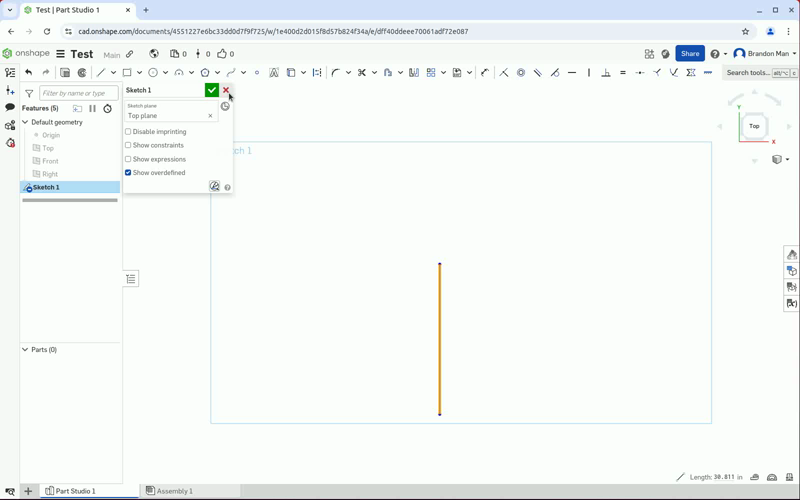
key(shift+h)
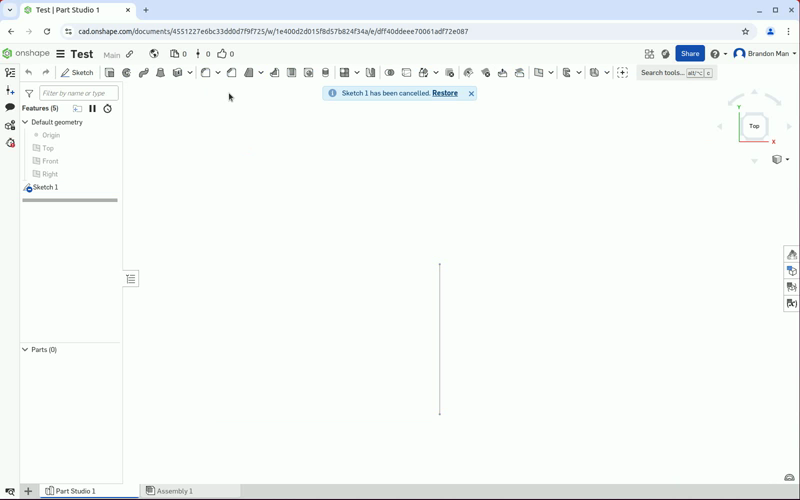
key(shift+s)
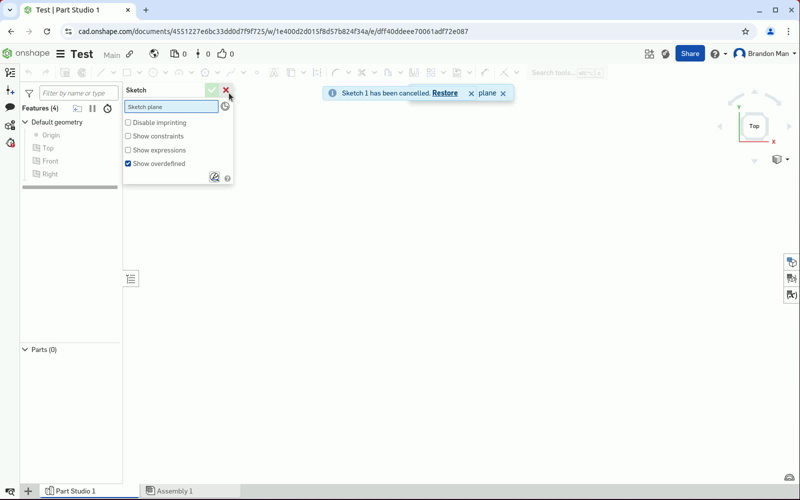
mouse_move(73, 150)
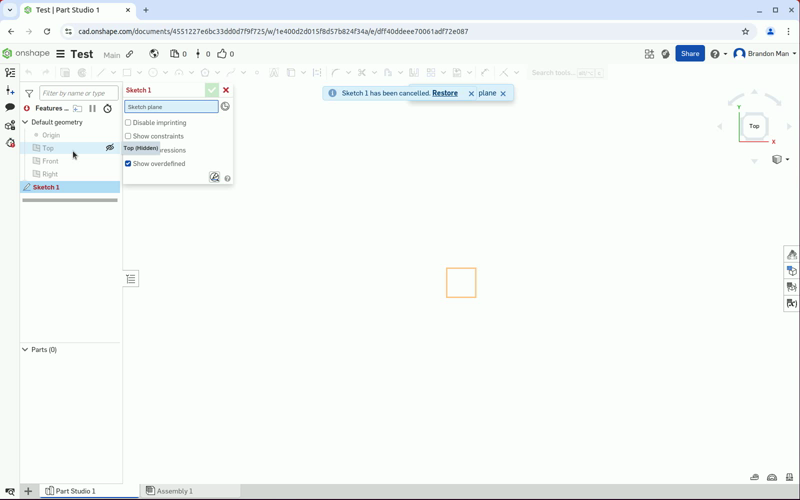
click(73, 150)
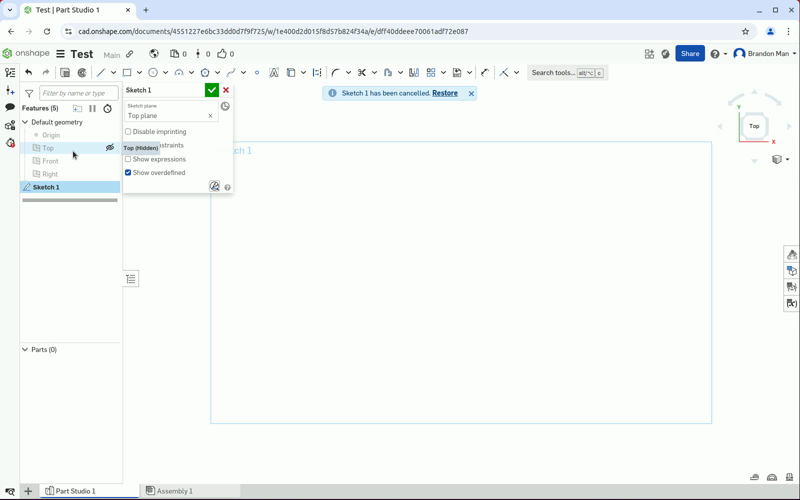
mouse_move(73, 352)
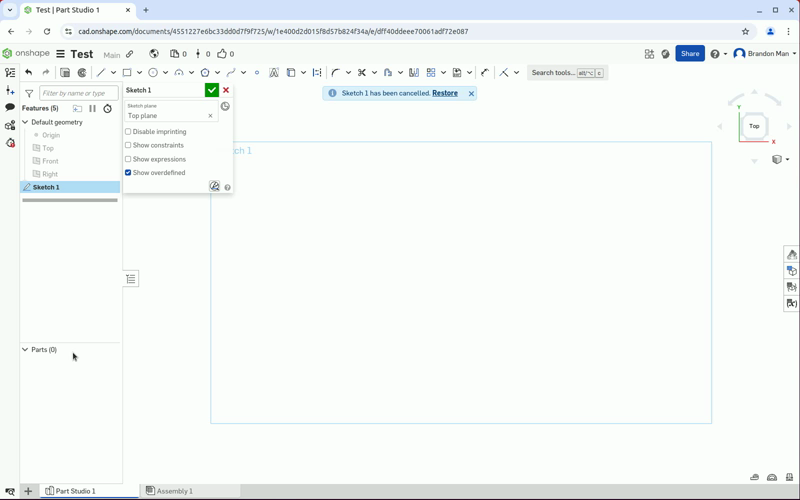
key(y)
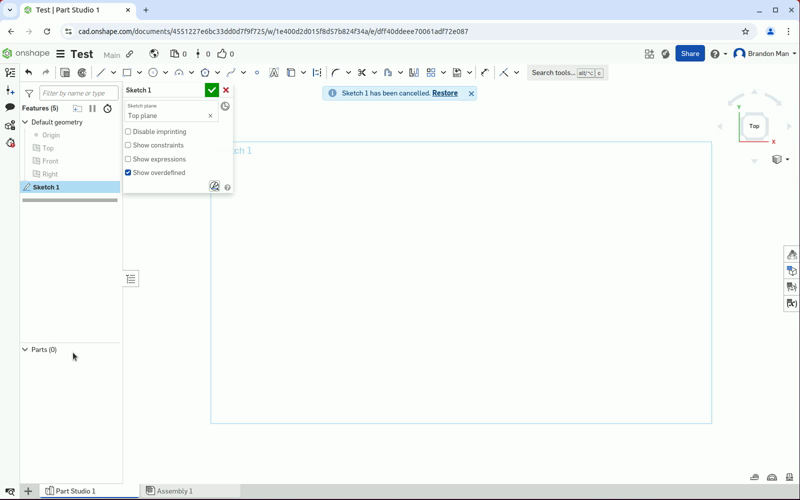
key(l)
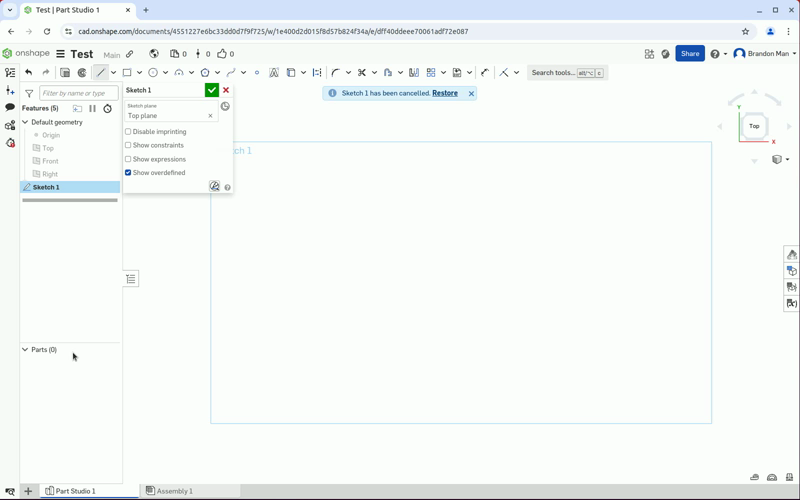
key_down(shift)
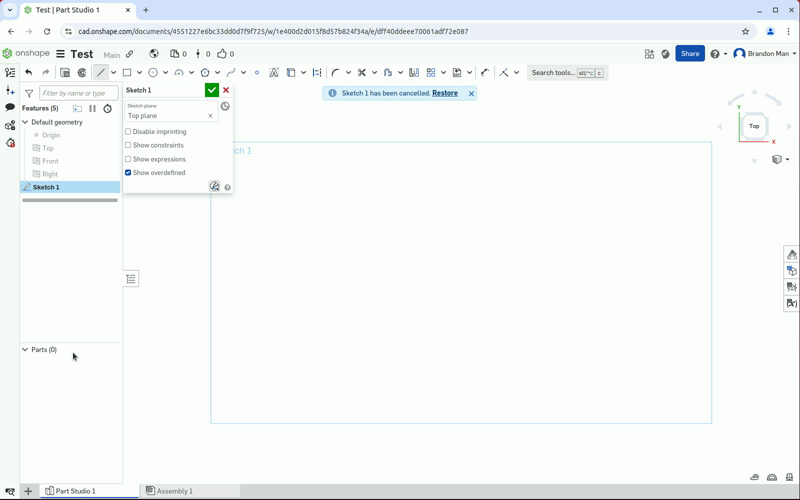
mouse_move(446, 225)
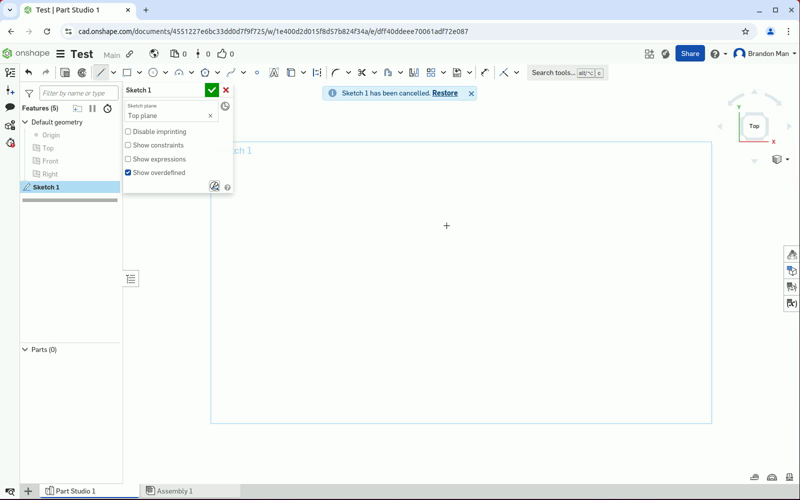
click(446, 225)
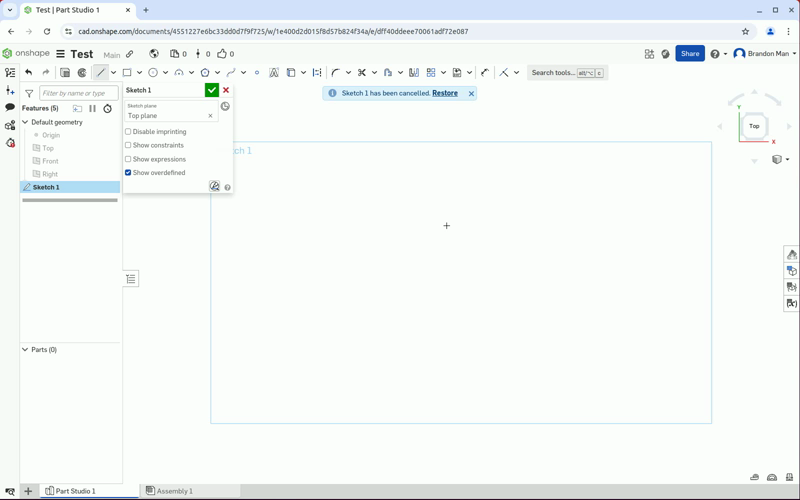
key_up(shift)
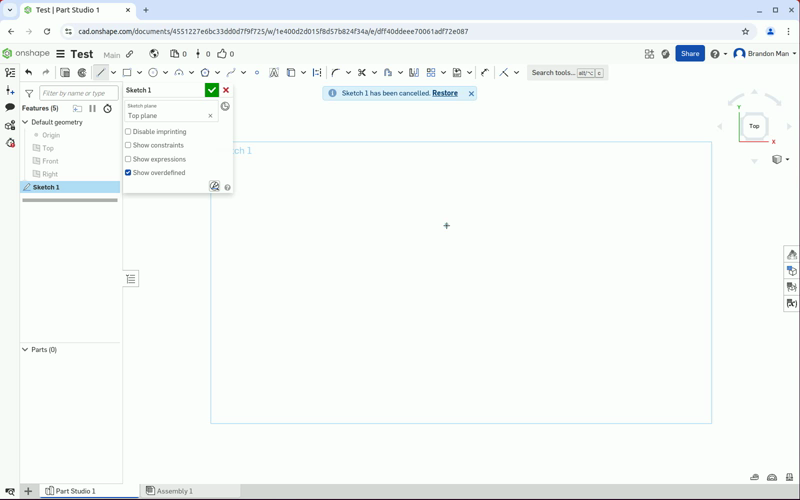
key_down(shift)
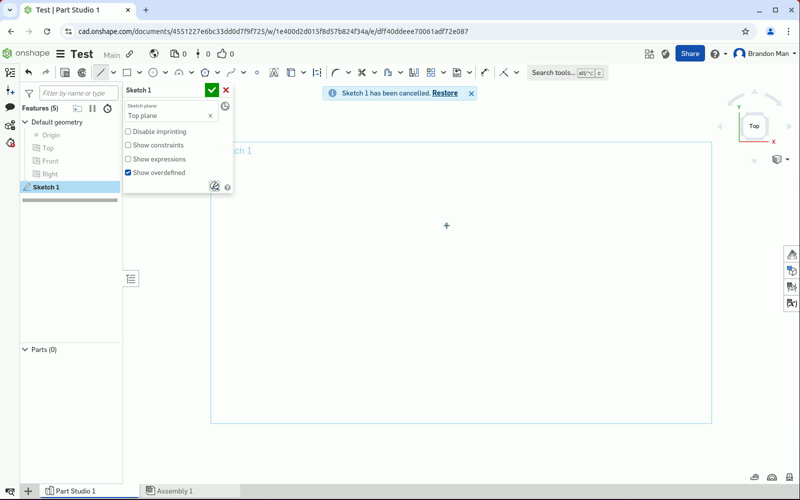
mouse_move(476, 225)
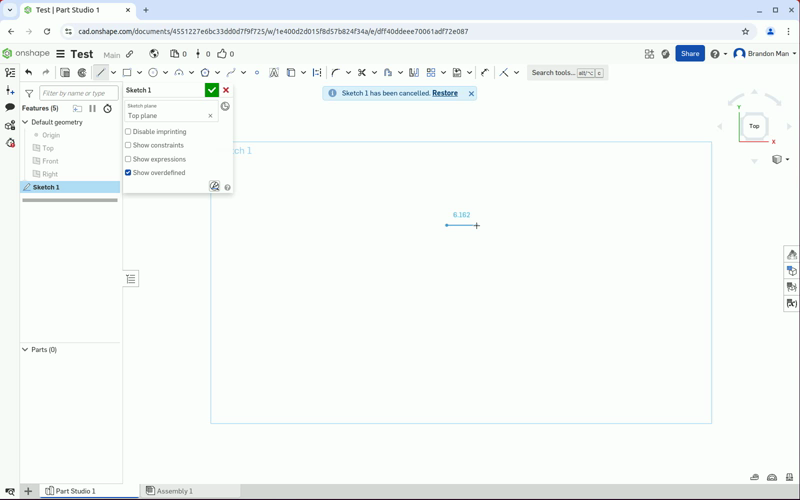
mouse_move(447, 227)
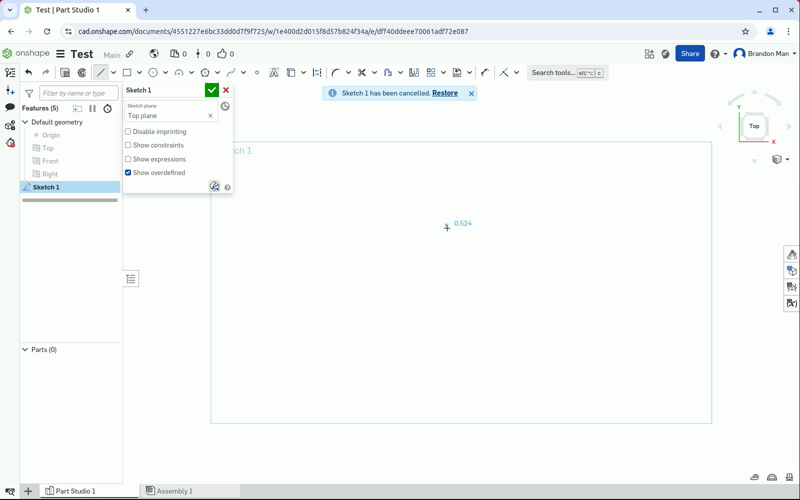
scroll(6)
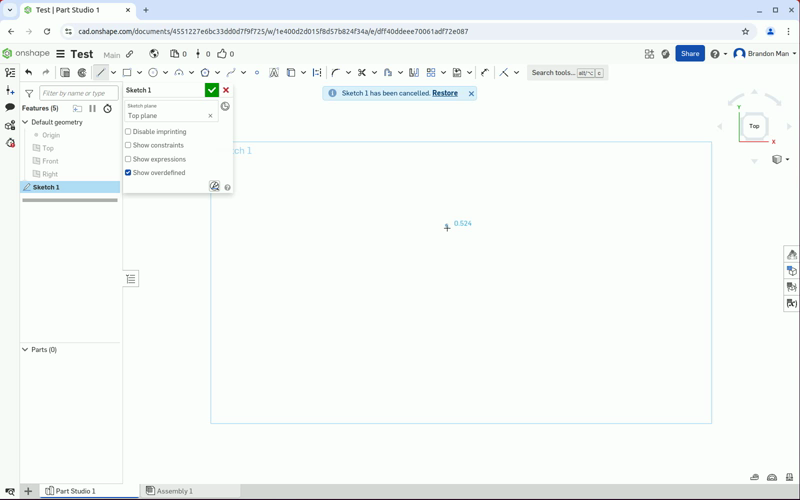
scroll(6)
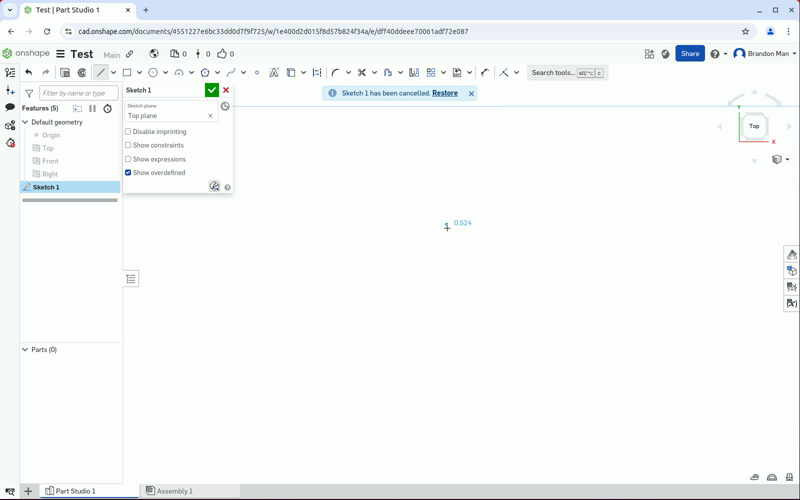
scroll(6)
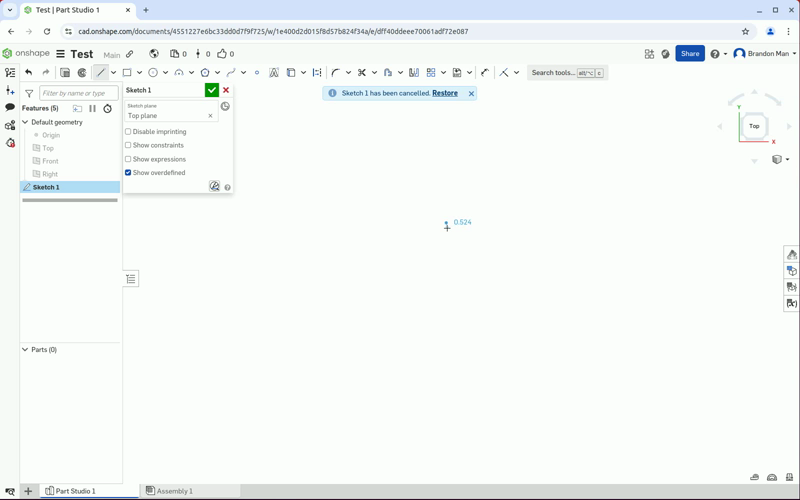
scroll(6)
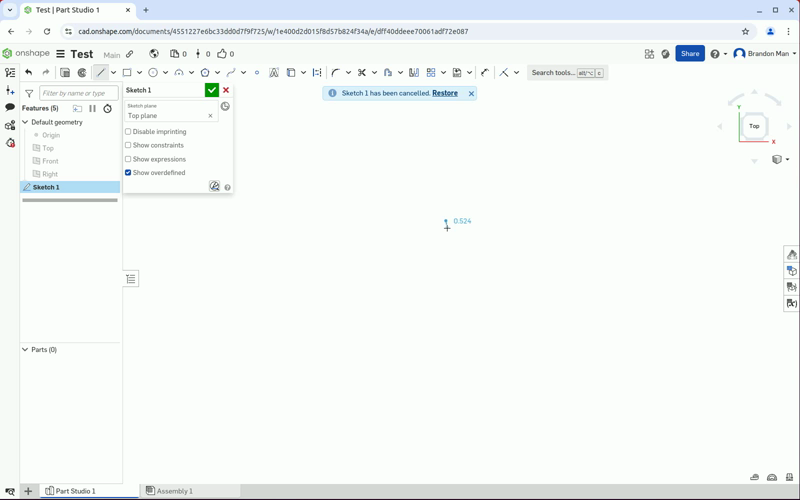
scroll(6)
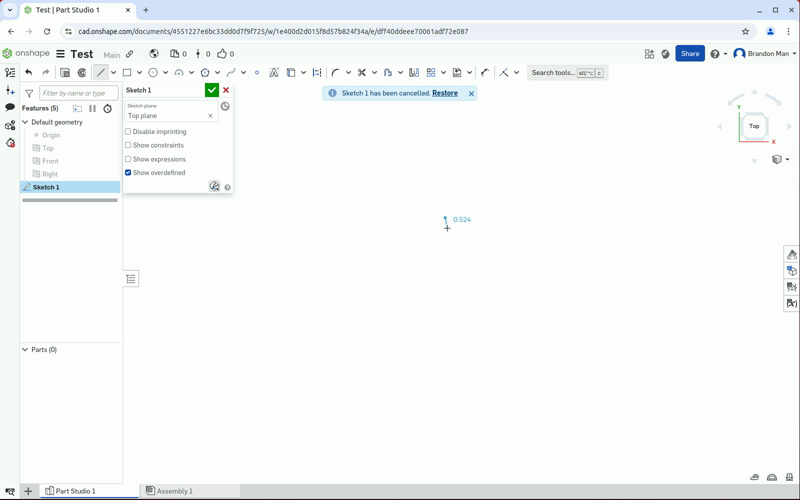
scroll(6)
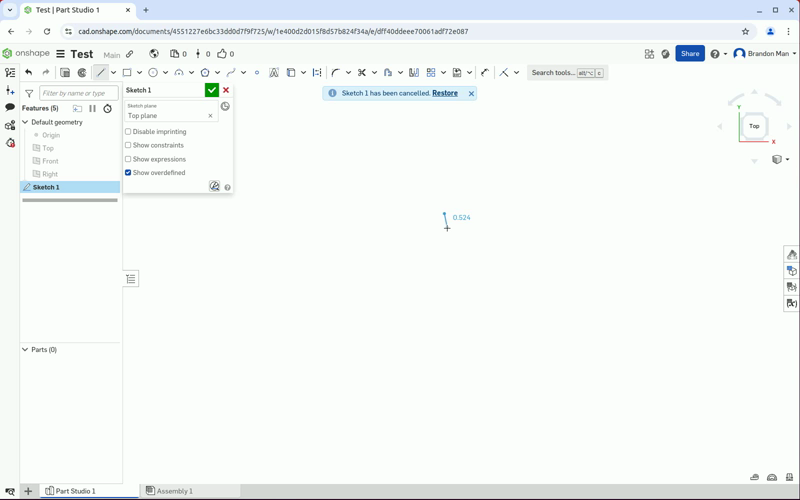
scroll(6)
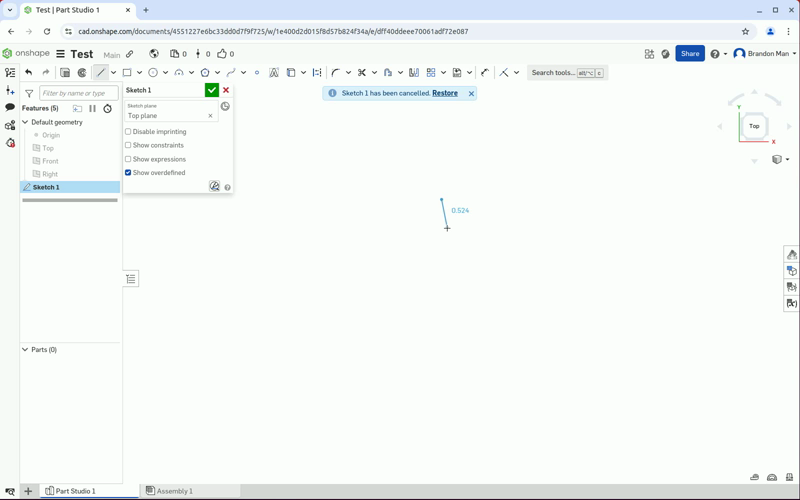
click(447, 227)
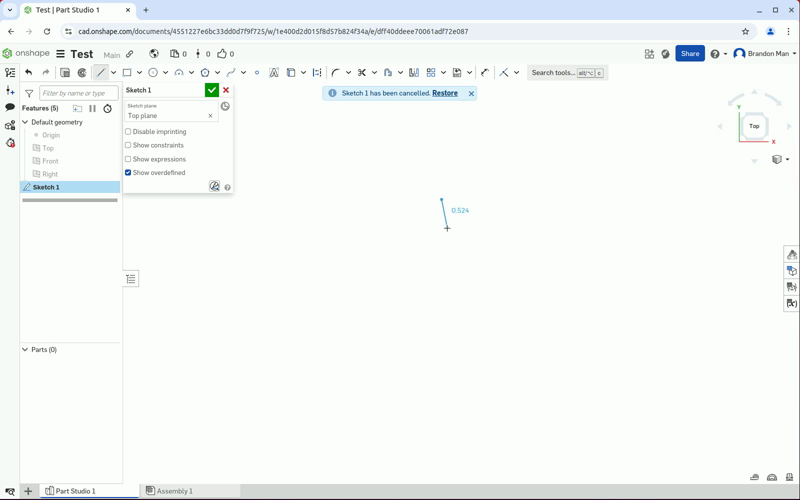
scroll(-6)
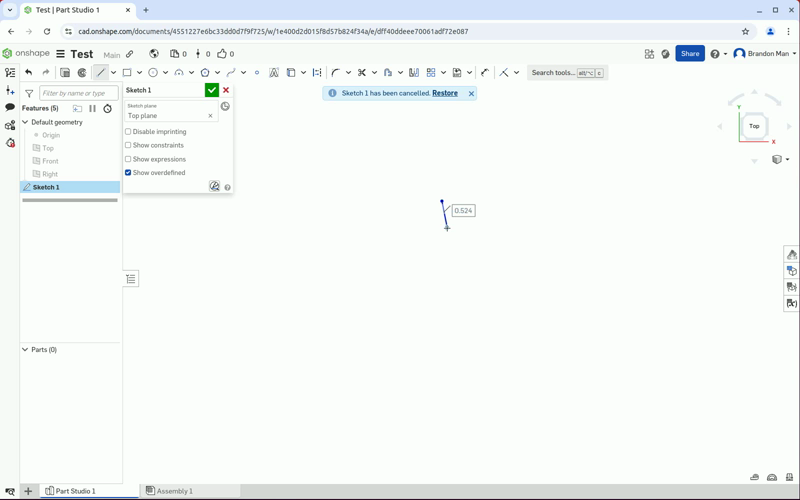
scroll(-6)
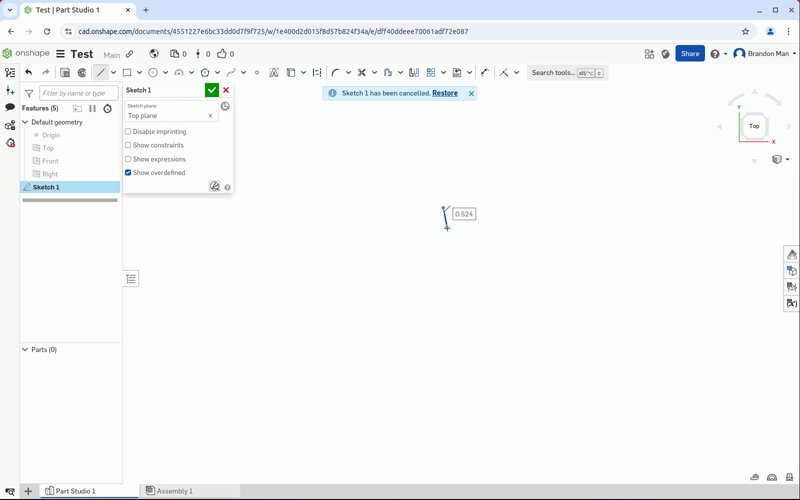
scroll(-6)
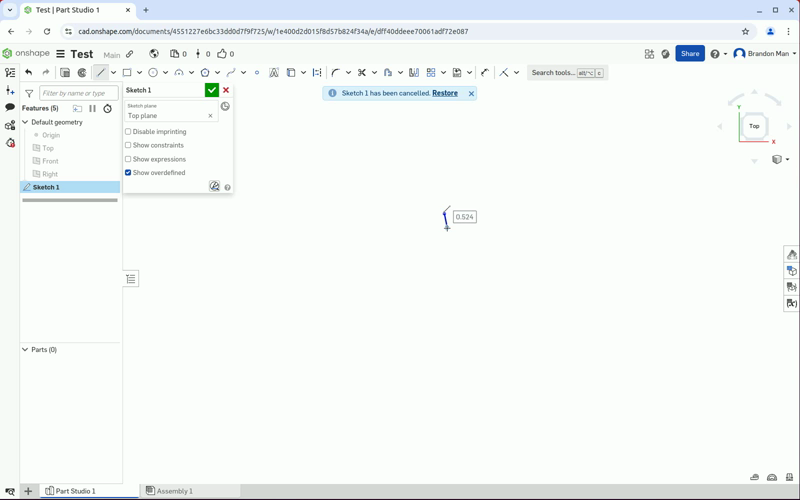
scroll(-6)
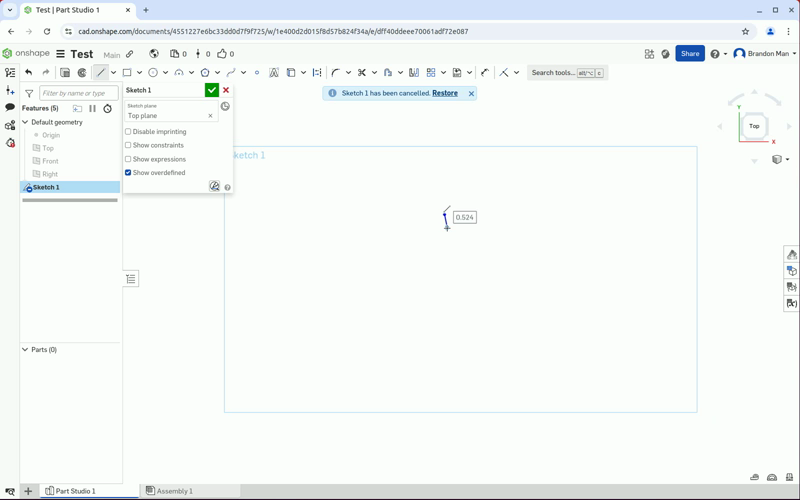
scroll(-6)
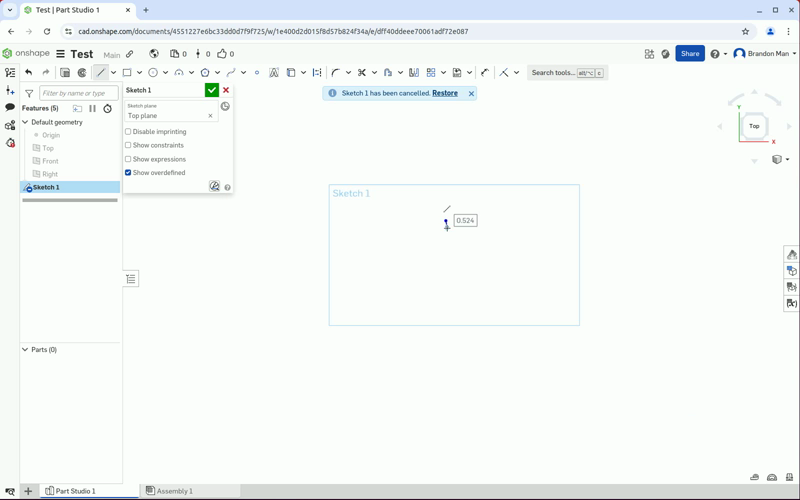
scroll(-6)
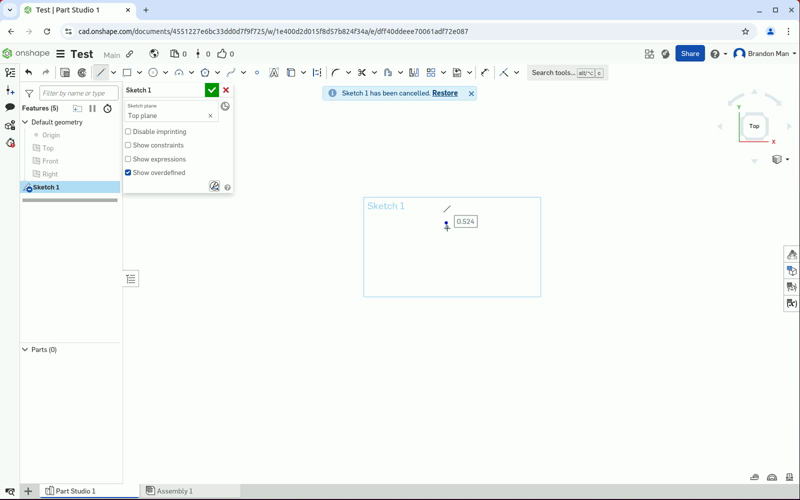
scroll(-6)
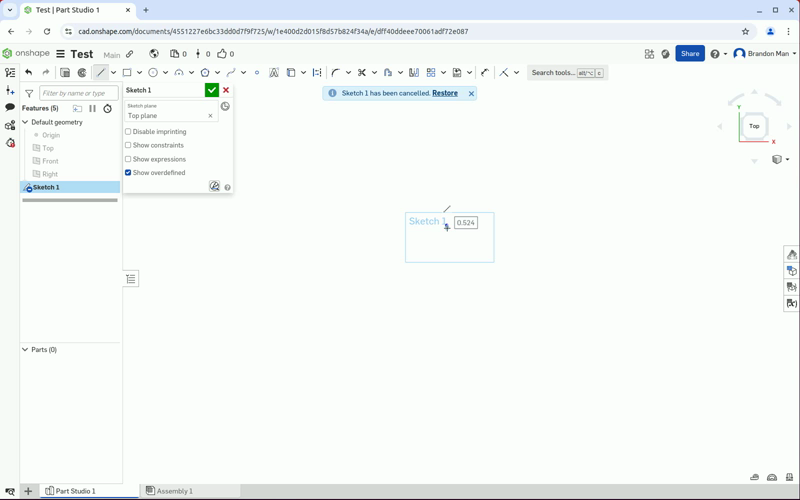
key_up(shift)
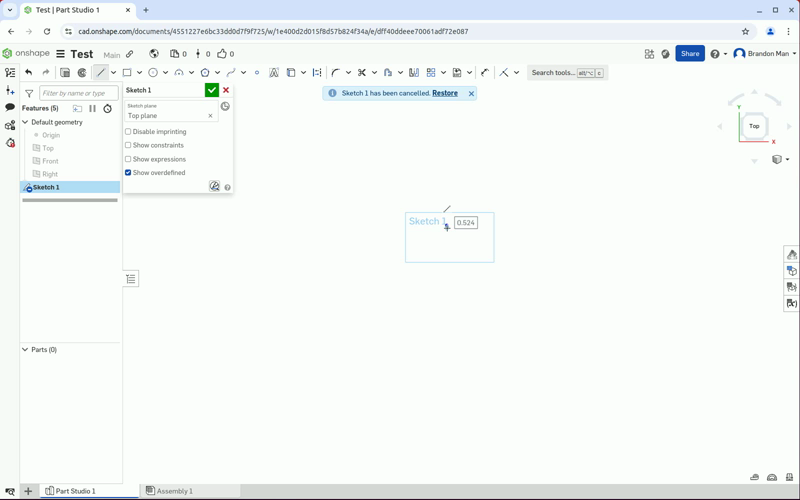
key(esc)
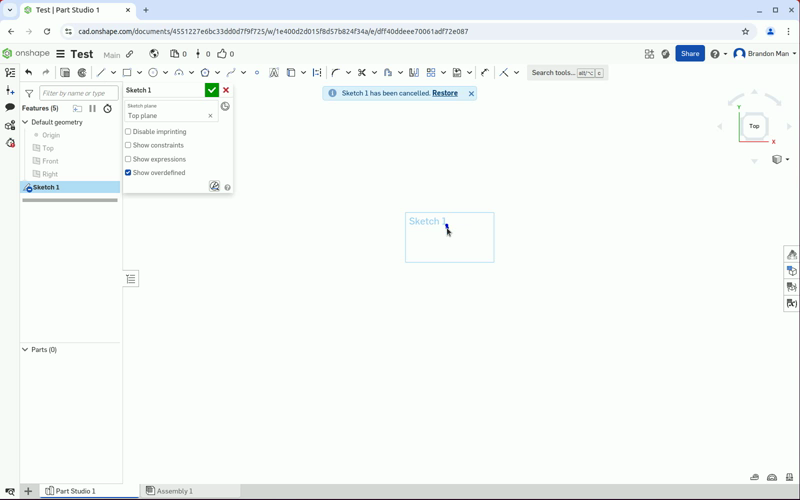
key(a)
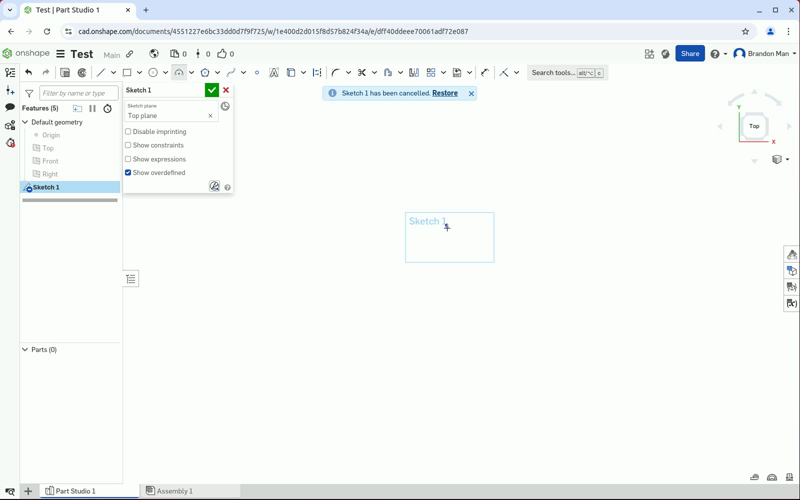
mouse_move(447, 227)
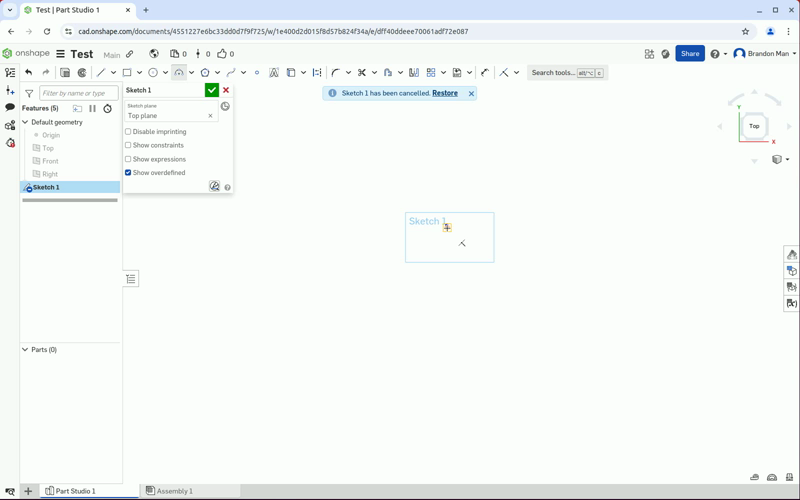
scroll(6)
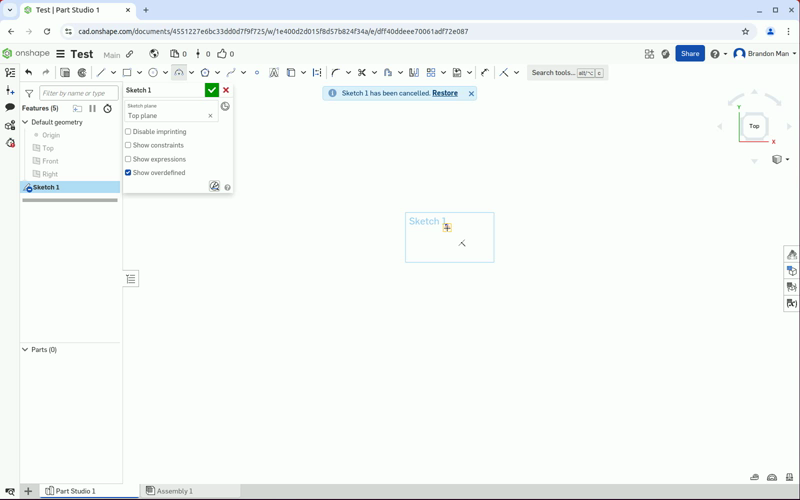
scroll(6)
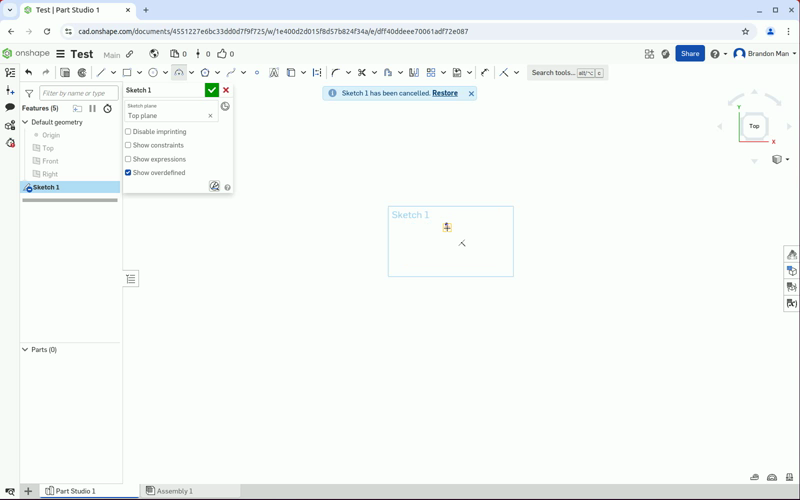
scroll(6)
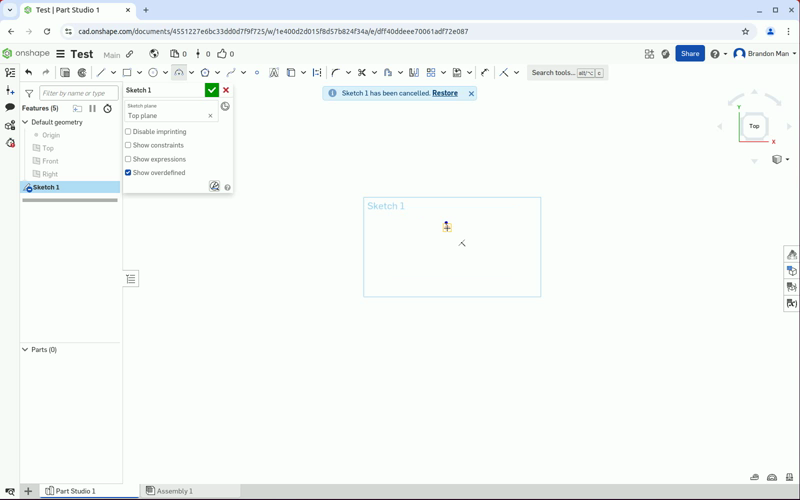
scroll(6)
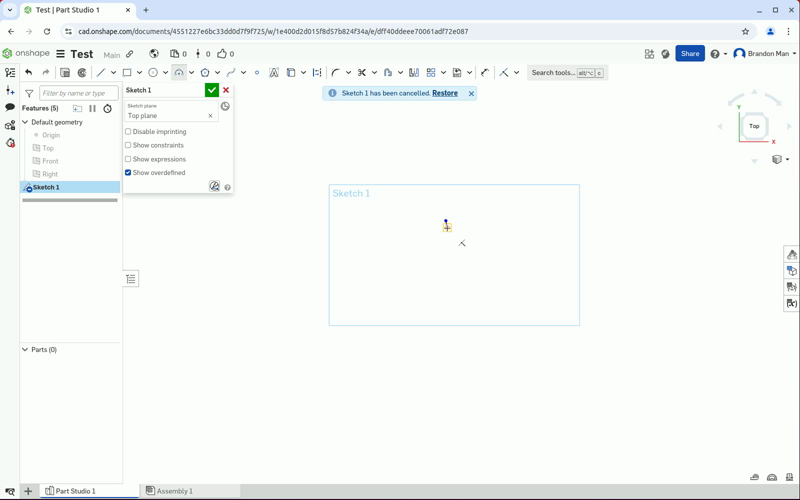
scroll(6)
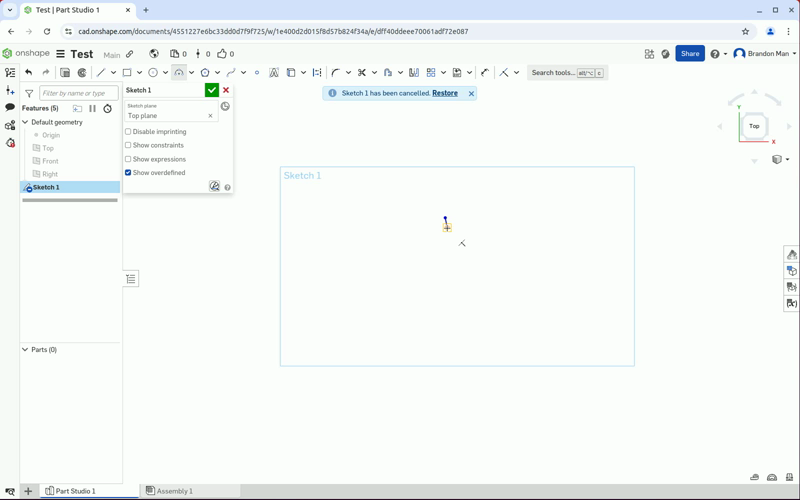
scroll(6)
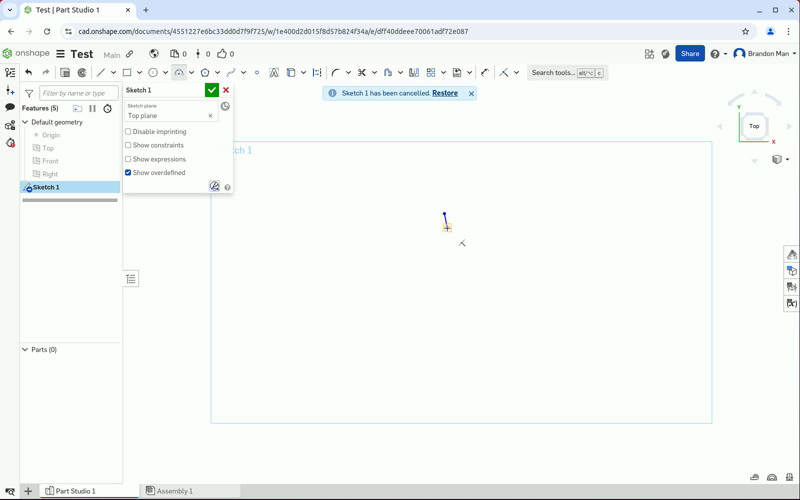
scroll(6)
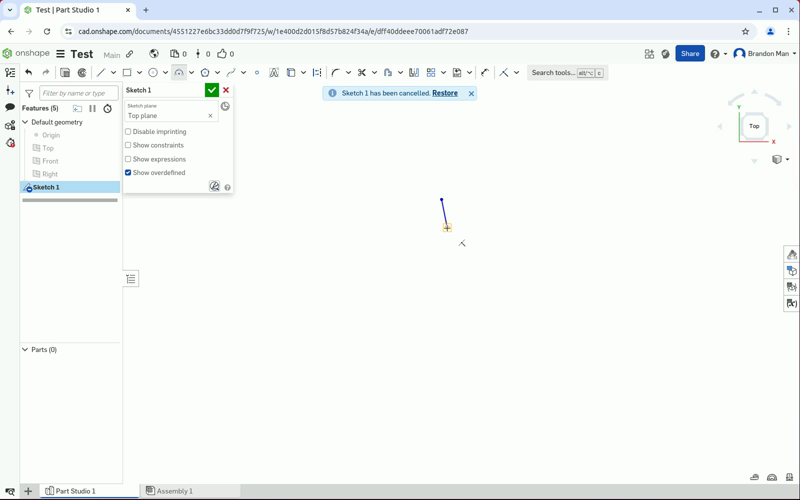
click(447, 227)
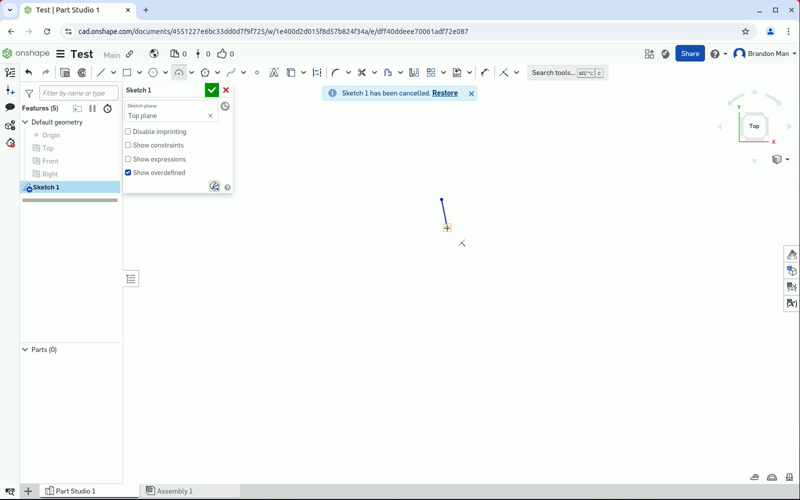
scroll(-6)
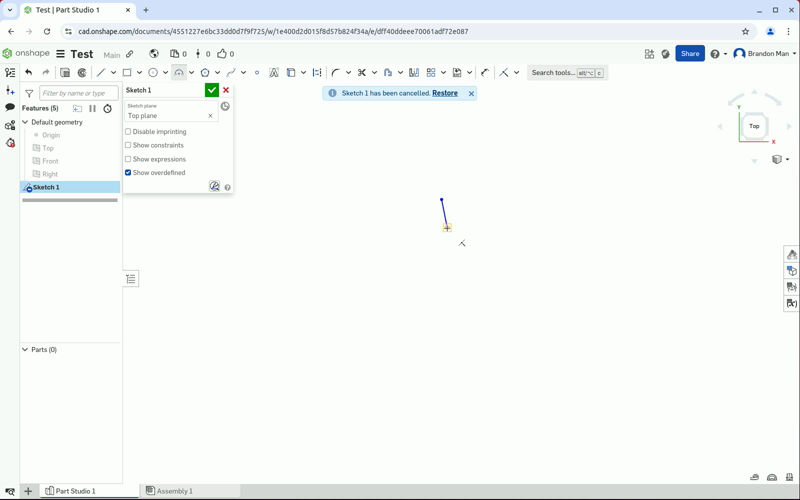
scroll(-6)
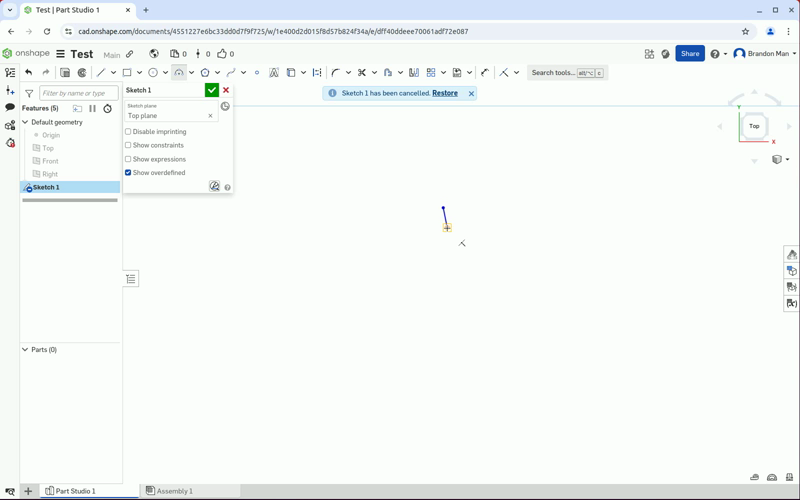
scroll(-6)
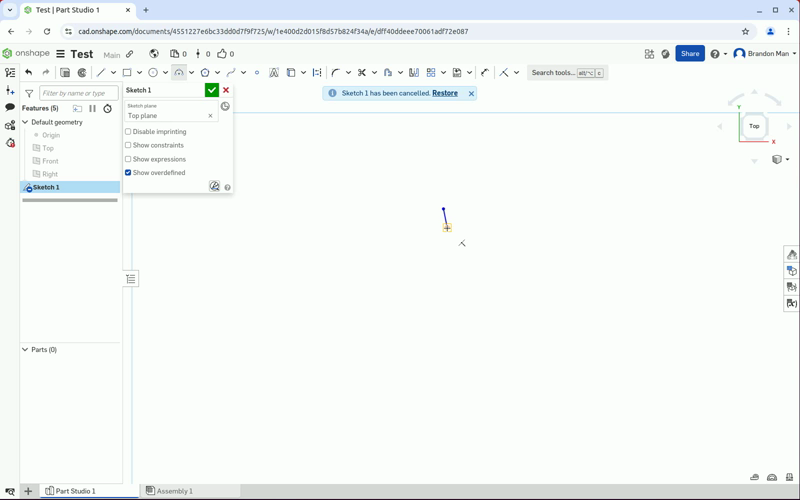
scroll(-6)
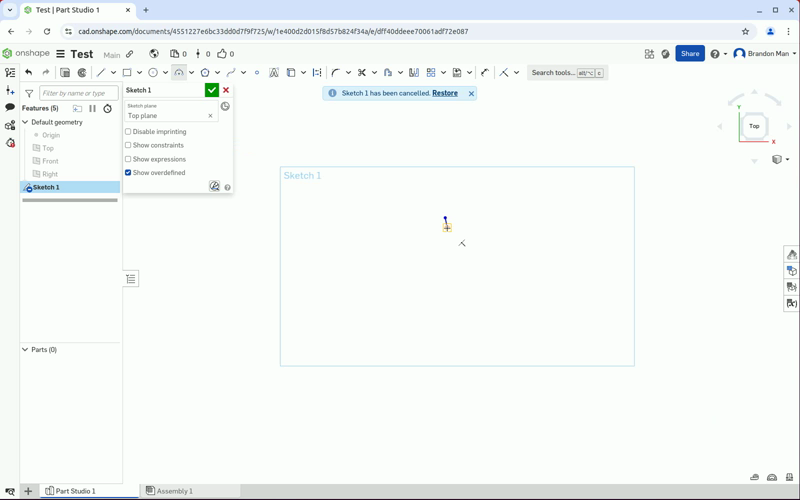
scroll(-6)
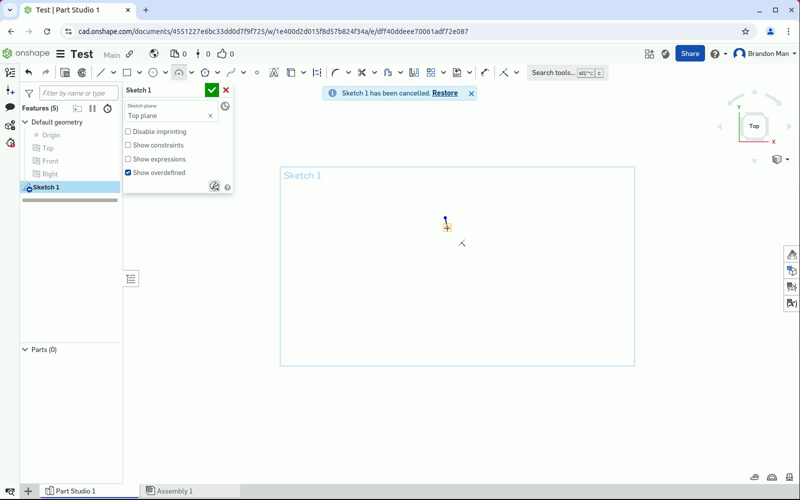
scroll(-6)
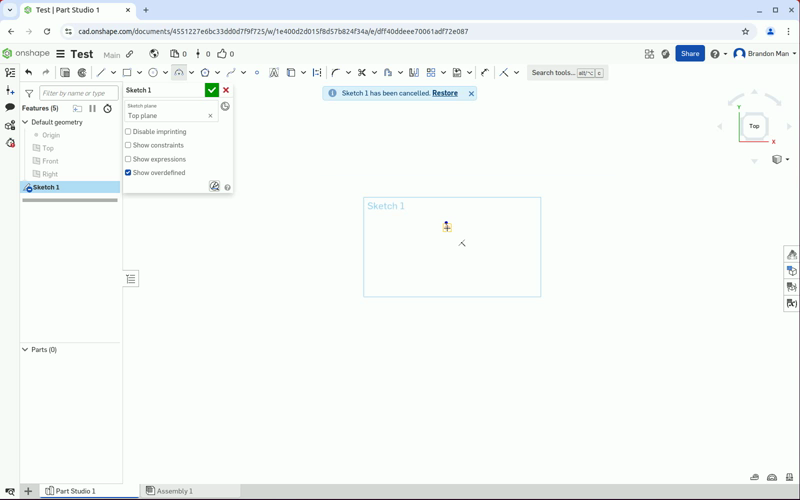
scroll(-6)
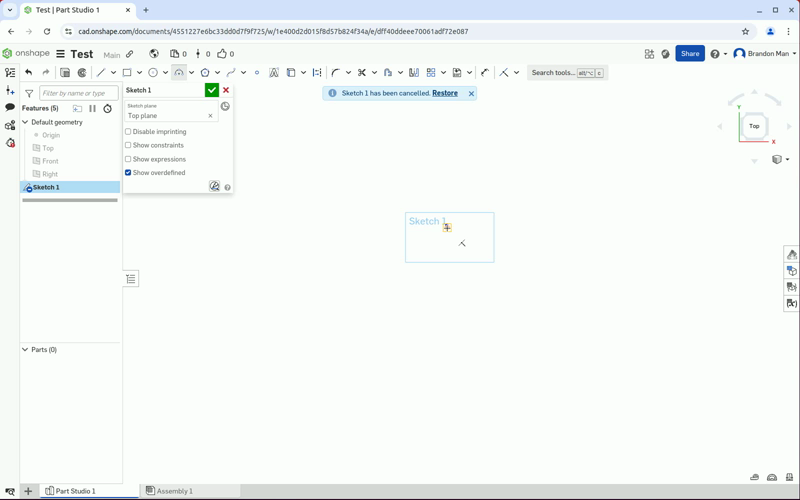
key_down(shift)
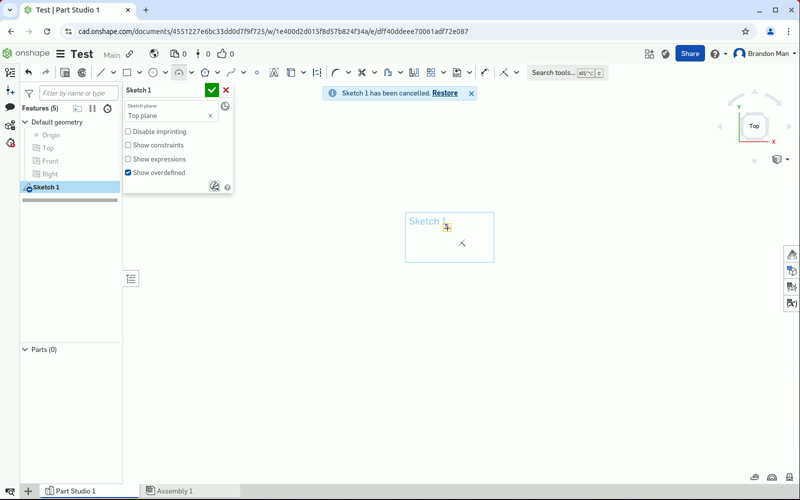
mouse_move(447, 223)
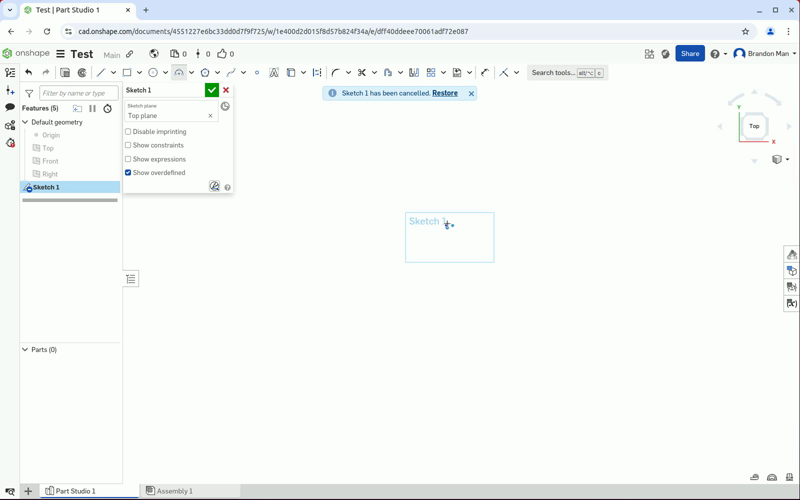
scroll(6)
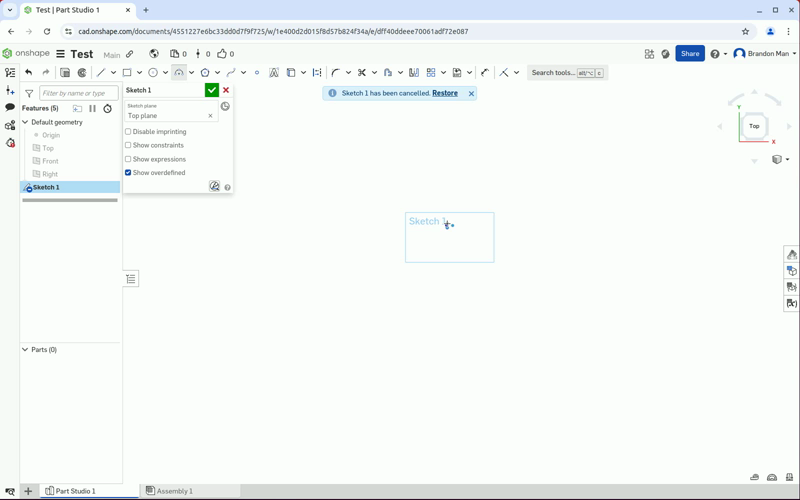
scroll(6)
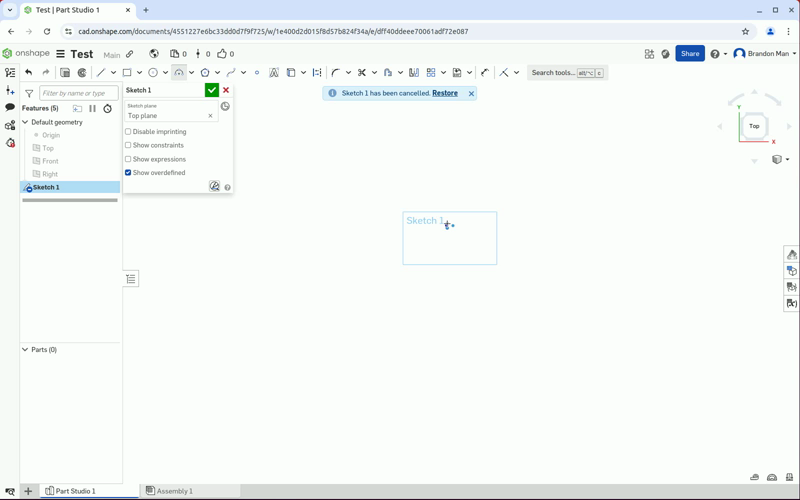
scroll(6)
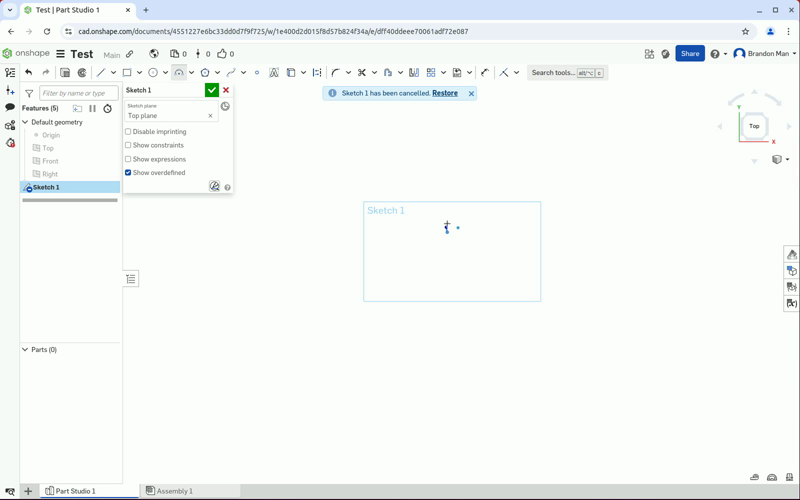
scroll(6)
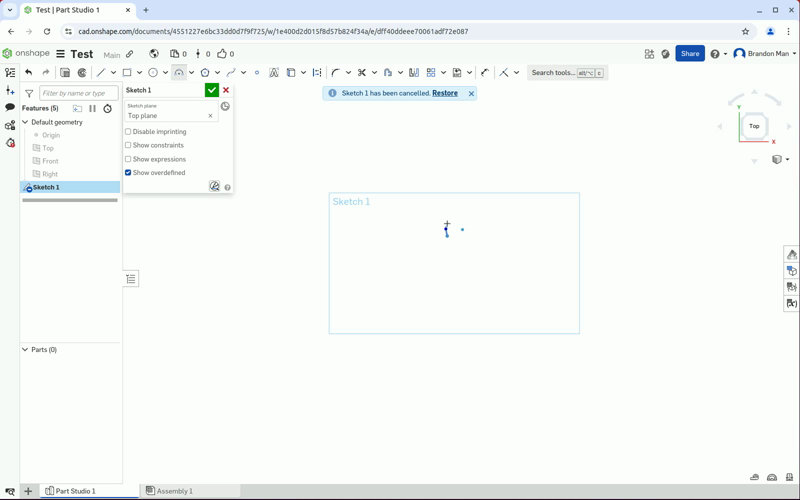
scroll(6)
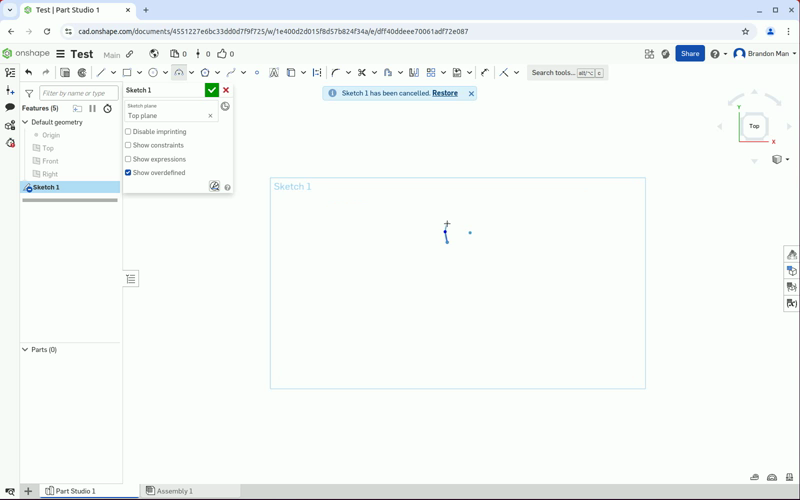
scroll(6)
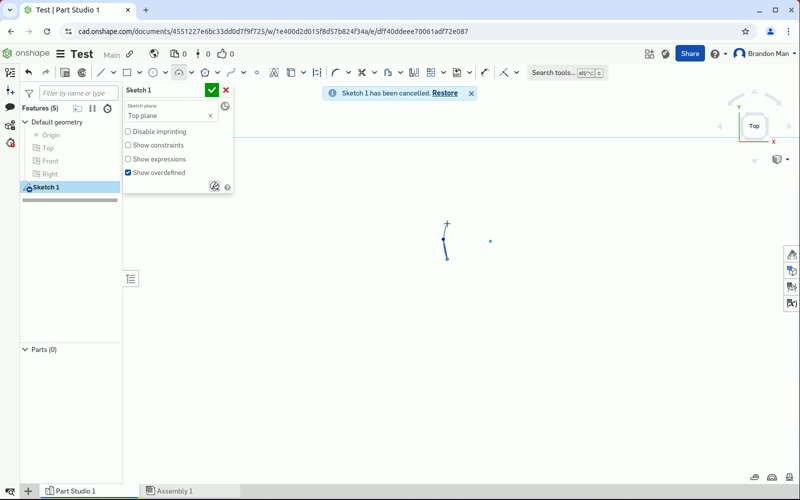
scroll(6)
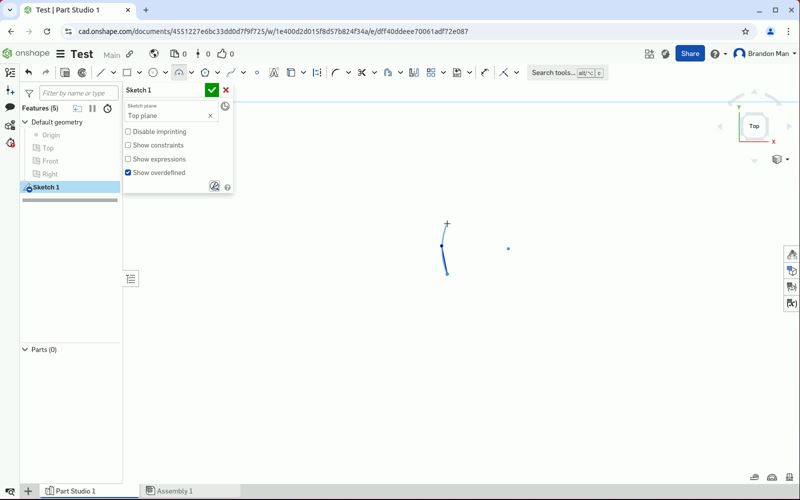
click(447, 223)
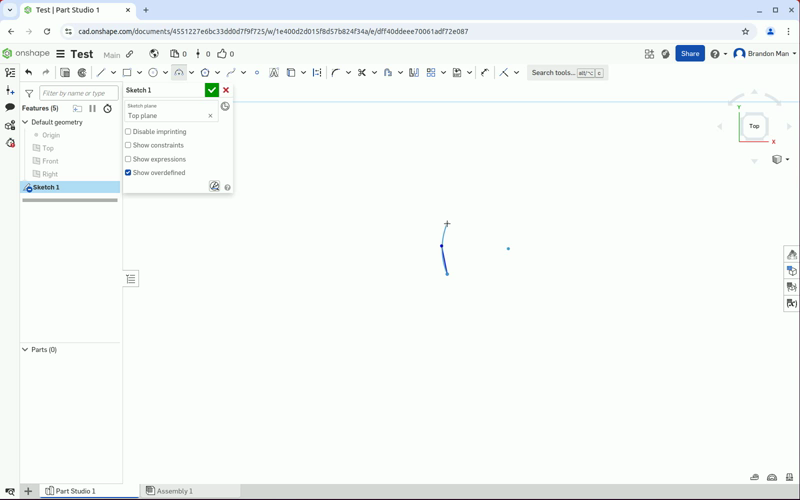
scroll(-6)
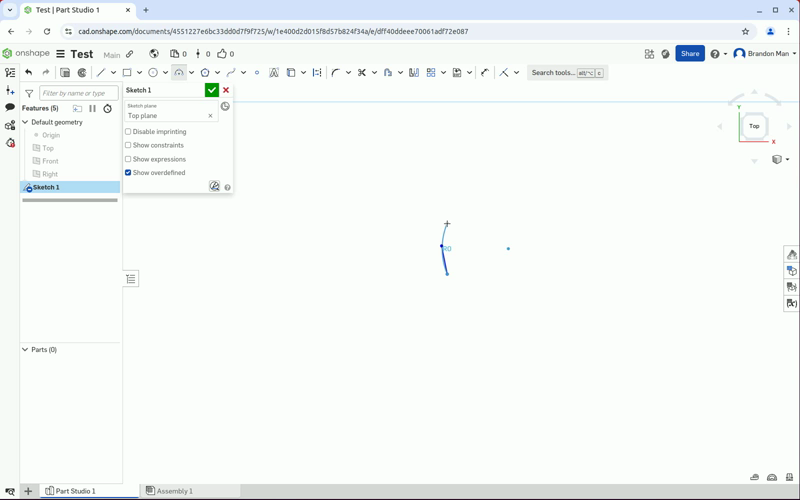
scroll(-6)
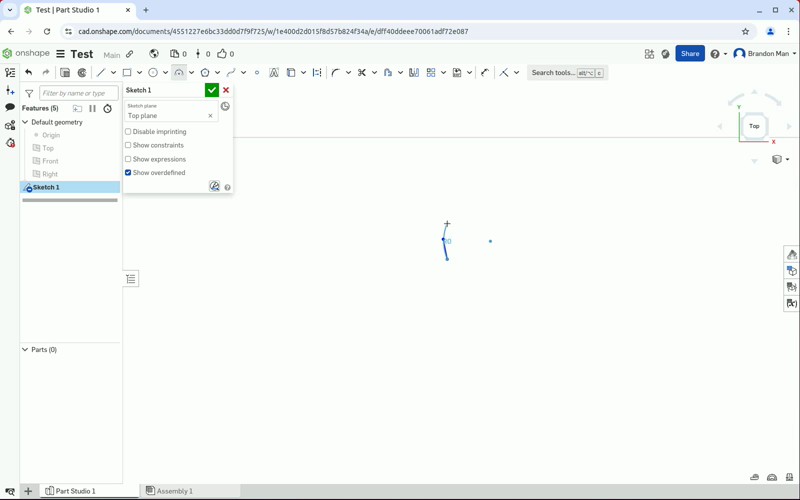
scroll(-6)
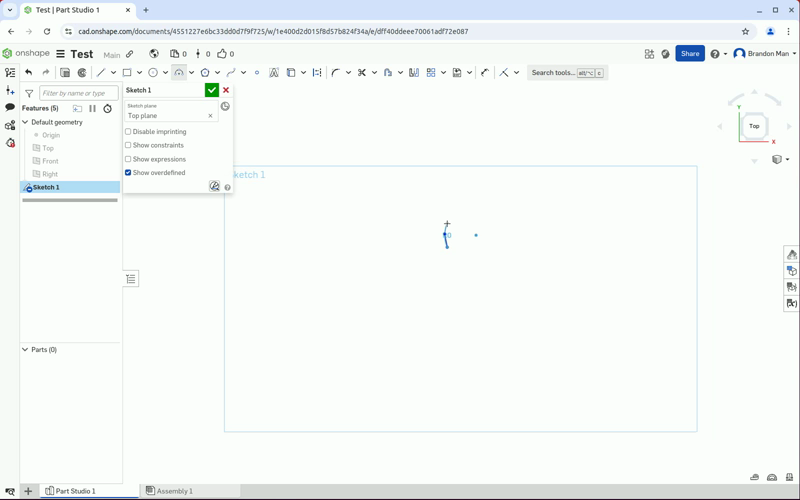
scroll(-6)
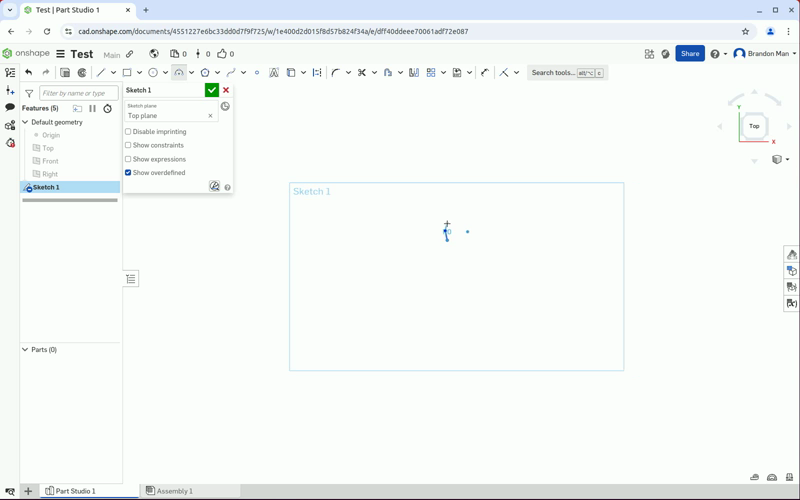
scroll(-6)
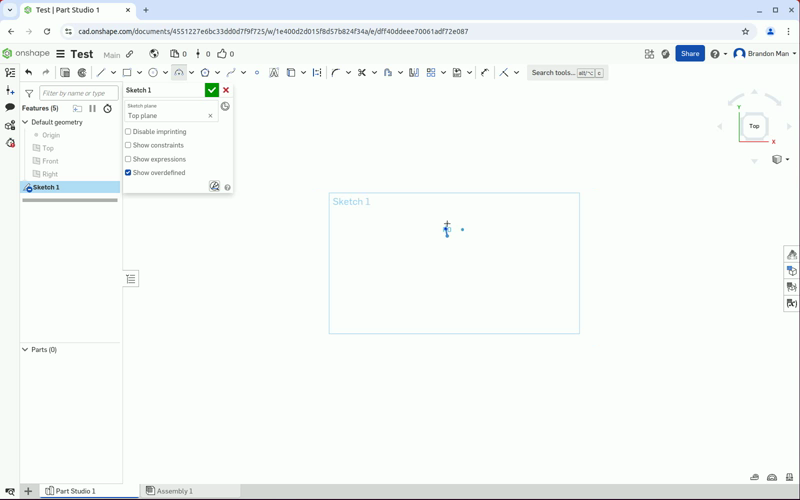
scroll(-6)
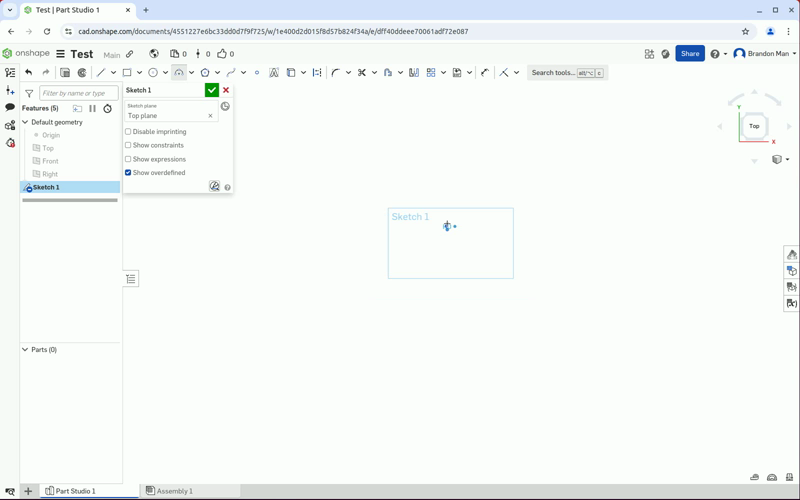
scroll(-6)
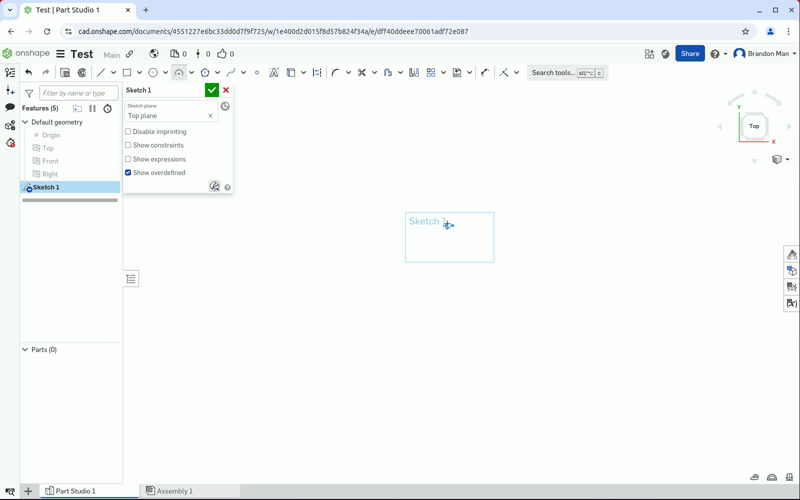
mouse_move(446, 225)
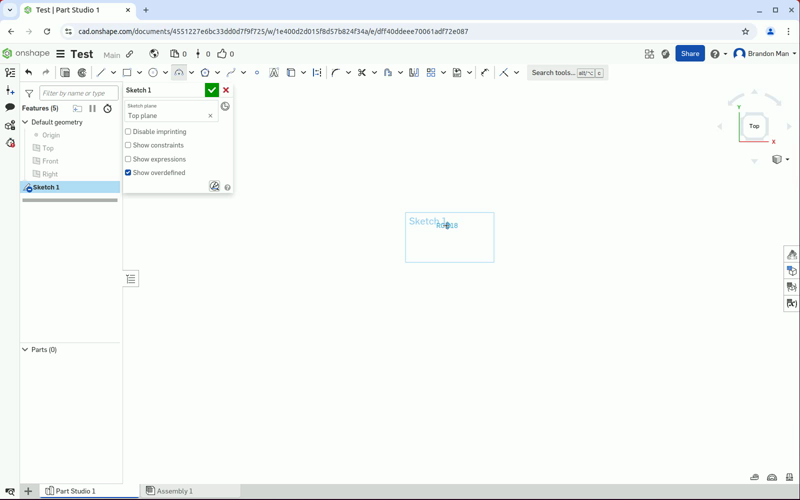
scroll(6)
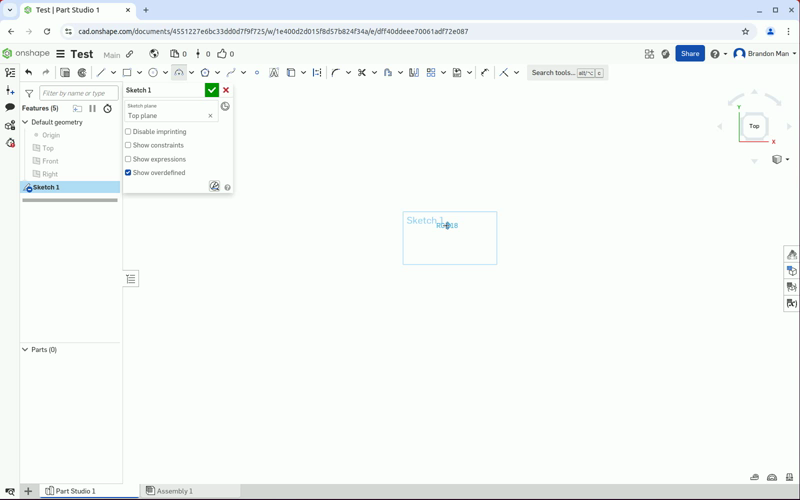
scroll(6)
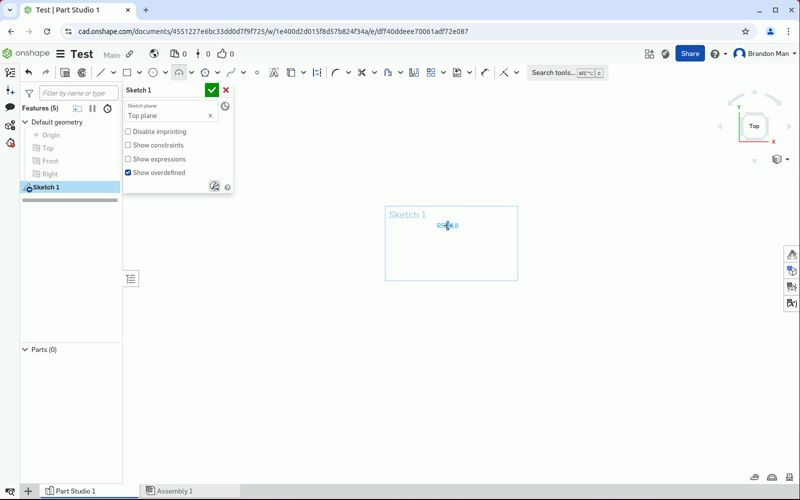
scroll(6)
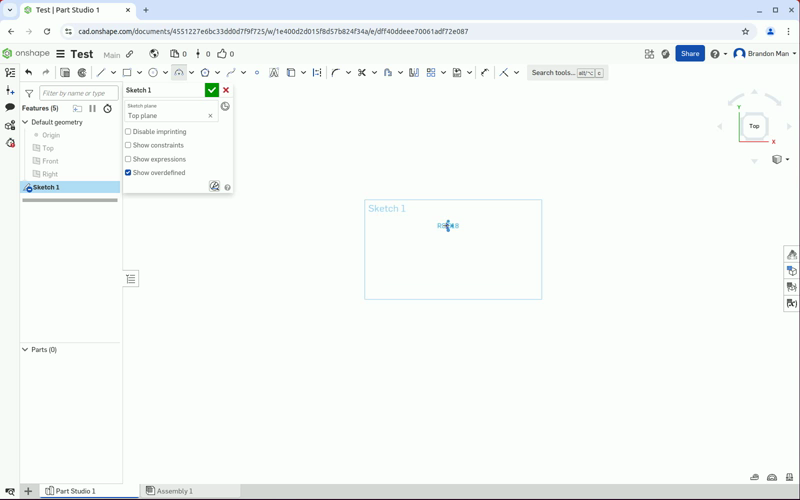
scroll(6)
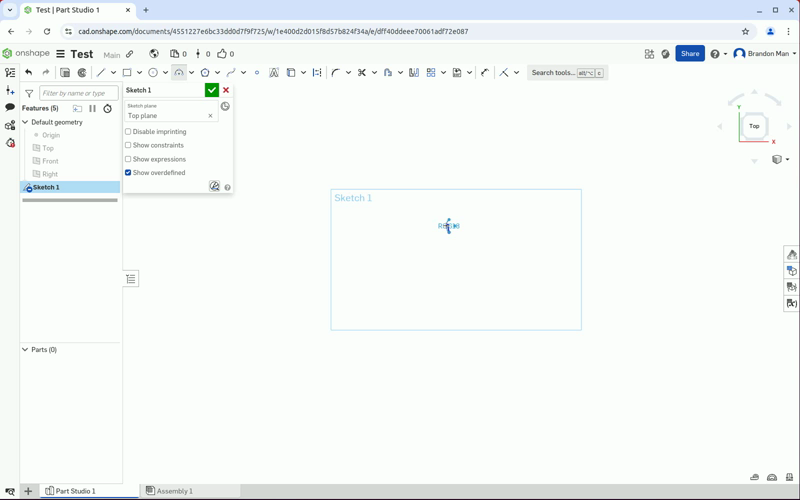
scroll(6)
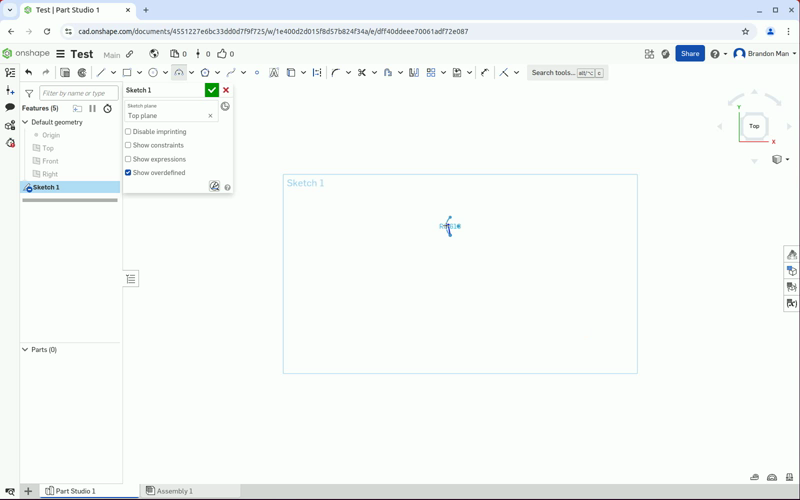
scroll(6)
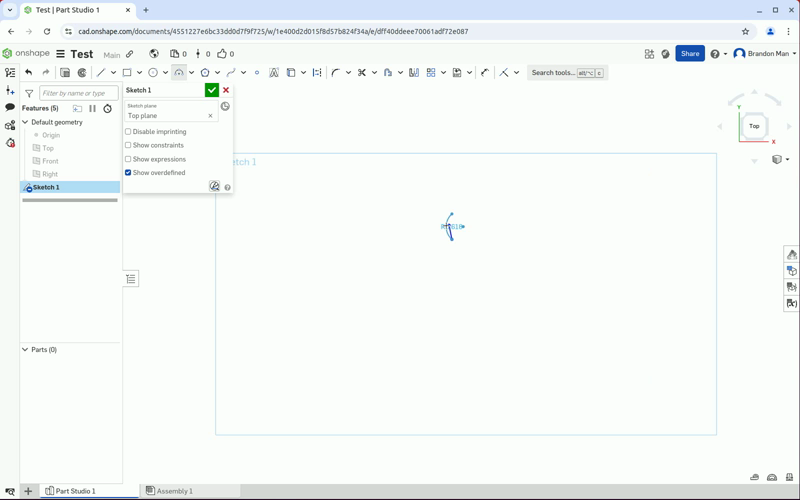
scroll(6)
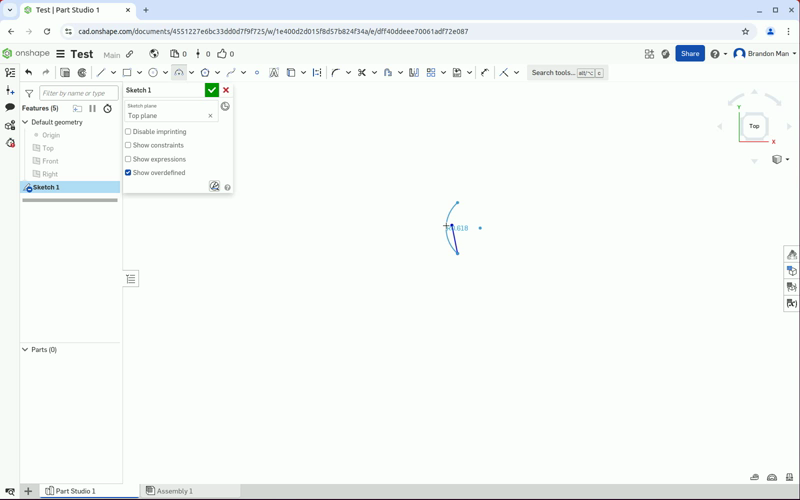
click(446, 225)
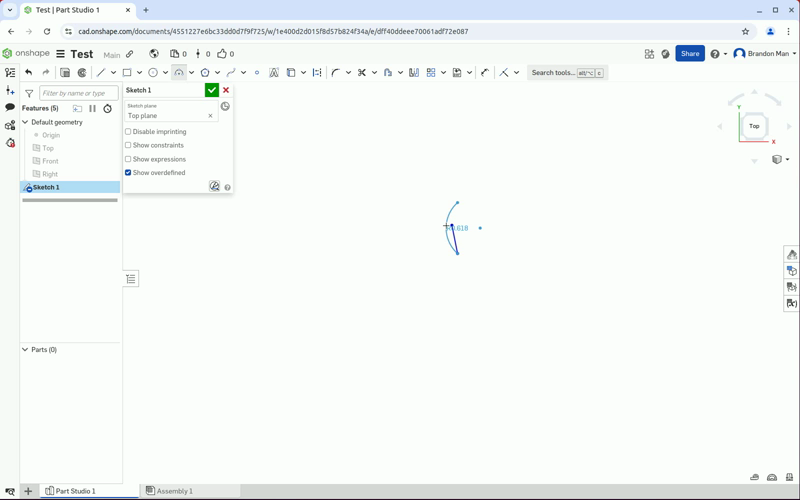
scroll(-6)
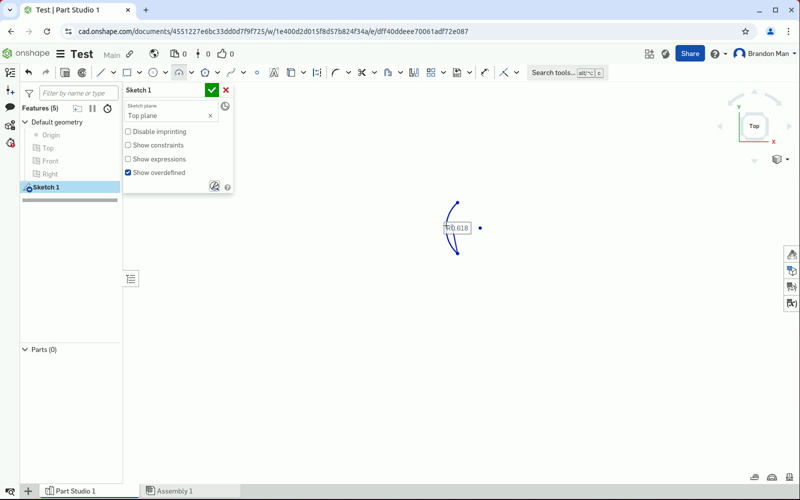
scroll(-6)
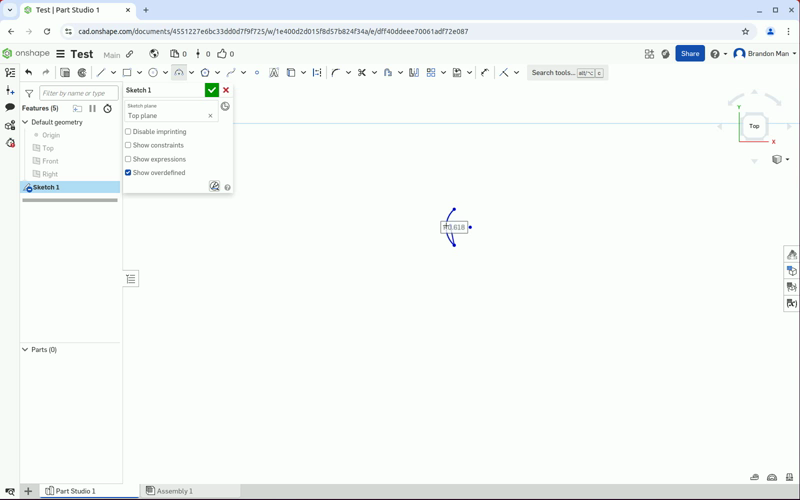
scroll(-6)
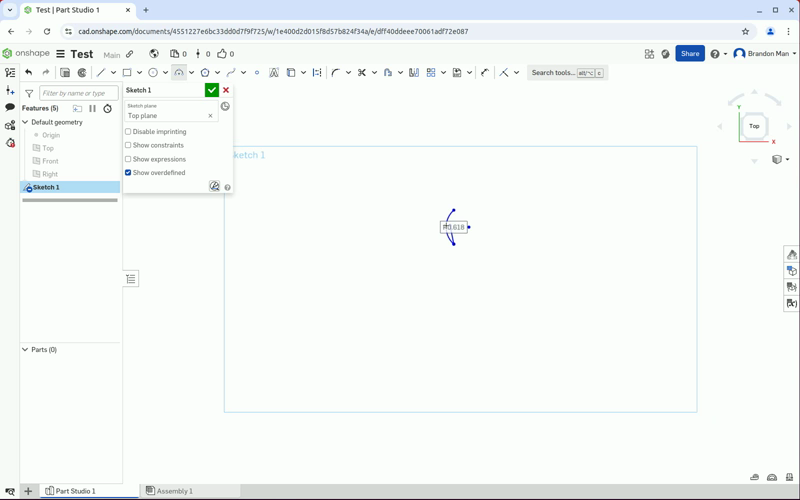
scroll(-6)
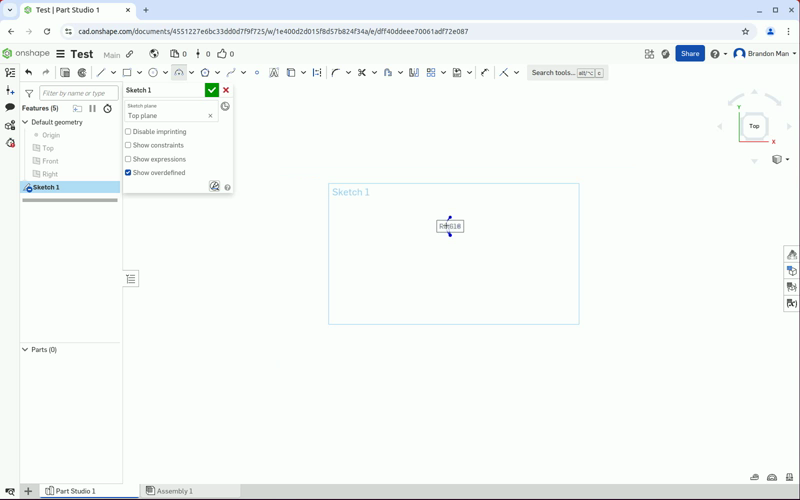
scroll(-6)
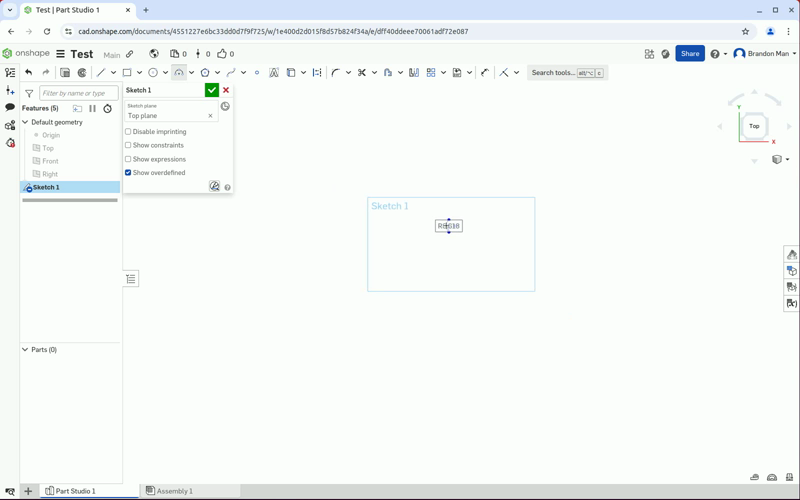
scroll(-6)
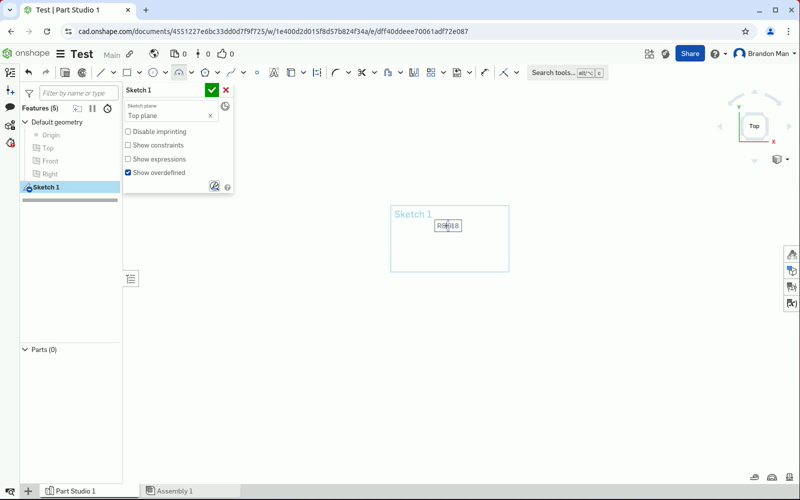
scroll(-6)
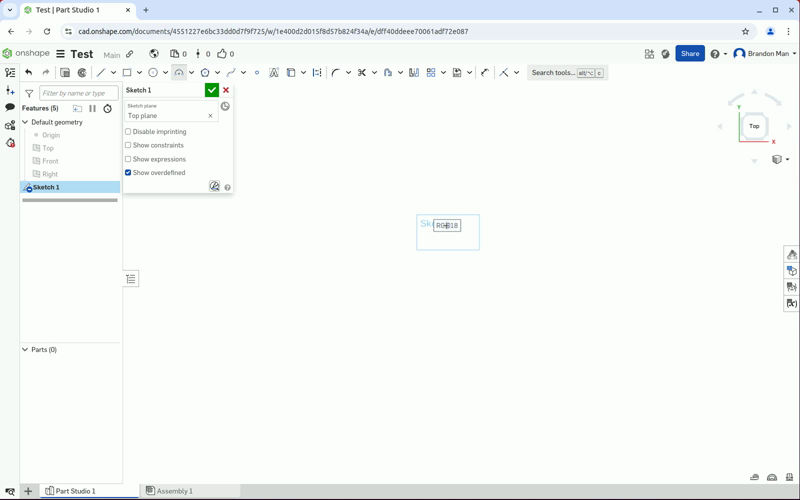
key_up(shift)
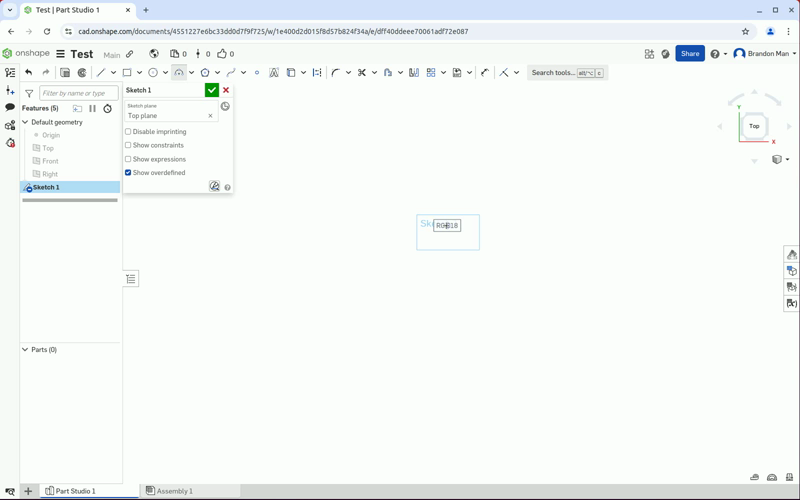
key(esc)
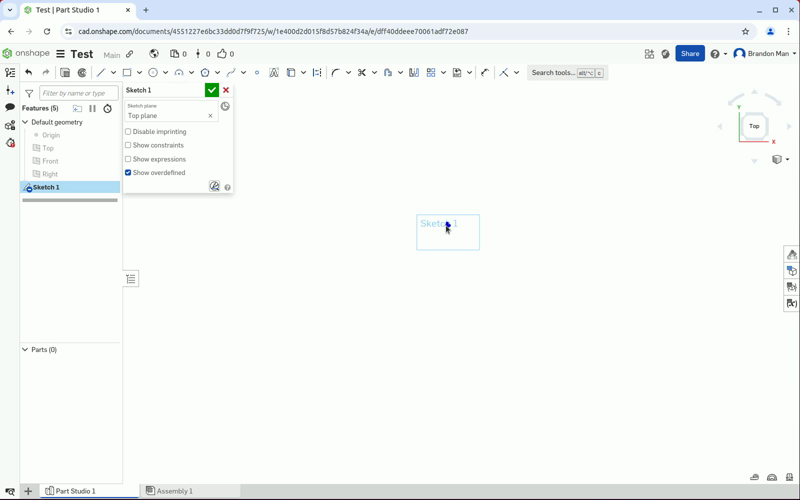
key(l)
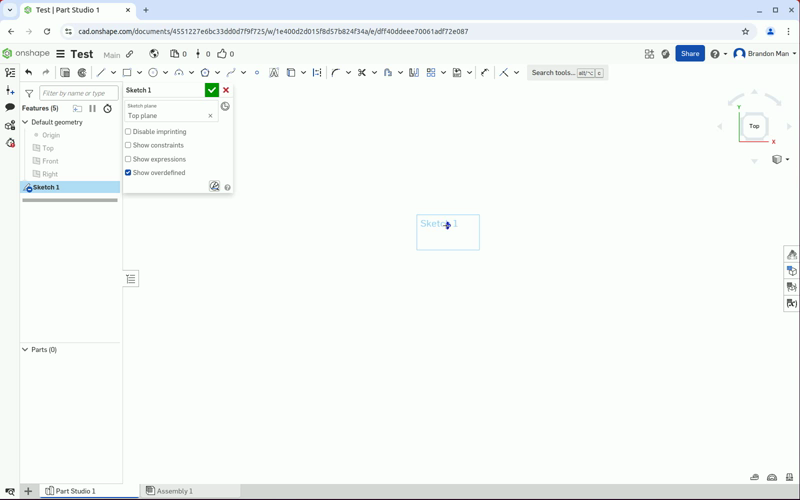
mouse_move(447, 223)
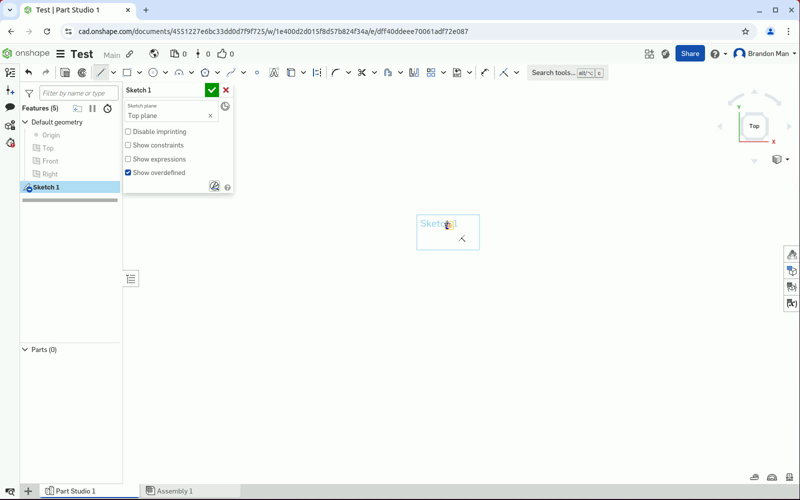
scroll(6)
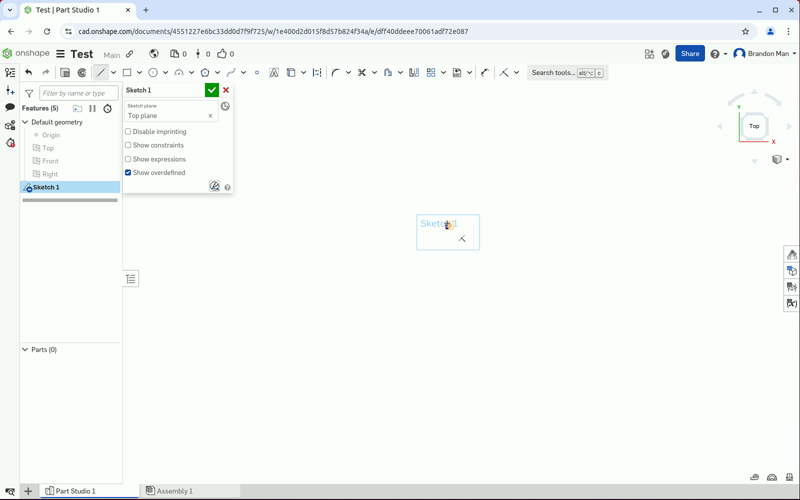
scroll(6)
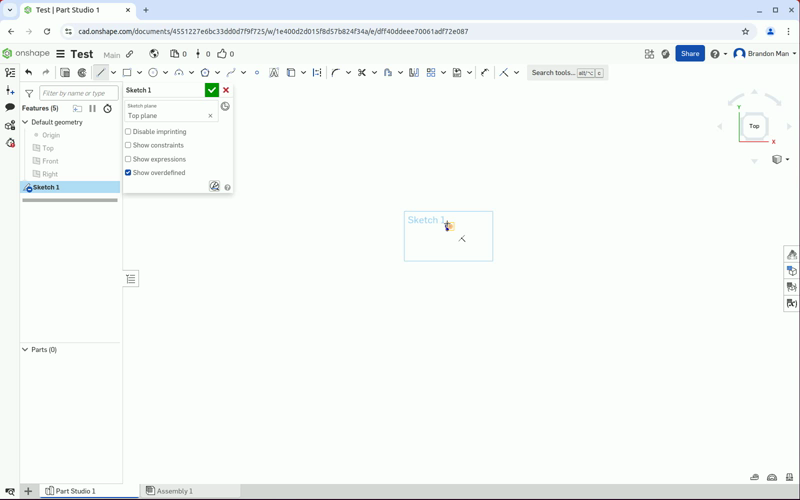
scroll(6)
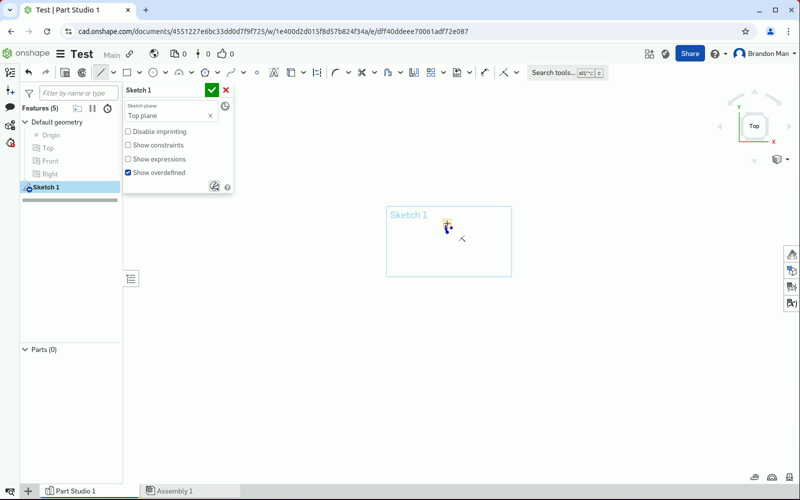
scroll(6)
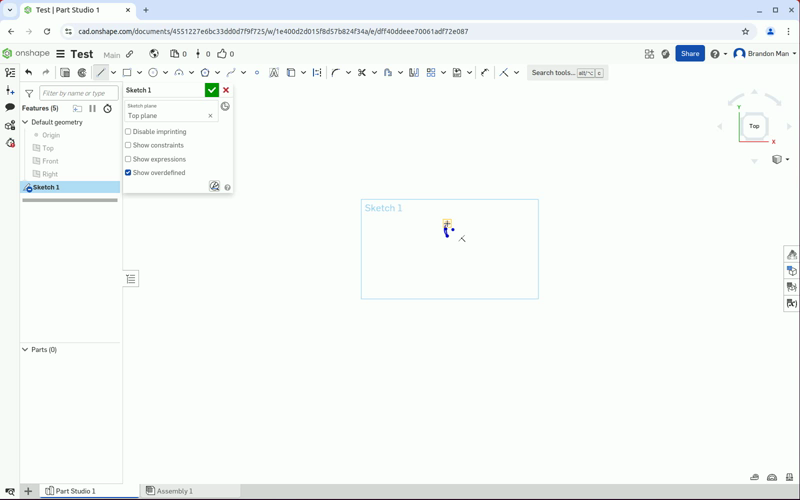
scroll(6)
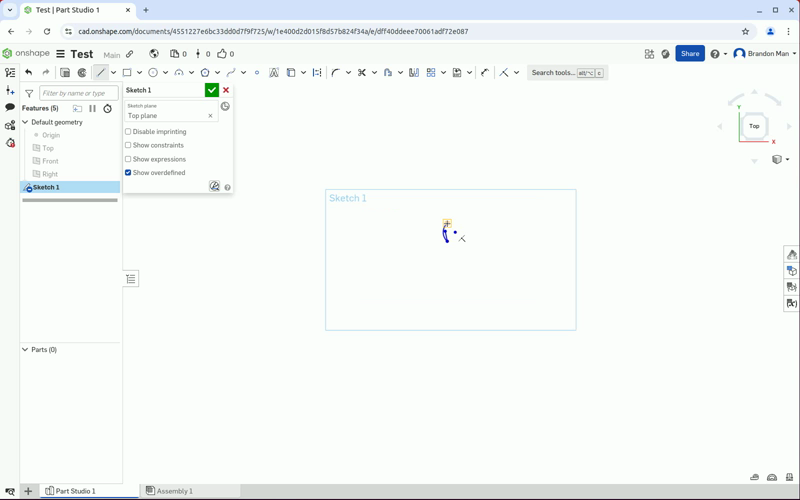
scroll(6)
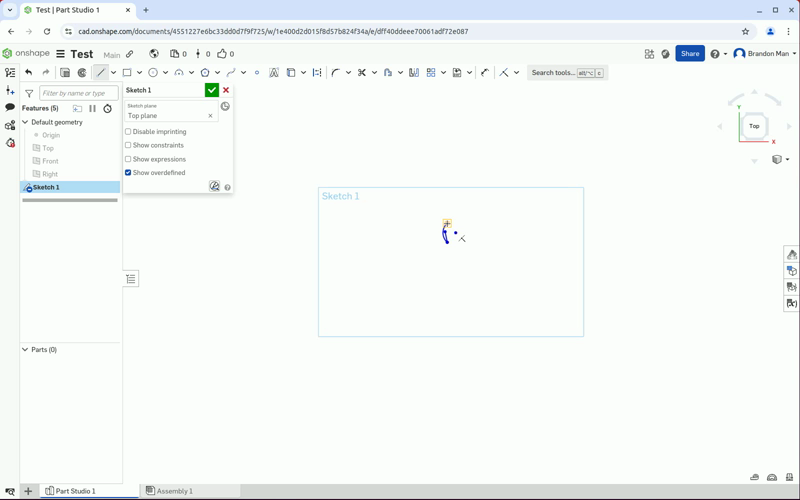
scroll(6)
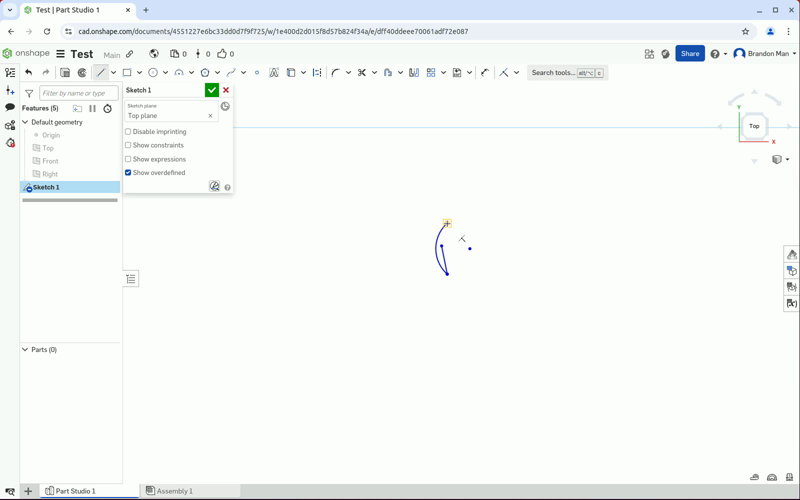
click(447, 223)
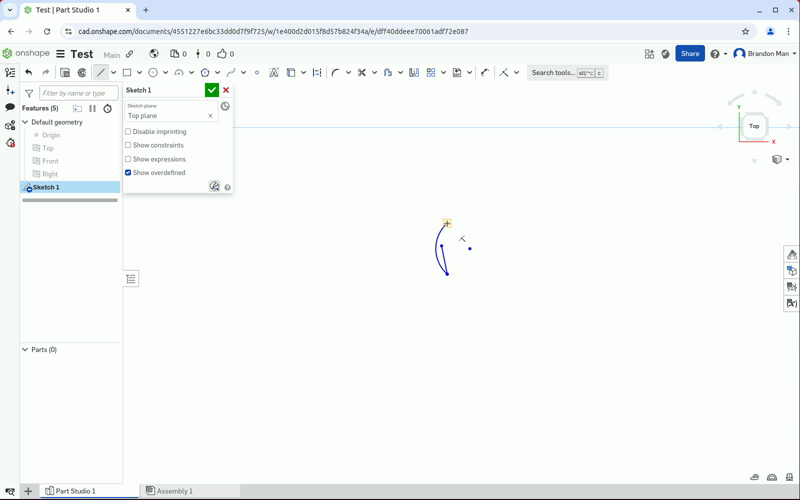
scroll(-6)
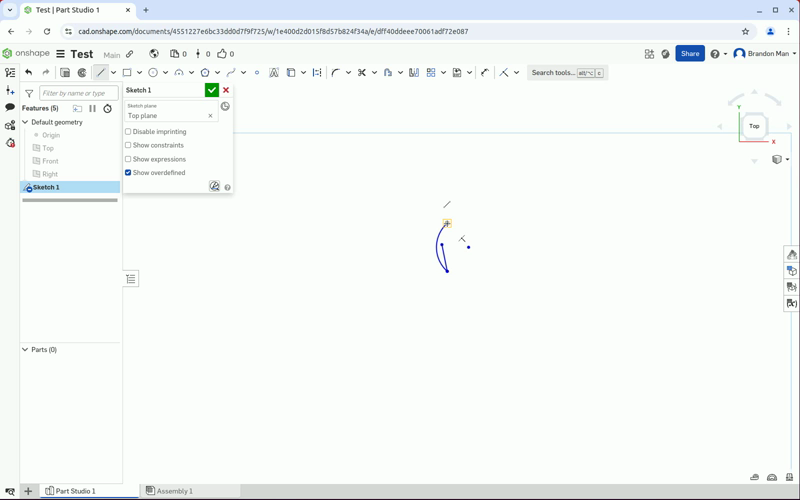
scroll(-6)
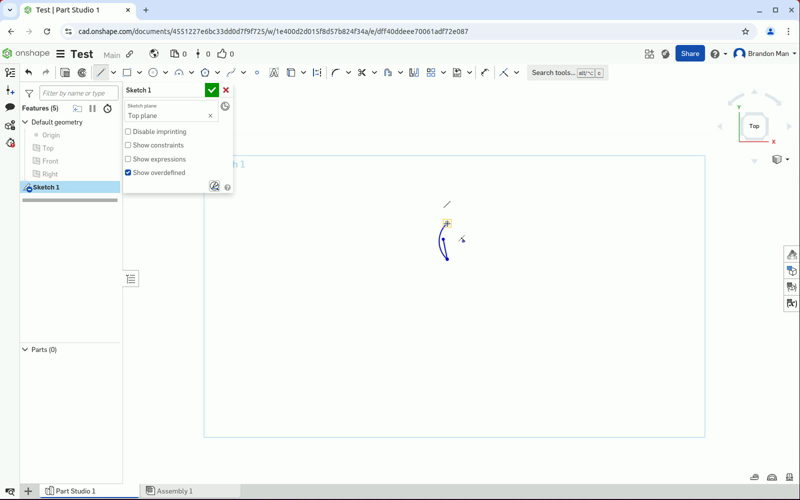
scroll(-6)
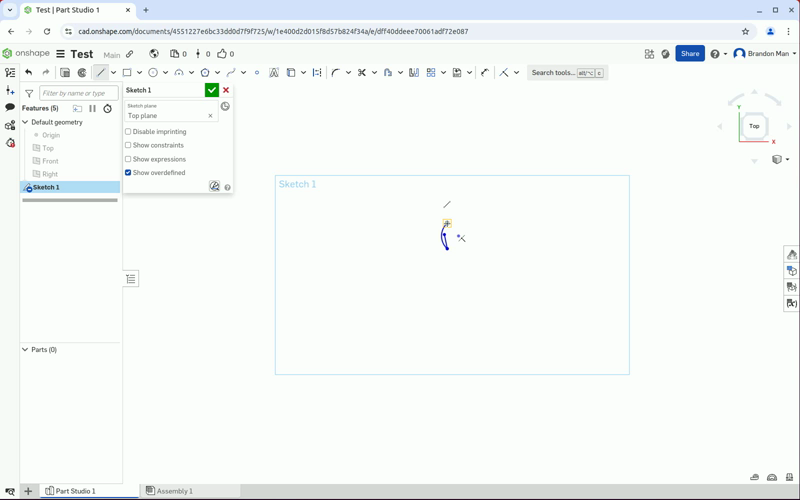
scroll(-6)
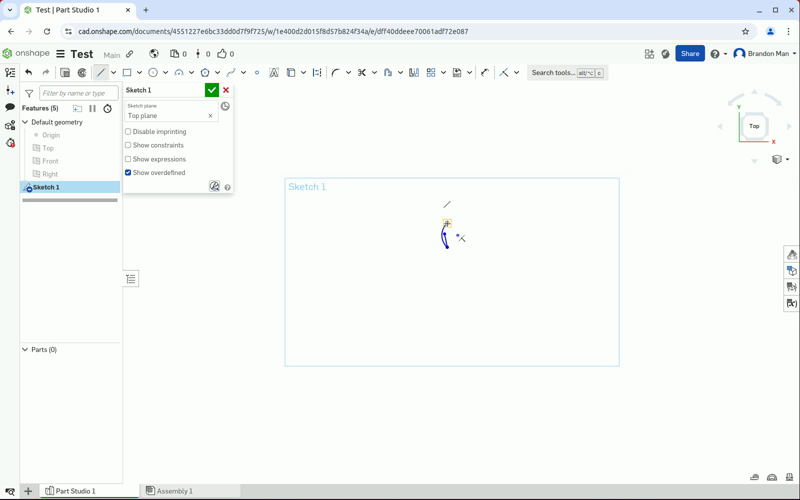
scroll(-6)
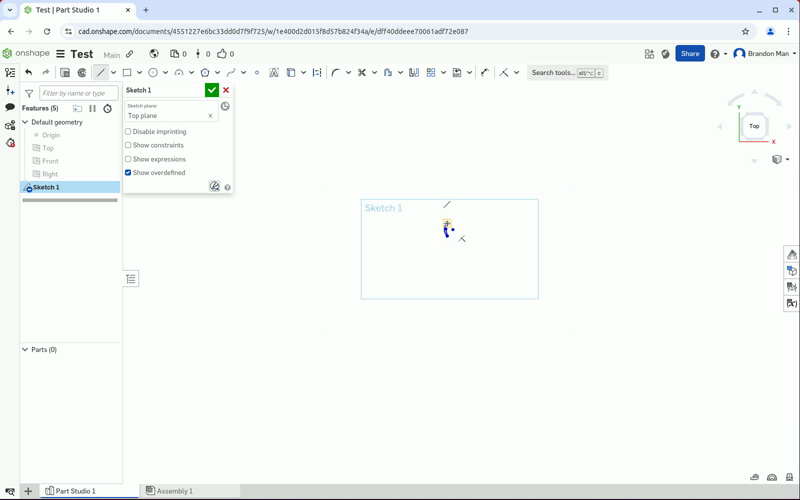
scroll(-6)
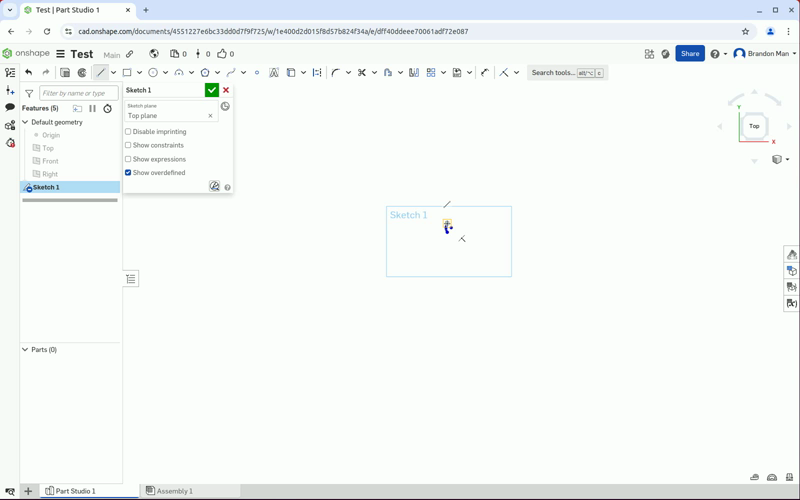
scroll(-6)
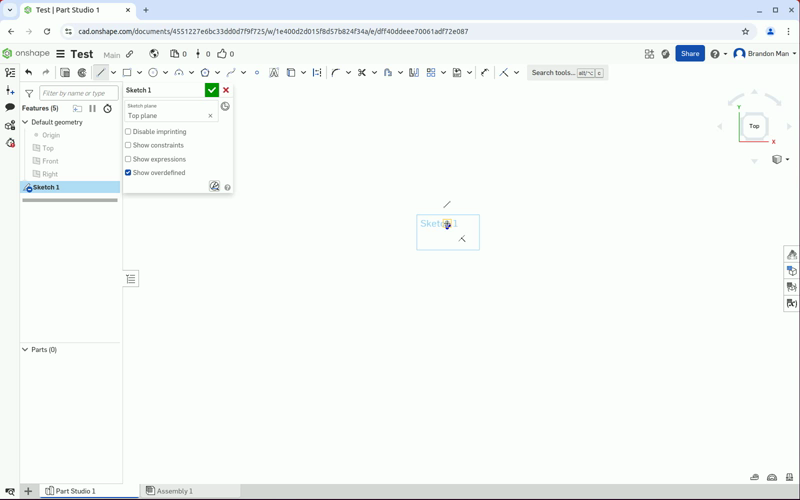
mouse_move(477, 223)
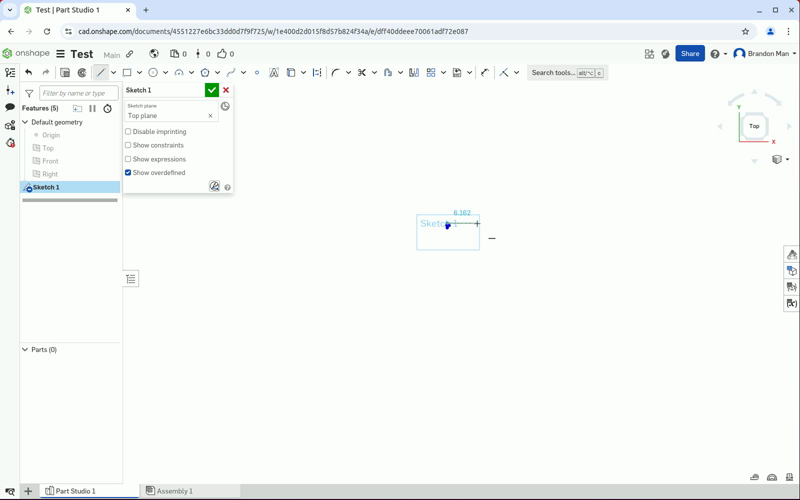
key_down(shift)
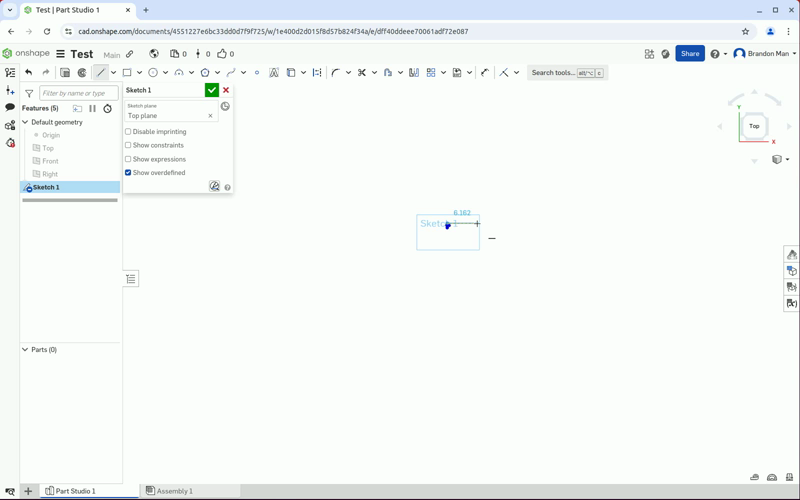
mouse_move(446, 225)
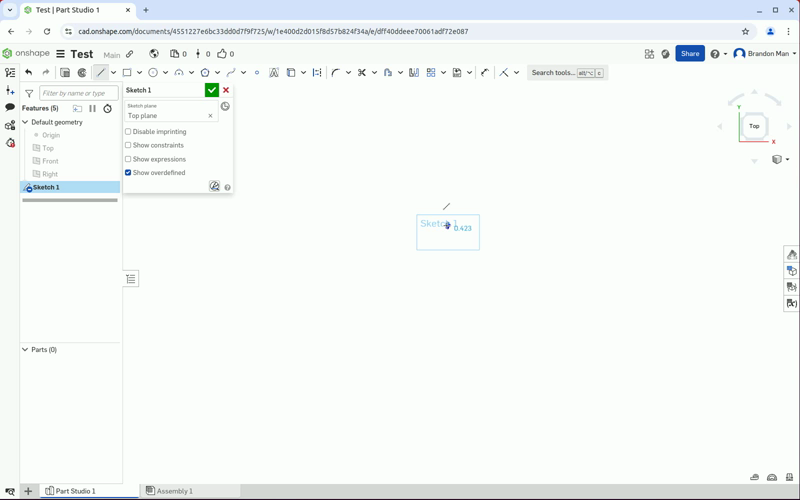
scroll(6)
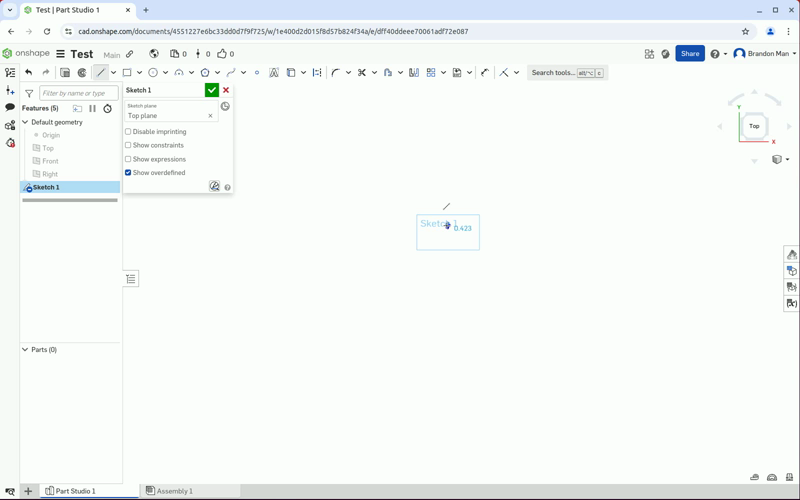
scroll(6)
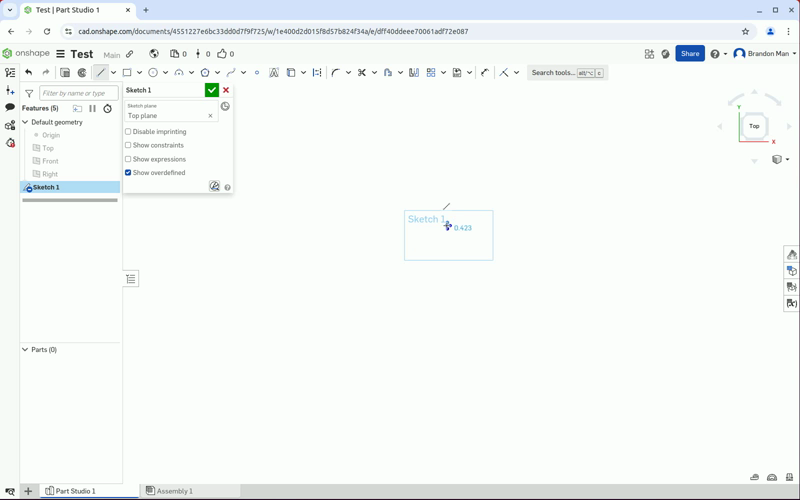
scroll(6)
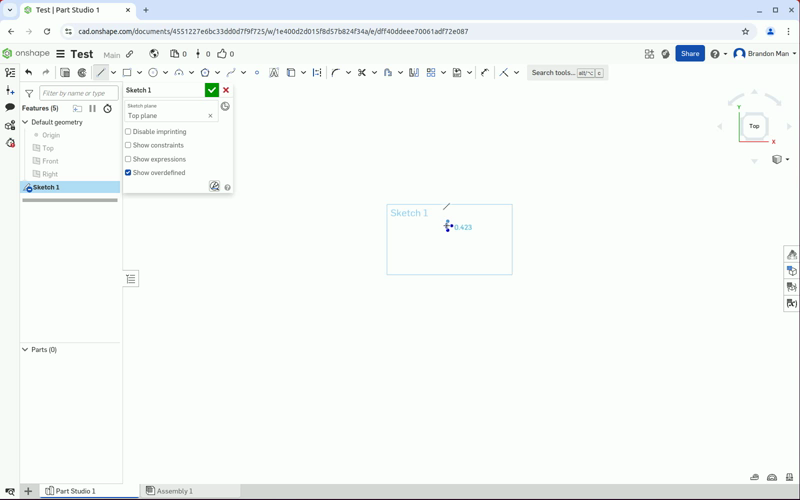
scroll(6)
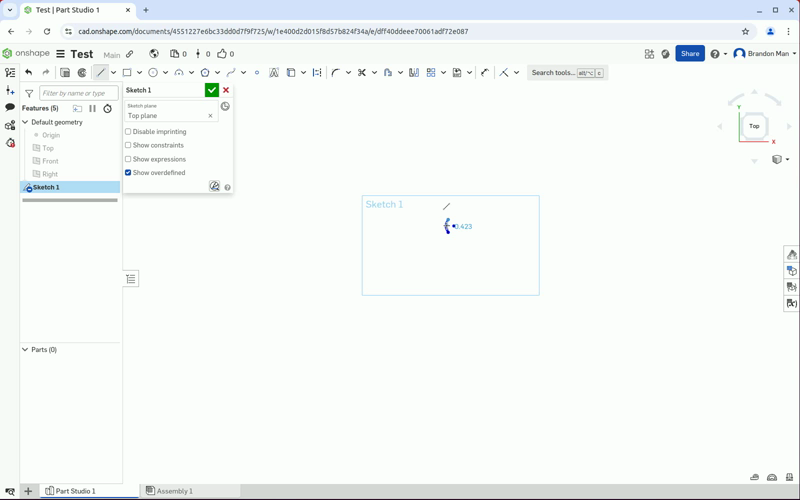
scroll(6)
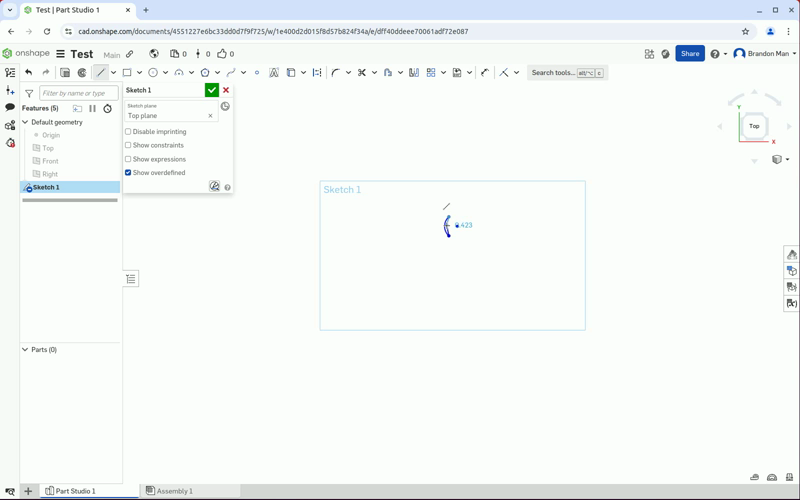
scroll(6)
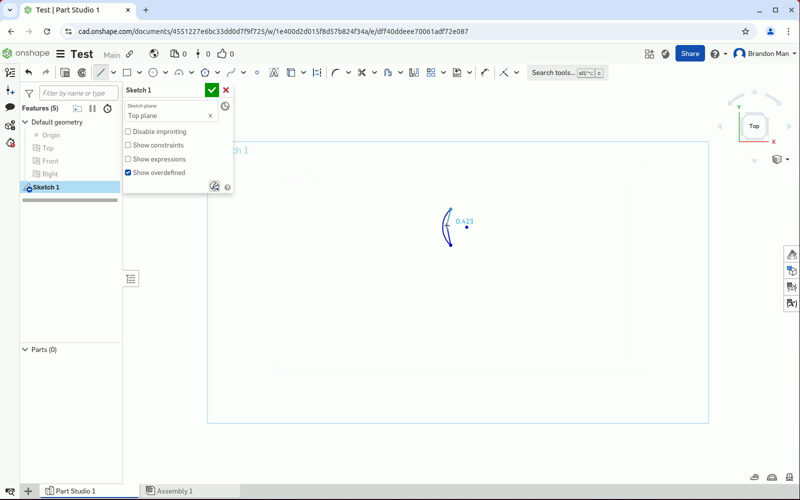
scroll(6)
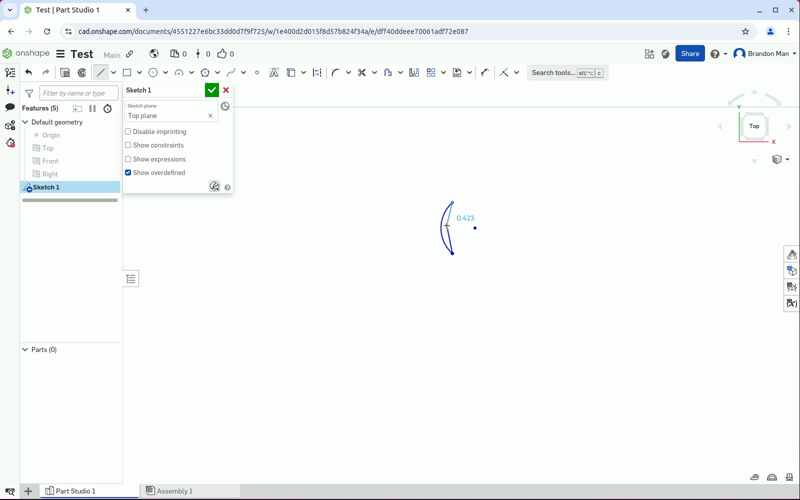
key_up(shift)
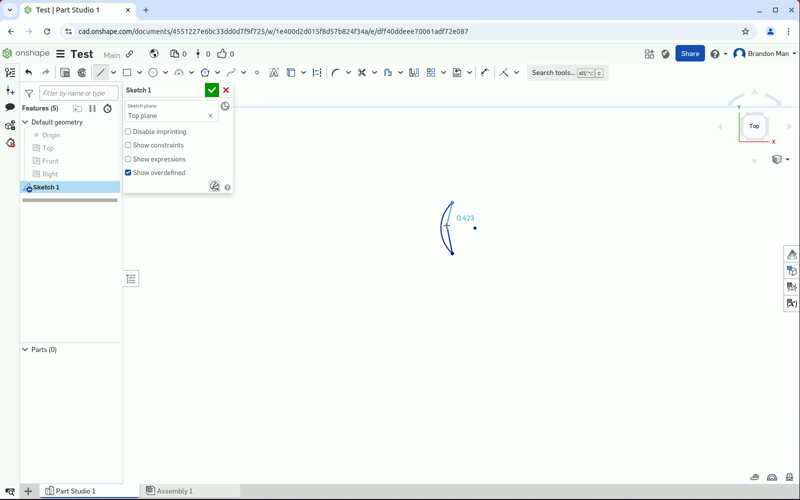
click(446, 225)
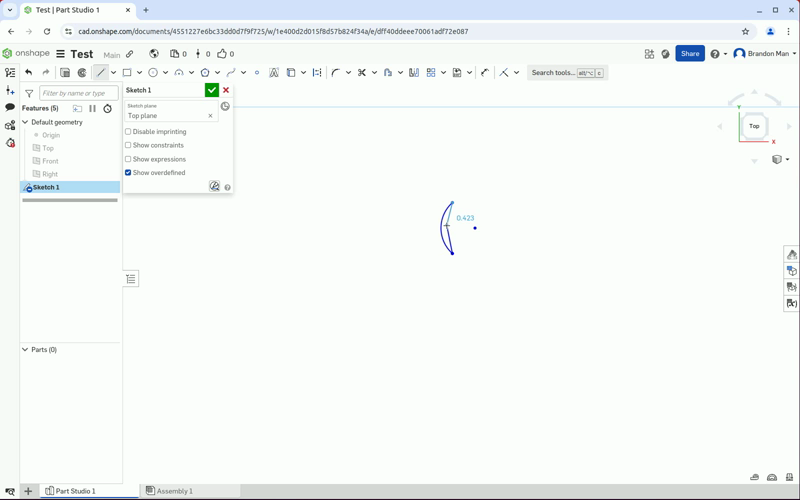
scroll(-6)
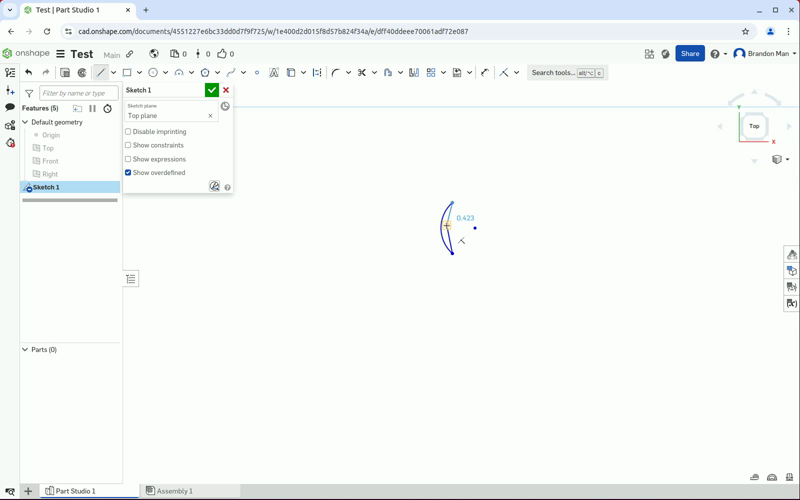
scroll(-6)
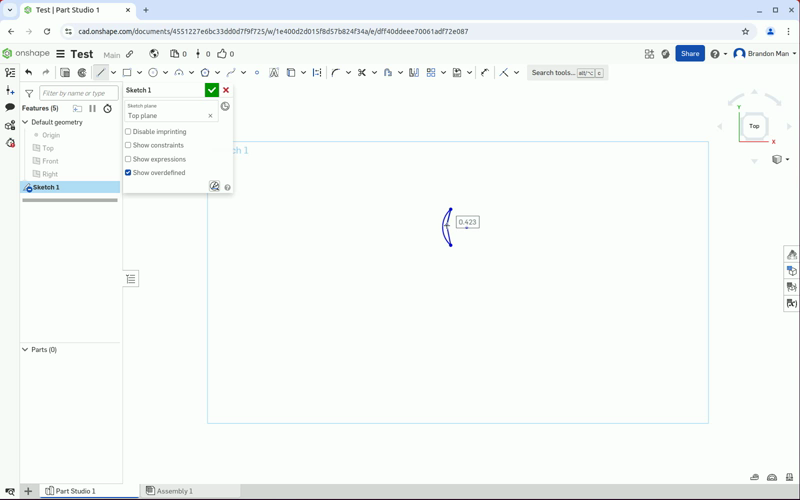
scroll(-6)
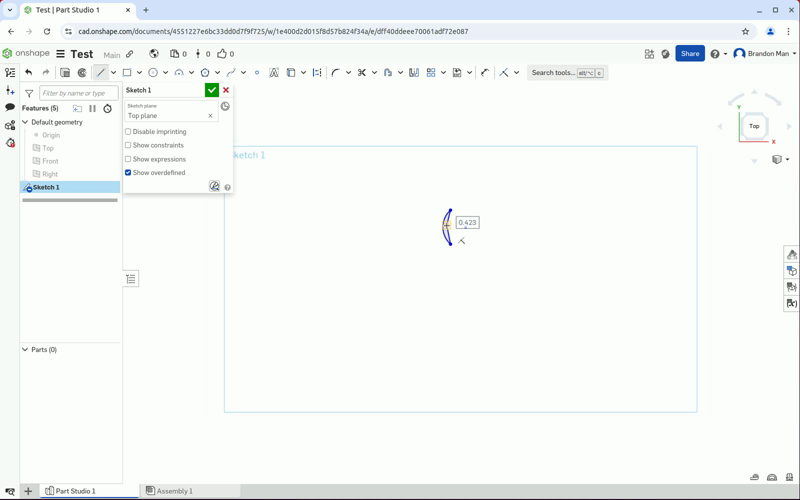
scroll(-6)
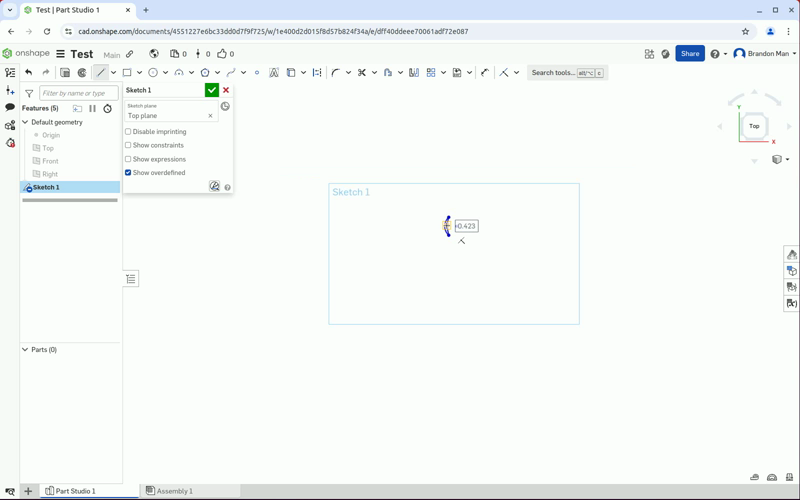
scroll(-6)
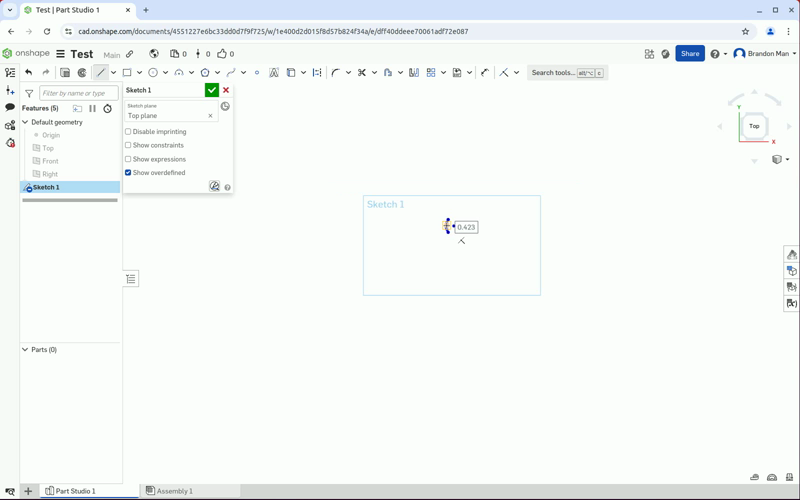
scroll(-6)
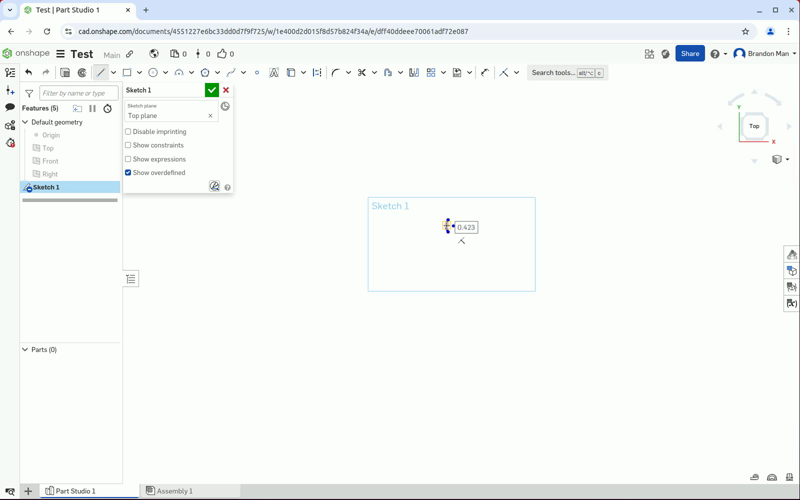
scroll(-6)
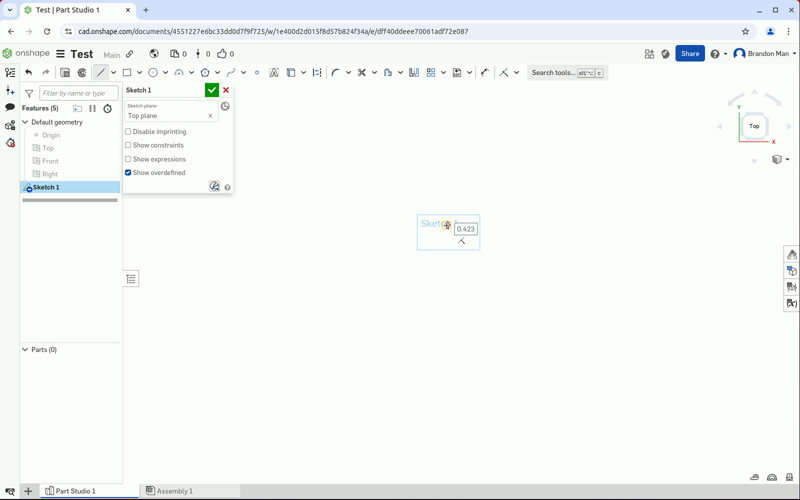
key(esc)
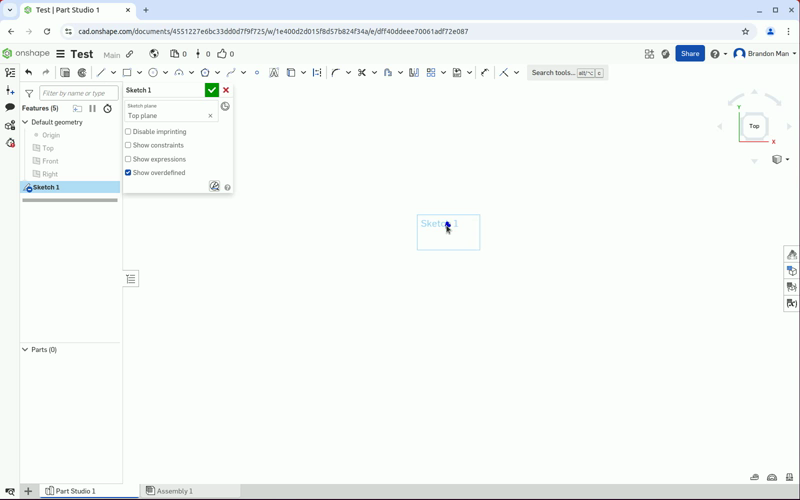
mouse_move(446, 226)
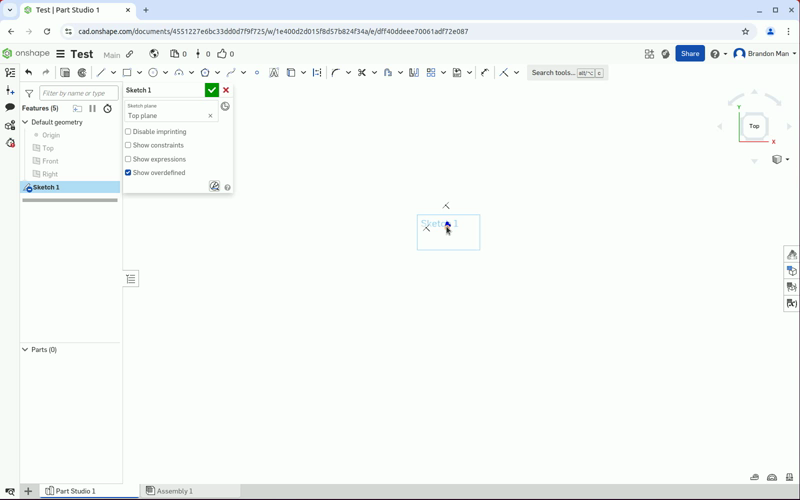
scroll(6)
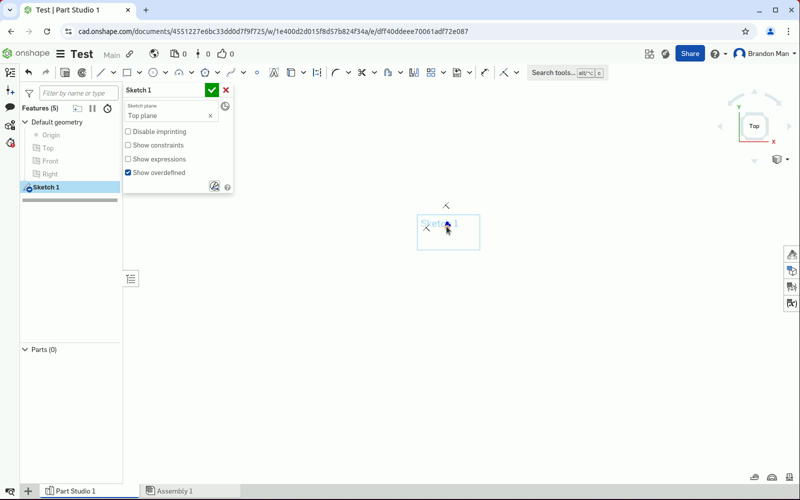
scroll(6)
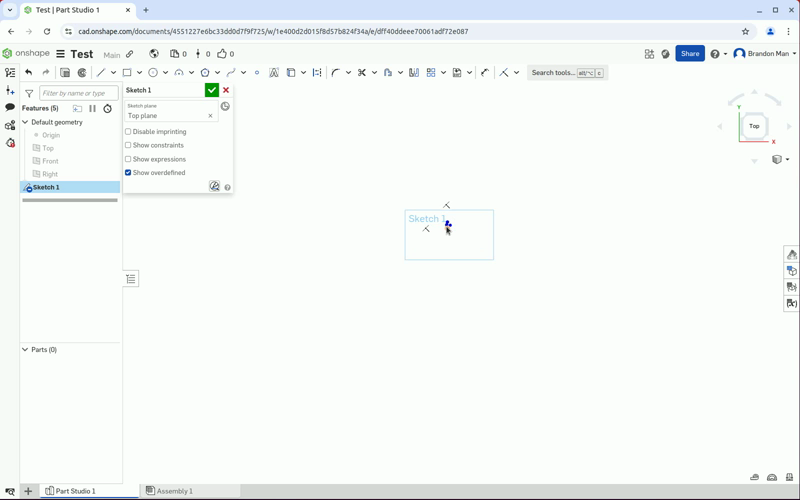
scroll(6)
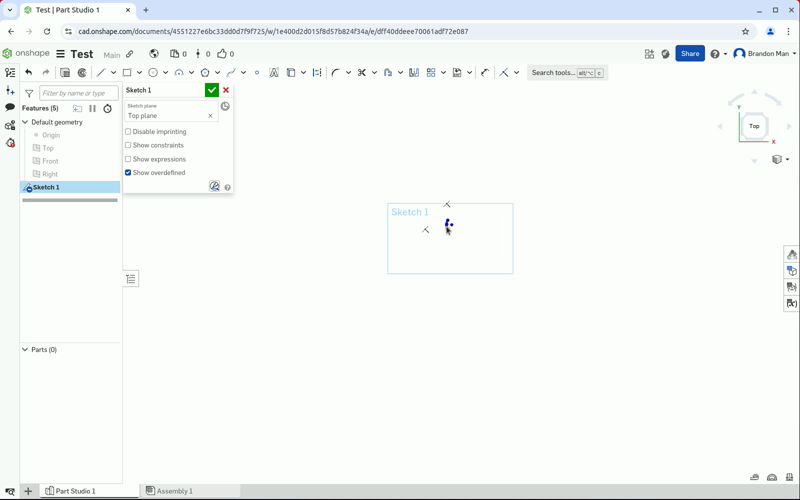
scroll(6)
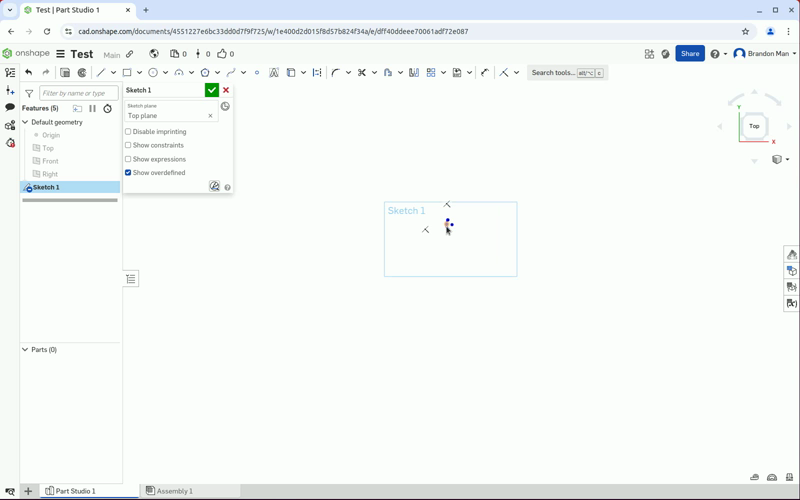
scroll(6)
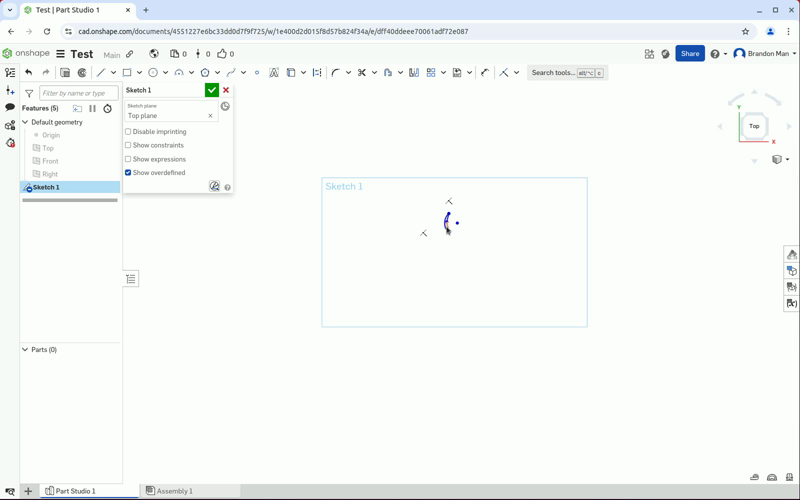
scroll(6)
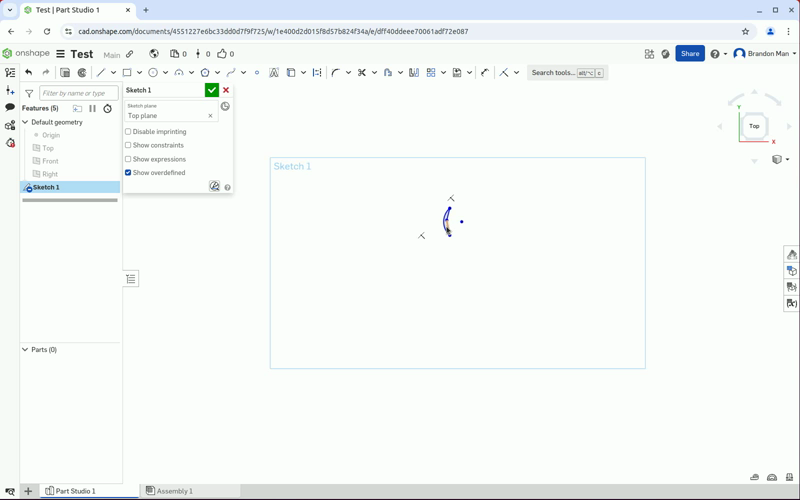
scroll(6)
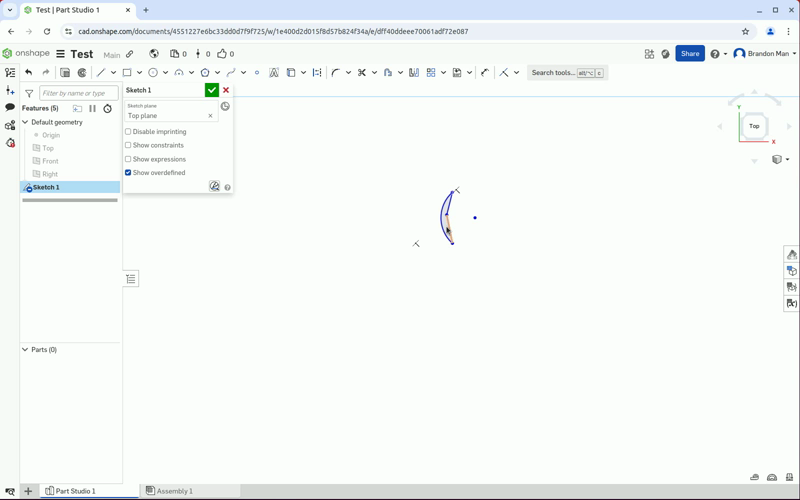
click(446, 226)
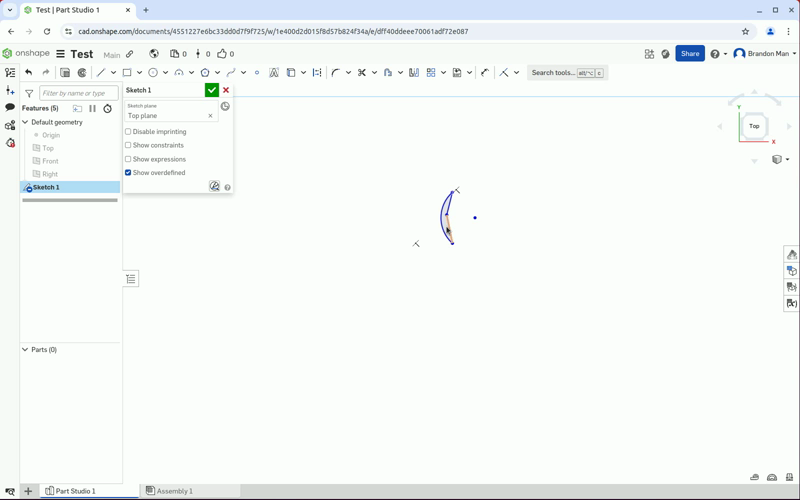
scroll(-6)
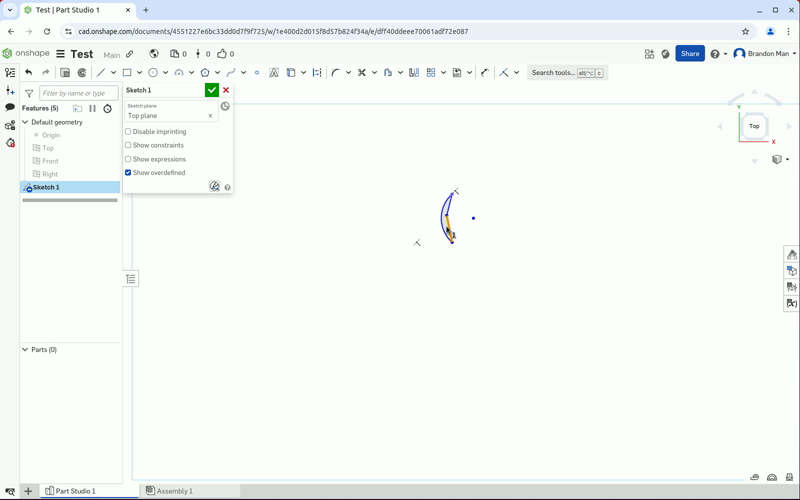
scroll(-6)
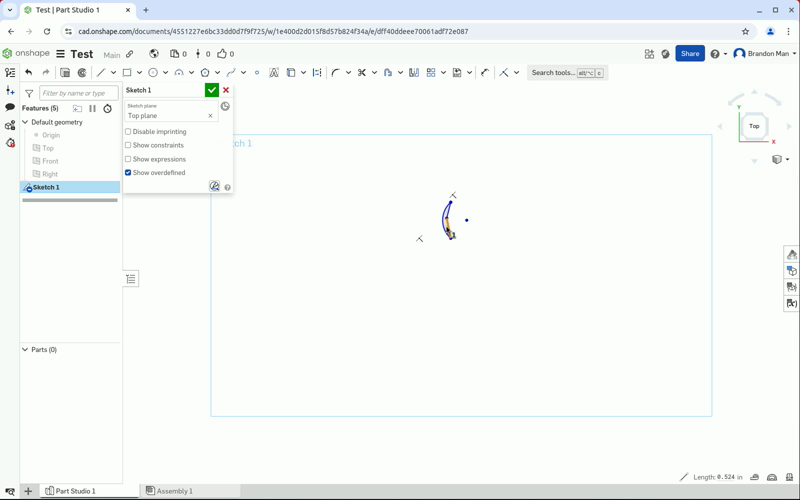
scroll(-6)
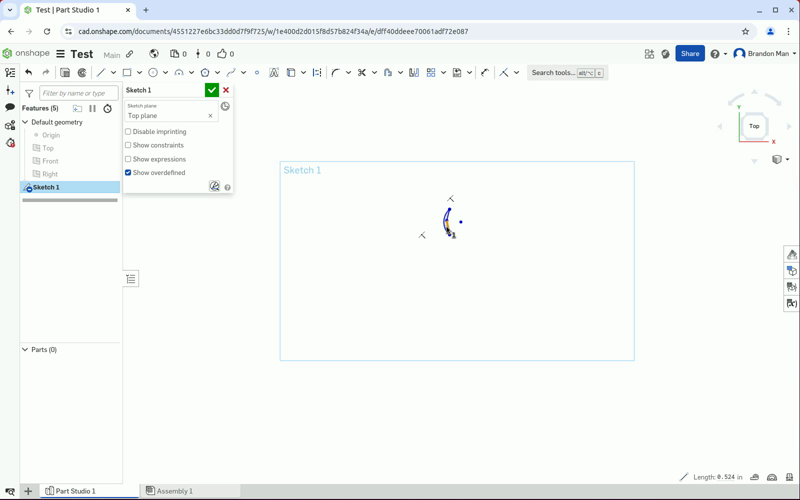
scroll(-6)
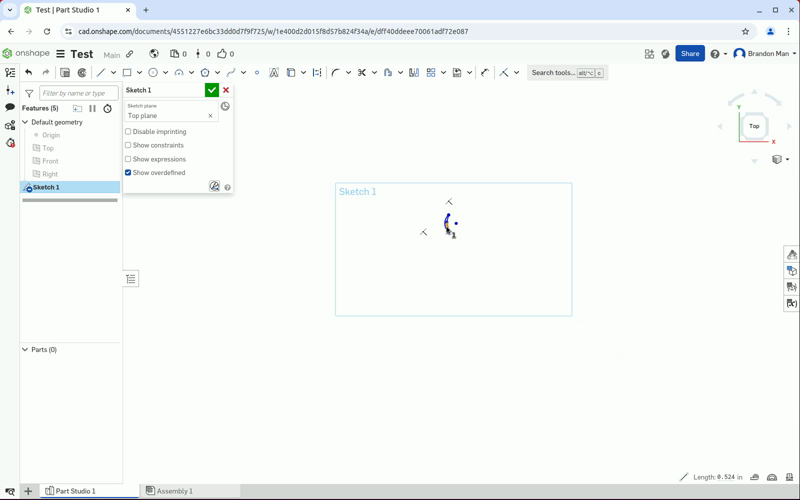
scroll(-6)
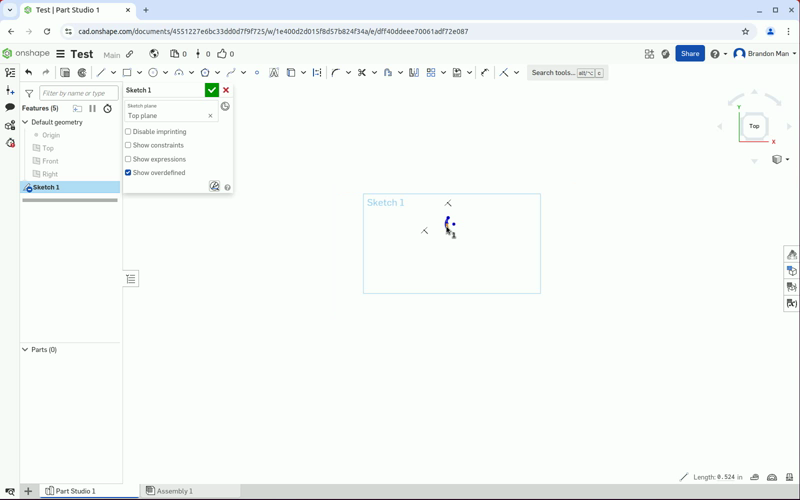
scroll(-6)
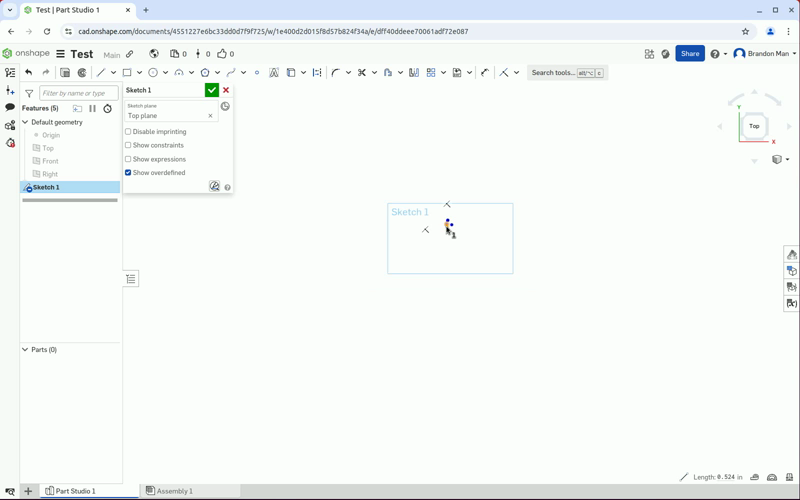
scroll(-6)
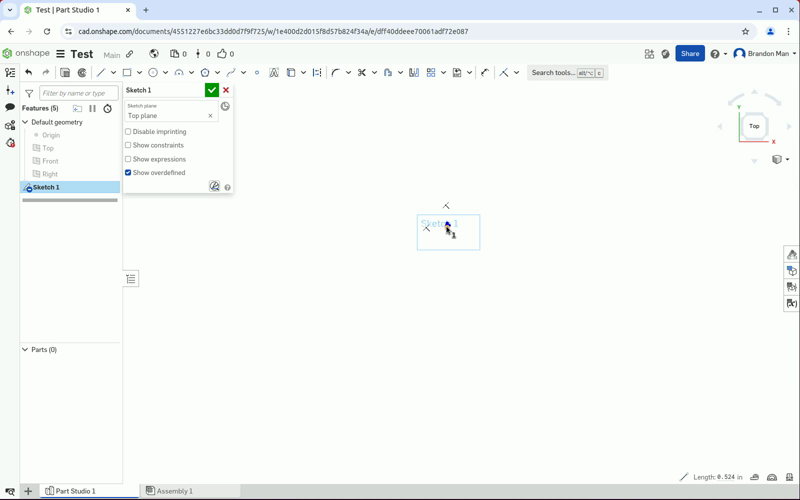
mouse_move(73, 352)
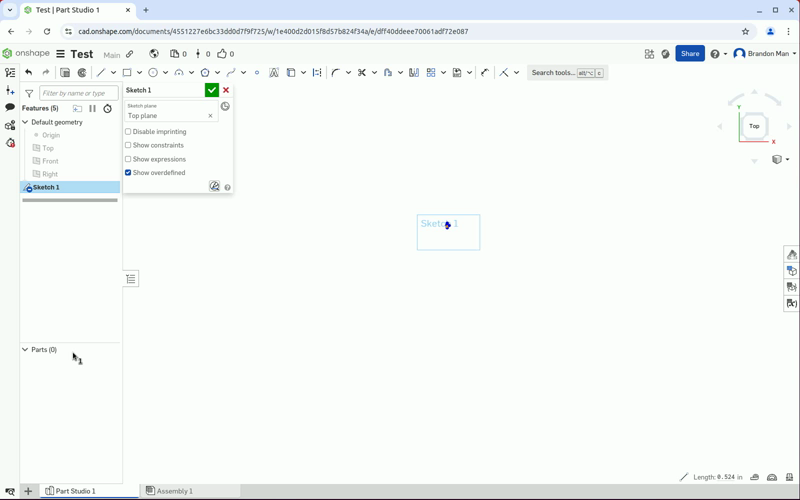
key(shift+y)
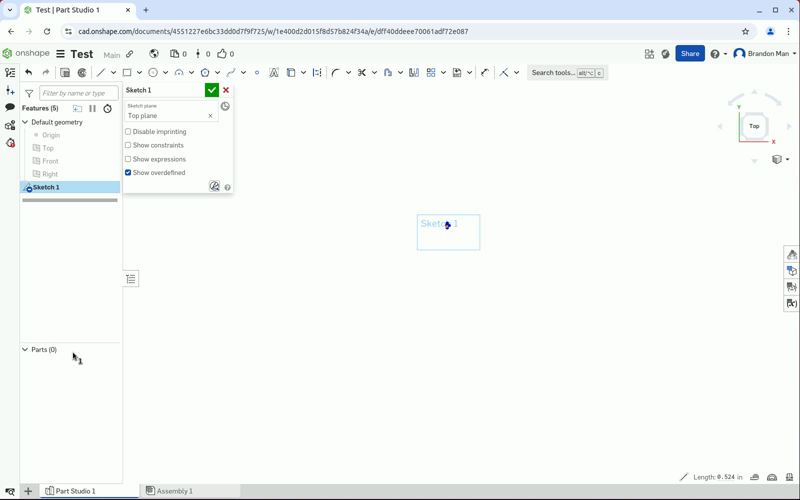
key(shift+e)
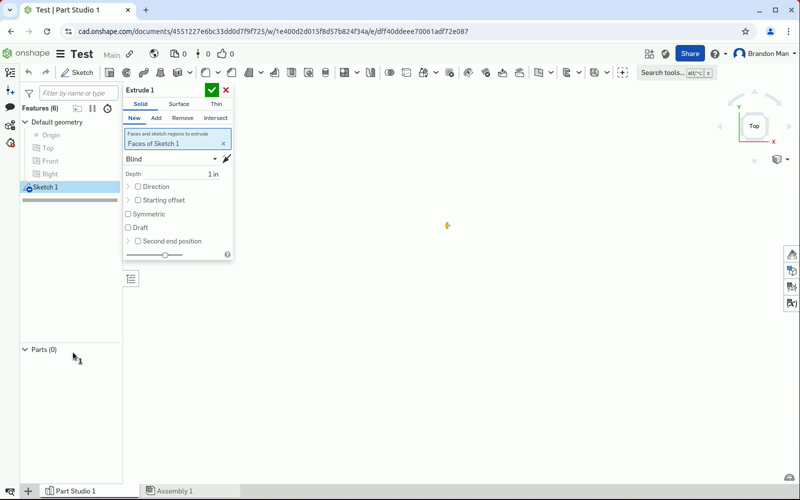
mouse_move(143, 106)
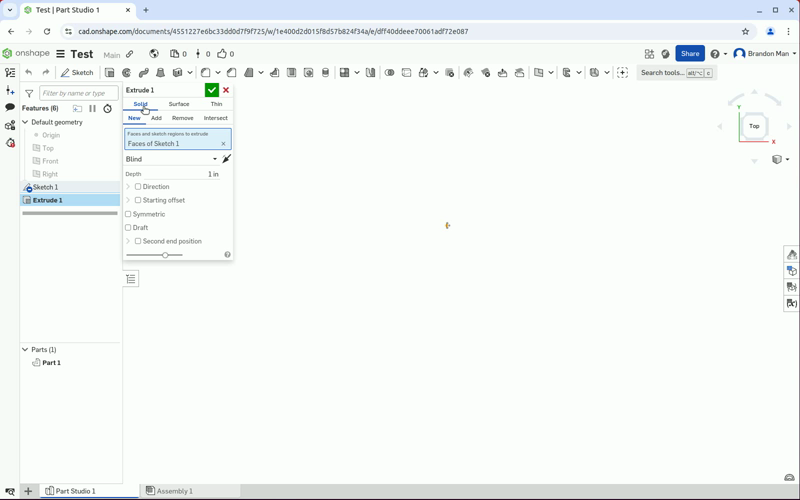
click(143, 106)
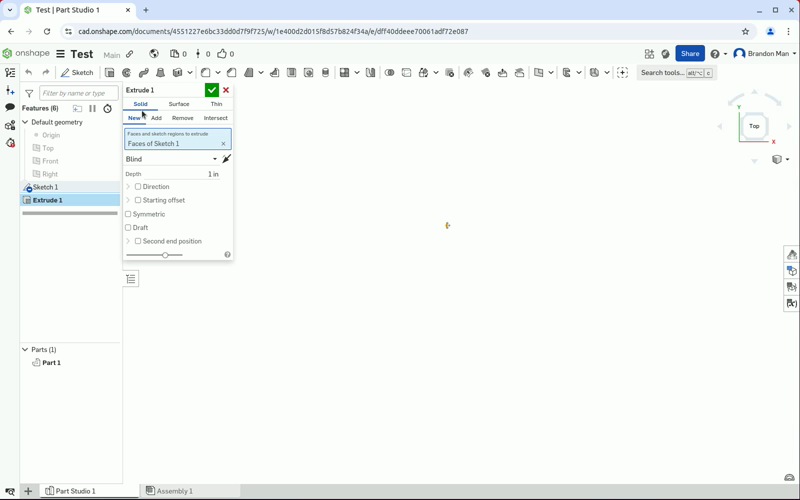
mouse_move(137, 120)
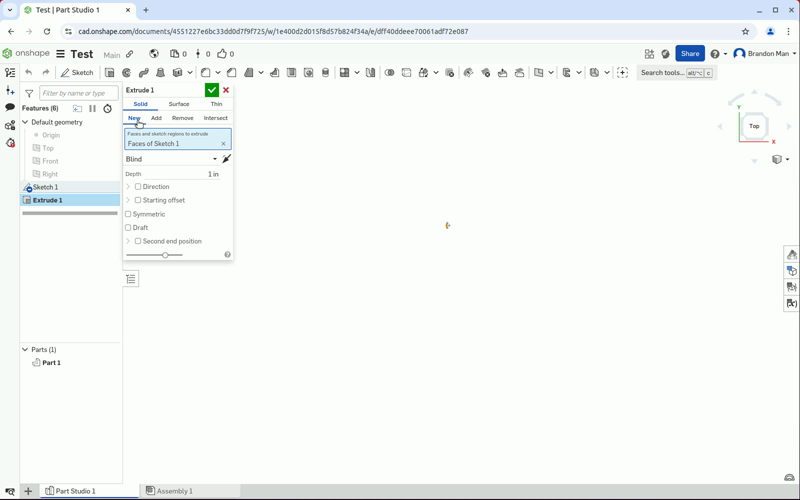
click(137, 120)
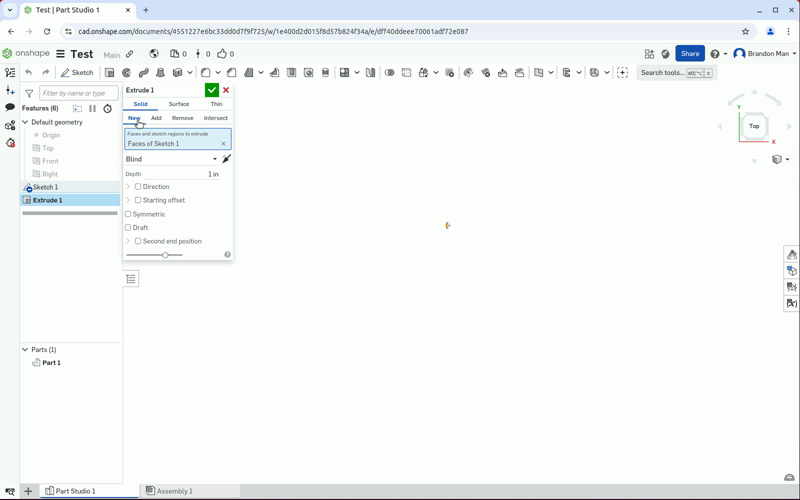
key(tab, 4)
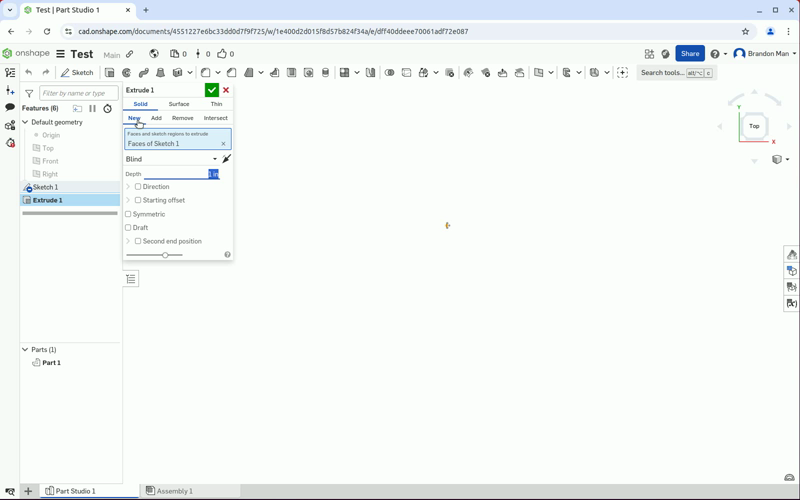
text(0.481)
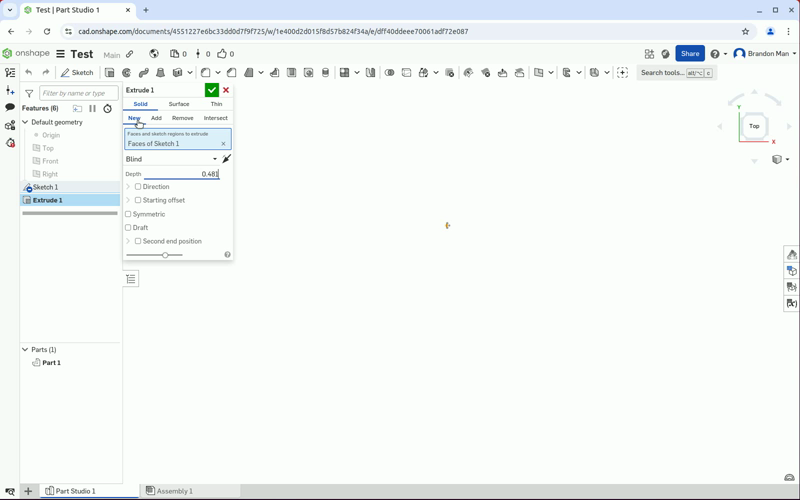
key(enter)
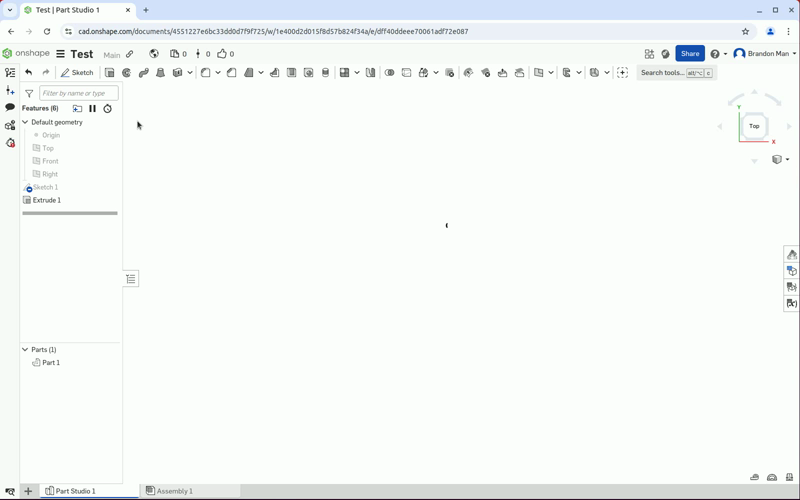
key(shift+h)
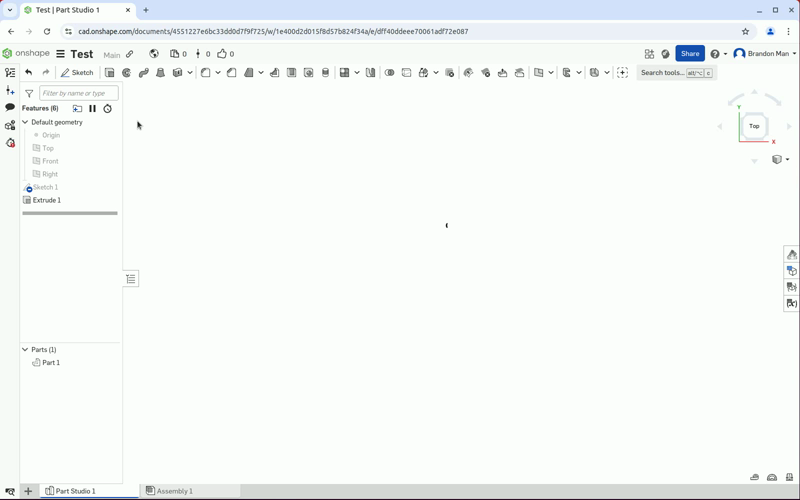
key(shift+h)
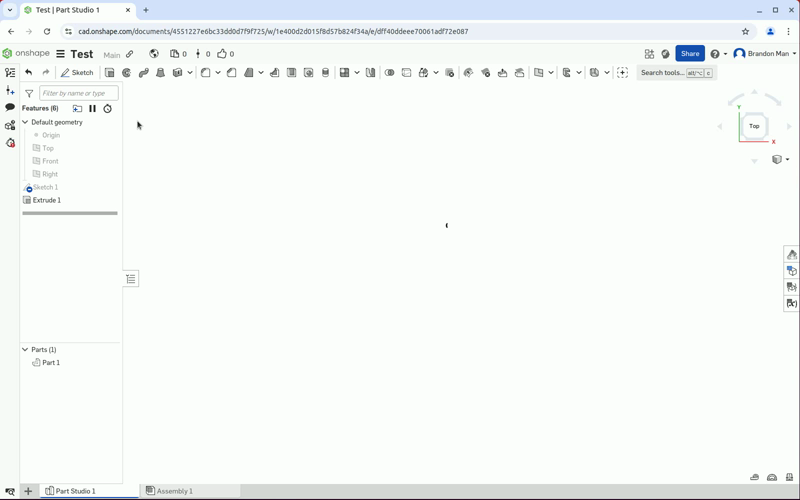
mouse_move(73, 189)
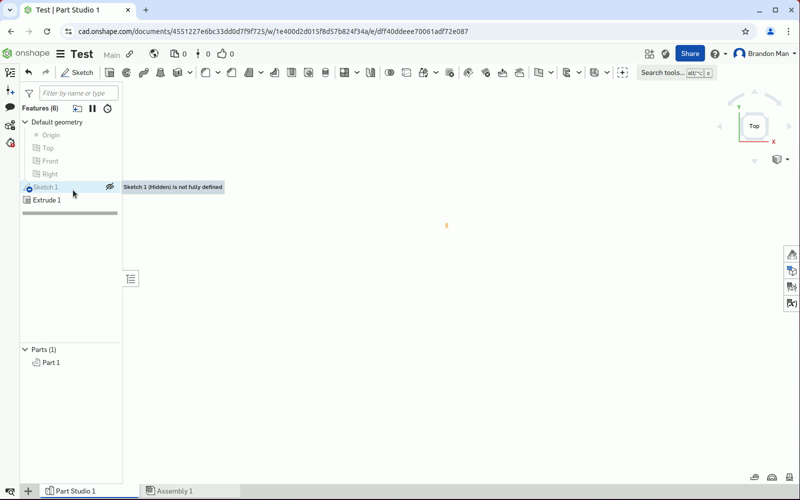
click(73, 189)
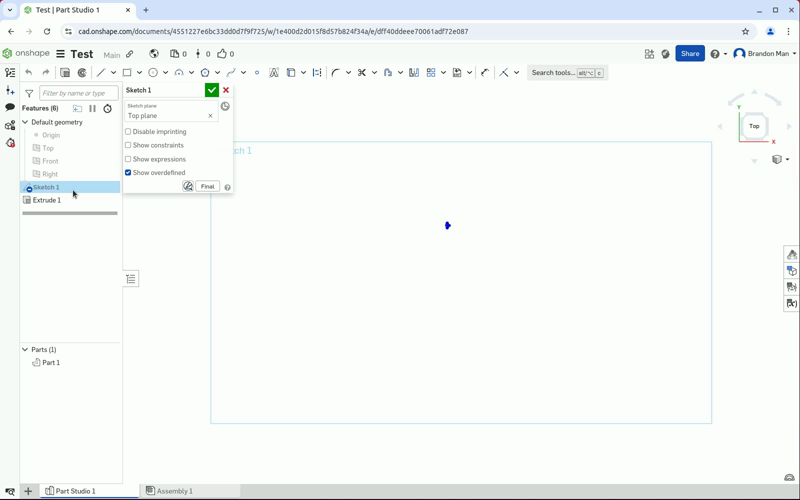
mouse_move(229, 92)
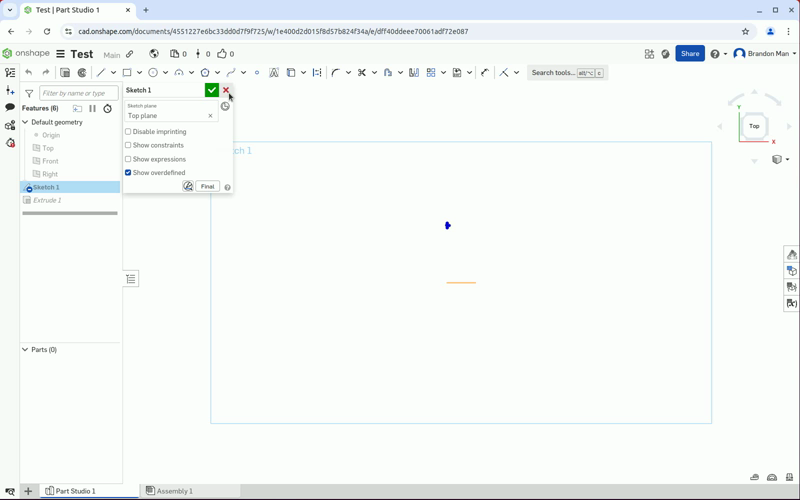
click(229, 92)
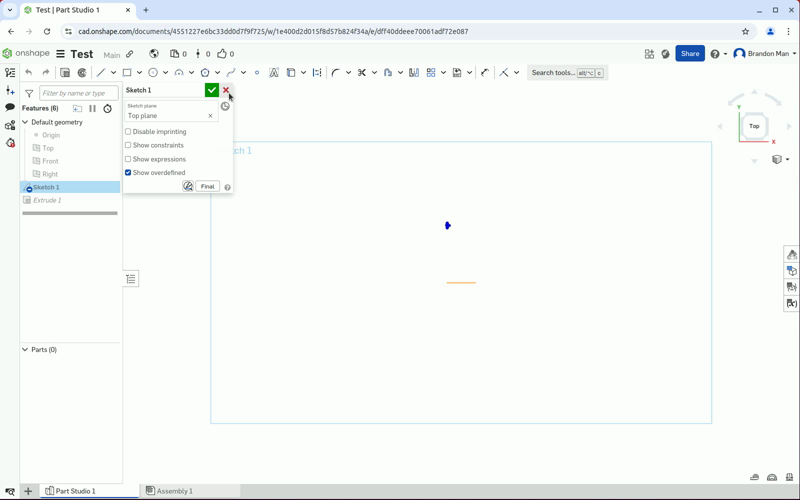
key(shift+s)
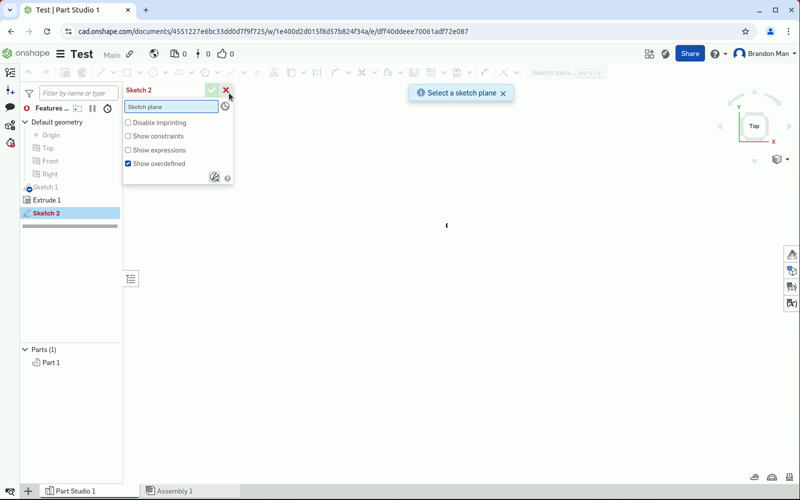
mouse_move(73, 150)
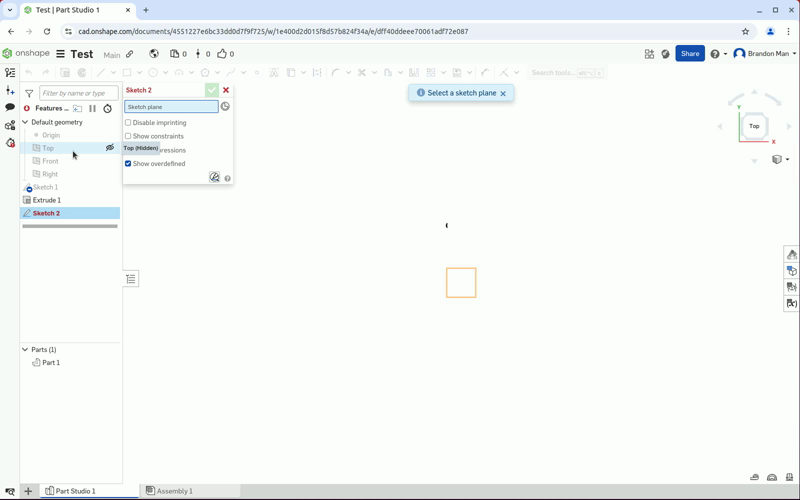
click(73, 150)
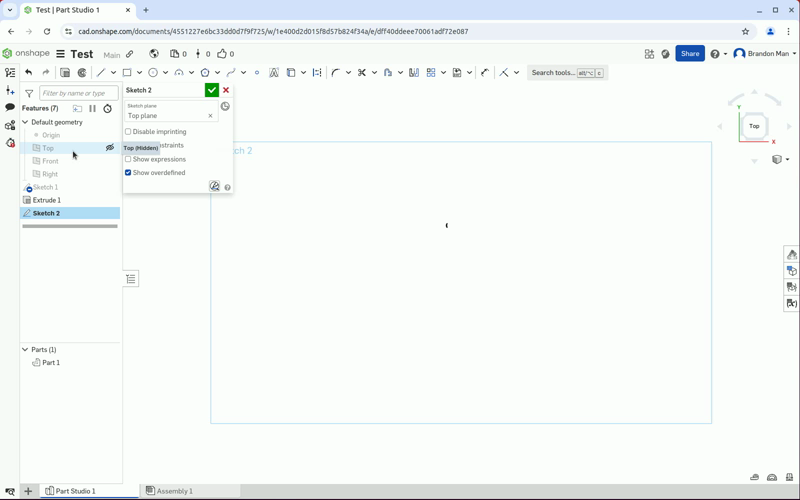
mouse_move(73, 352)
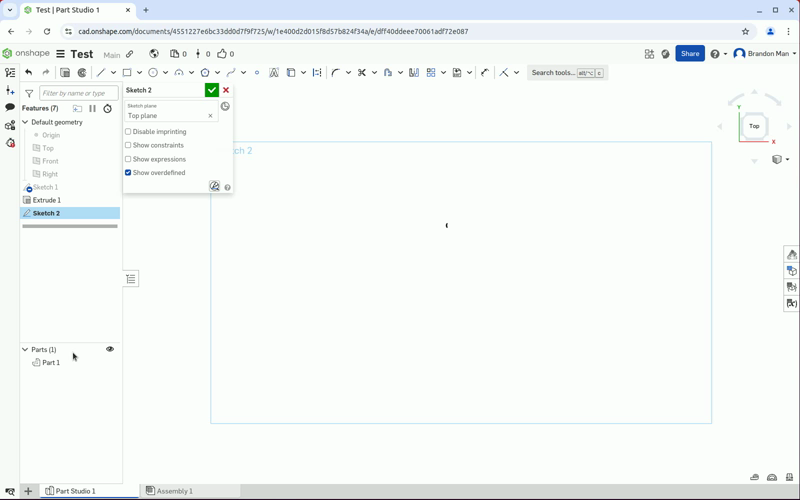
key(y)
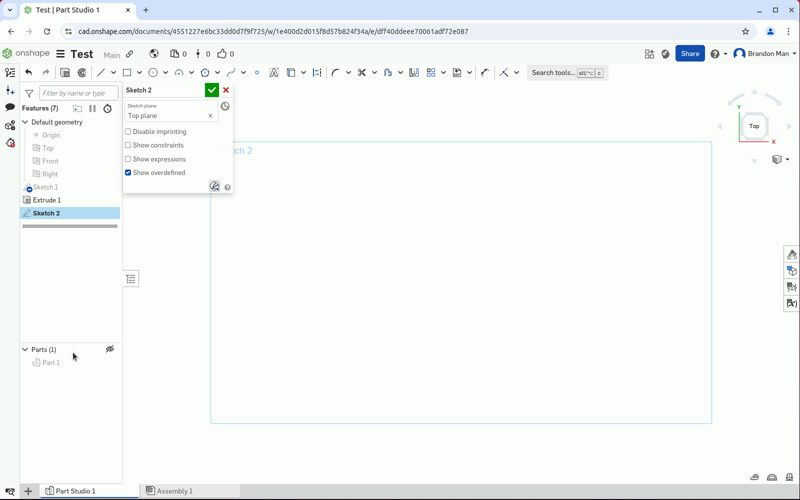
key(a)
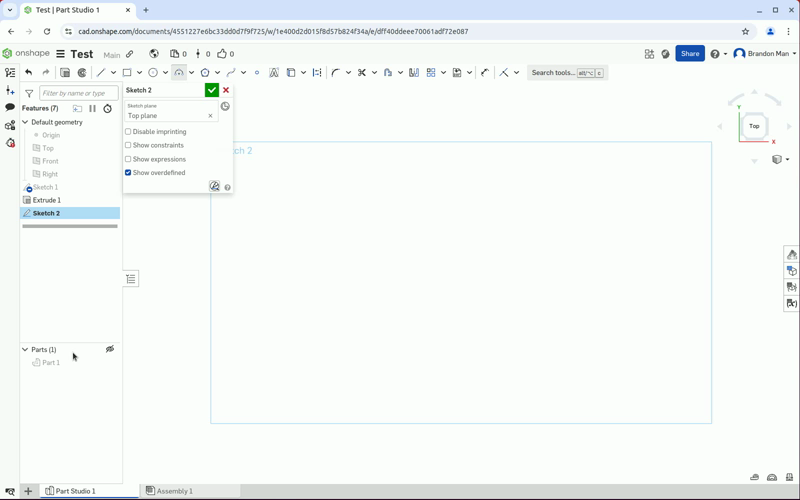
key_down(shift)
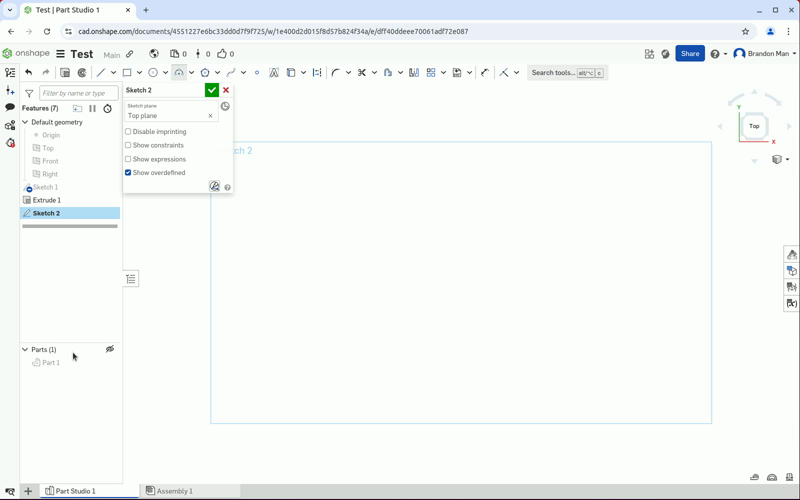
mouse_move(474, 227)
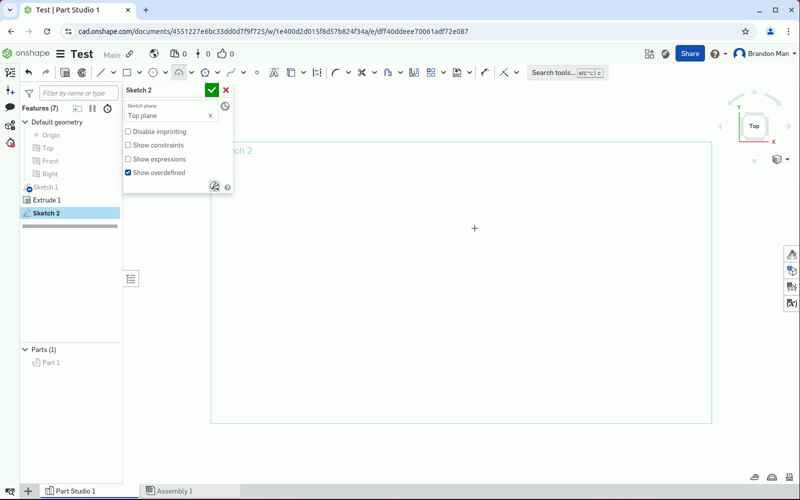
click(474, 227)
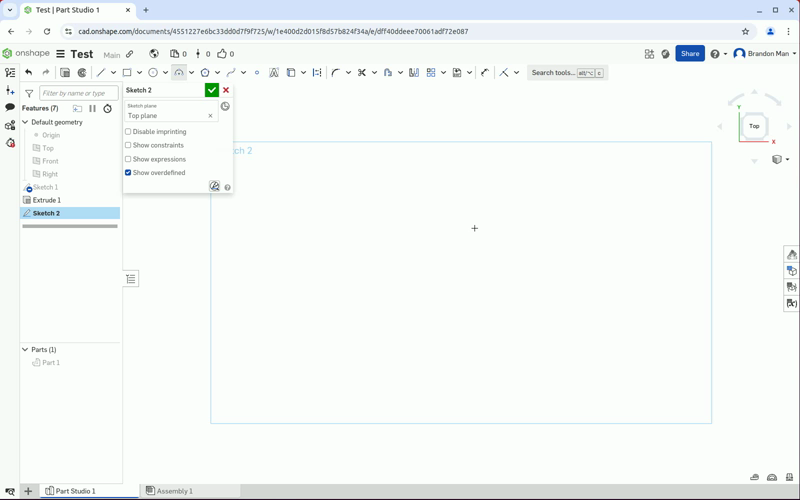
key_up(shift)
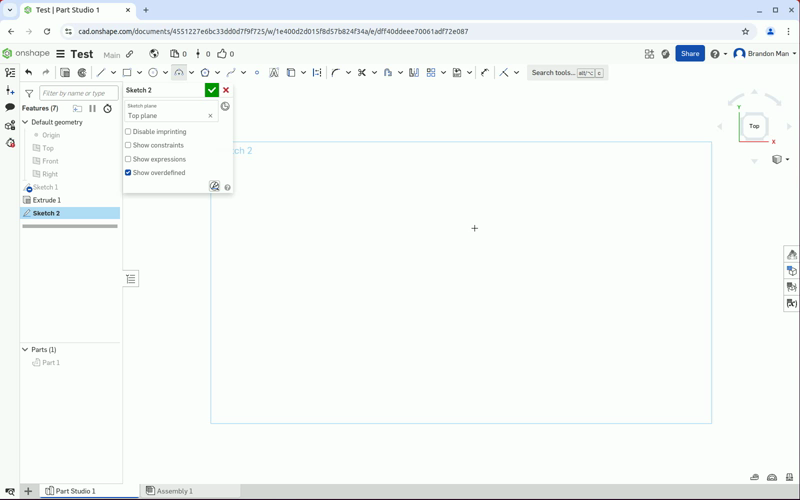
key_down(shift)
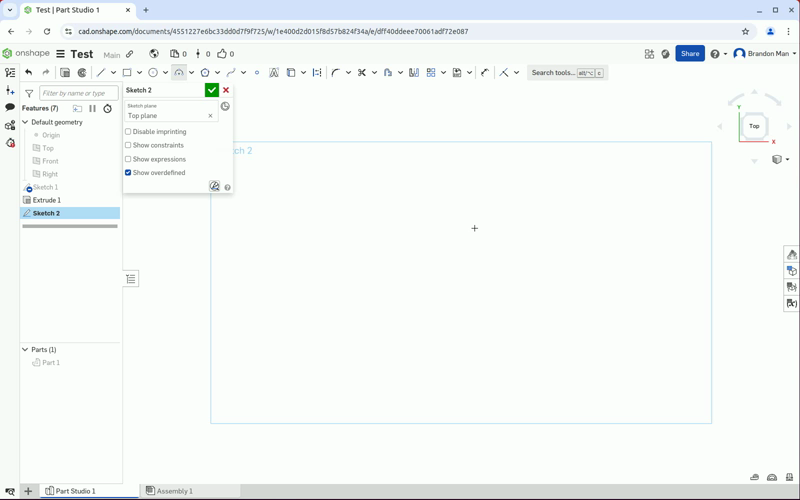
mouse_move(474, 223)
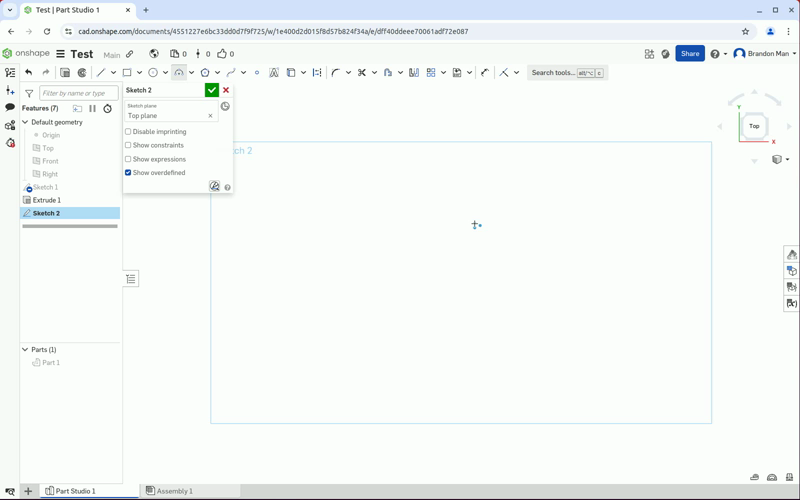
scroll(6)
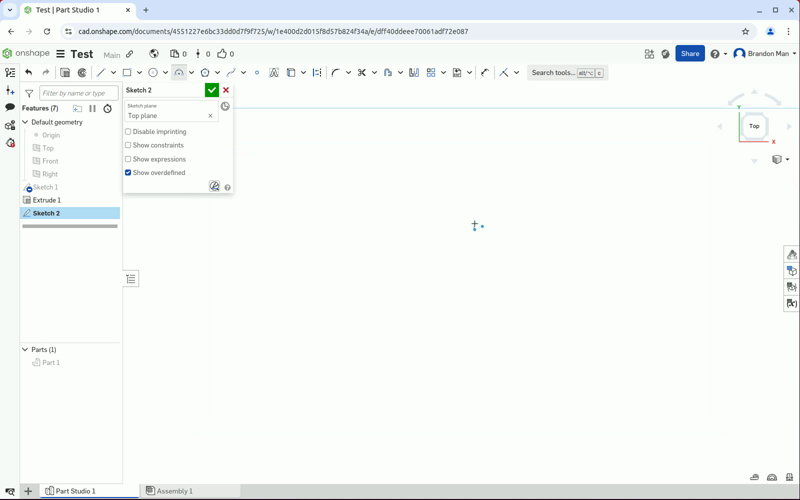
scroll(6)
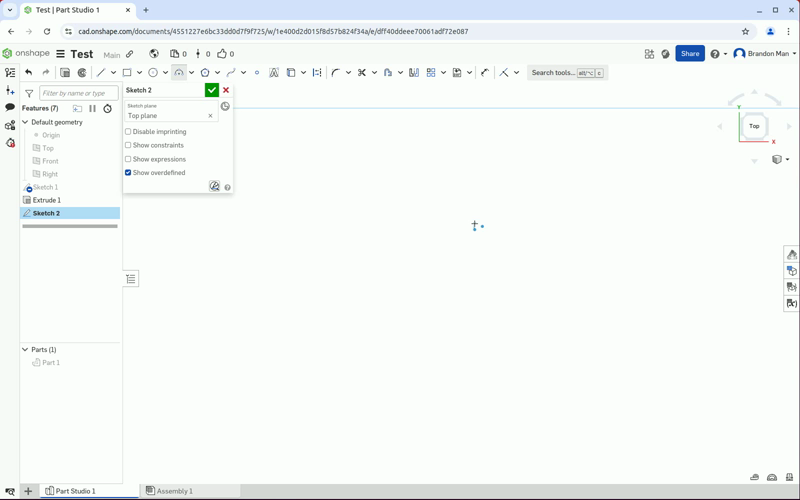
scroll(6)
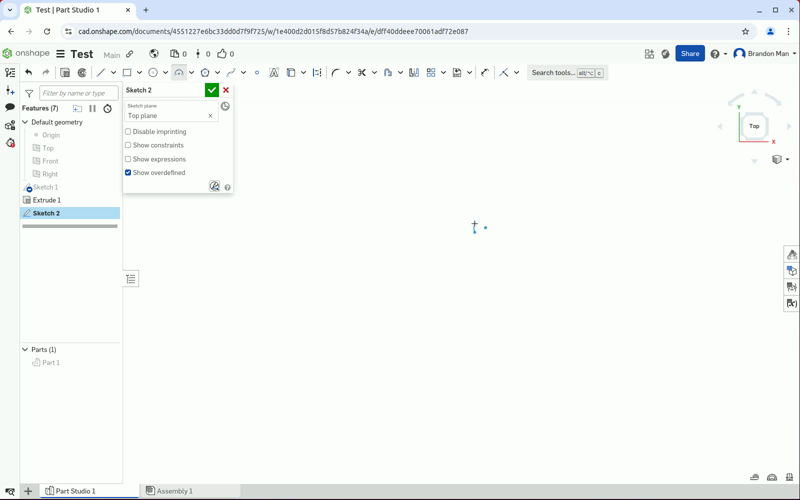
scroll(6)
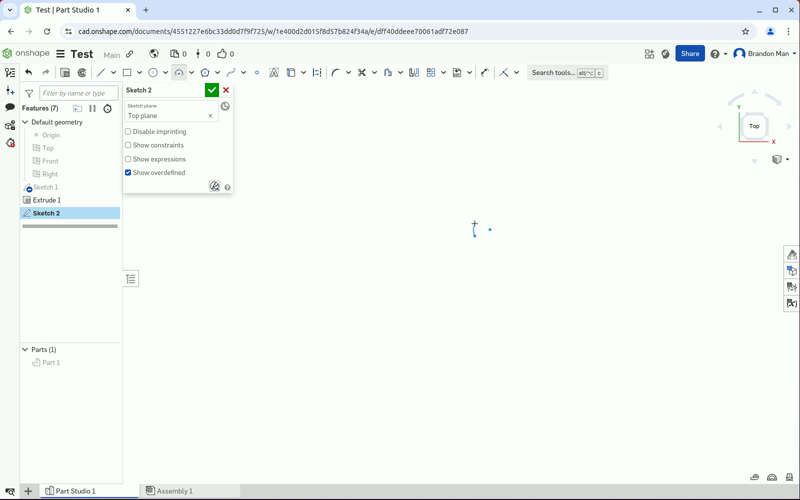
scroll(6)
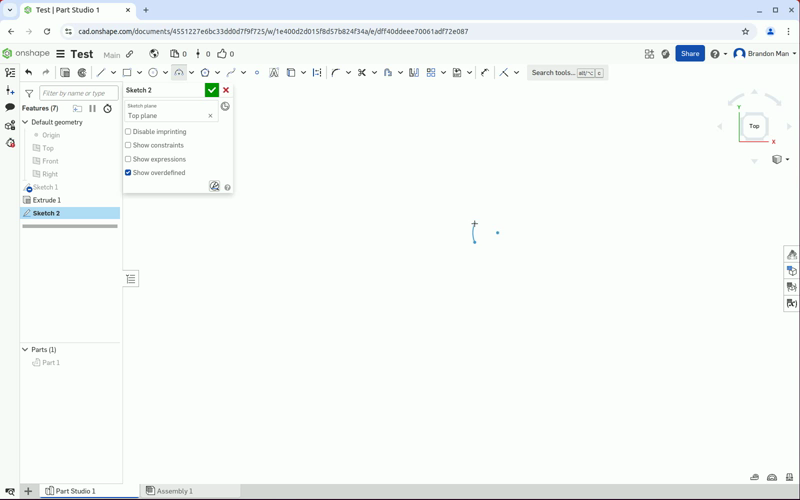
scroll(6)
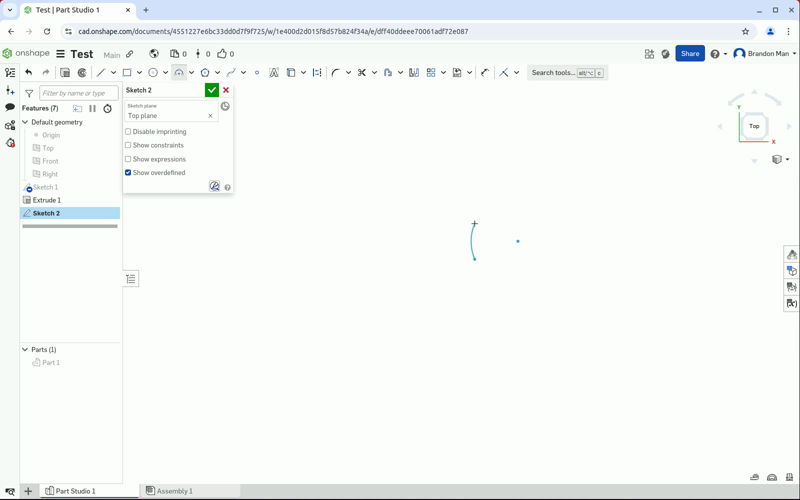
scroll(6)
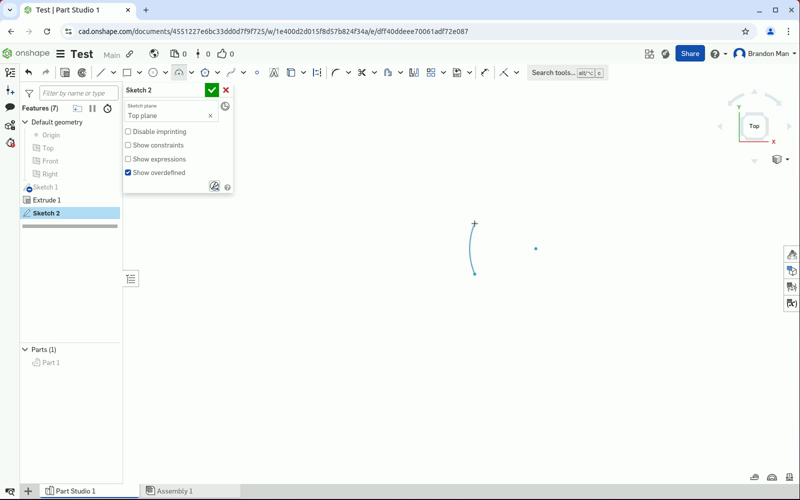
click(474, 223)
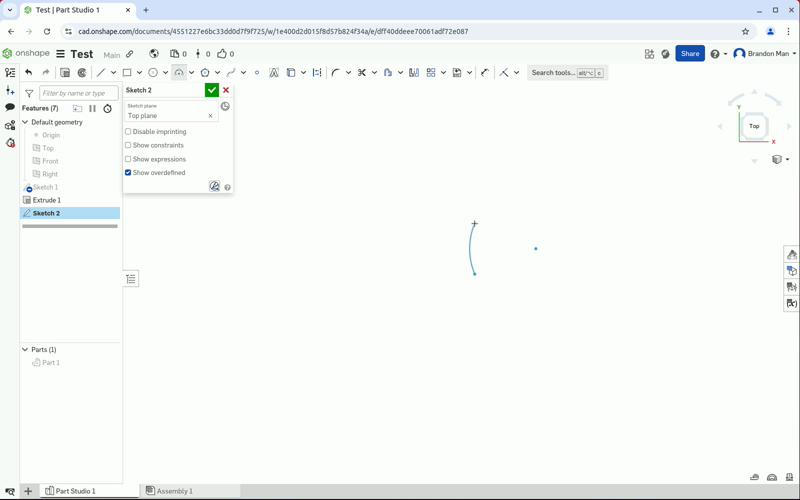
scroll(-6)
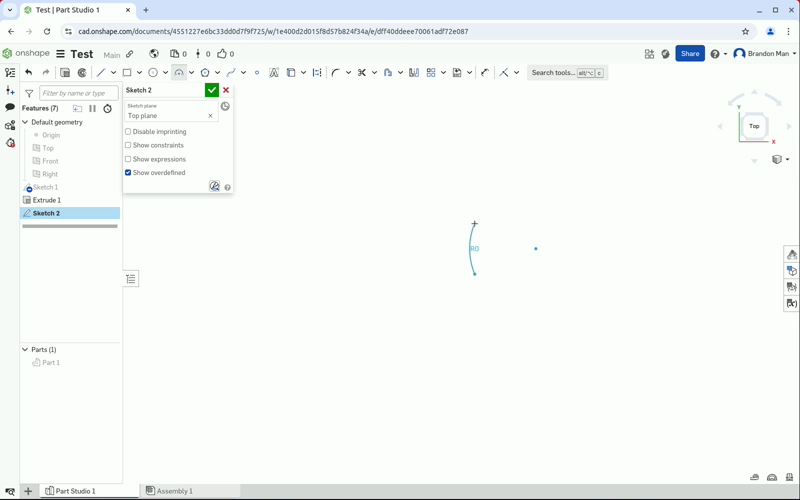
scroll(-6)
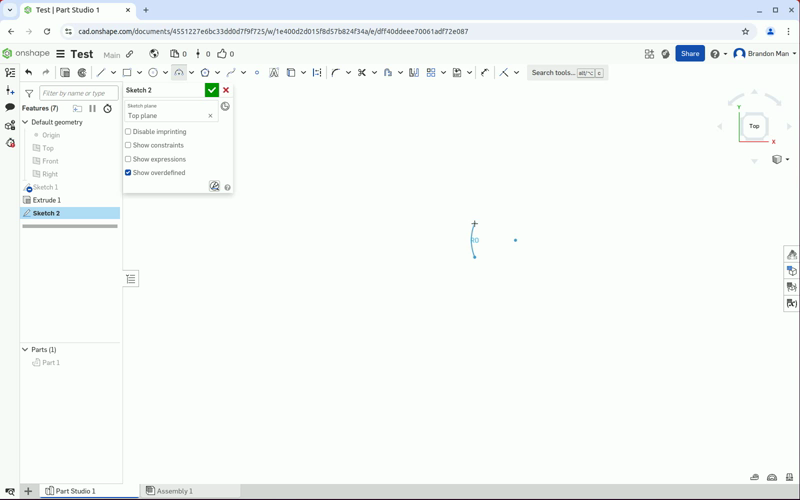
scroll(-6)
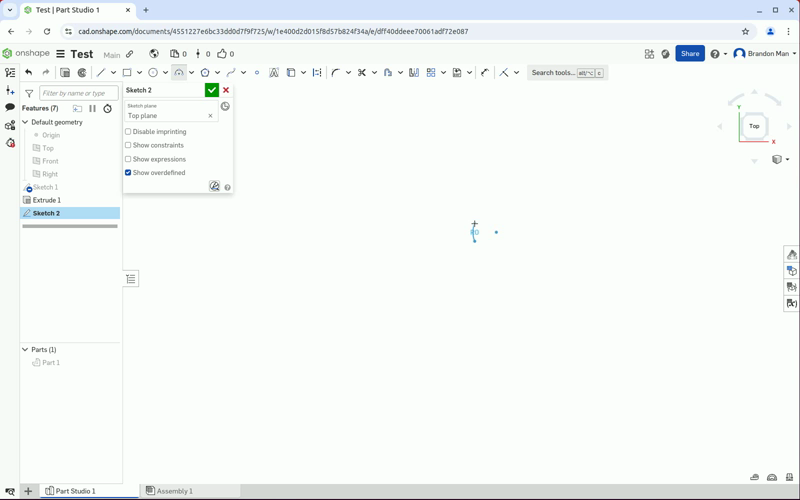
scroll(-6)
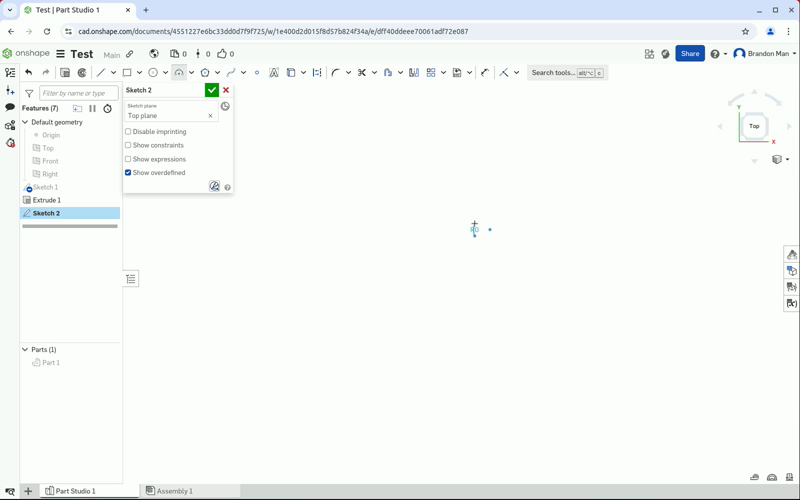
scroll(-6)
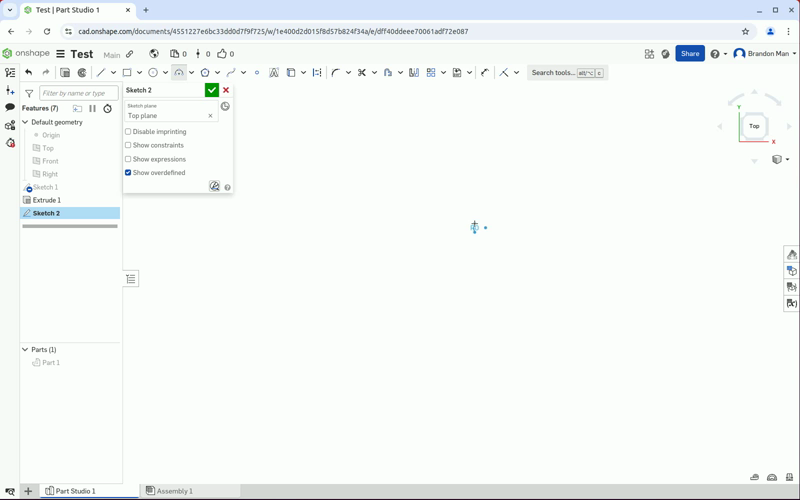
scroll(-6)
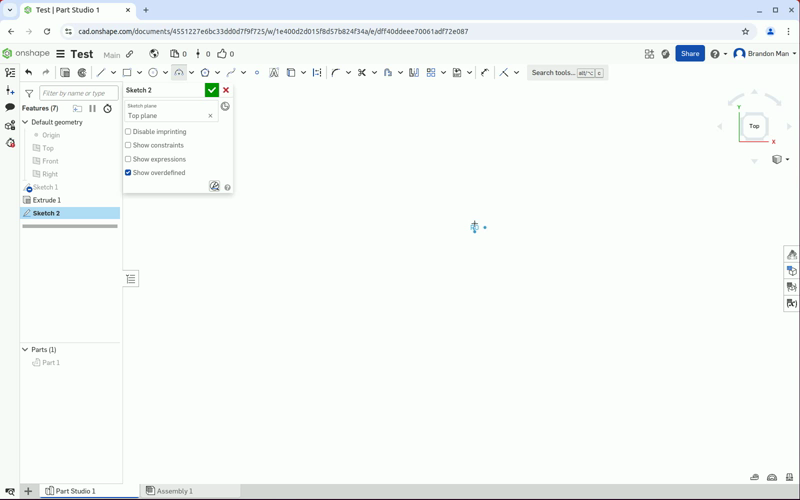
scroll(-6)
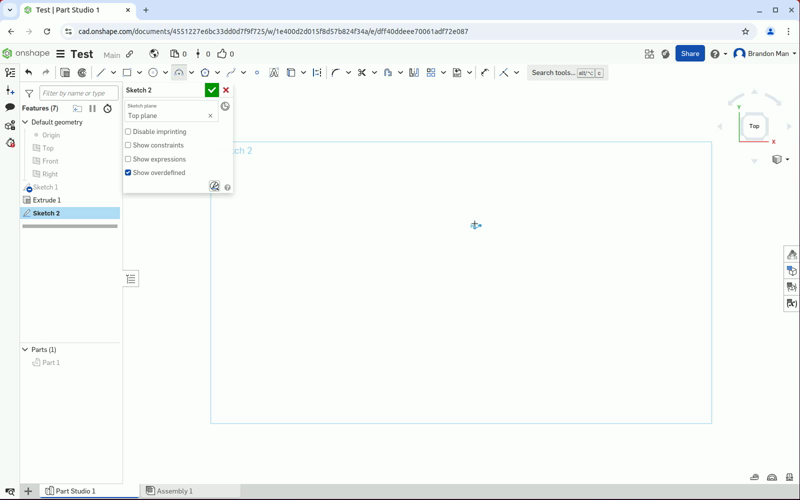
mouse_move(475, 225)
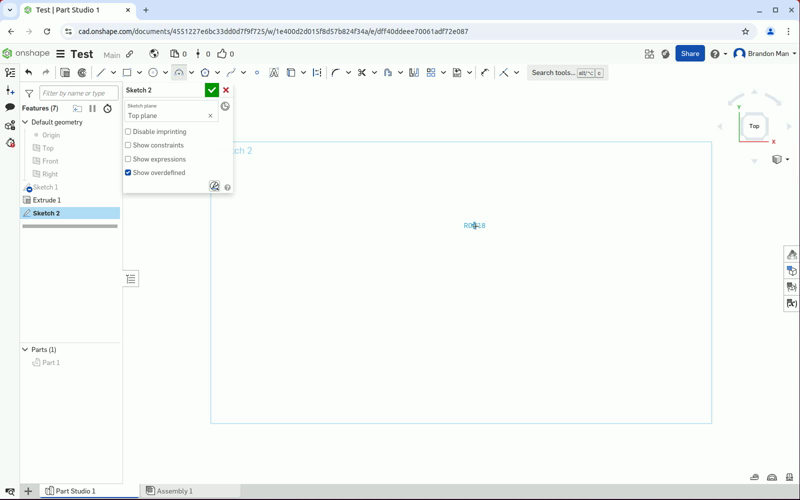
scroll(6)
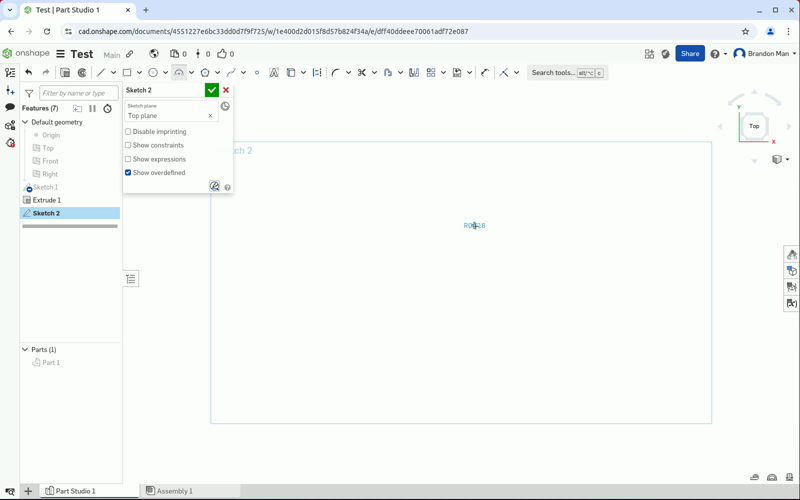
scroll(6)
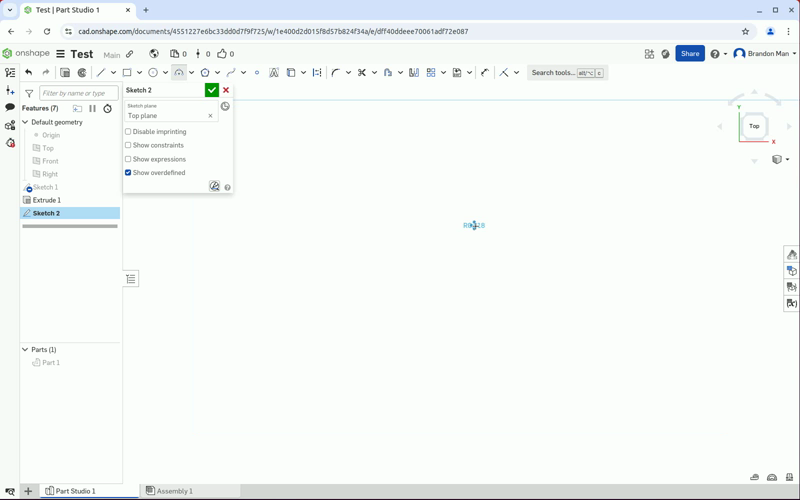
scroll(6)
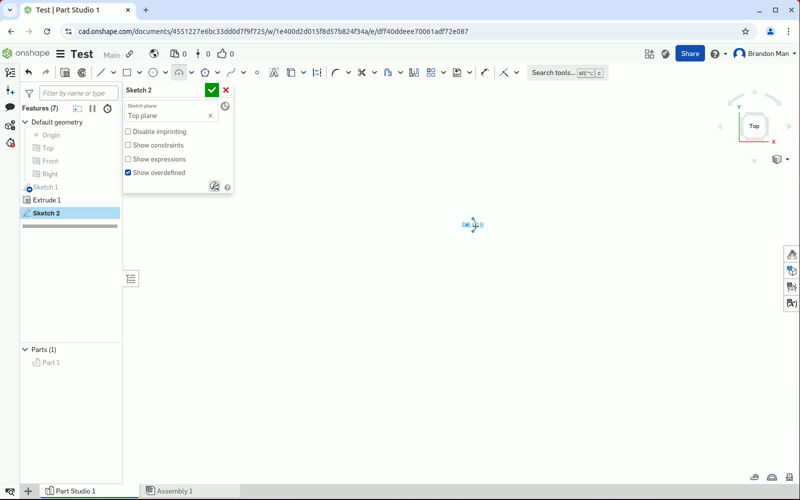
scroll(6)
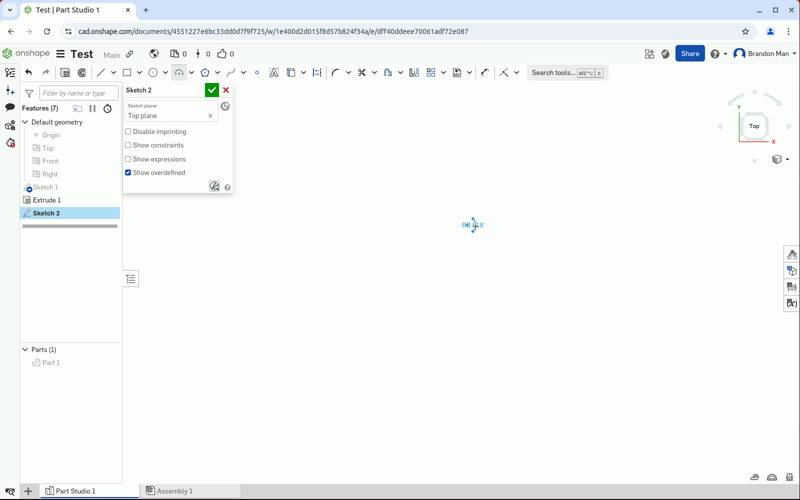
scroll(6)
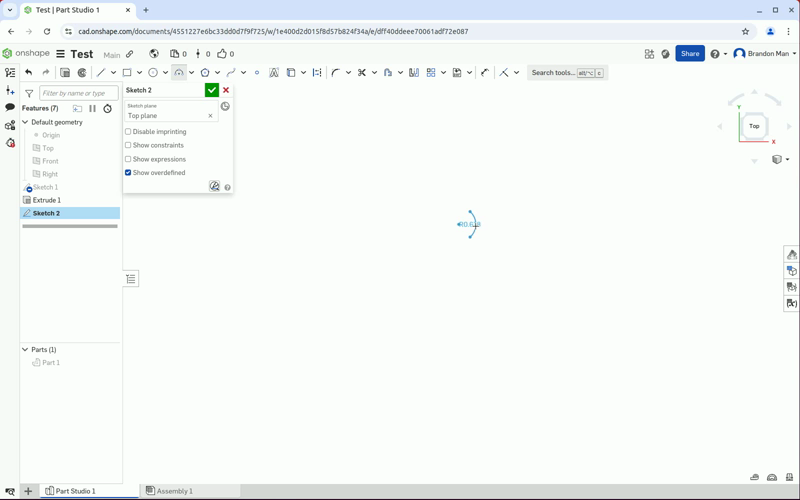
scroll(6)
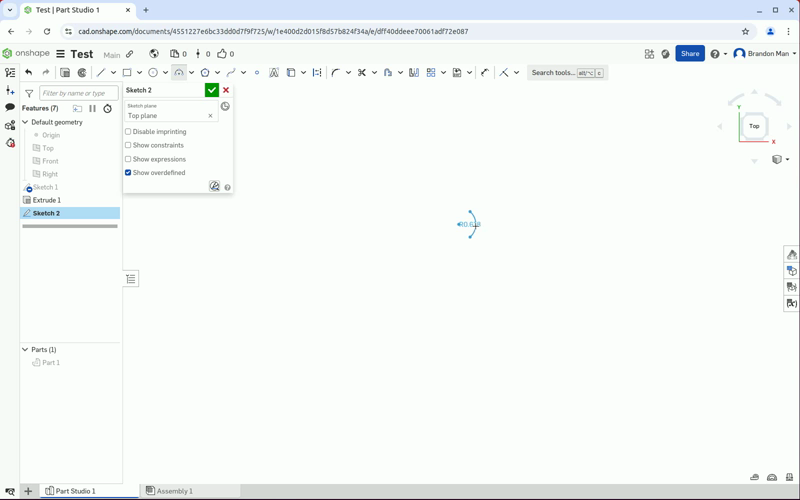
scroll(6)
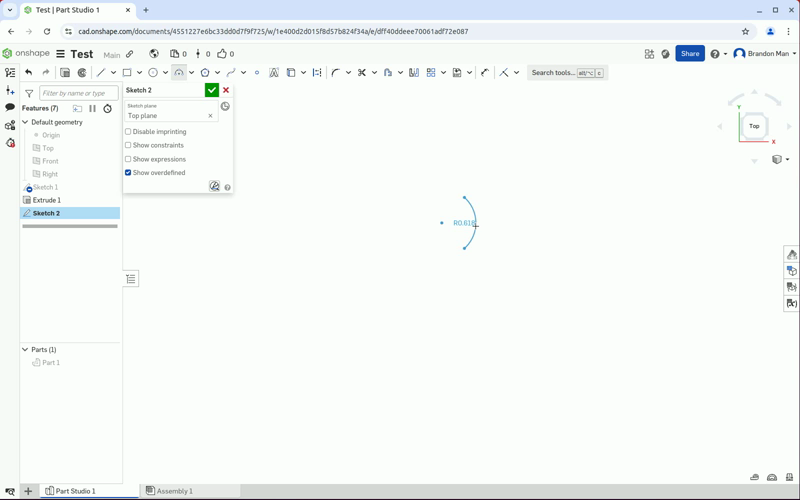
click(475, 225)
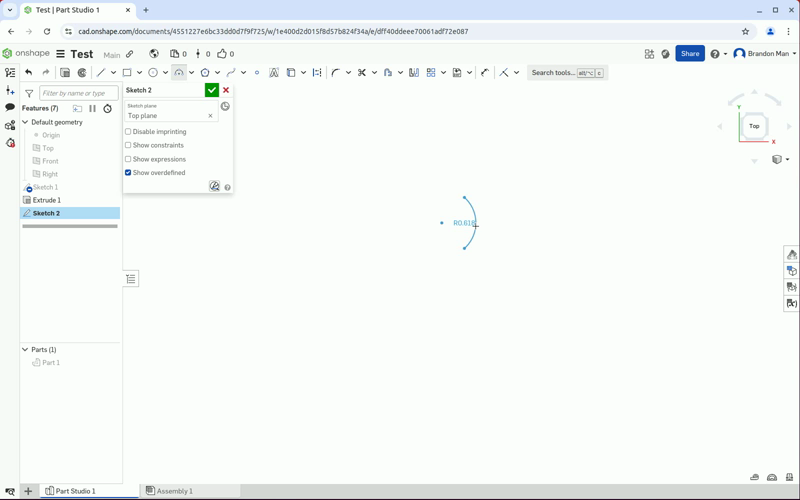
scroll(-6)
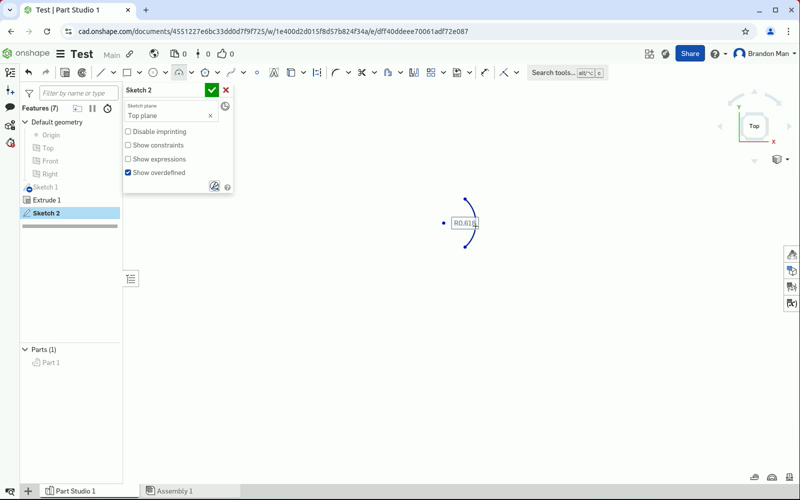
scroll(-6)
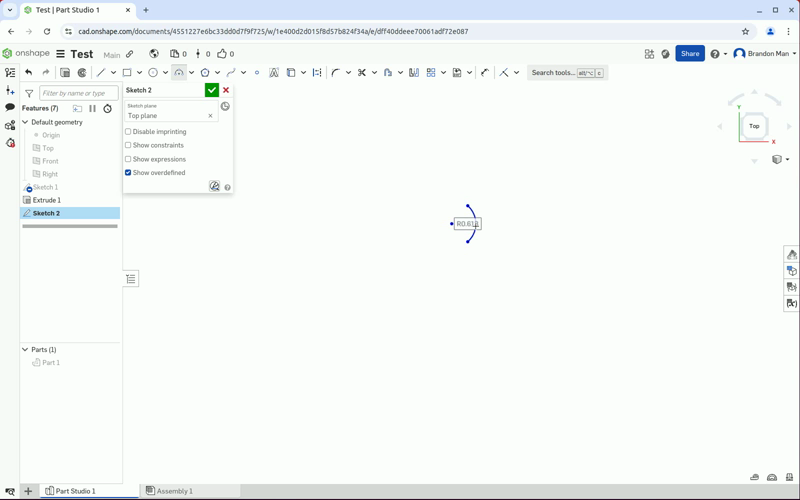
scroll(-6)
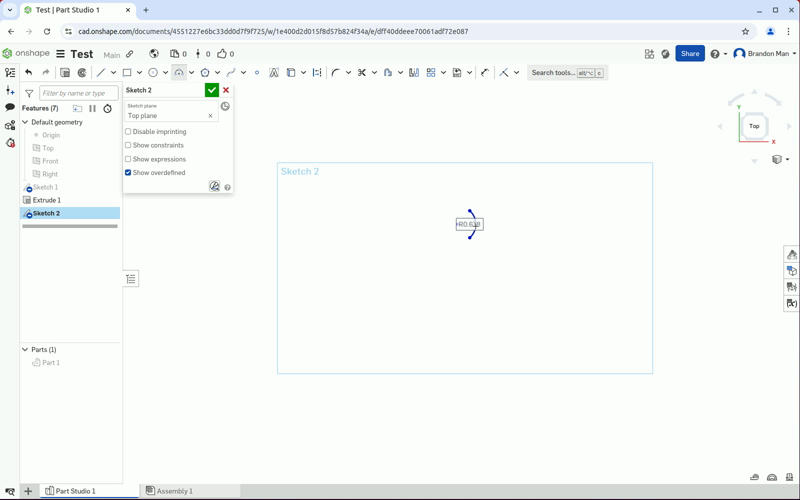
scroll(-6)
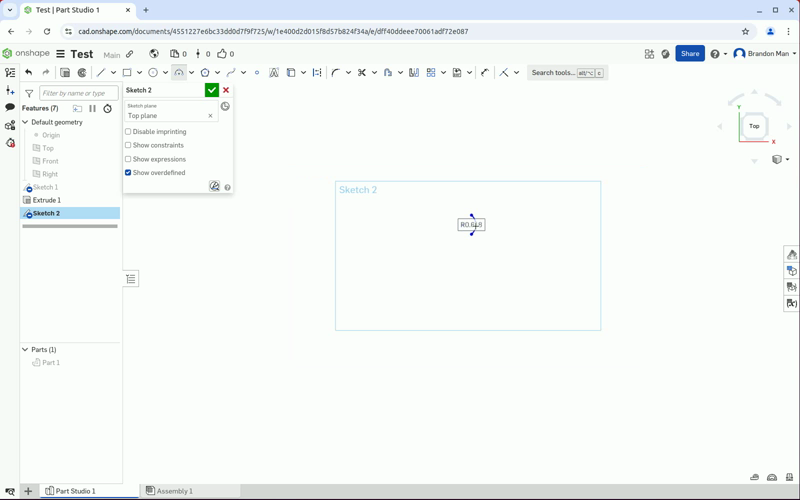
scroll(-6)
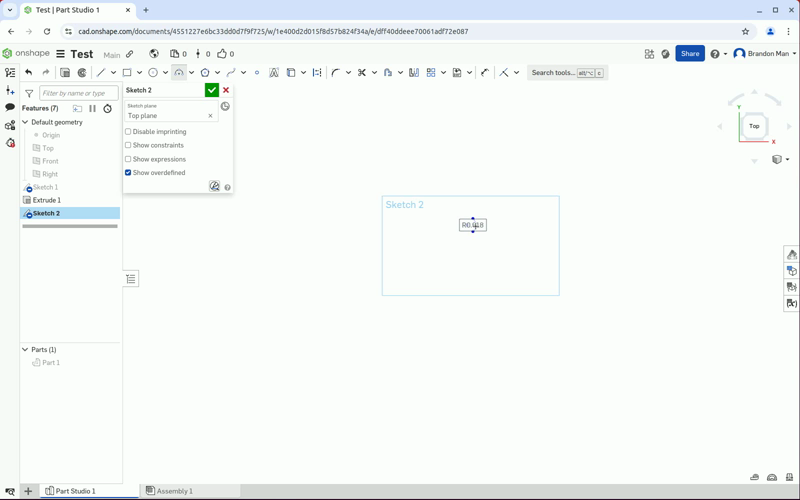
scroll(-6)
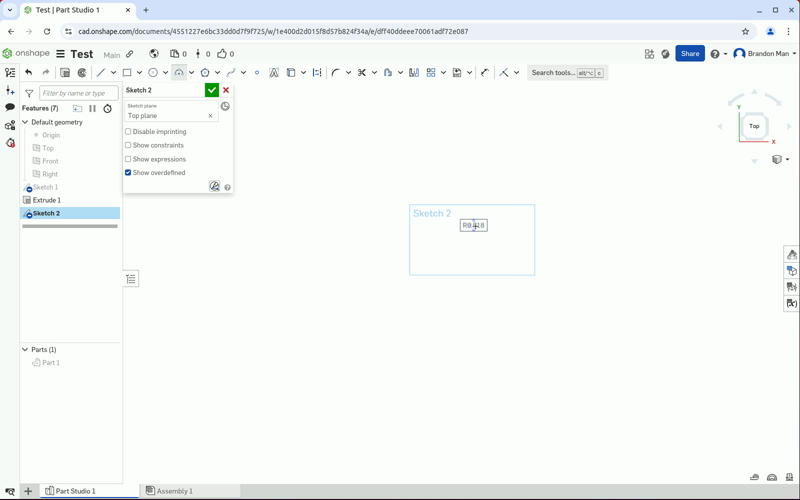
scroll(-6)
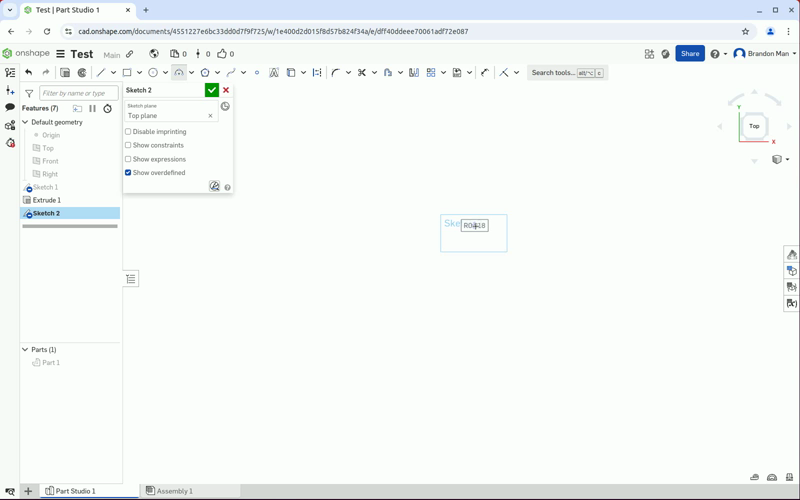
key_up(shift)
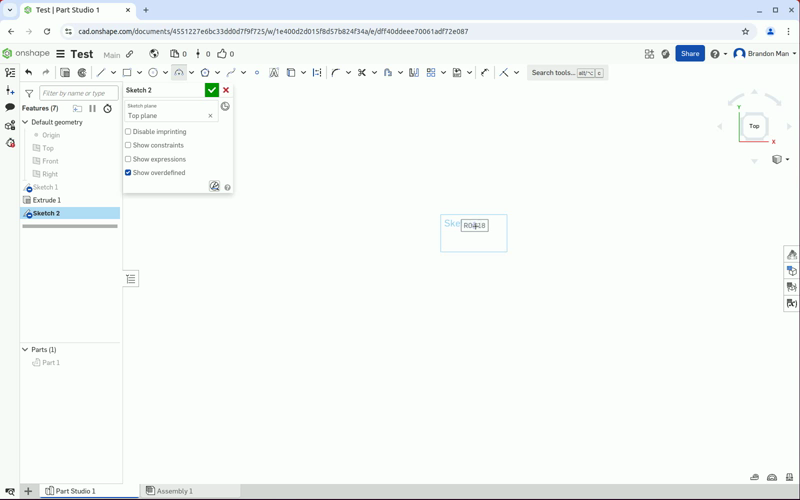
key(esc)
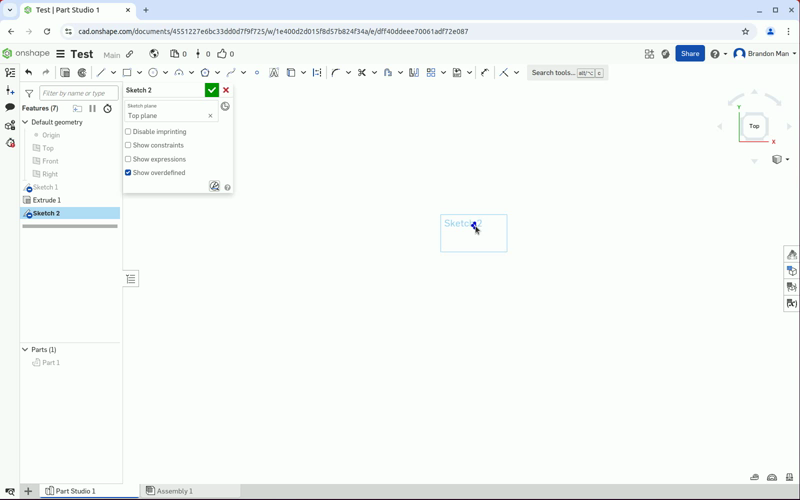
key(l)
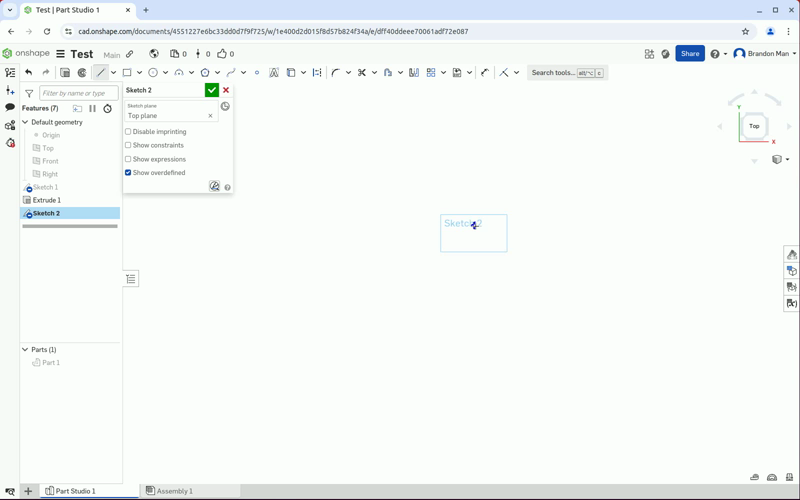
mouse_move(474, 223)
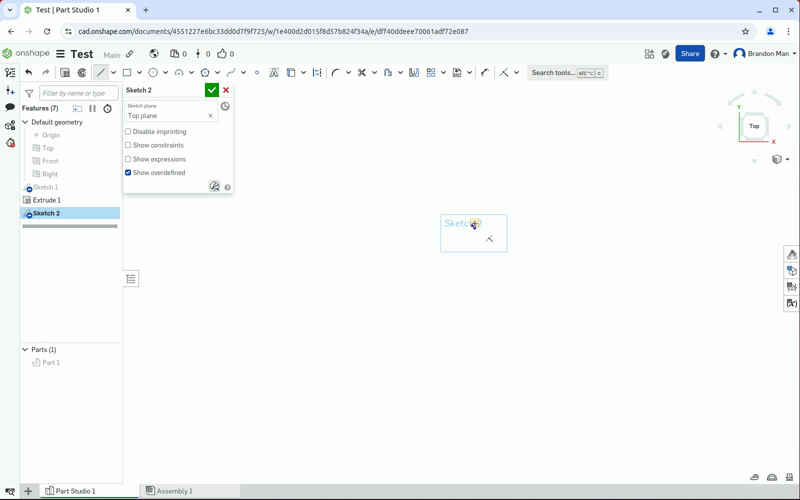
scroll(6)
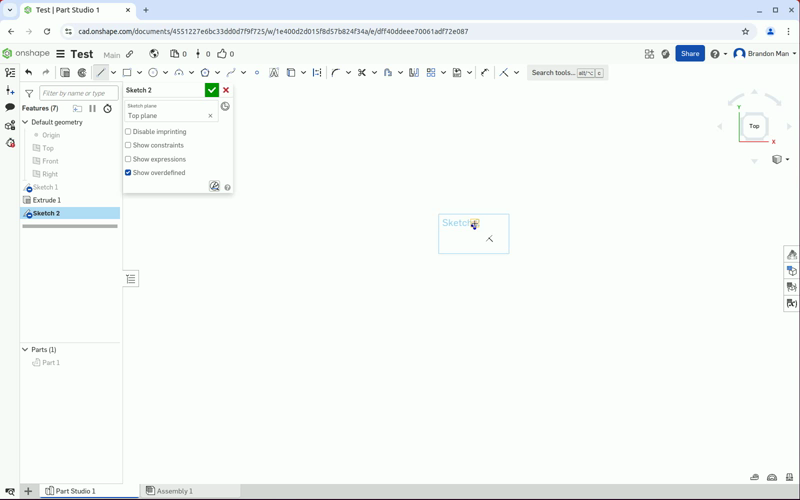
scroll(6)
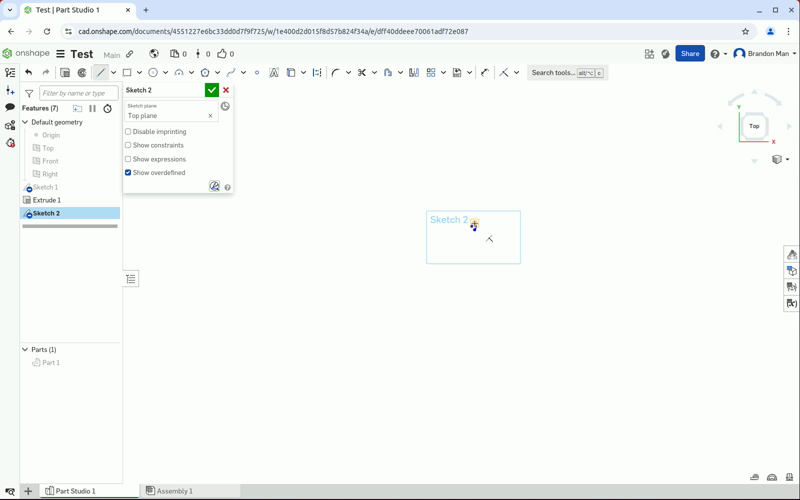
scroll(6)
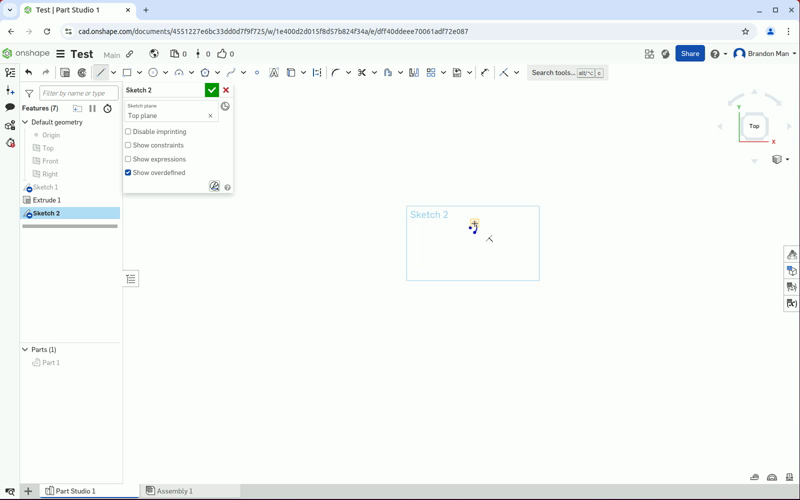
scroll(6)
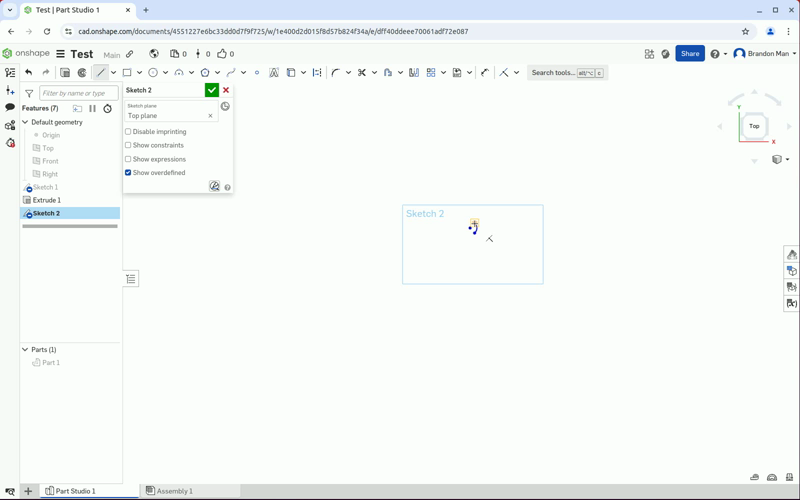
scroll(6)
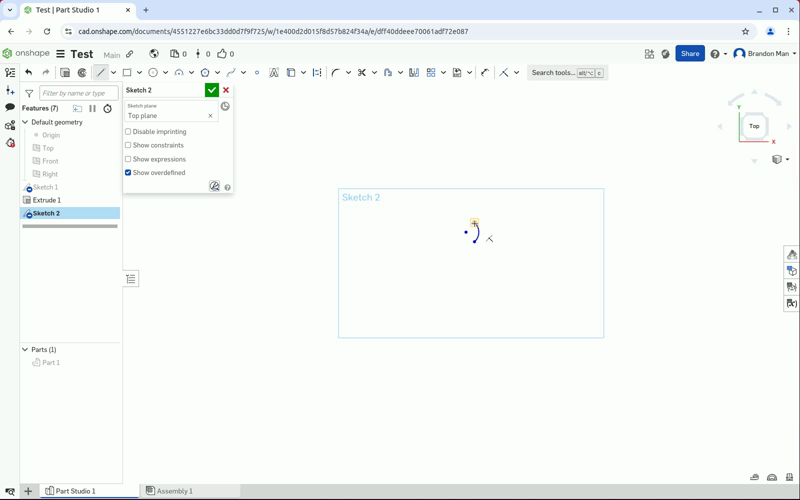
scroll(6)
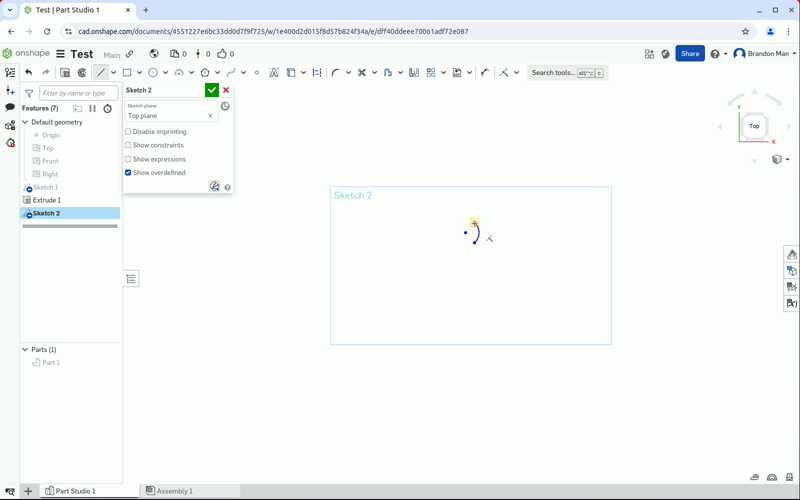
scroll(6)
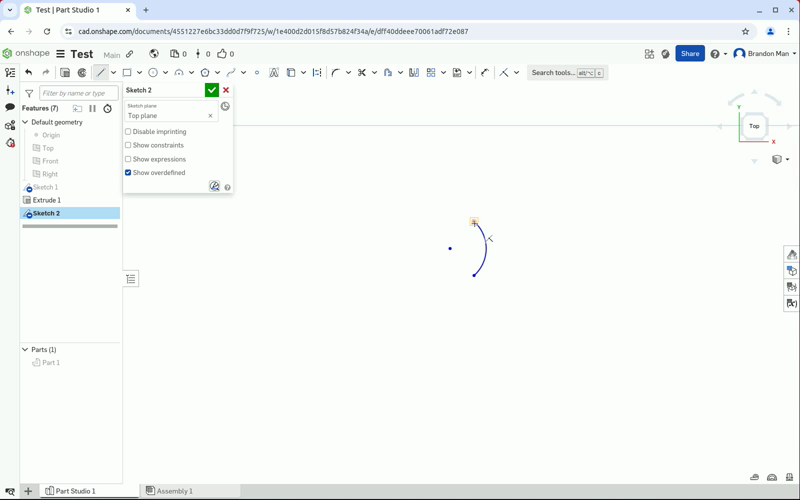
click(474, 223)
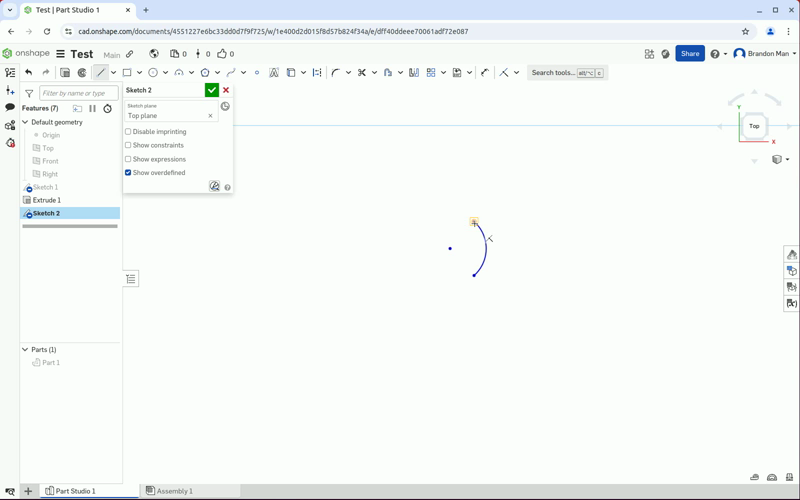
scroll(-6)
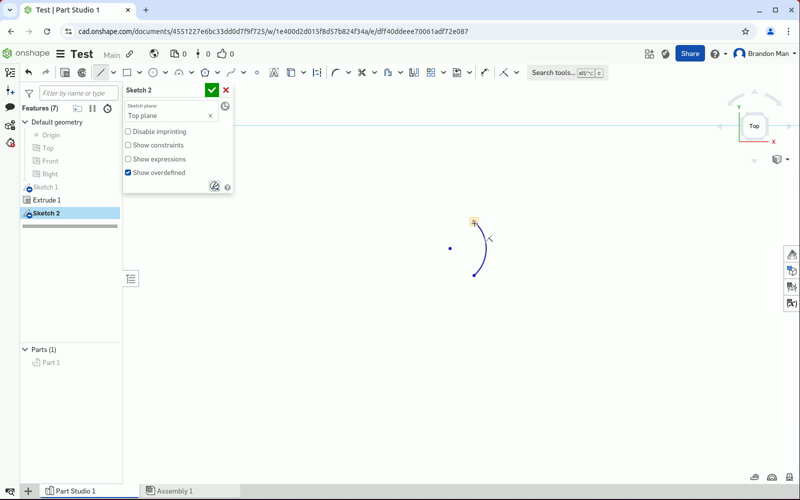
scroll(-6)
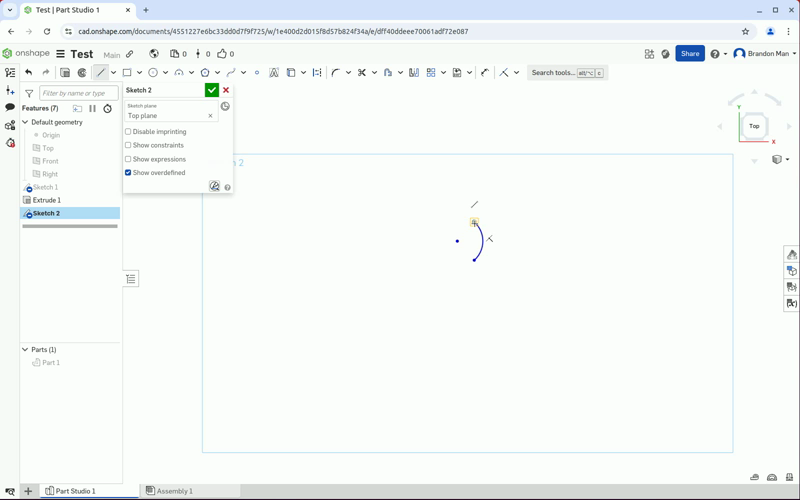
scroll(-6)
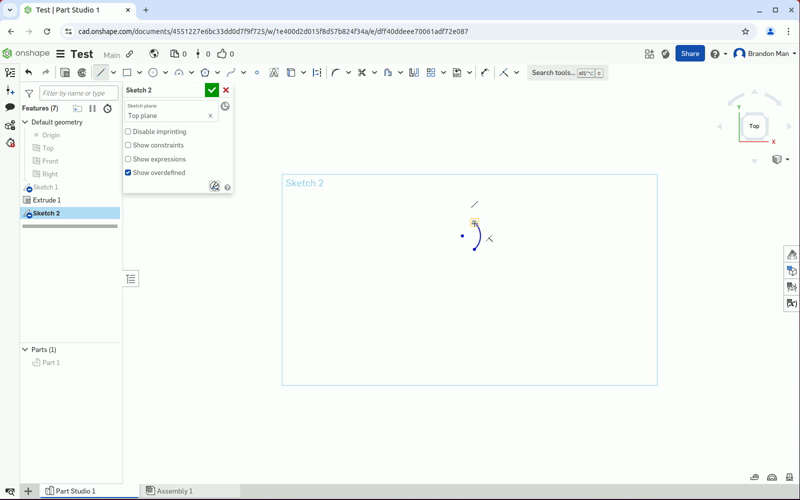
scroll(-6)
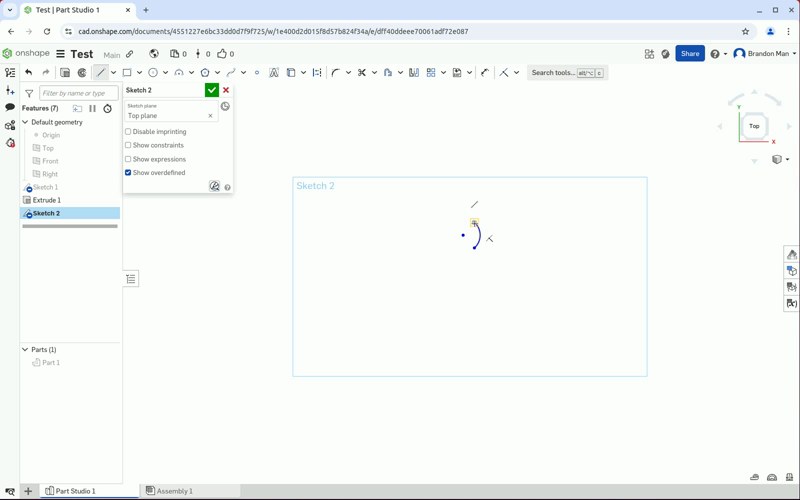
scroll(-6)
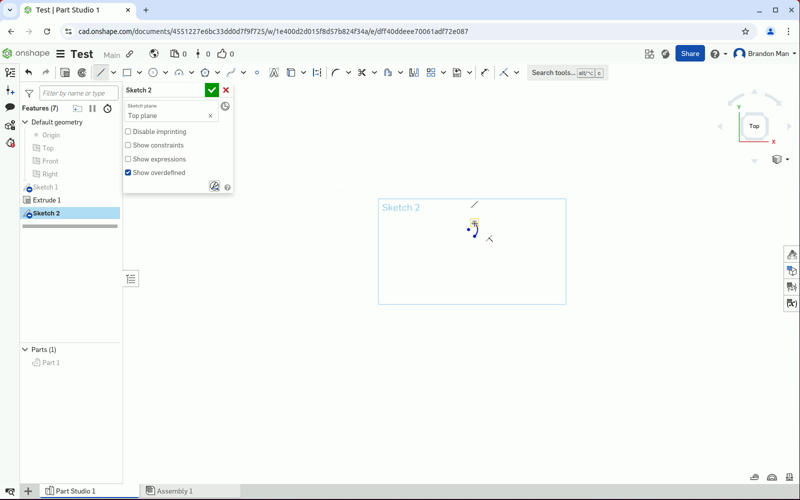
scroll(-6)
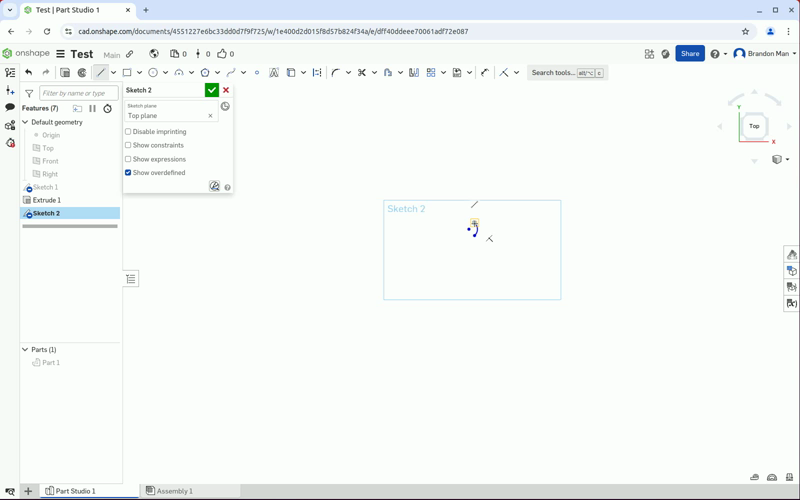
scroll(-6)
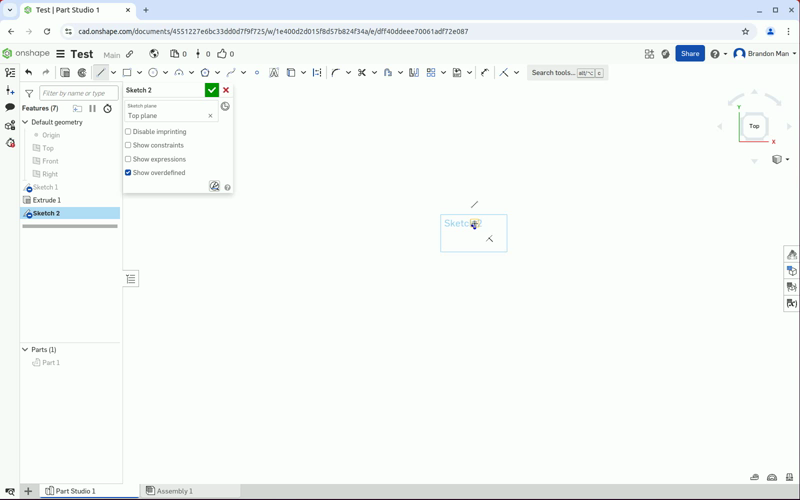
key_down(shift)
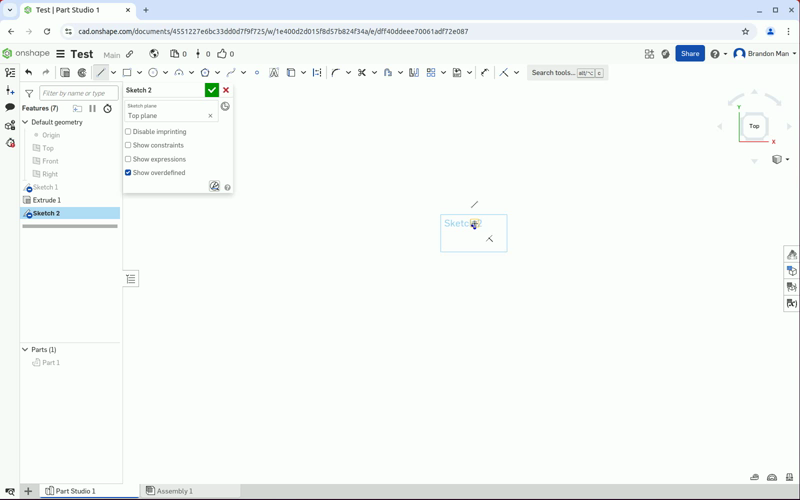
mouse_move(504, 223)
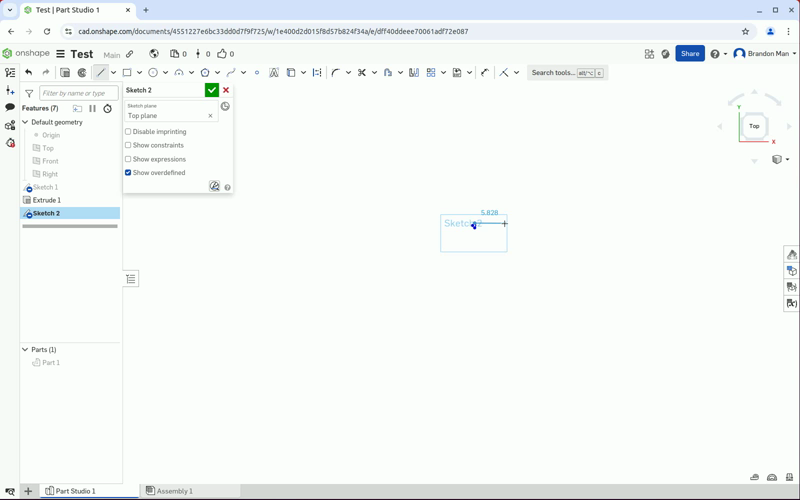
mouse_move(475, 225)
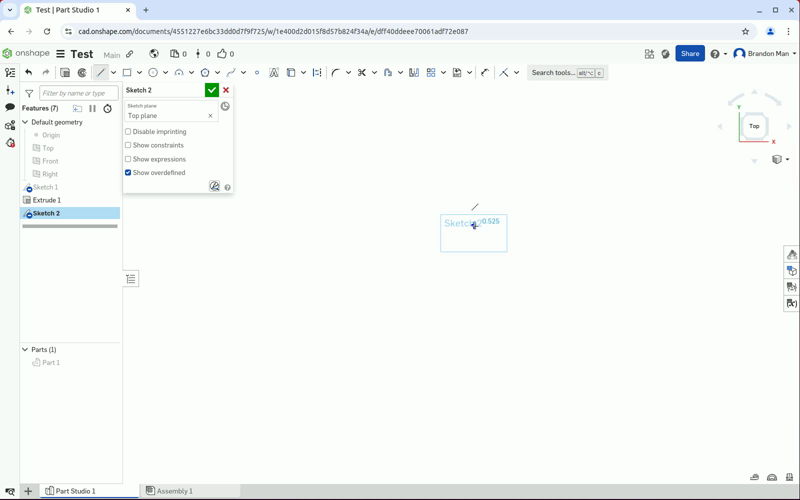
scroll(6)
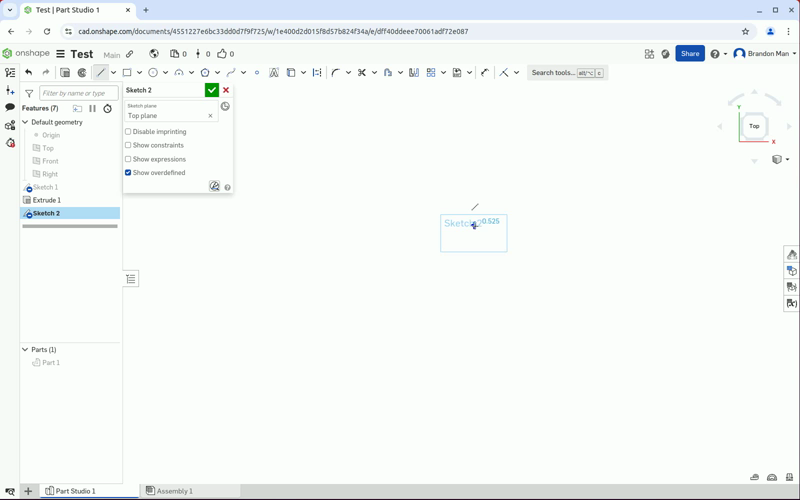
scroll(6)
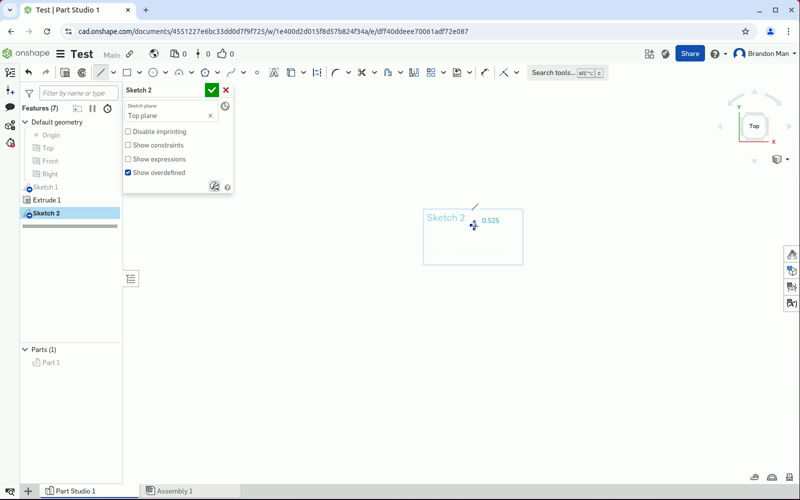
scroll(6)
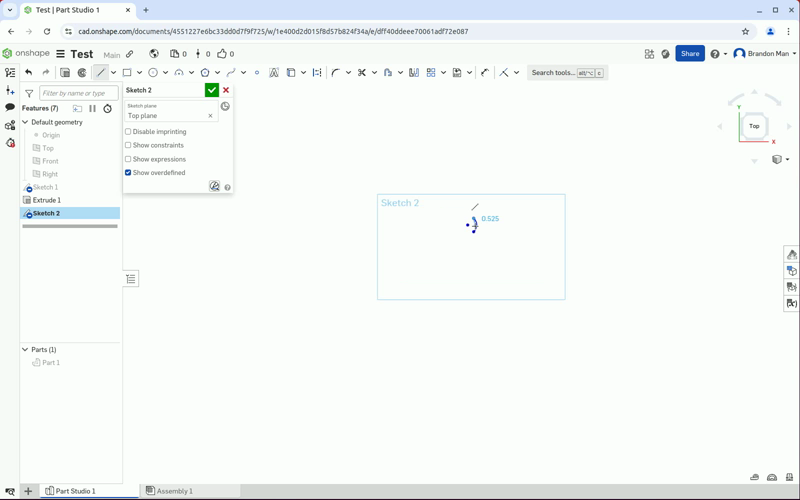
scroll(6)
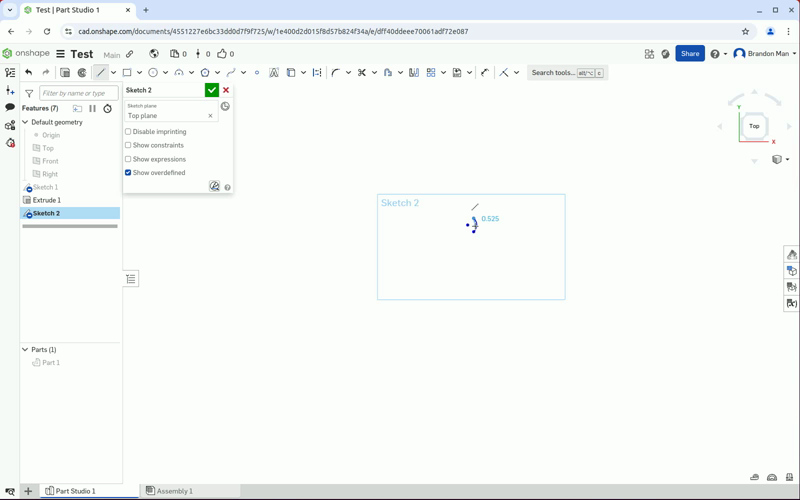
scroll(6)
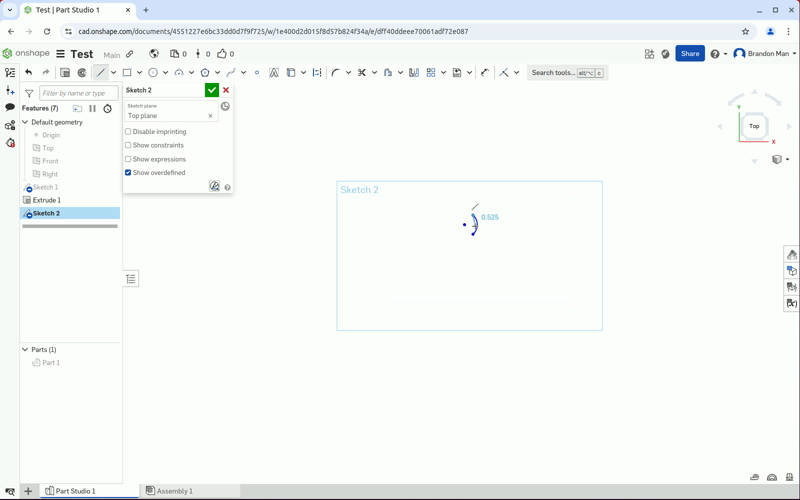
scroll(6)
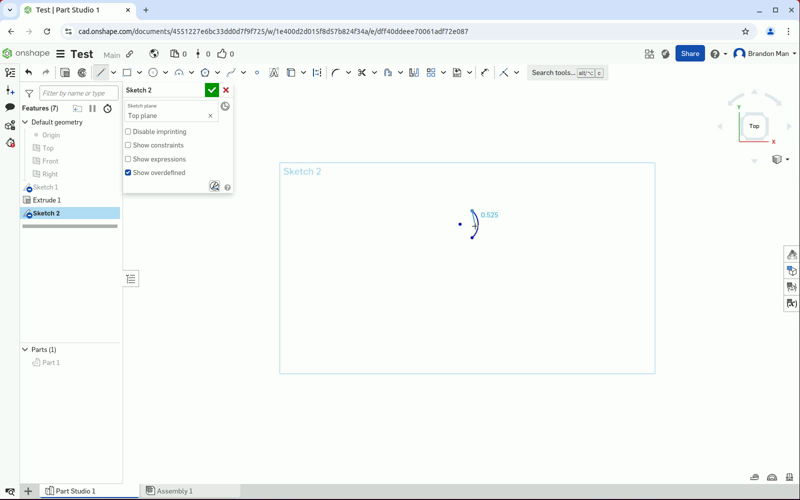
scroll(6)
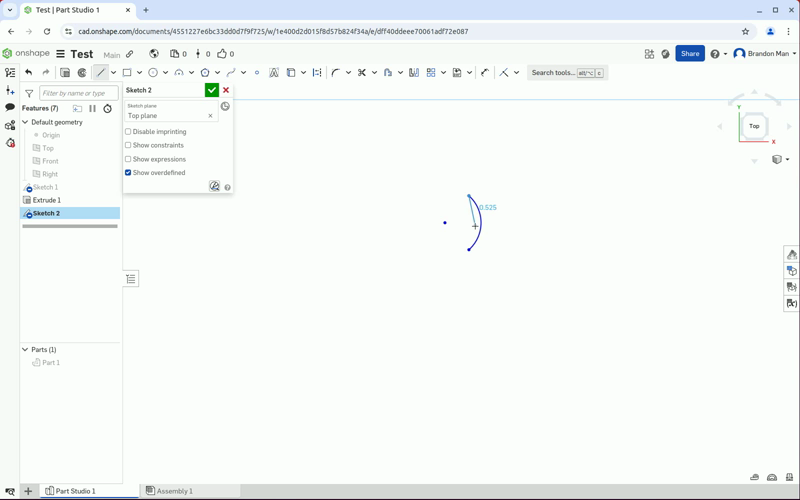
click(475, 225)
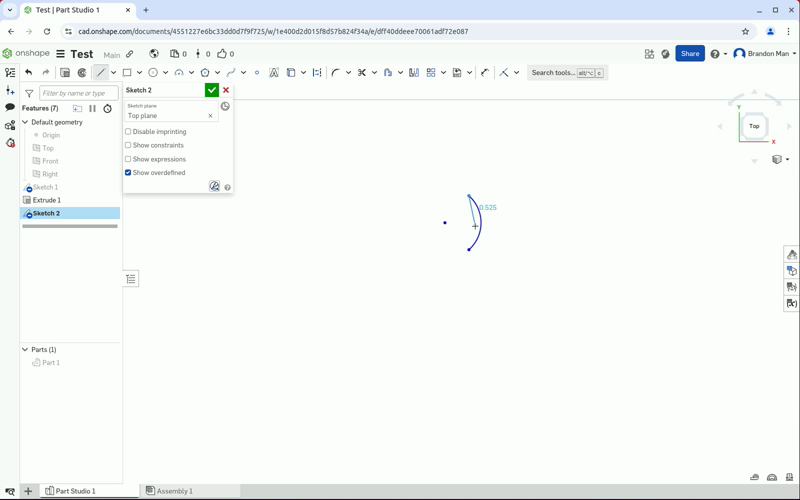
scroll(-6)
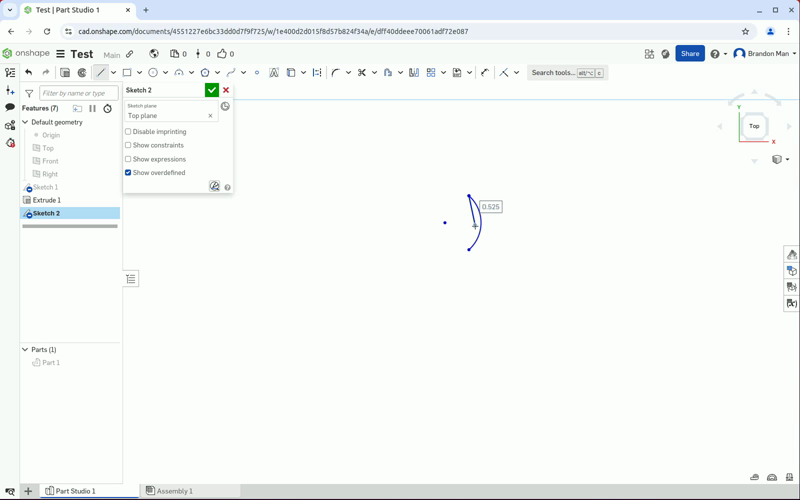
scroll(-6)
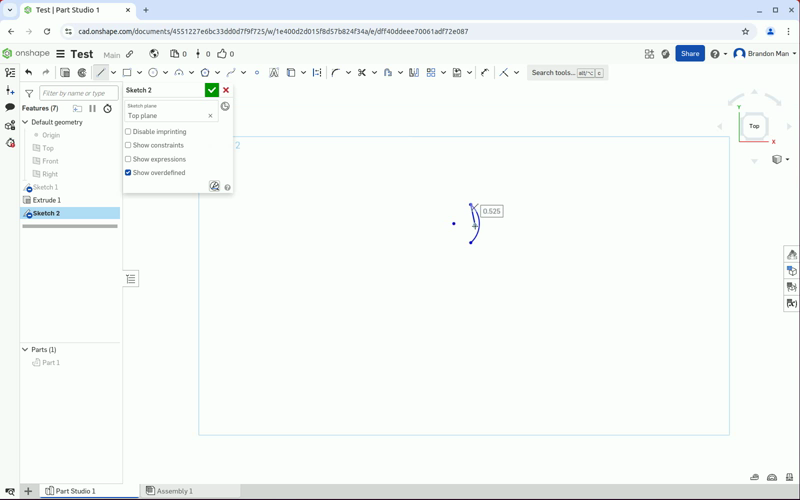
scroll(-6)
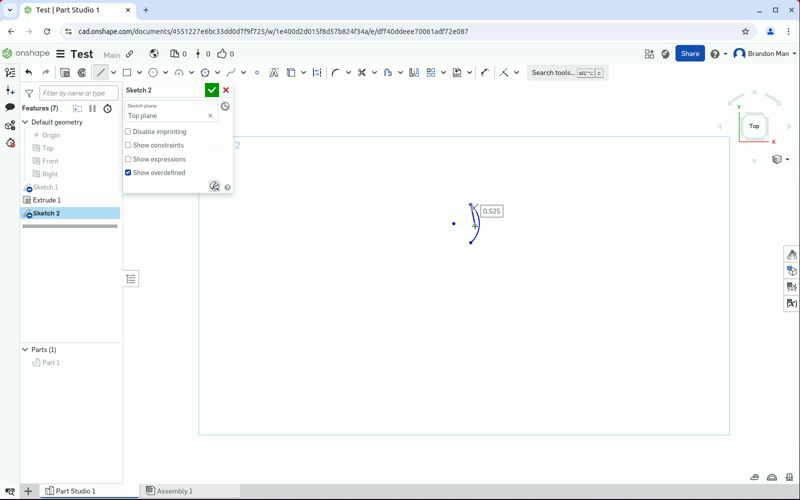
scroll(-6)
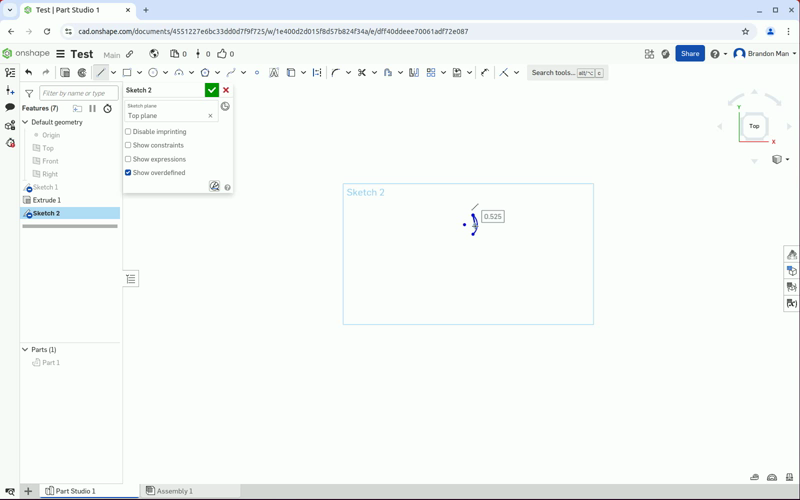
scroll(-6)
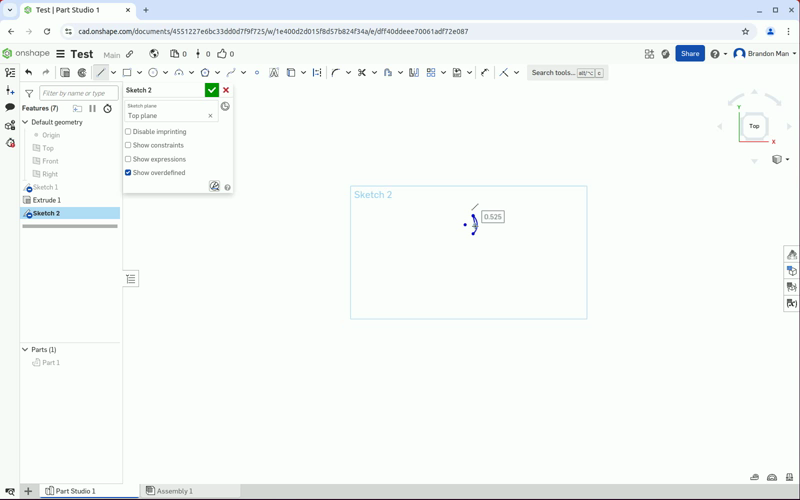
scroll(-6)
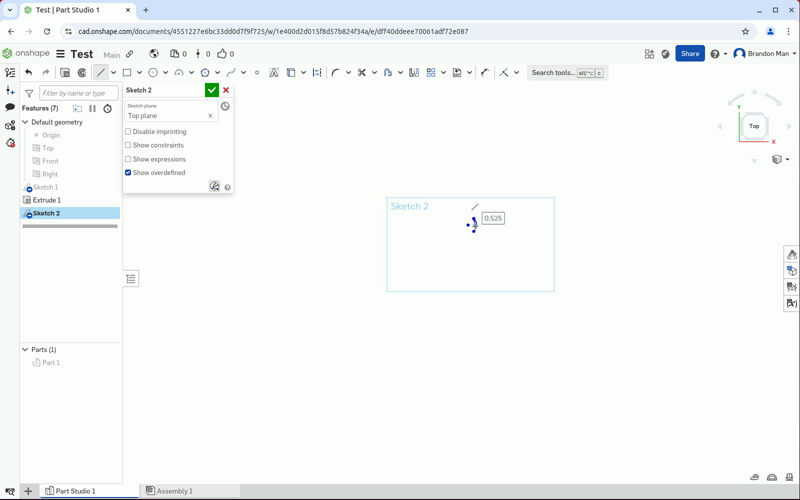
scroll(-6)
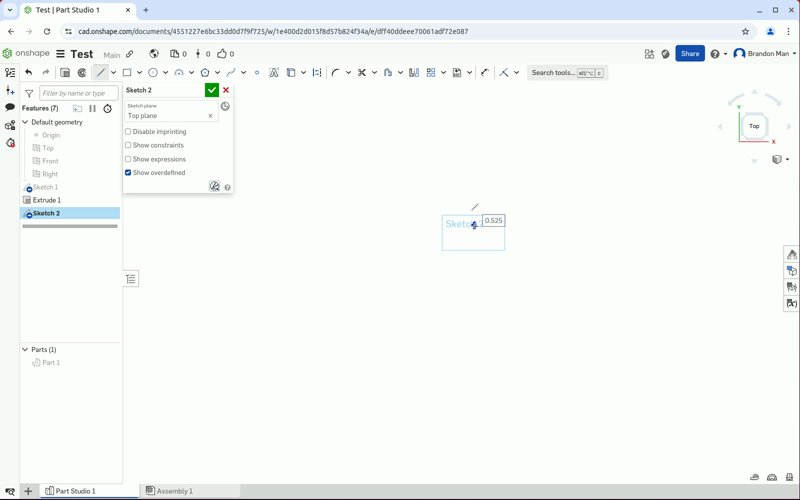
key_up(shift)
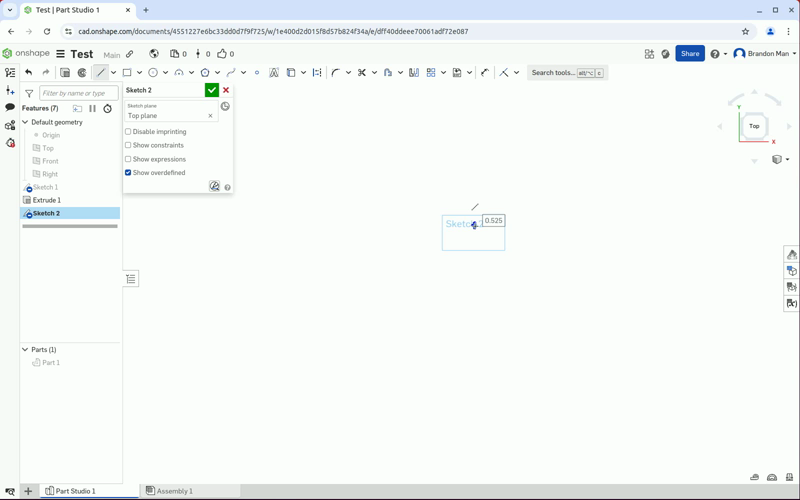
mouse_move(505, 225)
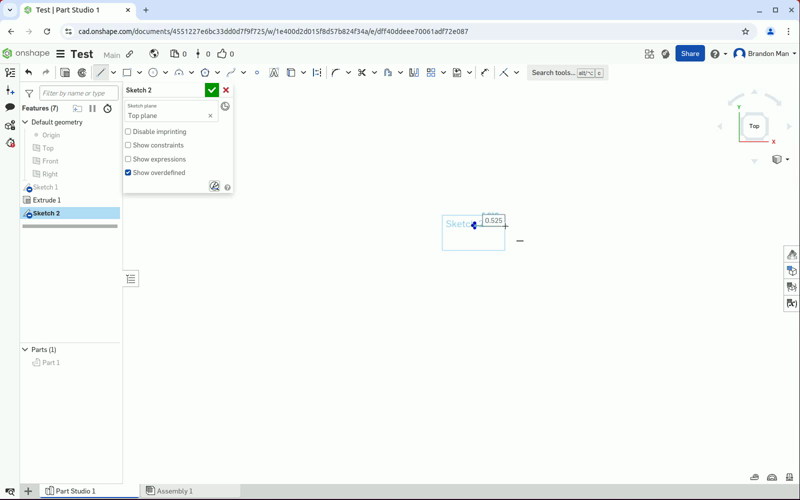
key_down(shift)
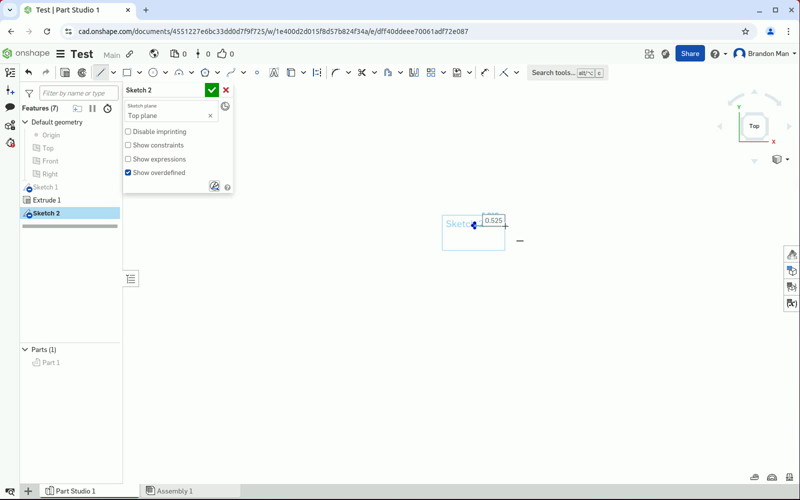
mouse_move(474, 227)
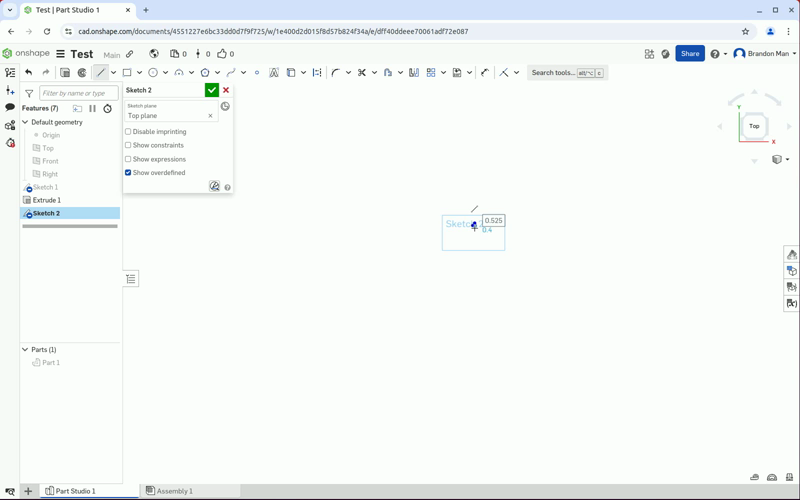
scroll(6)
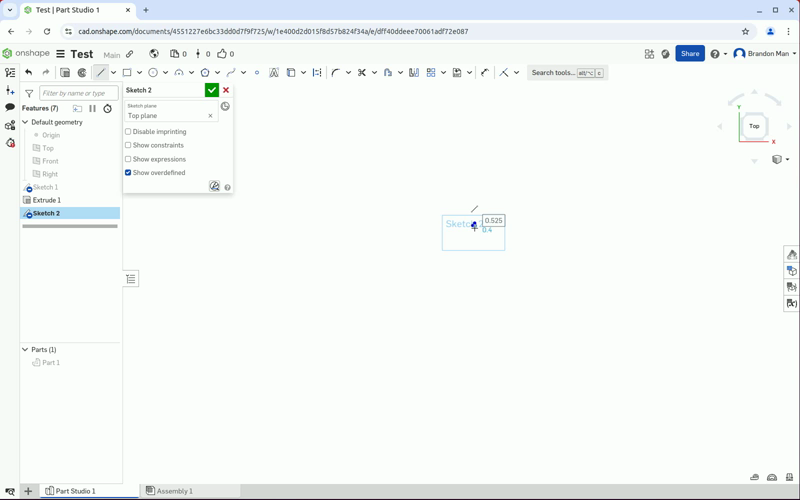
scroll(6)
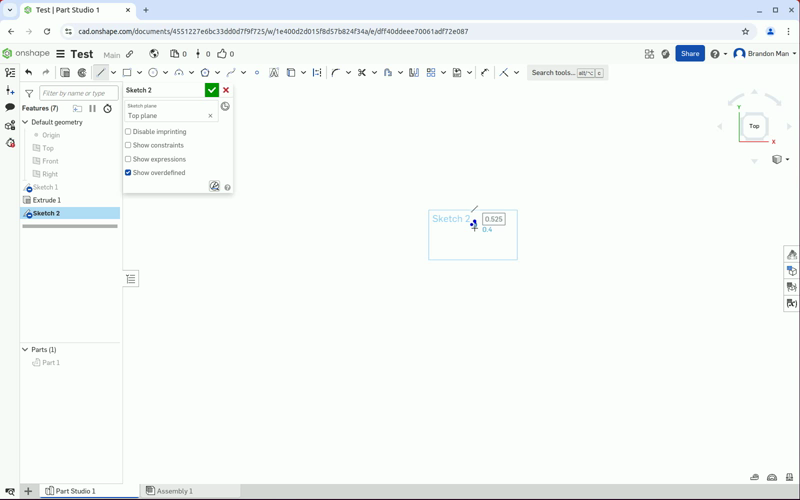
scroll(6)
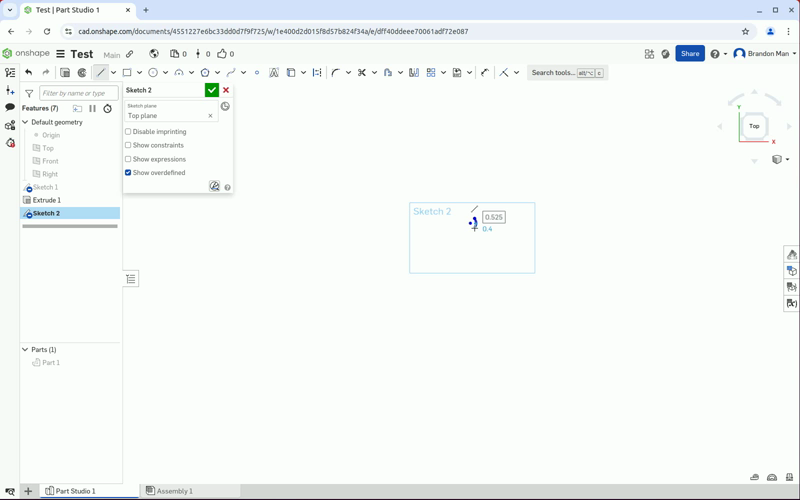
scroll(6)
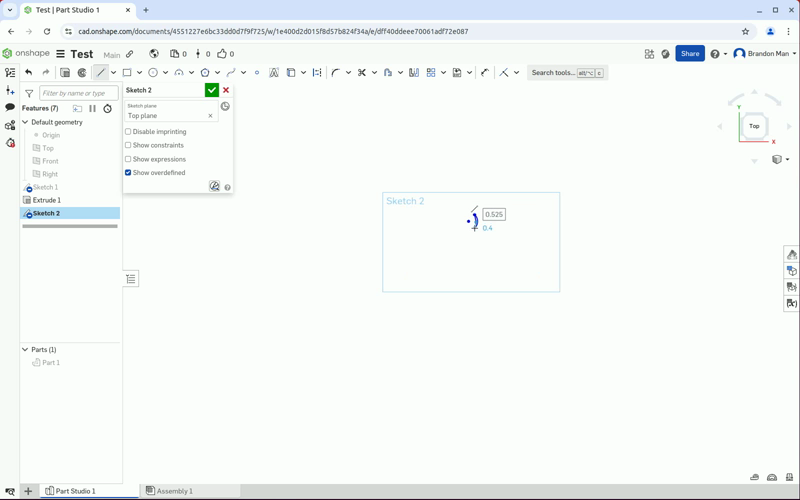
scroll(6)
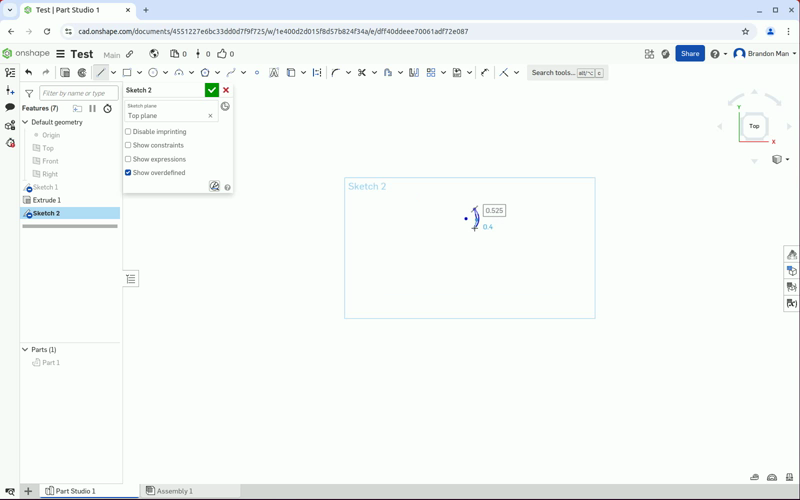
scroll(6)
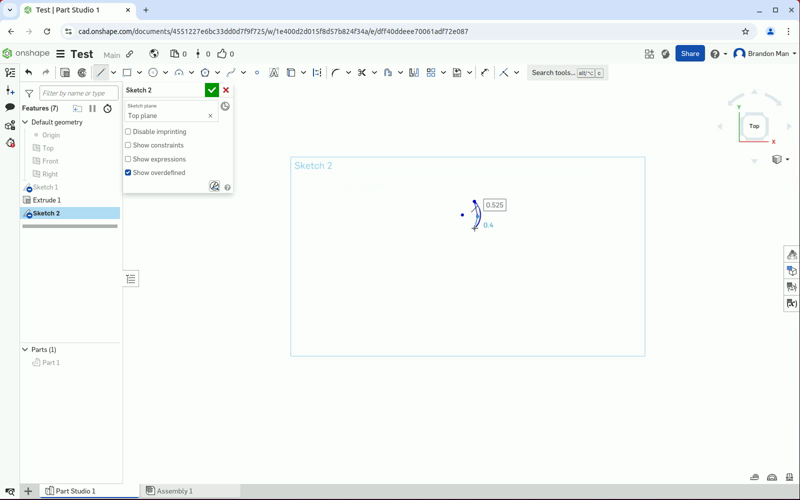
scroll(6)
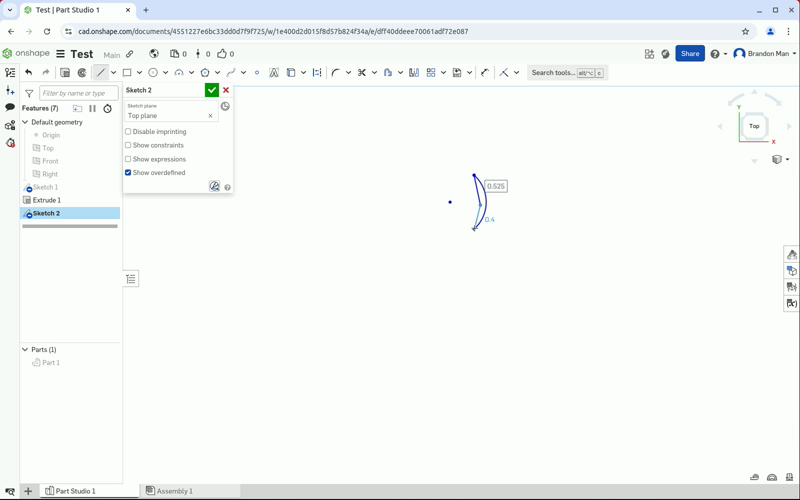
key_up(shift)
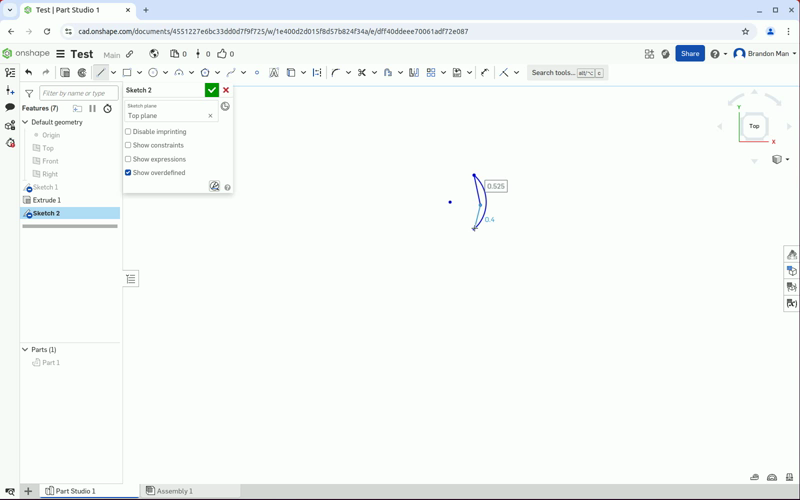
click(474, 227)
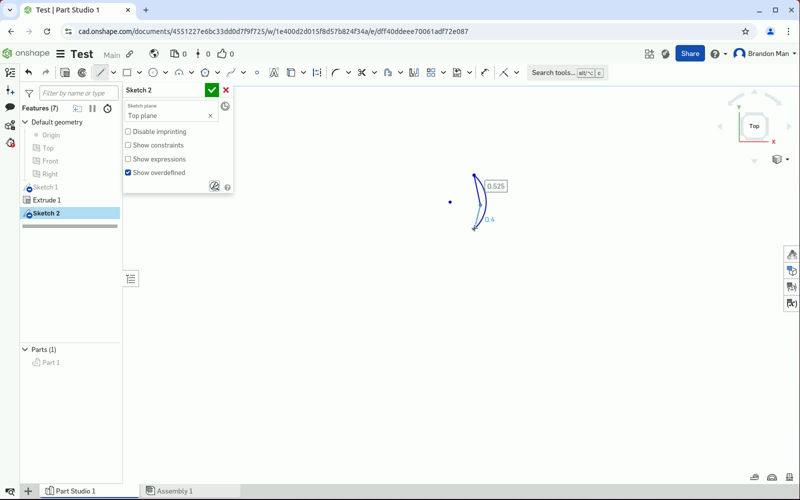
scroll(-6)
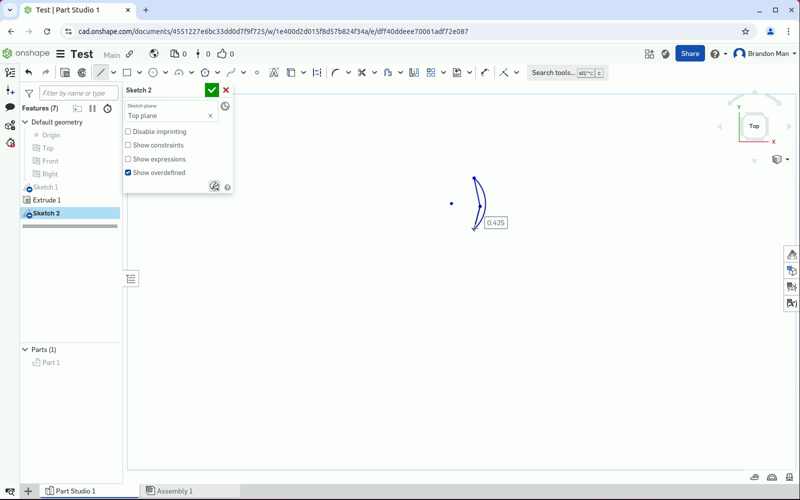
scroll(-6)
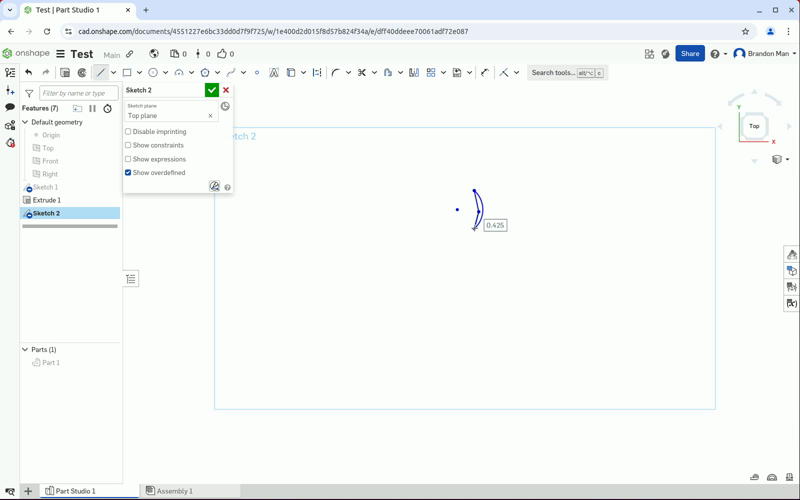
scroll(-6)
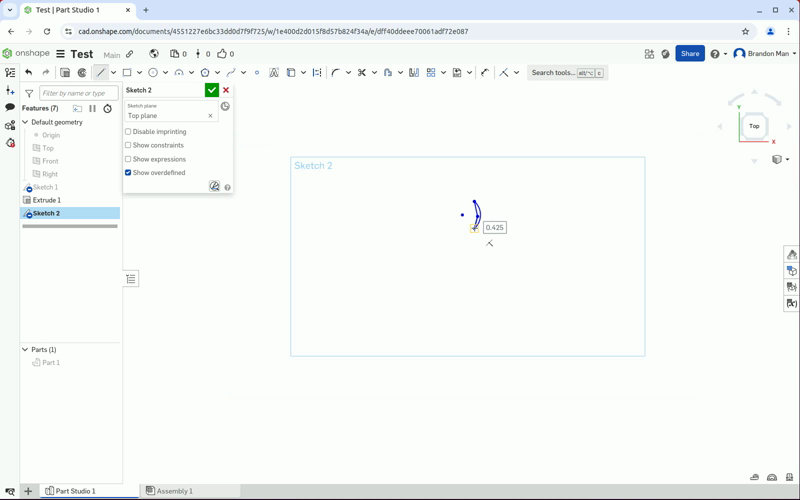
scroll(-6)
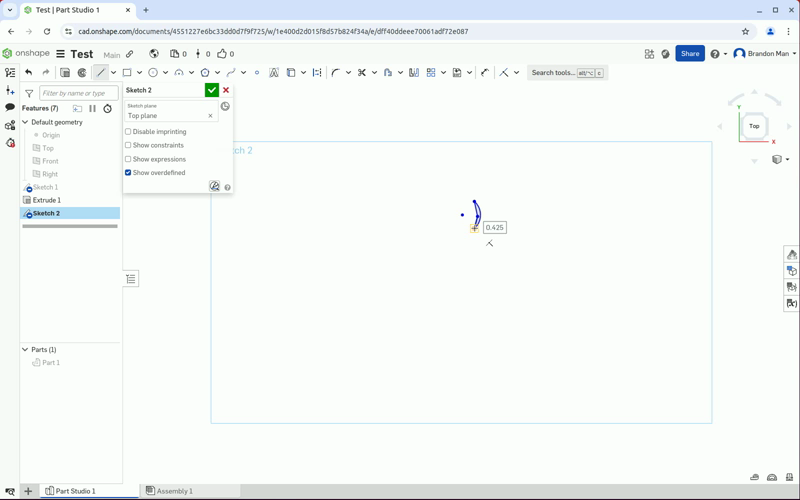
scroll(-6)
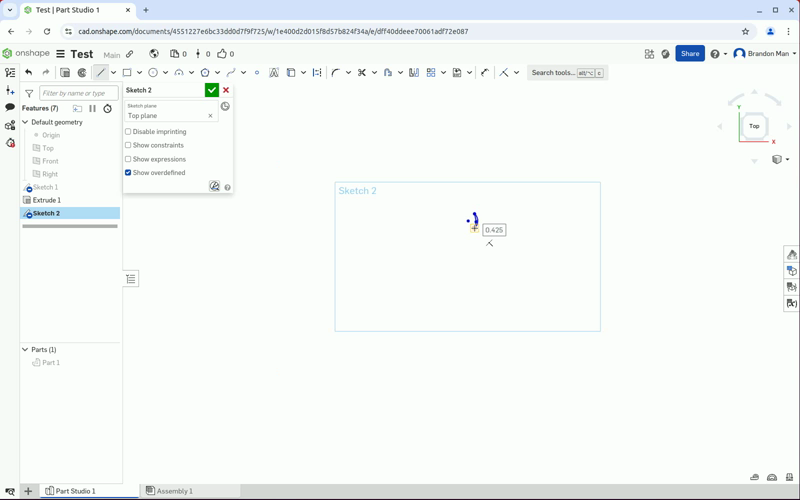
scroll(-6)
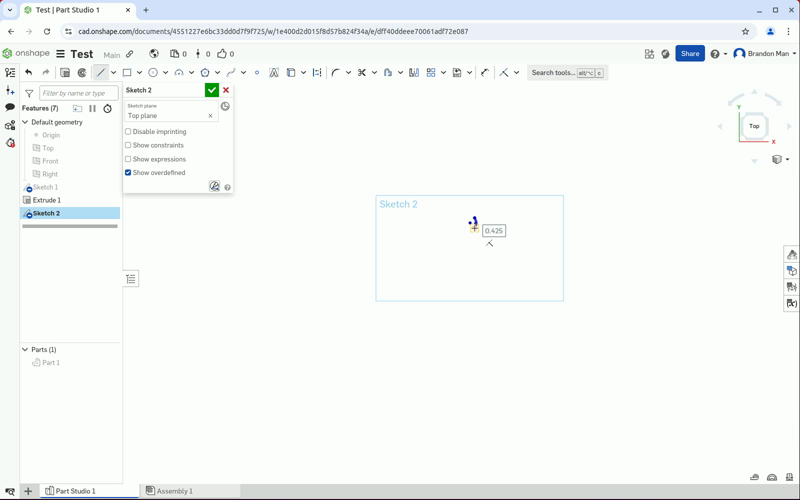
scroll(-6)
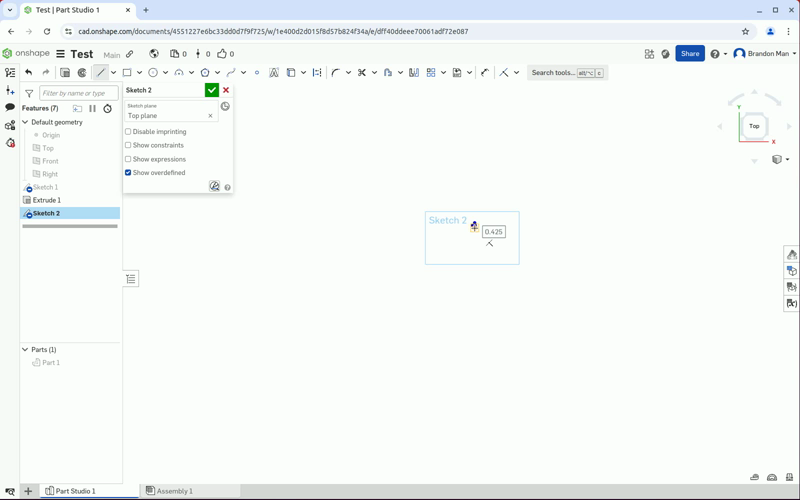
key(esc)
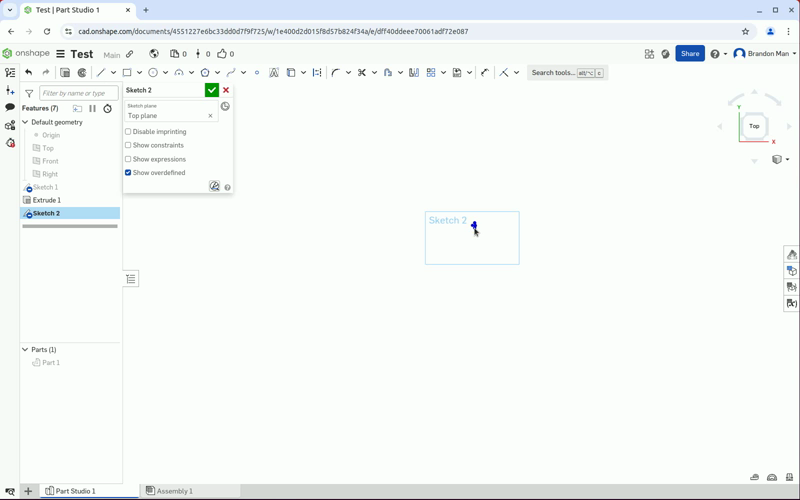
mouse_move(474, 223)
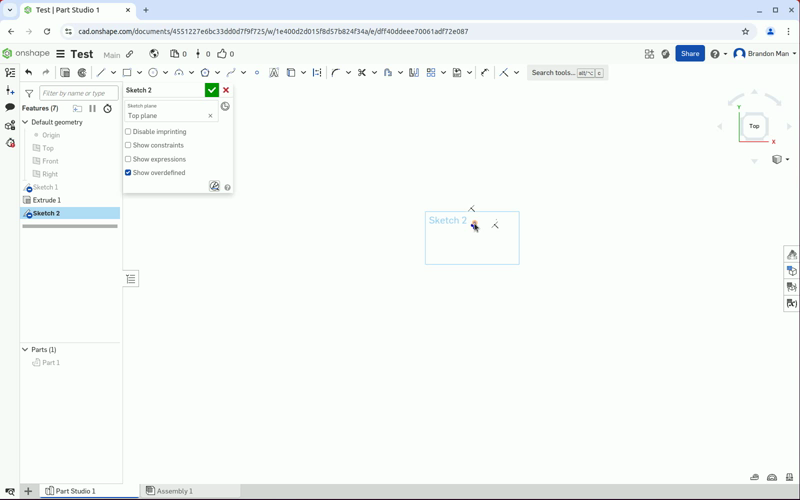
scroll(6)
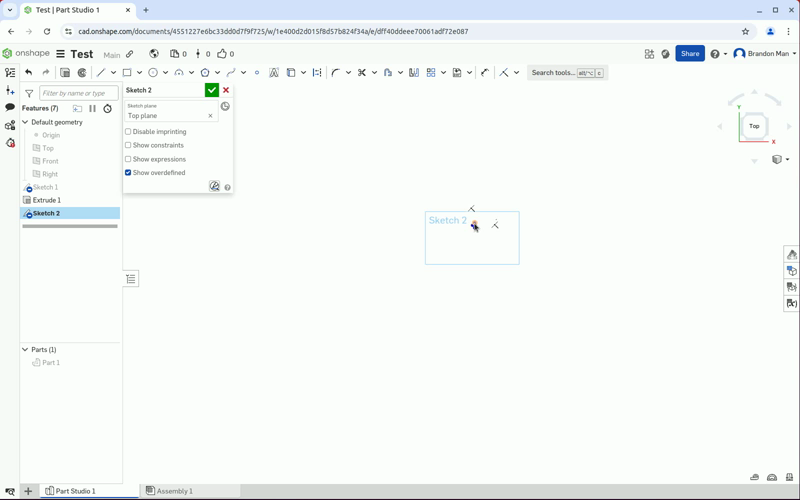
scroll(6)
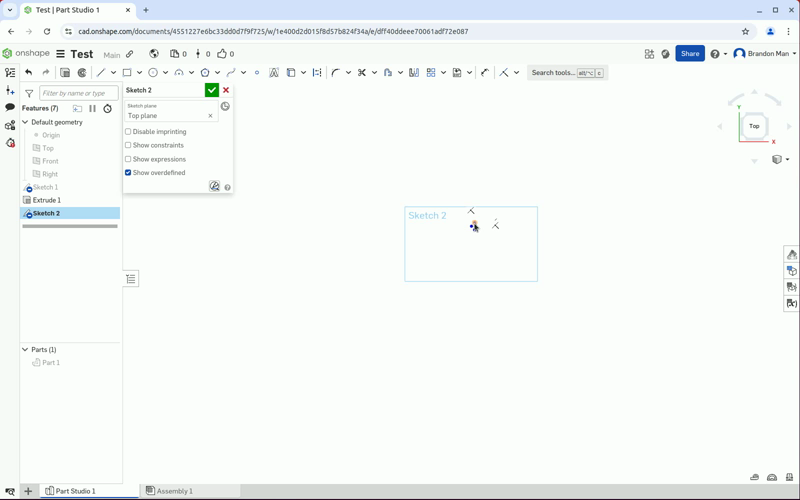
scroll(6)
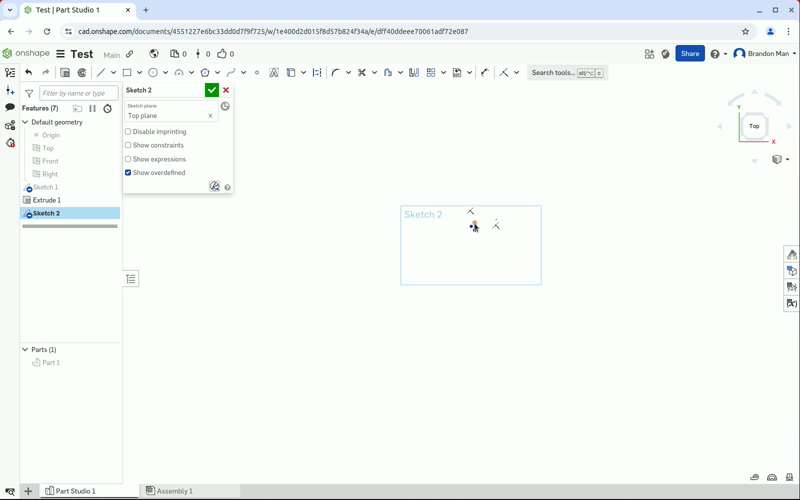
scroll(6)
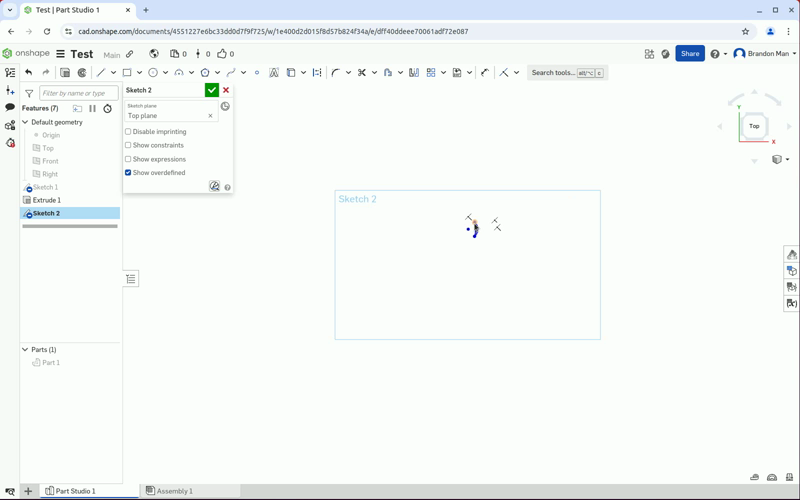
scroll(6)
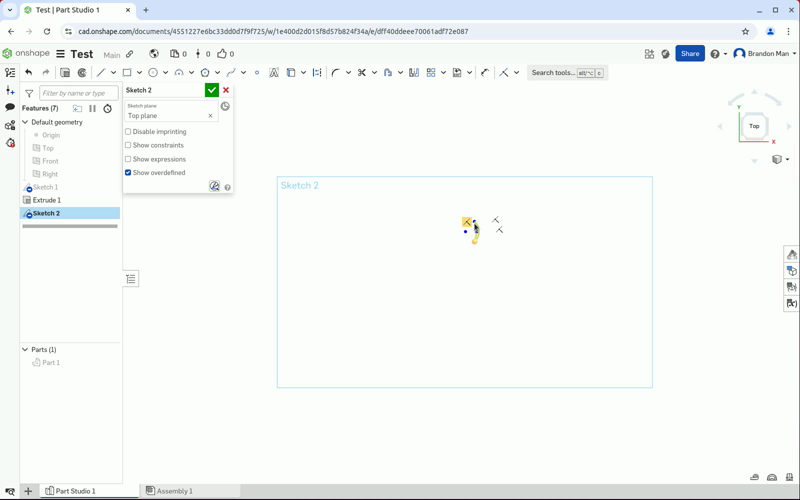
scroll(6)
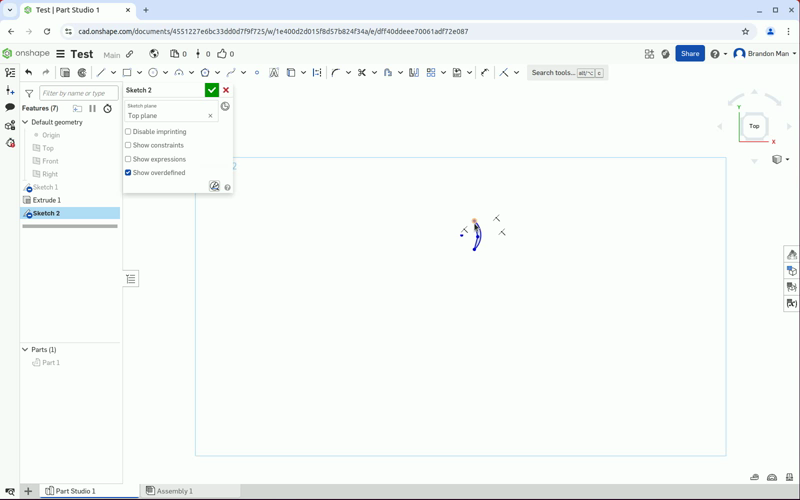
scroll(6)
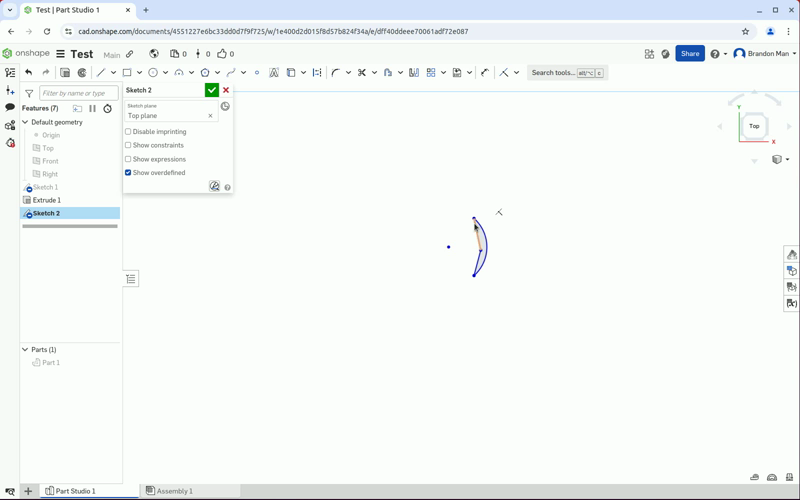
click(474, 223)
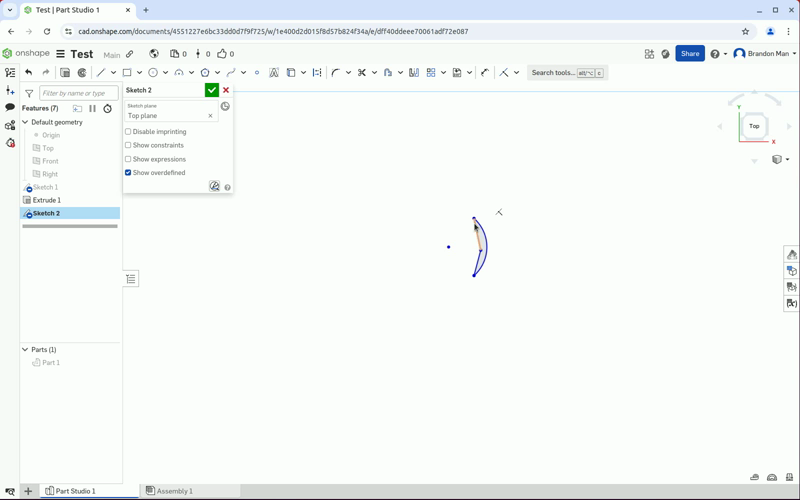
scroll(-6)
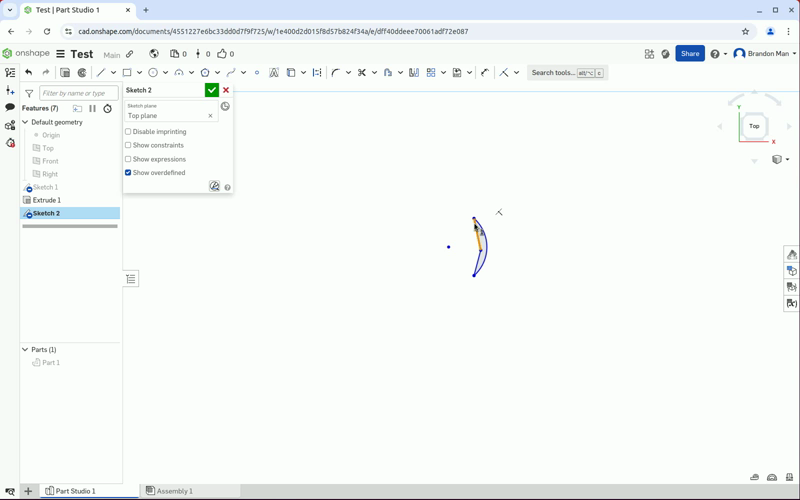
scroll(-6)
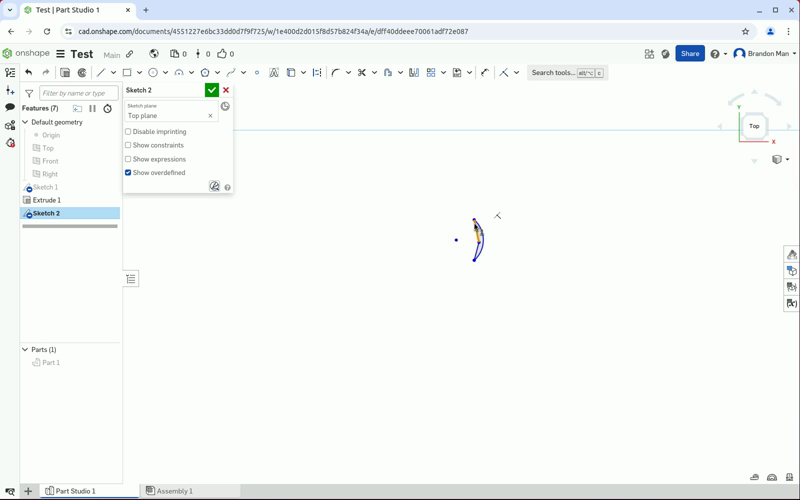
scroll(-6)
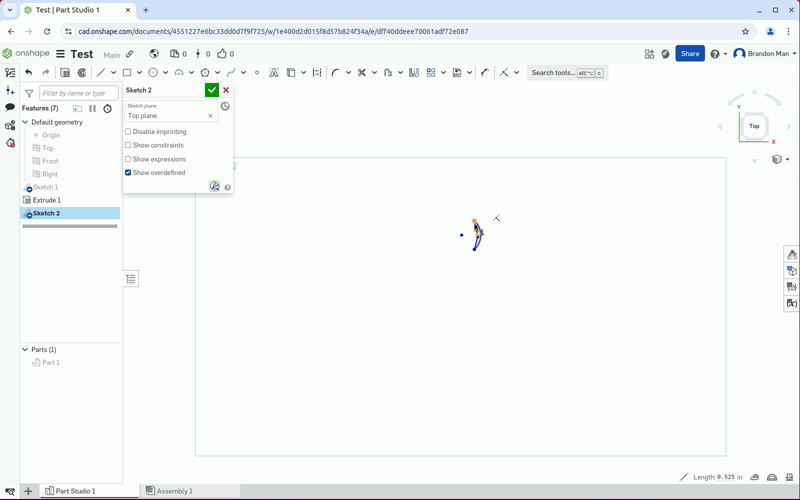
scroll(-6)
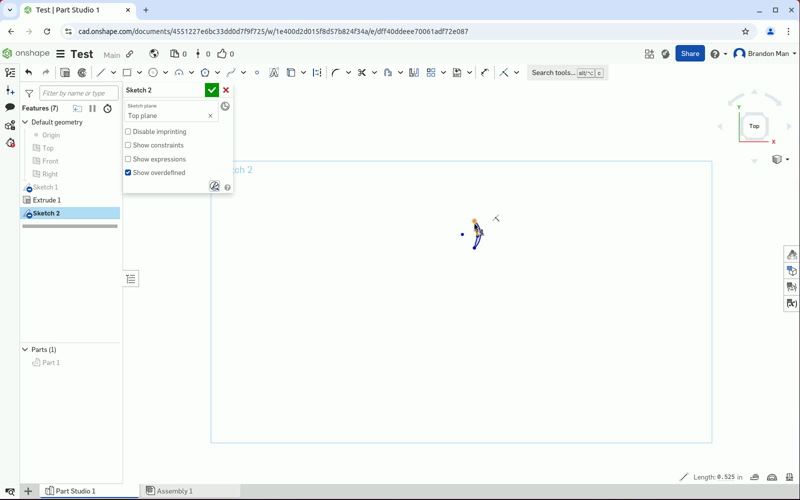
scroll(-6)
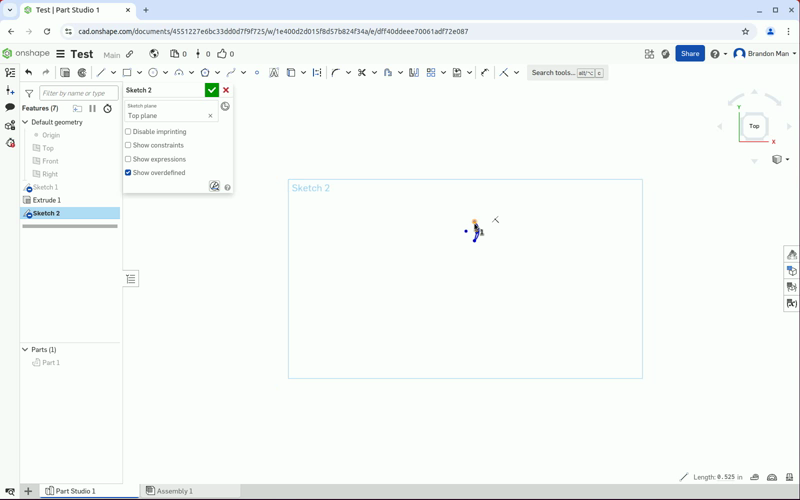
scroll(-6)
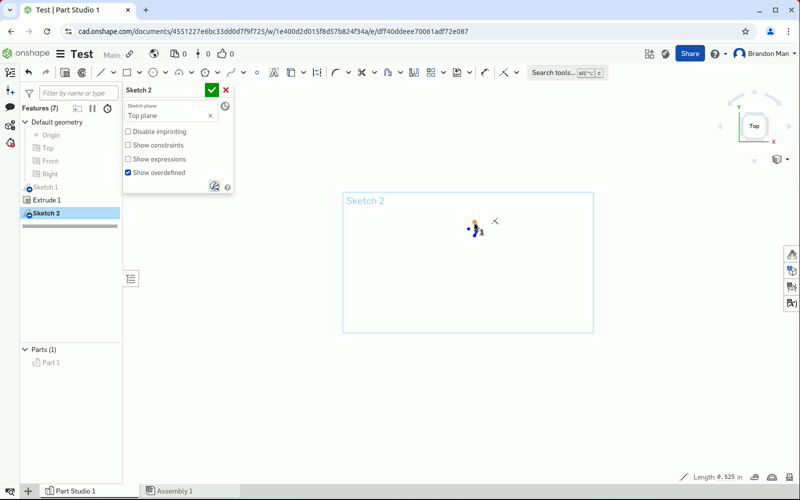
scroll(-6)
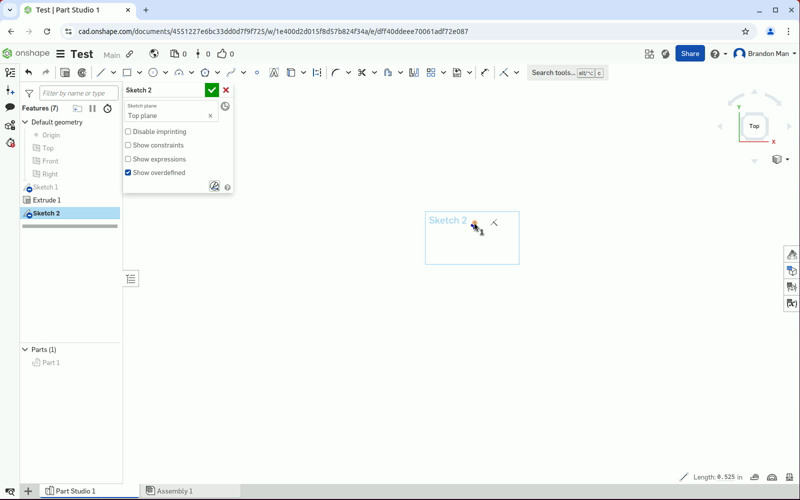
mouse_move(73, 352)
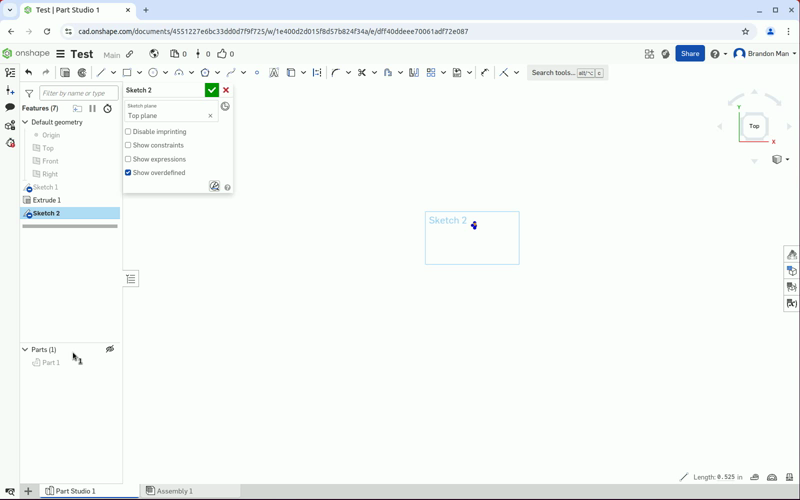
key(shift+y)
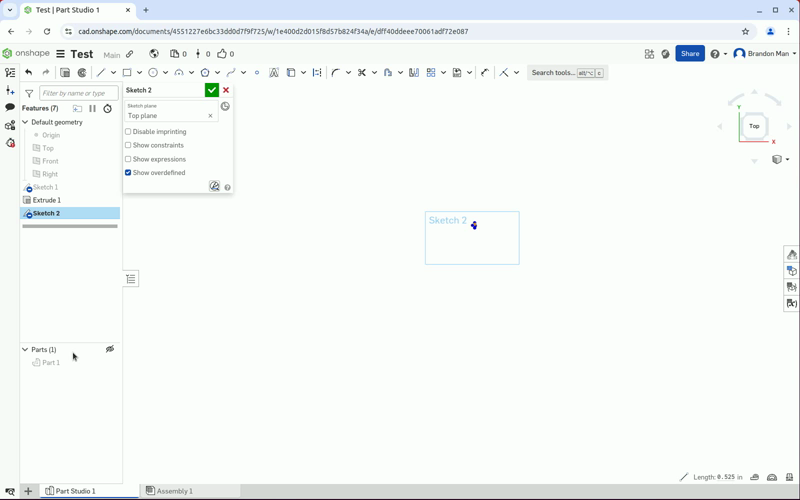
key(shift+e)
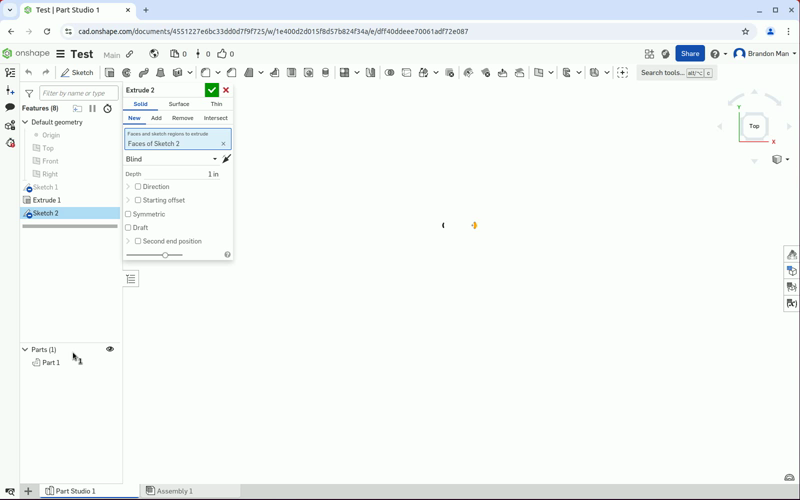
mouse_move(143, 106)
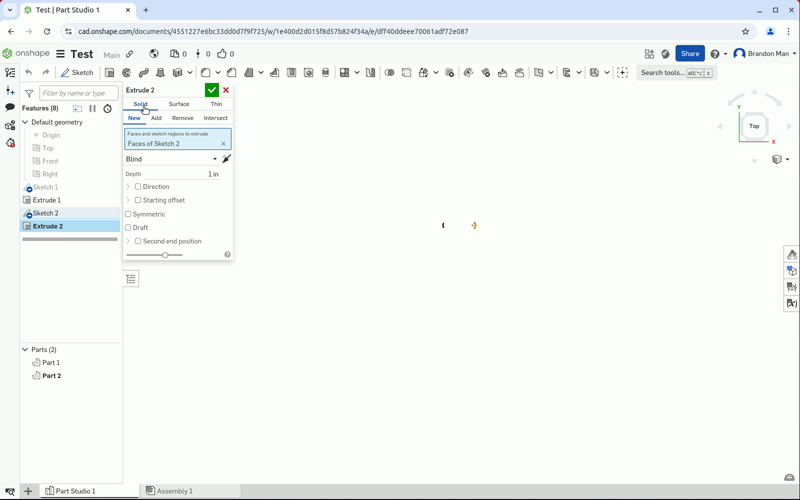
click(143, 106)
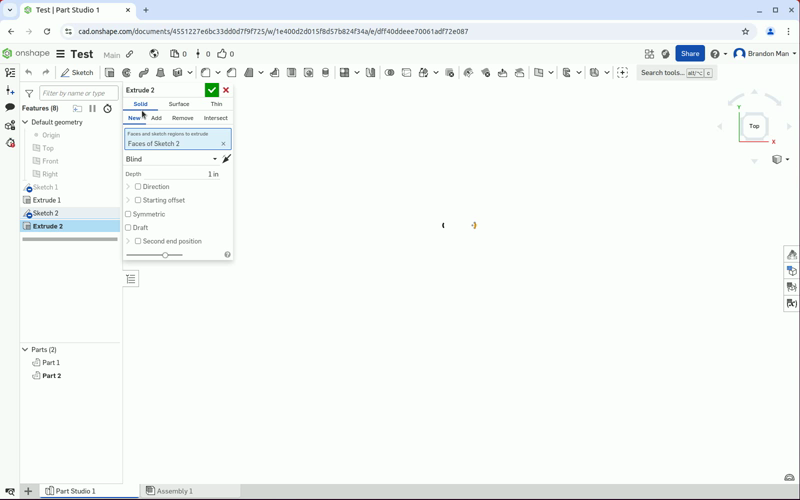
mouse_move(137, 120)
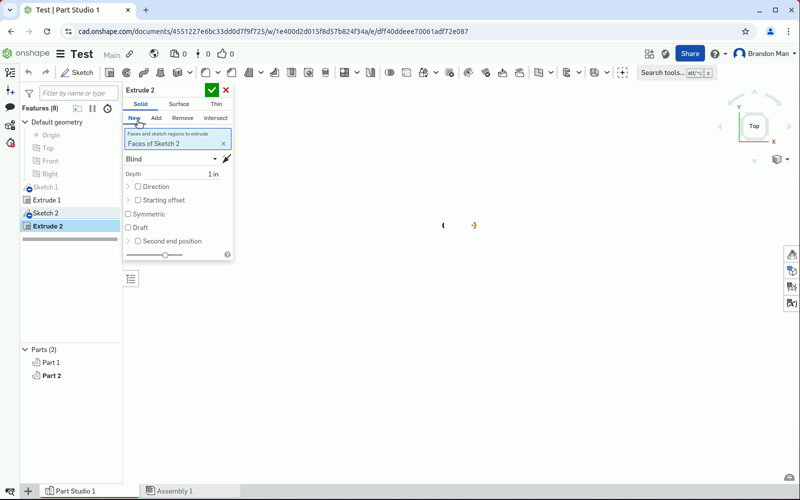
click(137, 120)
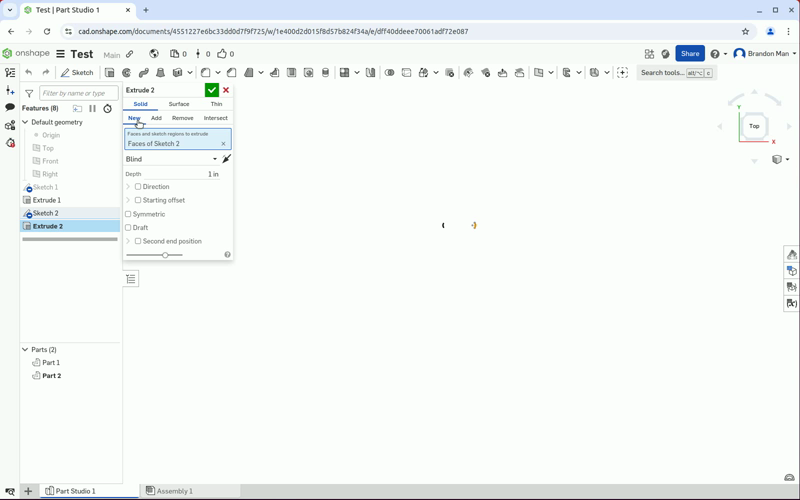
key(tab, 4)
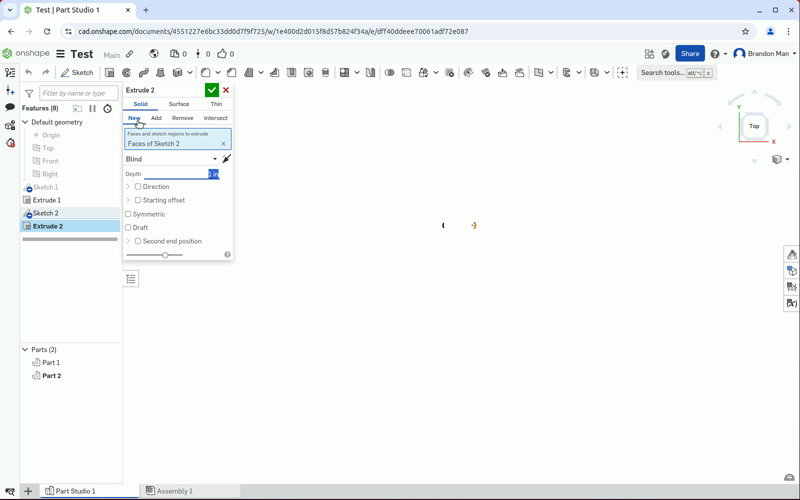
text(0.481)
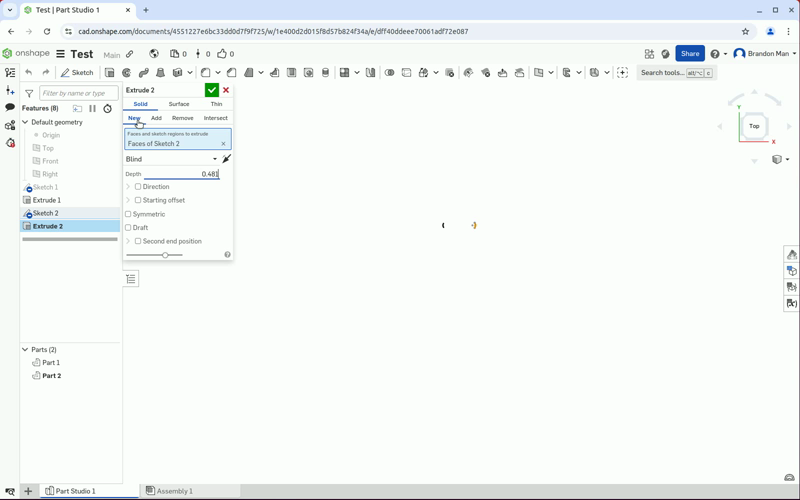
key(enter)
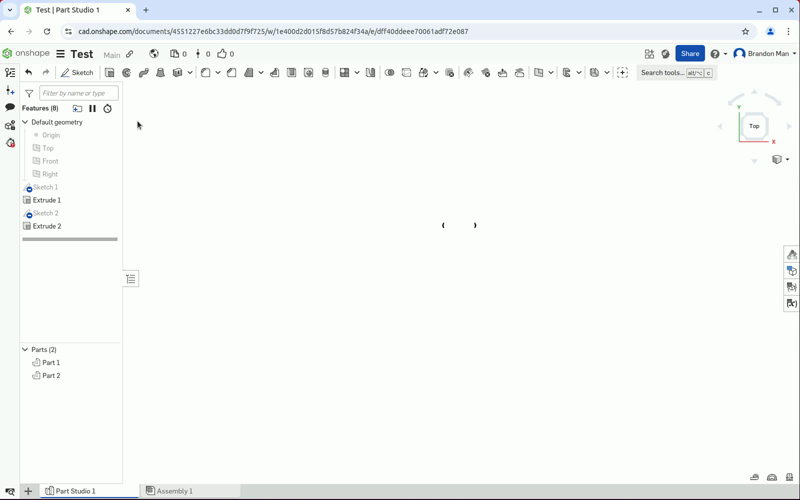
key(shift+h)
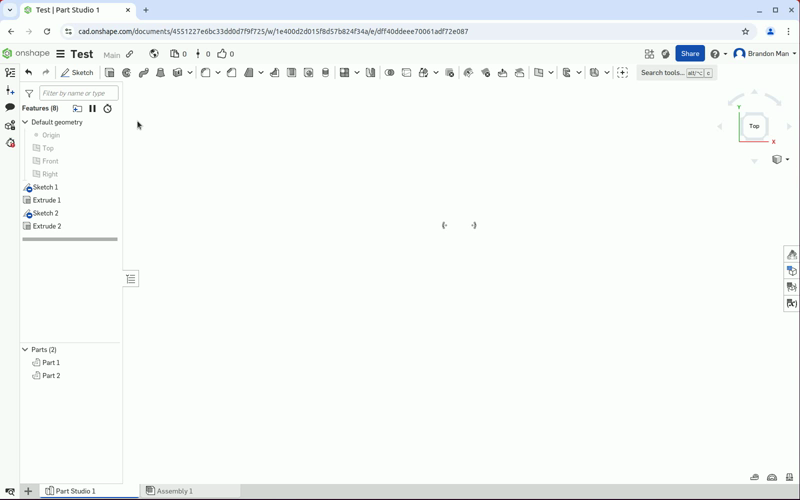
key(shift+h)
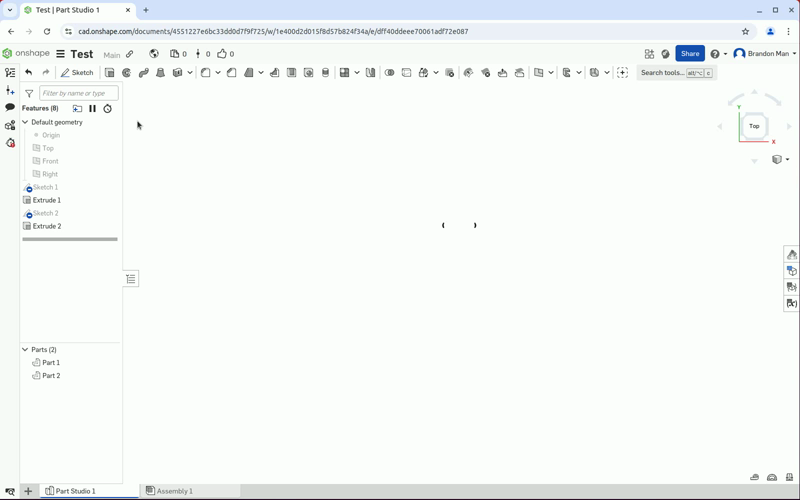
mouse_move(73, 189)
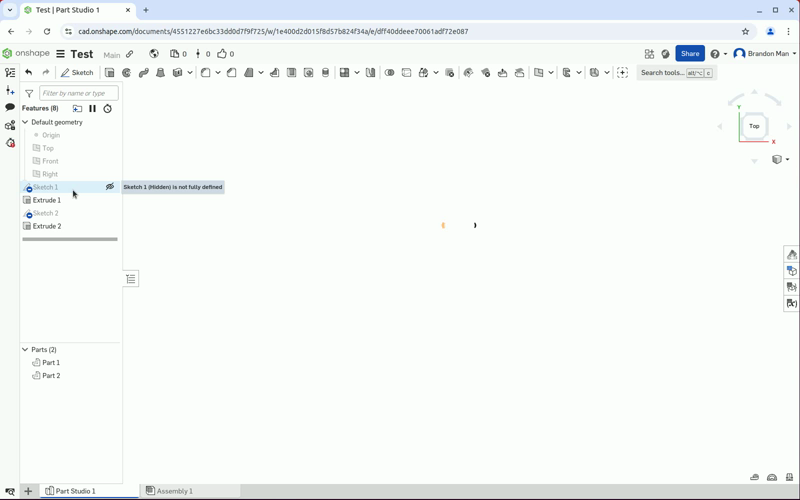
click(73, 189)
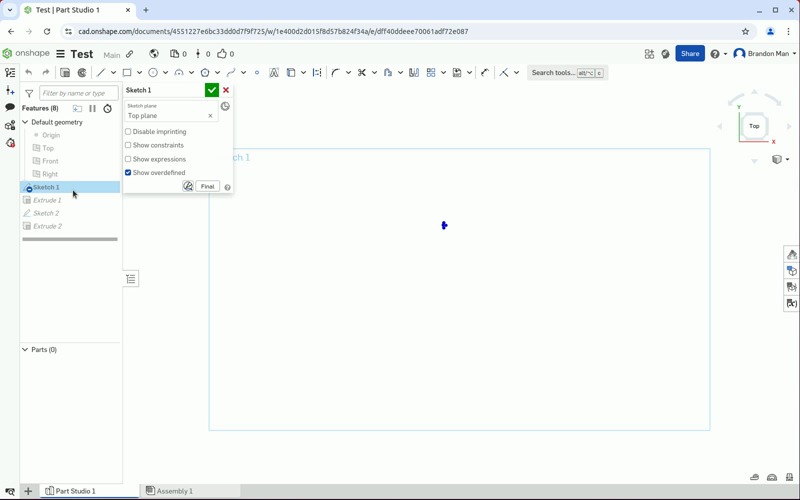
mouse_move(229, 92)
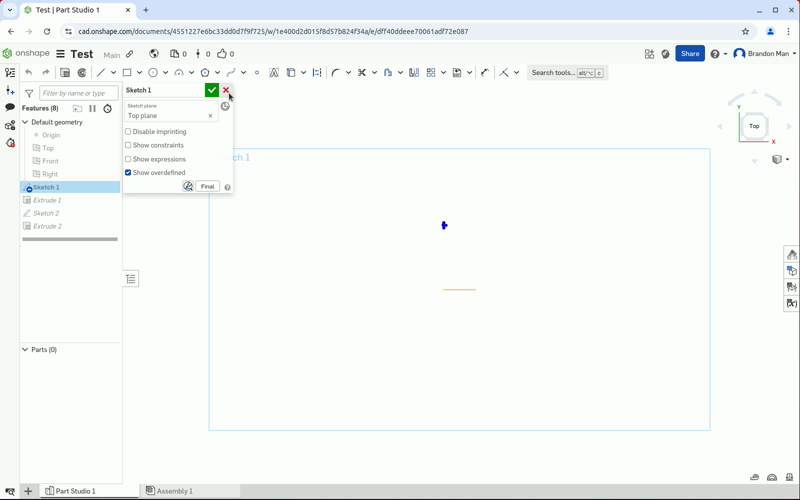
click(229, 92)
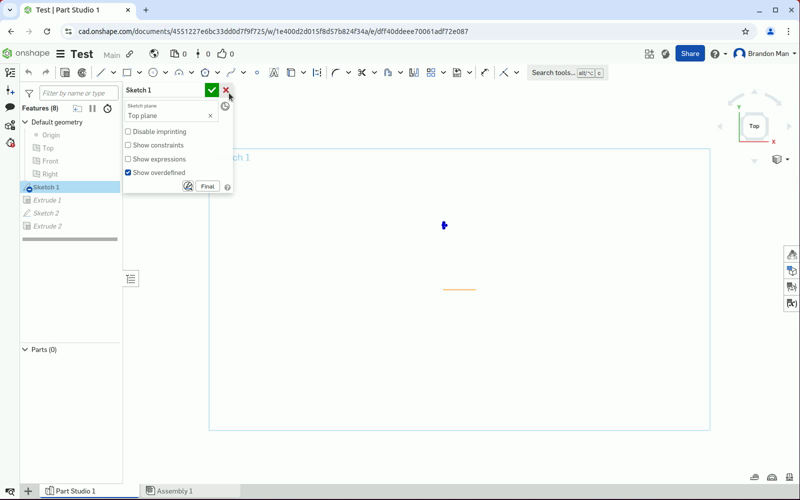
key(shift+s)
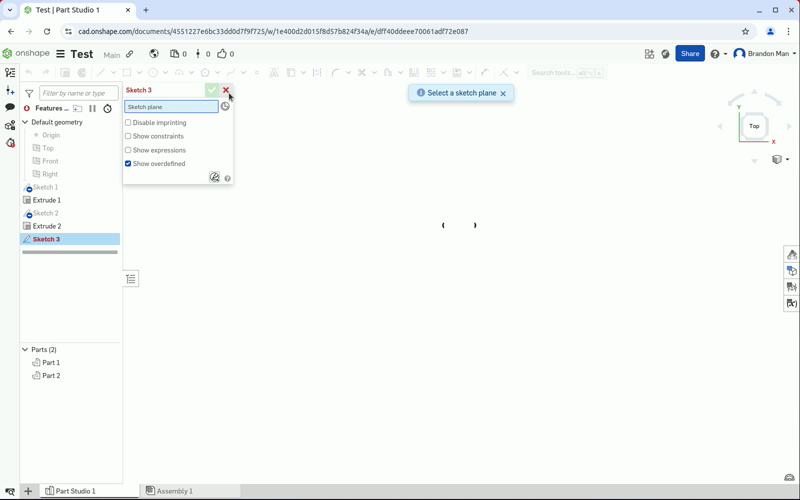
mouse_move(73, 150)
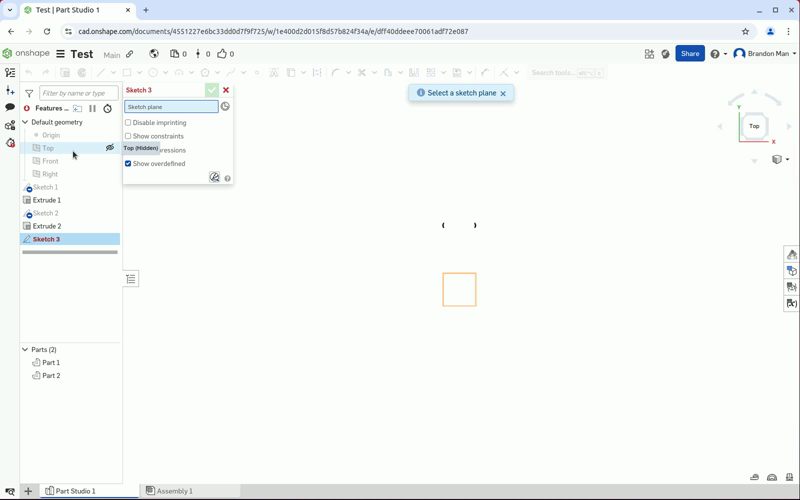
click(73, 150)
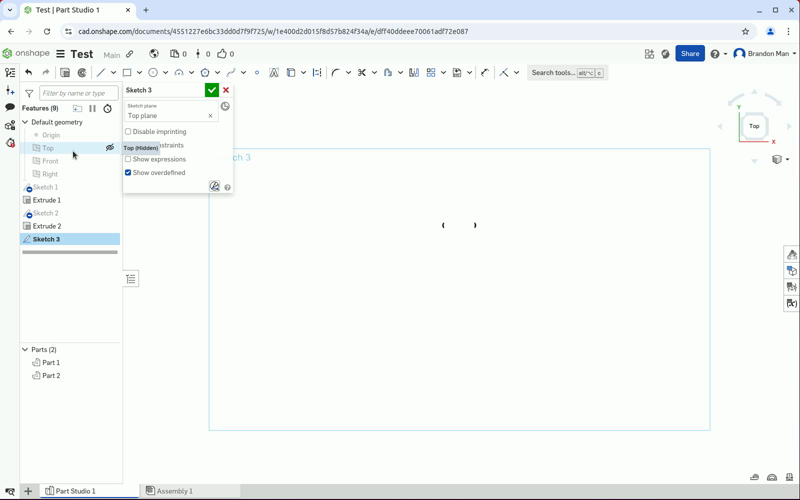
mouse_move(73, 352)
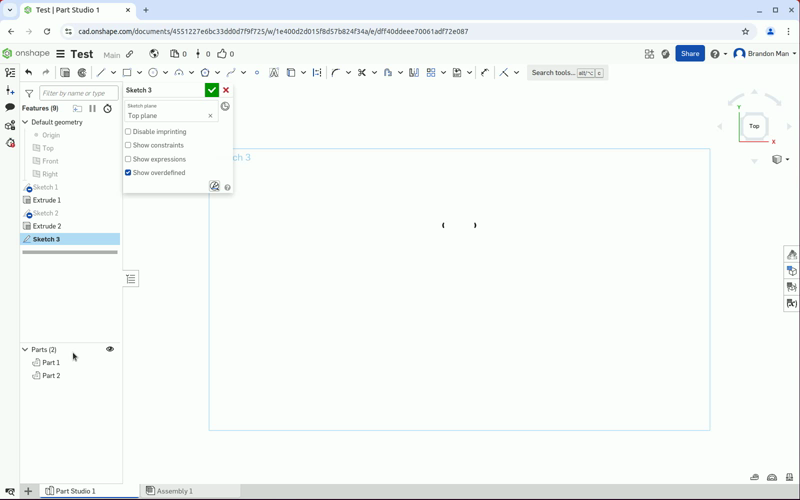
key(y)
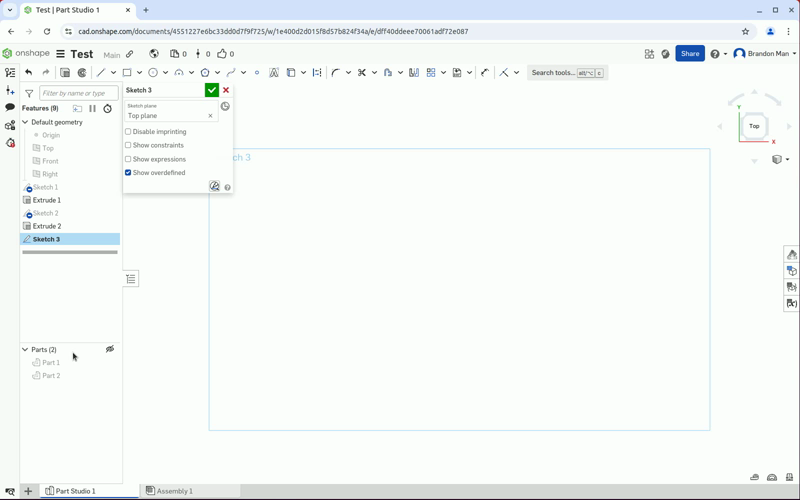
key(c)
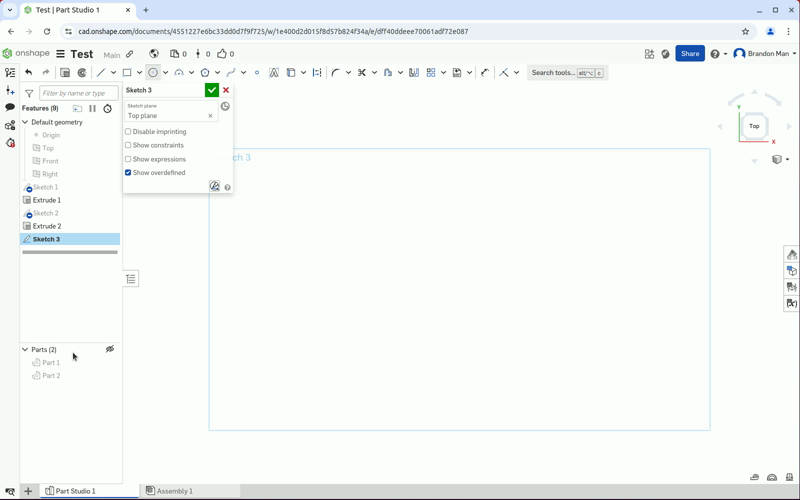
key_down(shift)
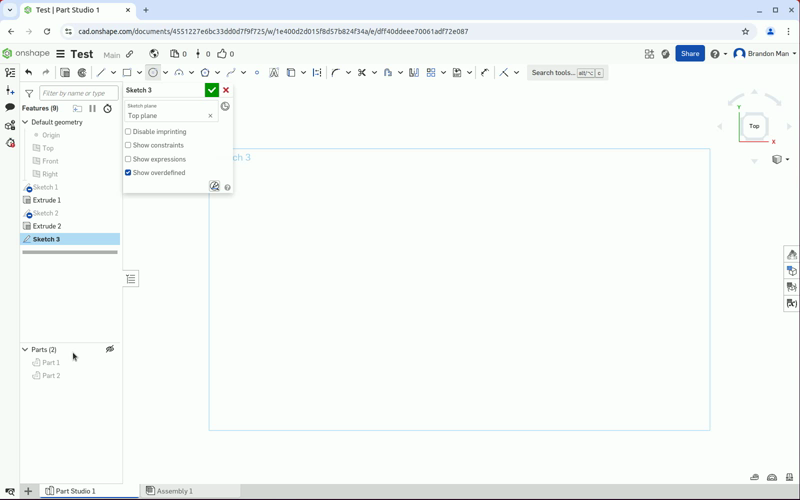
mouse_move(461, 282)
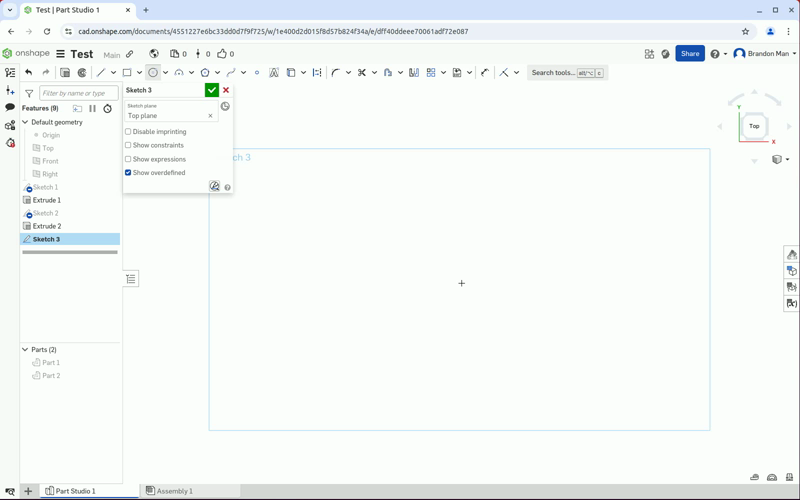
click(461, 282)
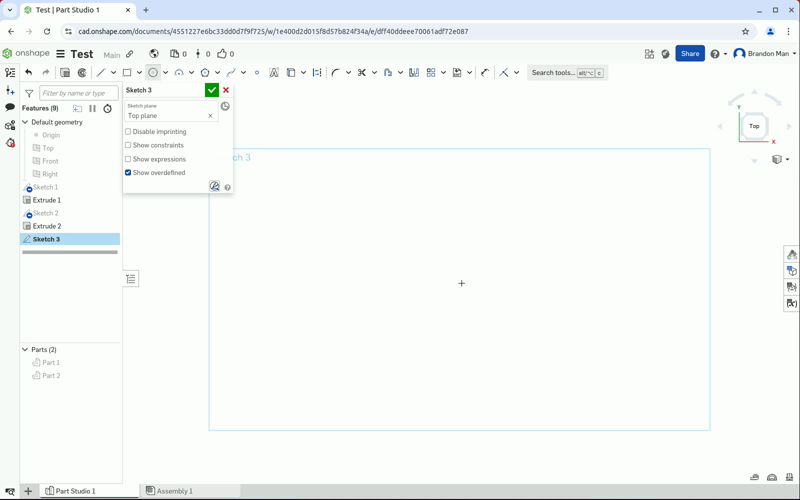
key_up(shift)
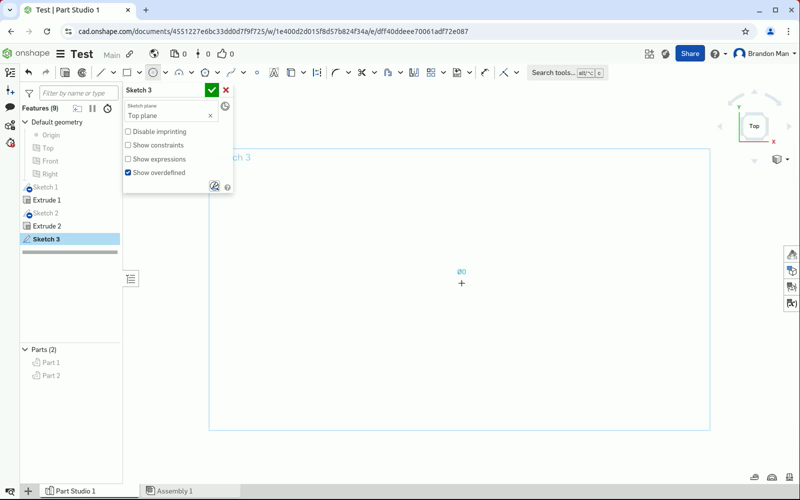
mouse_move(471, 282)
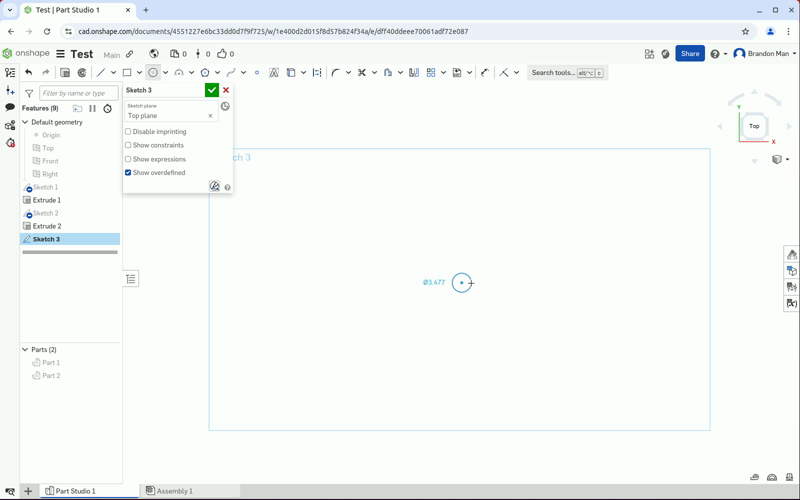
click(471, 282)
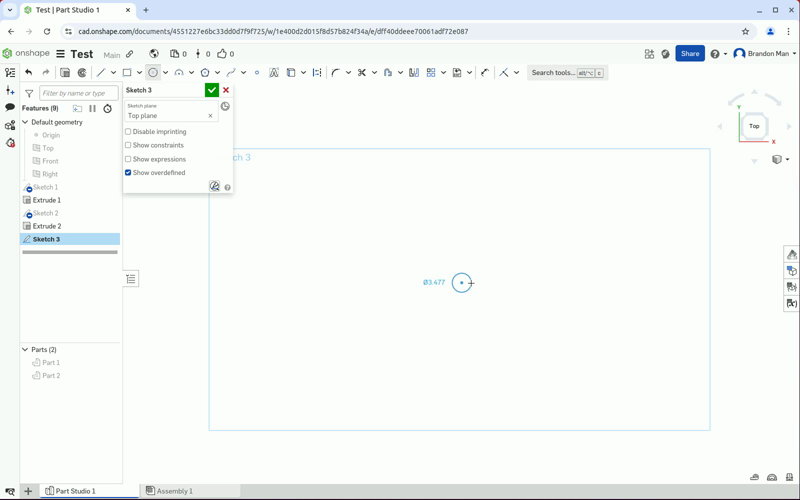
key(esc)
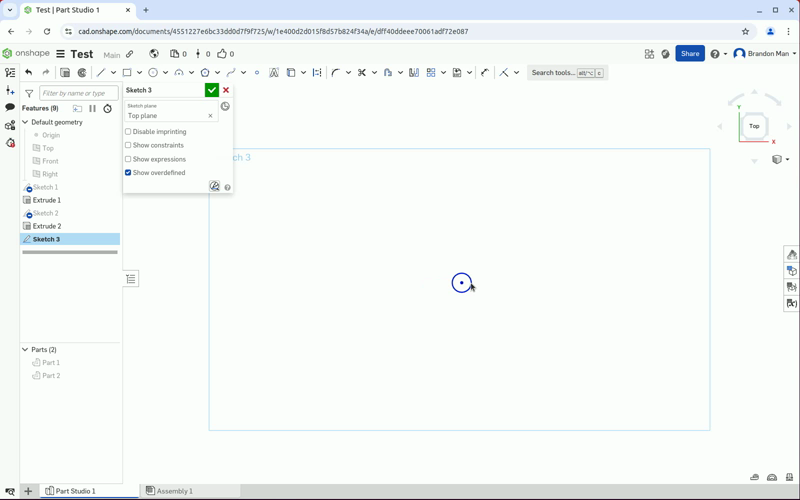
key(c)
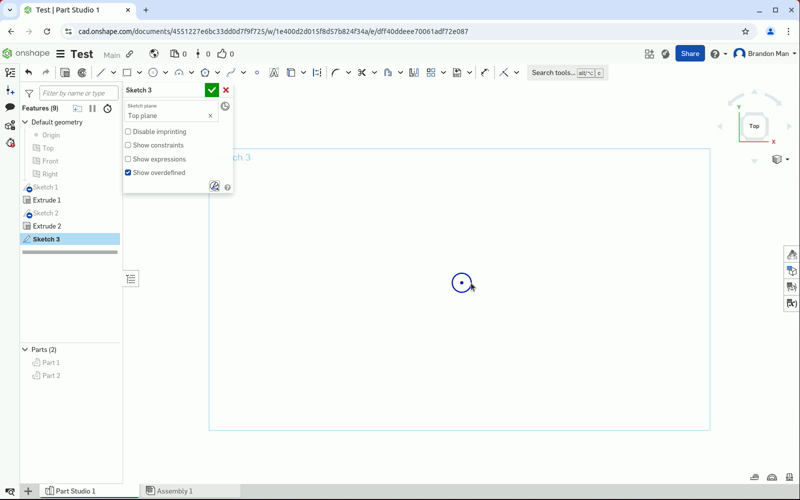
key_down(shift)
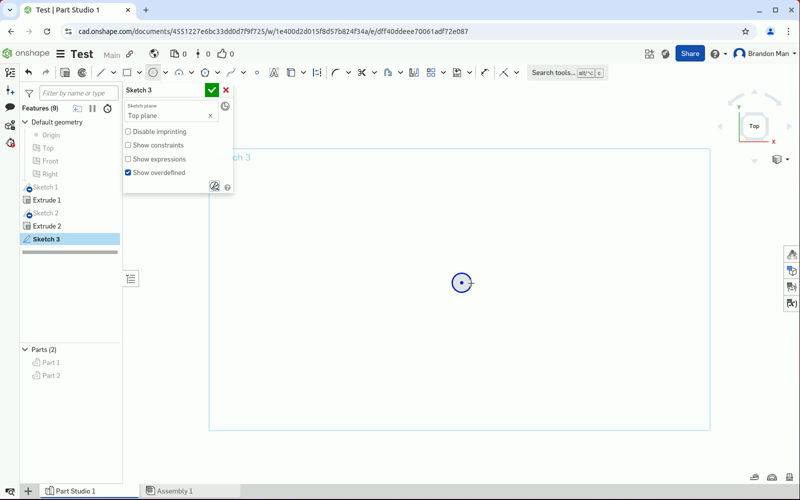
mouse_move(461, 282)
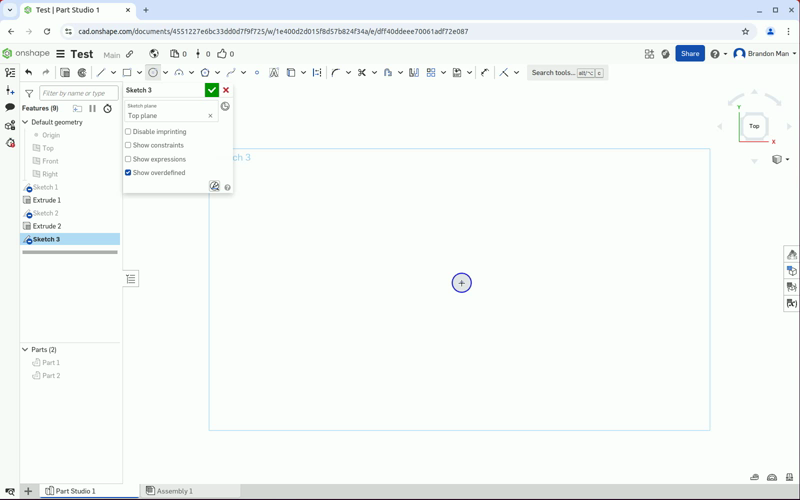
click(461, 282)
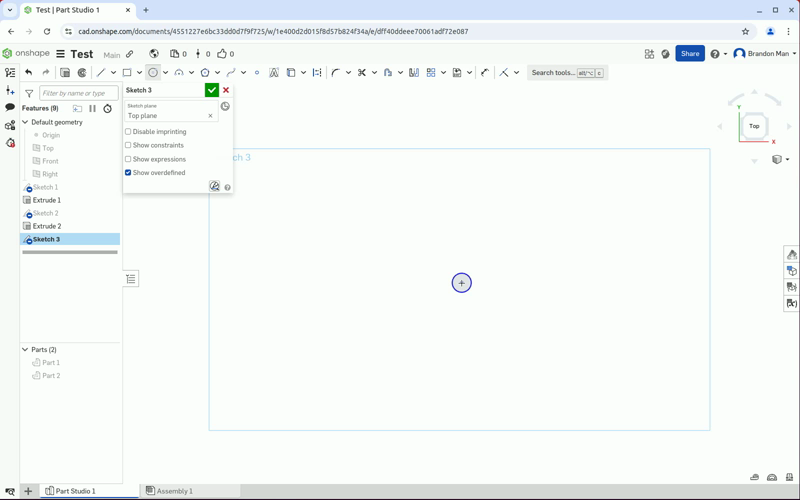
key_up(shift)
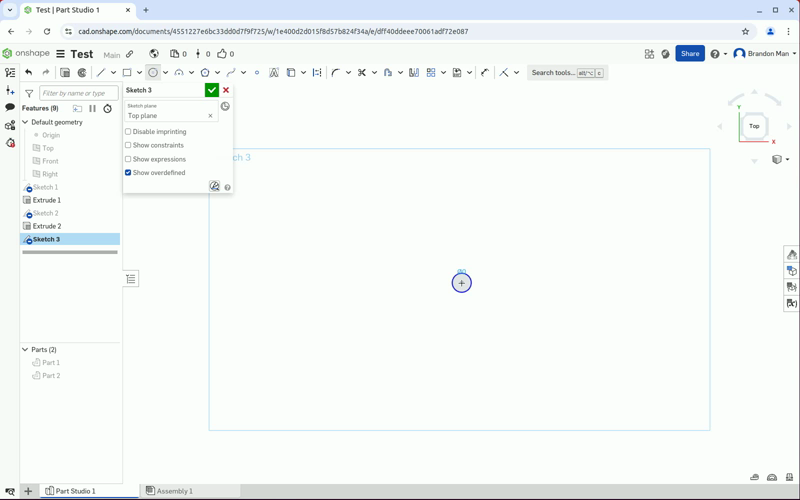
mouse_move(464, 282)
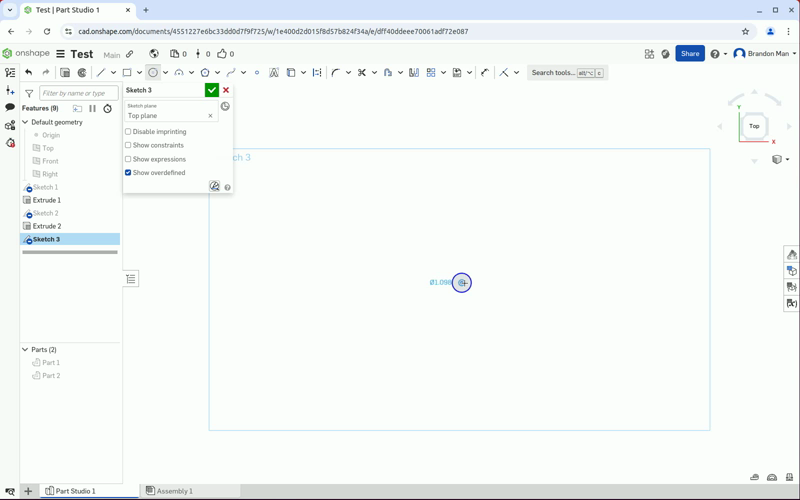
scroll(6)
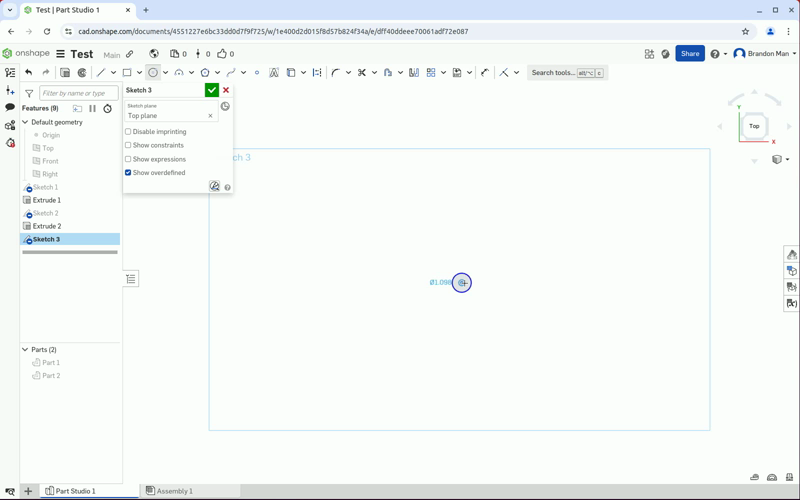
scroll(6)
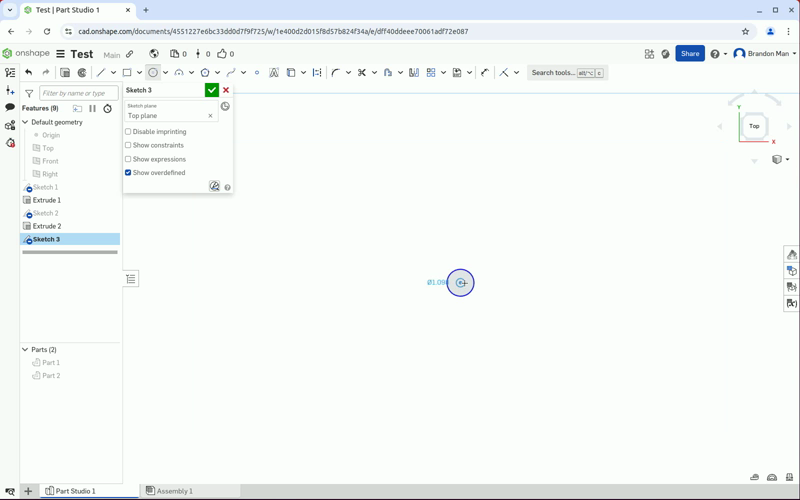
scroll(6)
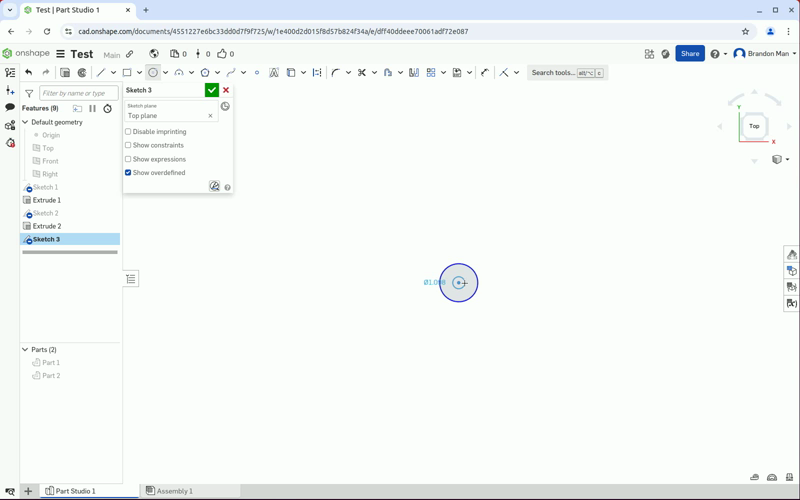
scroll(6)
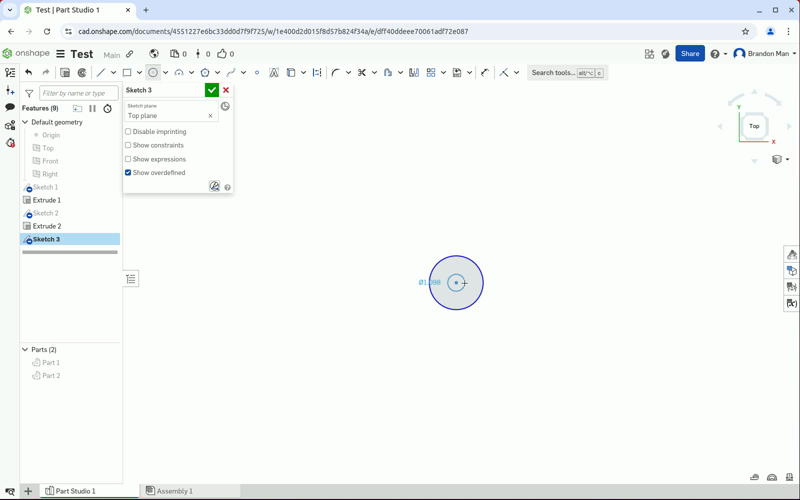
scroll(6)
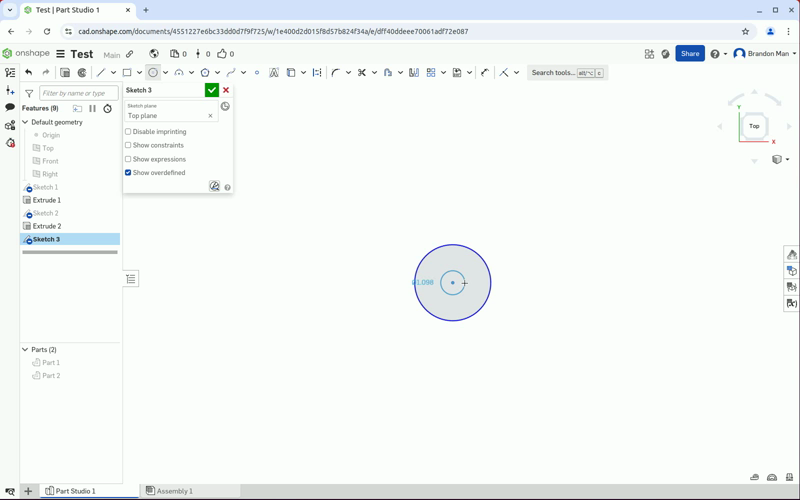
scroll(6)
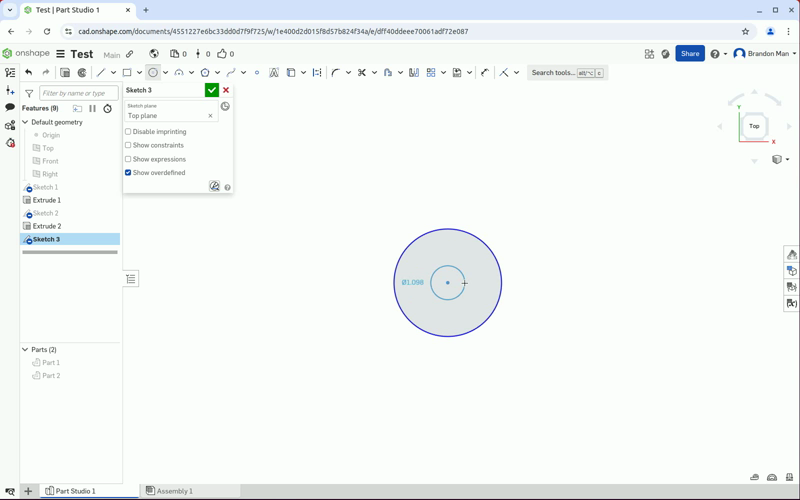
scroll(6)
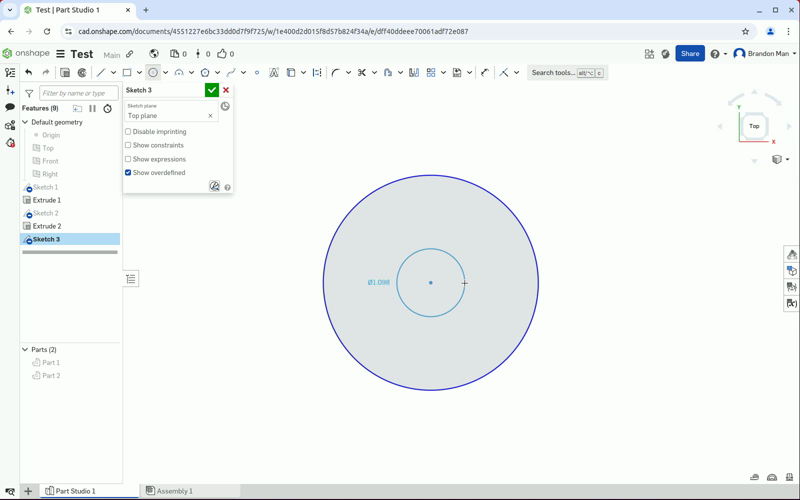
click(464, 282)
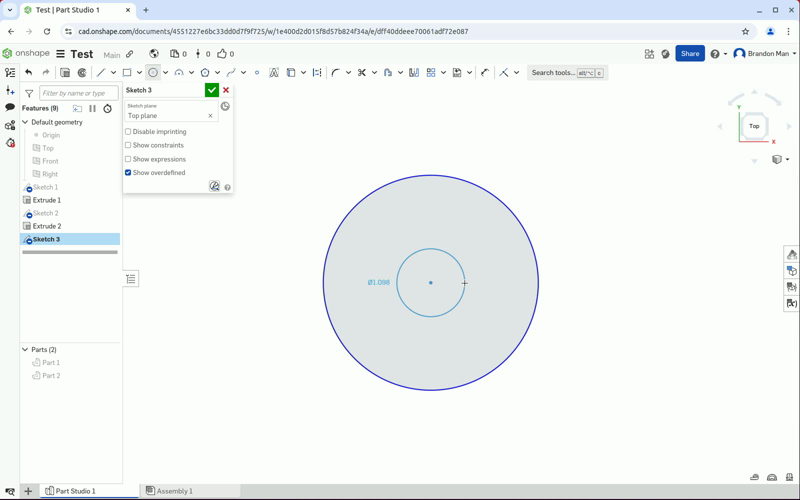
scroll(-6)
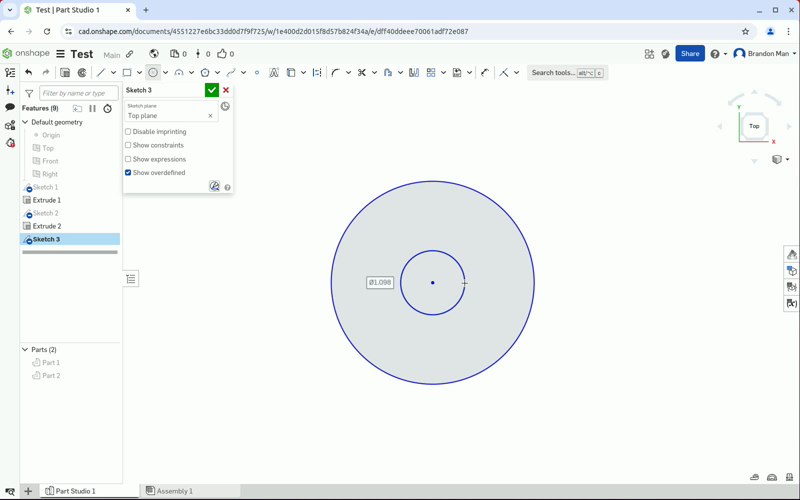
scroll(-6)
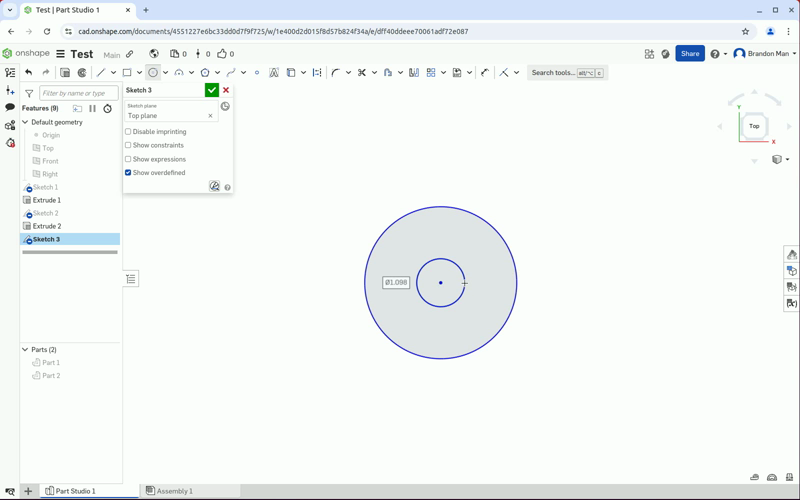
scroll(-6)
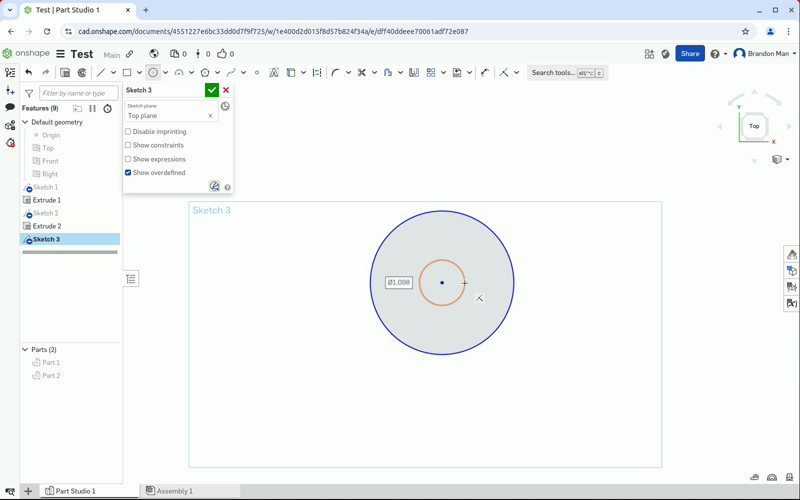
scroll(-6)
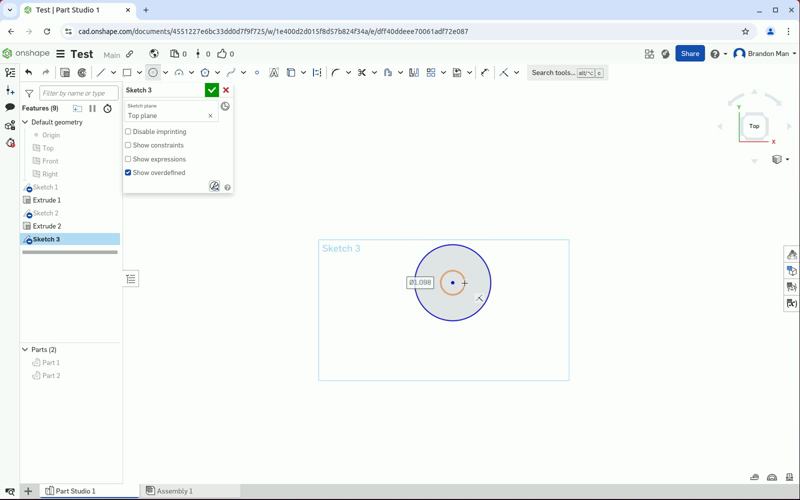
scroll(-6)
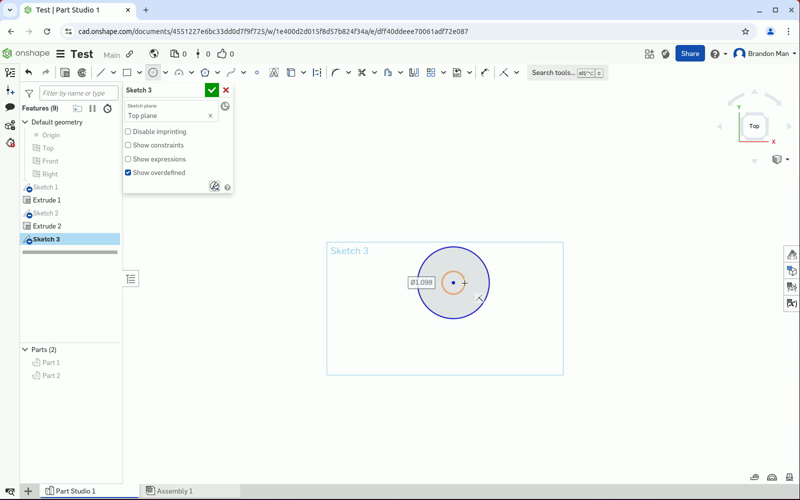
scroll(-6)
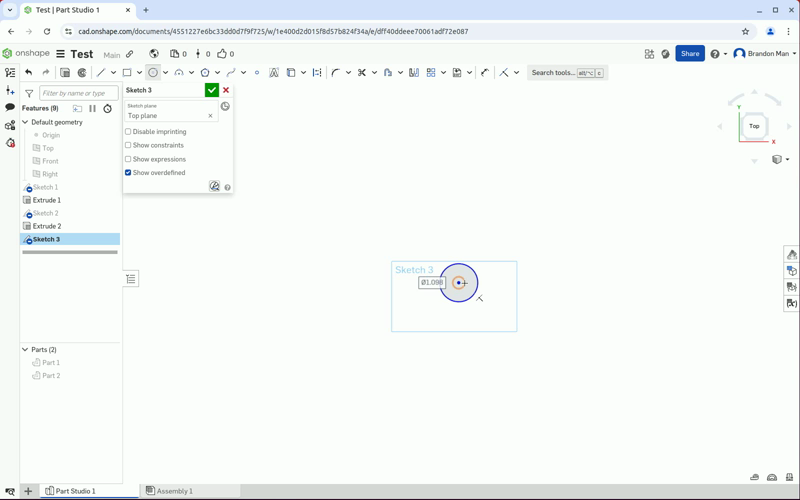
scroll(-6)
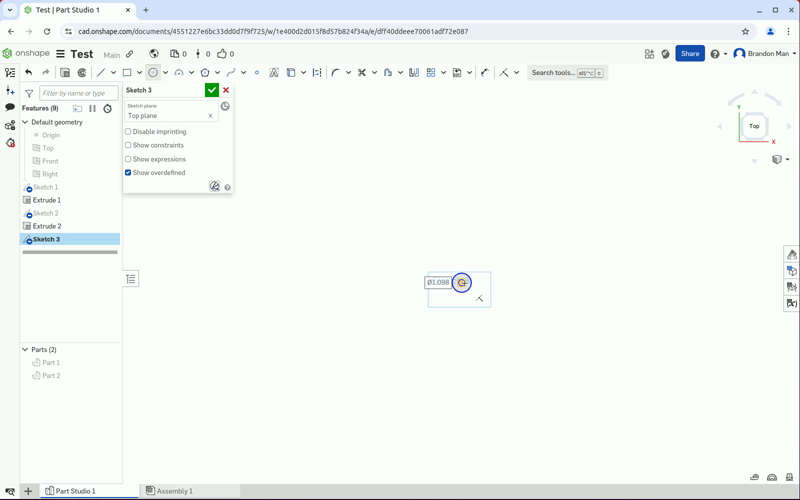
key(esc)
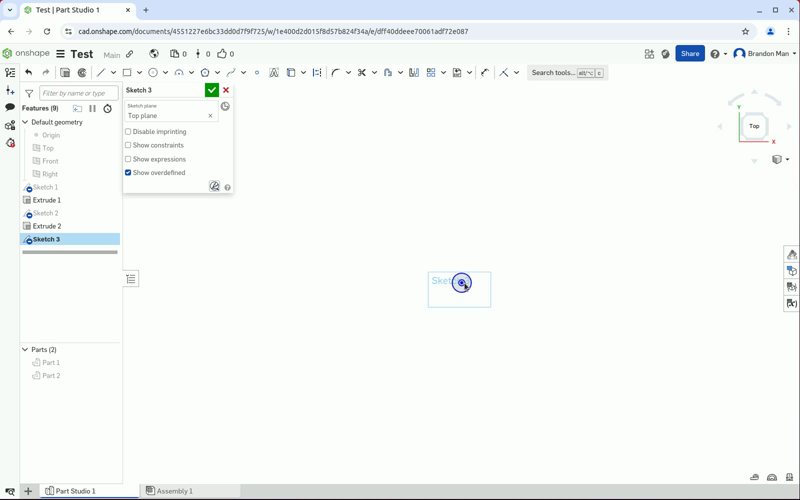
mouse_move(455, 280)
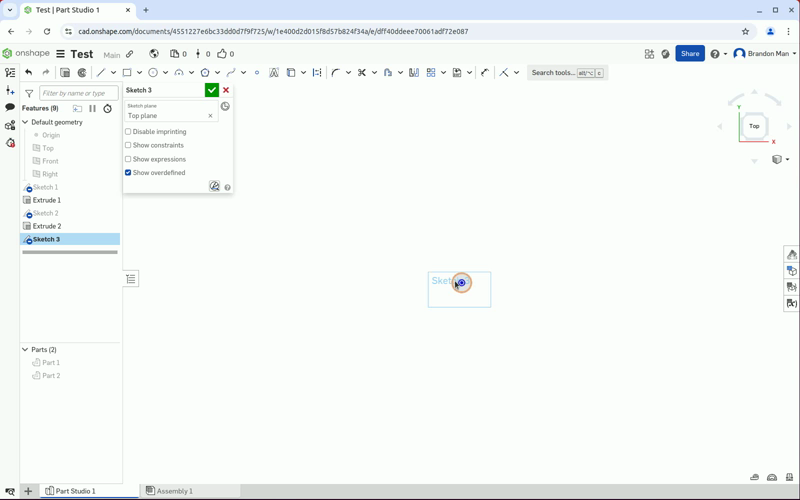
scroll(6)
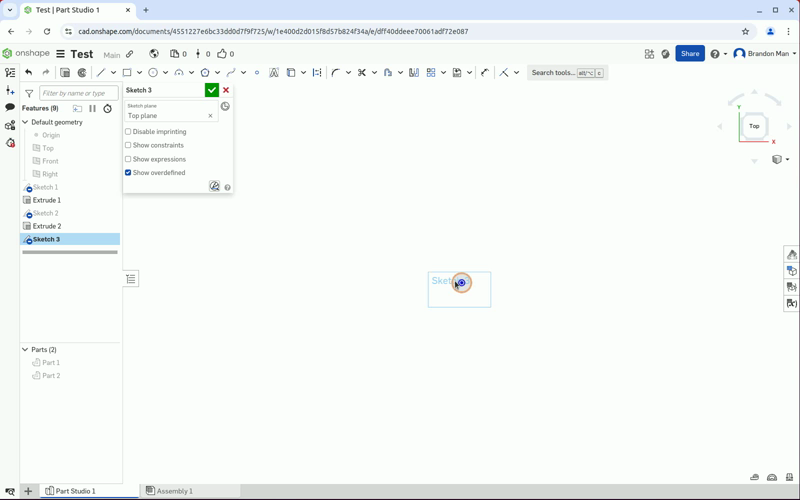
scroll(6)
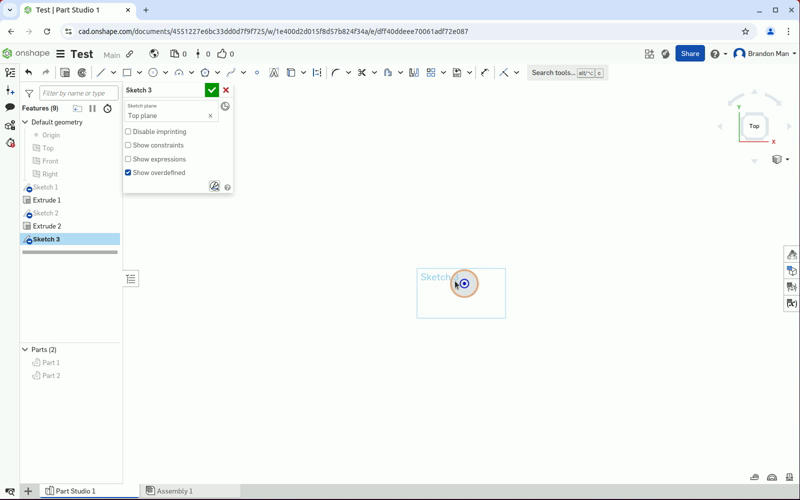
scroll(6)
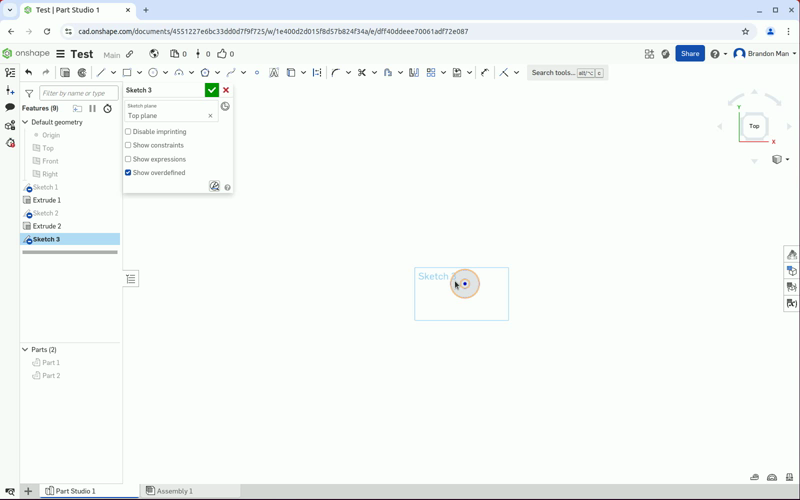
scroll(6)
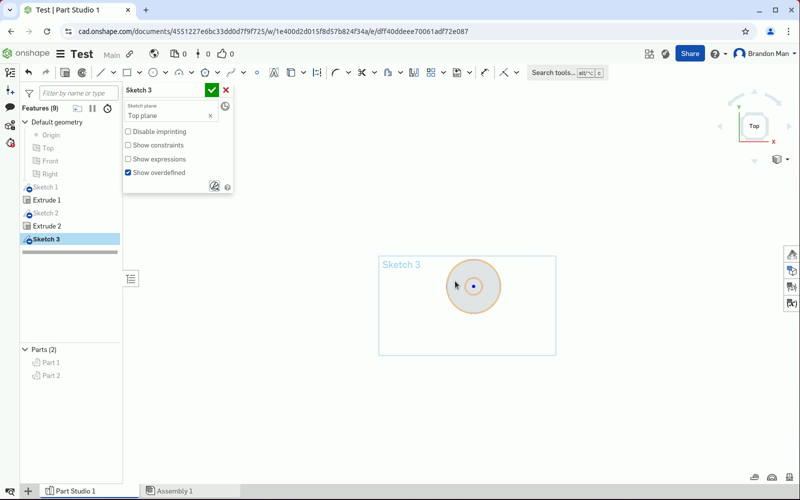
scroll(6)
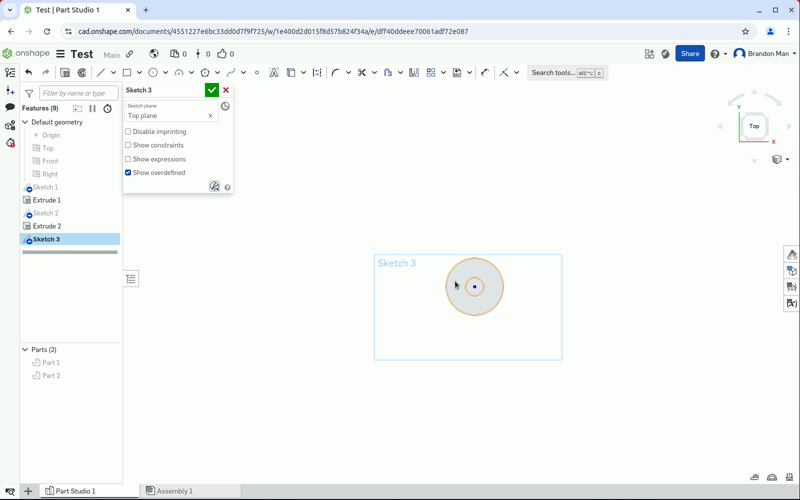
scroll(6)
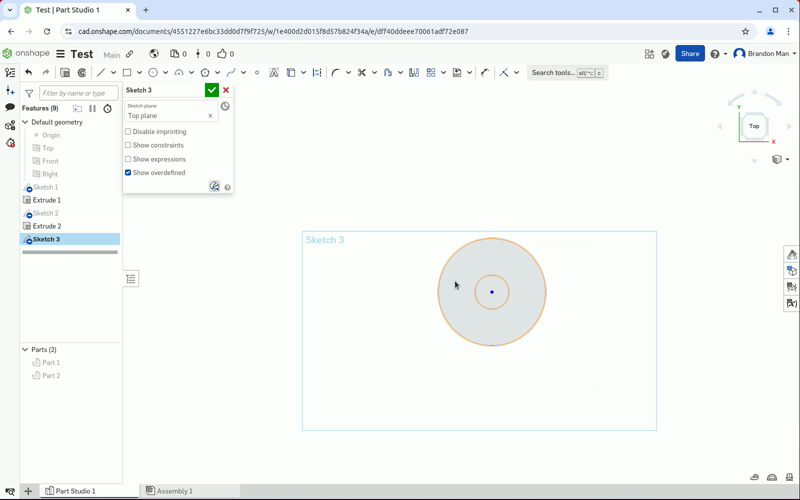
scroll(6)
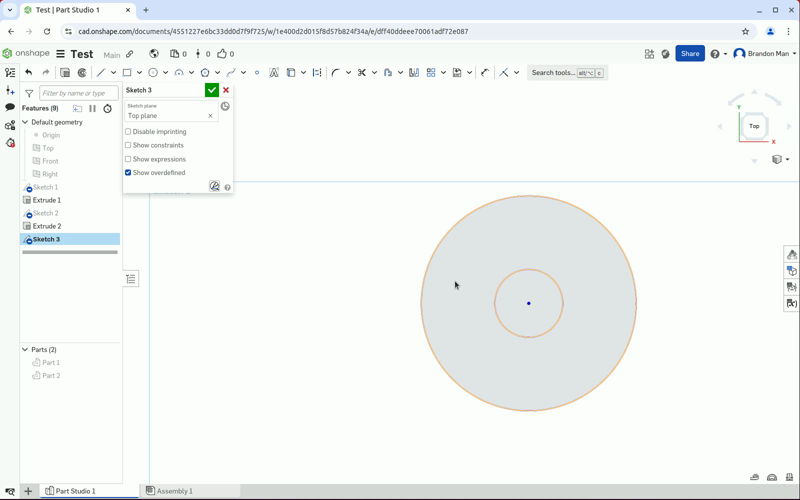
click(455, 280)
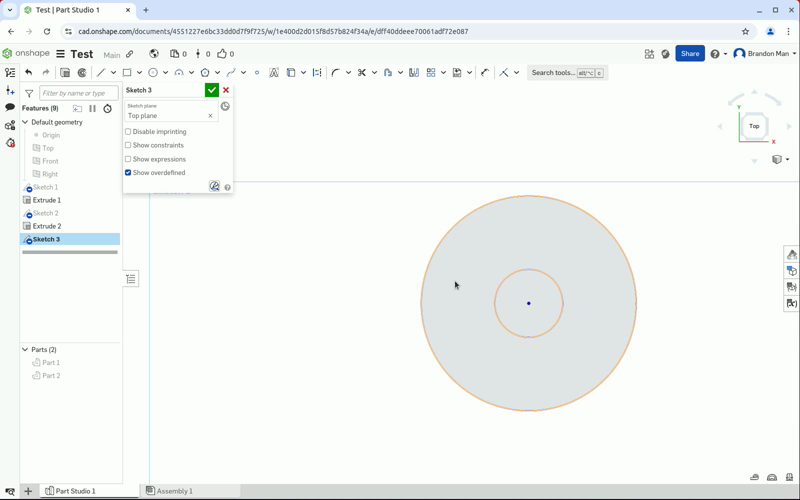
scroll(-6)
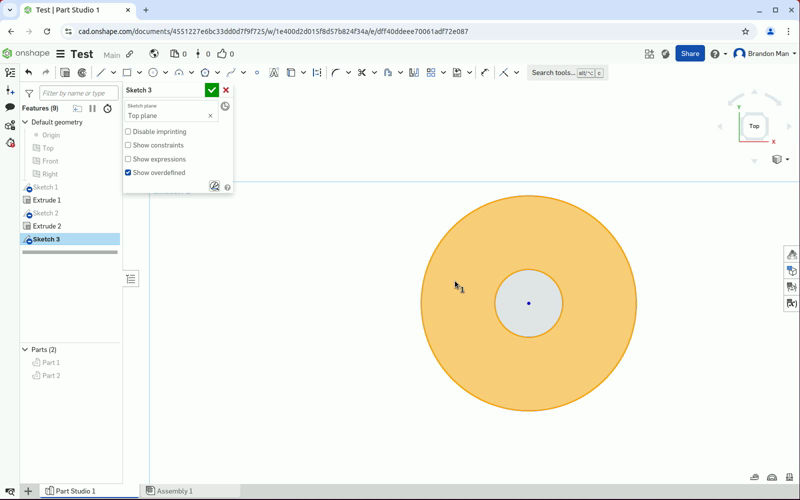
scroll(-6)
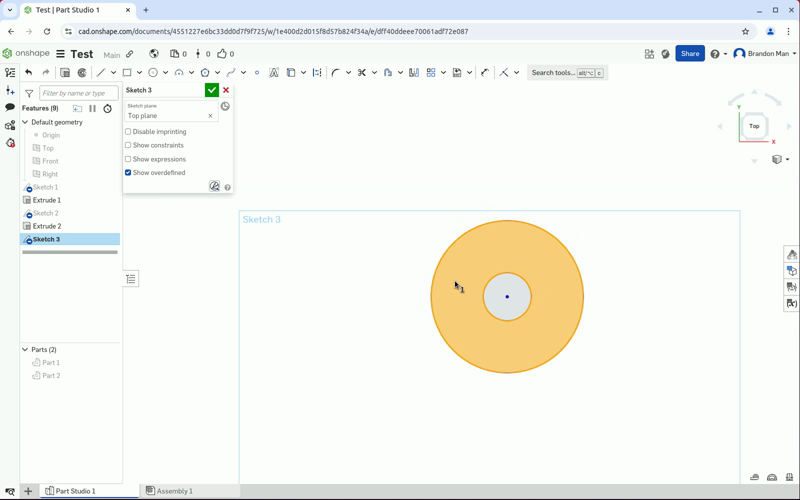
scroll(-6)
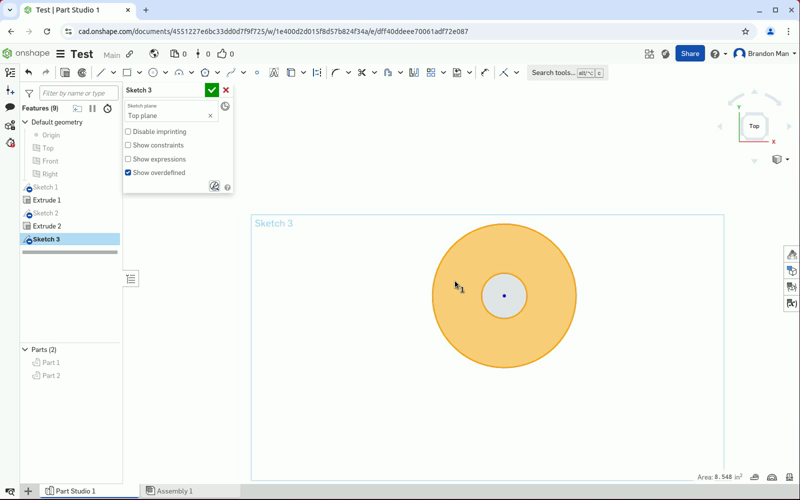
scroll(-6)
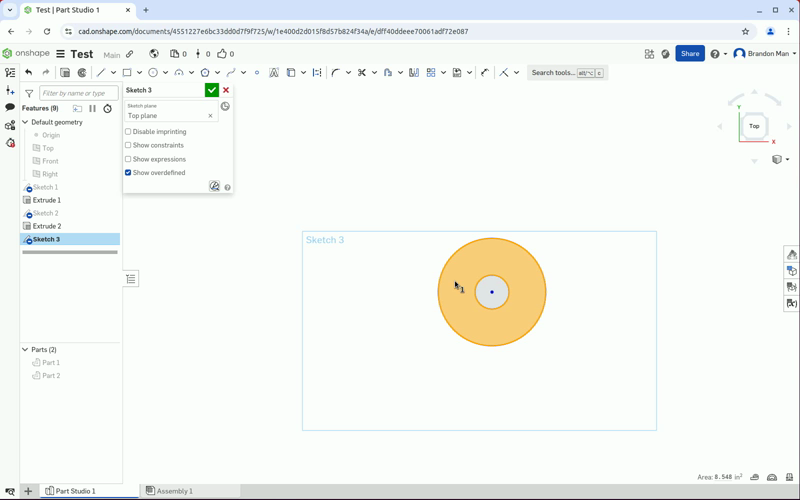
scroll(-6)
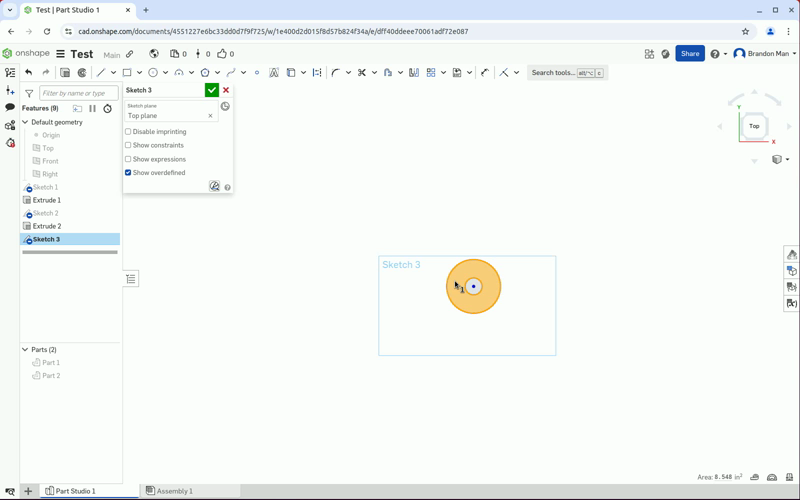
scroll(-6)
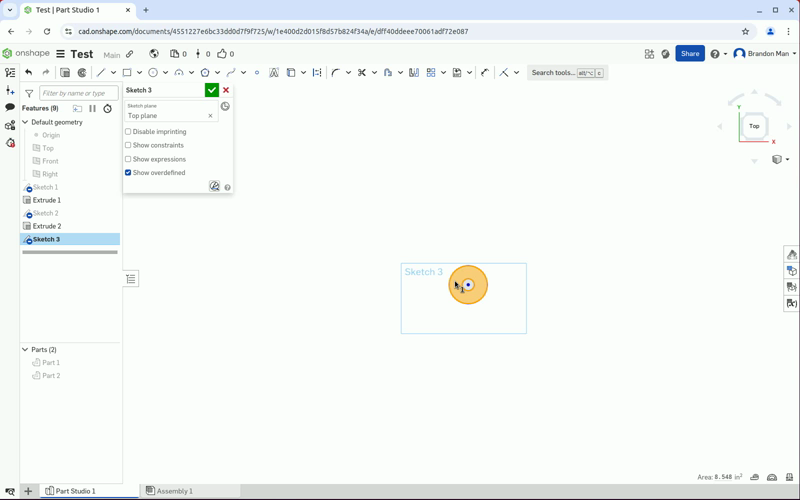
scroll(-6)
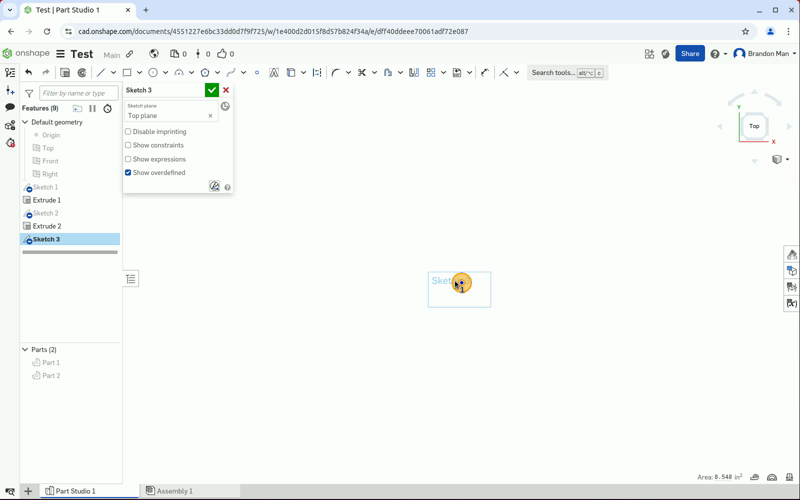
mouse_move(73, 352)
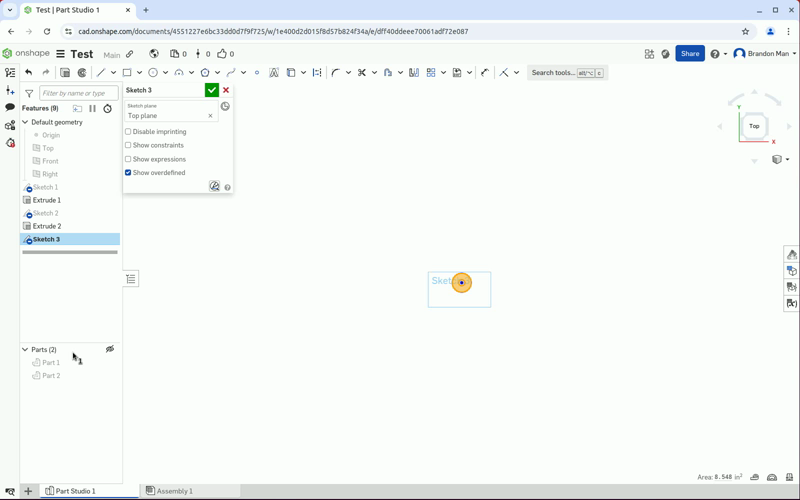
key(shift+y)
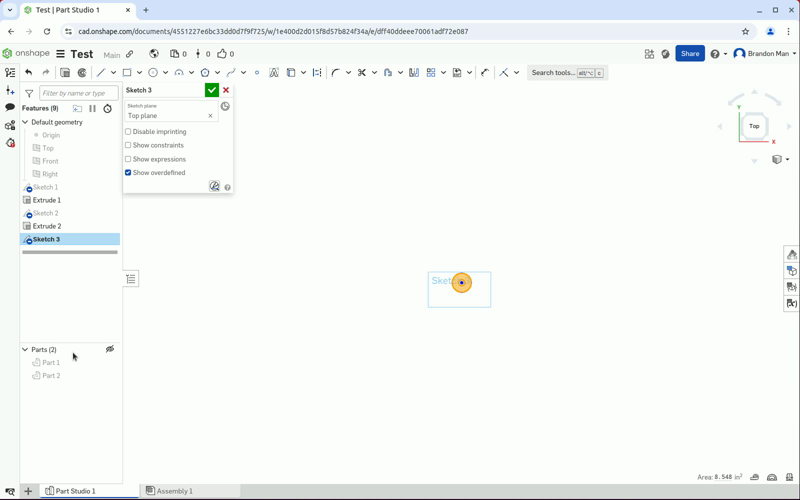
key(shift+e)
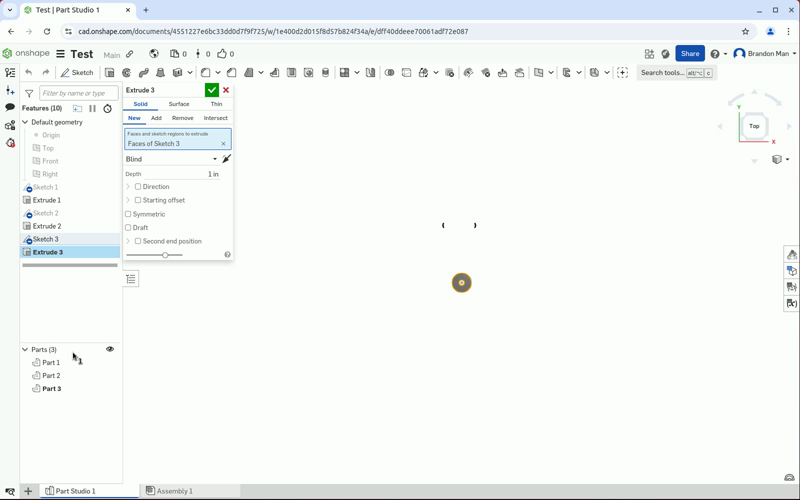
mouse_move(143, 106)
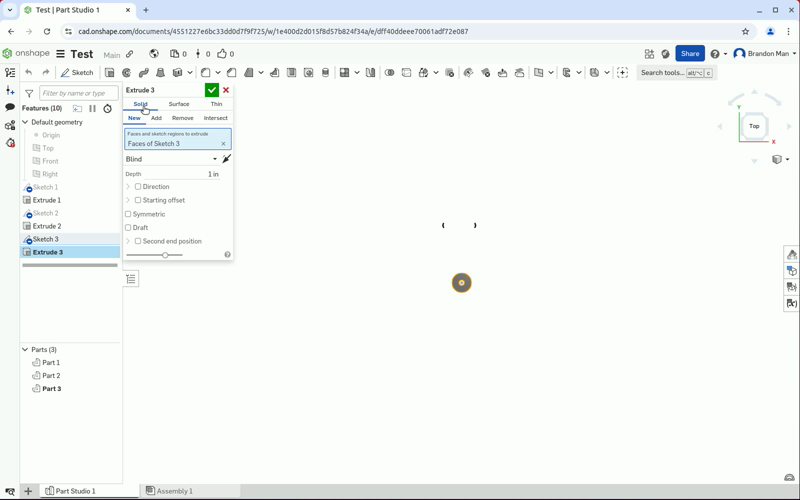
click(143, 106)
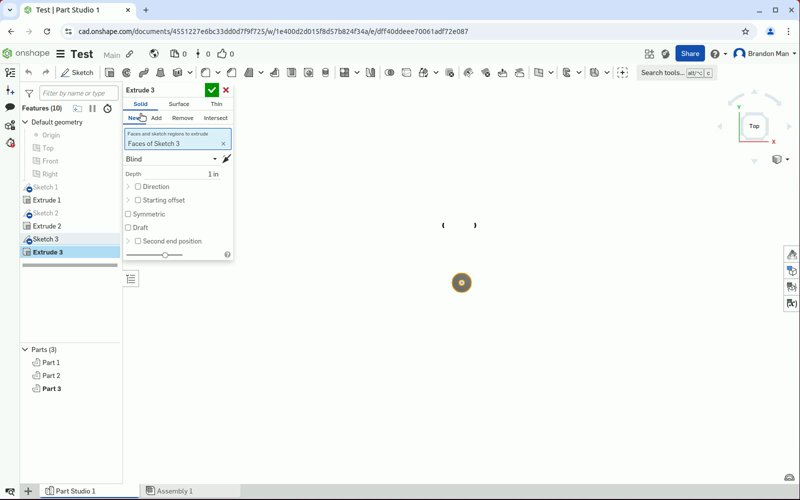
mouse_move(137, 120)
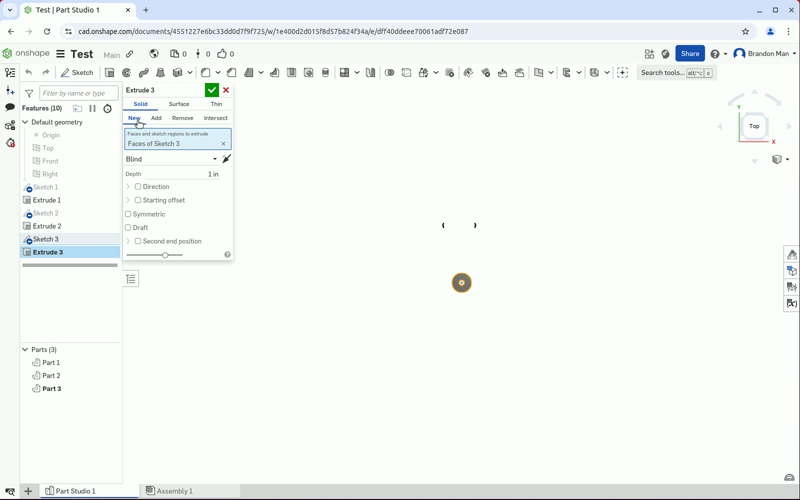
click(137, 120)
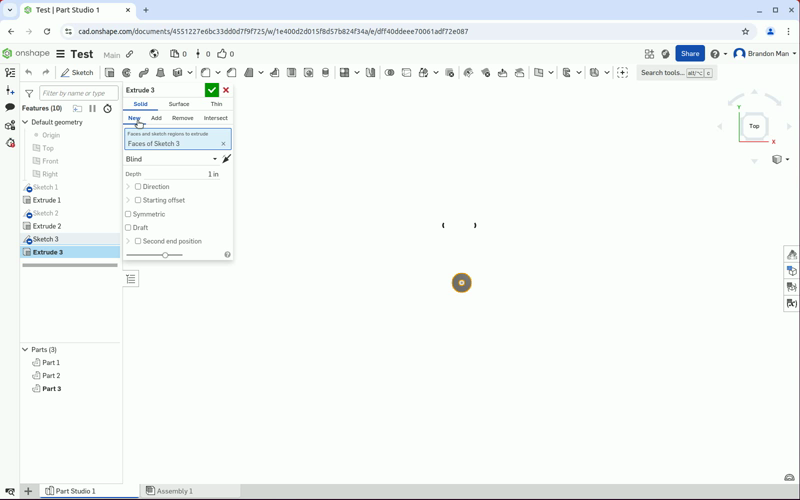
key(tab, 4)
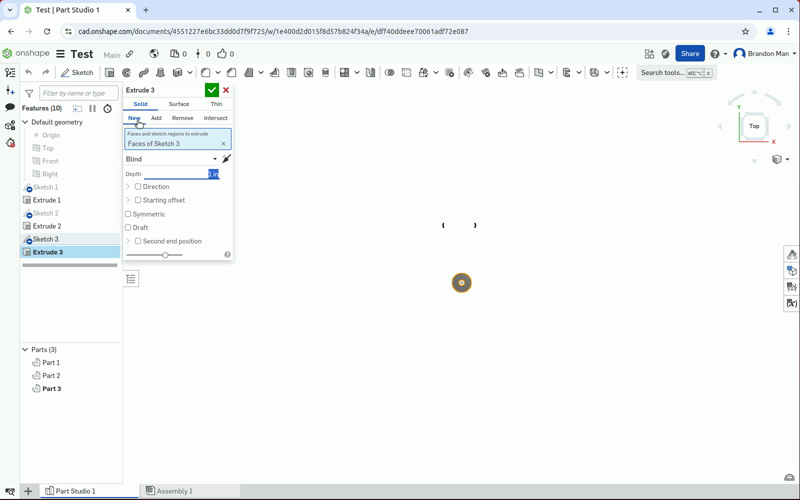
text(0.481)
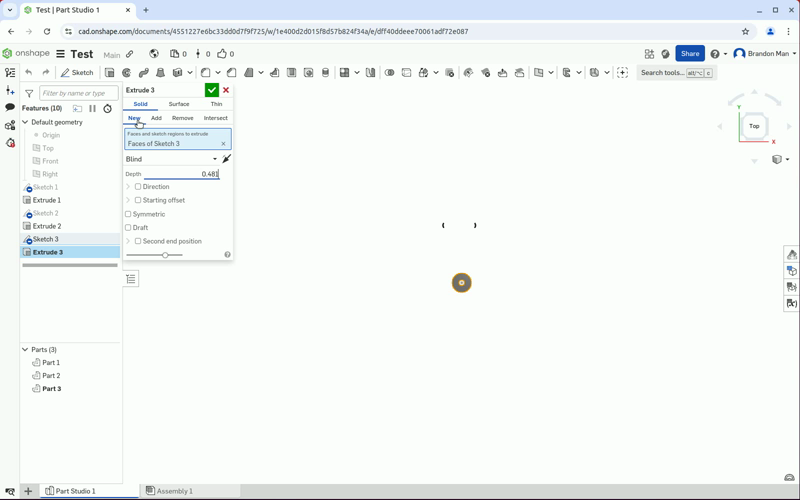
key(enter)
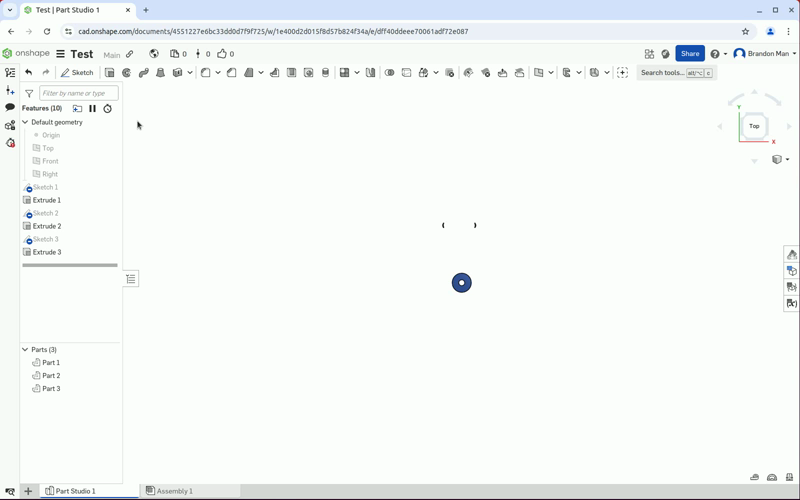
key(shift+h)
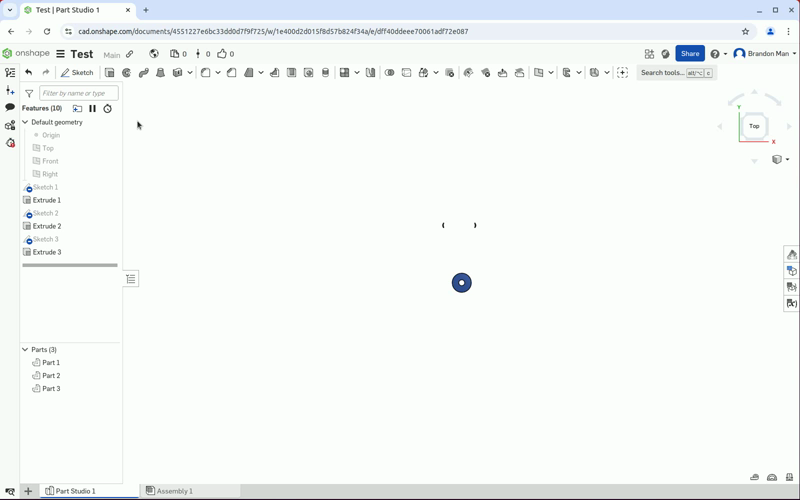
key(shift+h)
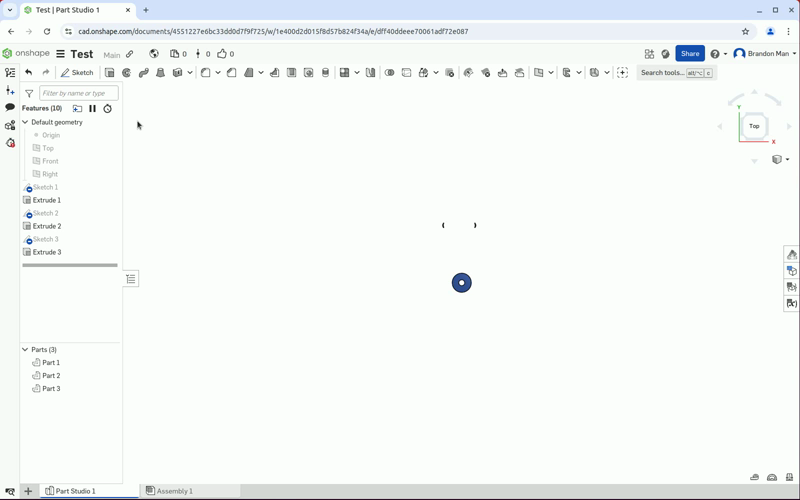
mouse_move(73, 189)
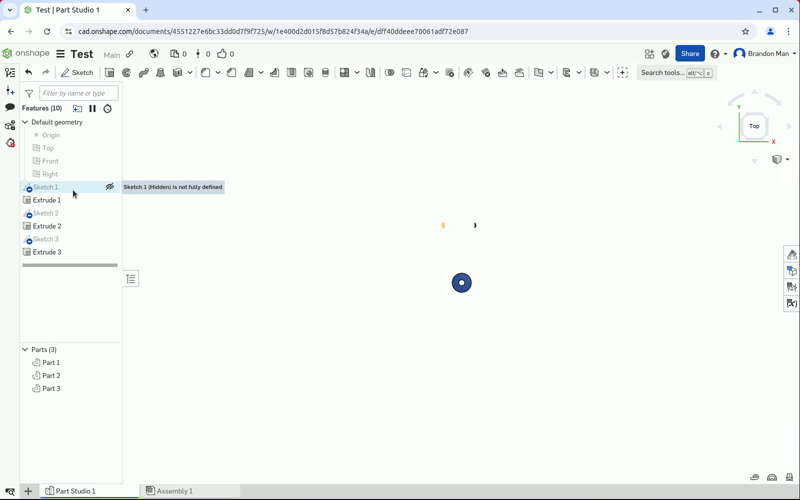
click(73, 189)
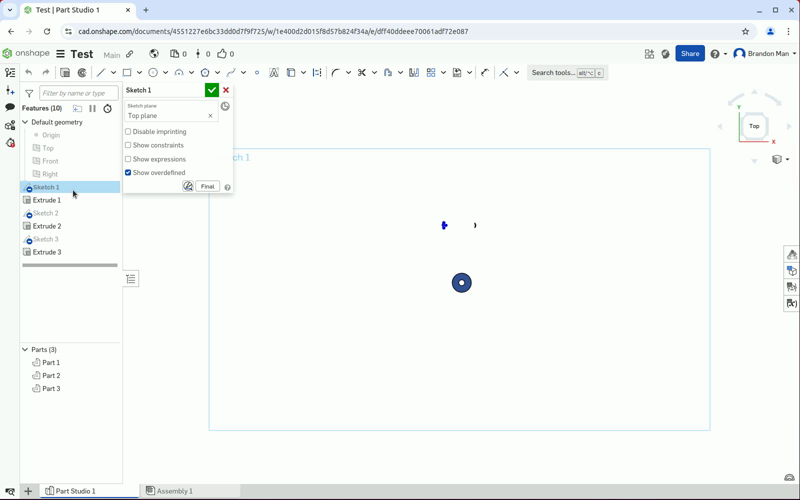
mouse_move(229, 92)
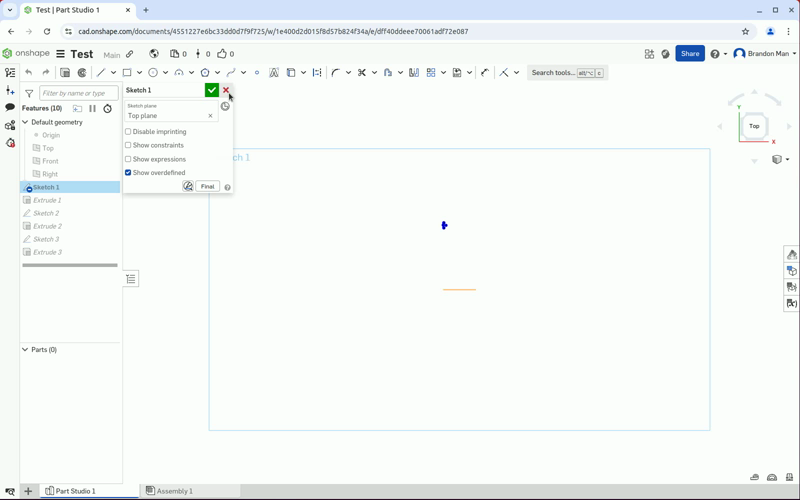
click(229, 92)
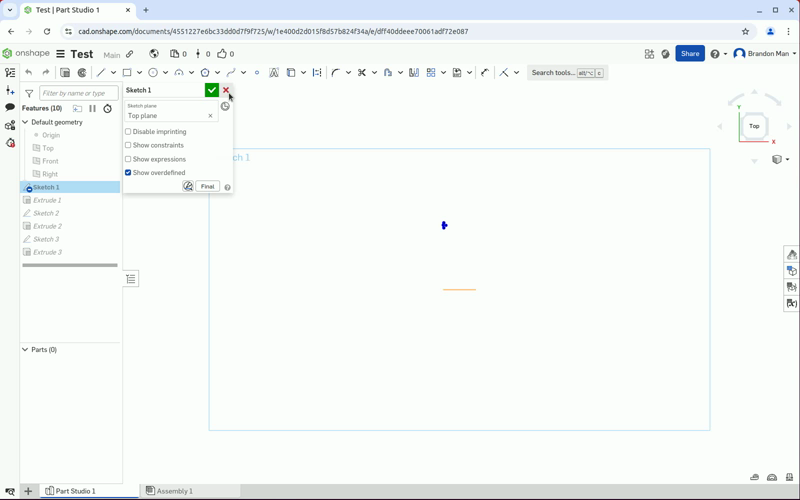
key(shift+s)
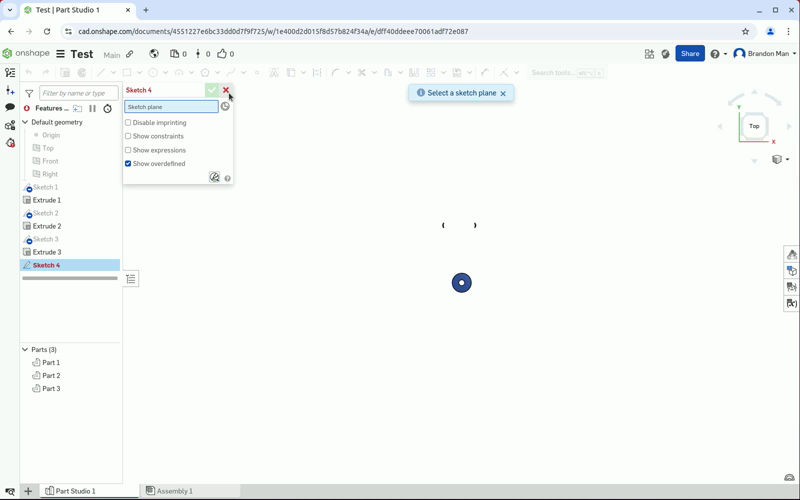
mouse_move(73, 150)
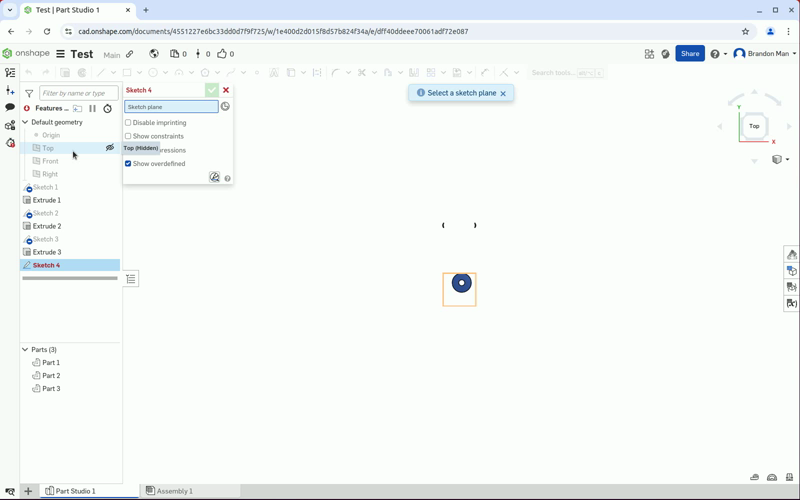
click(73, 150)
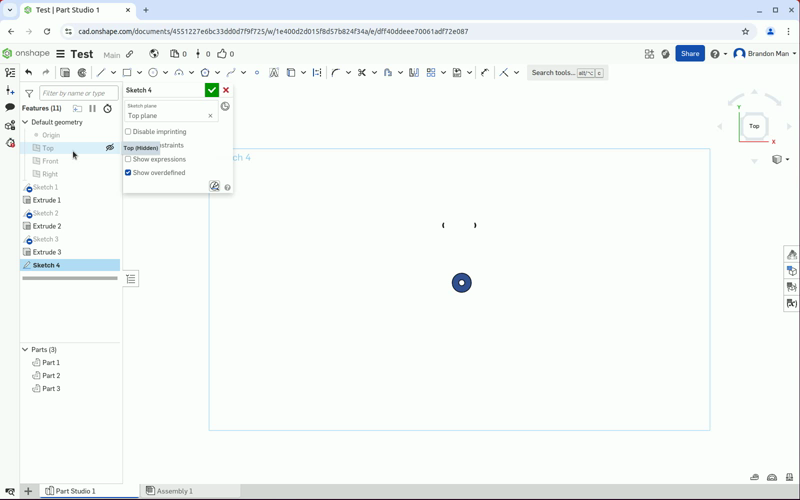
mouse_move(73, 352)
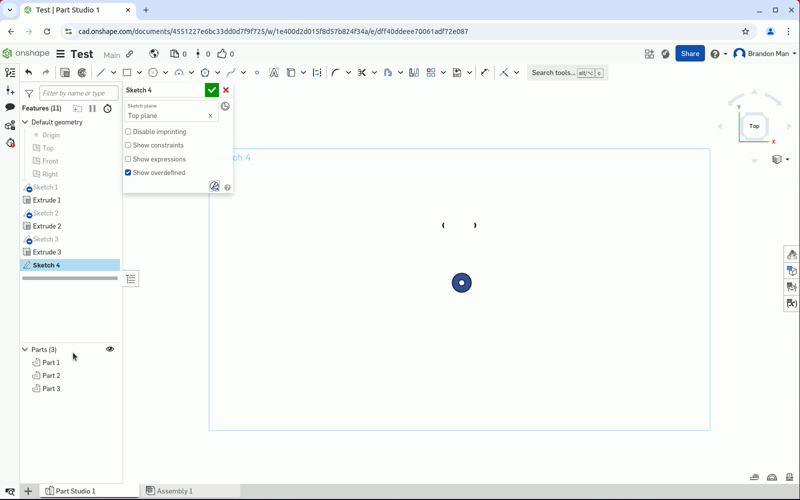
key(y)
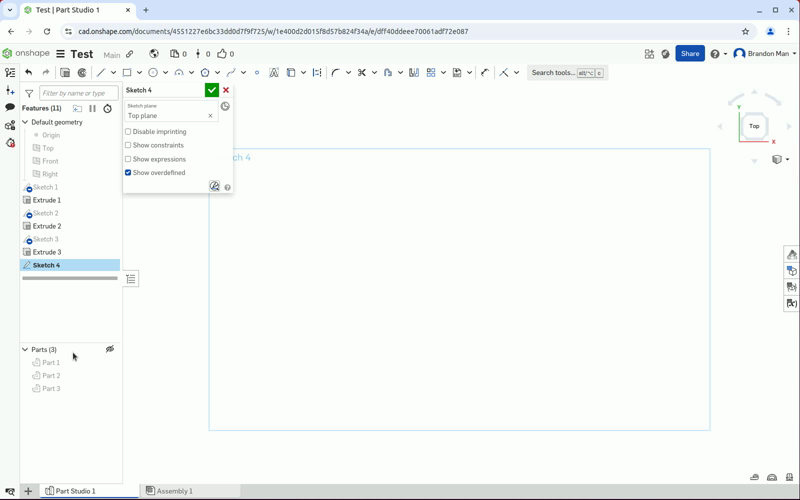
key(c)
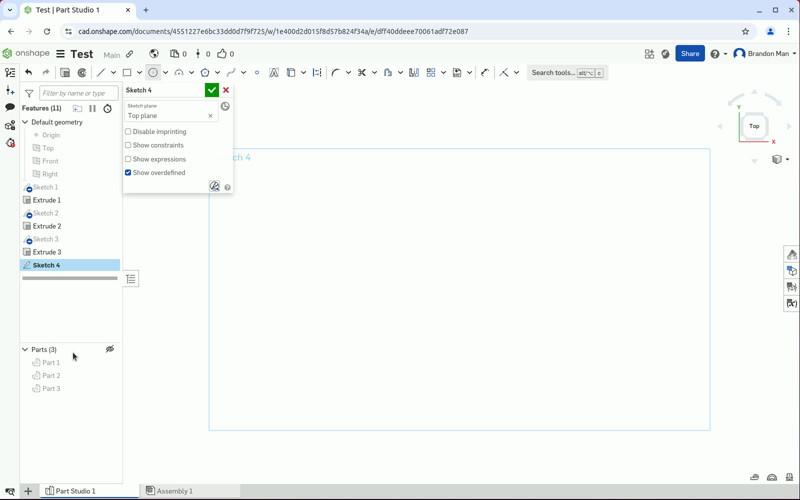
key_down(shift)
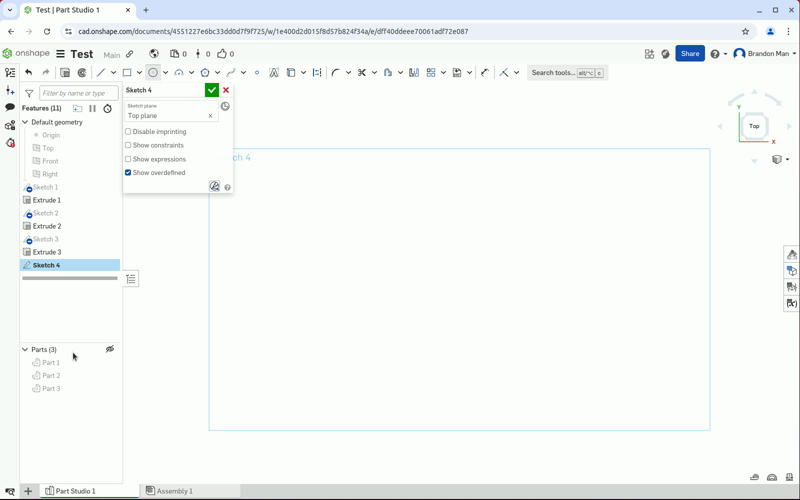
mouse_move(420, 282)
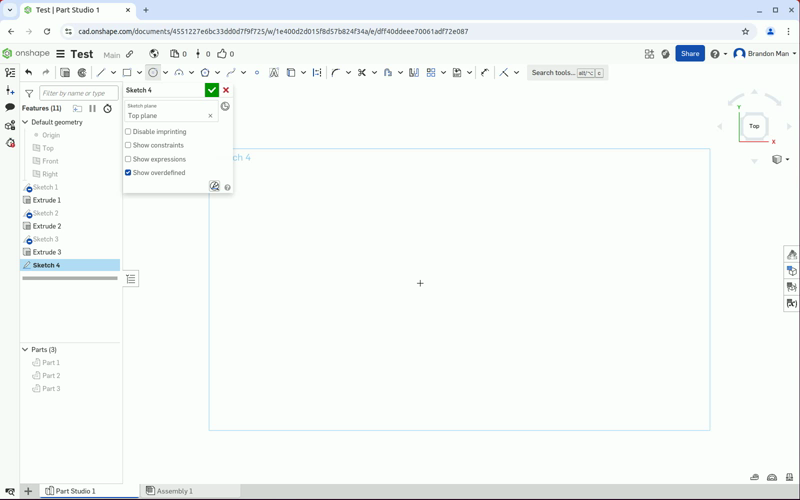
click(420, 282)
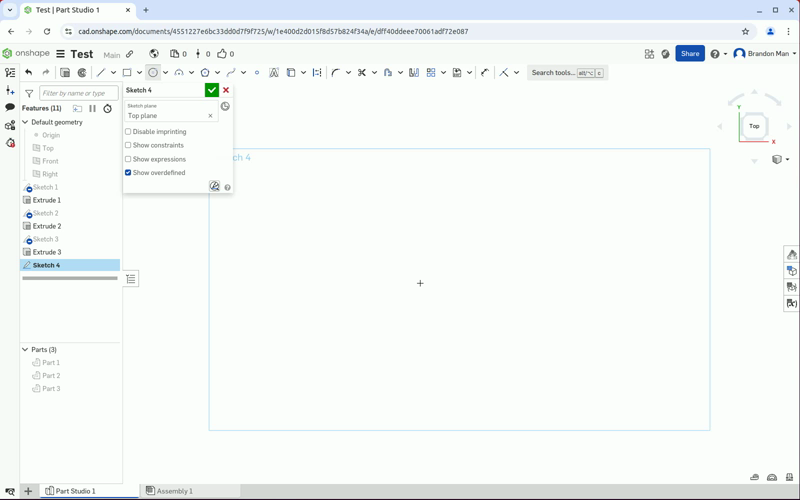
key_up(shift)
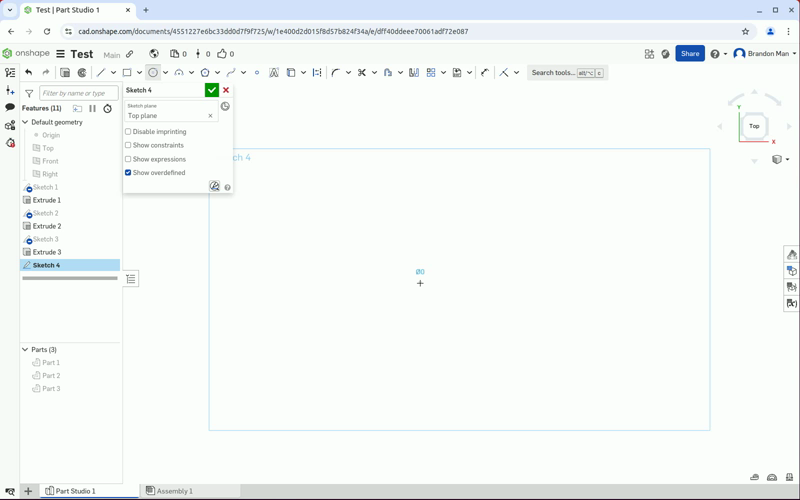
mouse_move(427, 282)
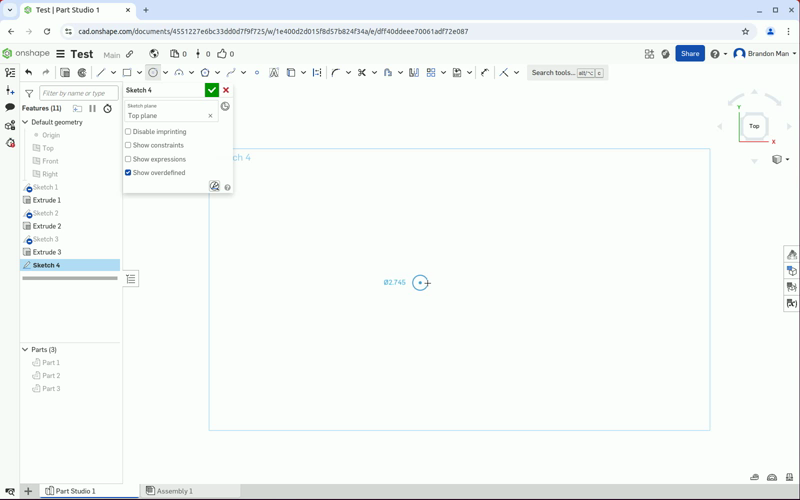
click(427, 282)
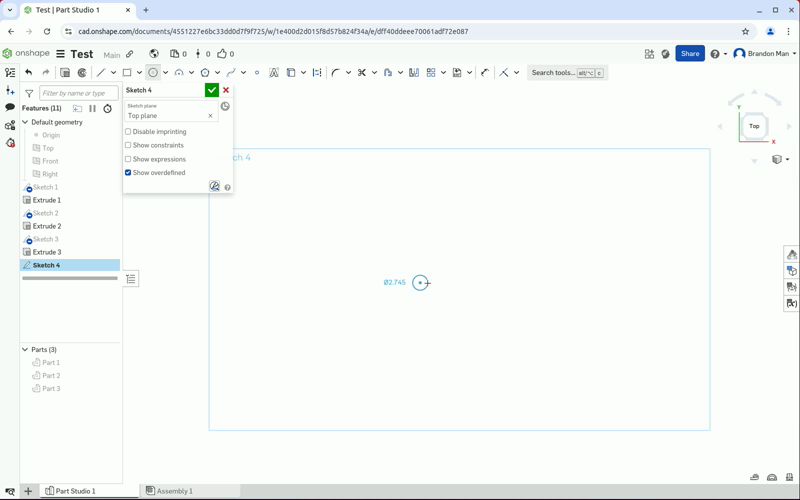
key(esc)
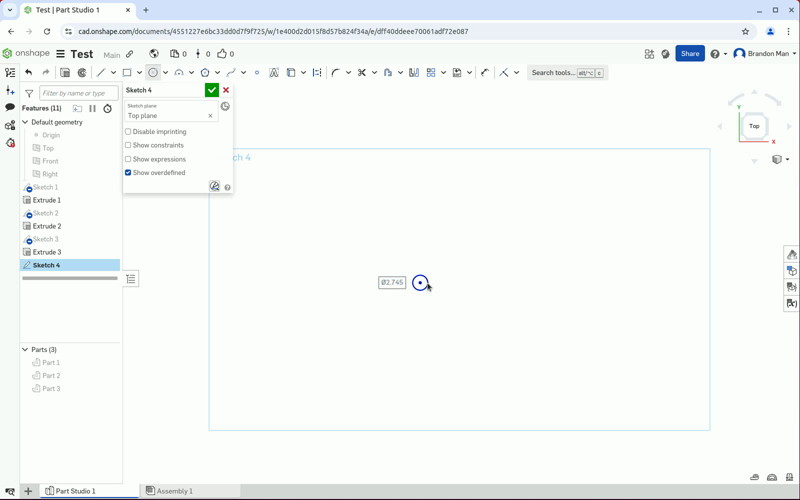
key(c)
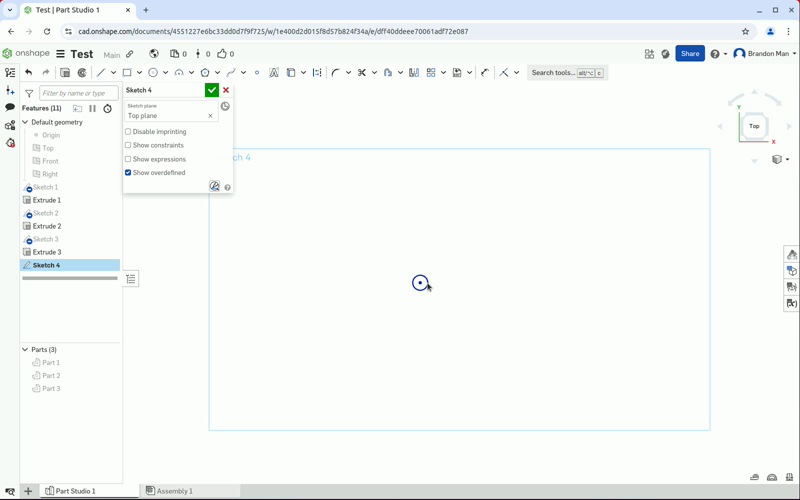
key_down(shift)
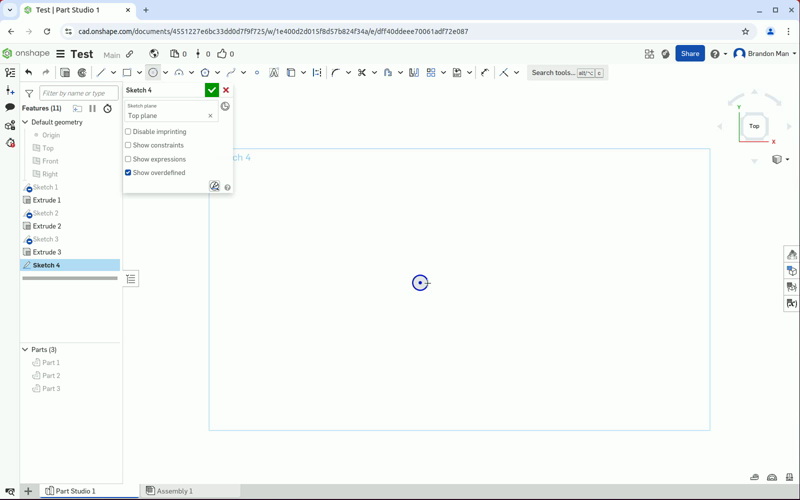
mouse_move(420, 282)
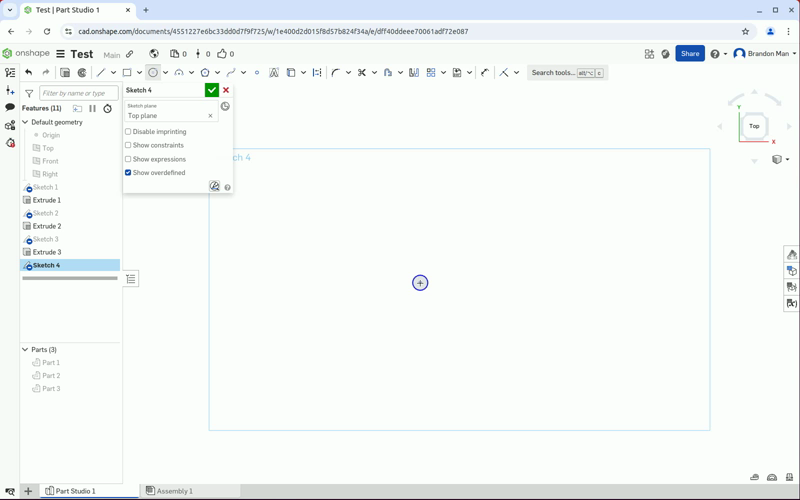
click(420, 282)
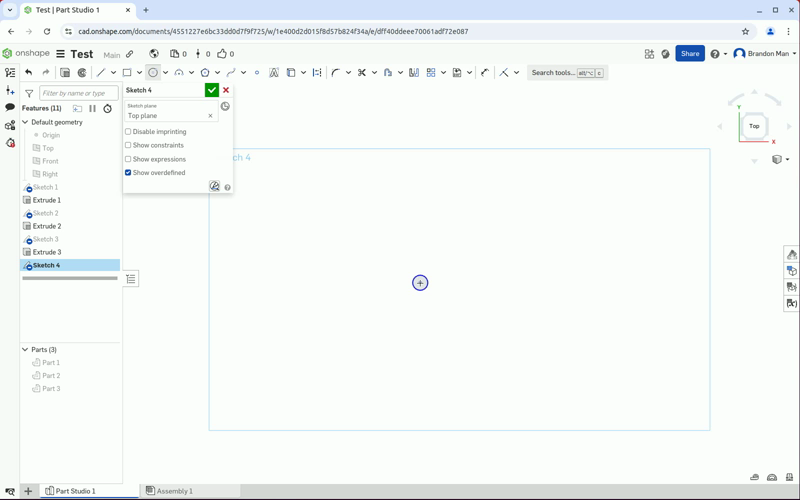
key_up(shift)
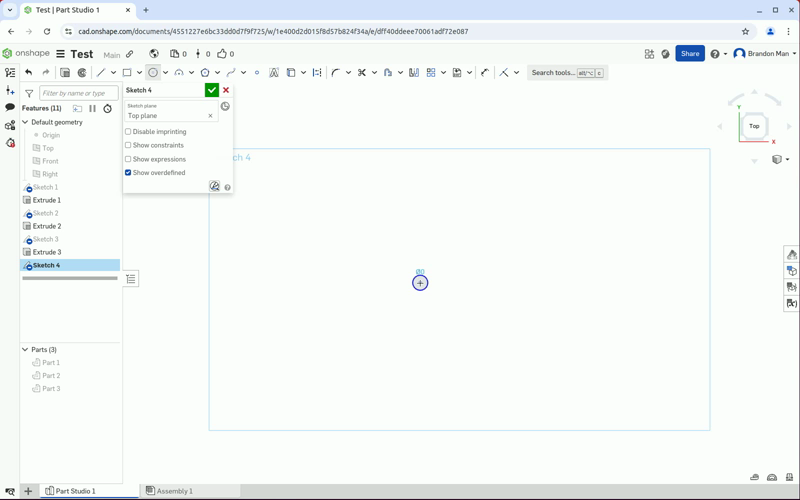
mouse_move(423, 282)
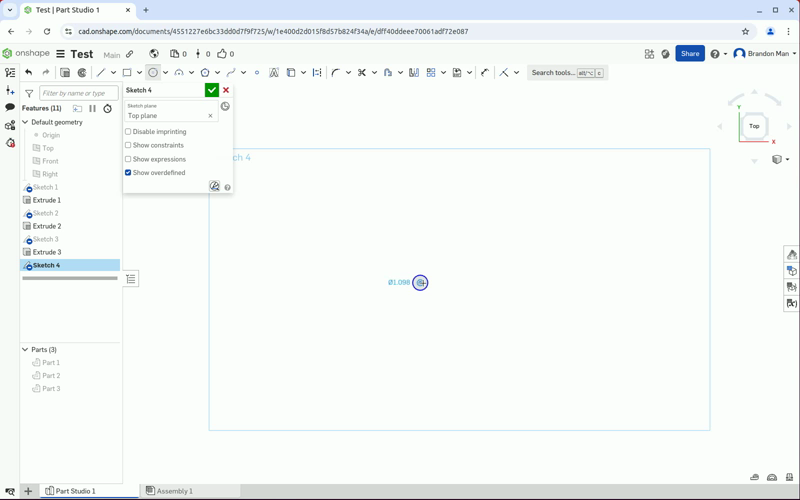
scroll(6)
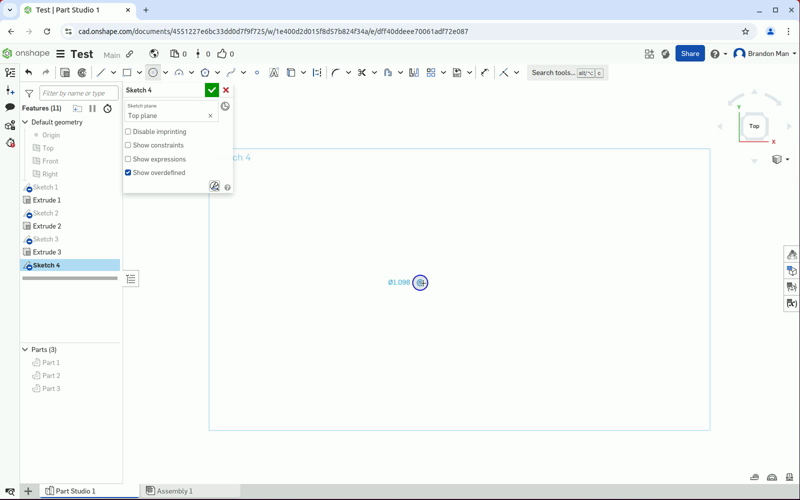
scroll(6)
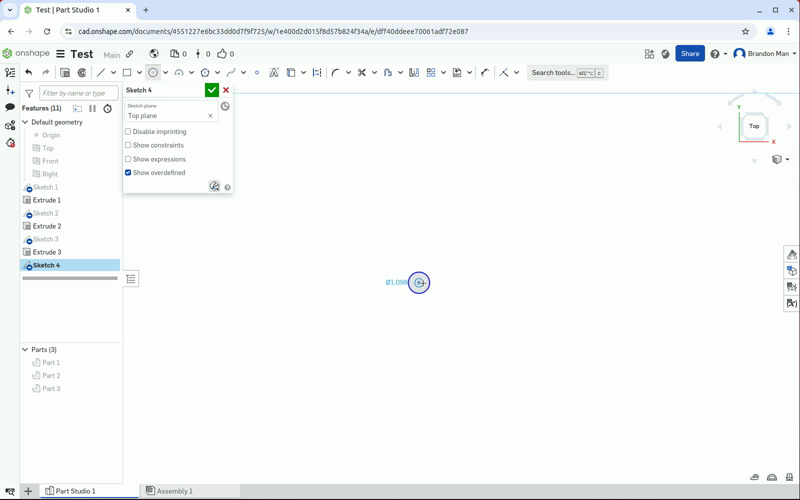
scroll(6)
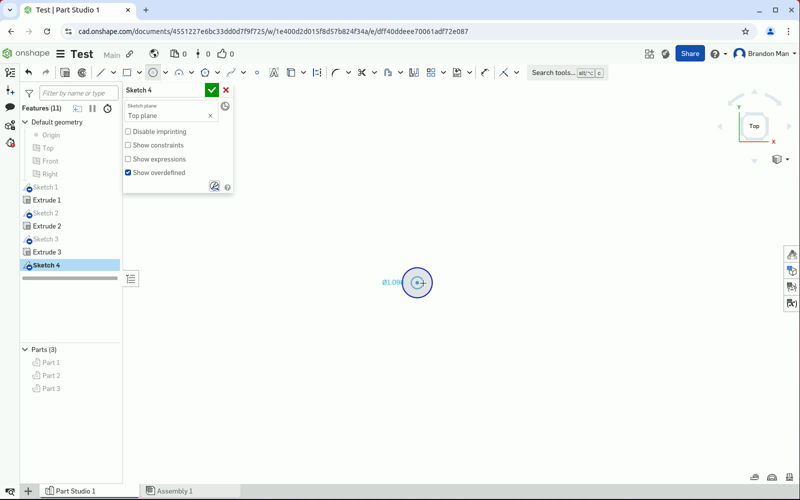
scroll(6)
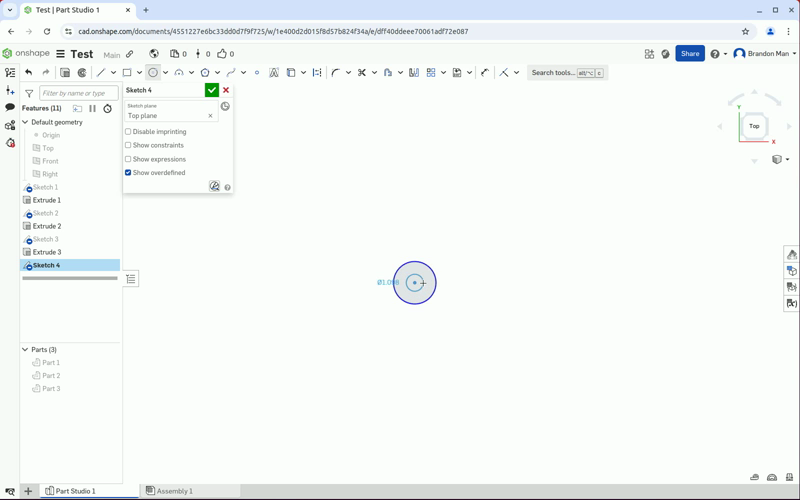
scroll(6)
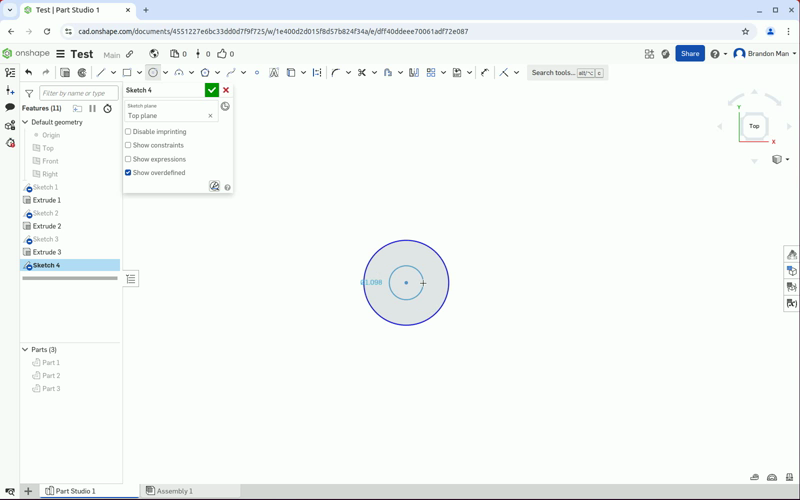
scroll(6)
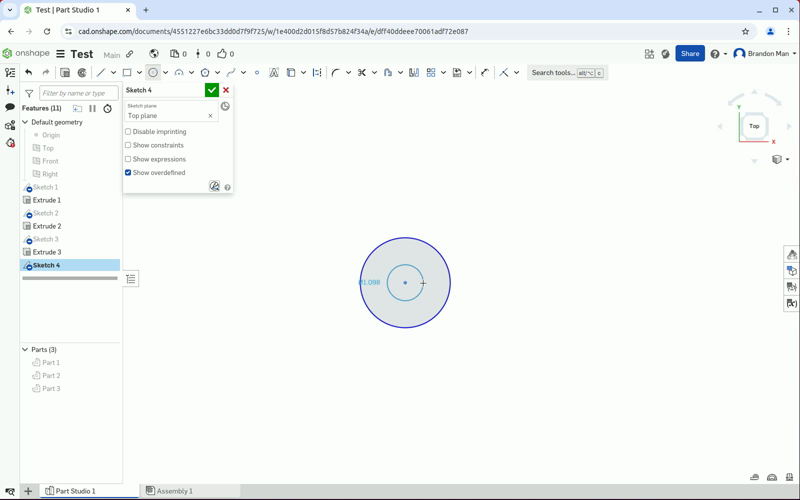
scroll(6)
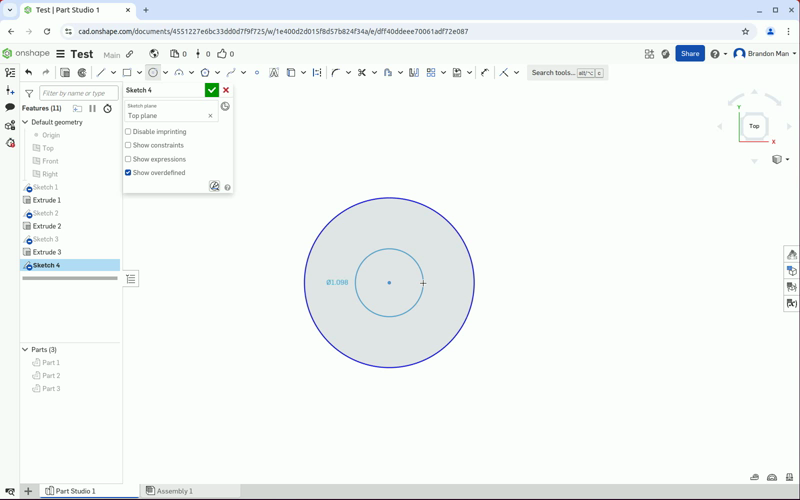
click(423, 282)
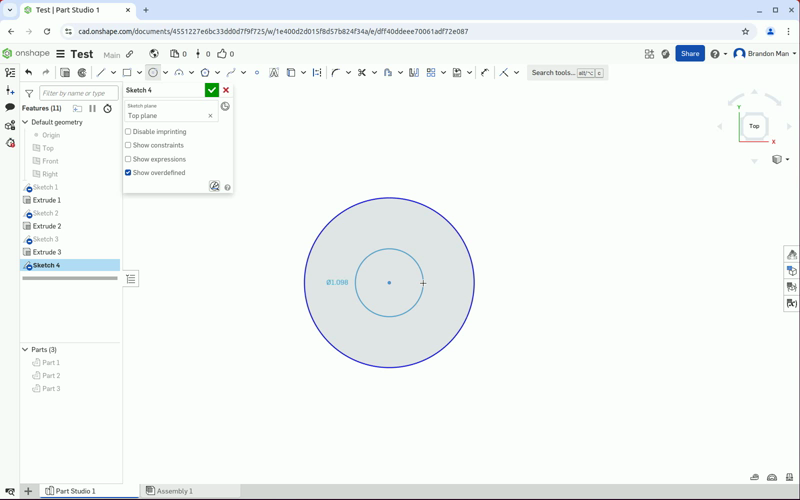
scroll(-6)
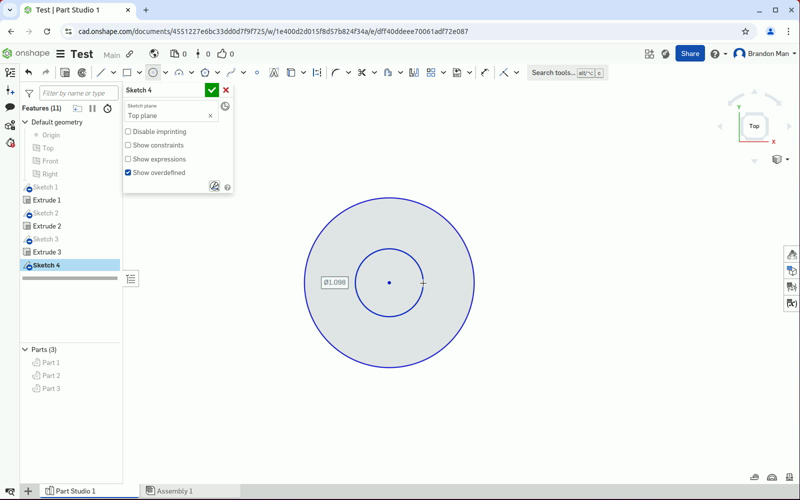
scroll(-6)
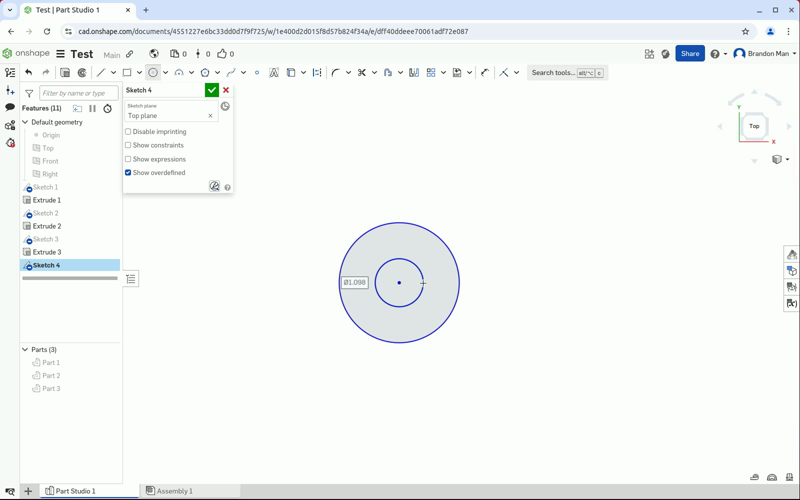
scroll(-6)
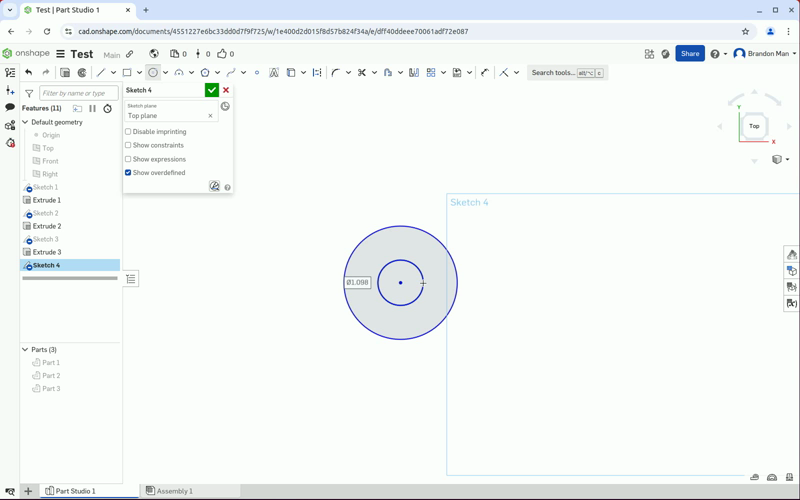
scroll(-6)
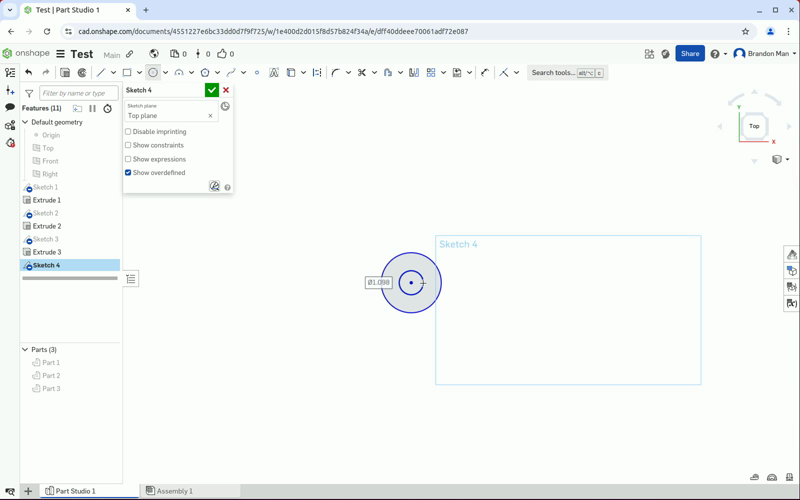
scroll(-6)
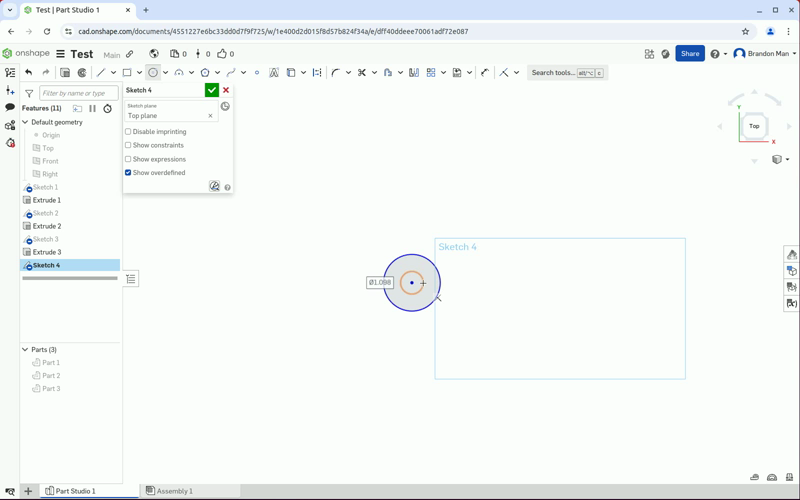
scroll(-6)
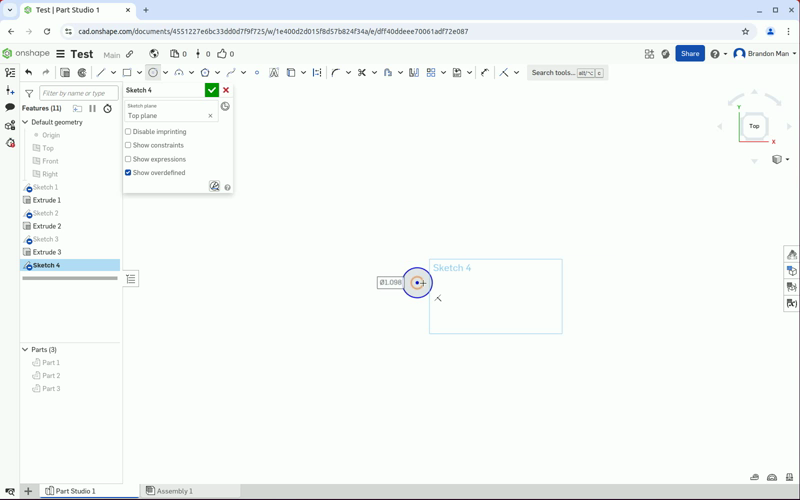
scroll(-6)
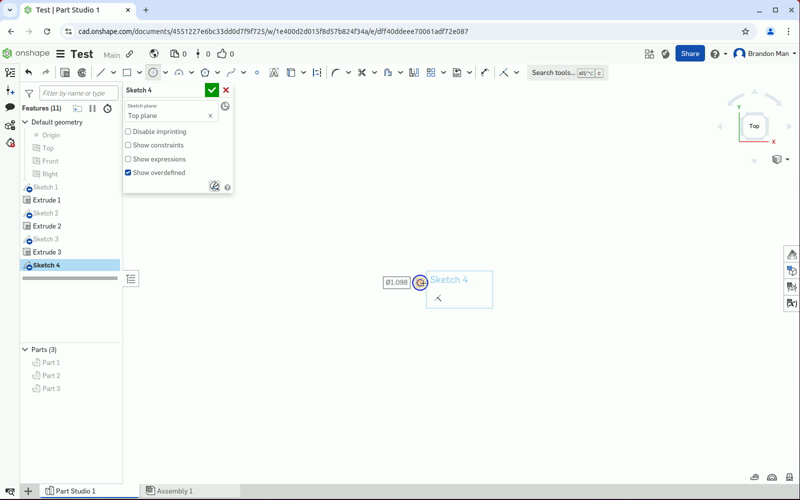
key(esc)
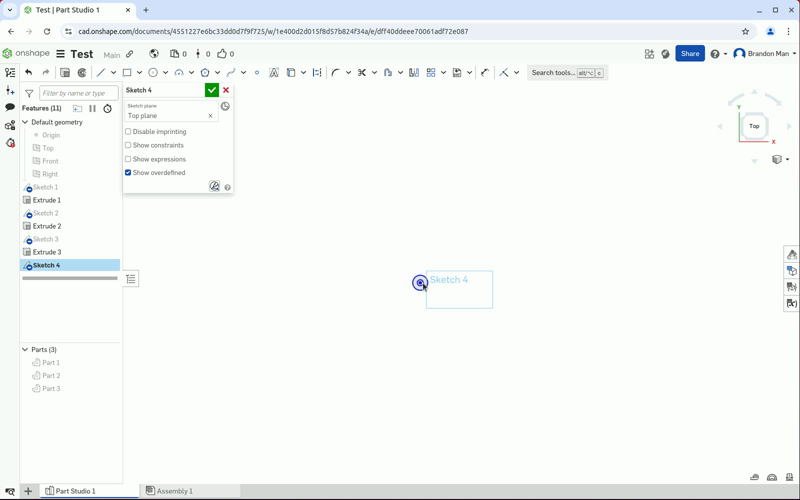
mouse_move(426, 285)
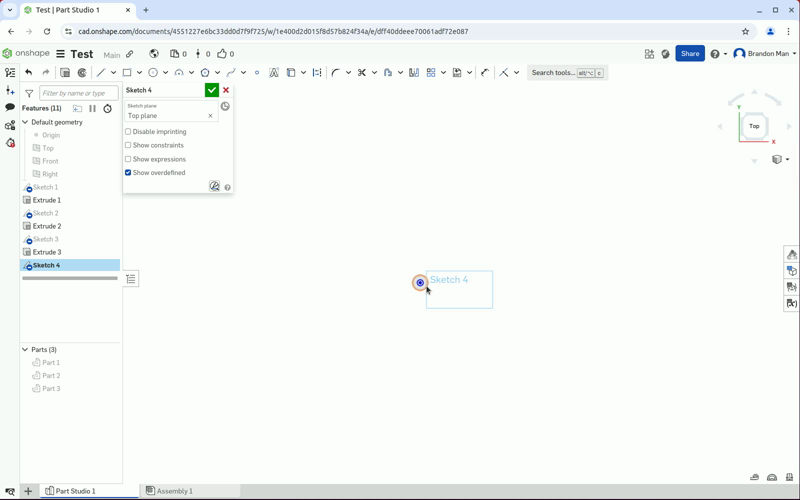
scroll(6)
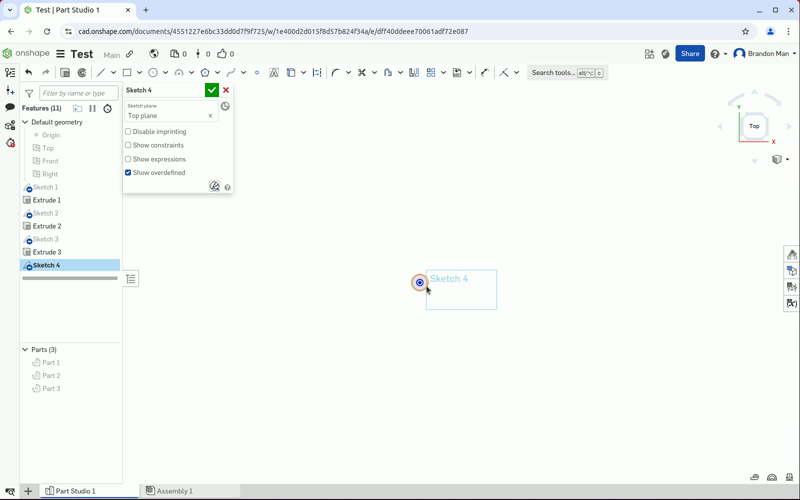
scroll(6)
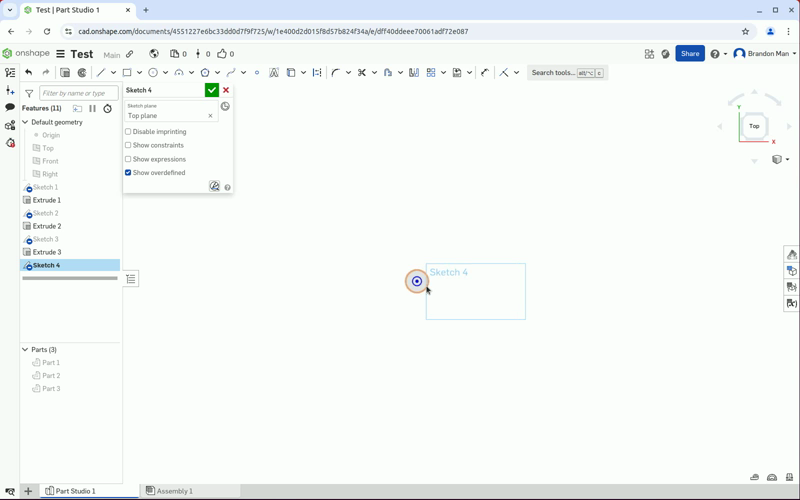
scroll(6)
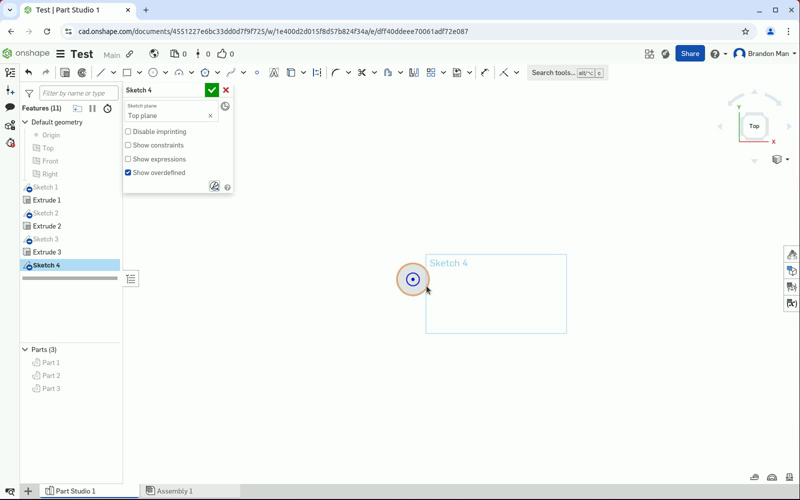
scroll(6)
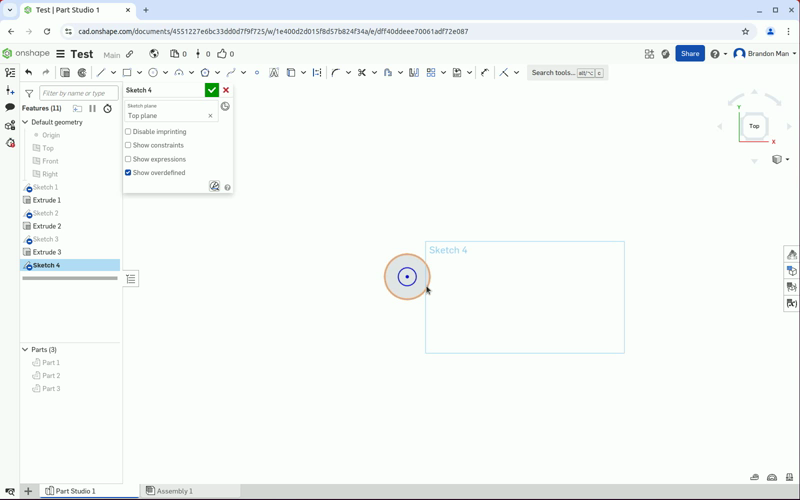
scroll(6)
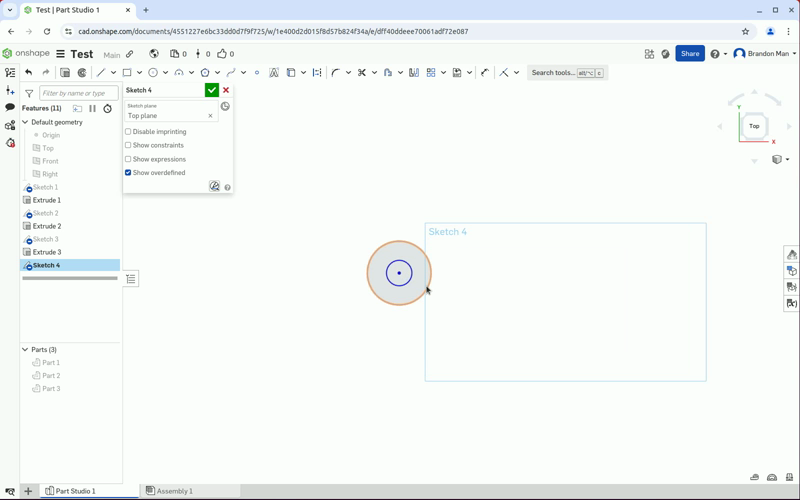
scroll(6)
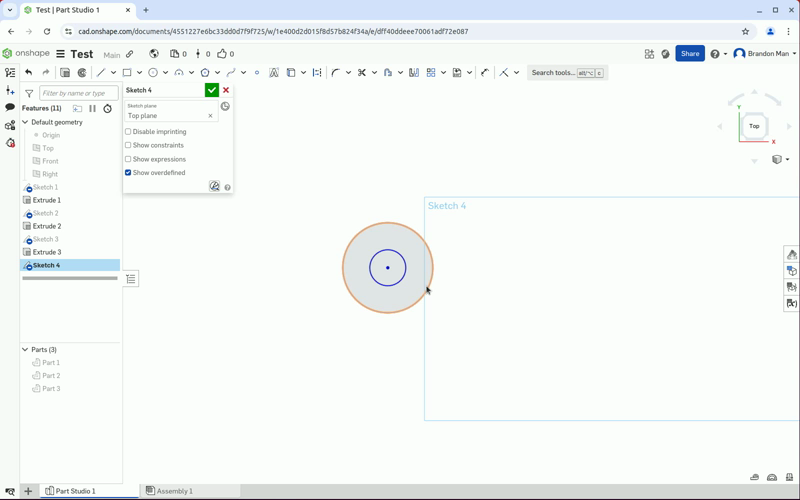
scroll(6)
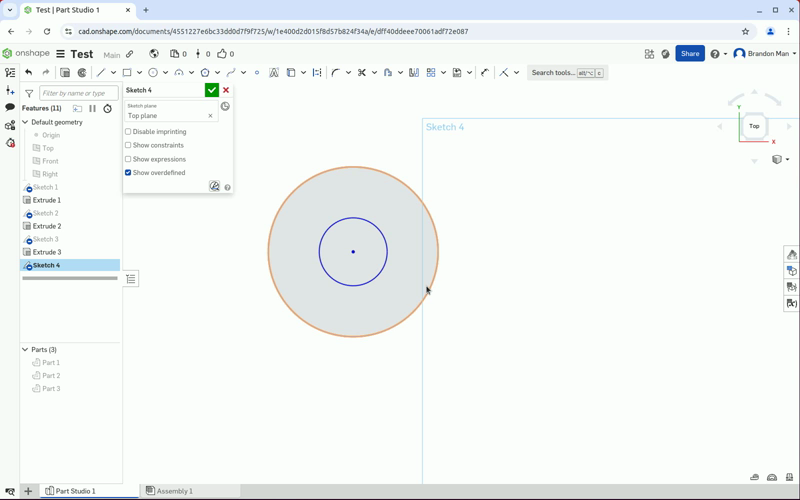
click(426, 285)
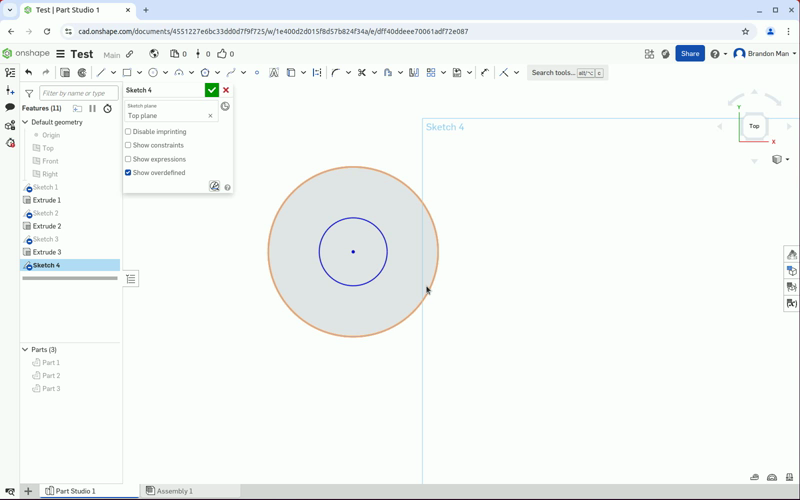
scroll(-6)
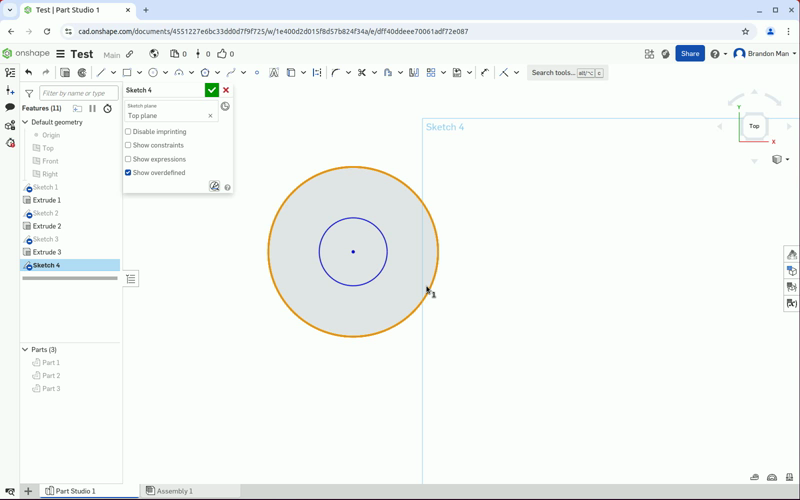
scroll(-6)
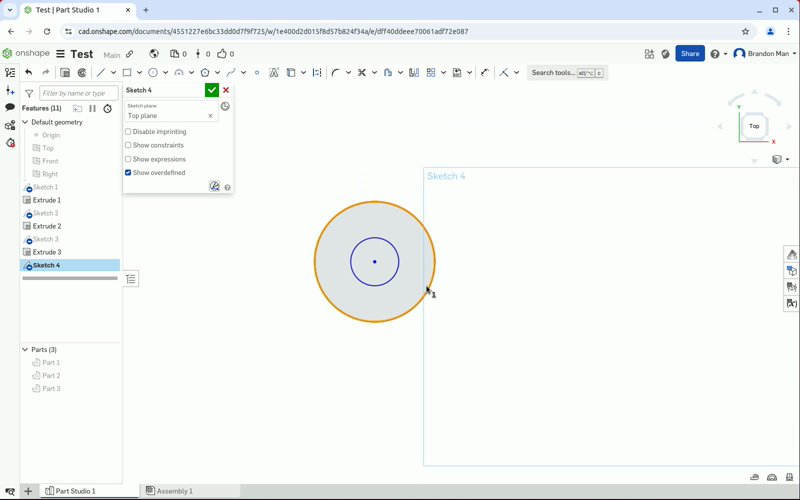
scroll(-6)
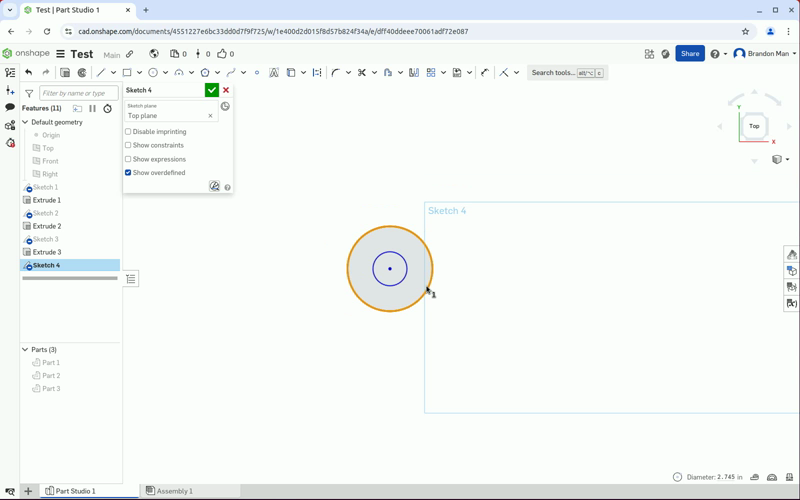
scroll(-6)
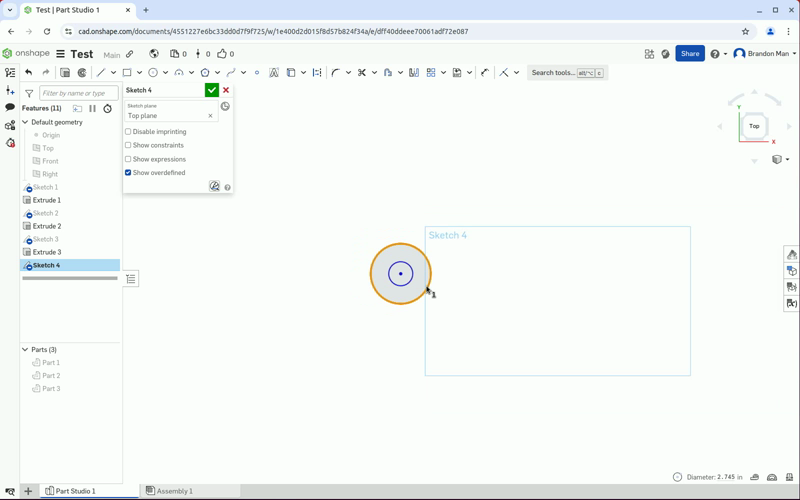
scroll(-6)
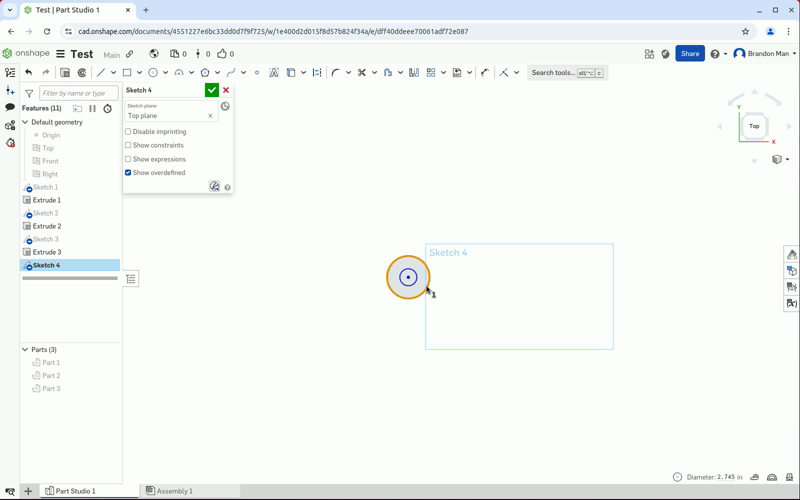
scroll(-6)
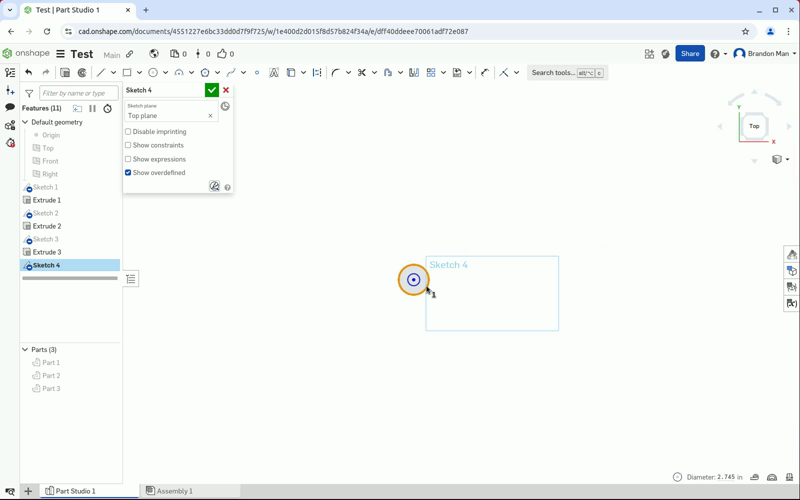
scroll(-6)
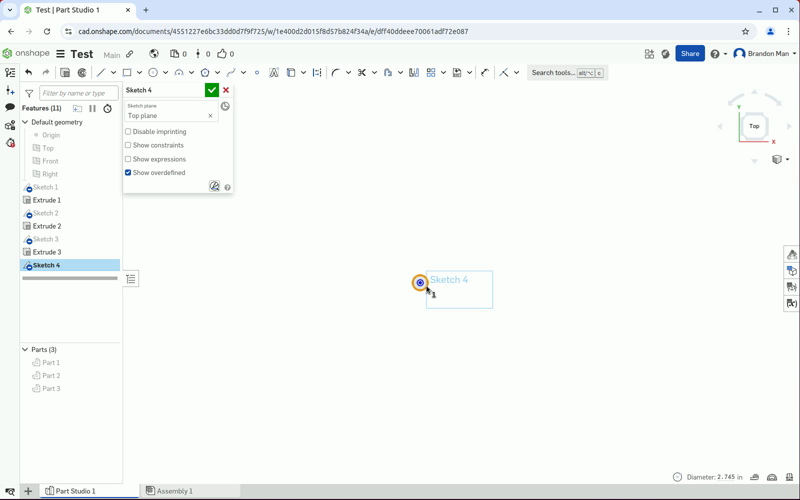
mouse_move(73, 352)
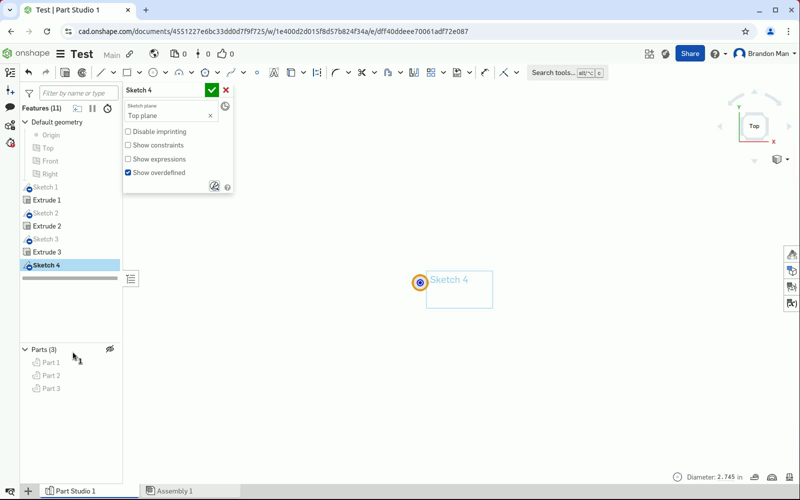
key(shift+y)
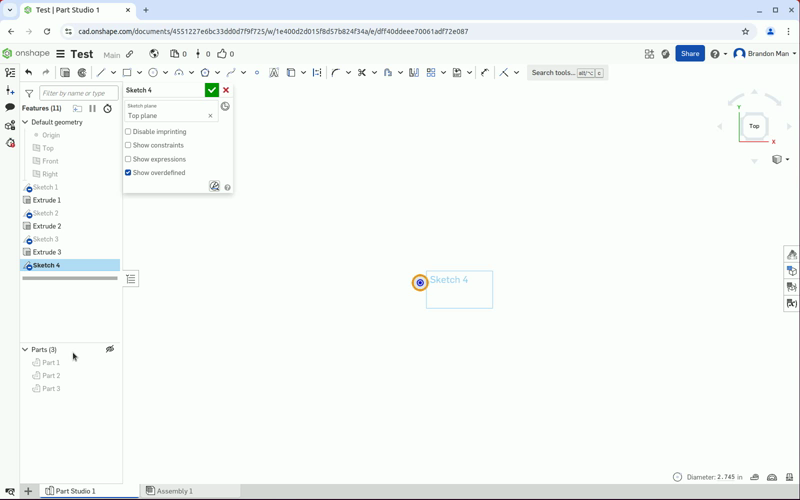
key(shift+e)
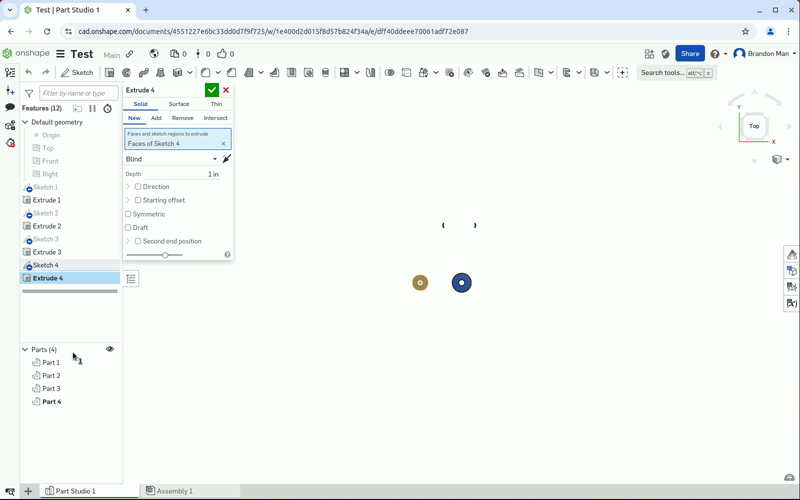
mouse_move(143, 106)
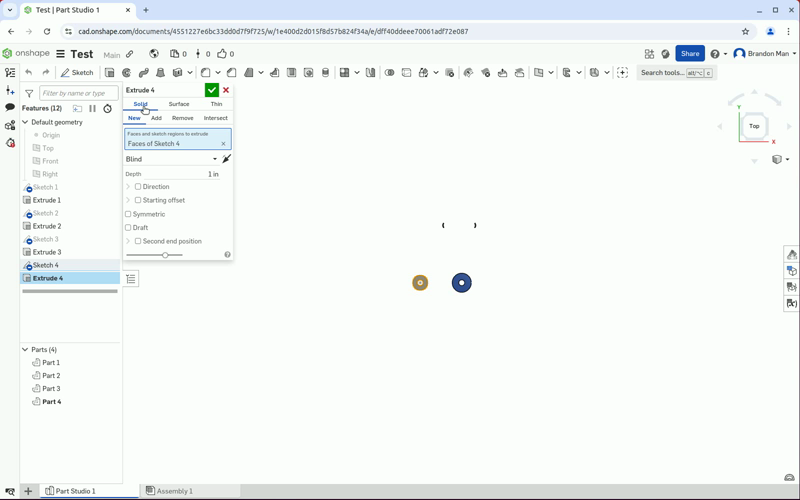
click(143, 106)
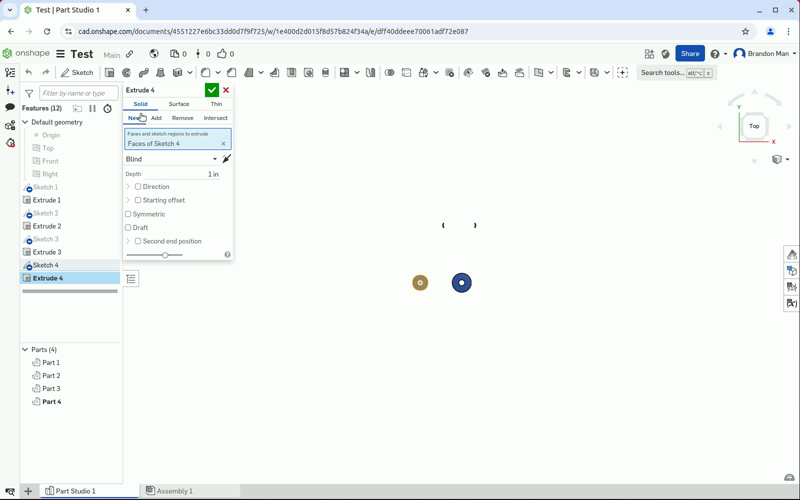
mouse_move(137, 120)
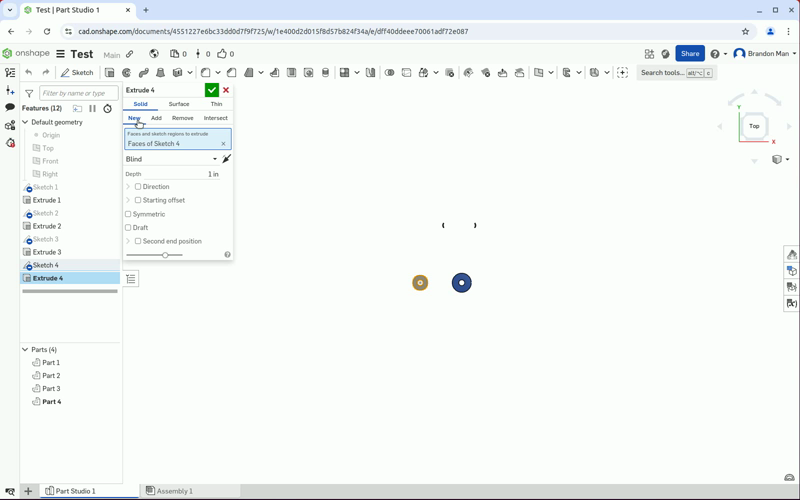
click(137, 120)
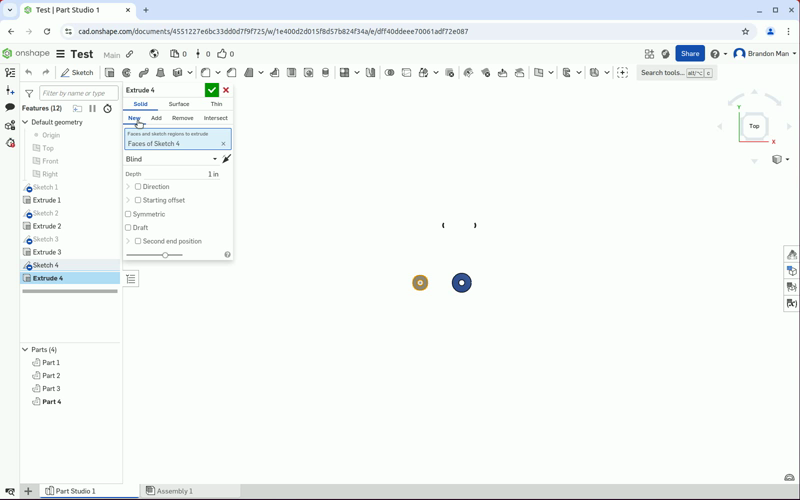
key(tab, 4)
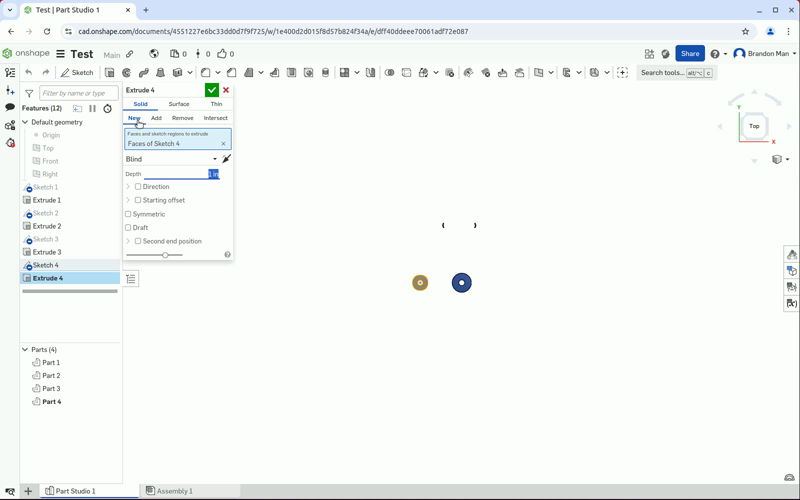
text(0.481)
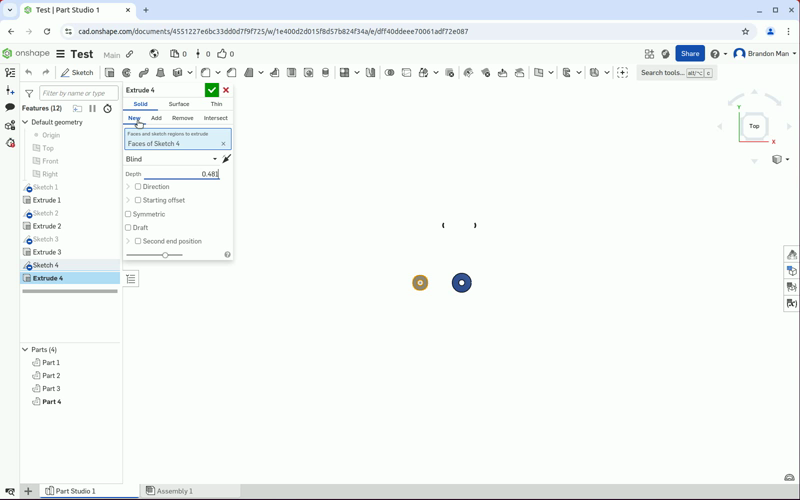
key(enter)
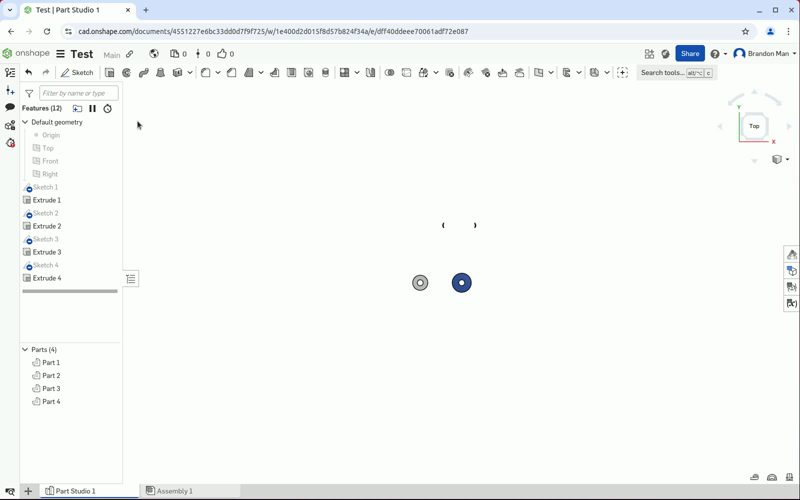
key(shift+h)
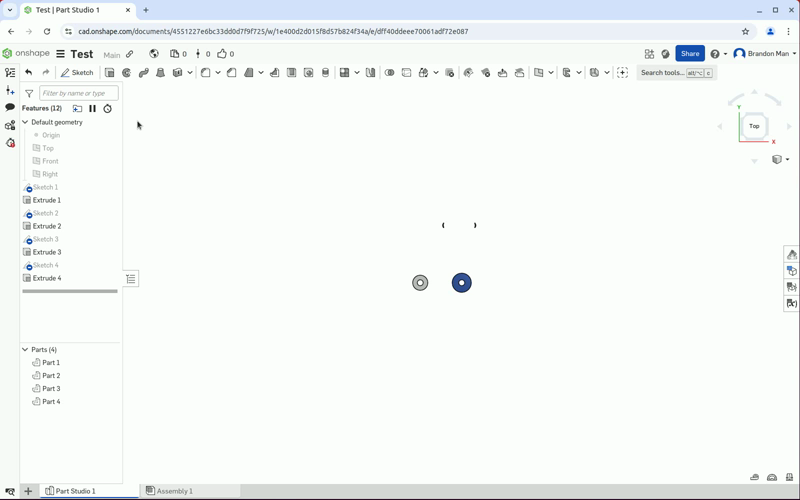
key(shift+h)
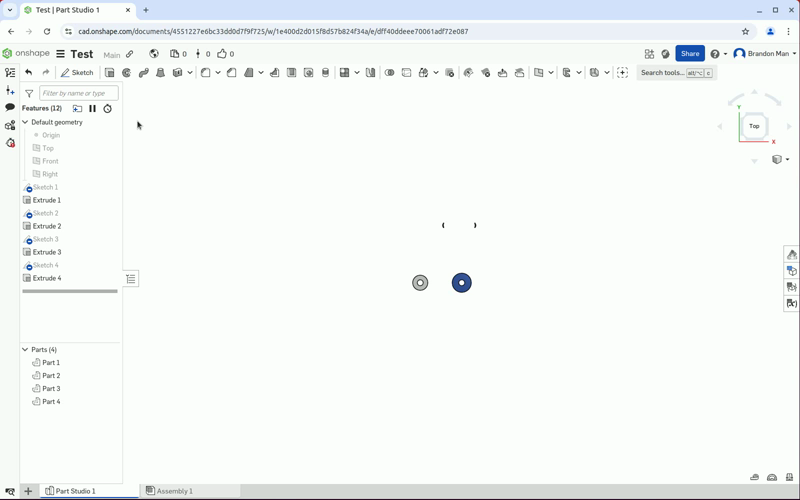
mouse_move(73, 189)
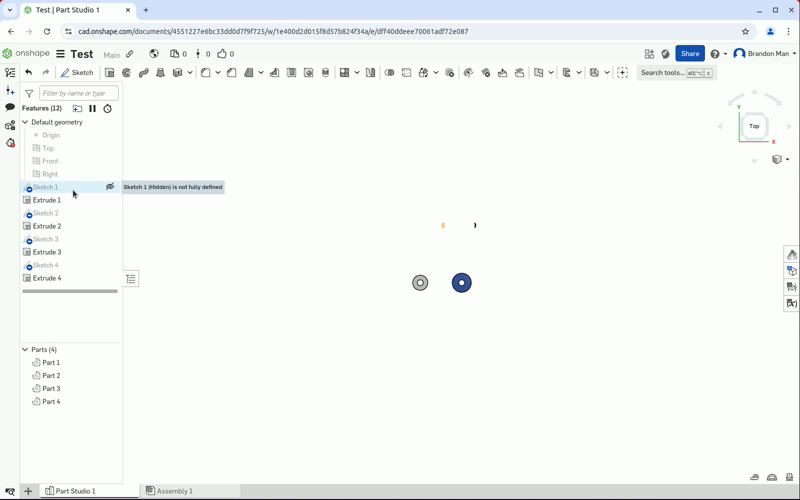
click(73, 189)
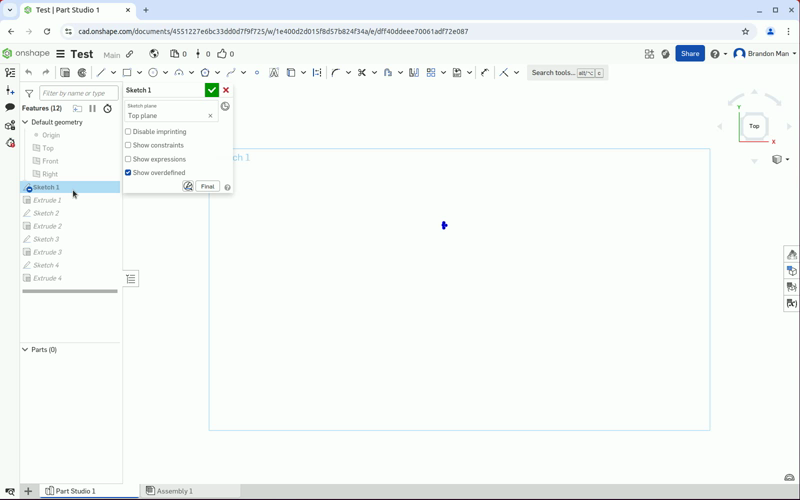
mouse_move(229, 92)
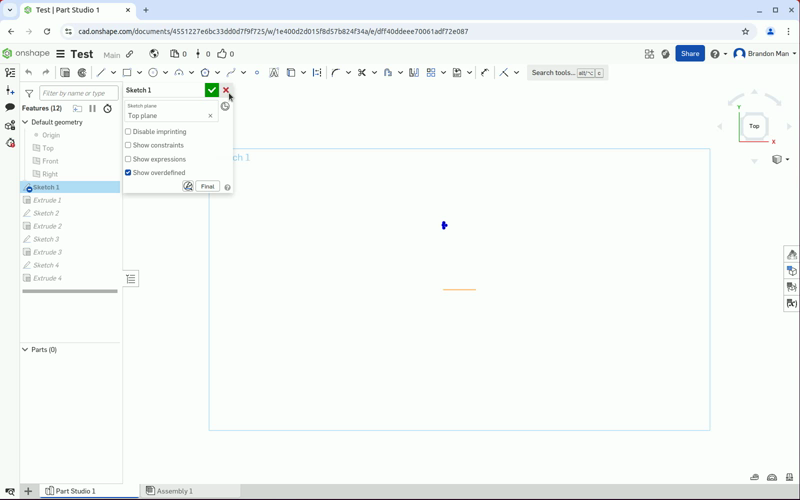
click(229, 92)
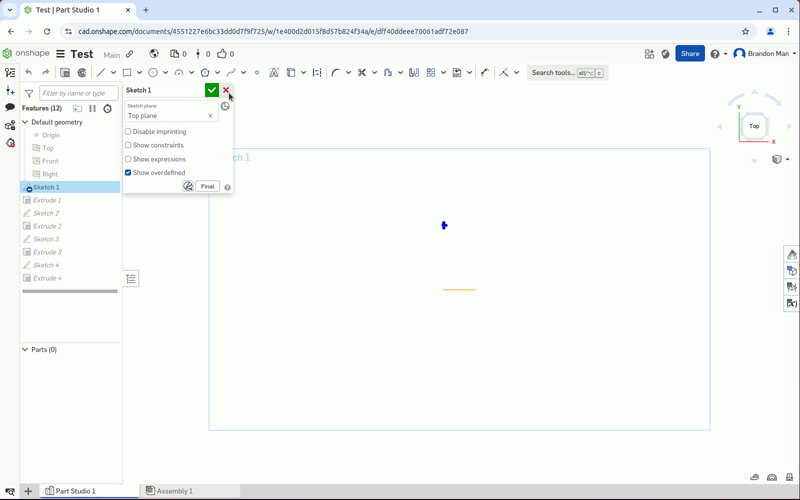
key(shift+s)
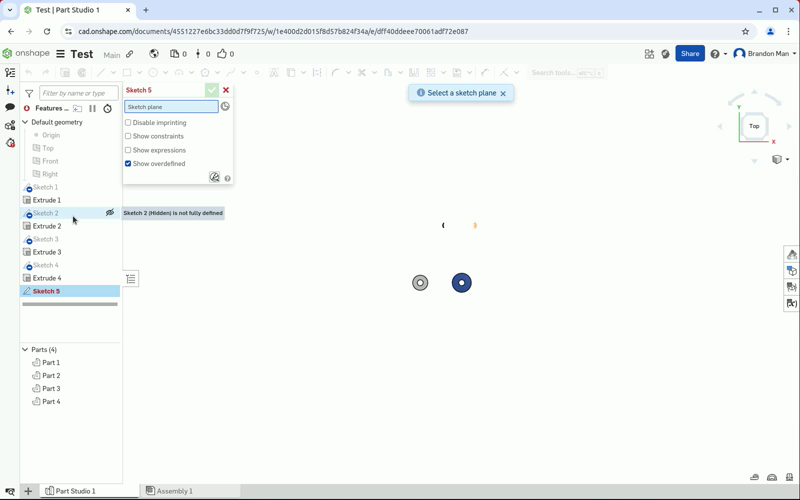
scroll(3)
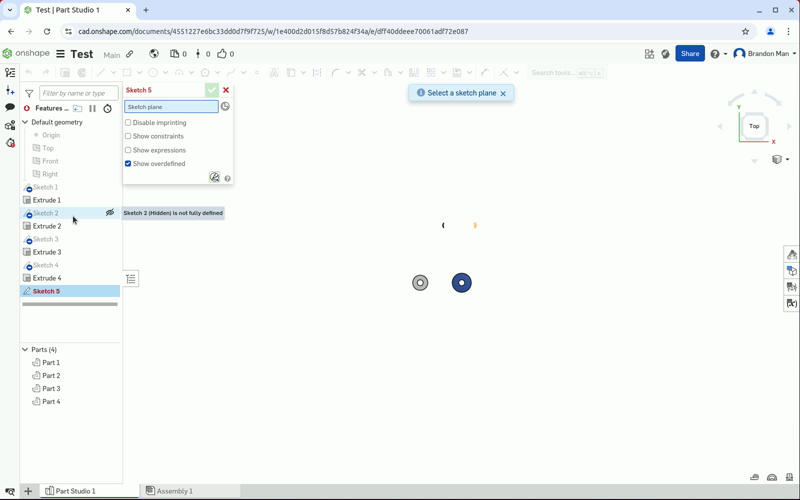
mouse_move(73, 150)
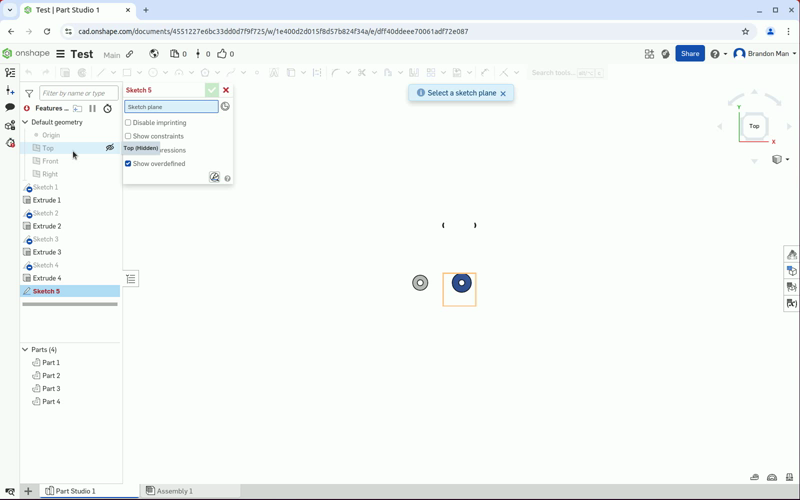
click(73, 150)
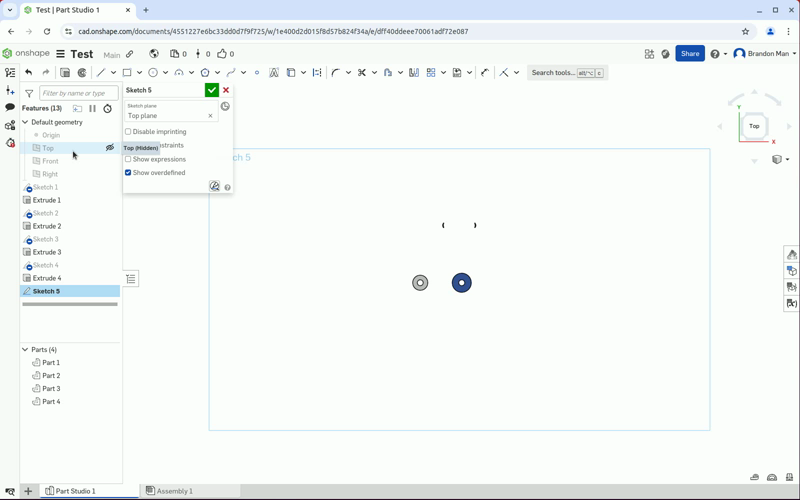
mouse_move(73, 352)
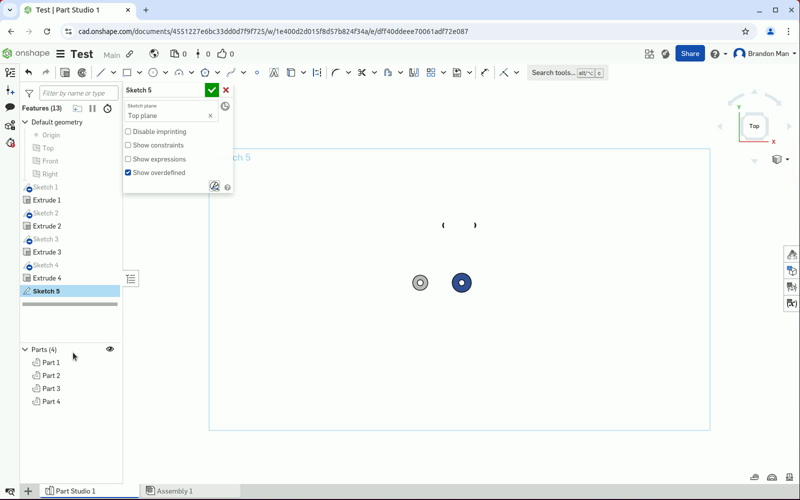
key(y)
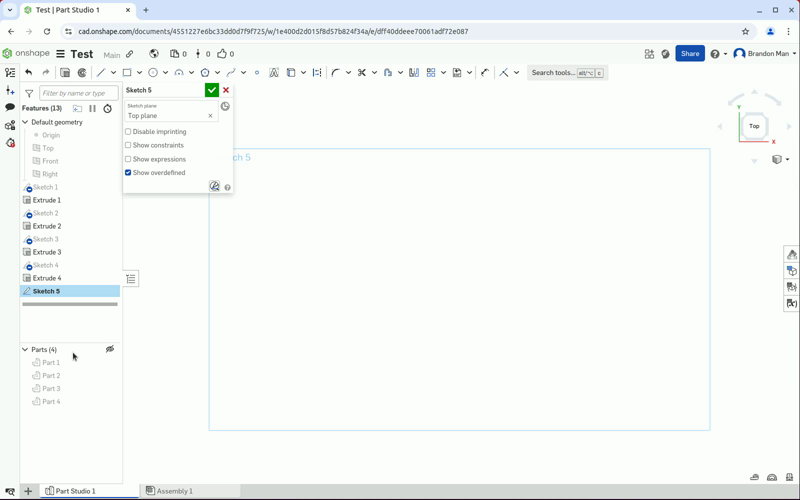
key(c)
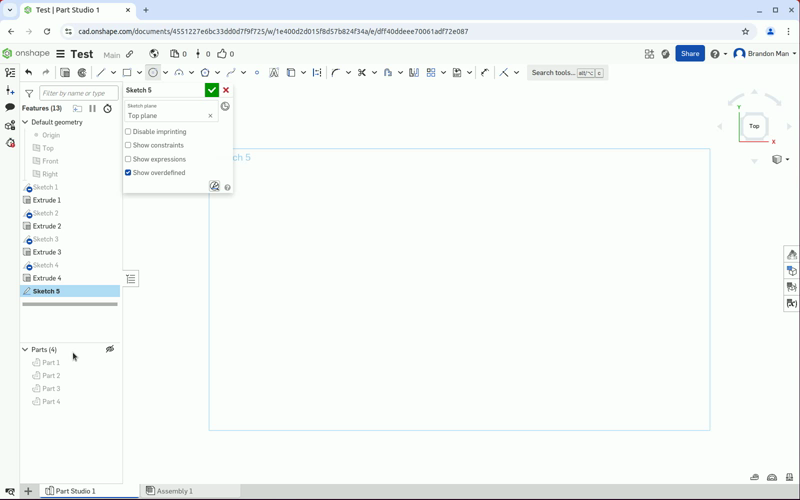
key_down(shift)
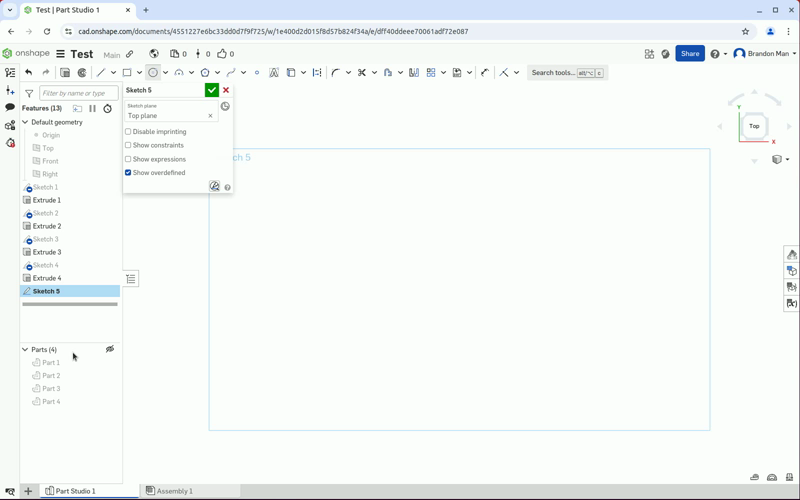
mouse_move(461, 178)
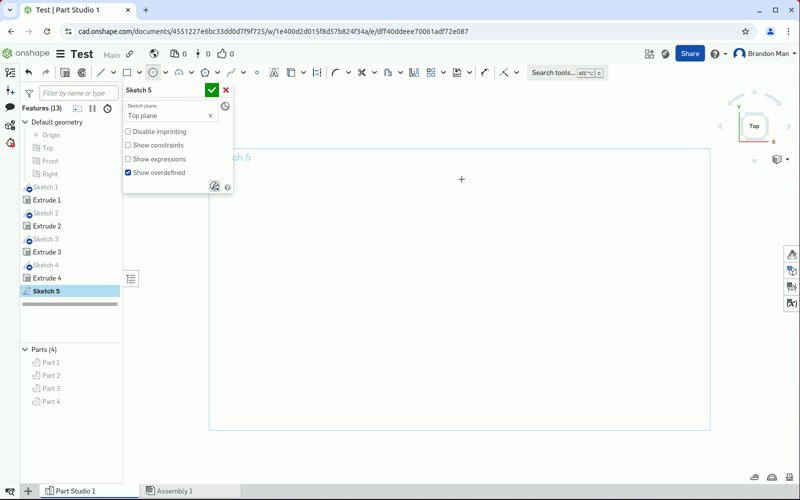
click(461, 178)
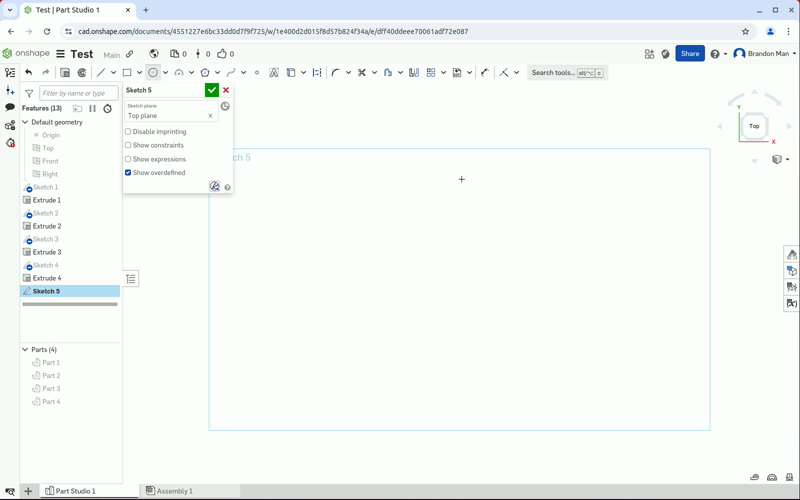
key_up(shift)
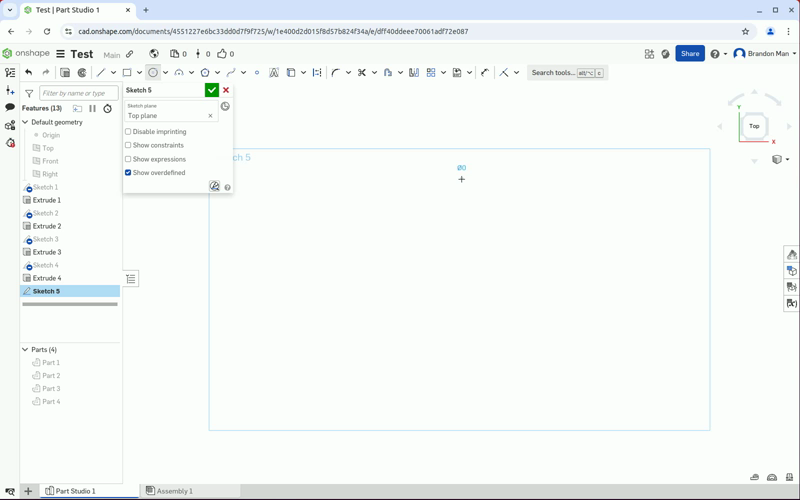
mouse_move(471, 178)
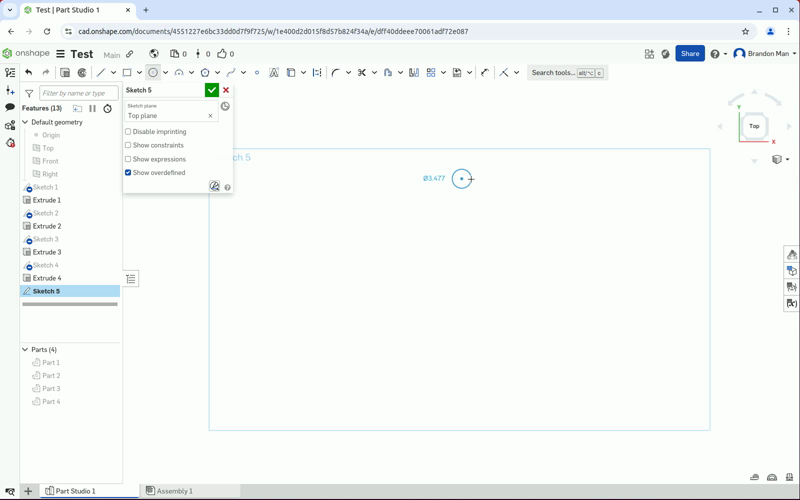
click(471, 178)
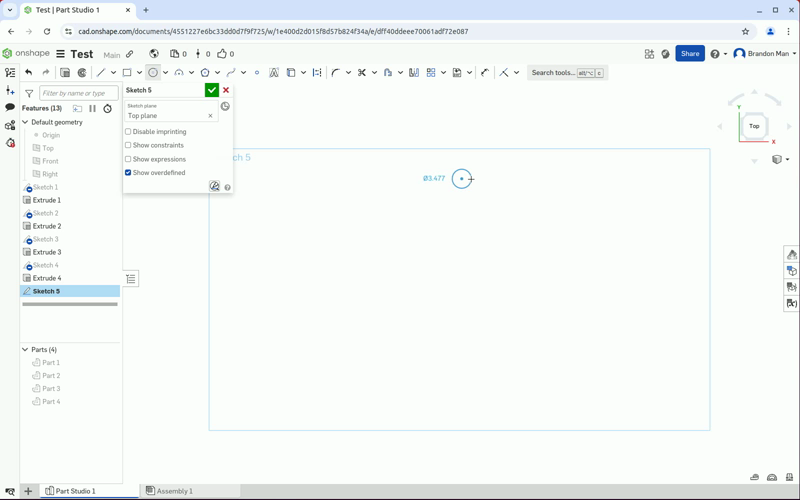
key(esc)
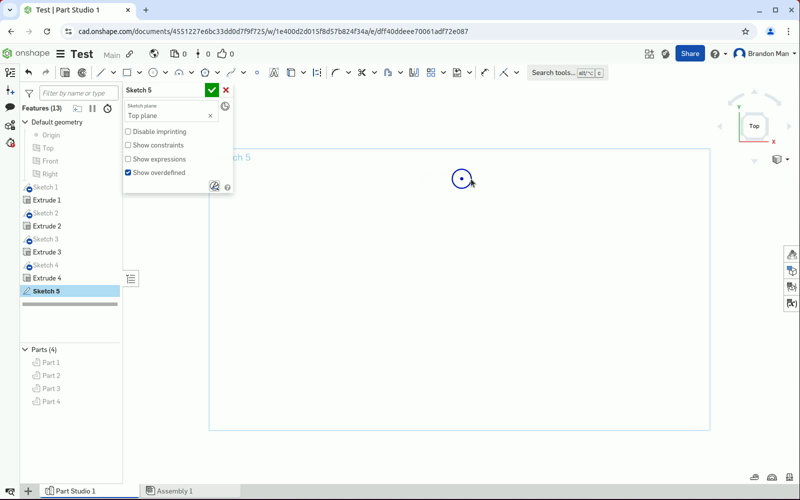
key(c)
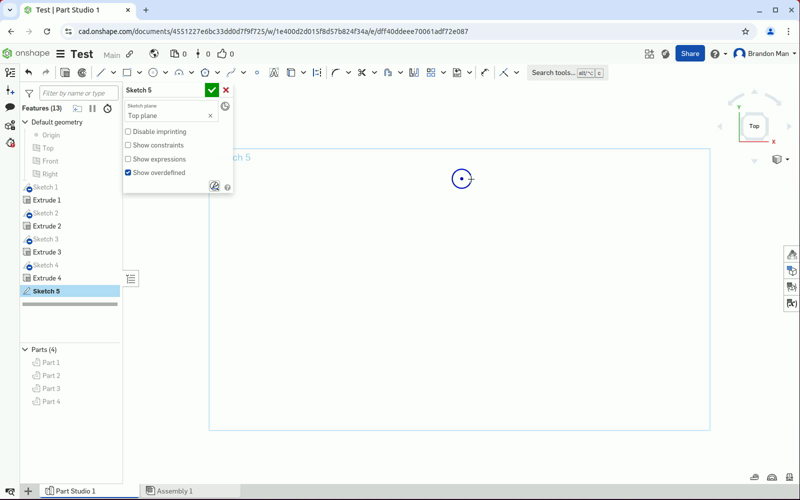
key_down(shift)
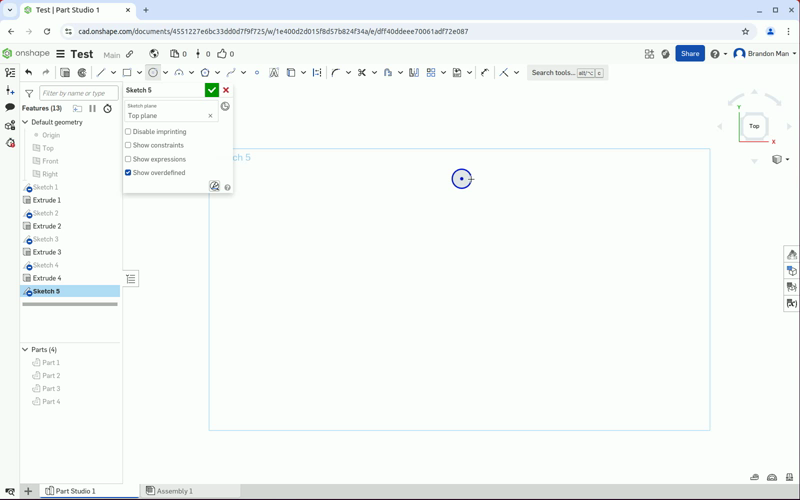
mouse_move(461, 178)
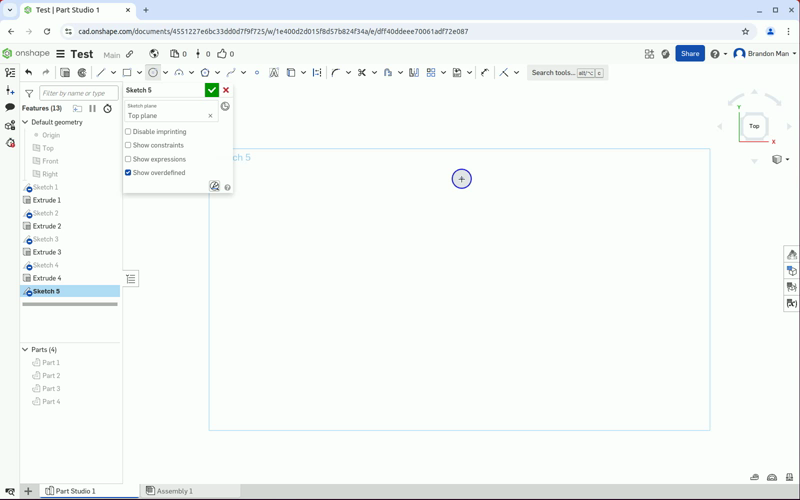
click(461, 178)
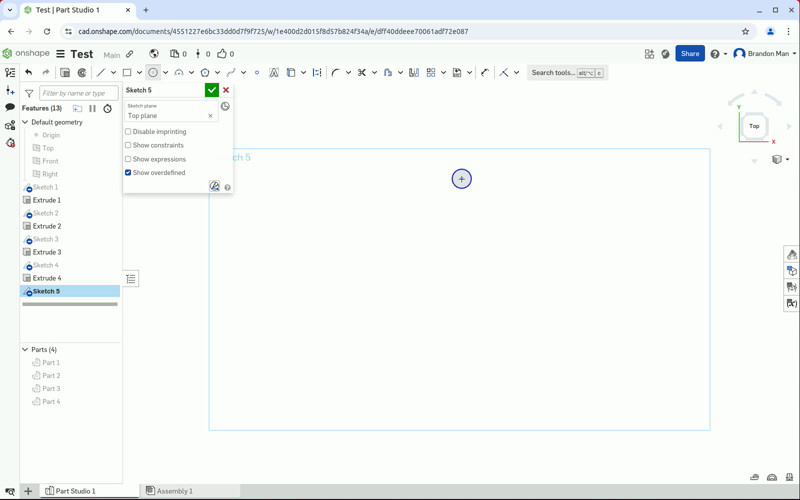
key_up(shift)
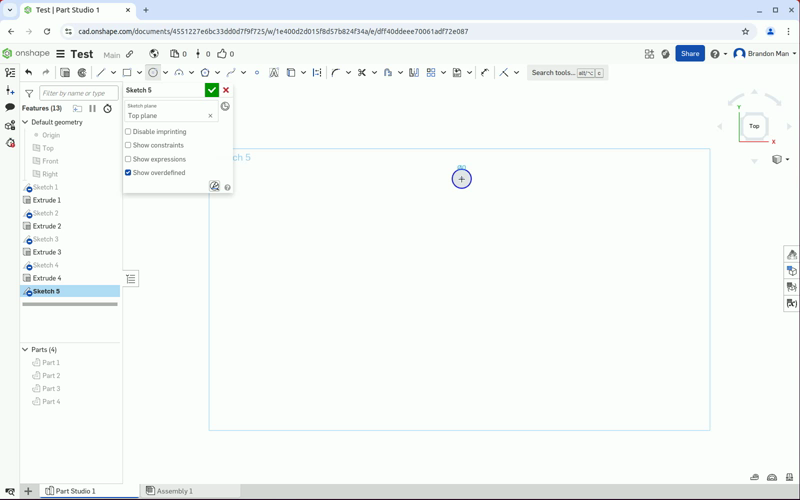
mouse_move(464, 178)
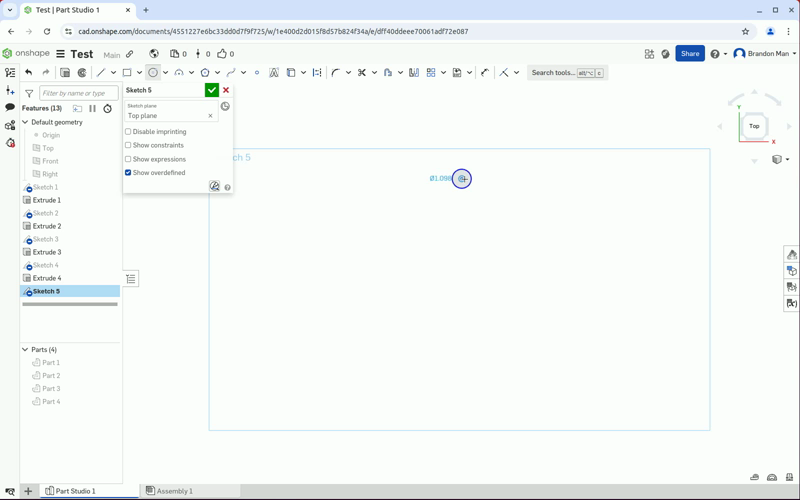
scroll(6)
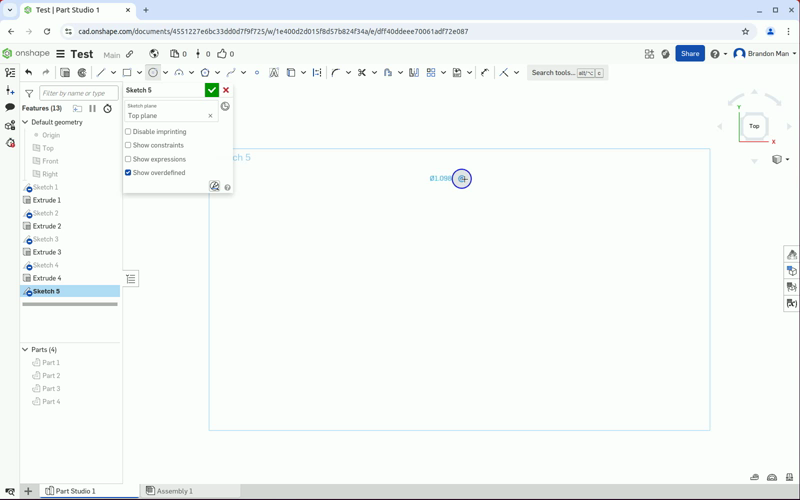
scroll(6)
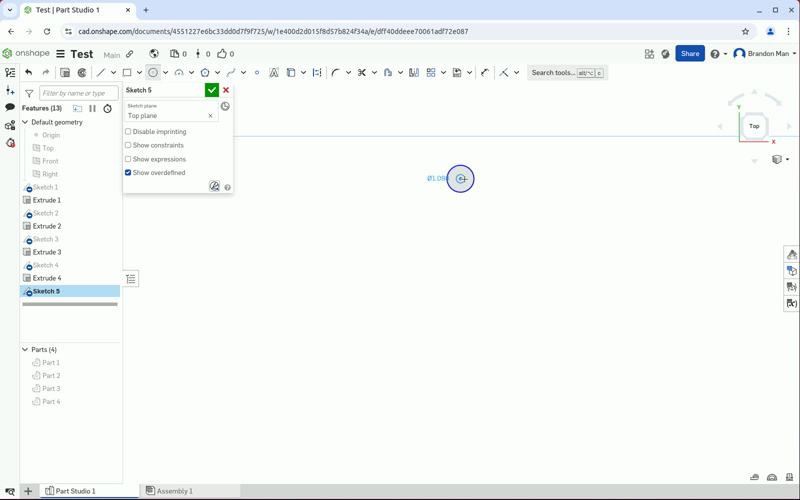
scroll(6)
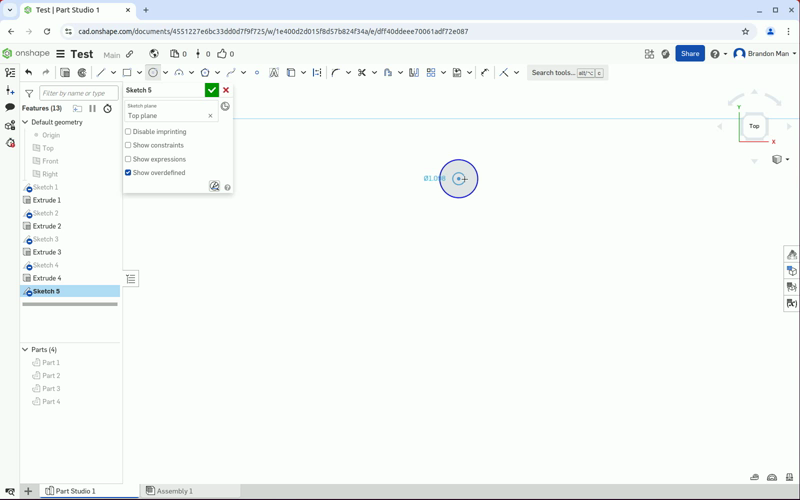
scroll(6)
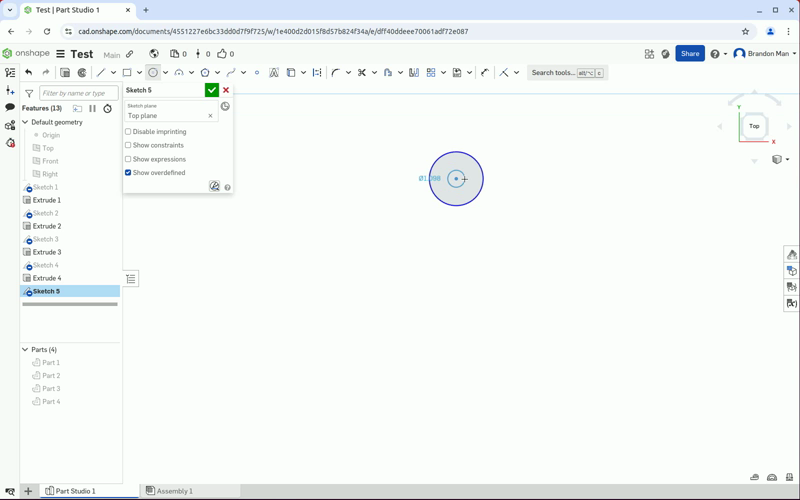
scroll(6)
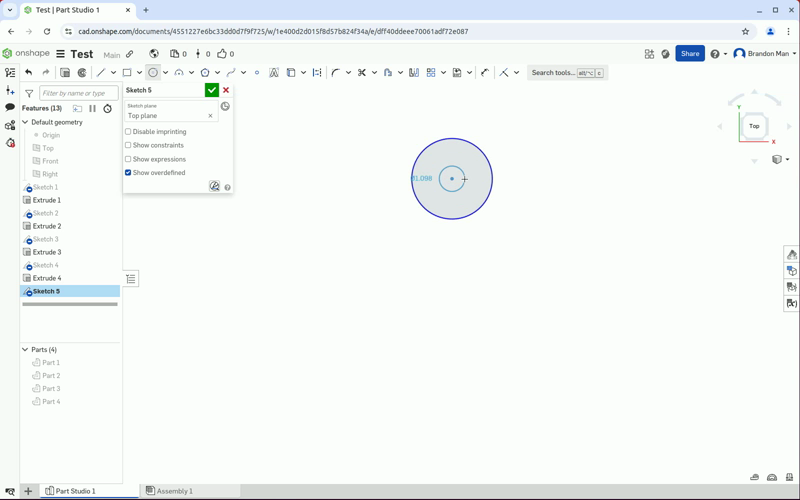
scroll(6)
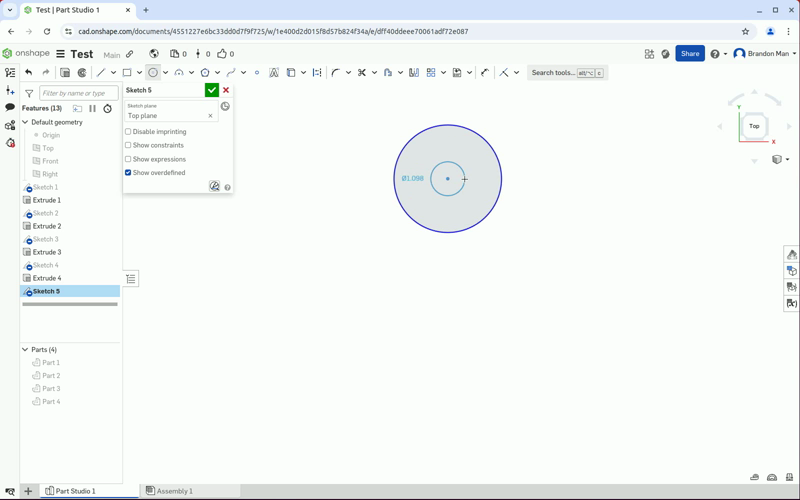
scroll(6)
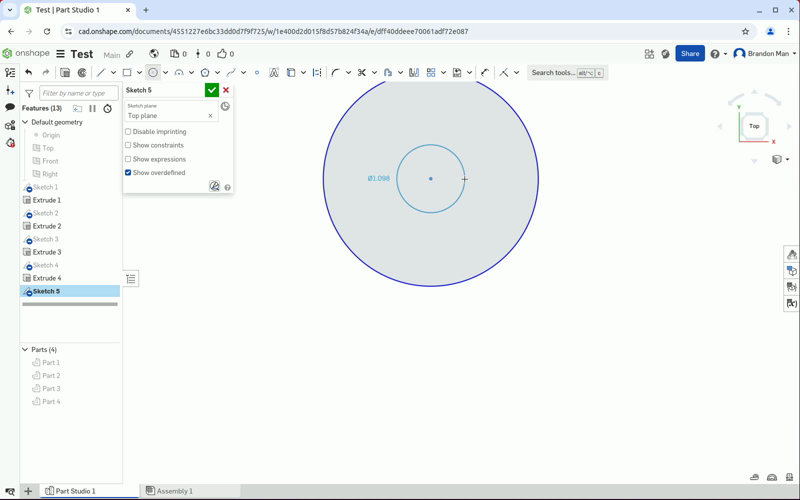
click(464, 178)
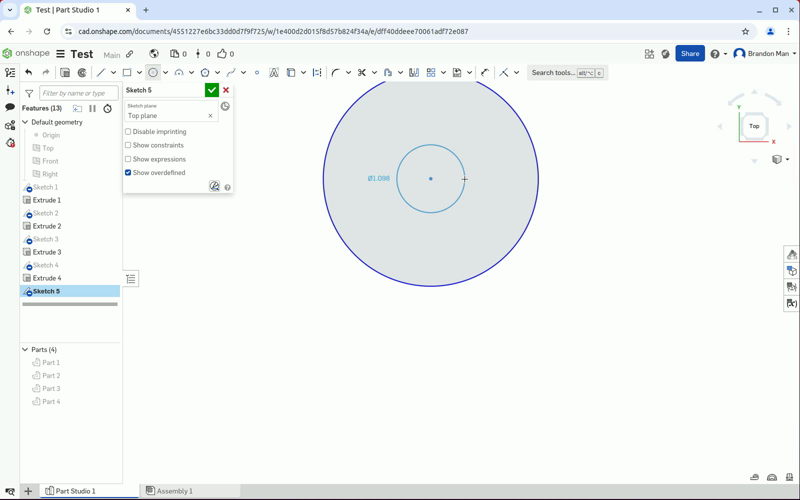
scroll(-6)
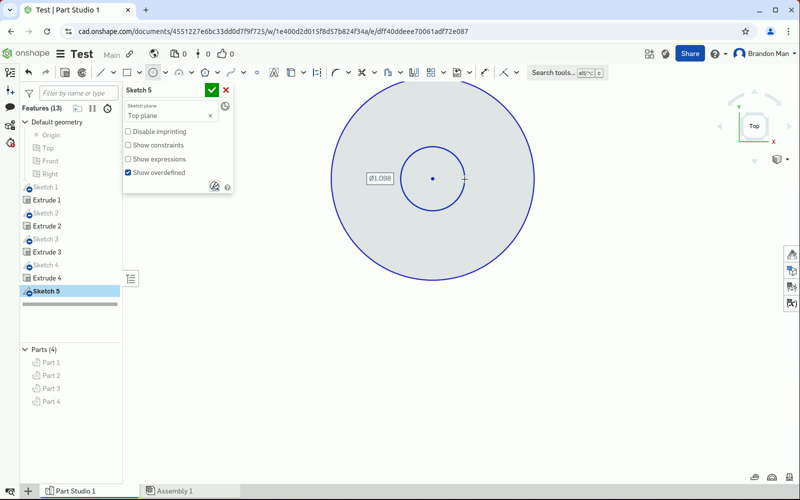
scroll(-6)
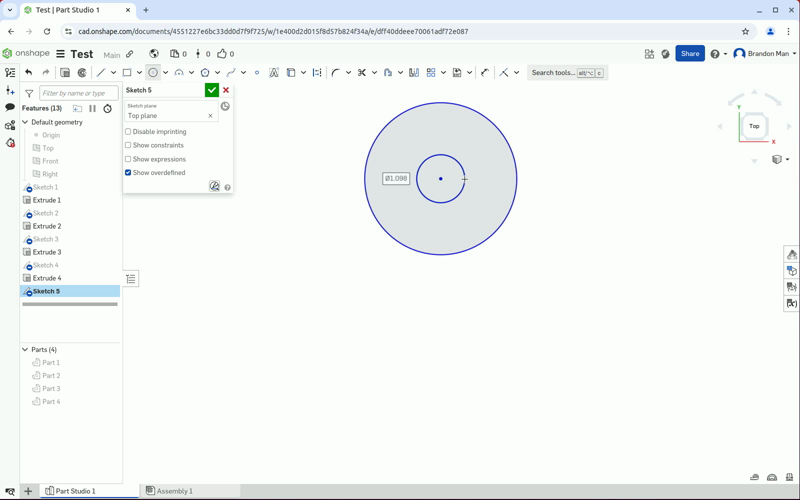
scroll(-6)
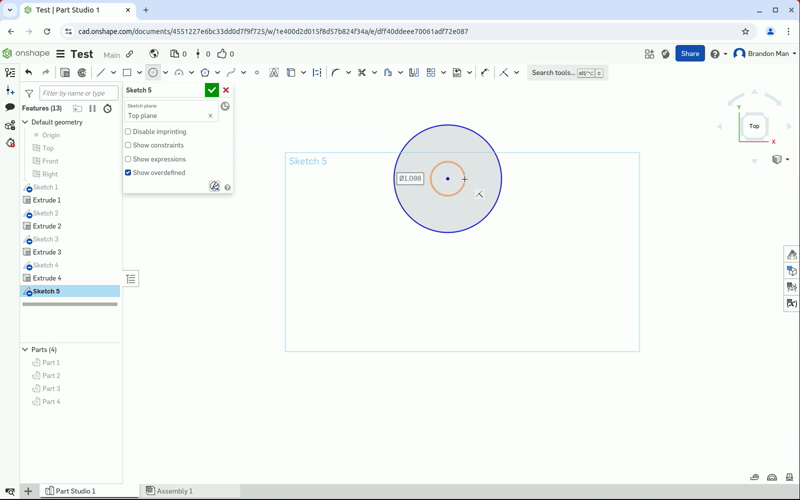
scroll(-6)
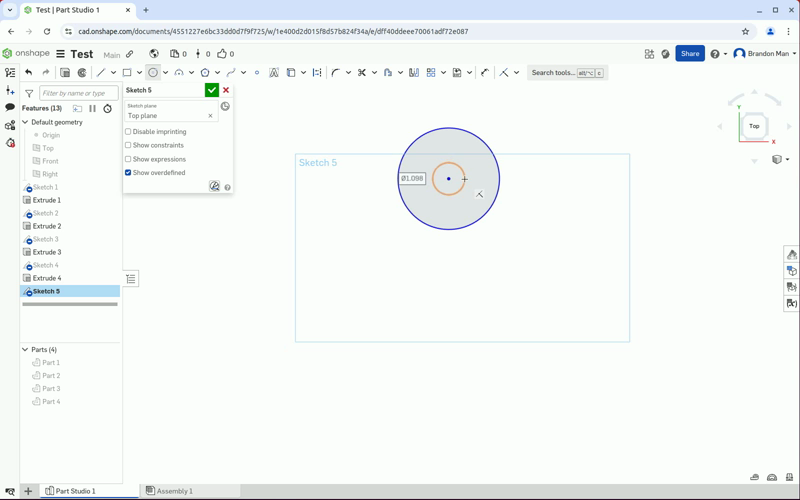
scroll(-6)
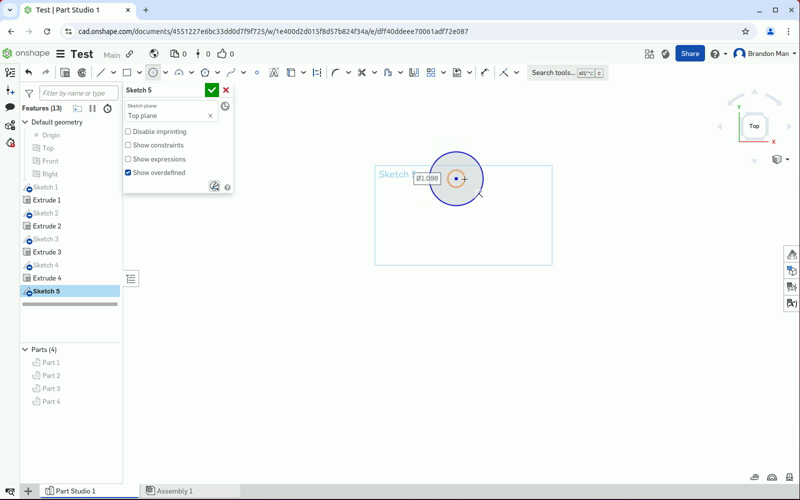
scroll(-6)
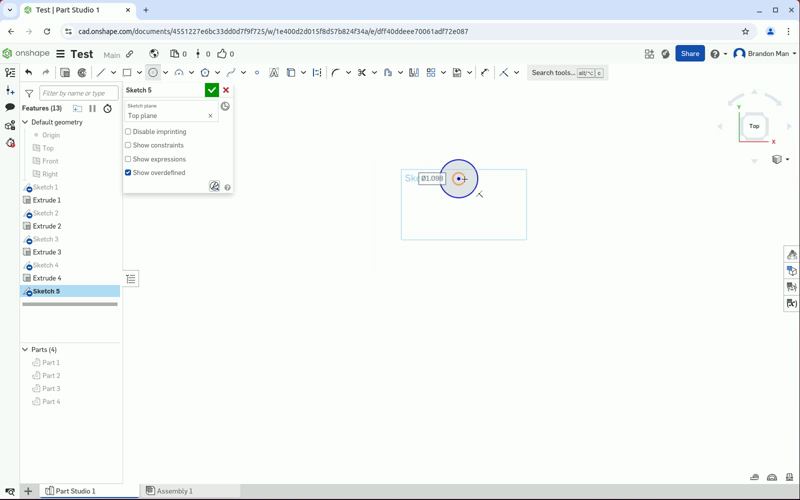
scroll(-6)
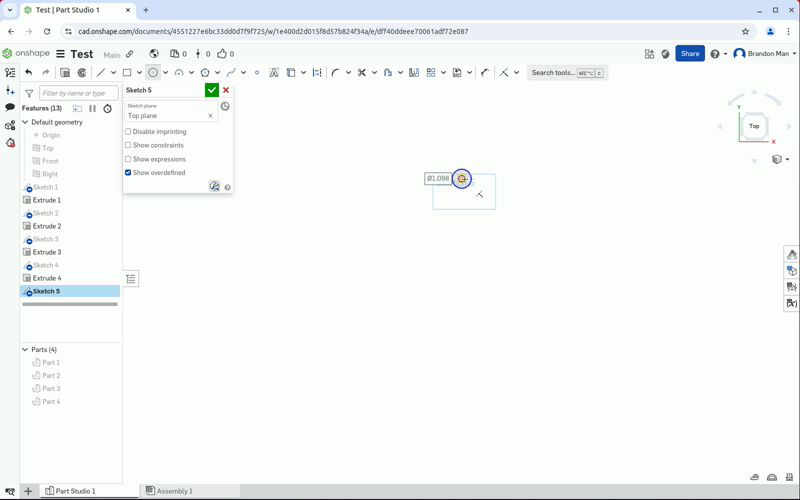
key(esc)
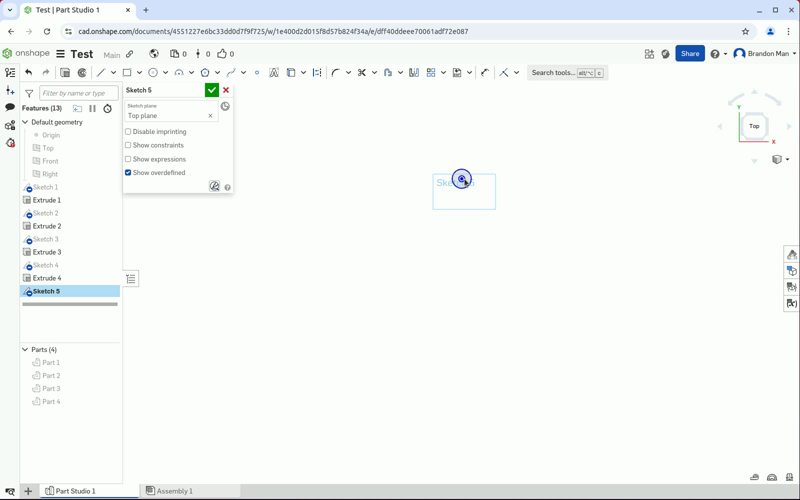
mouse_move(464, 174)
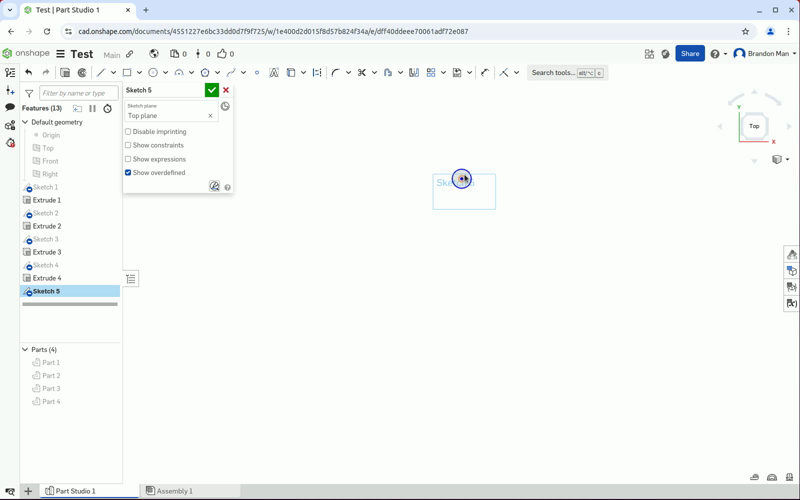
scroll(6)
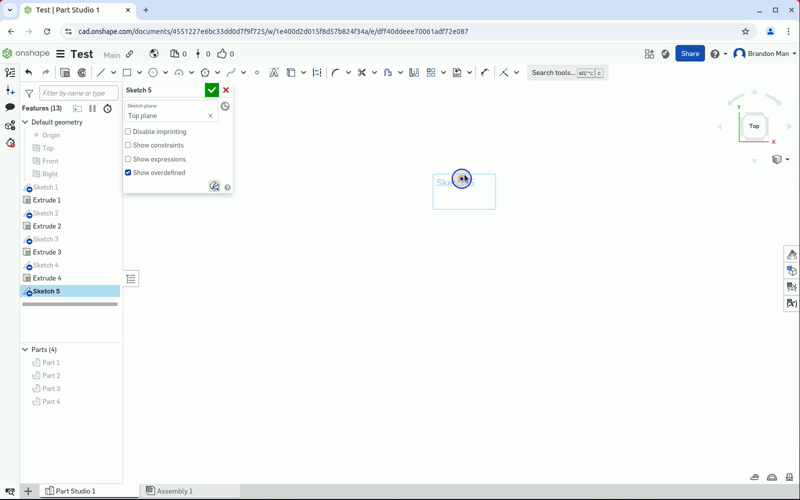
scroll(6)
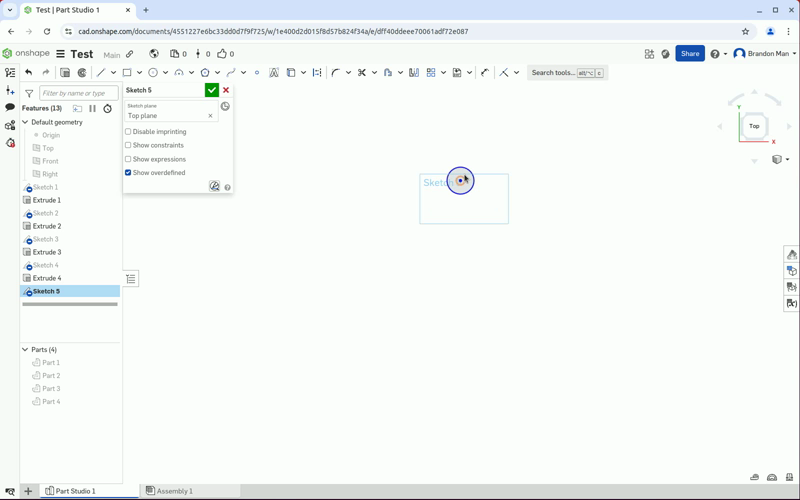
scroll(6)
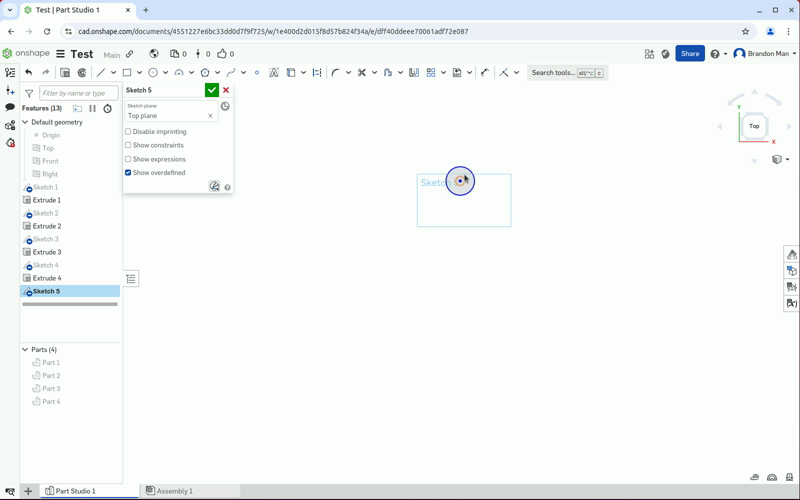
scroll(6)
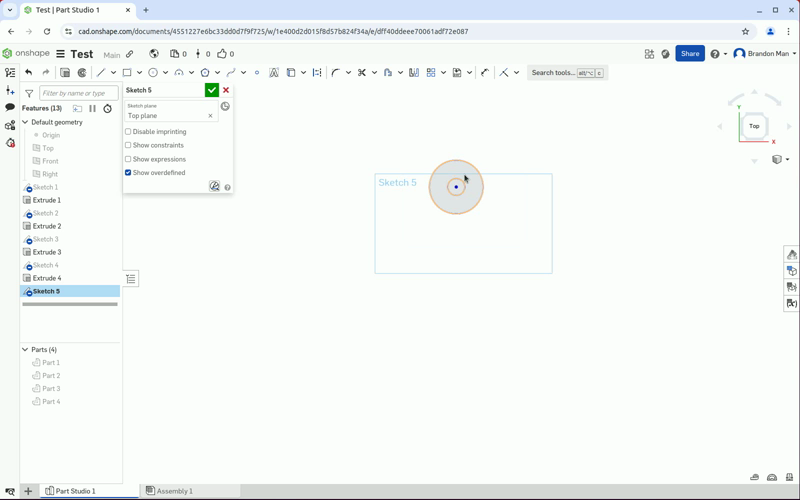
scroll(6)
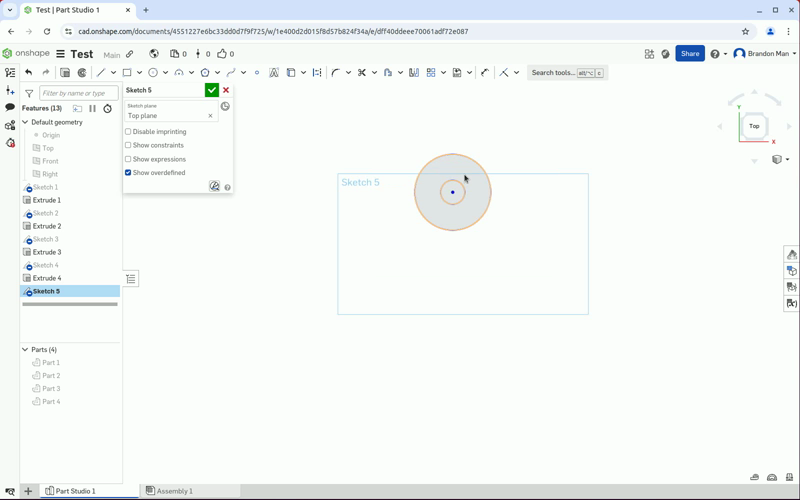
scroll(6)
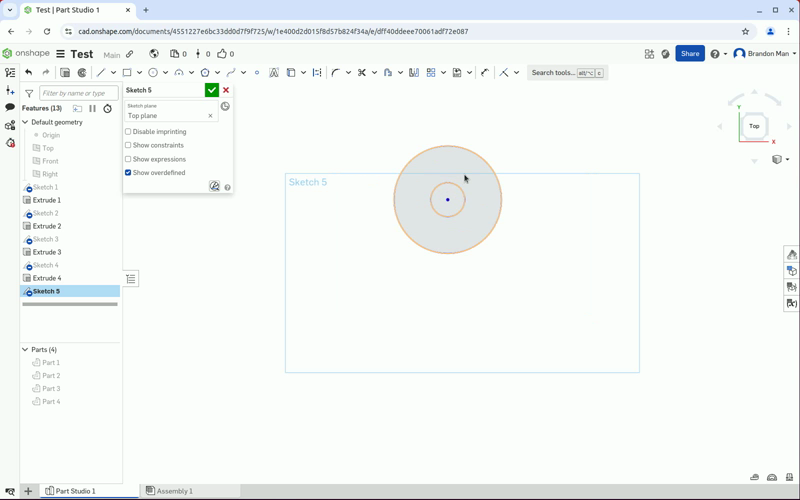
scroll(6)
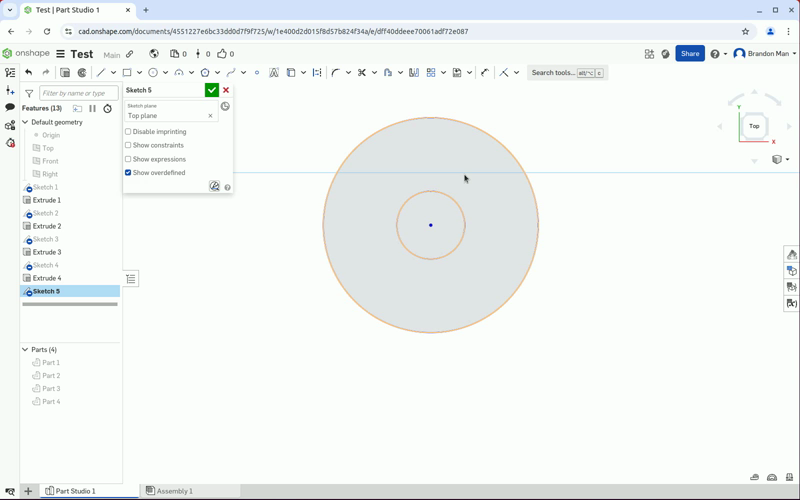
click(464, 174)
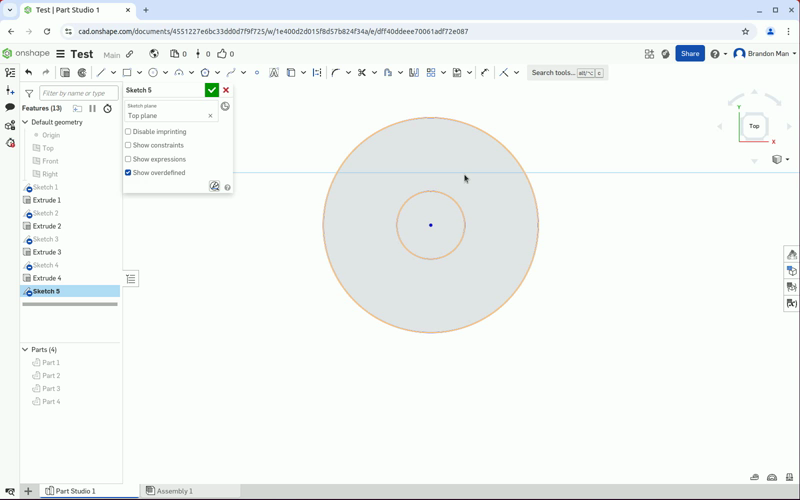
scroll(-6)
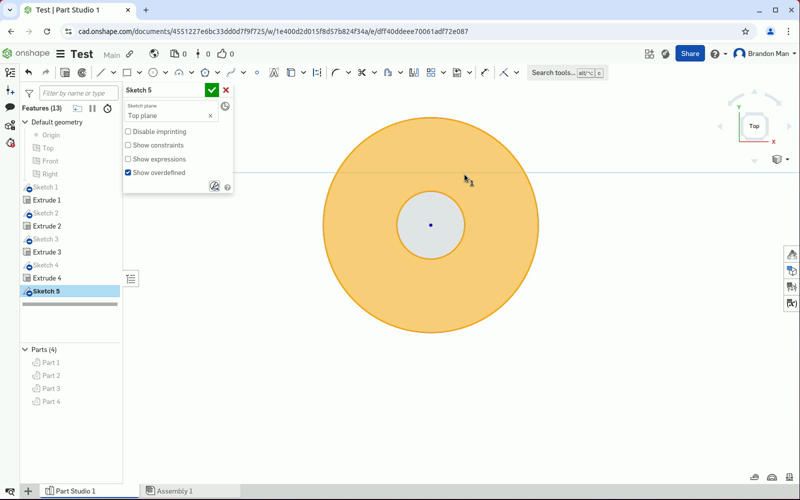
scroll(-6)
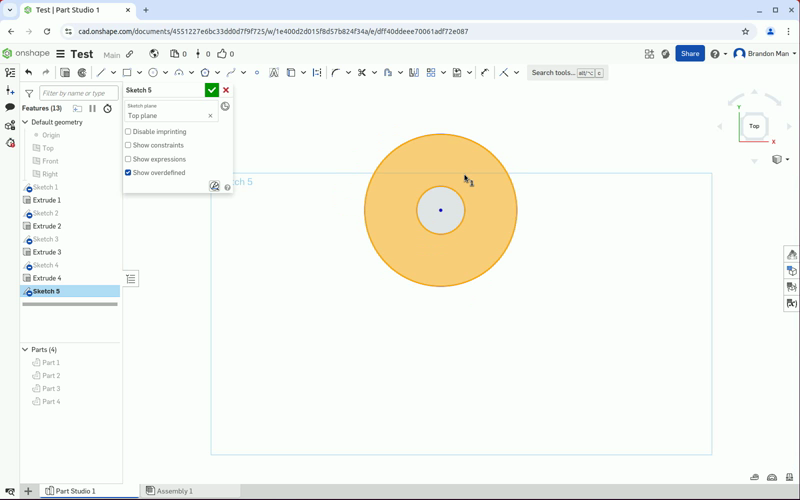
scroll(-6)
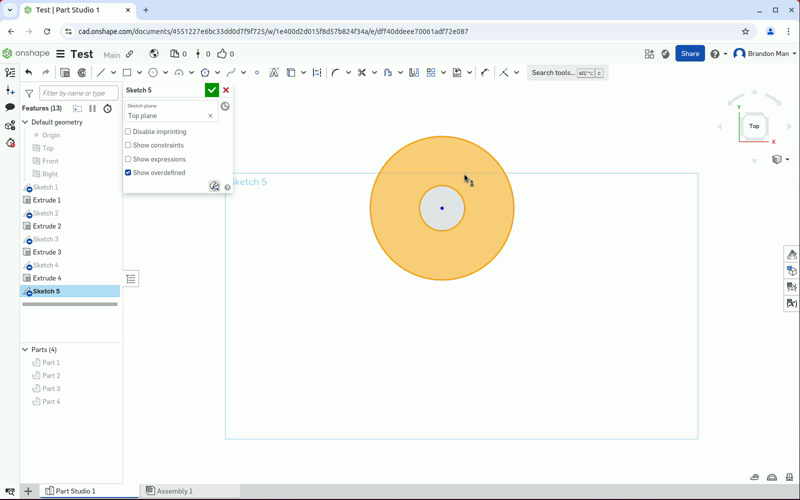
scroll(-6)
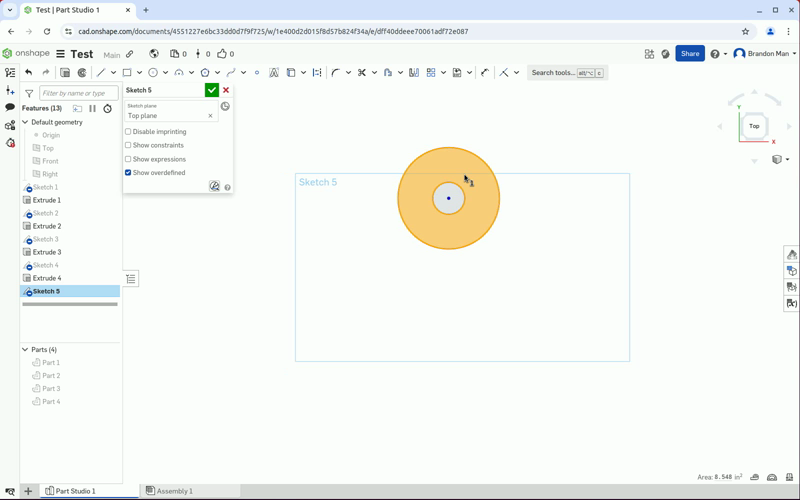
scroll(-6)
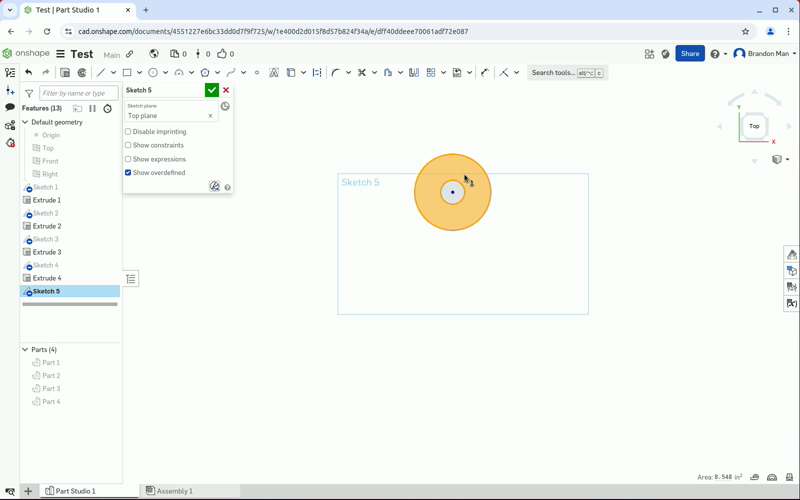
scroll(-6)
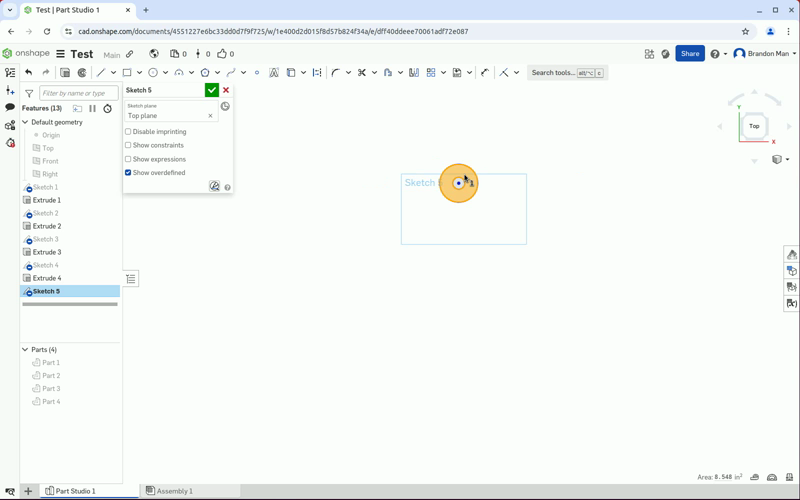
scroll(-6)
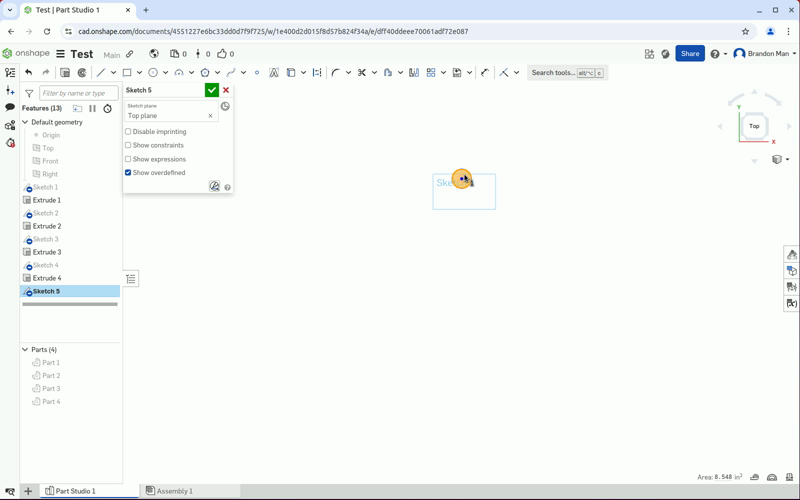
mouse_move(73, 352)
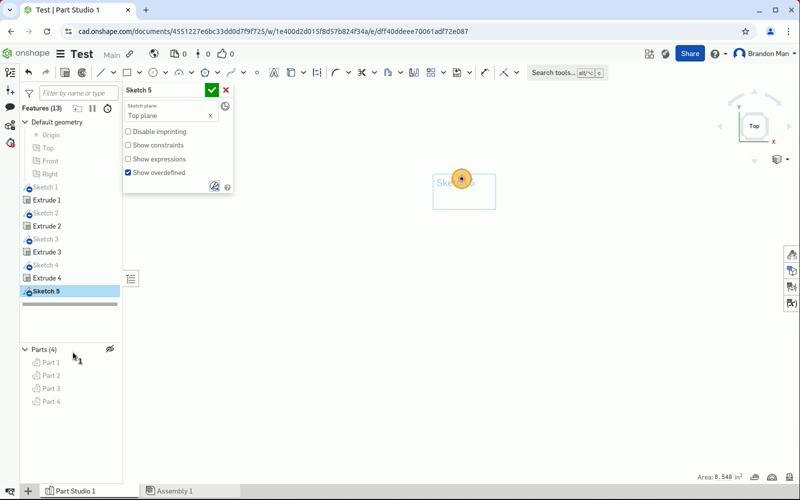
key(shift+y)
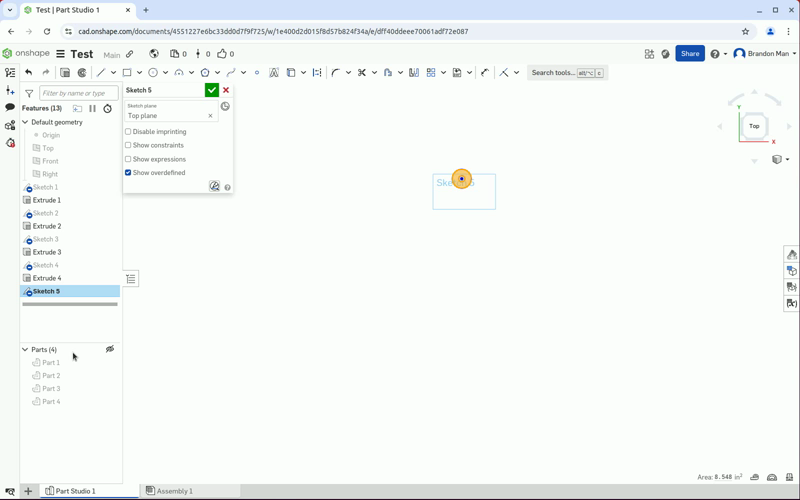
key(shift+e)
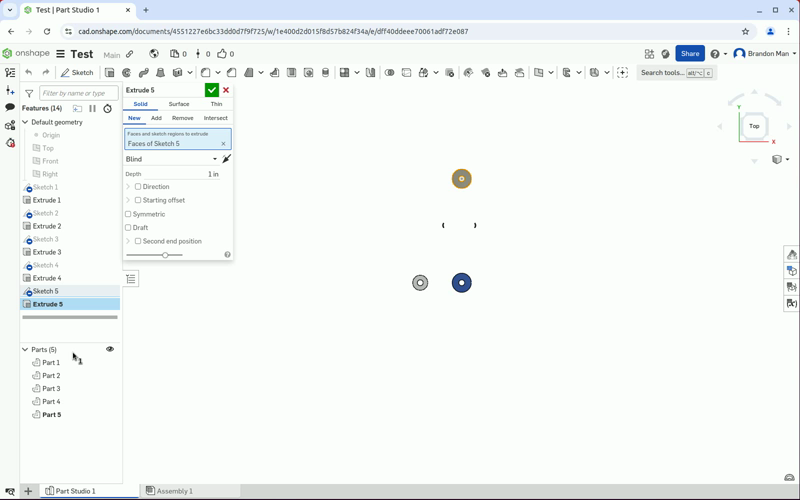
mouse_move(143, 106)
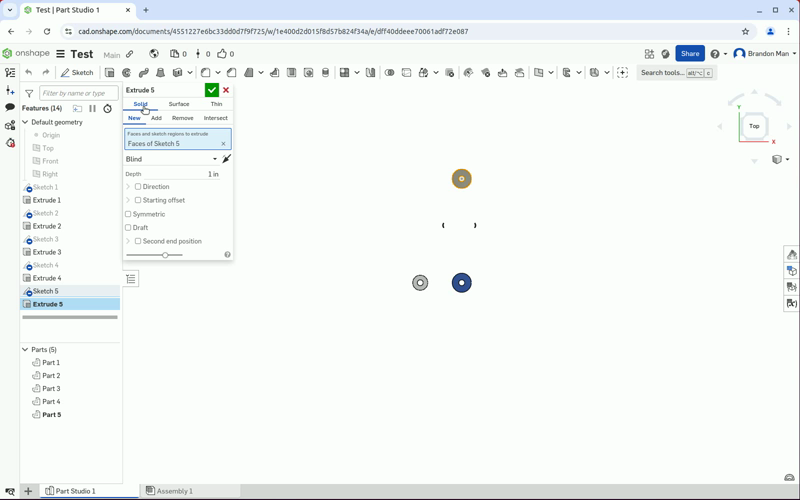
click(143, 106)
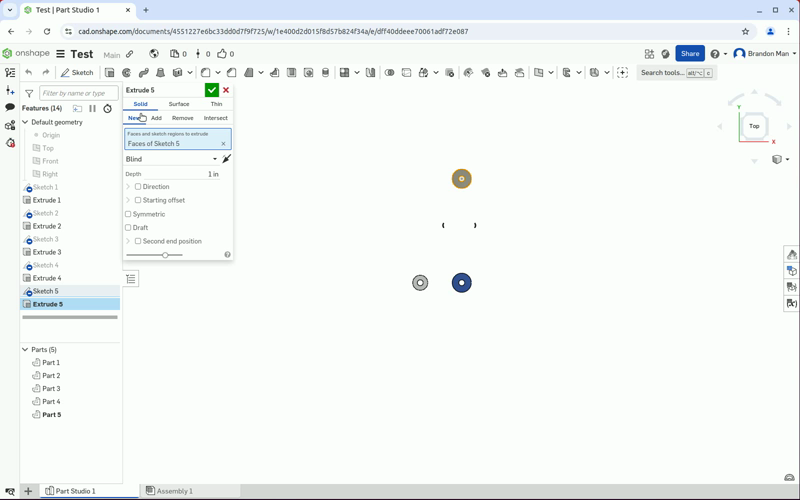
mouse_move(137, 120)
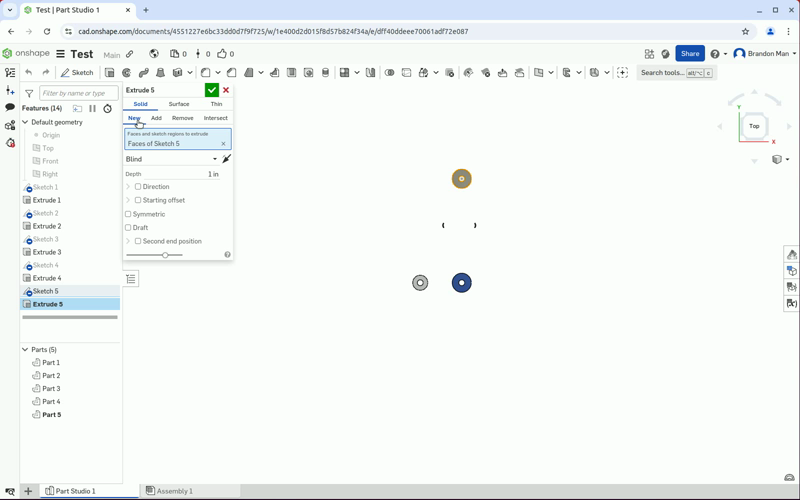
click(137, 120)
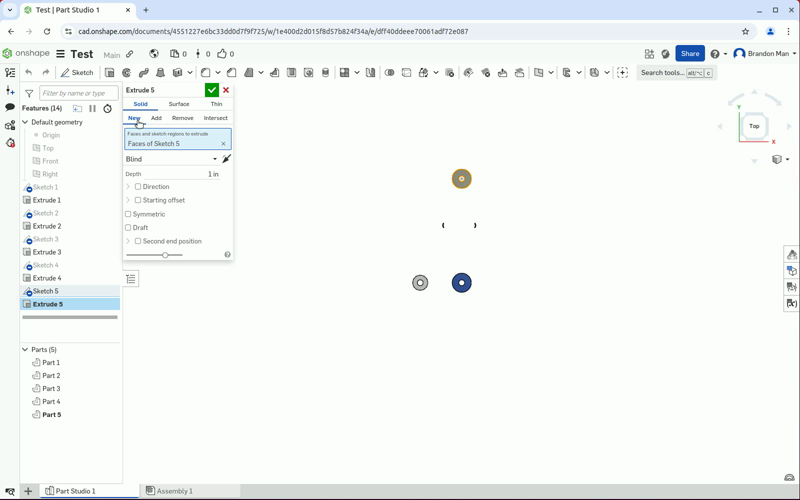
key(tab, 4)
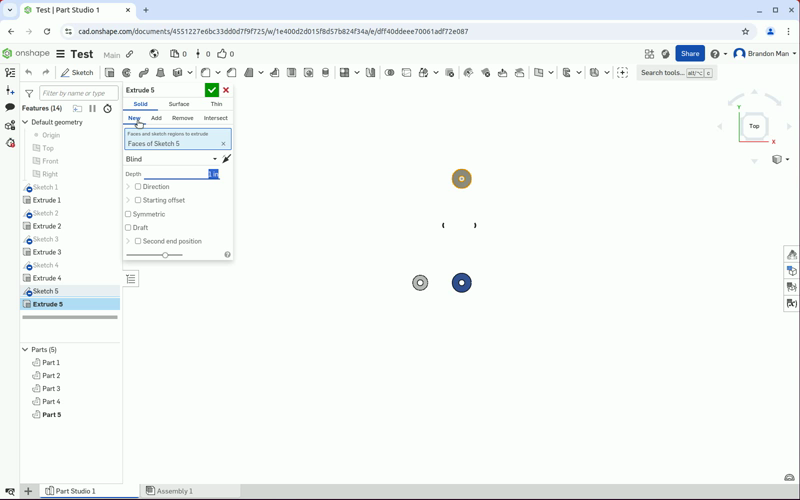
text(0.481)
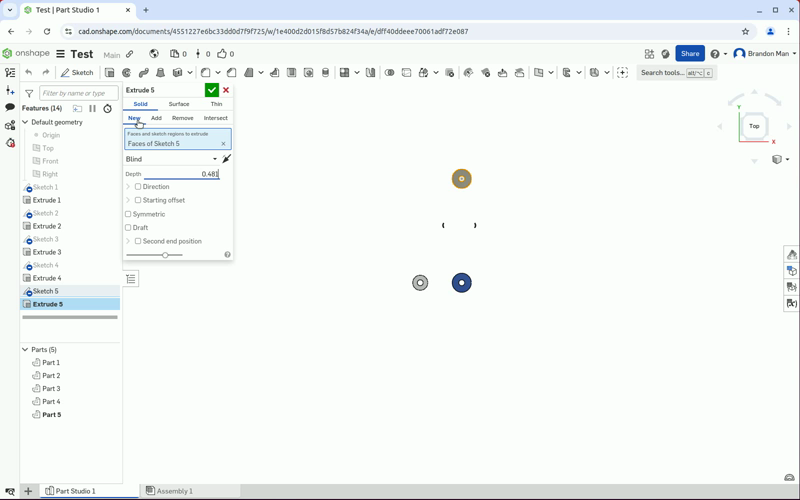
key(enter)
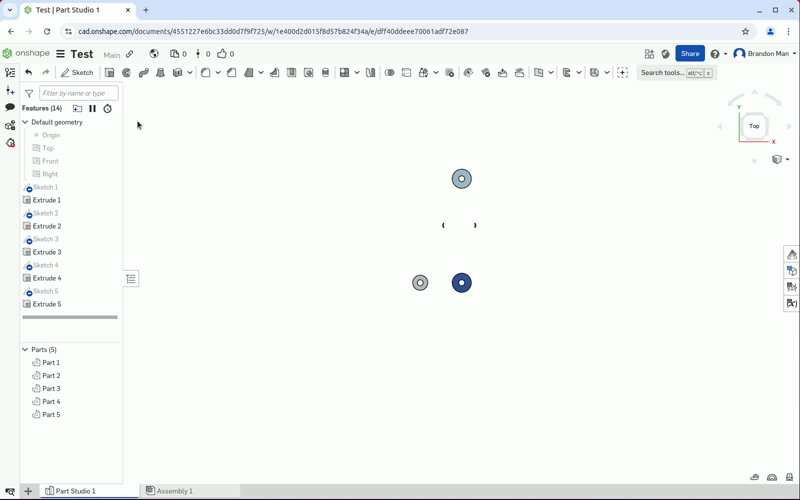
key(shift+h)
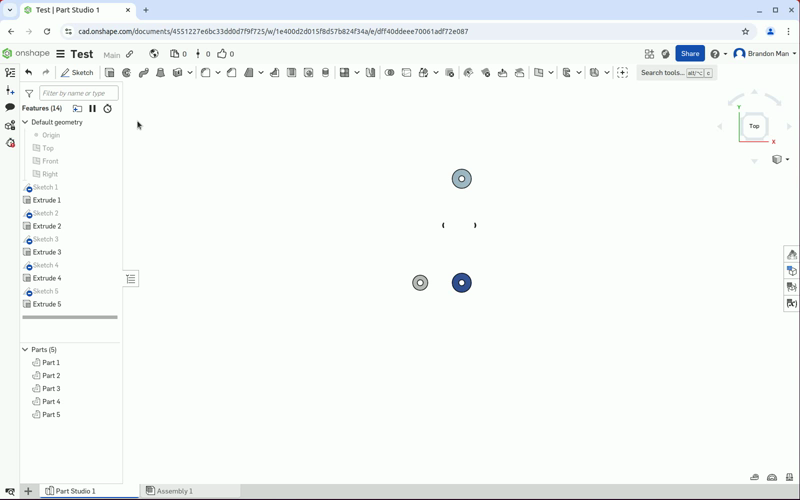
key(shift+h)
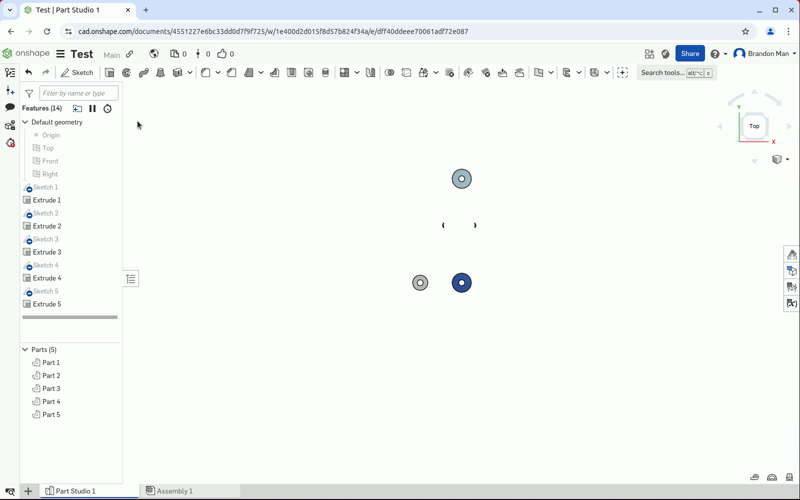
mouse_move(73, 189)
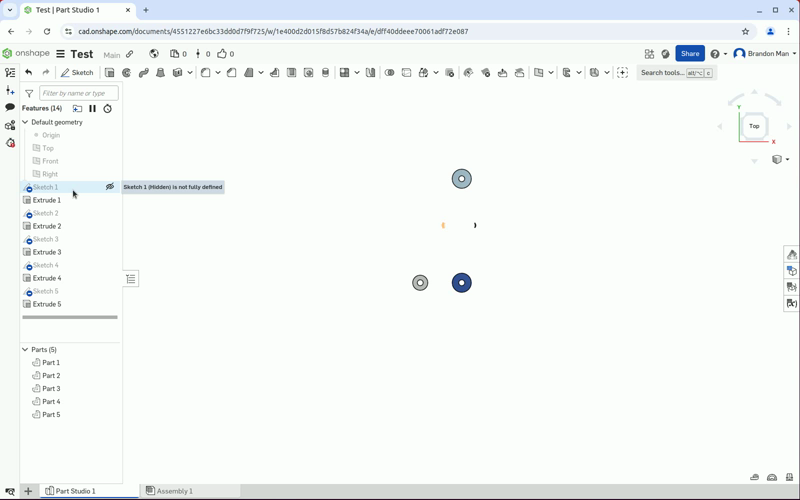
click(73, 189)
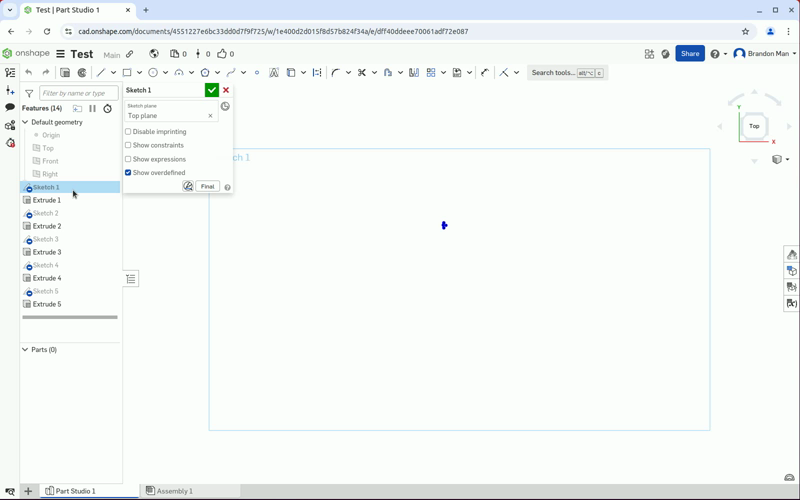
mouse_move(229, 92)
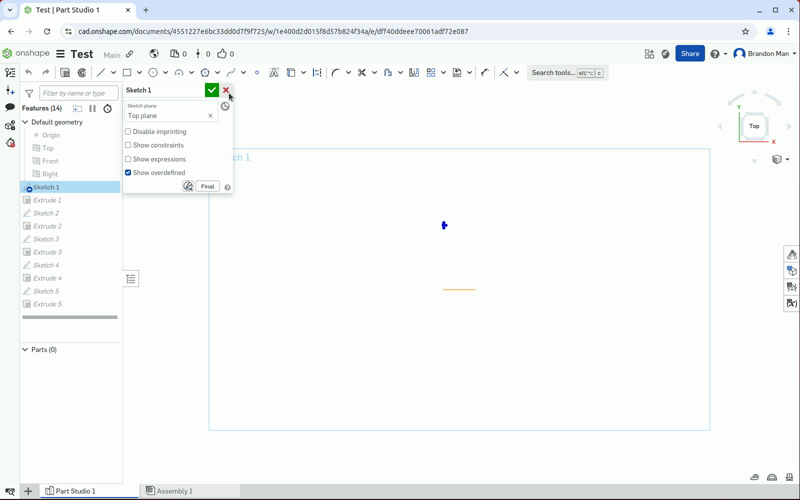
click(229, 92)
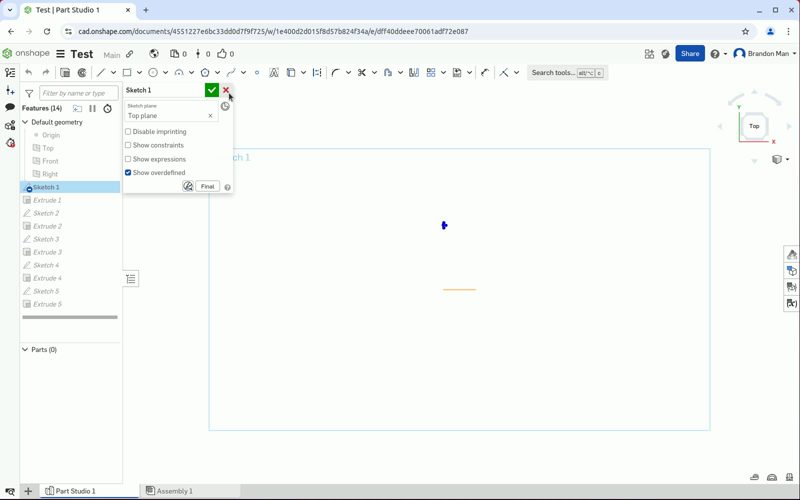
key(shift+s)
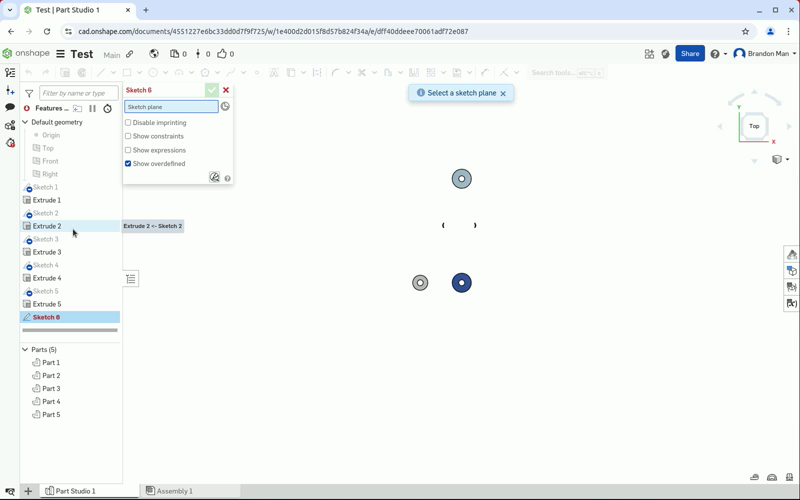
scroll(3)
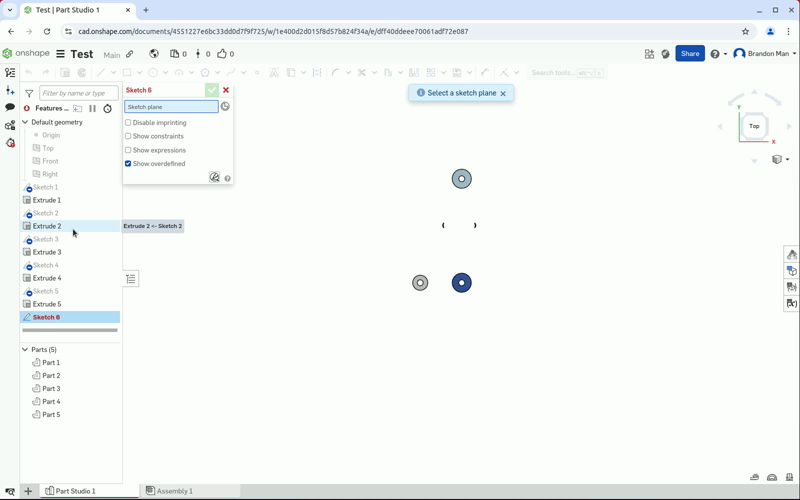
mouse_move(73, 150)
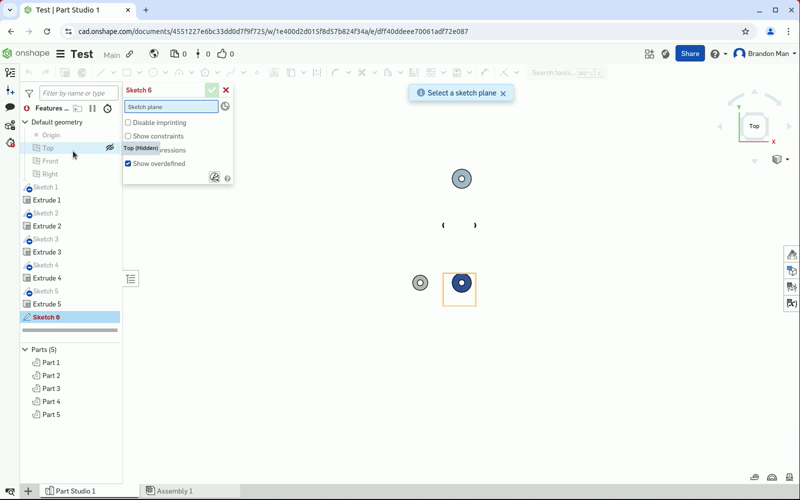
click(73, 150)
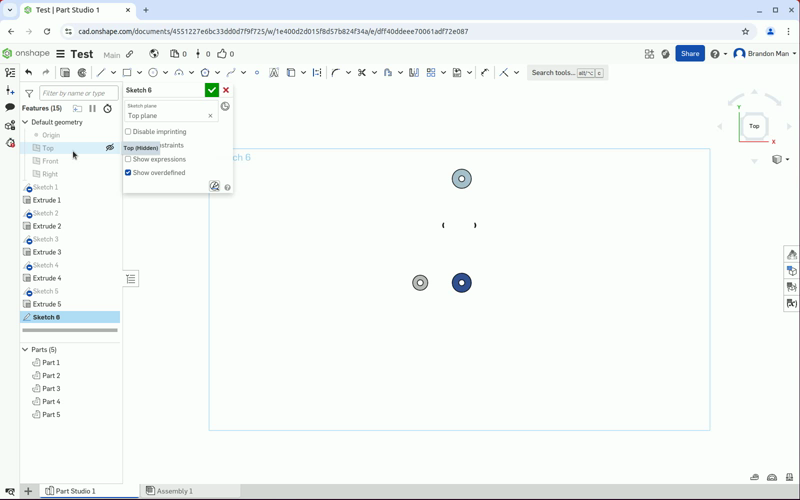
mouse_move(73, 352)
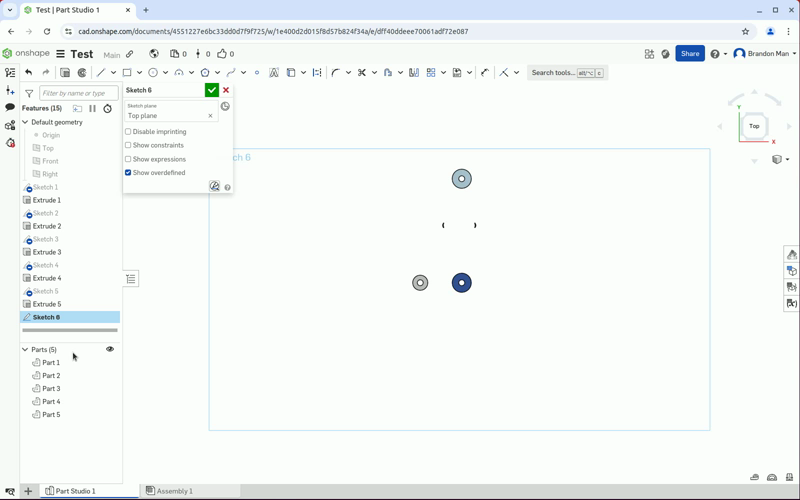
key(y)
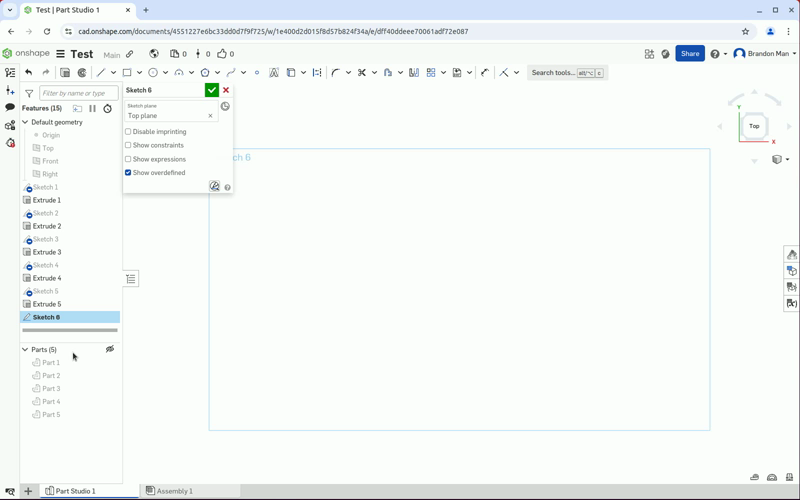
key(l)
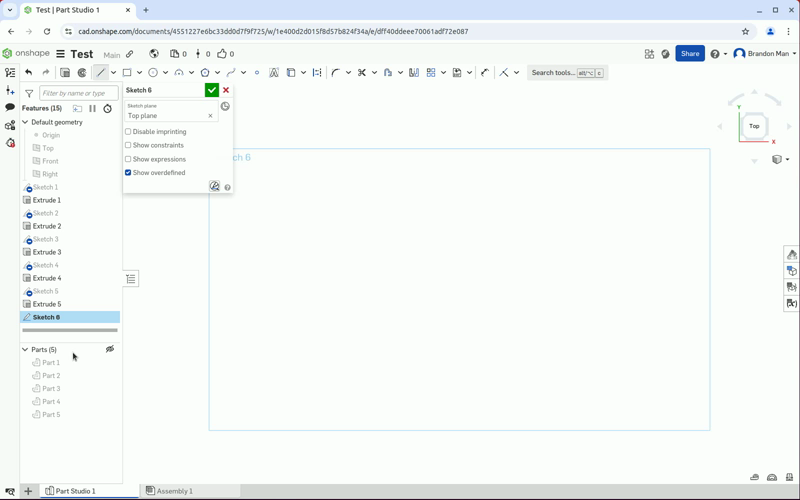
key_down(shift)
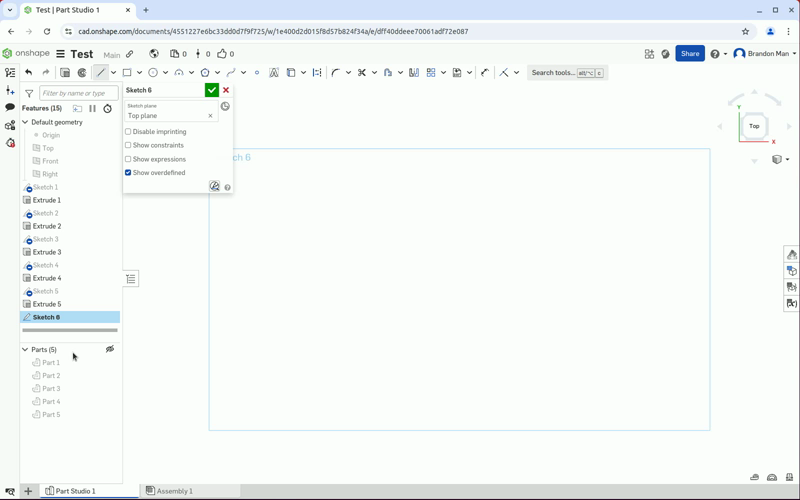
mouse_move(419, 290)
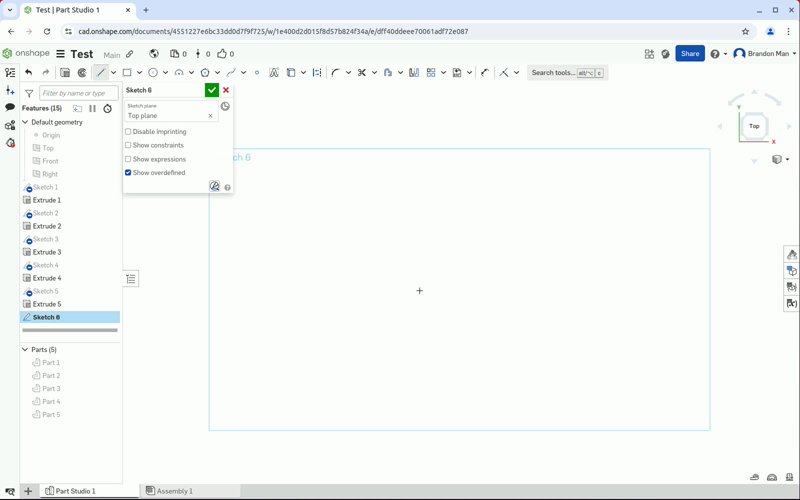
click(419, 290)
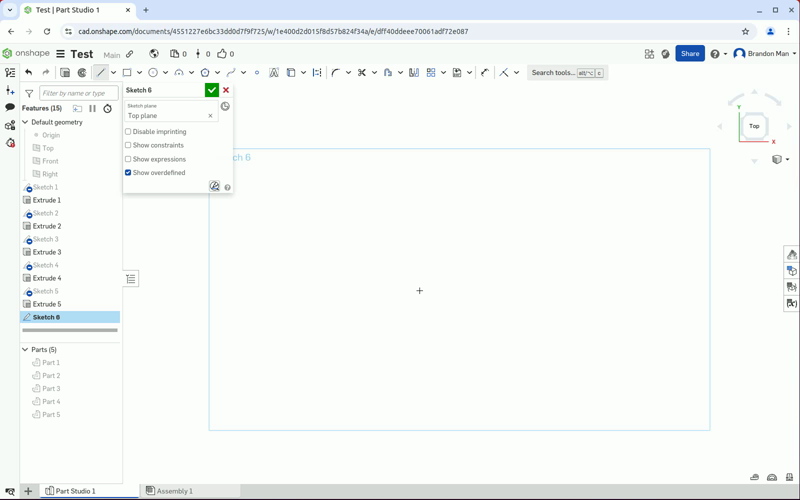
key_up(shift)
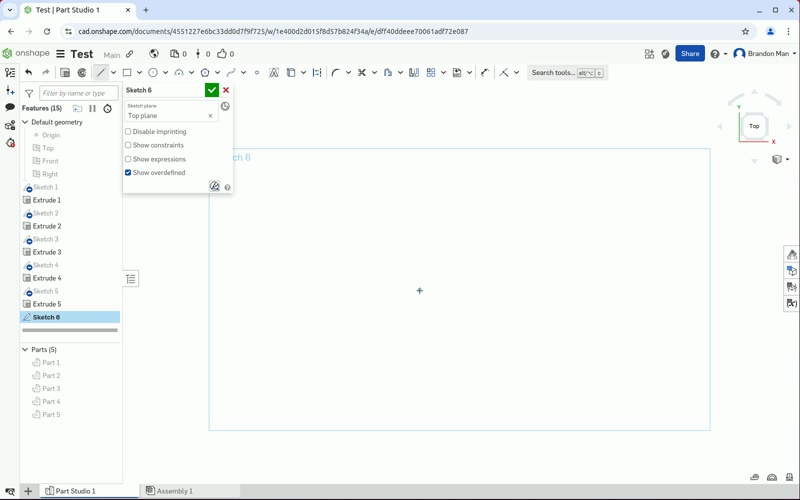
key_down(shift)
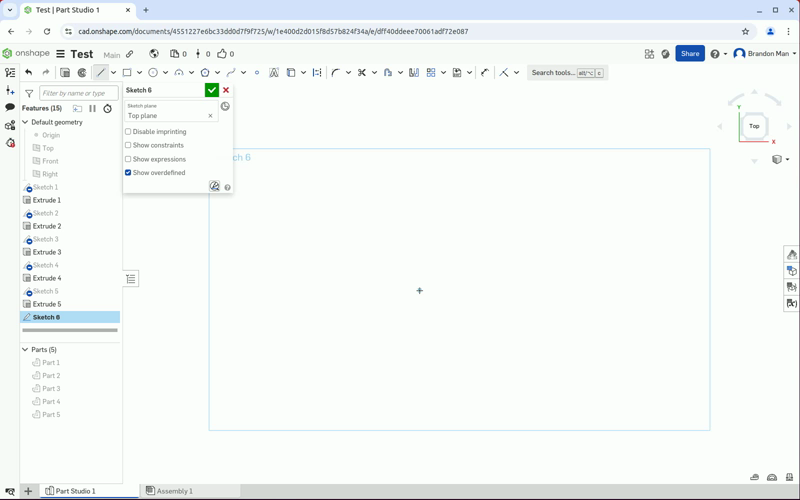
mouse_move(449, 290)
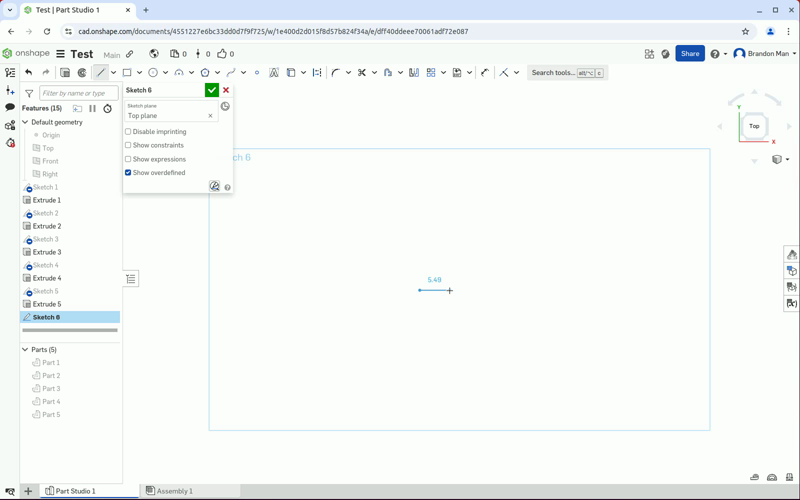
mouse_move(460, 291)
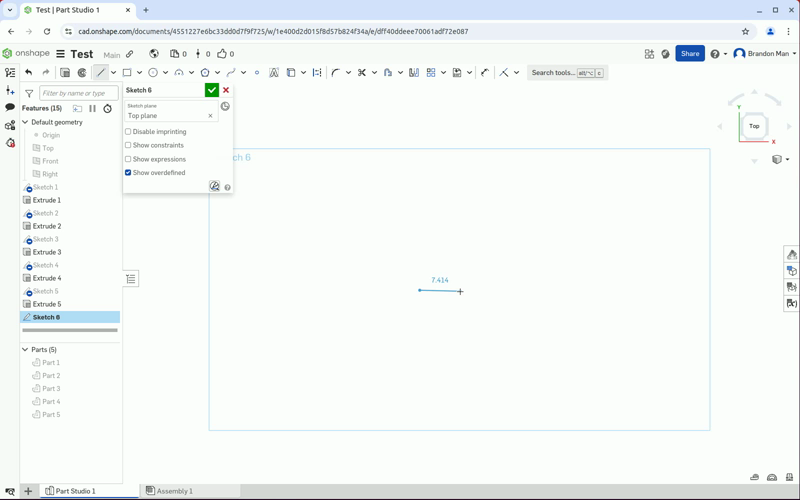
click(460, 291)
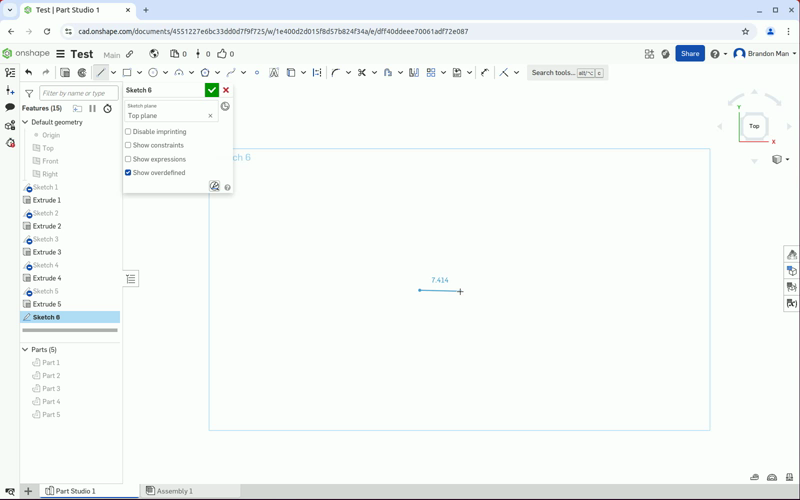
key_up(shift)
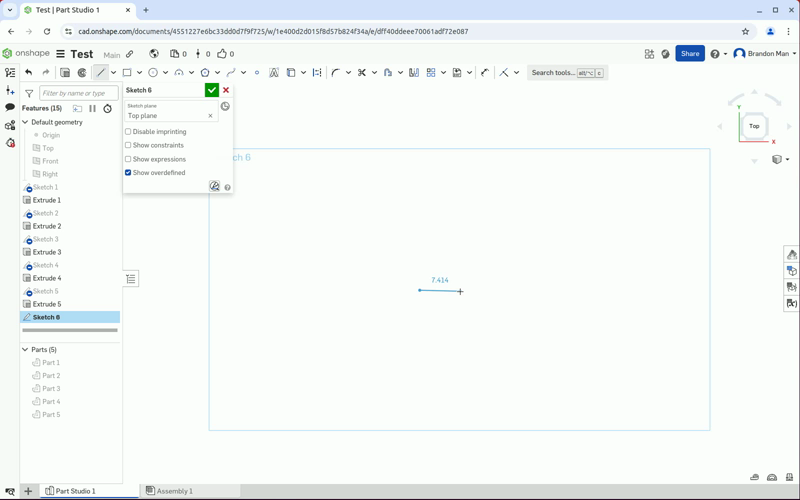
key(esc)
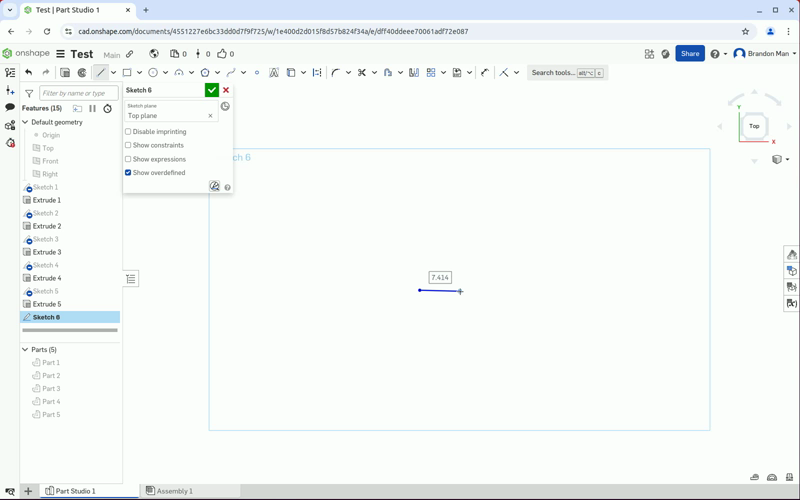
key(a)
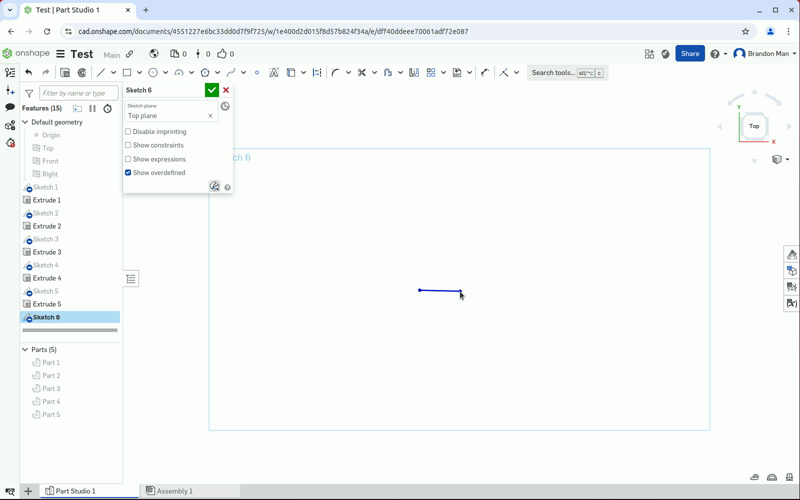
mouse_move(460, 291)
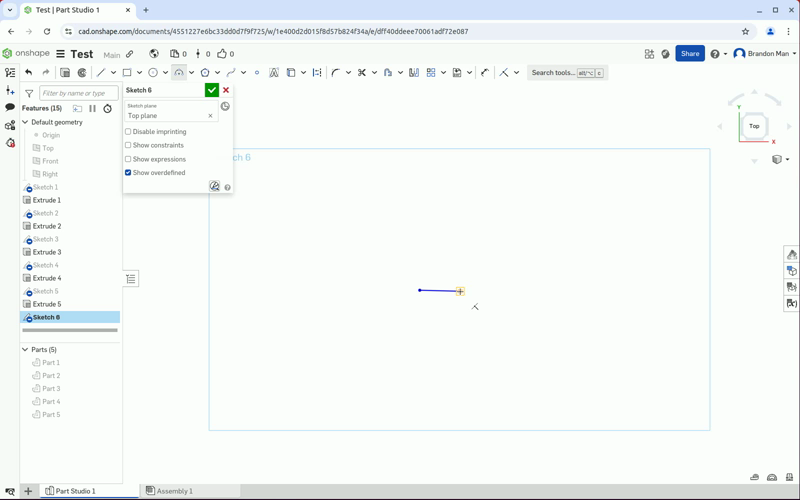
click(460, 291)
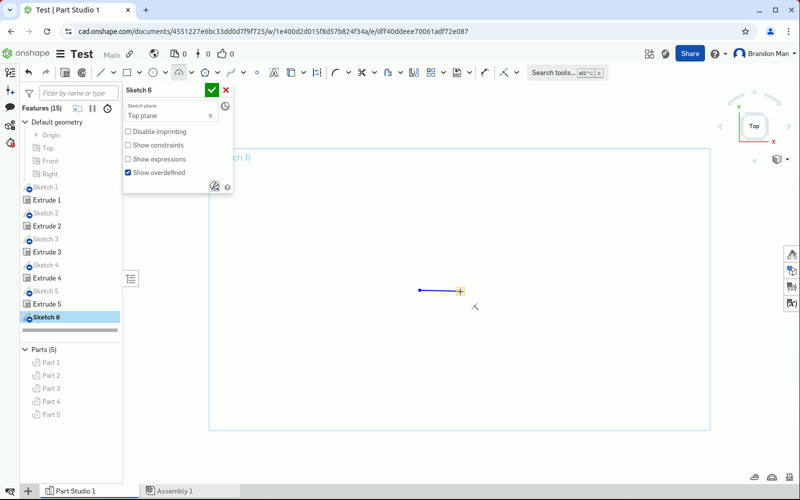
key_down(shift)
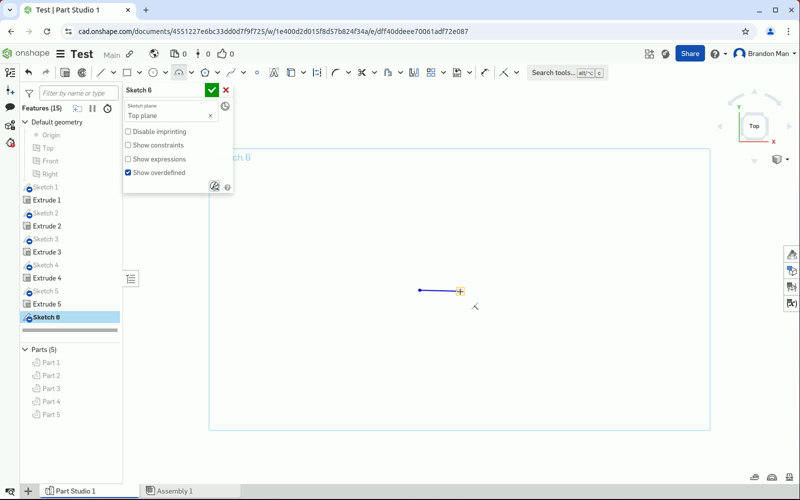
mouse_move(469, 283)
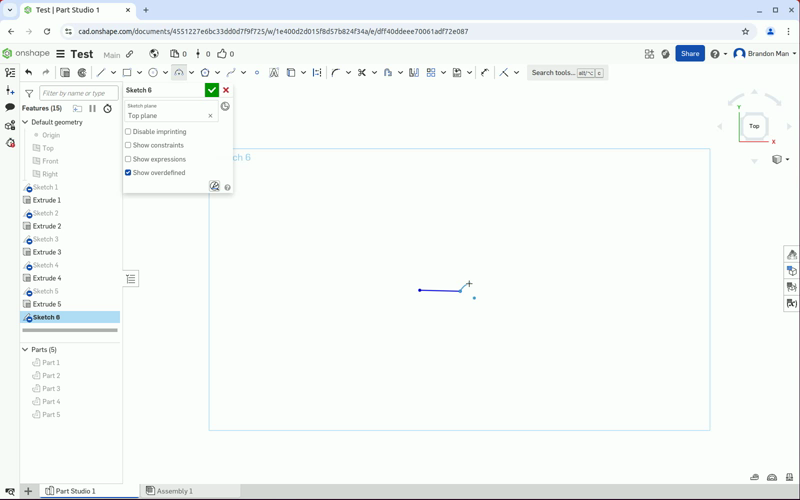
click(469, 283)
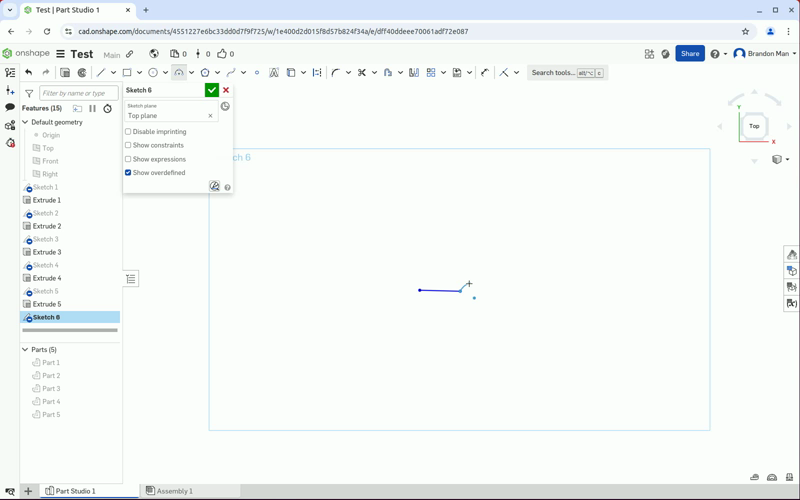
mouse_move(454, 275)
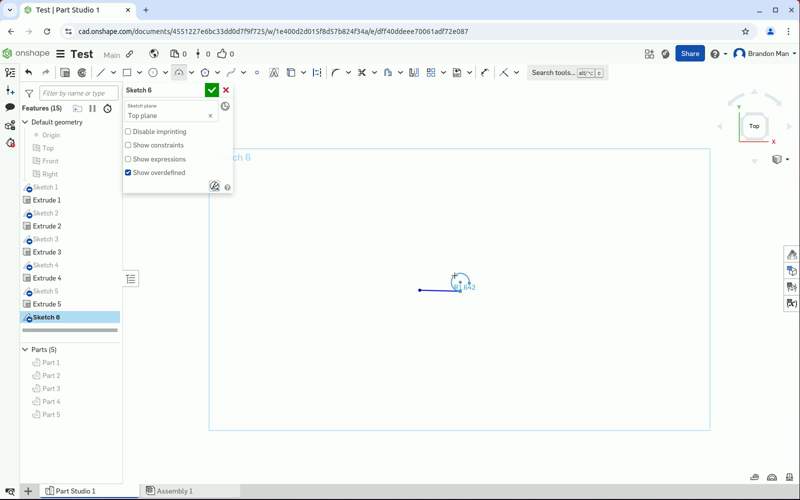
click(454, 275)
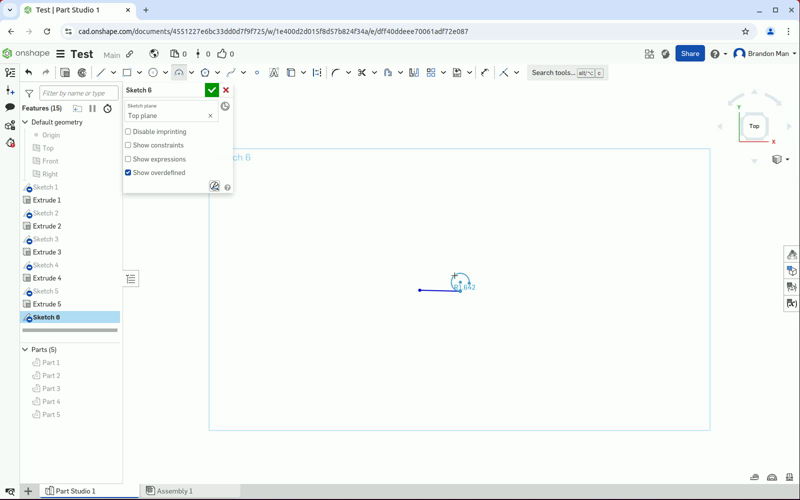
key_up(shift)
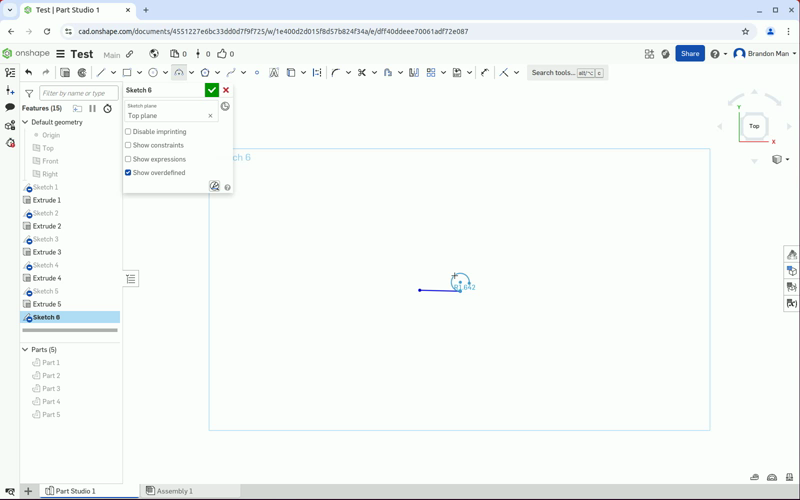
key(esc)
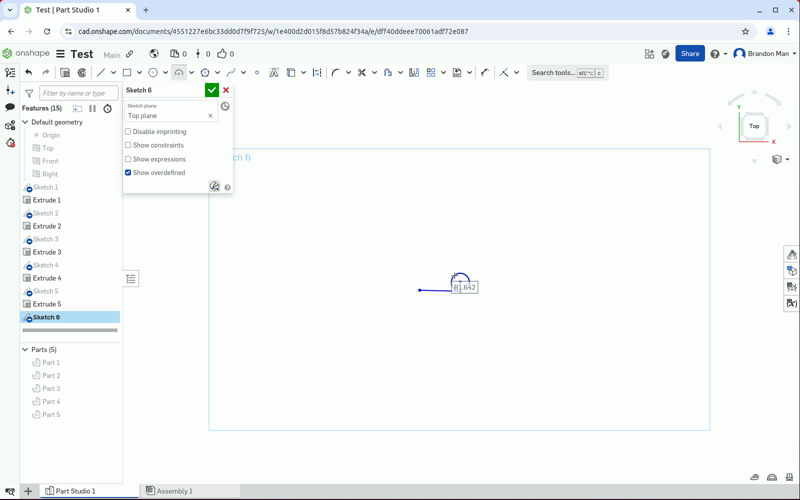
key(l)
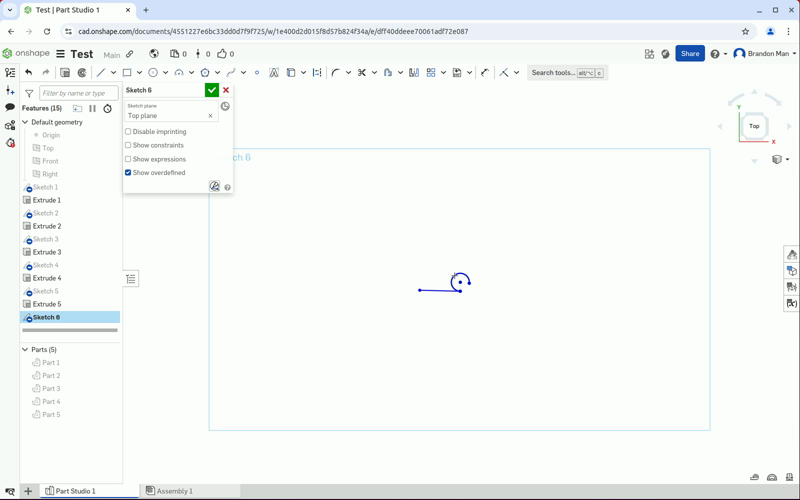
mouse_move(469, 283)
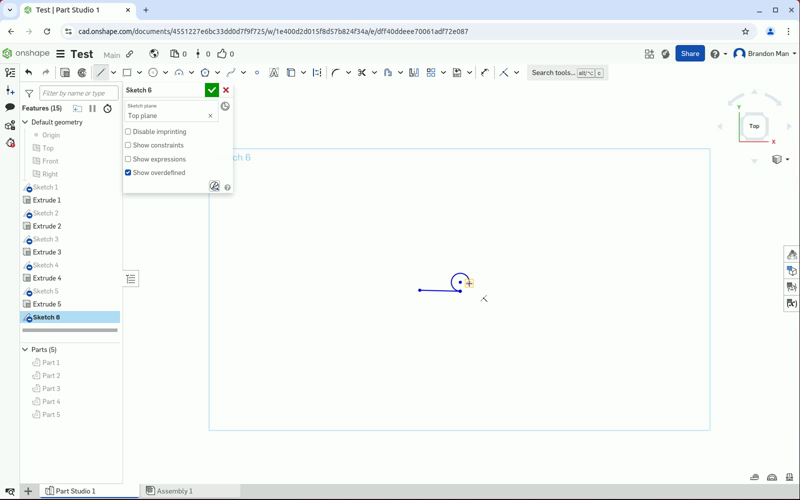
click(469, 283)
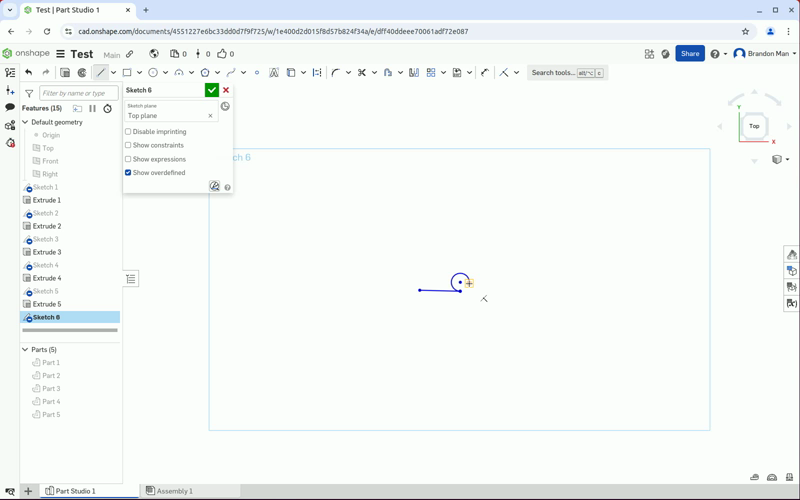
key_down(shift)
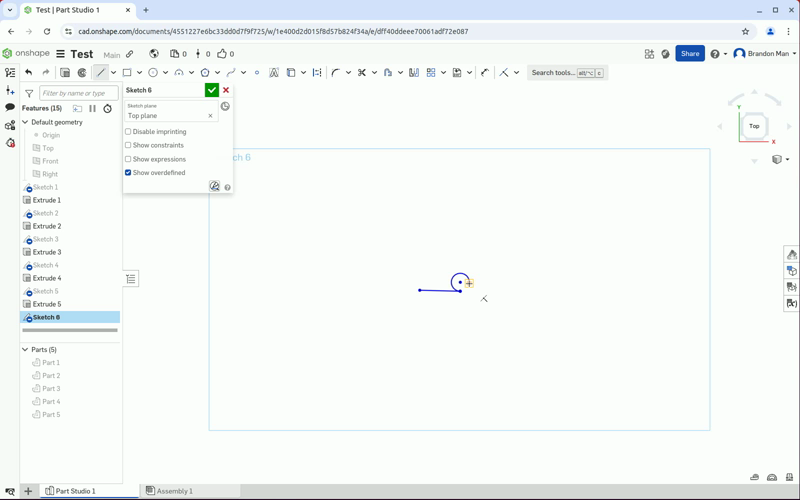
mouse_move(499, 283)
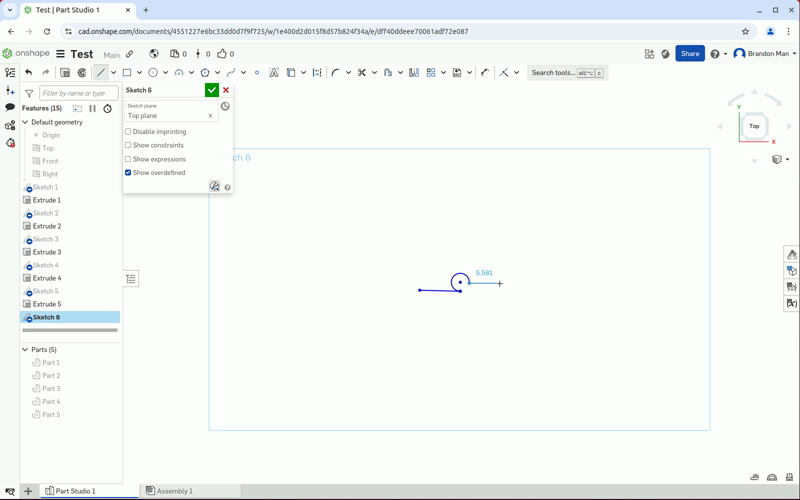
mouse_move(474, 226)
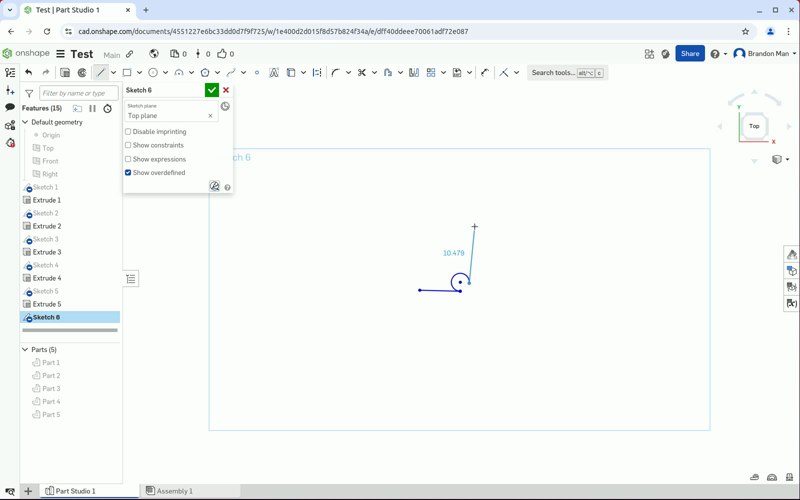
click(474, 226)
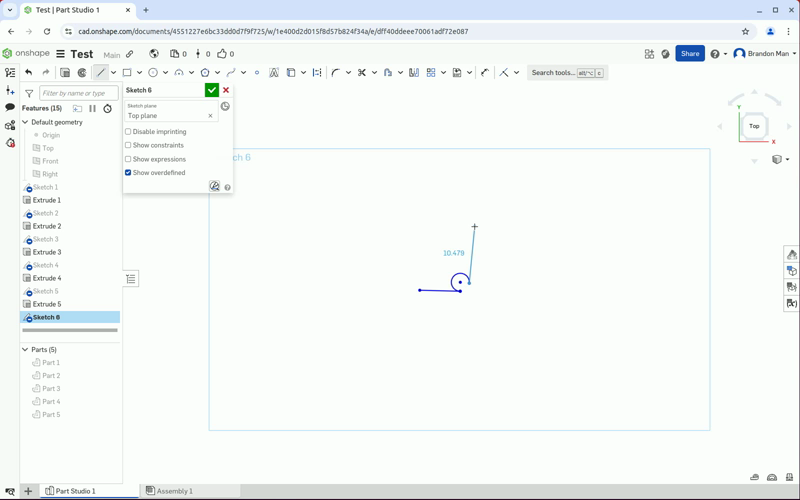
key_up(shift)
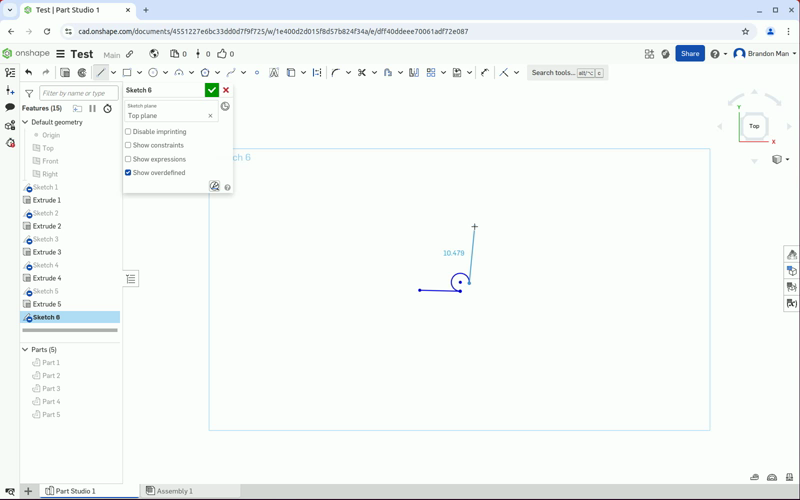
key(esc)
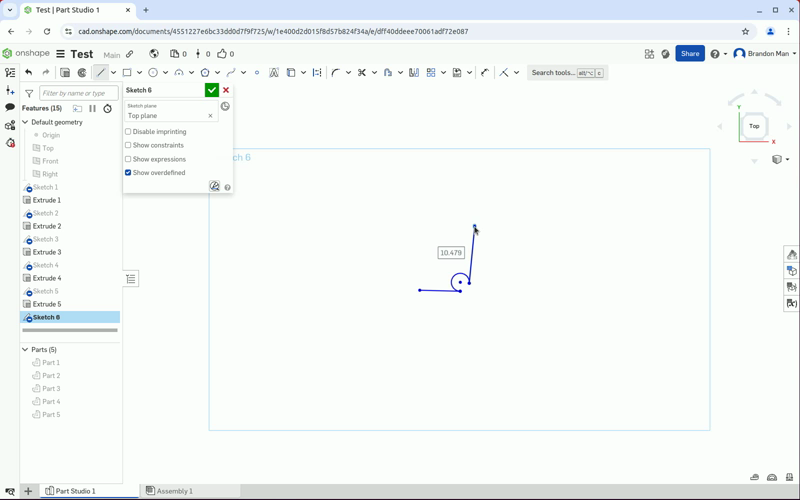
key(a)
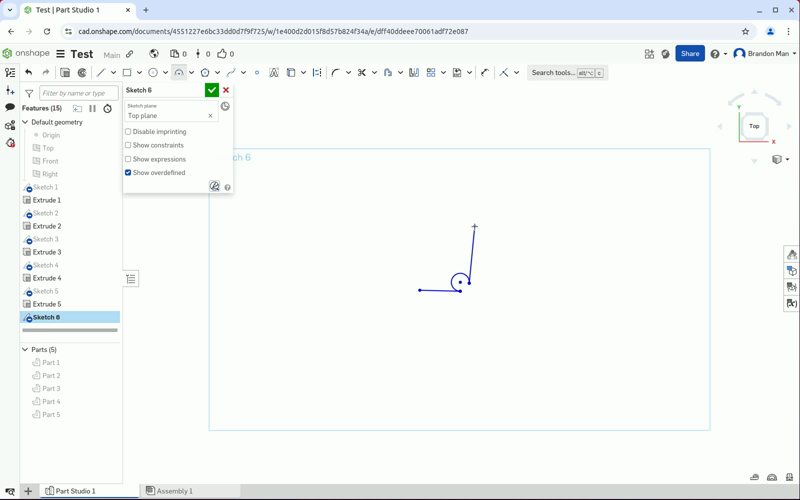
mouse_move(474, 226)
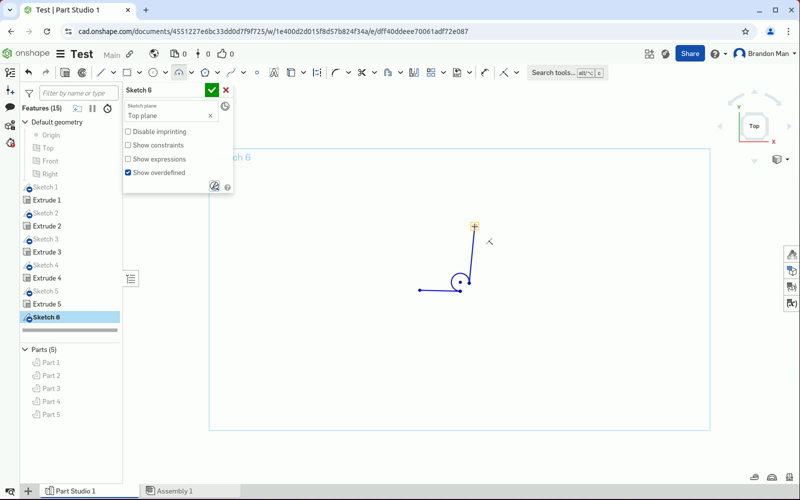
click(474, 226)
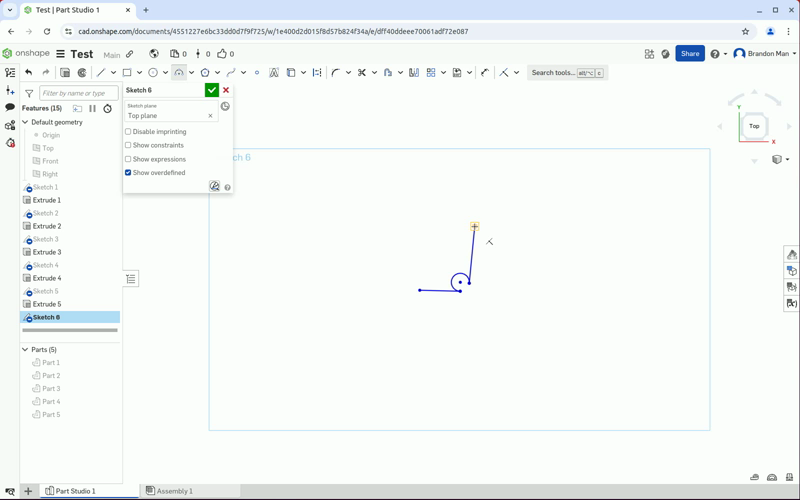
key_down(shift)
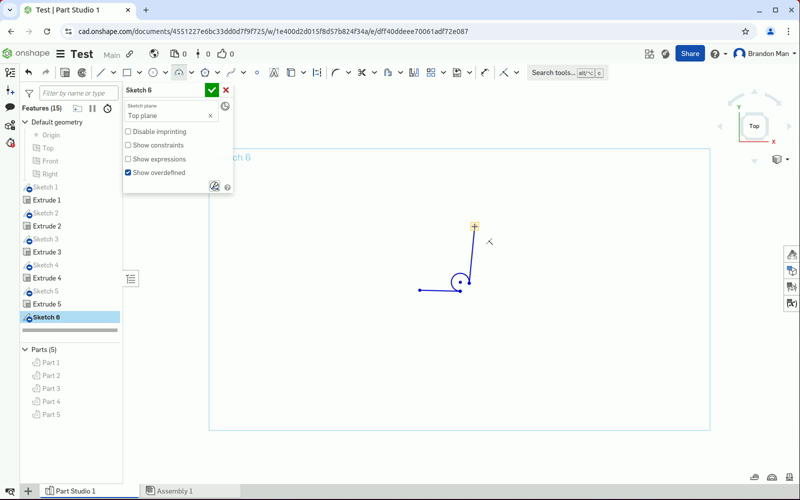
mouse_move(446, 226)
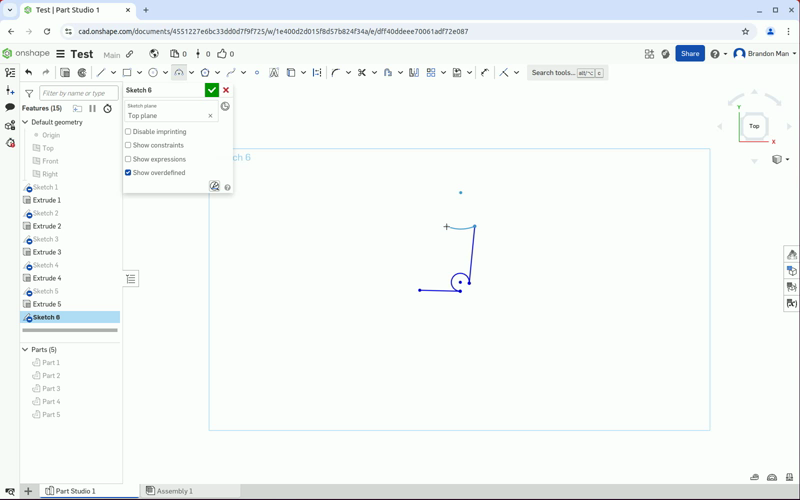
click(446, 226)
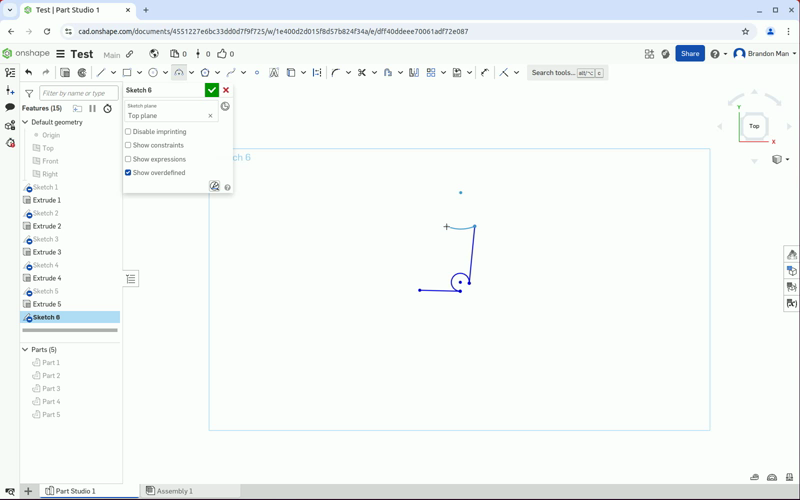
mouse_move(460, 238)
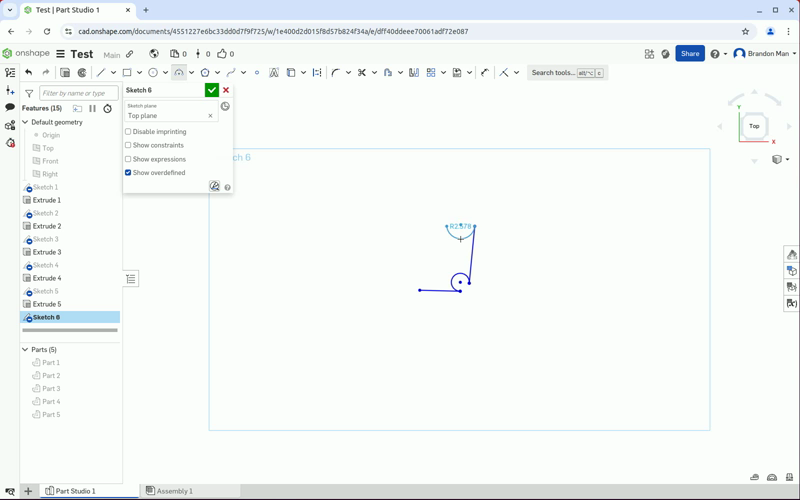
click(460, 238)
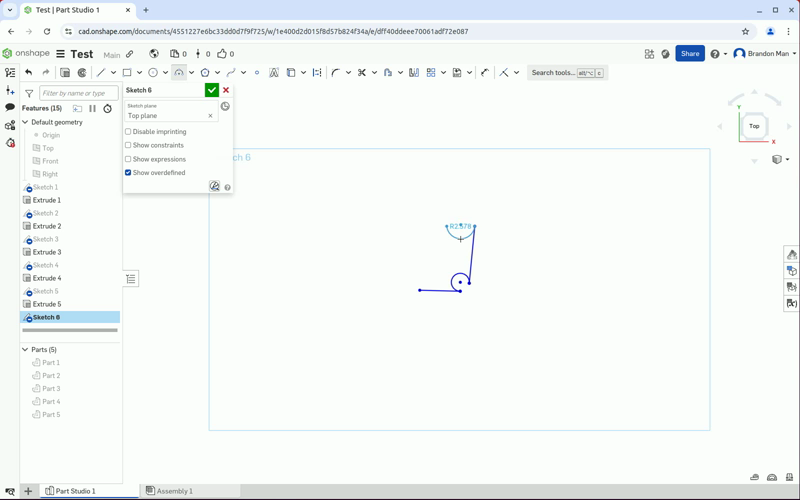
key_up(shift)
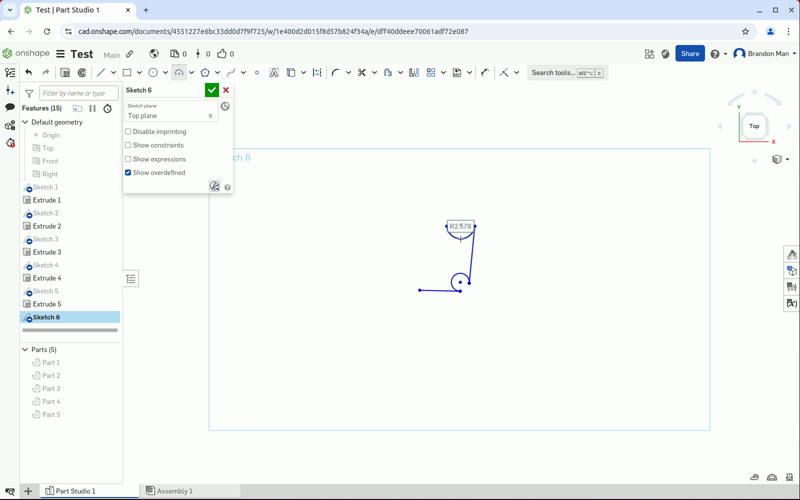
key(esc)
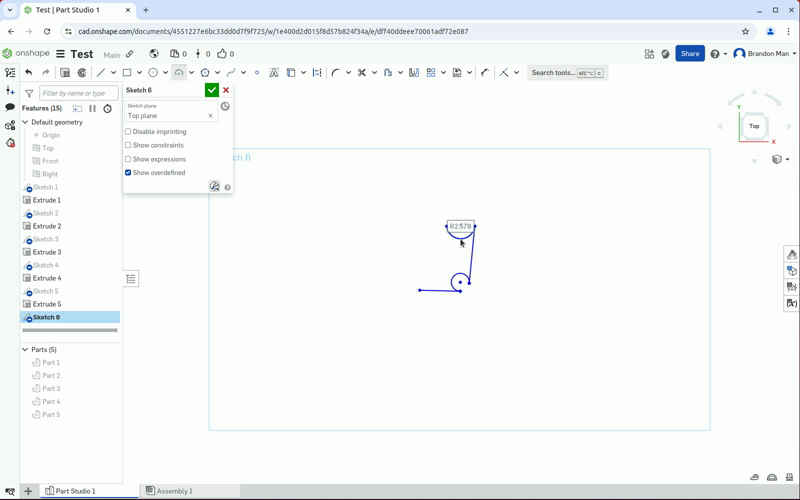
key(l)
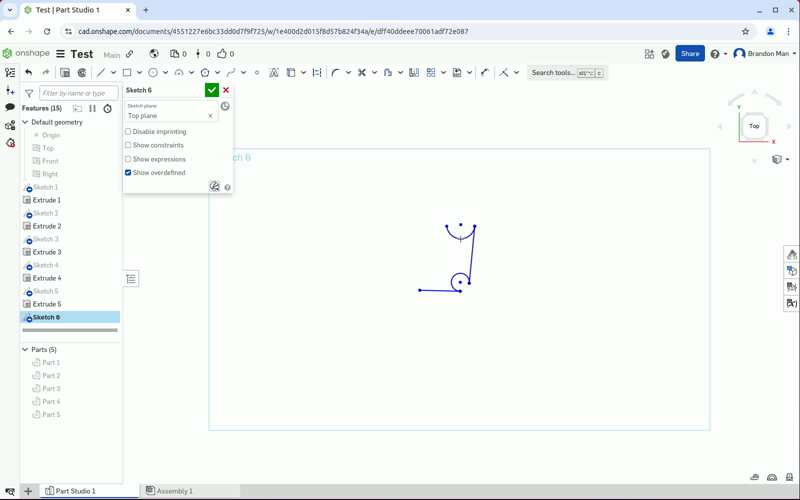
mouse_move(446, 226)
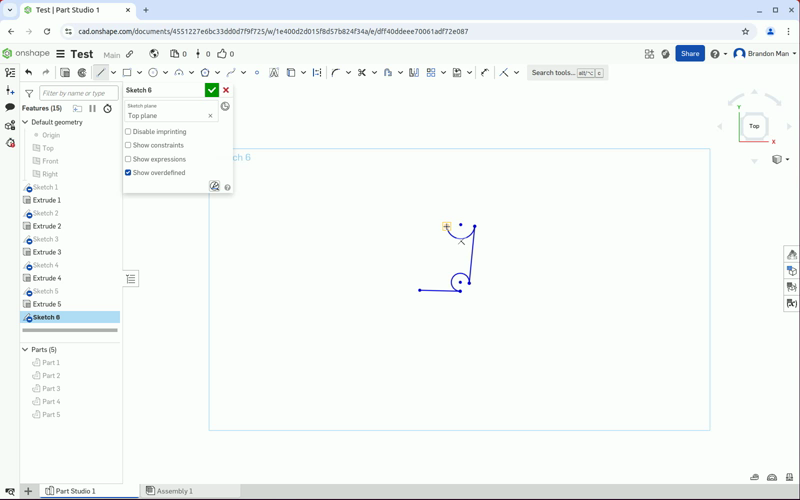
click(446, 226)
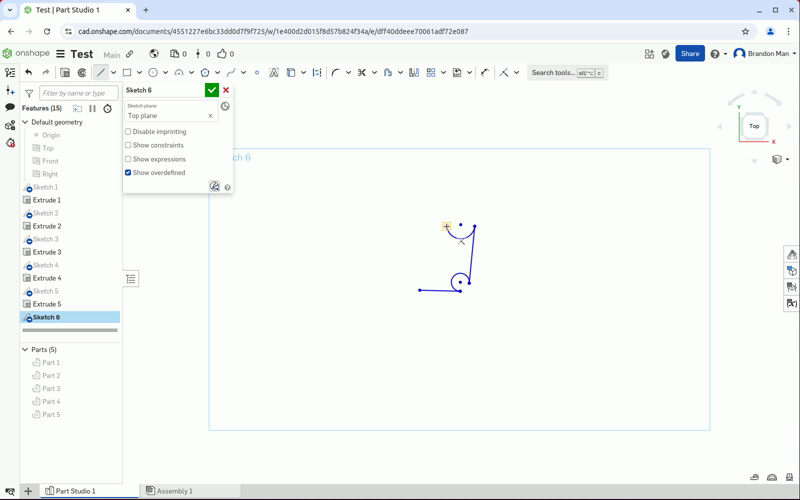
key_down(shift)
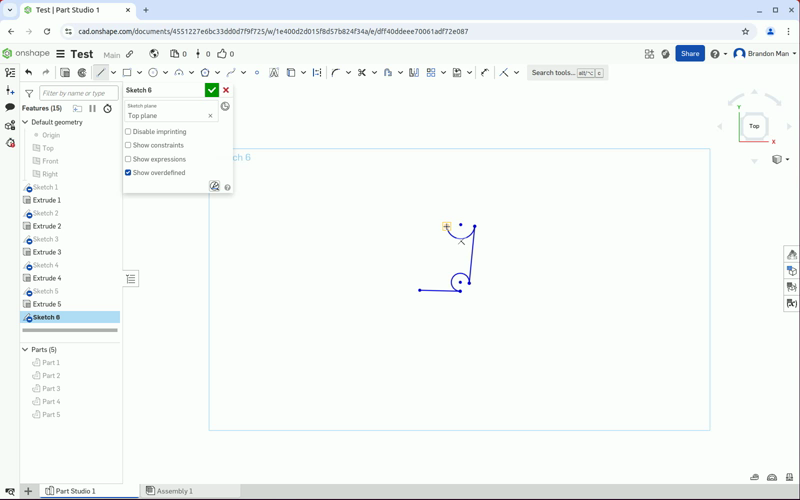
mouse_move(476, 226)
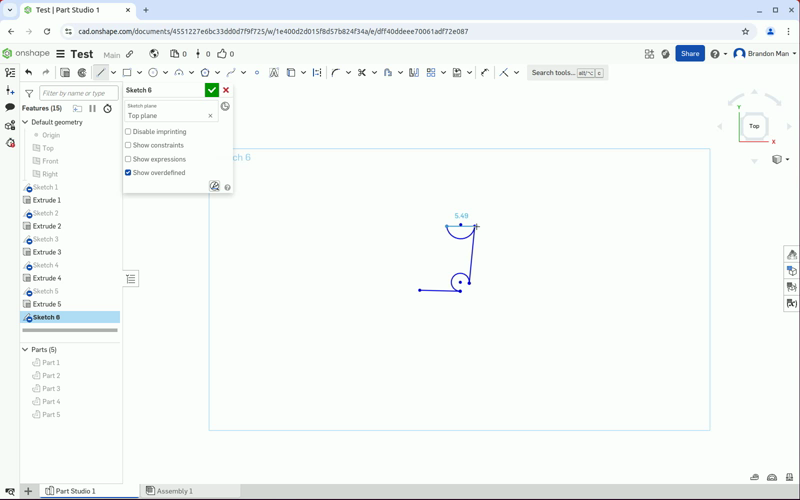
mouse_move(451, 274)
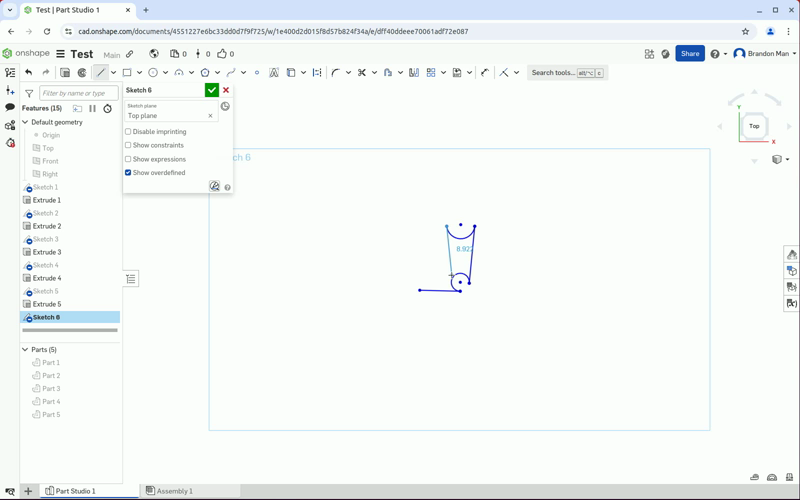
scroll(6)
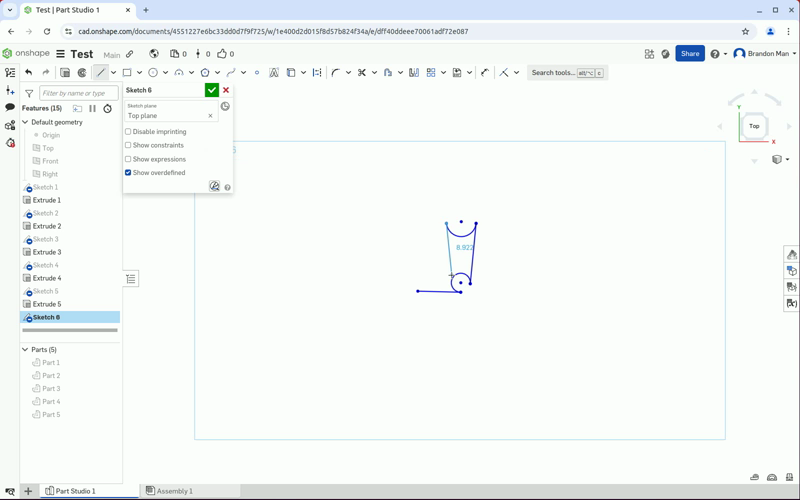
scroll(6)
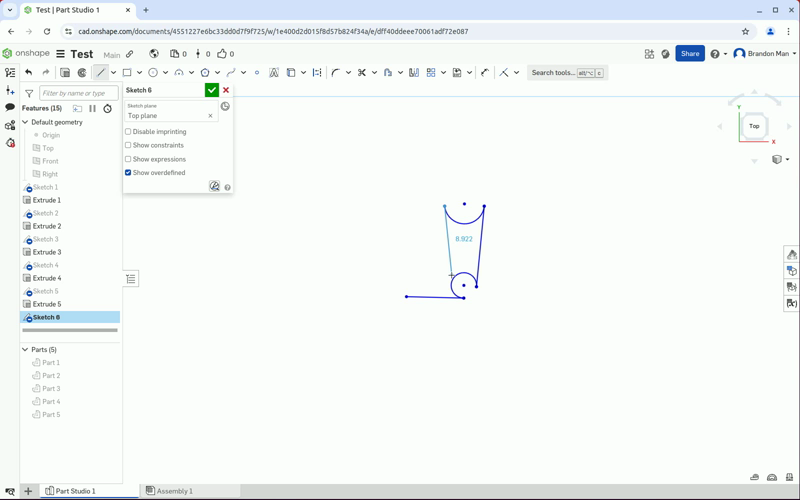
scroll(6)
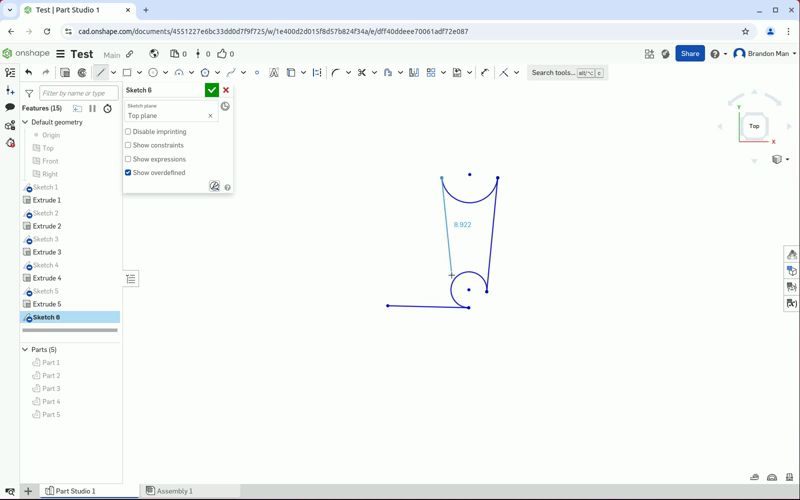
scroll(6)
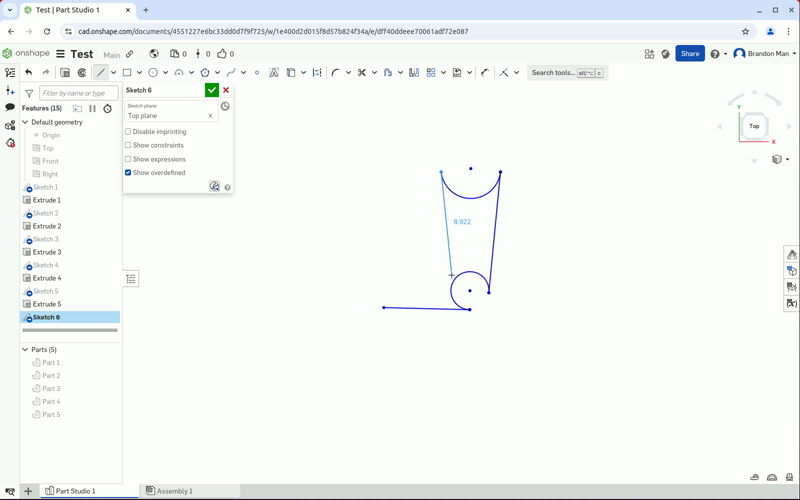
scroll(6)
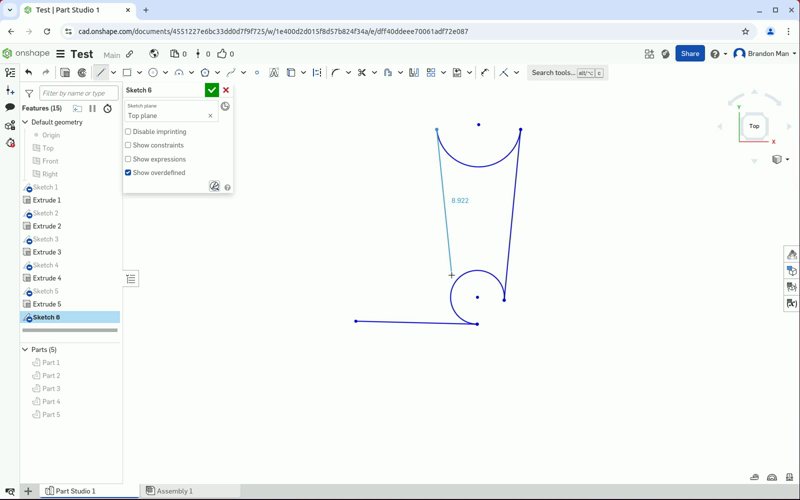
scroll(6)
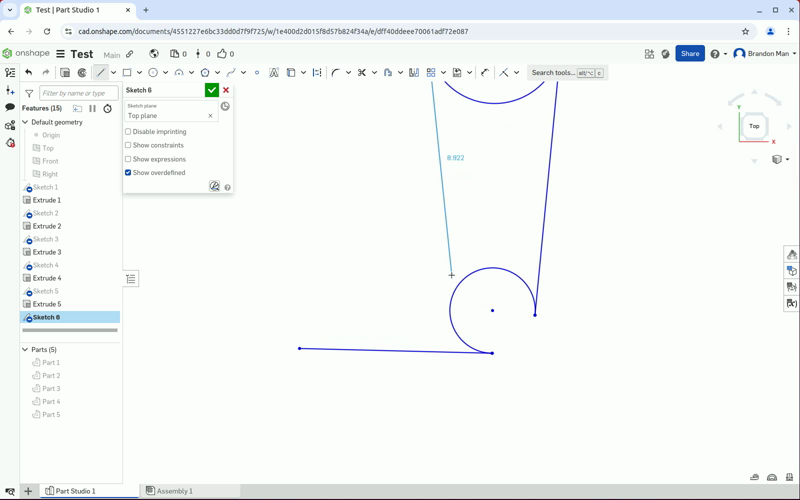
scroll(6)
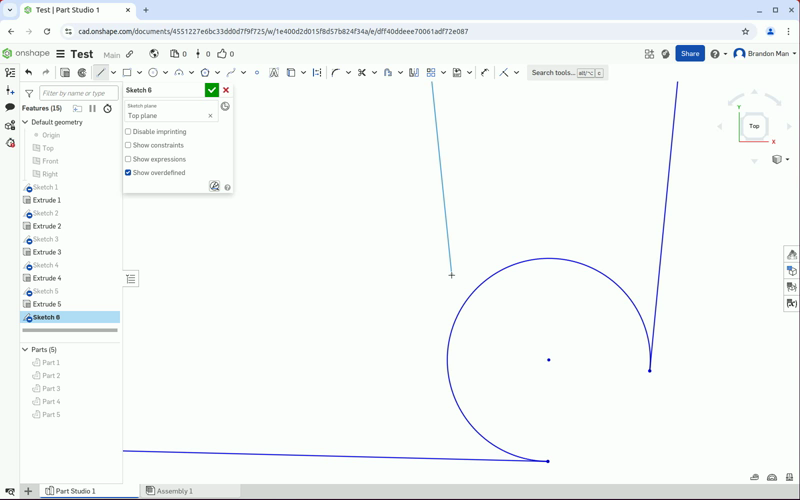
click(451, 274)
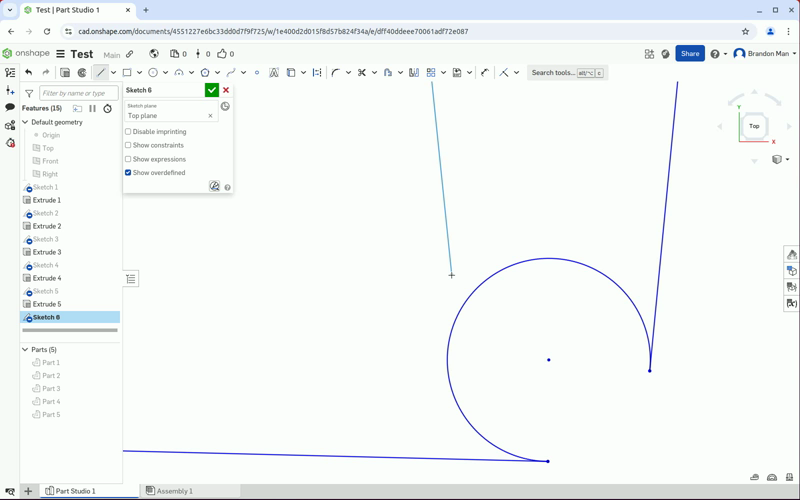
scroll(-6)
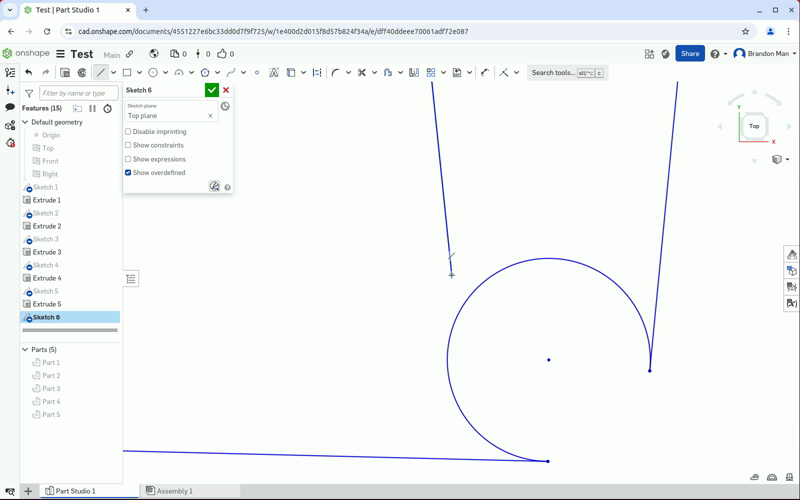
scroll(-6)
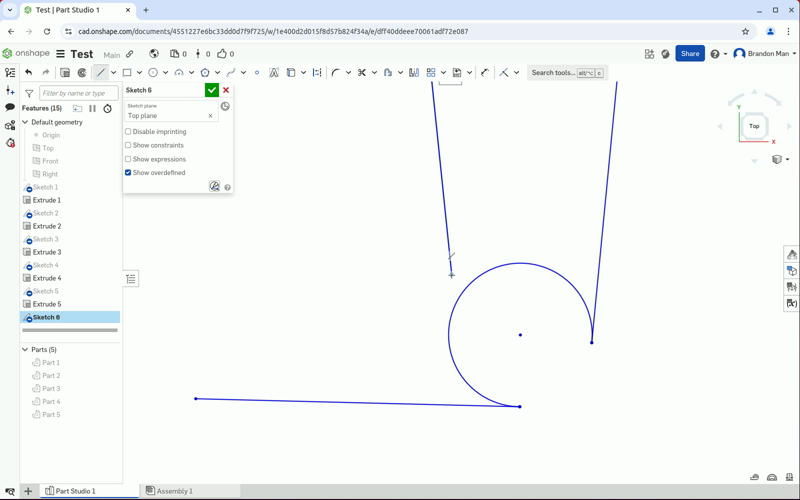
scroll(-6)
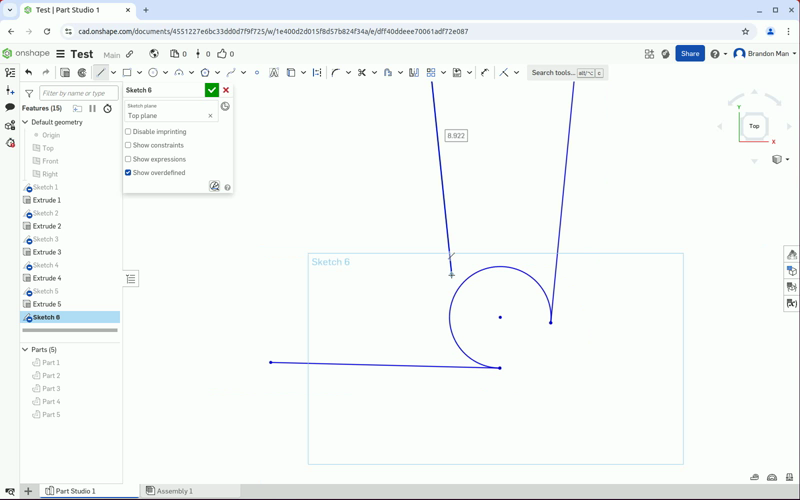
scroll(-6)
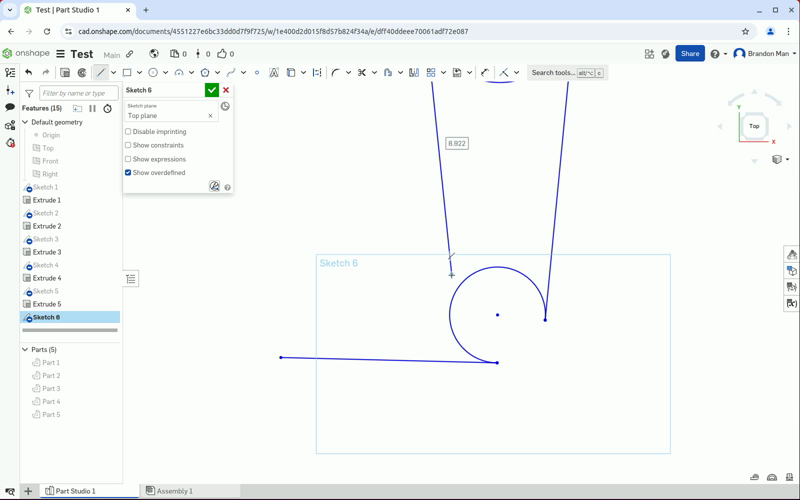
scroll(-6)
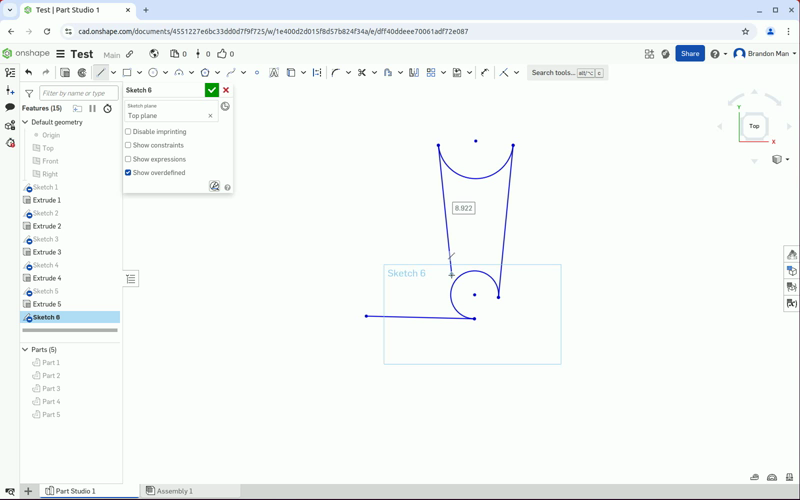
scroll(-6)
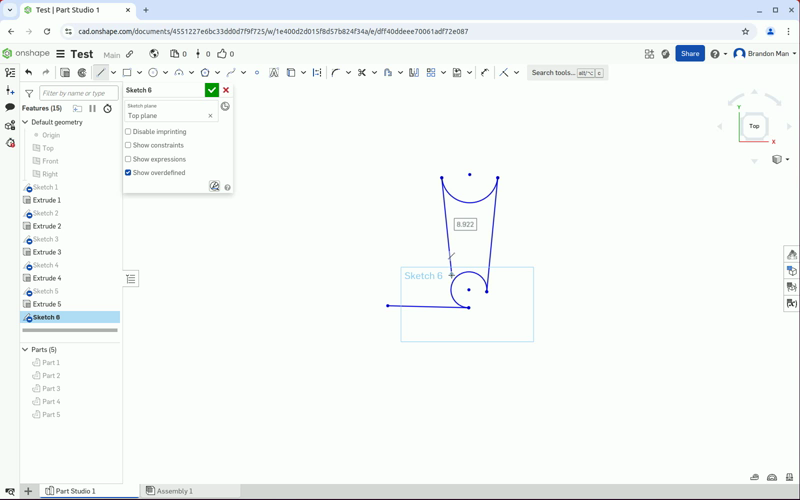
scroll(-6)
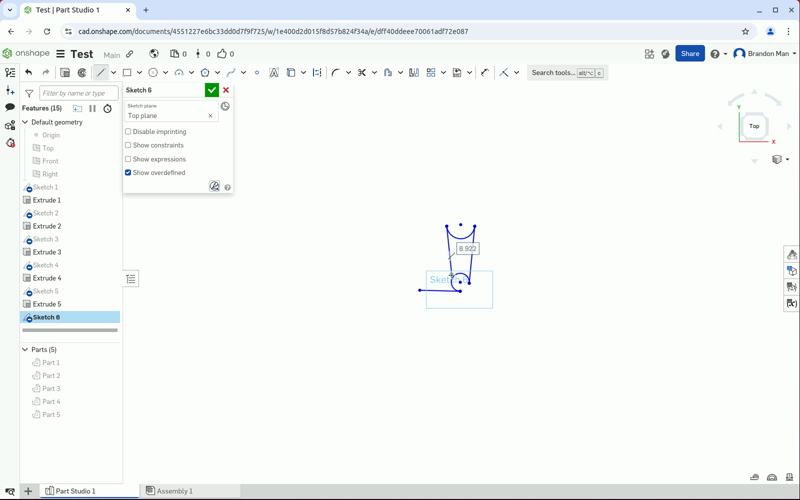
key_up(shift)
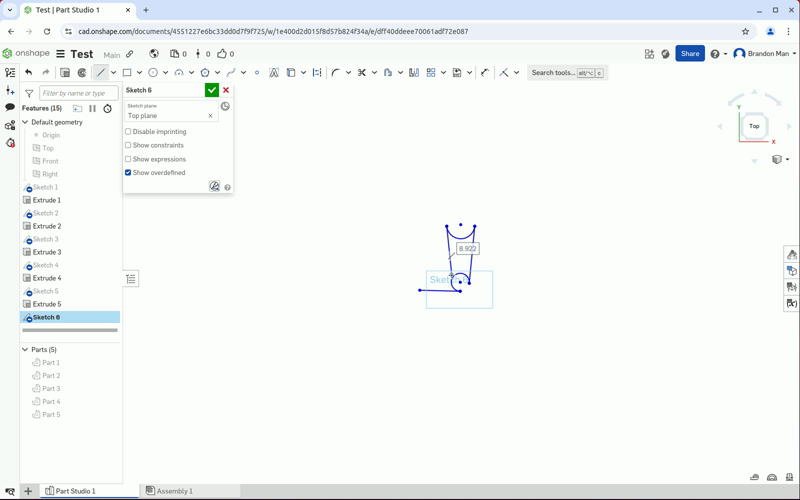
key_down(shift)
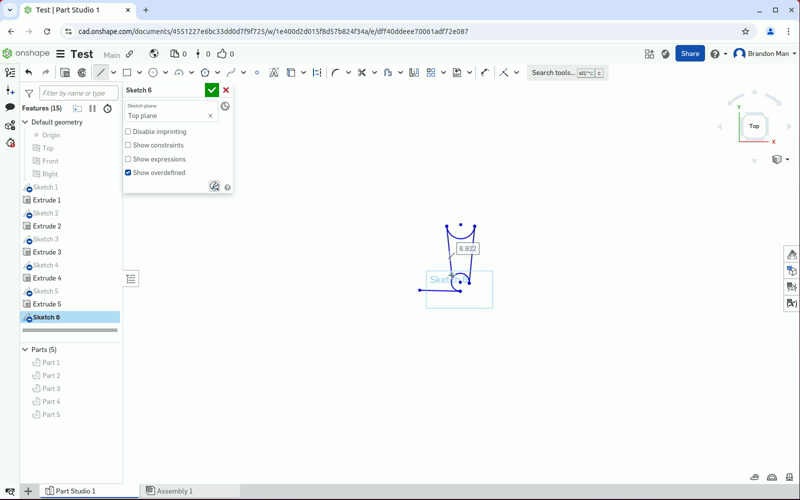
mouse_move(481, 274)
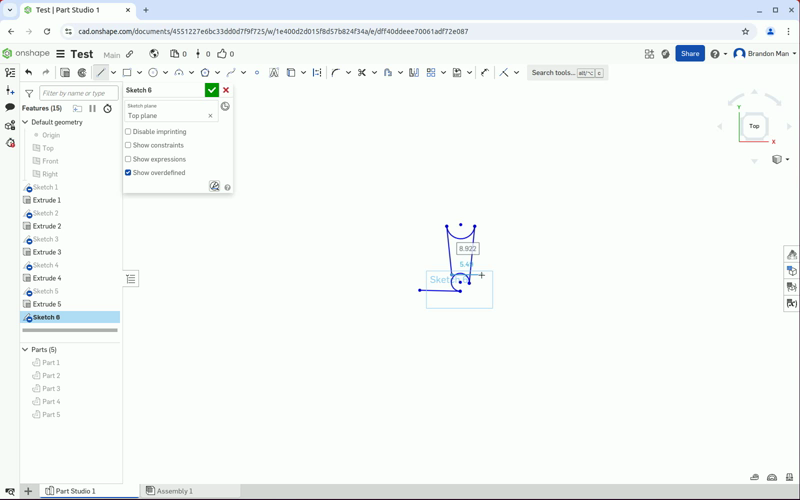
mouse_move(419, 275)
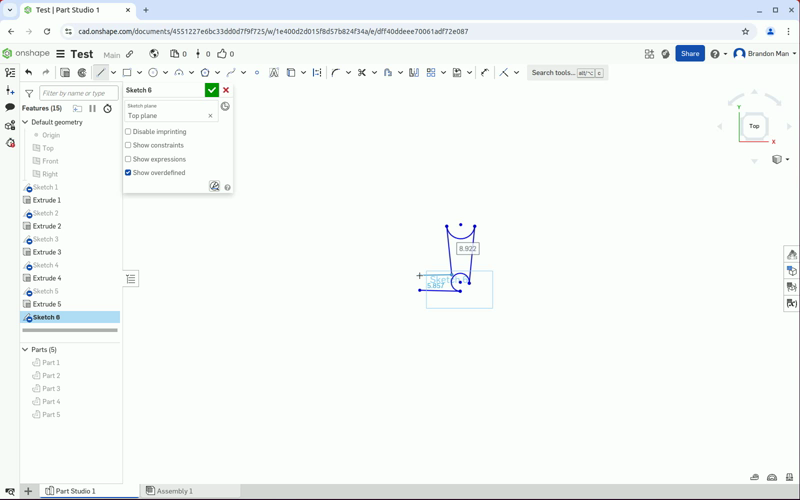
click(419, 275)
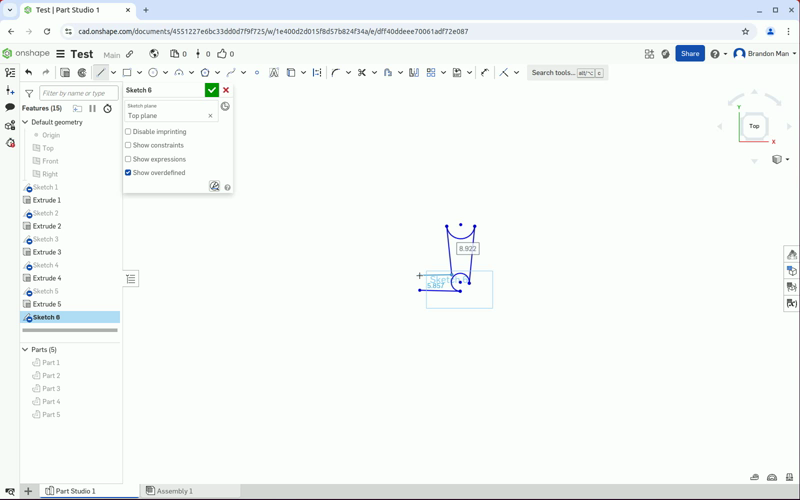
key_up(shift)
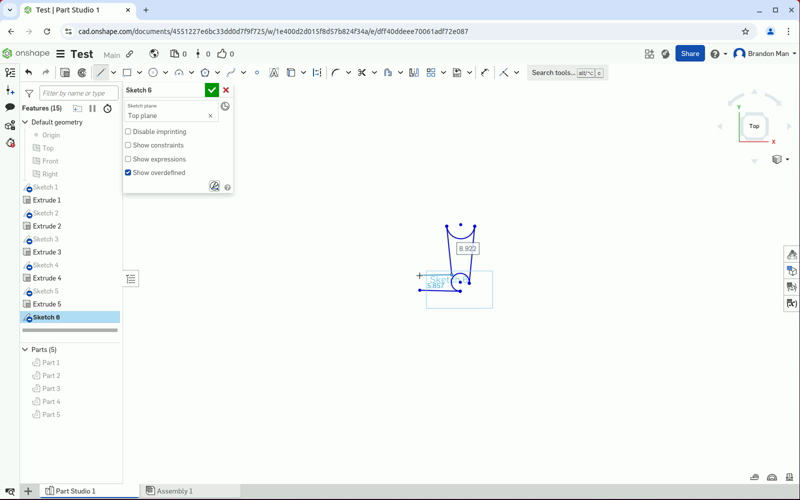
key(esc)
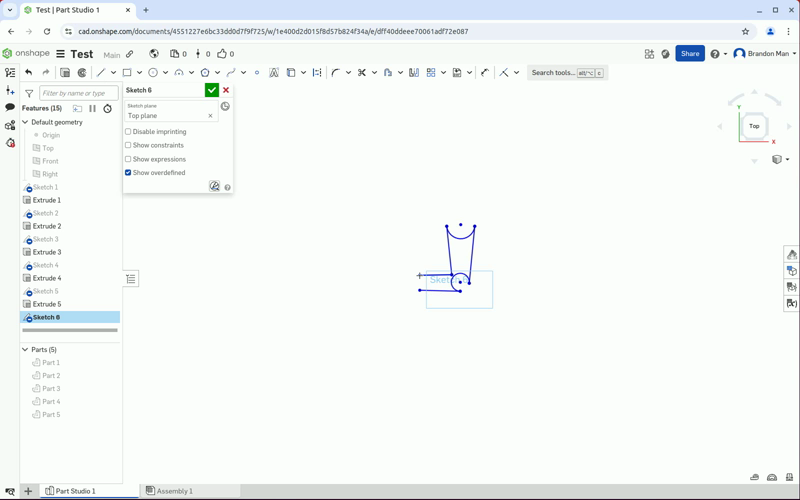
key(a)
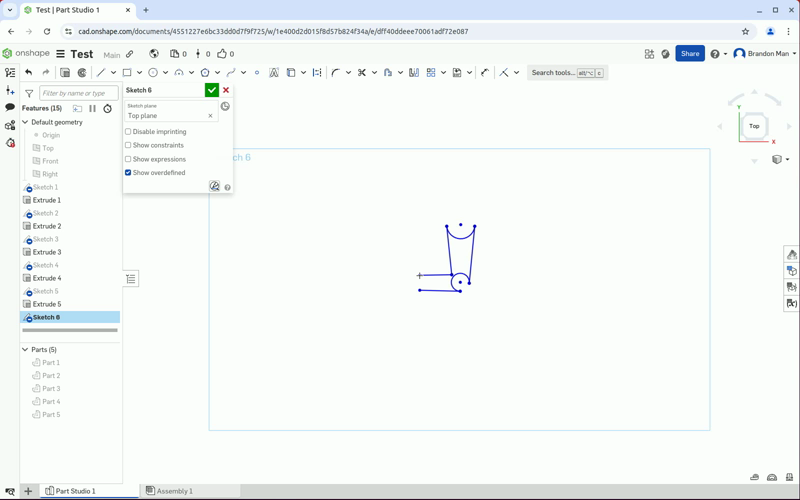
mouse_move(419, 275)
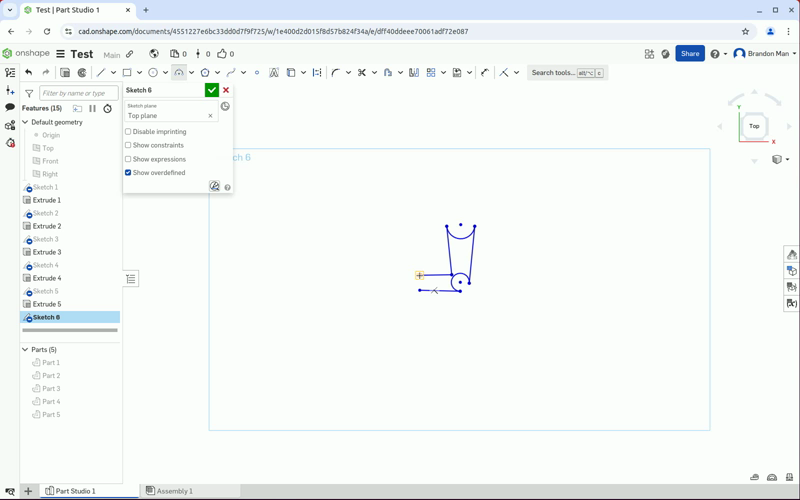
click(419, 275)
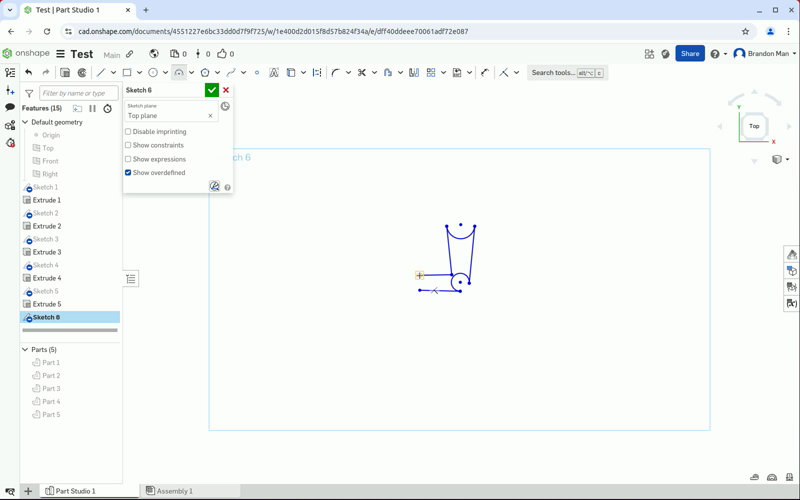
mouse_move(419, 290)
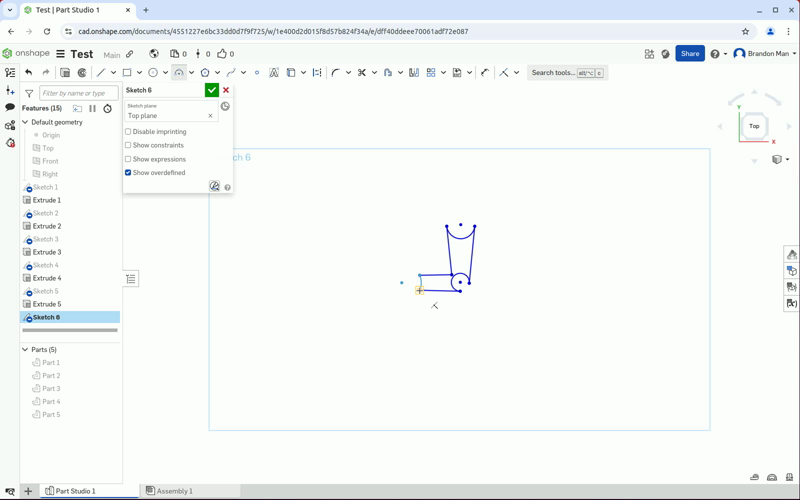
click(419, 290)
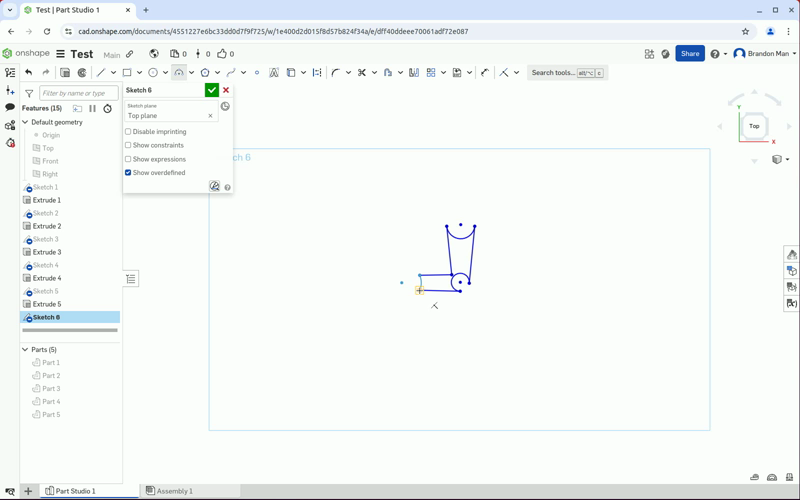
key_down(shift)
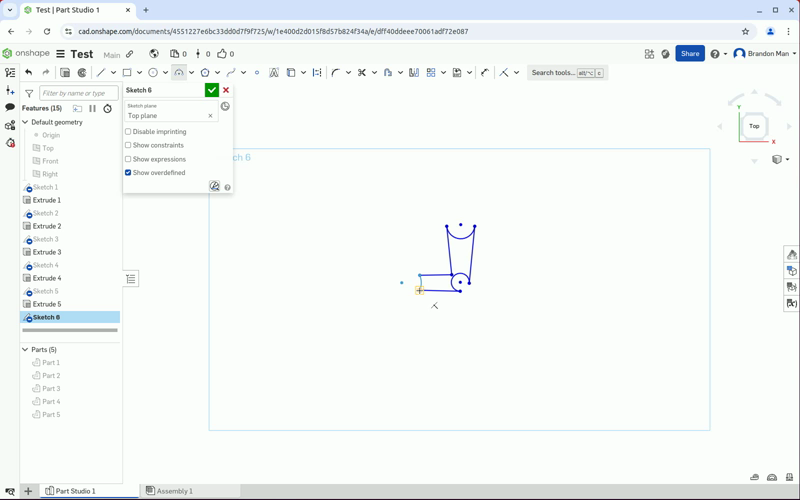
mouse_move(427, 282)
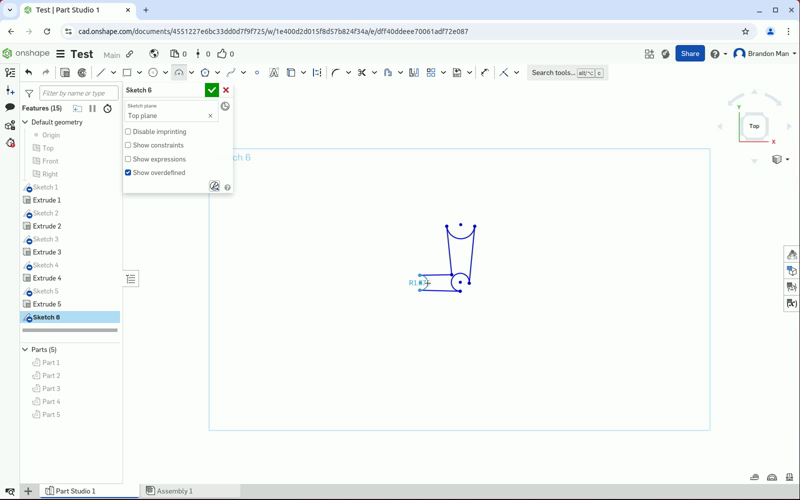
click(427, 282)
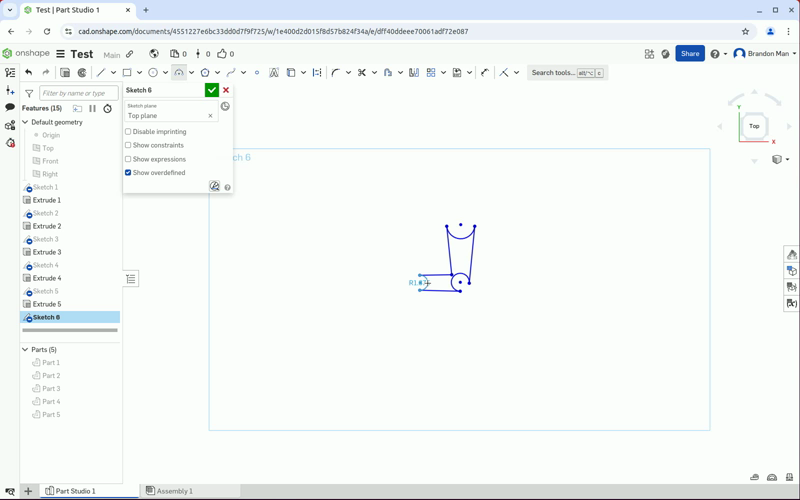
key_up(shift)
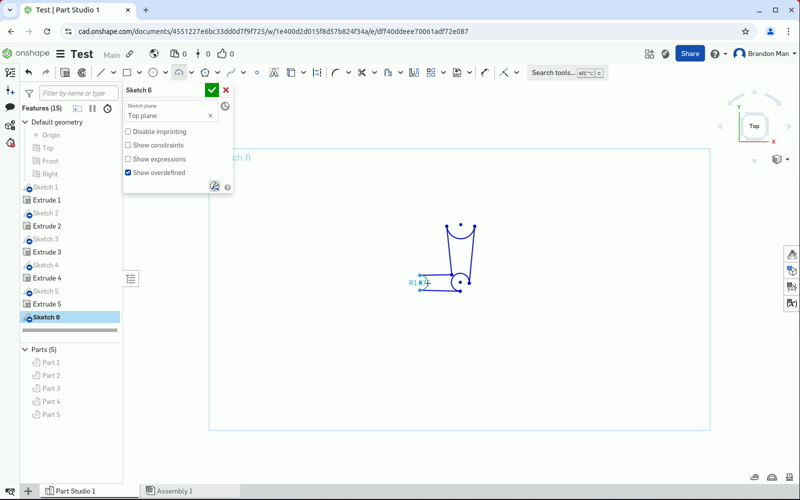
key(esc)
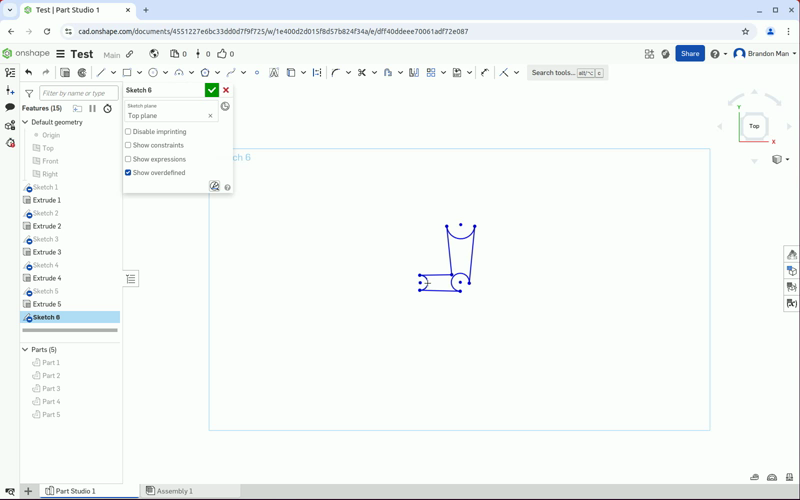
mouse_move(453, 241)
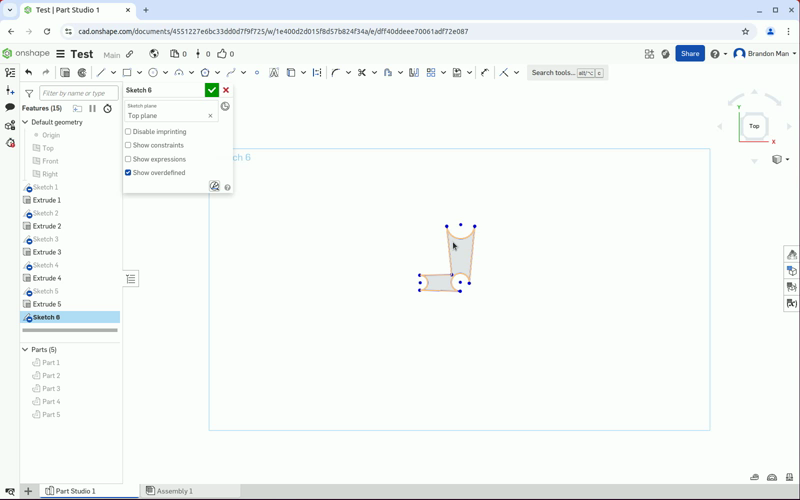
scroll(6)
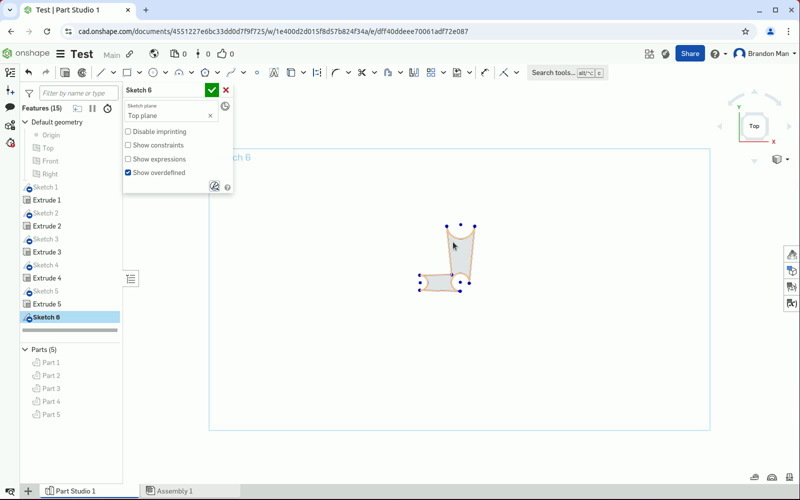
scroll(6)
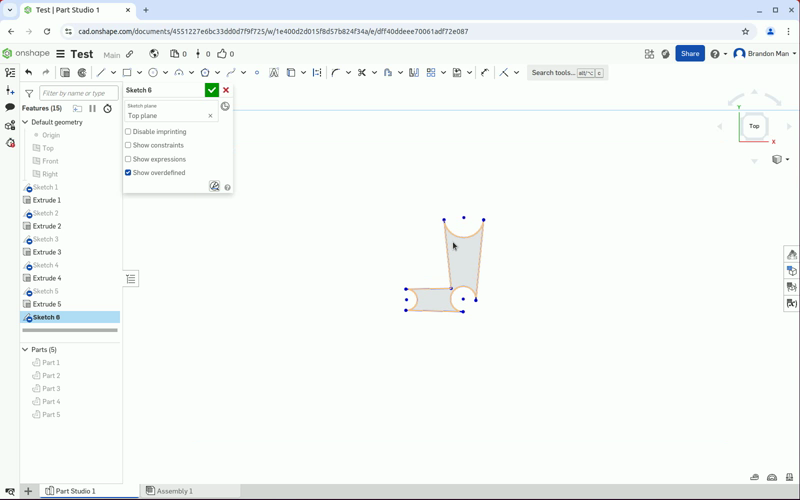
scroll(6)
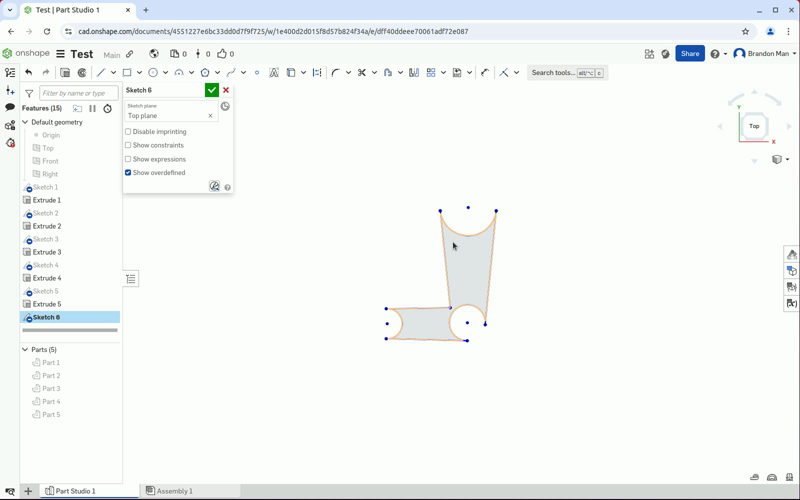
scroll(6)
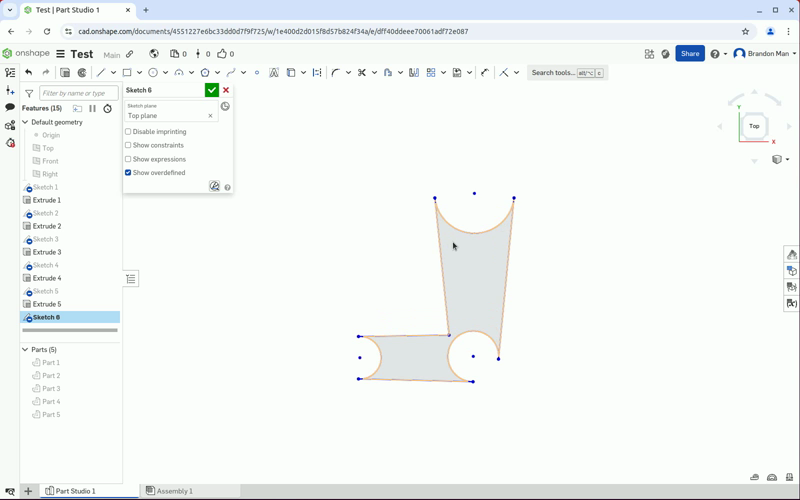
scroll(6)
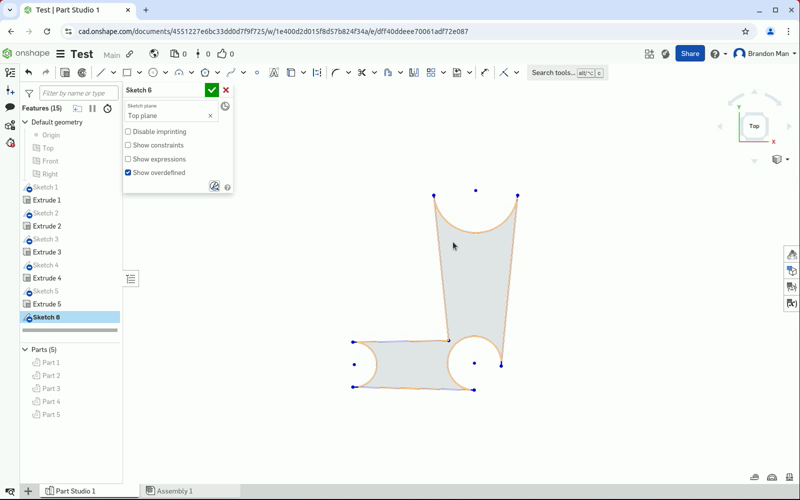
scroll(6)
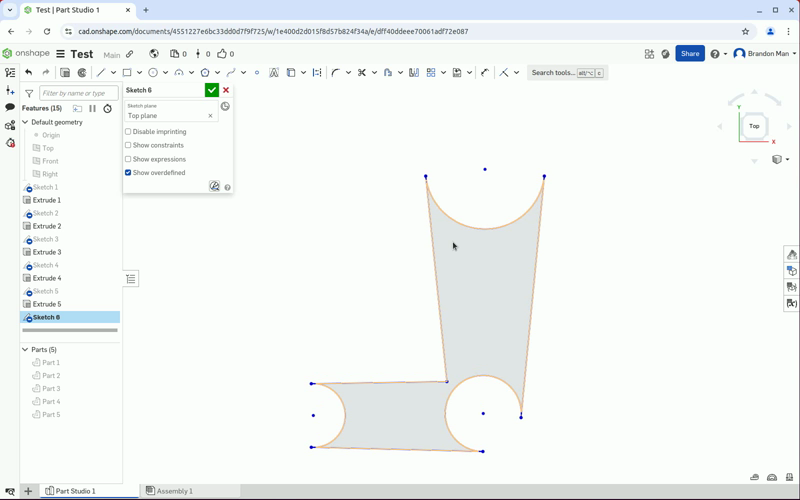
scroll(6)
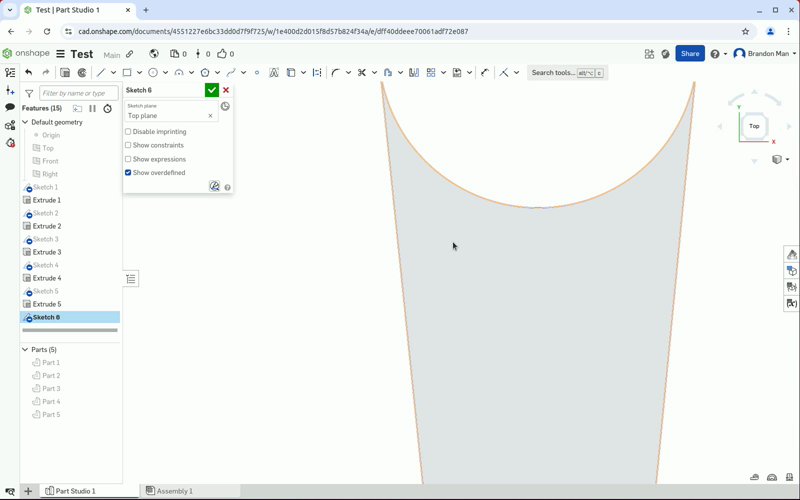
click(453, 241)
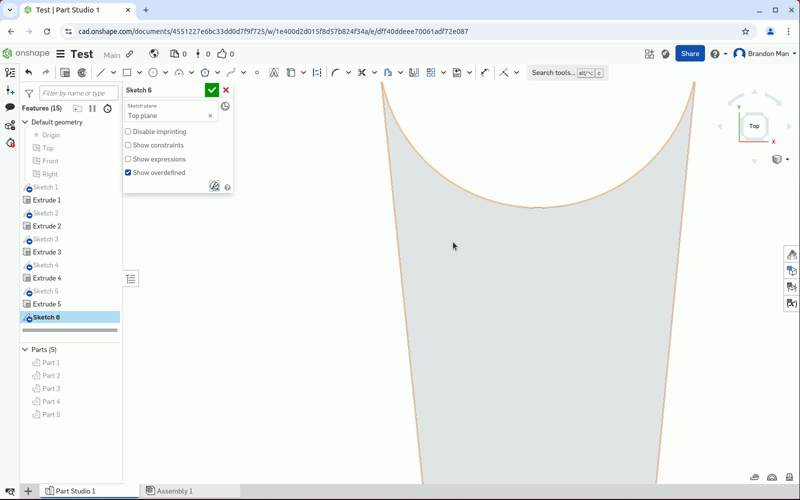
scroll(-6)
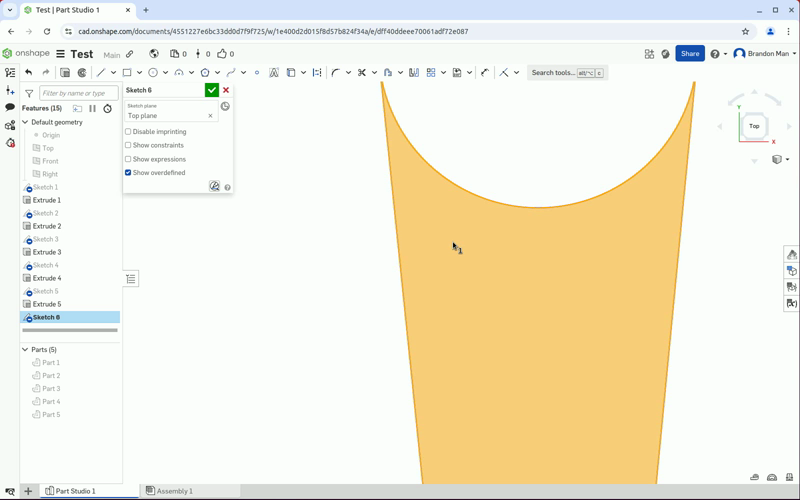
scroll(-6)
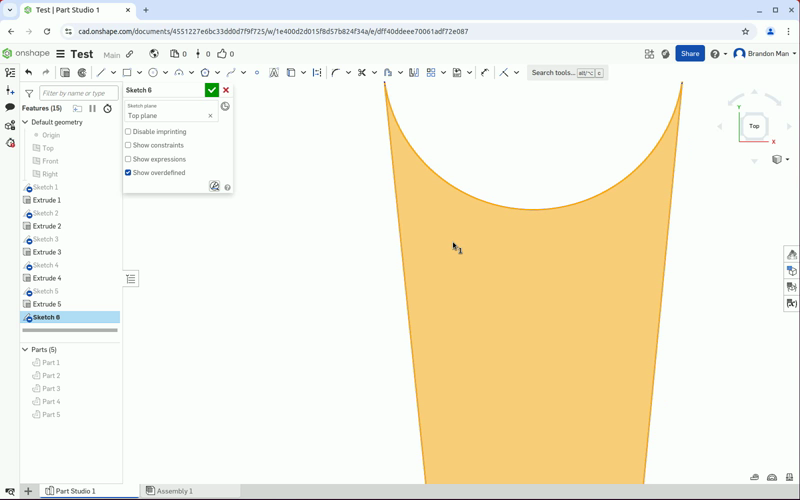
scroll(-6)
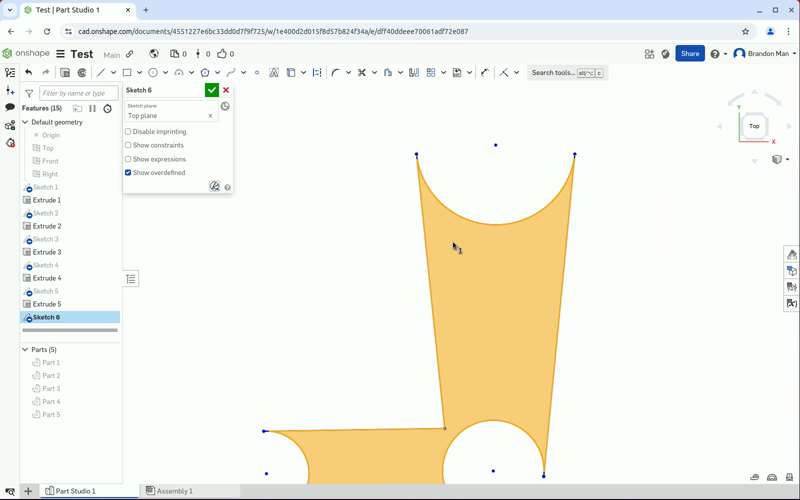
scroll(-6)
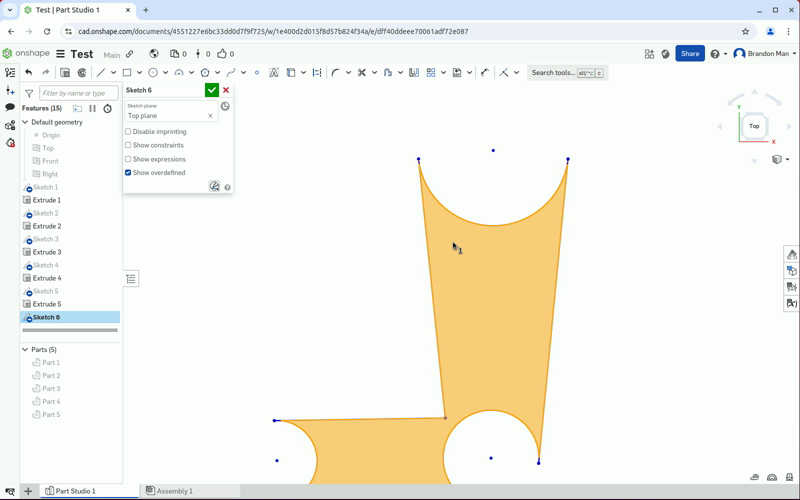
scroll(-6)
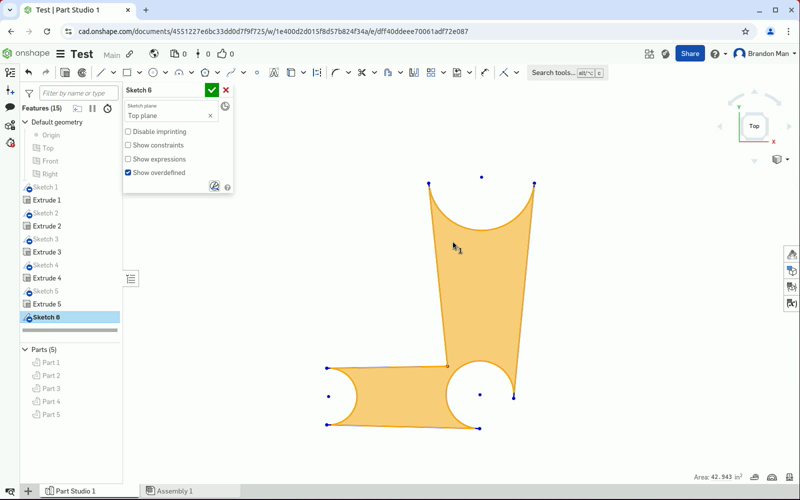
scroll(-6)
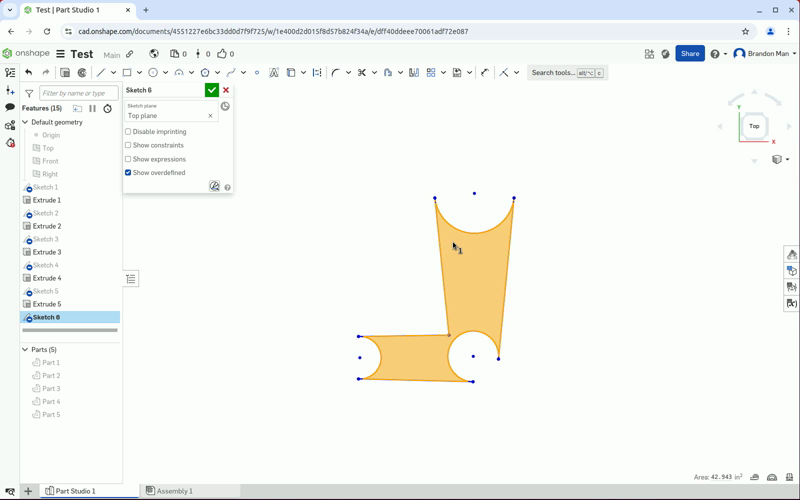
scroll(-6)
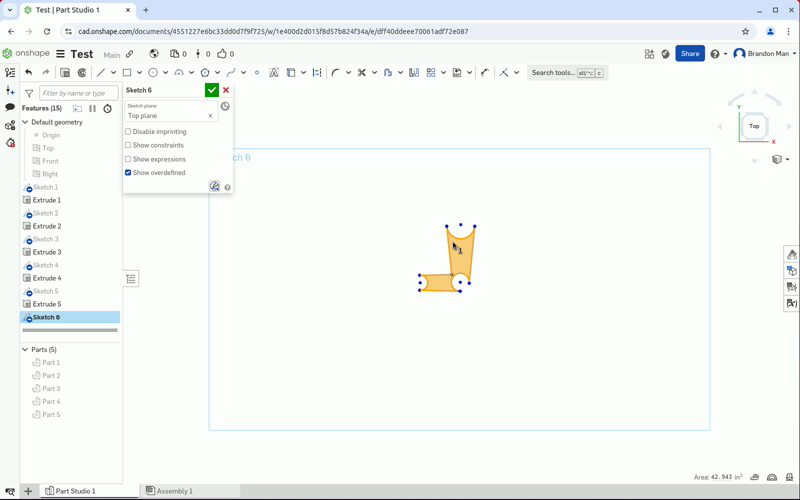
mouse_move(73, 352)
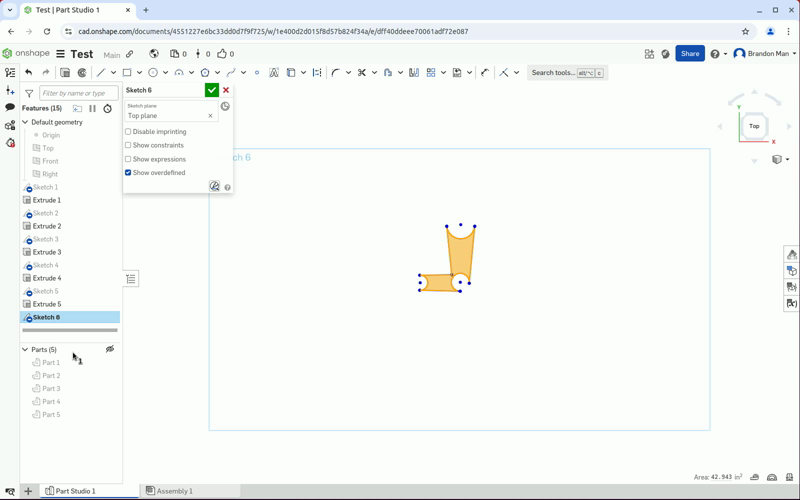
key(shift+y)
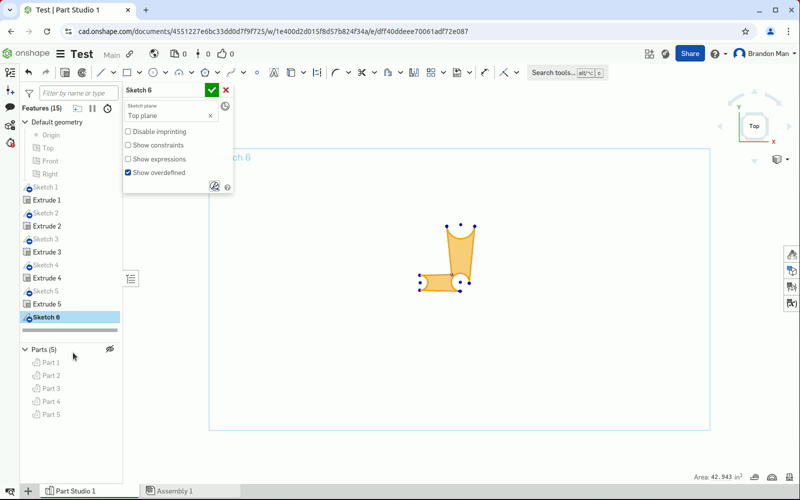
key(shift+e)
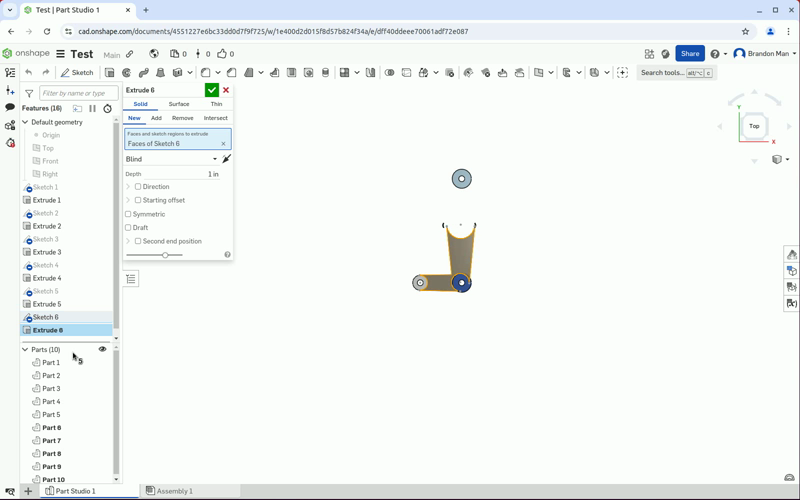
mouse_move(143, 106)
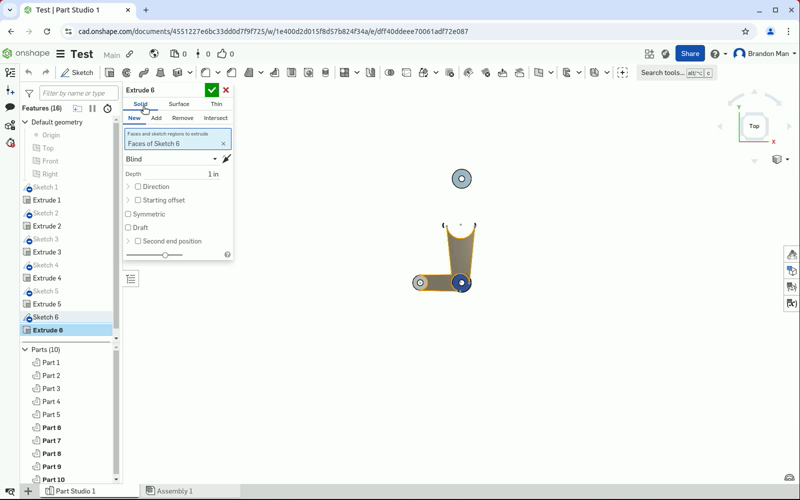
click(143, 106)
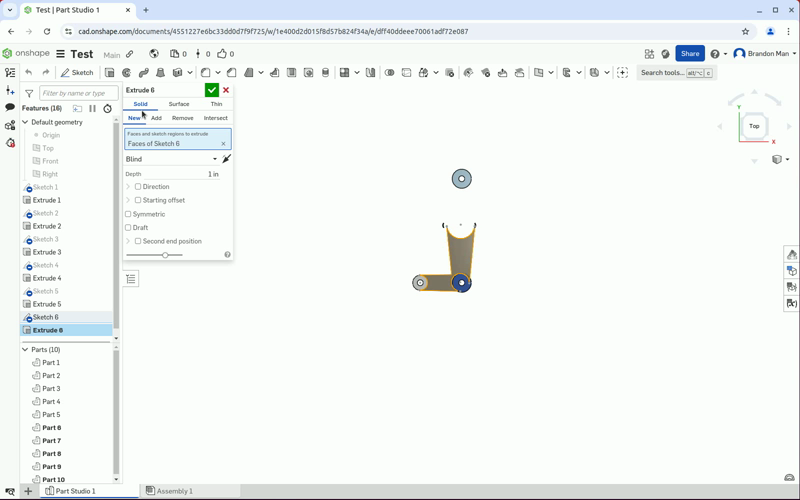
mouse_move(137, 120)
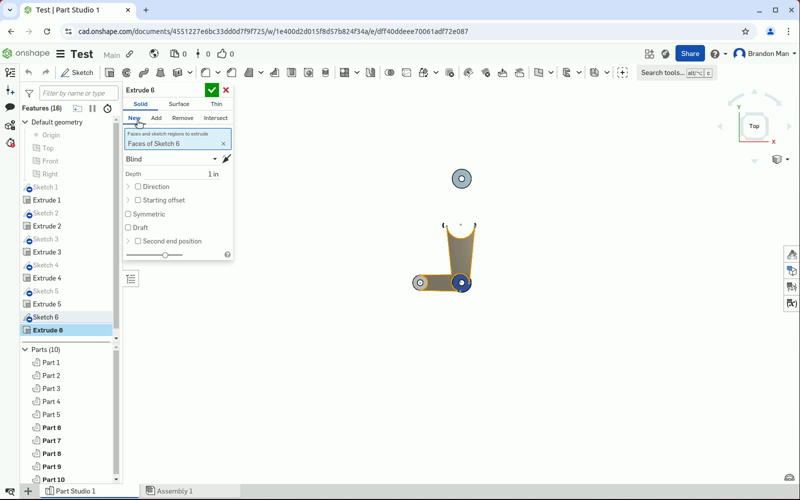
click(137, 120)
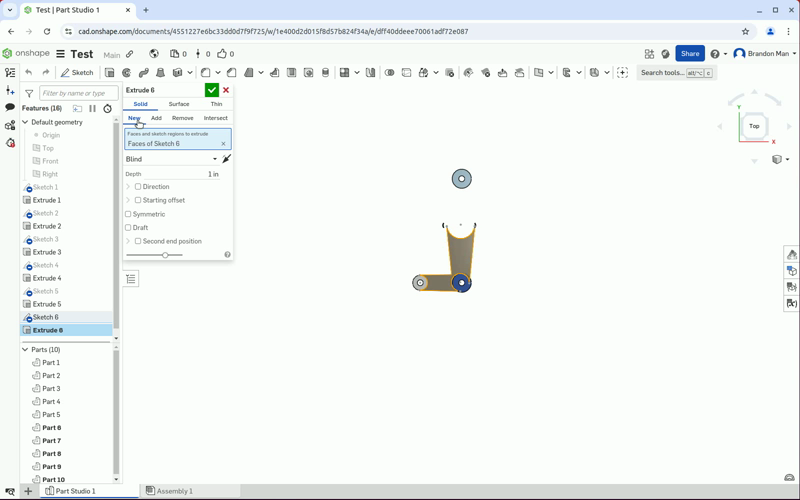
key(tab, 4)
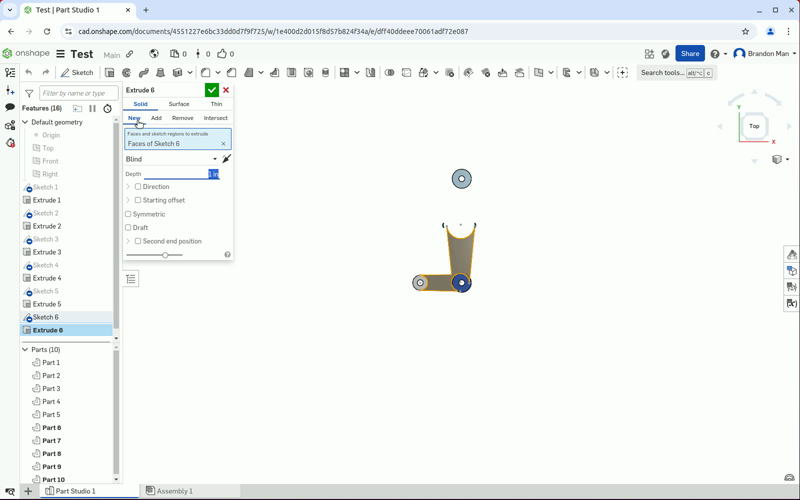
text(0.481)
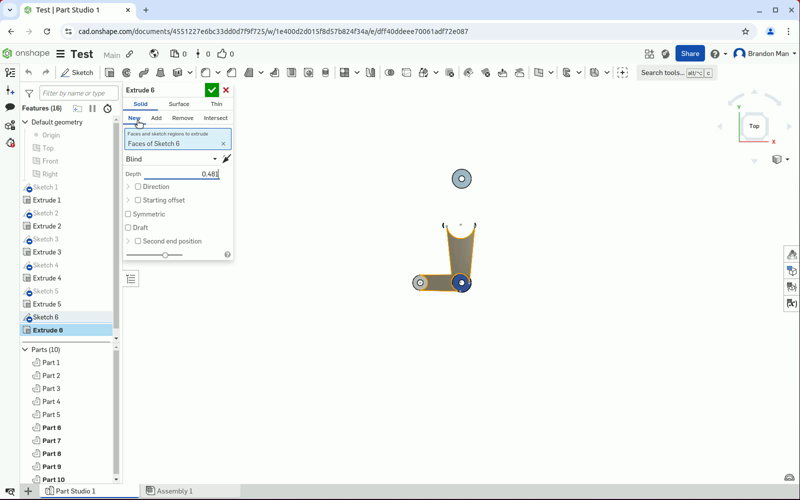
key(enter)
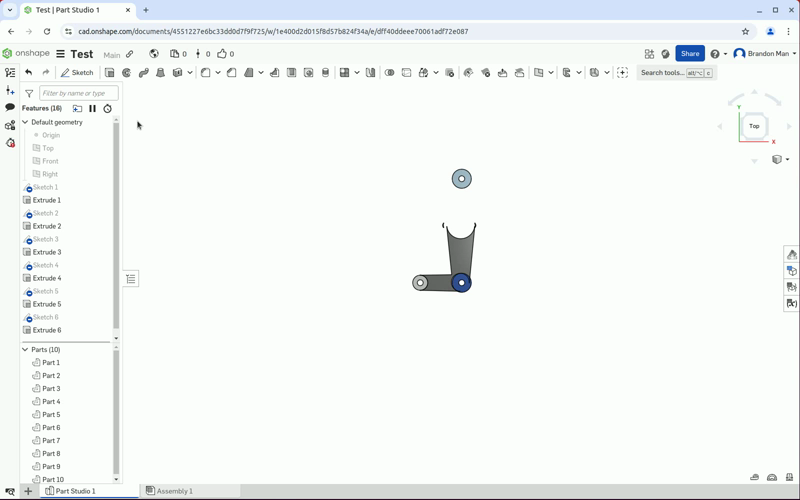
key(shift+h)
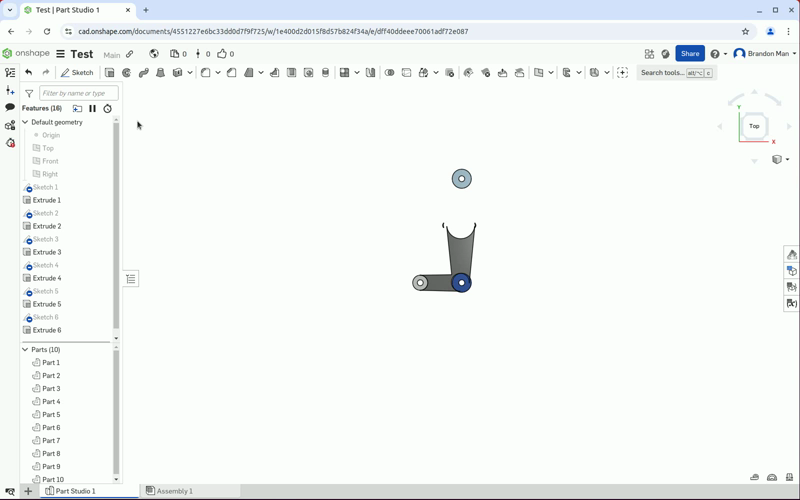
key(shift+h)
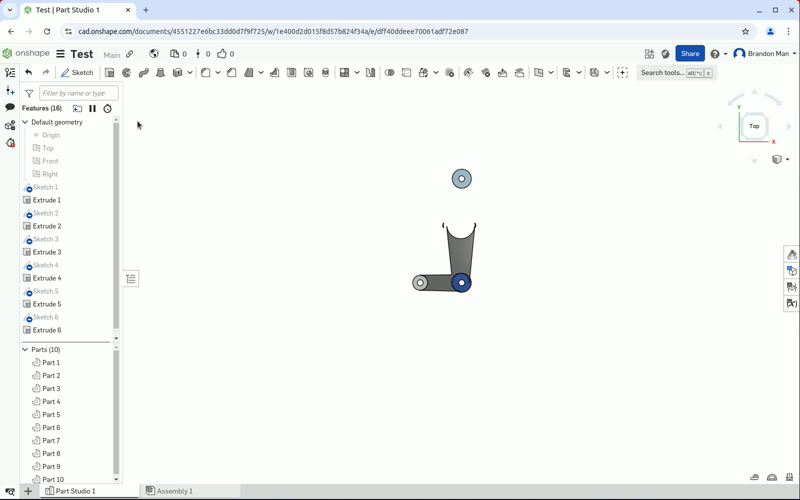
mouse_move(69, 189)
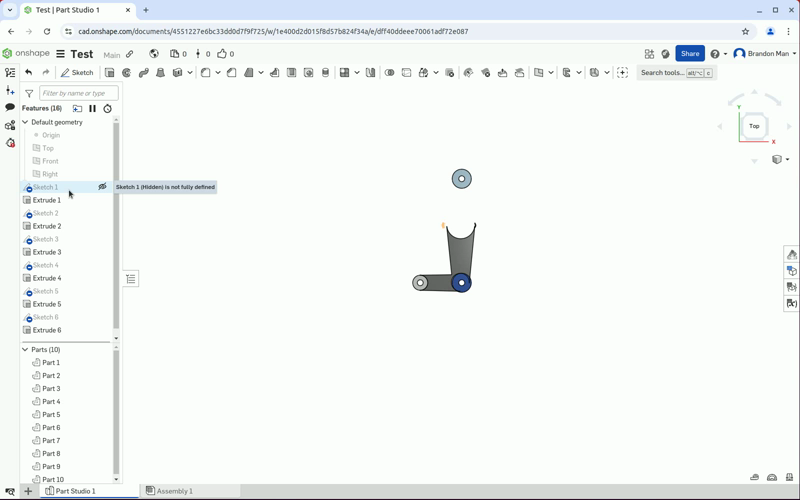
click(69, 189)
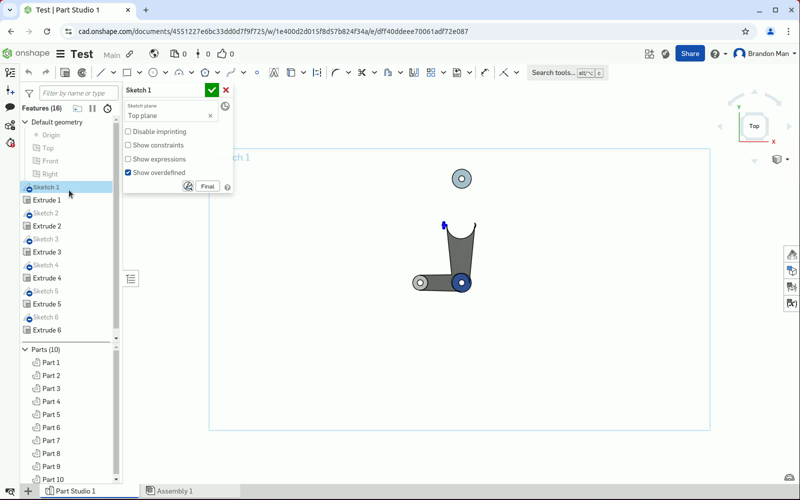
mouse_move(229, 92)
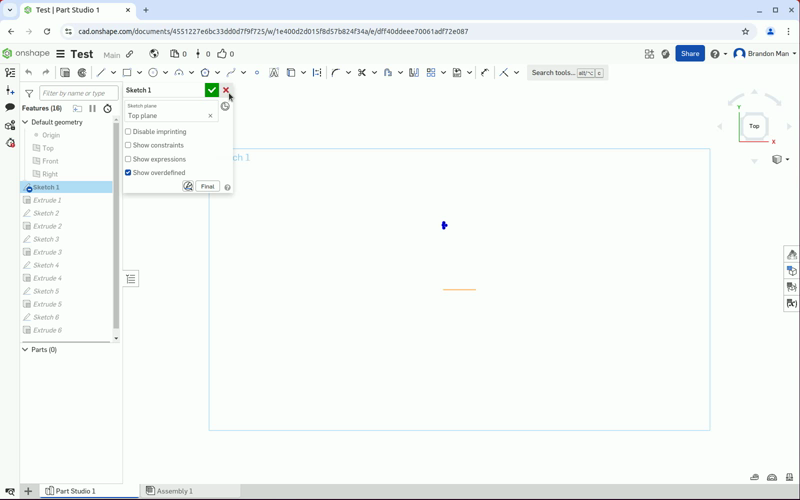
click(229, 92)
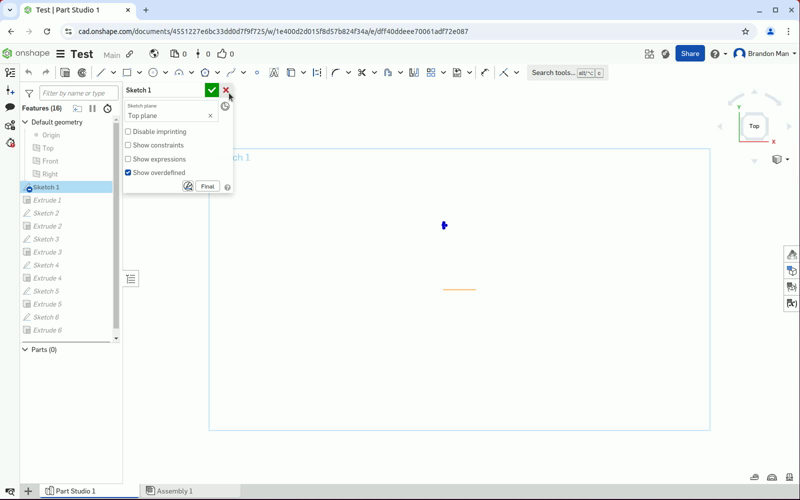
key(shift+s)
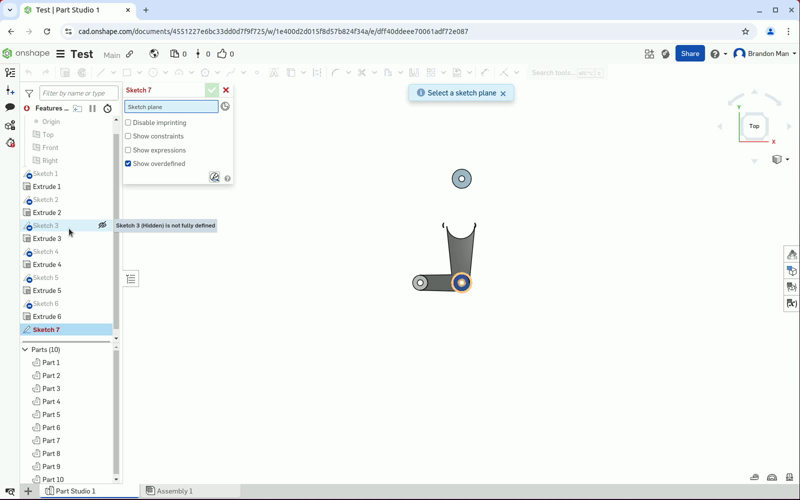
scroll(3)
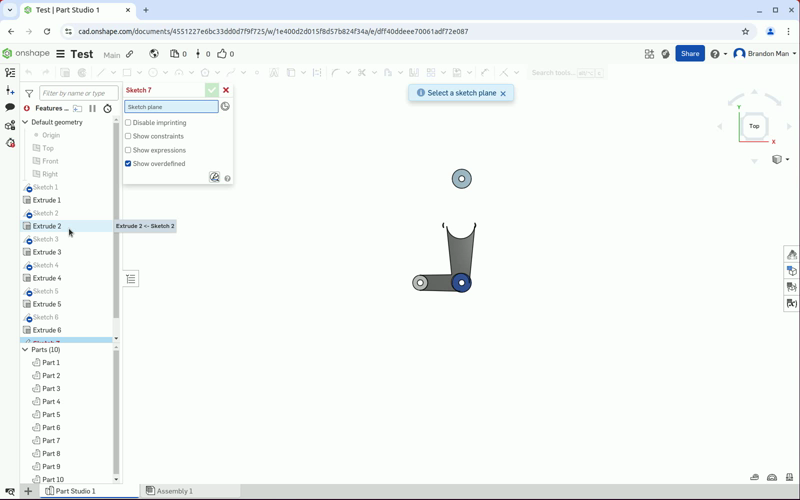
mouse_move(69, 150)
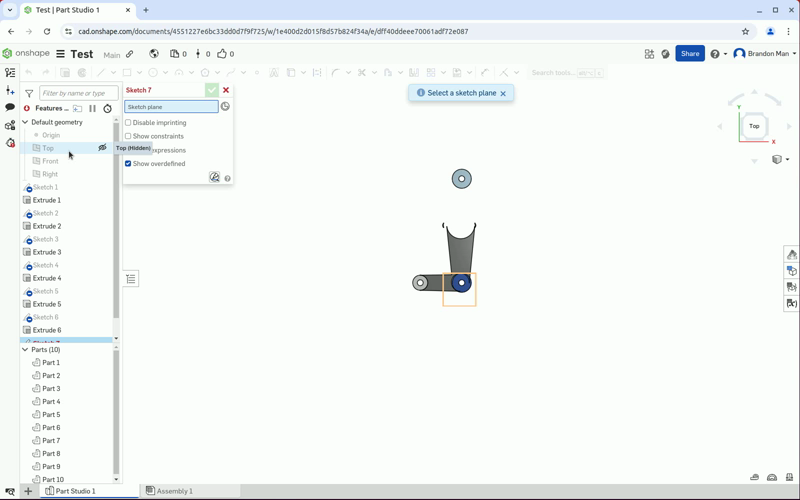
click(69, 150)
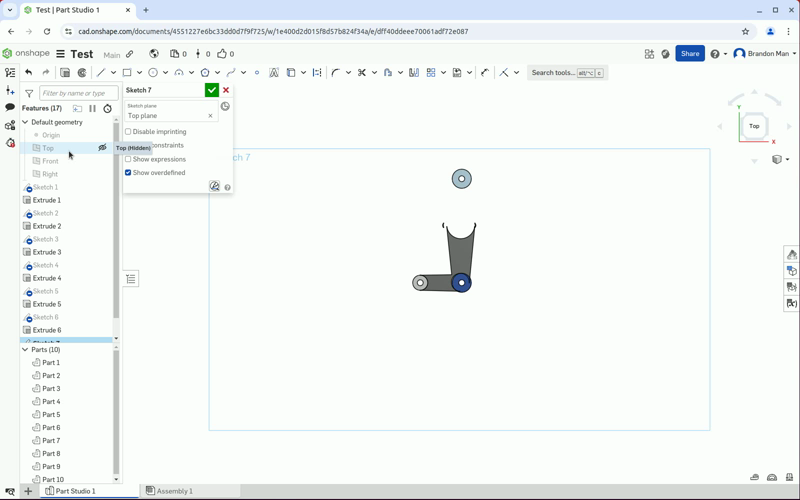
mouse_move(69, 352)
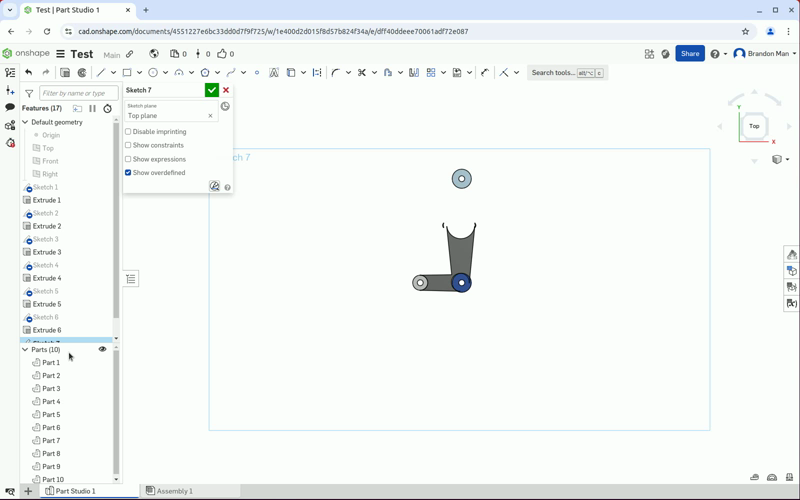
key(y)
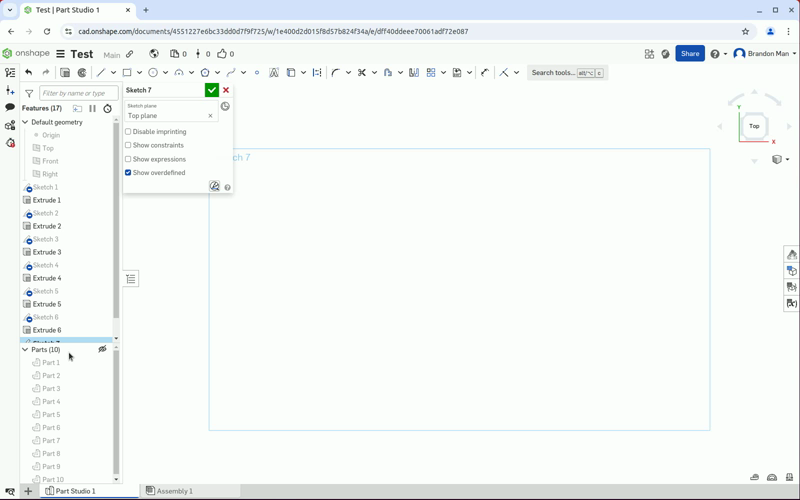
key(a)
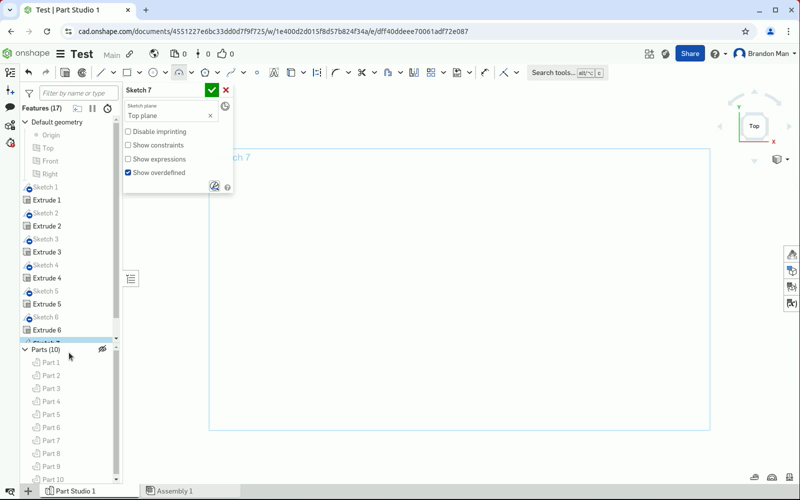
key_down(shift)
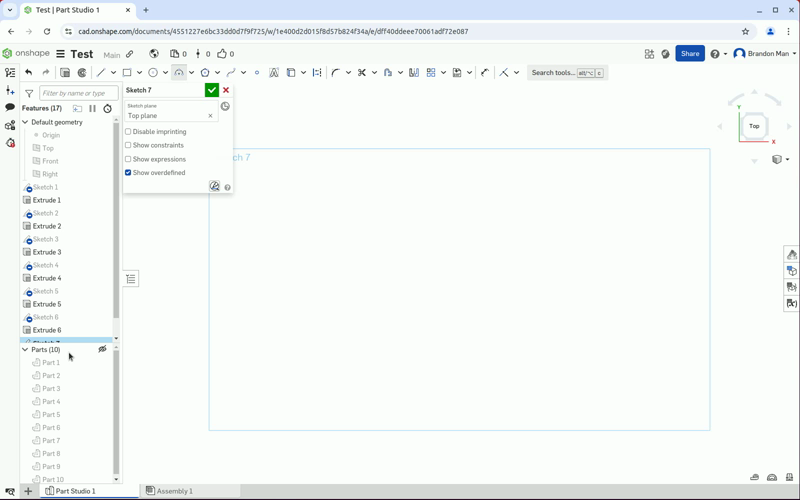
mouse_move(446, 223)
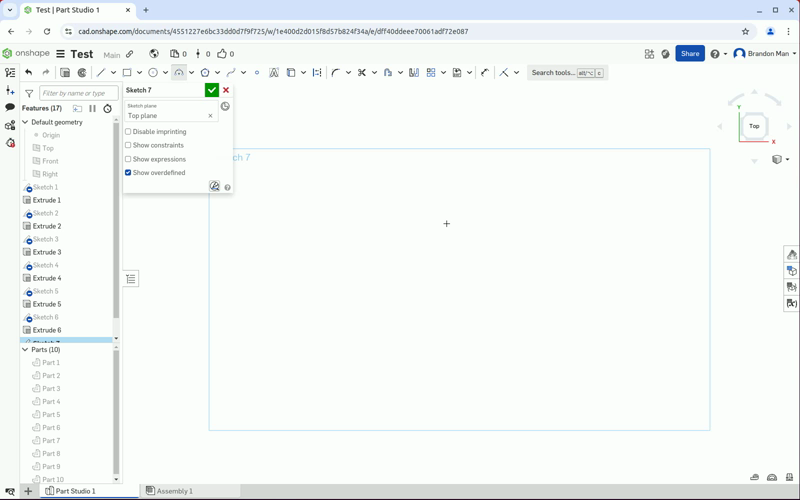
click(446, 223)
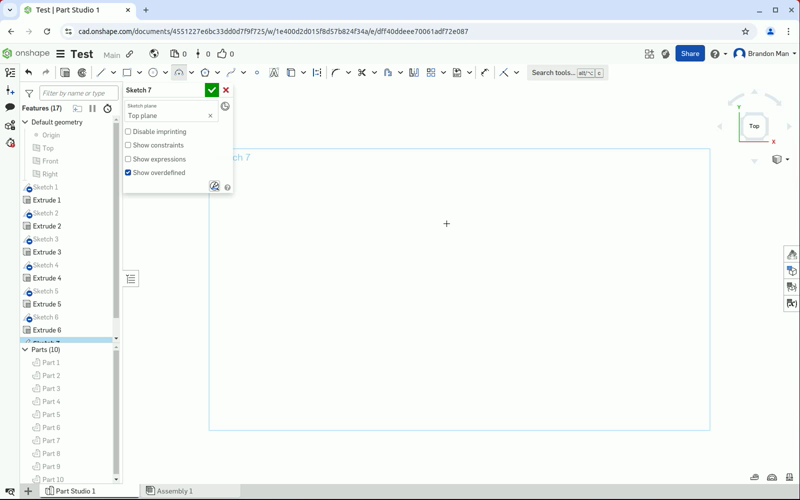
key_up(shift)
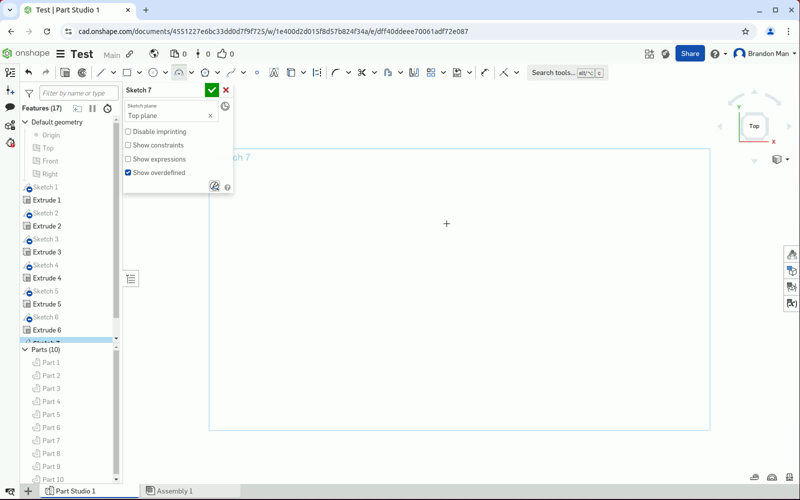
key_down(shift)
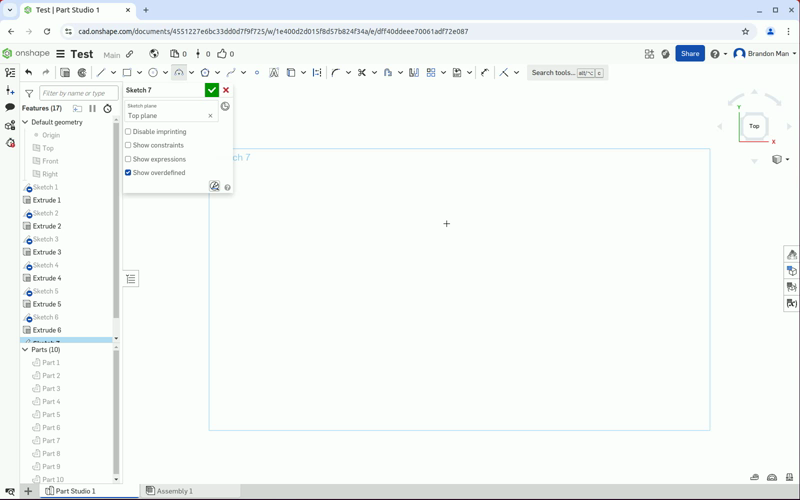
mouse_move(475, 223)
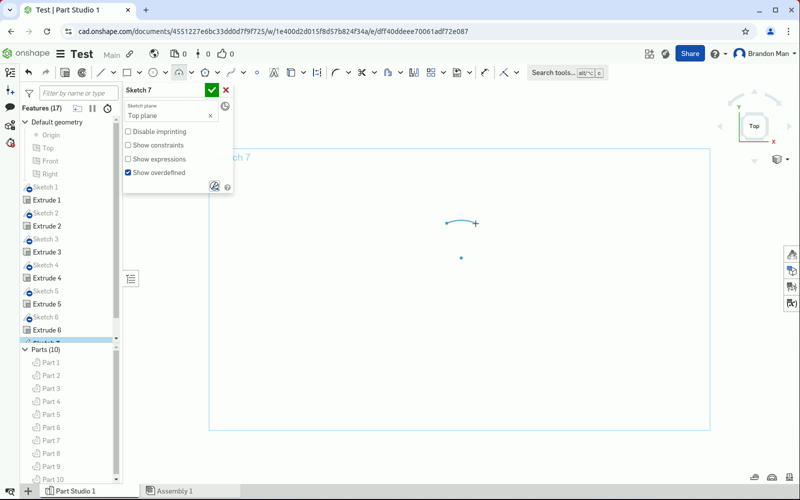
click(475, 223)
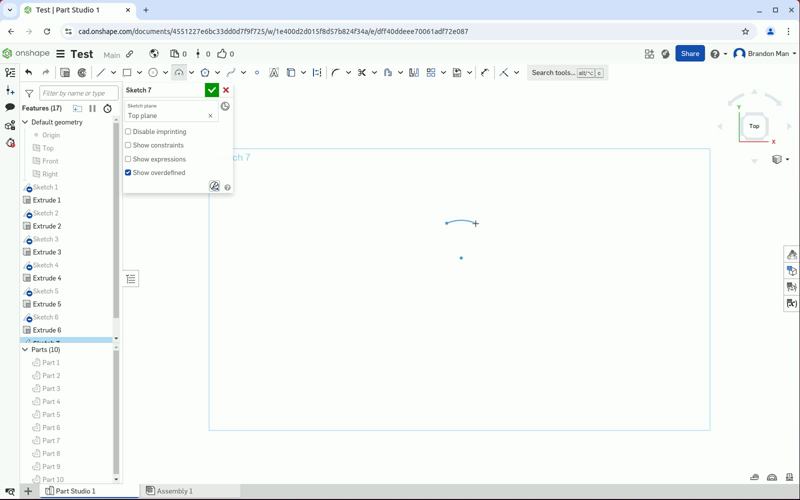
mouse_move(461, 210)
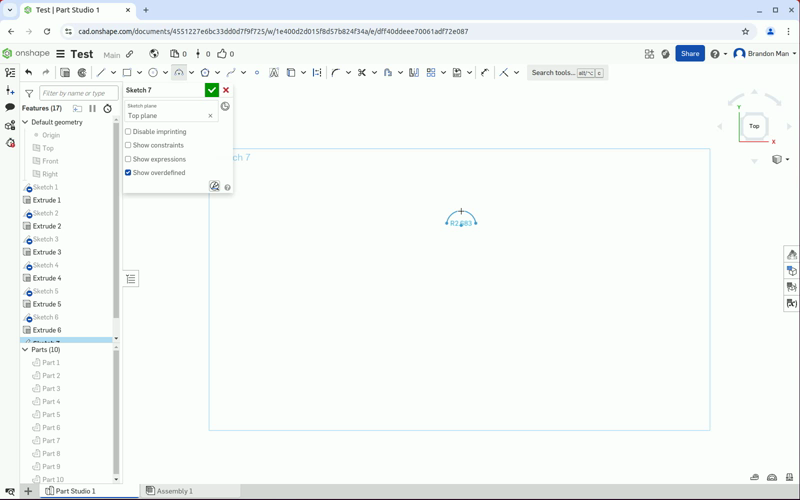
click(461, 210)
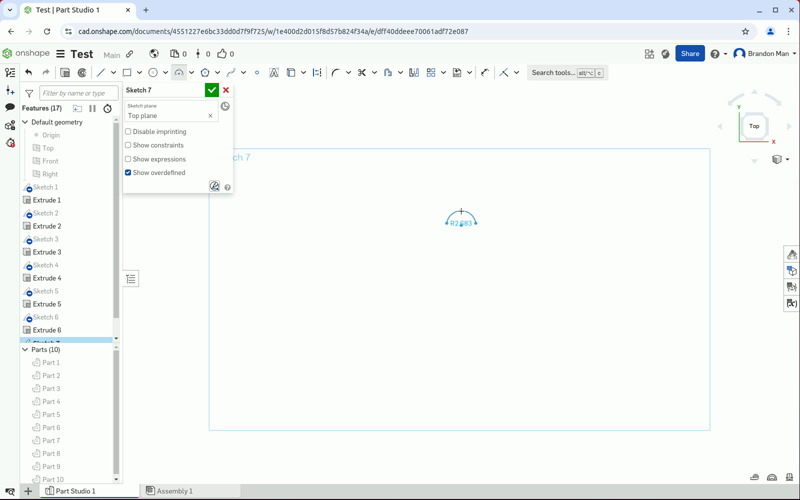
key_up(shift)
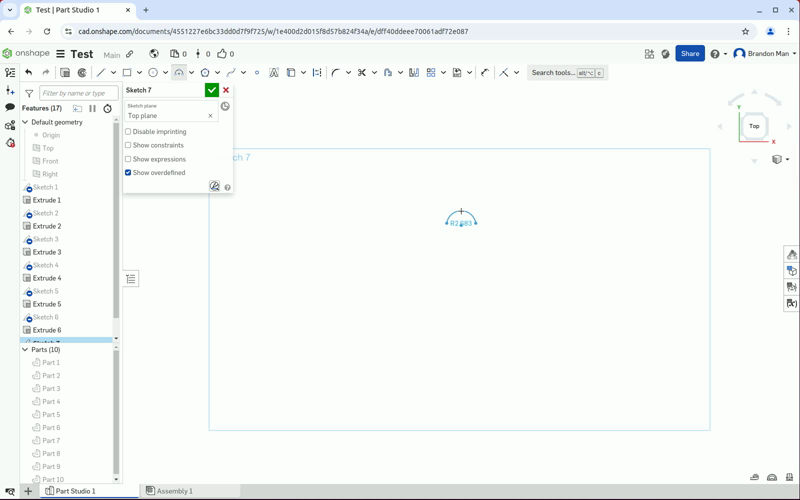
key(esc)
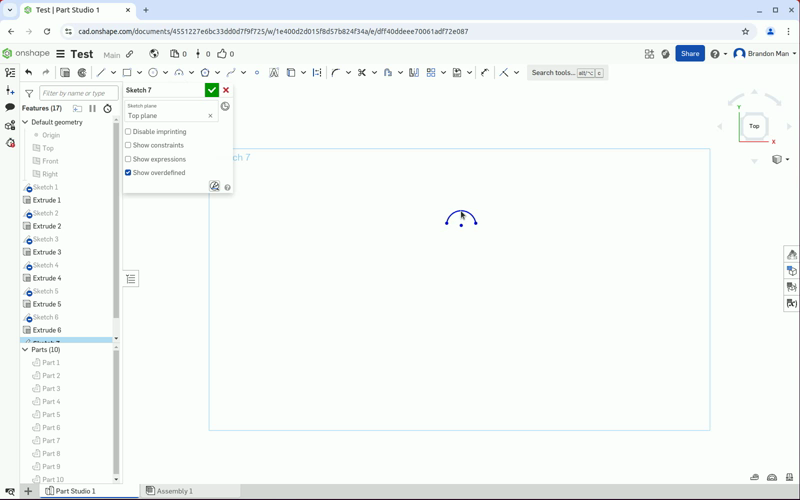
key(l)
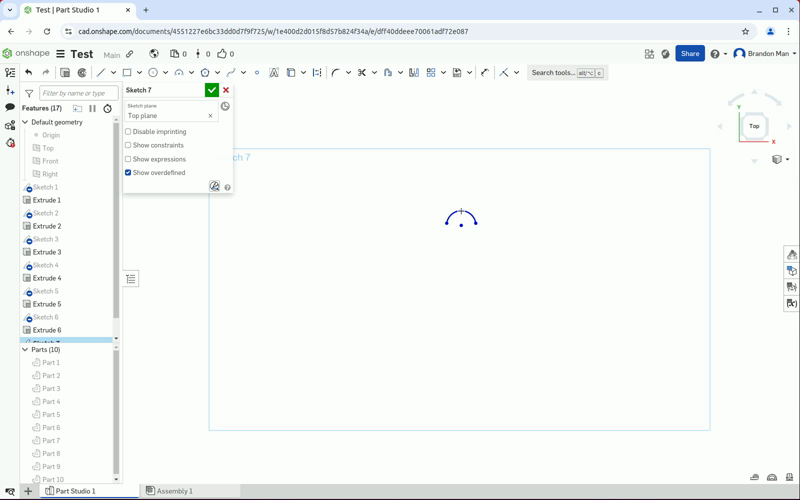
mouse_move(475, 223)
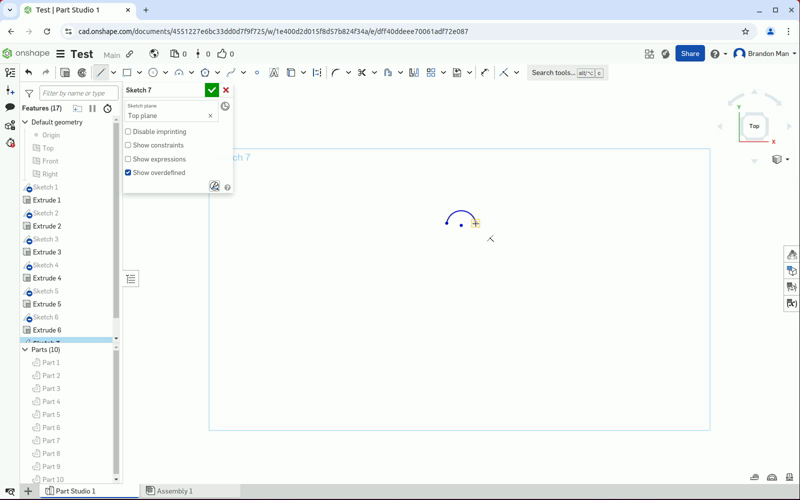
click(475, 223)
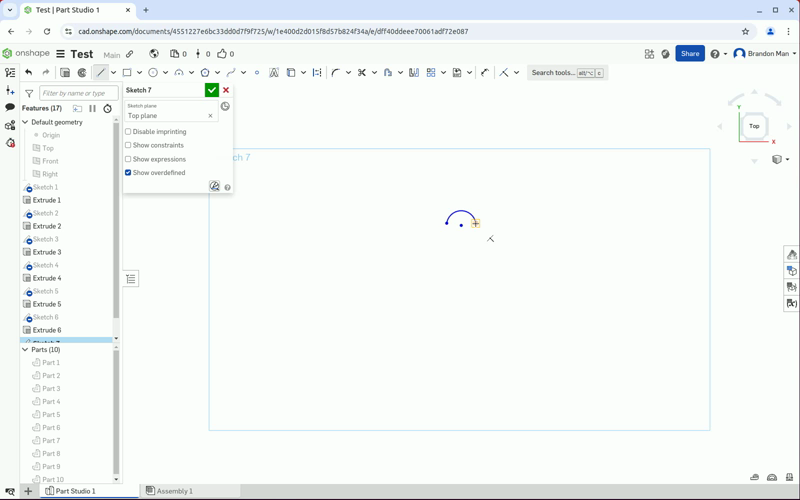
key_down(shift)
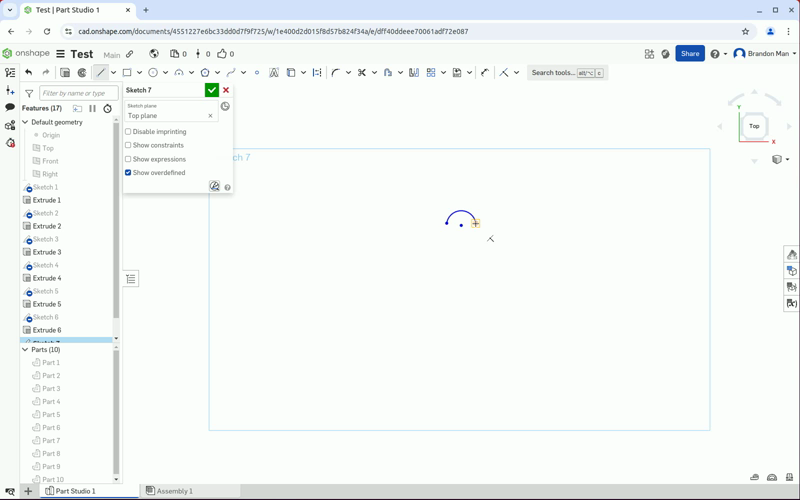
mouse_move(505, 223)
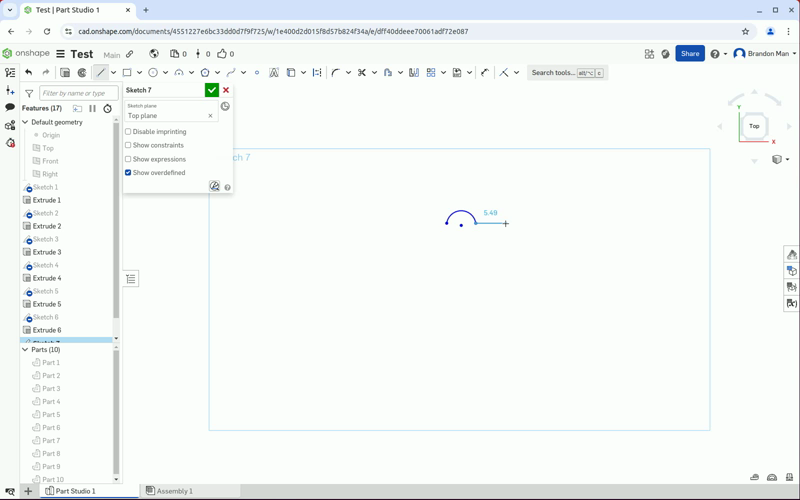
mouse_move(469, 176)
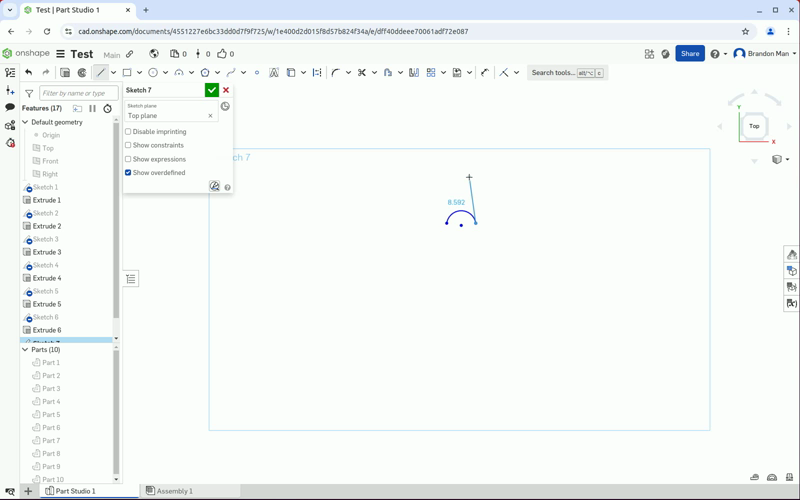
click(469, 176)
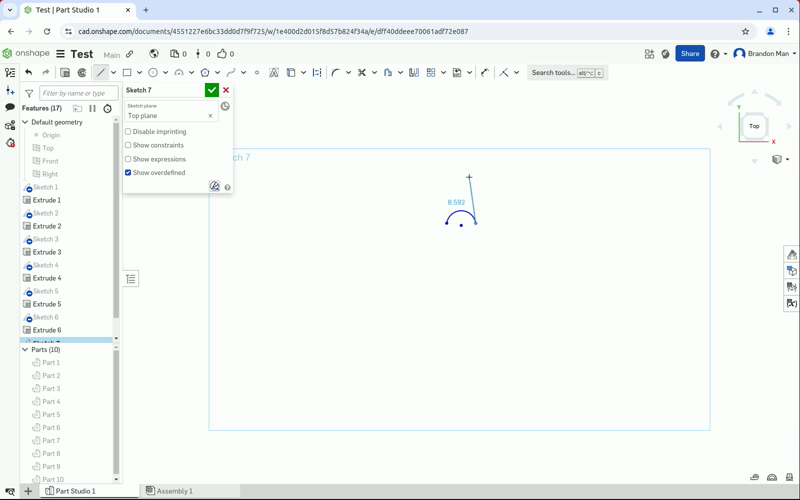
key_up(shift)
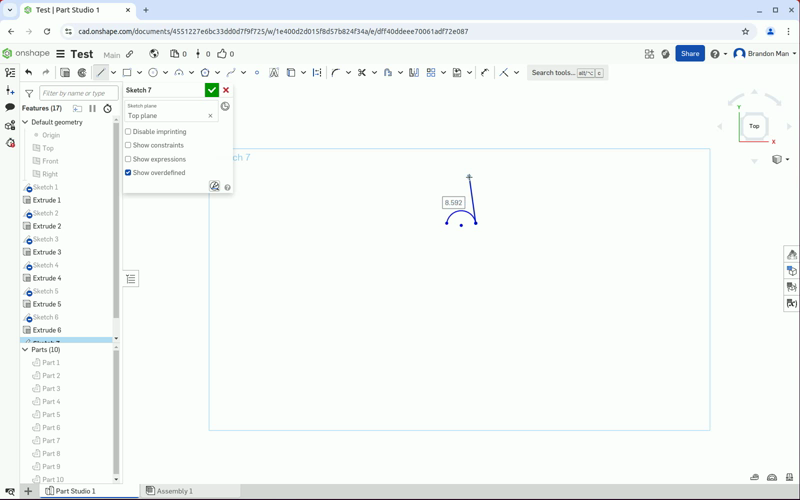
key(esc)
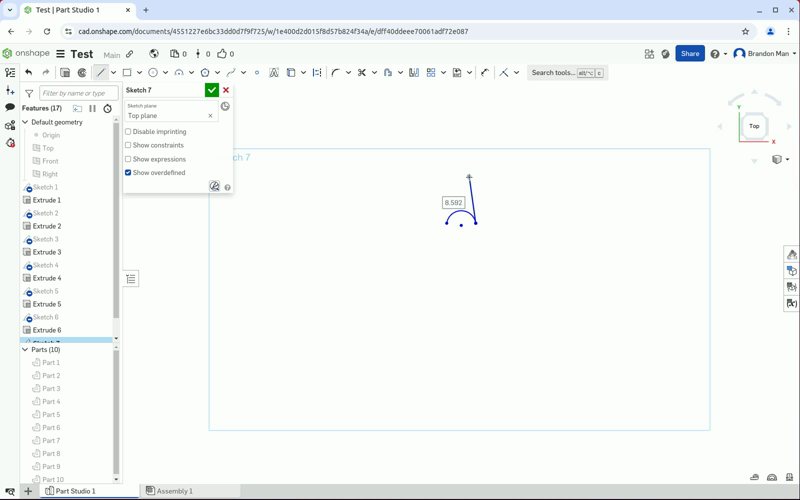
key(a)
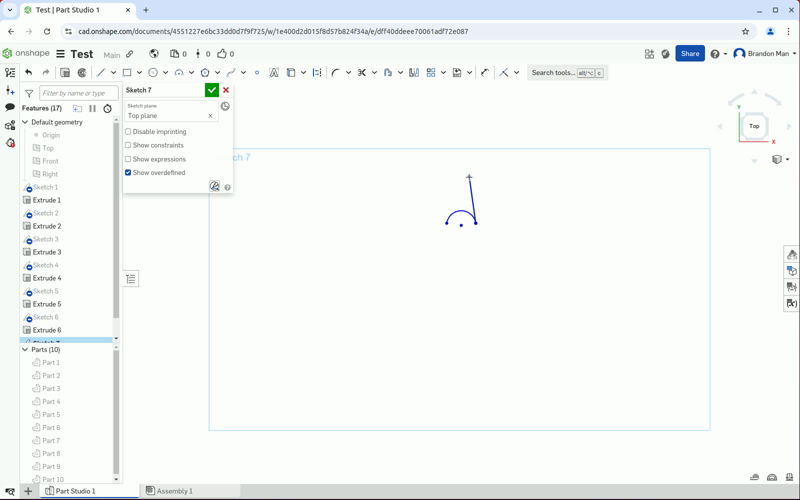
mouse_move(469, 176)
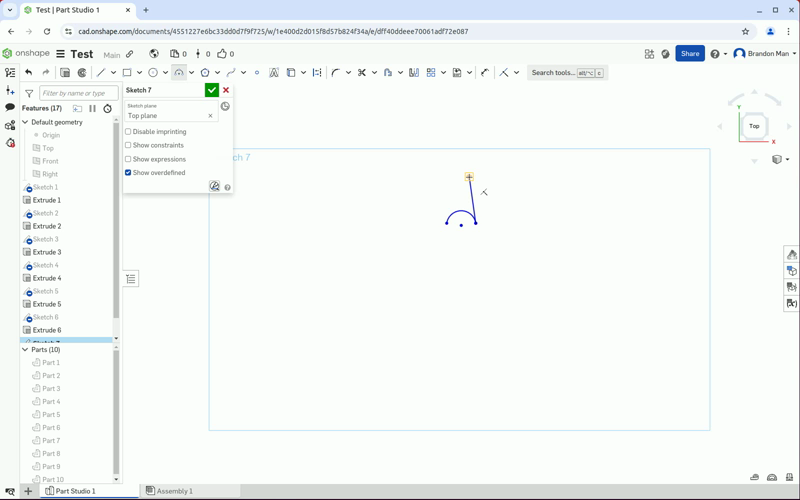
click(469, 176)
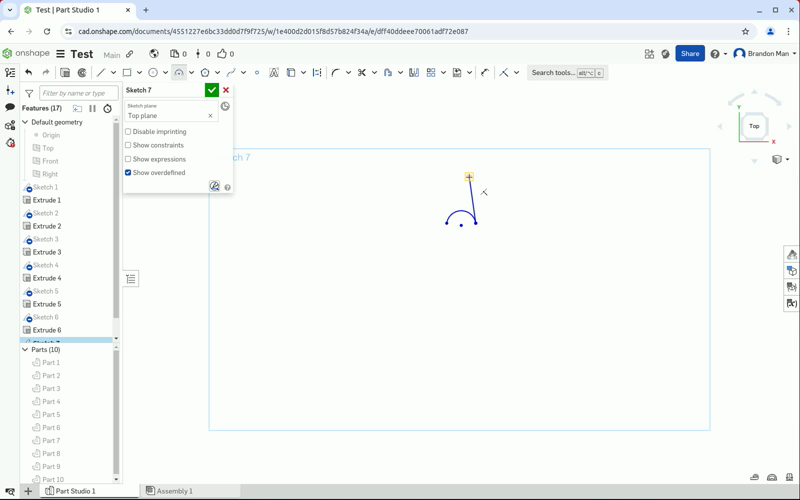
key_down(shift)
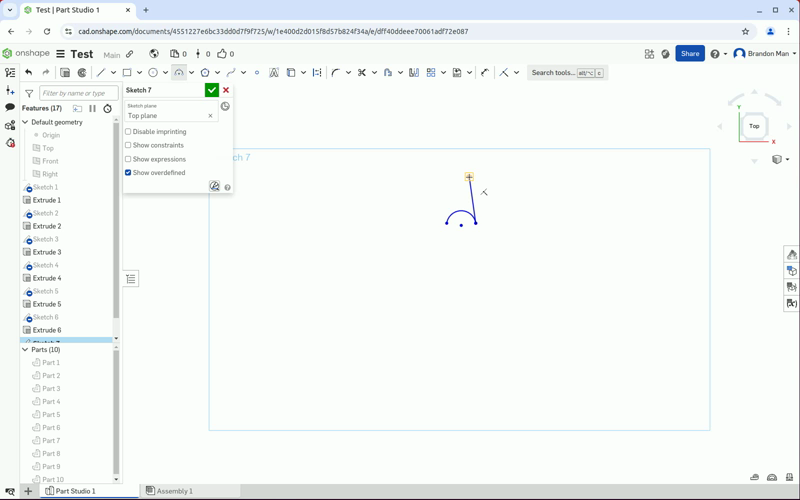
mouse_move(452, 176)
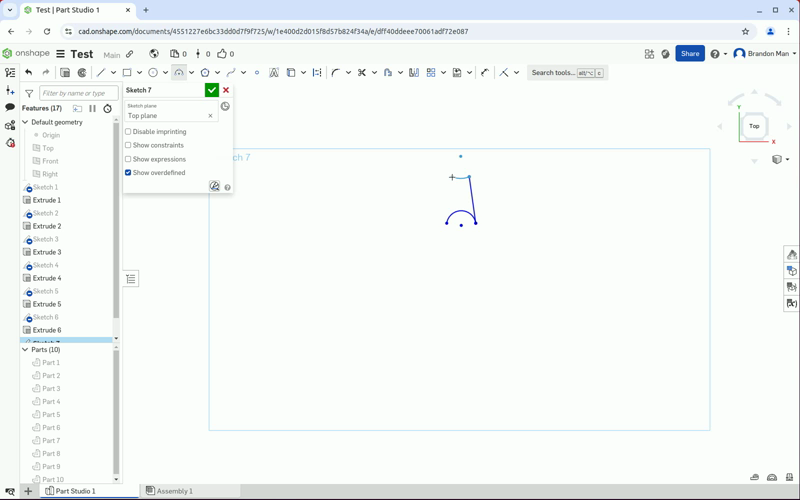
click(452, 176)
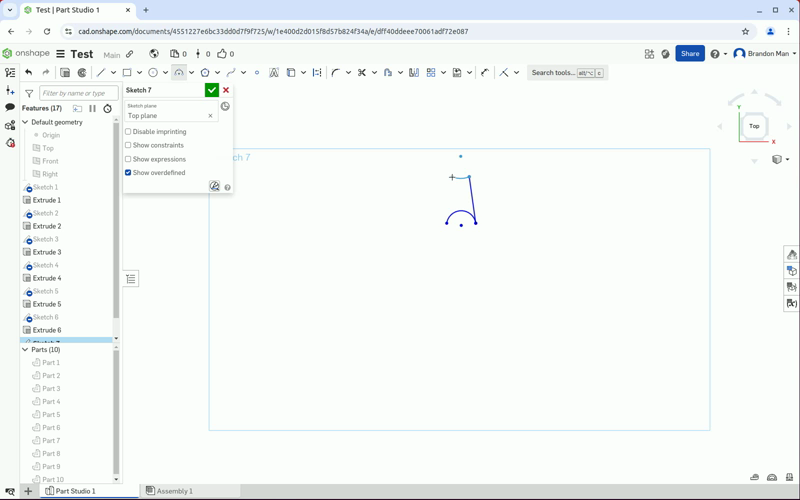
mouse_move(460, 186)
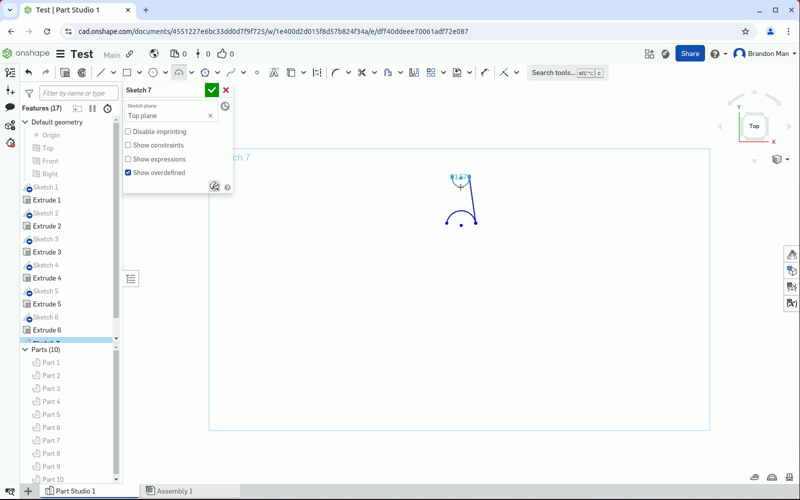
click(460, 186)
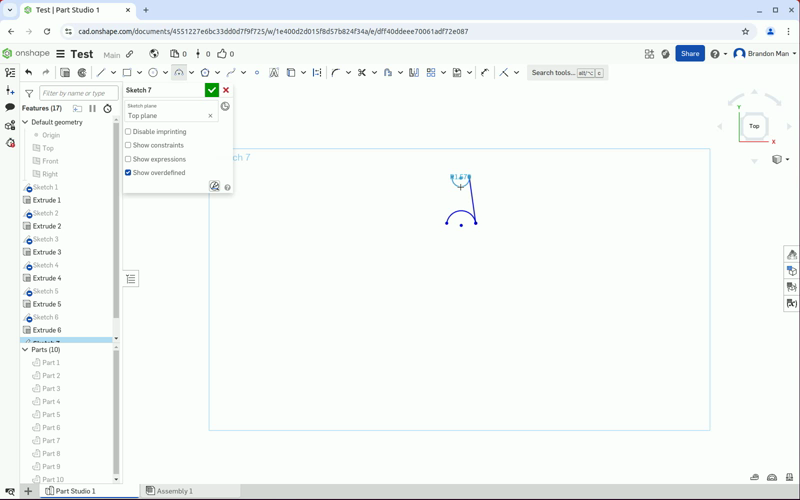
key_up(shift)
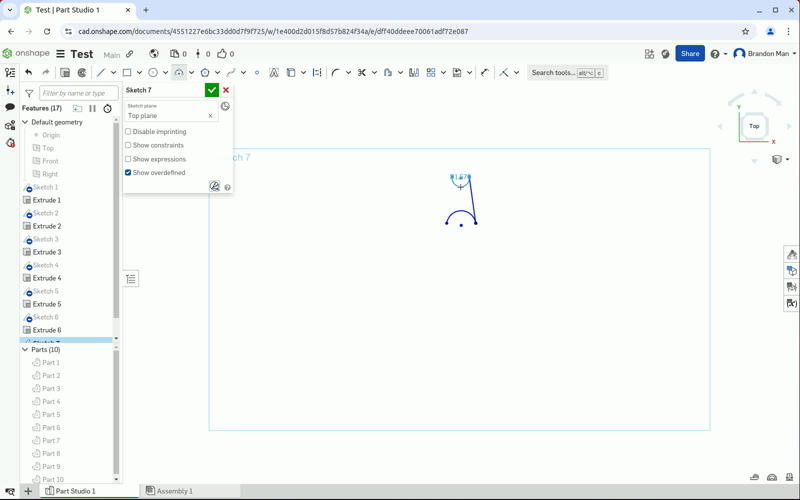
key(esc)
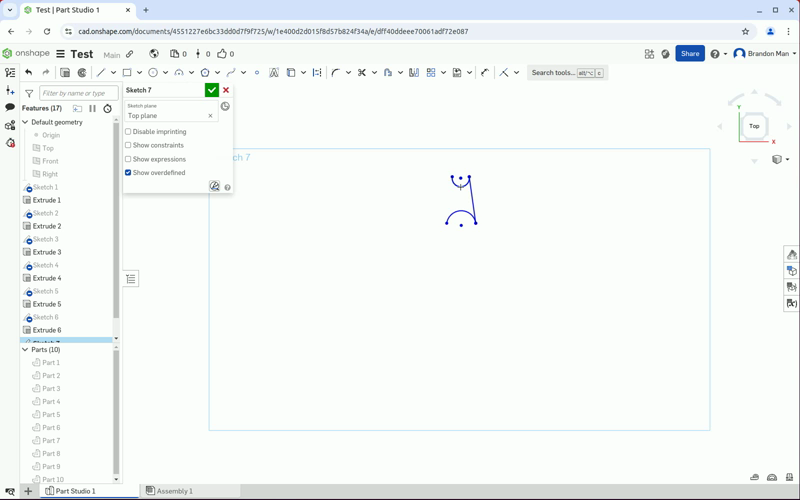
key(l)
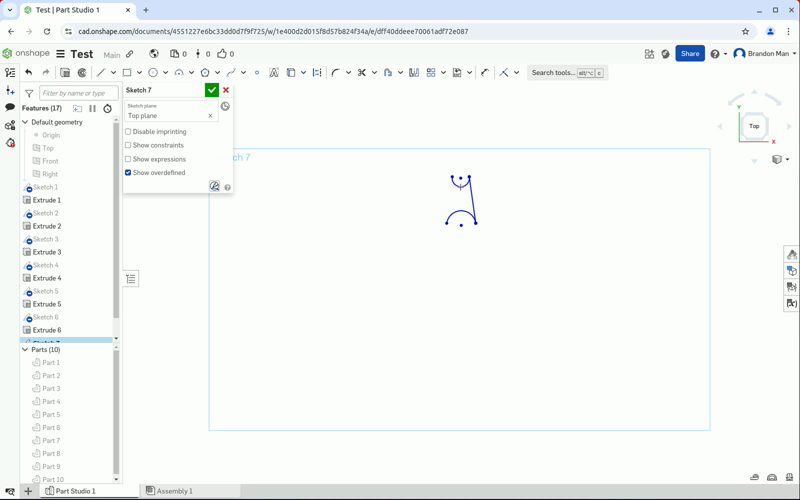
mouse_move(452, 176)
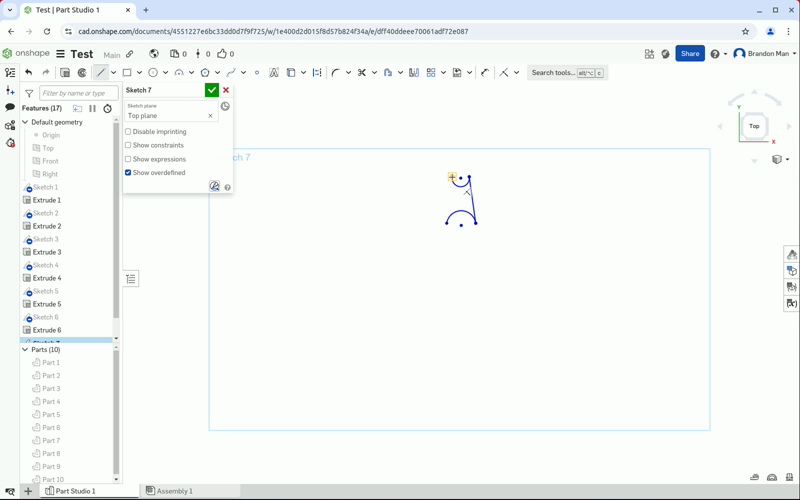
click(452, 176)
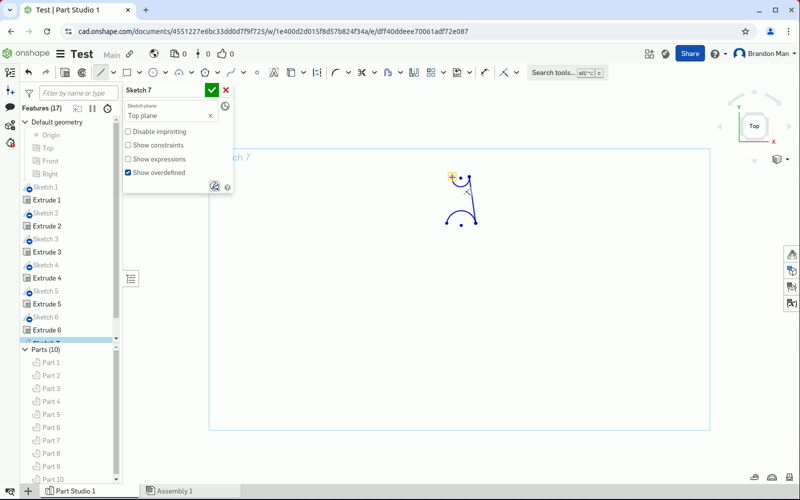
mouse_move(482, 176)
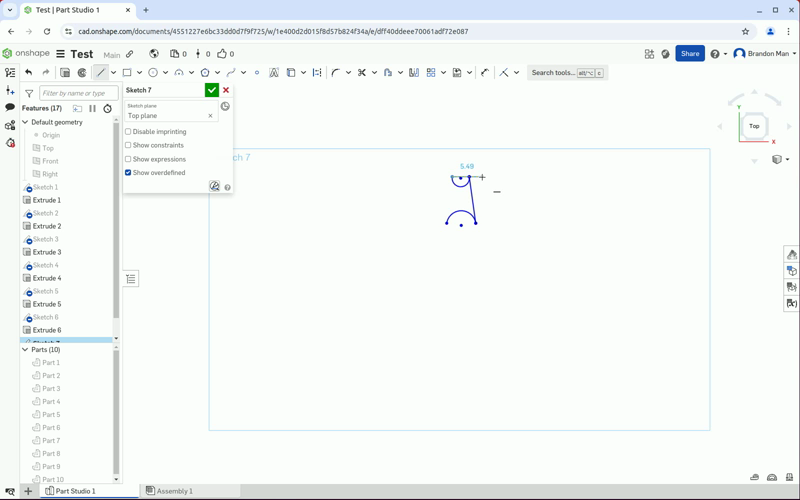
key_down(shift)
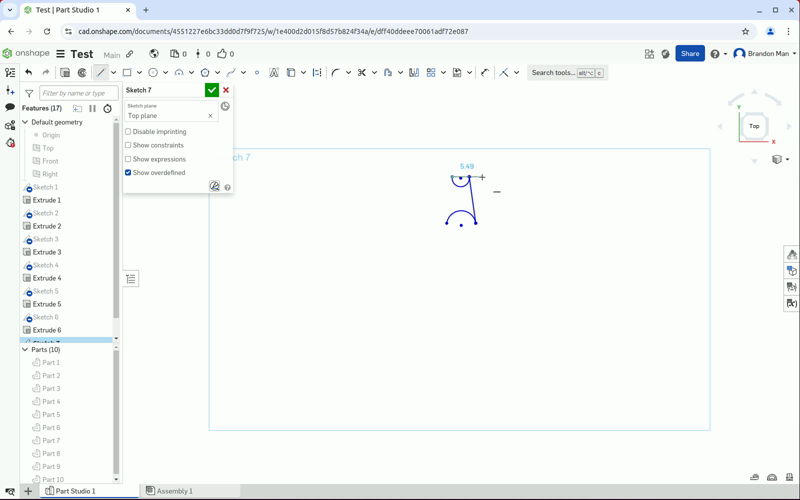
mouse_move(446, 223)
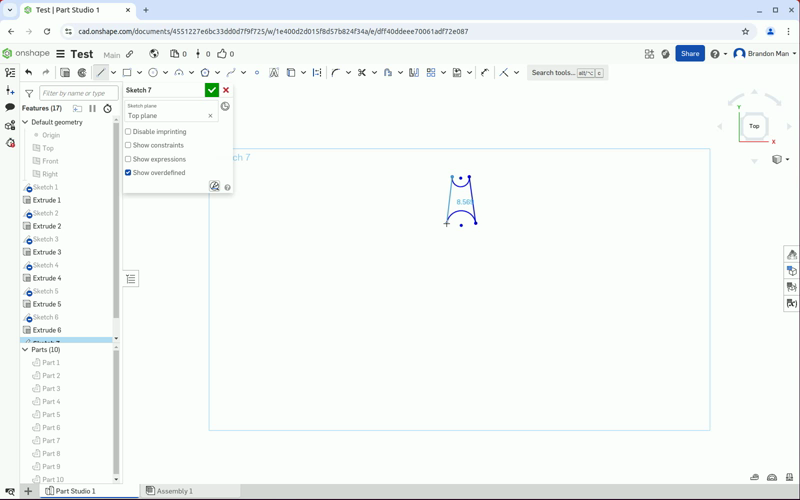
key_up(shift)
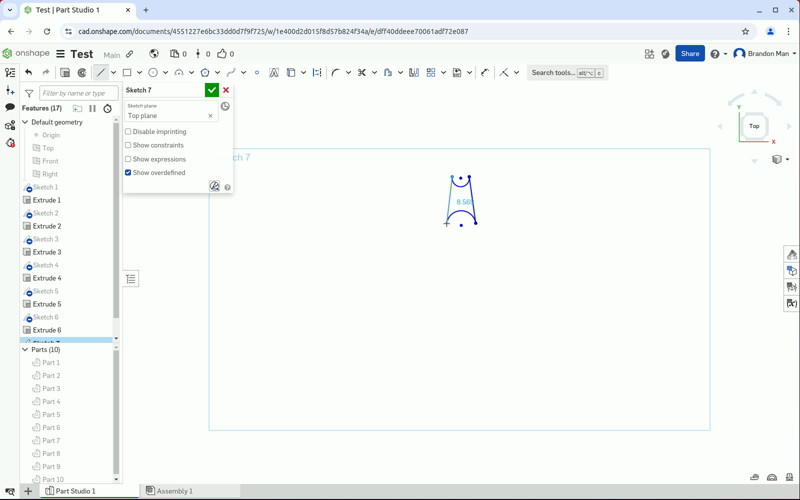
click(446, 223)
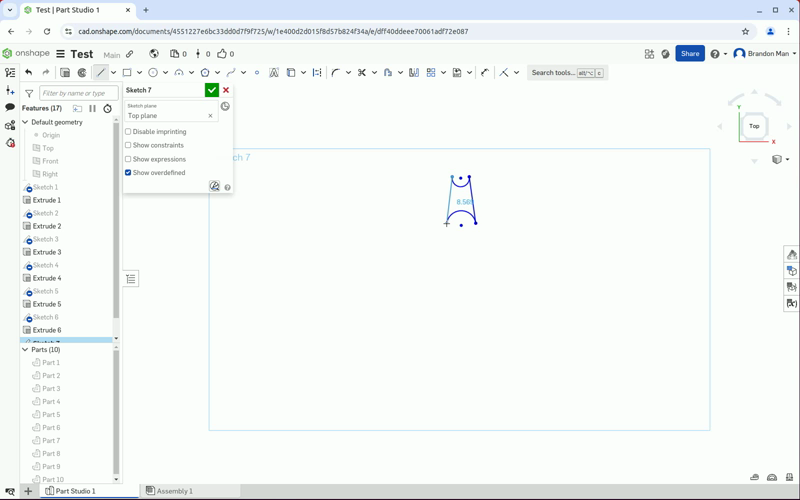
key(esc)
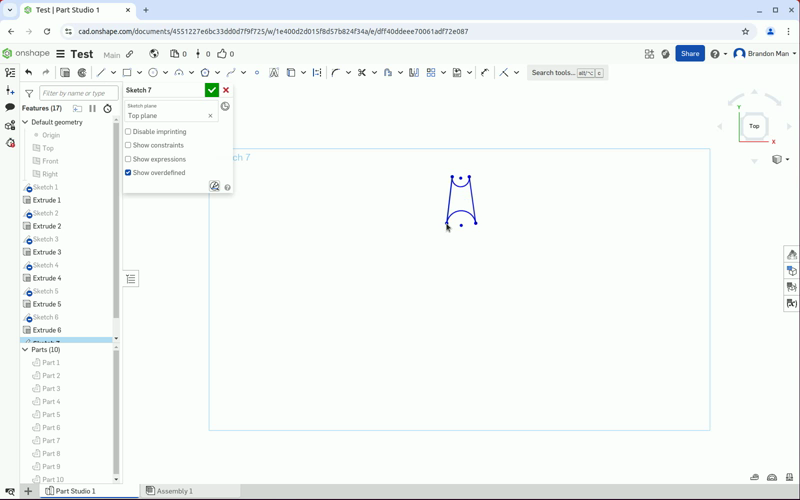
key(c)
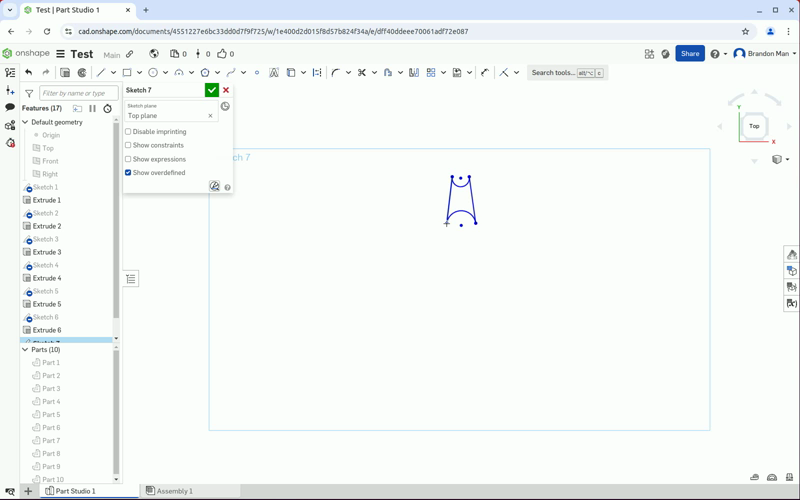
key_down(shift)
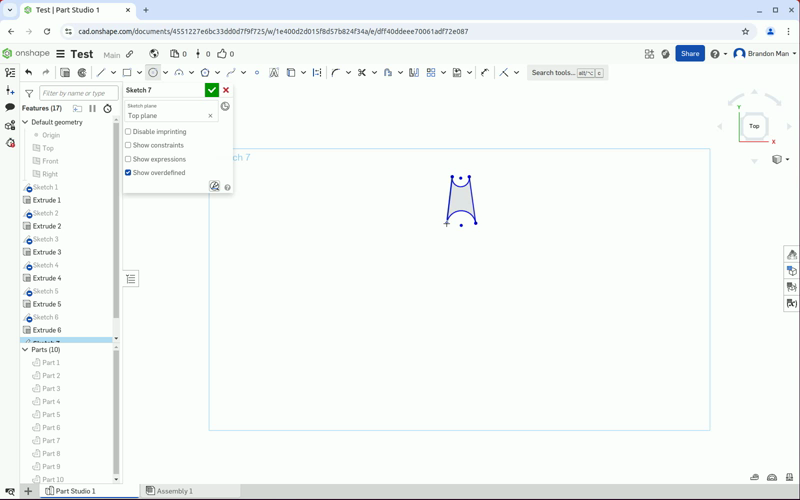
mouse_move(463, 191)
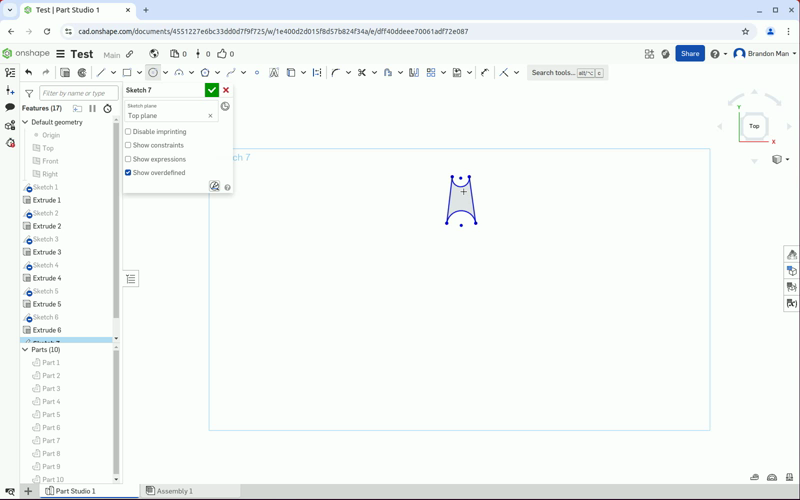
click(463, 191)
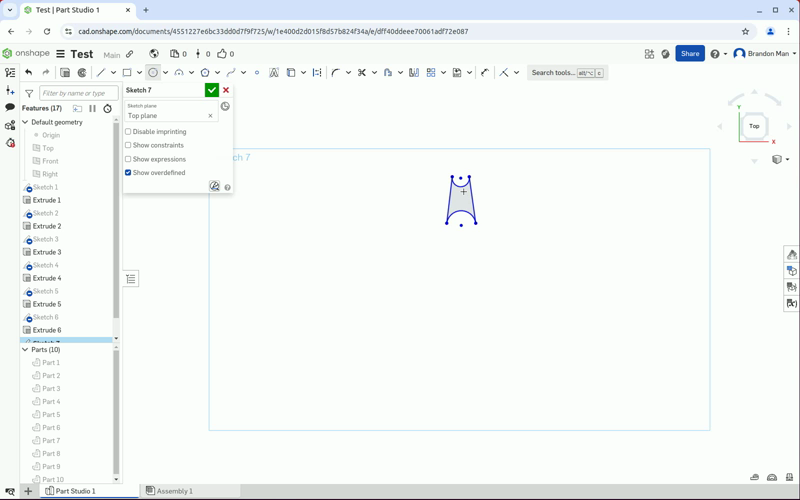
key_up(shift)
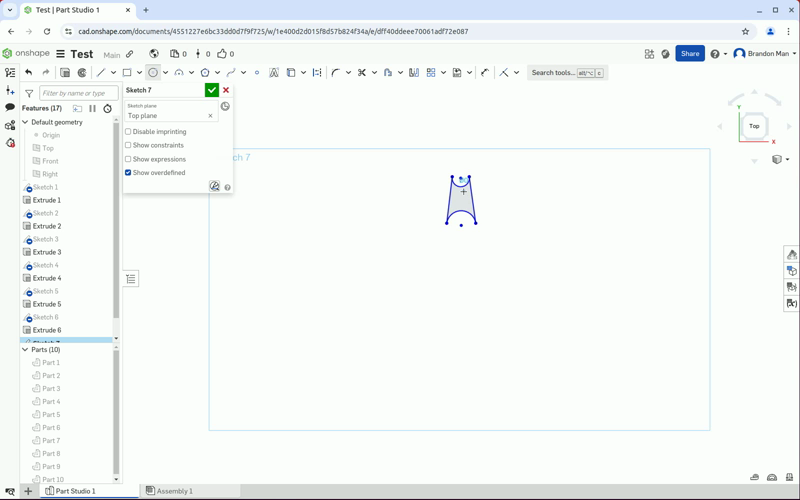
mouse_move(466, 191)
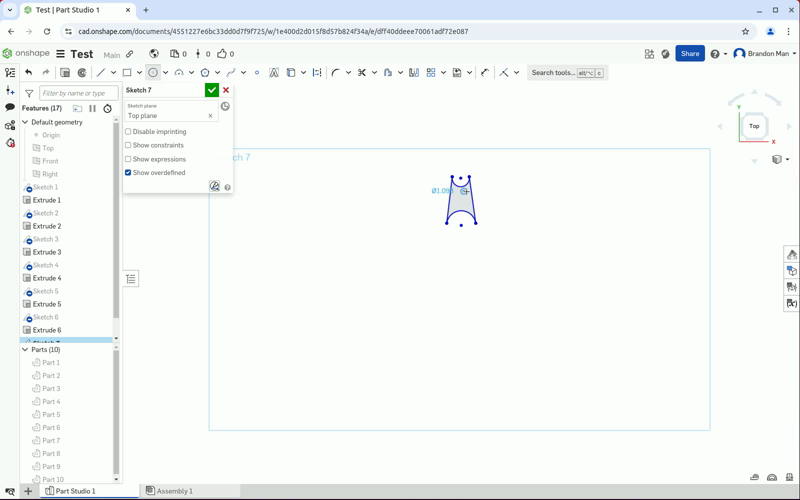
click(466, 191)
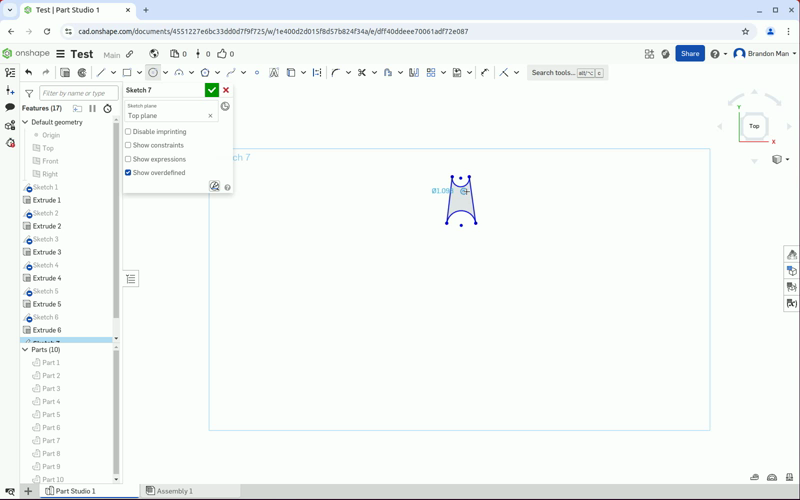
key(esc)
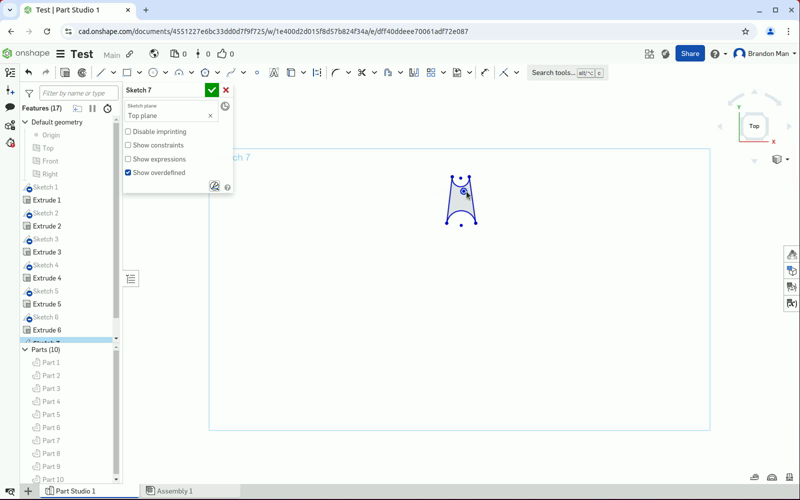
mouse_move(463, 206)
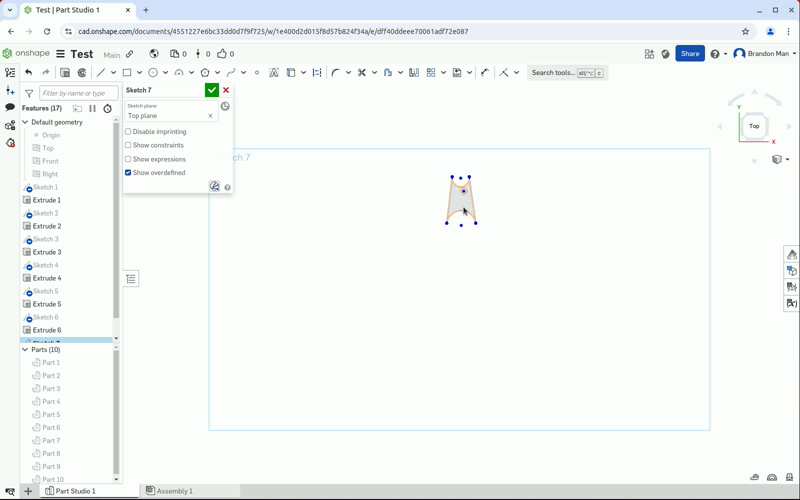
scroll(6)
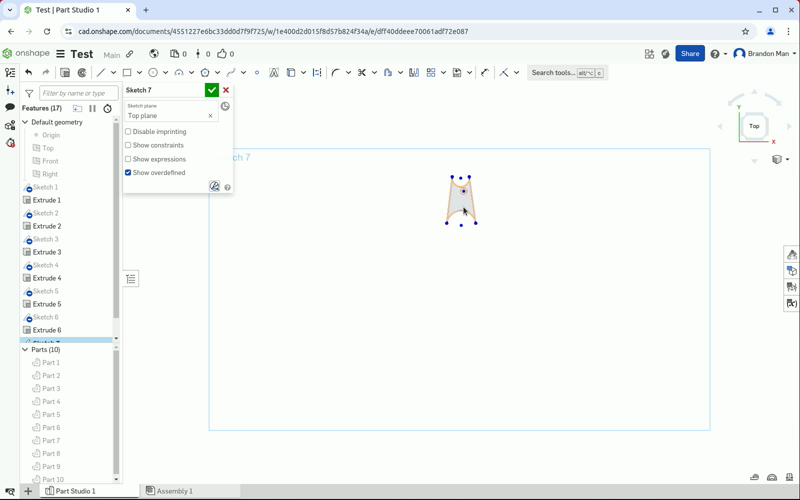
scroll(6)
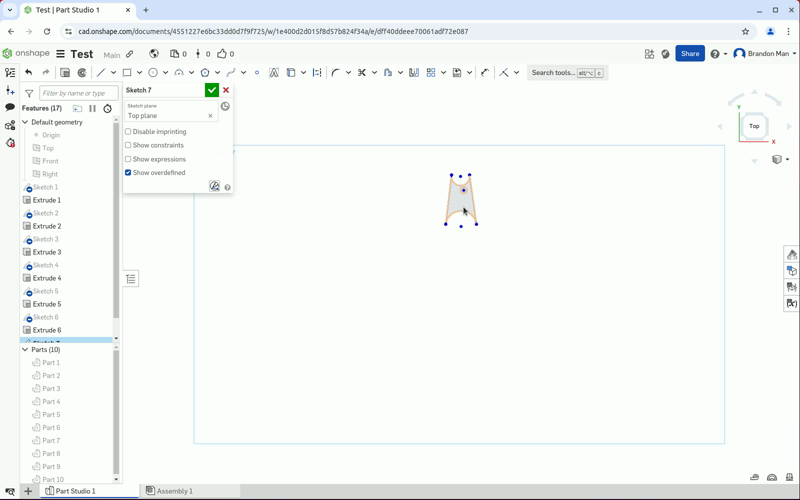
scroll(6)
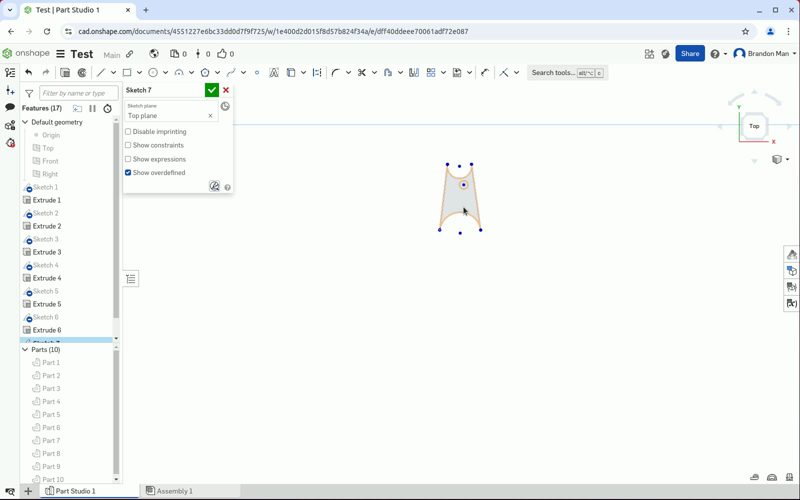
scroll(6)
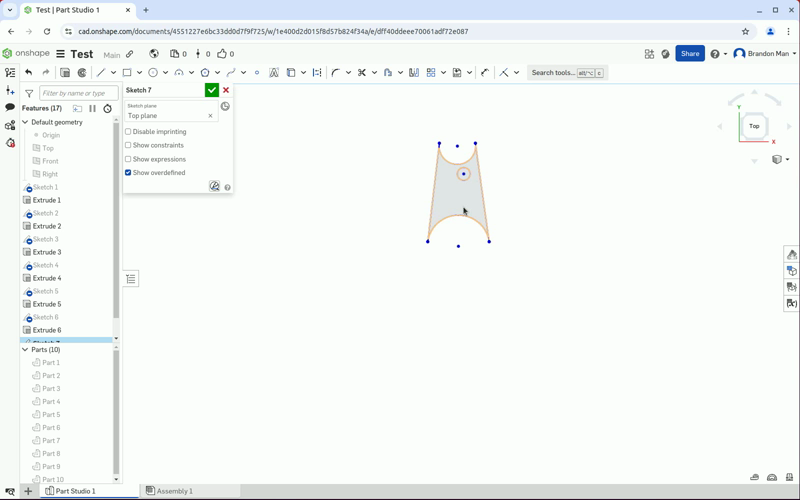
scroll(6)
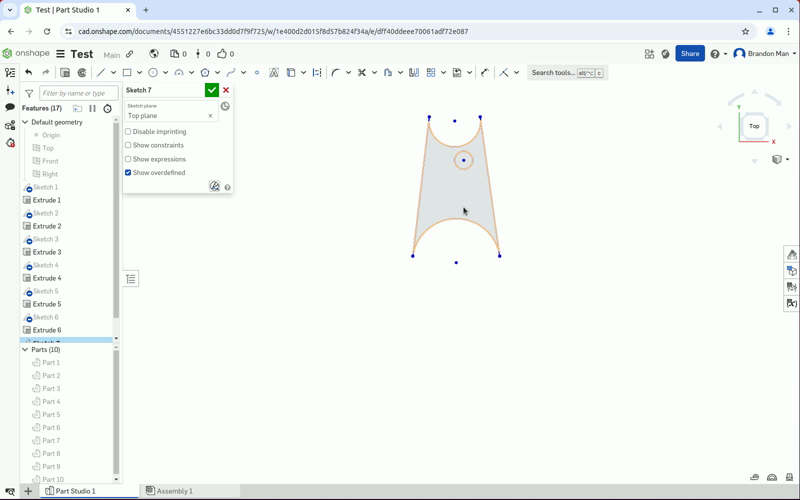
scroll(6)
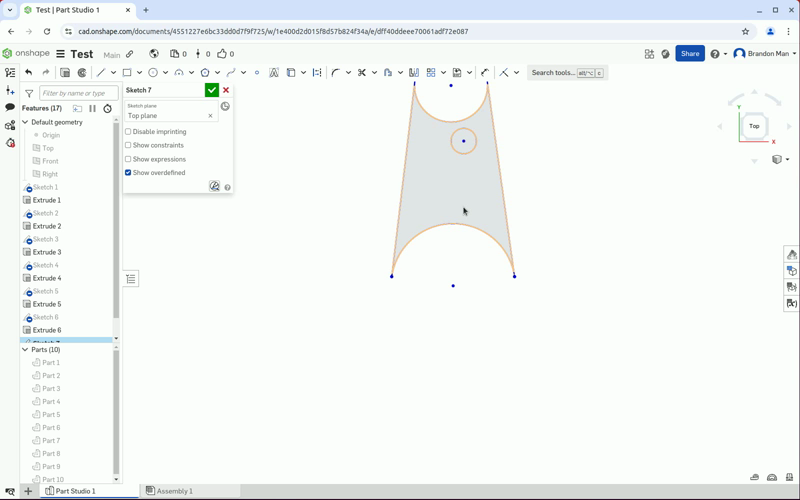
scroll(6)
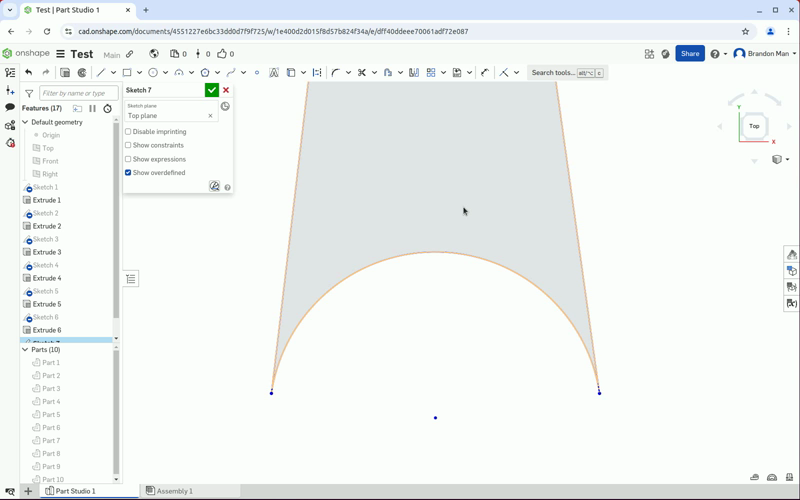
click(463, 206)
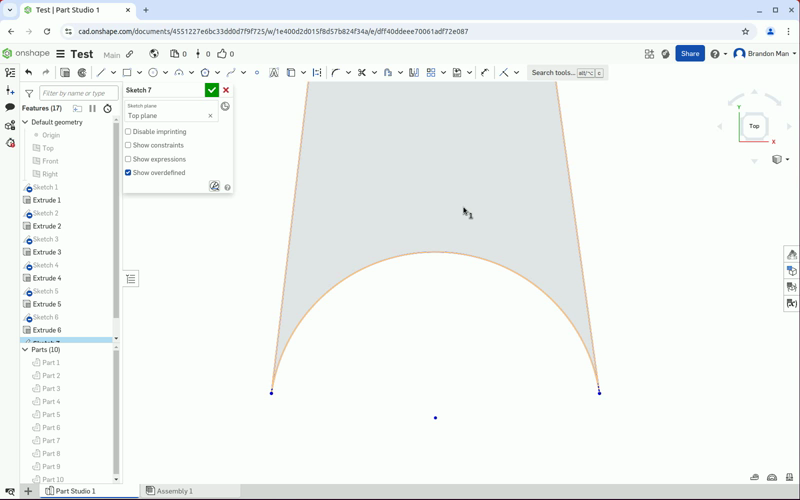
scroll(-6)
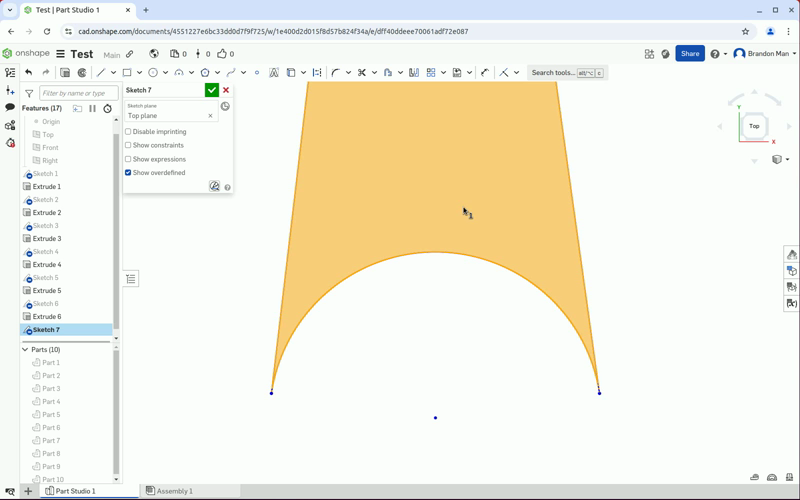
scroll(-6)
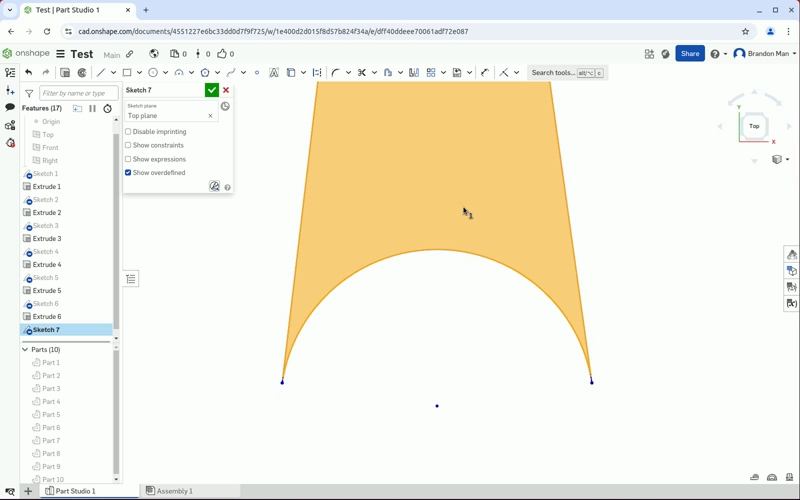
scroll(-6)
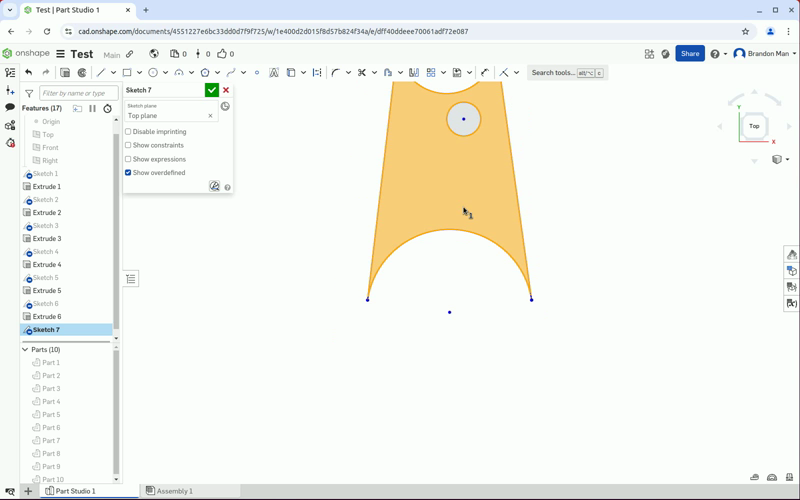
scroll(-6)
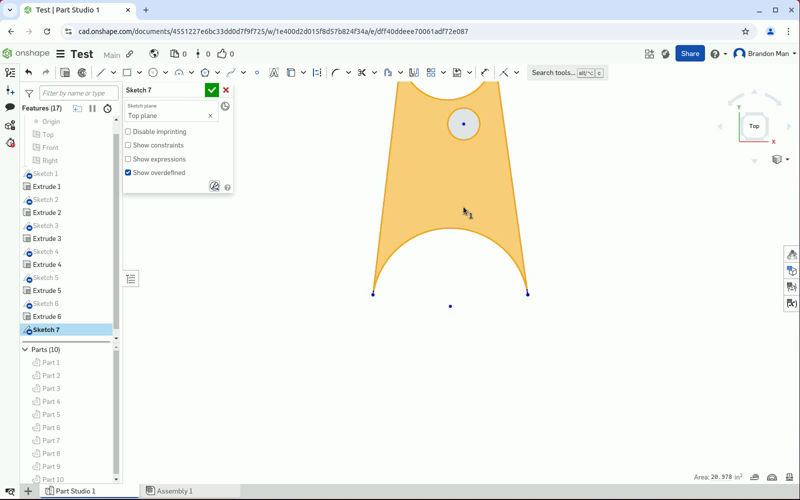
scroll(-6)
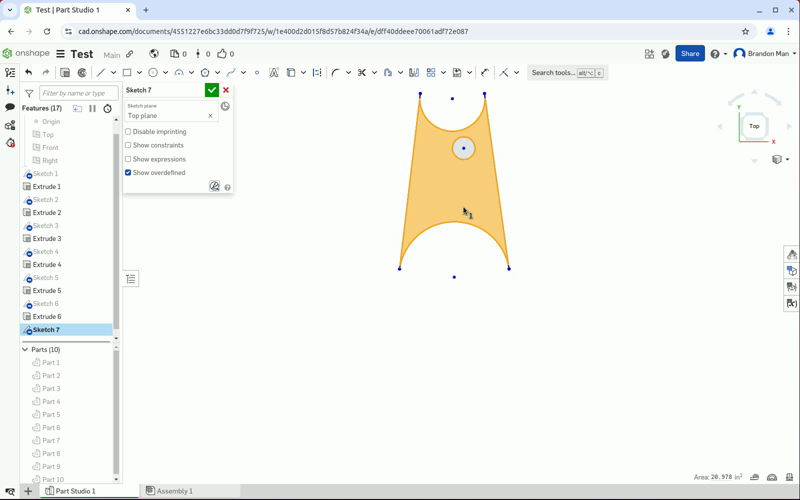
scroll(-6)
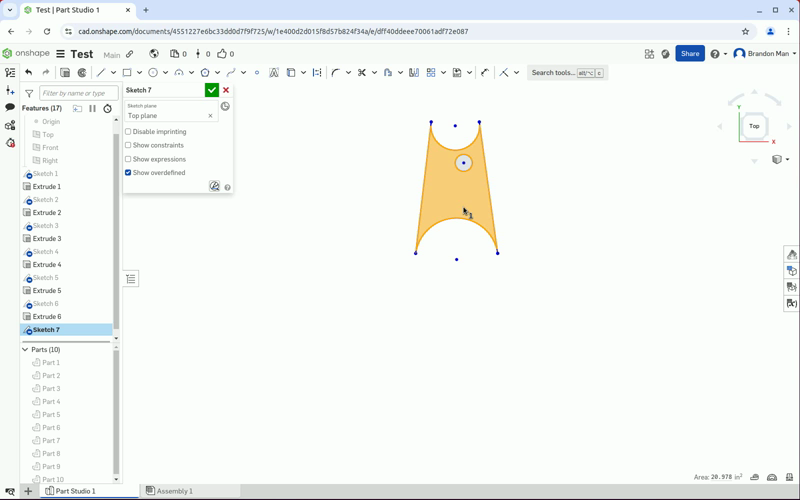
scroll(-6)
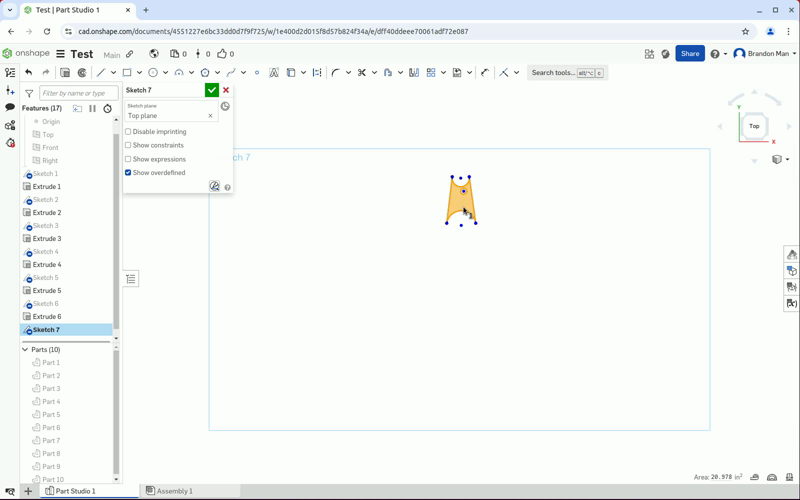
mouse_move(69, 352)
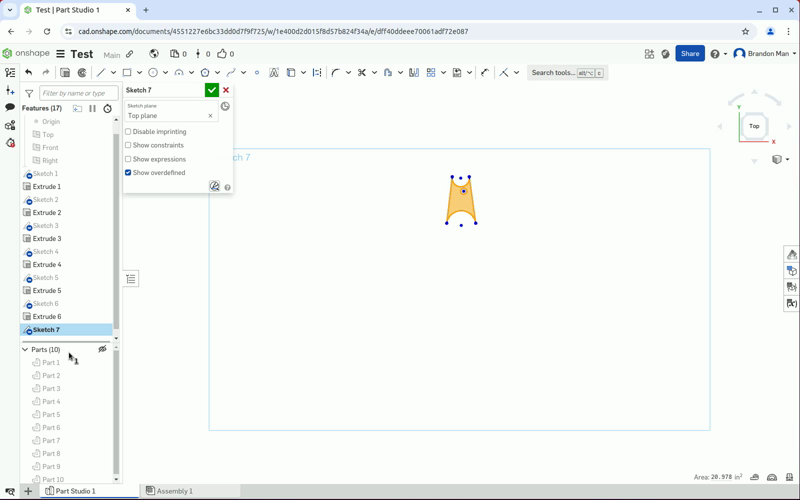
key(shift+y)
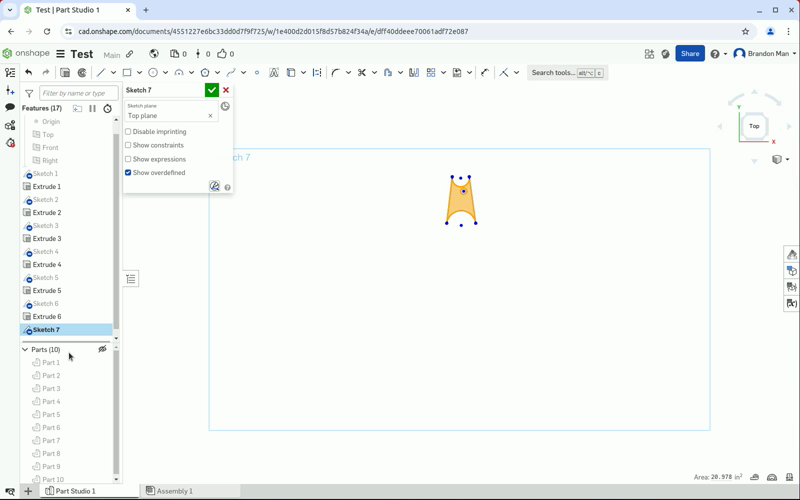
key(shift+e)
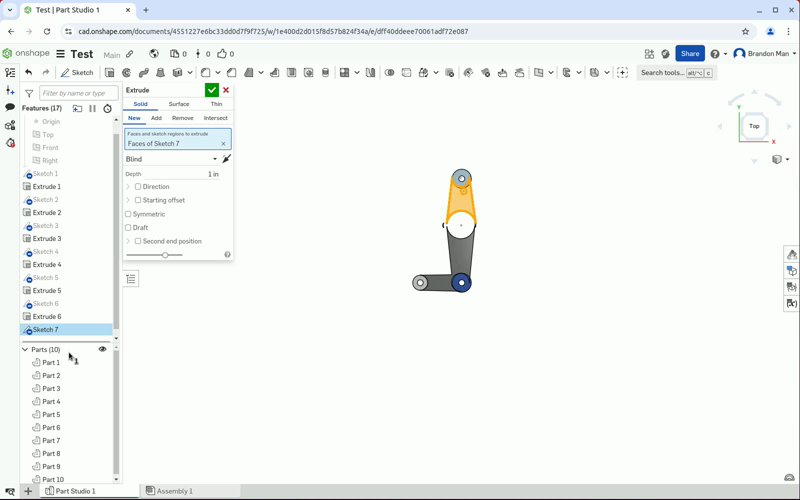
mouse_move(143, 106)
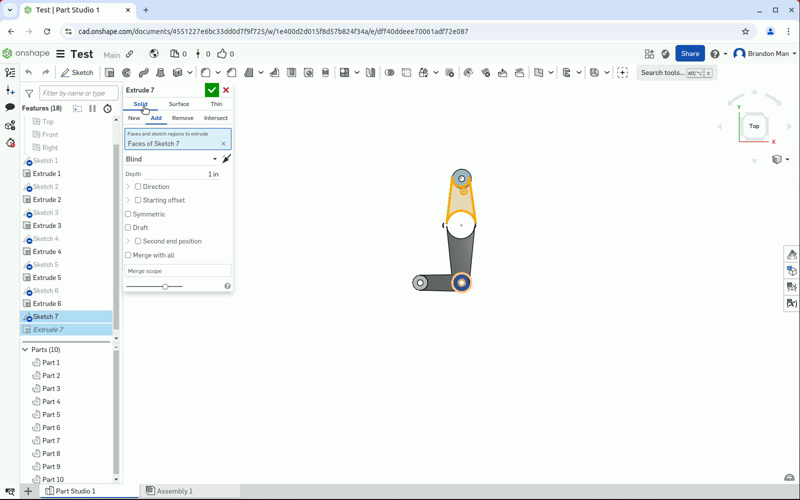
click(143, 106)
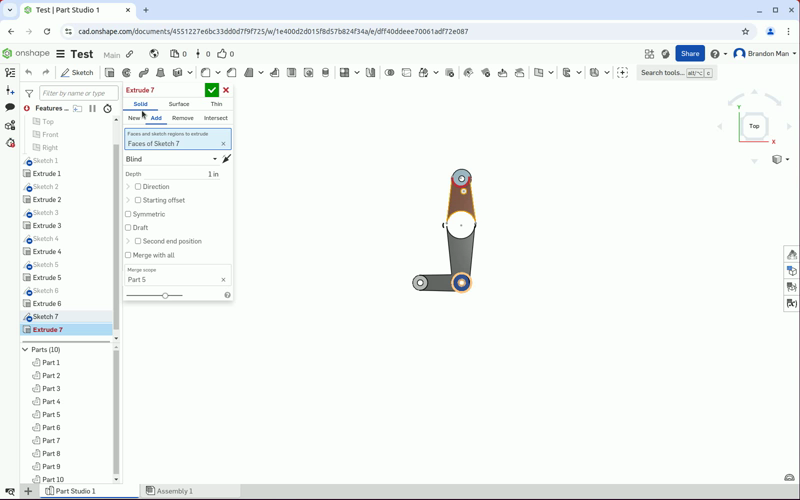
mouse_move(137, 120)
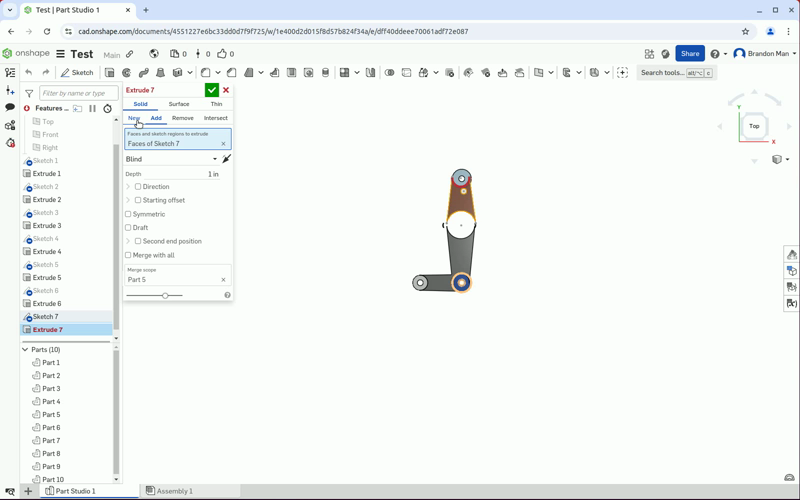
click(137, 120)
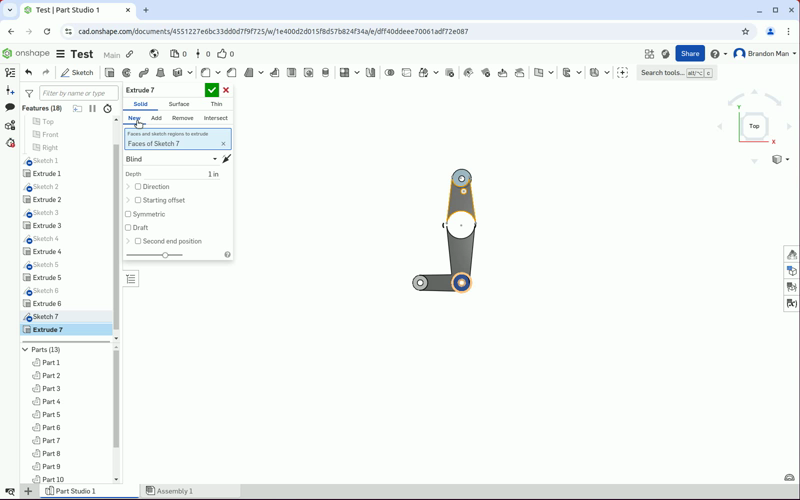
key(tab, 4)
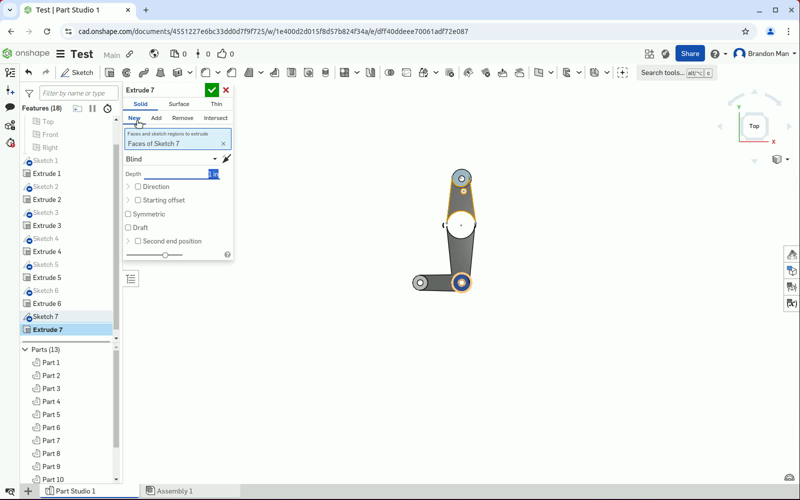
text(0.481)
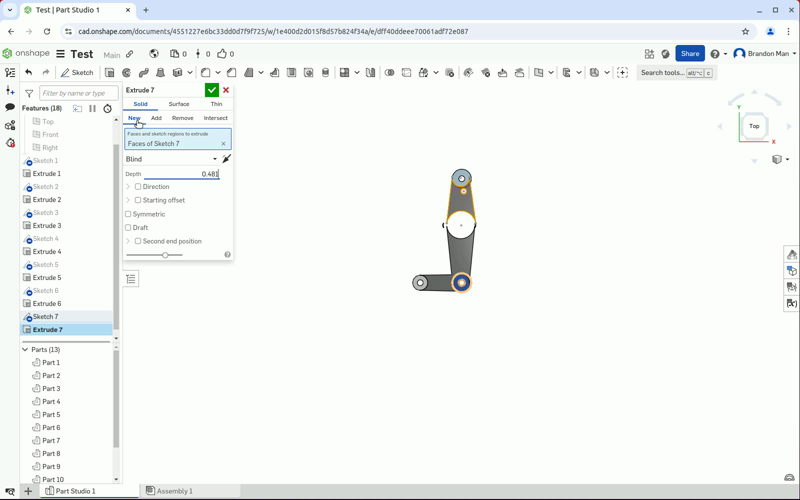
key(enter)
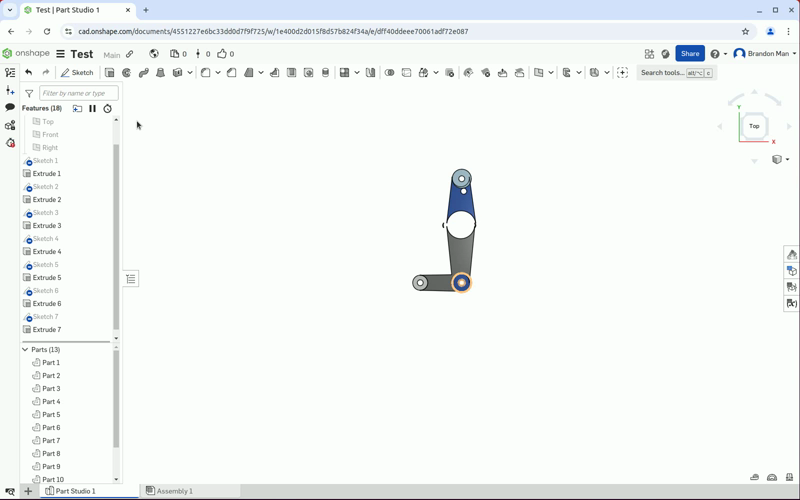
key(shift+h)
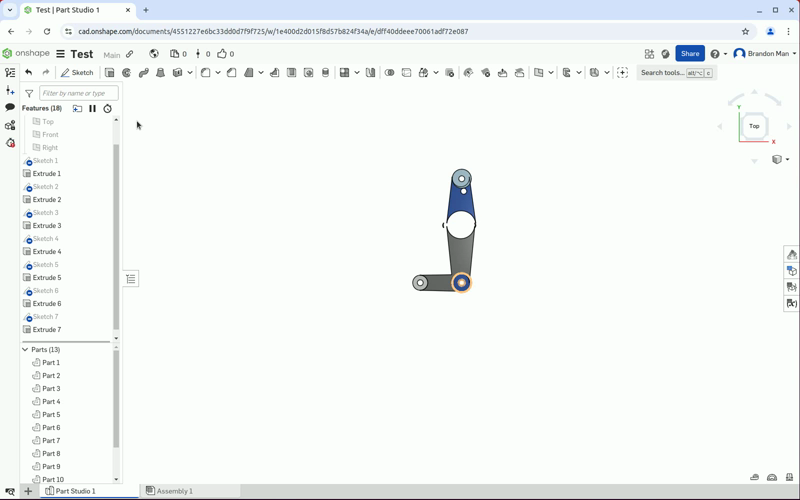
key(shift+h)
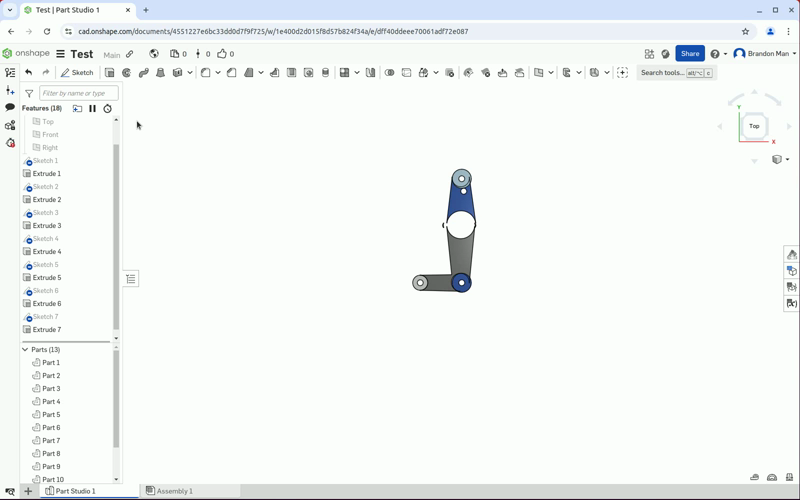
mouse_move(69, 163)
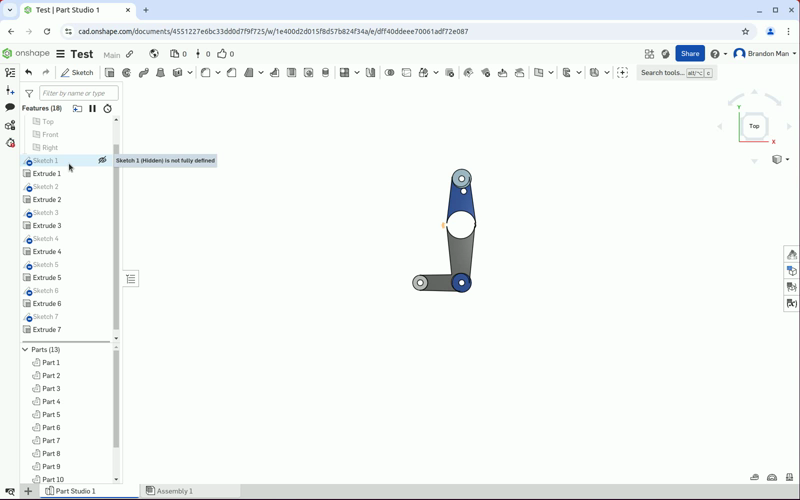
click(69, 163)
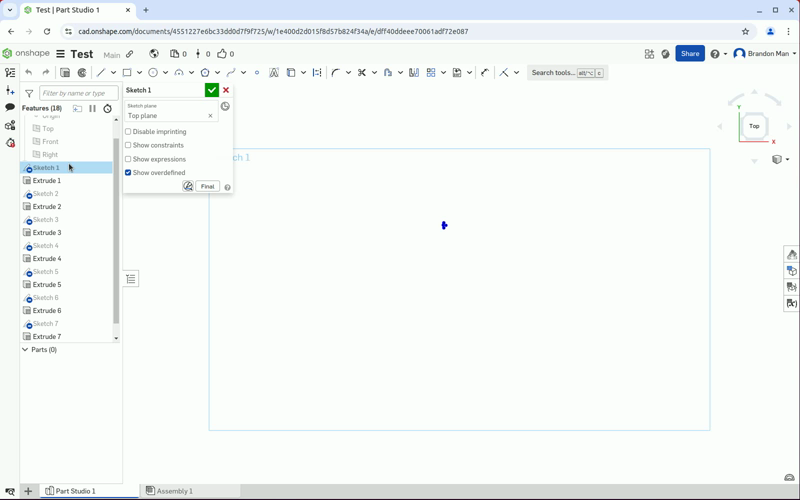
mouse_move(229, 92)
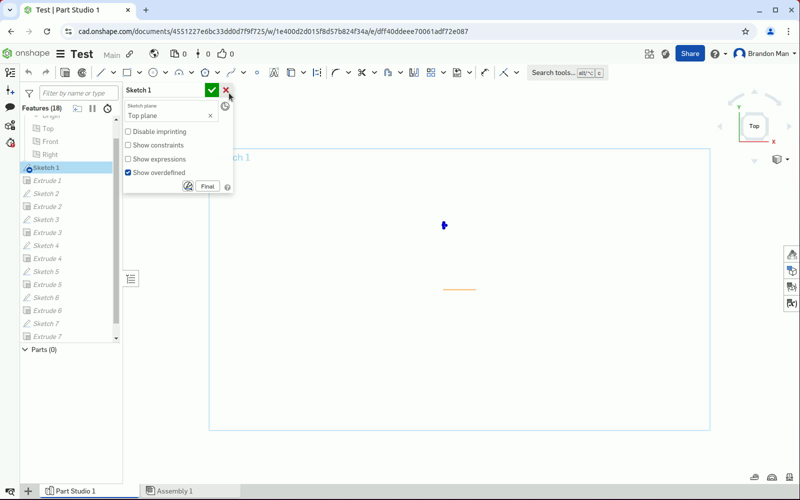
click(229, 92)
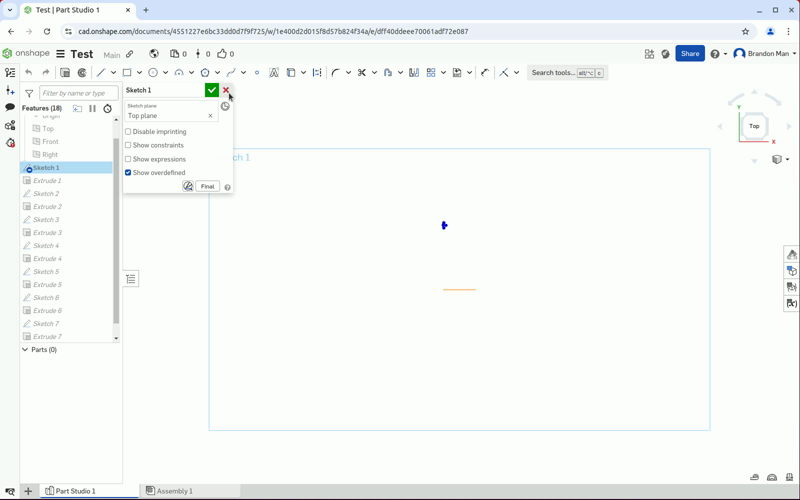
key(shift+s)
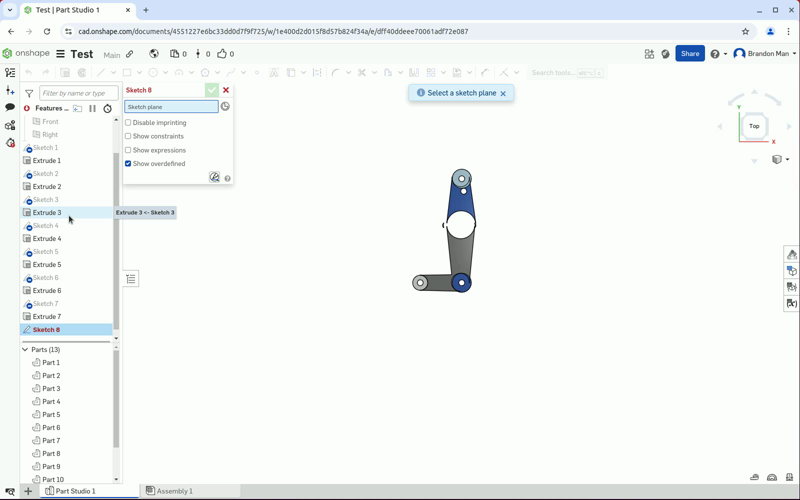
scroll(3)
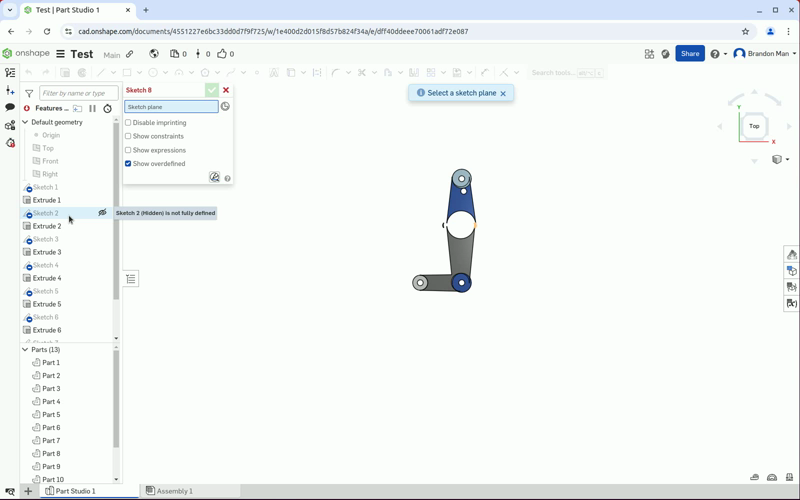
mouse_move(69, 150)
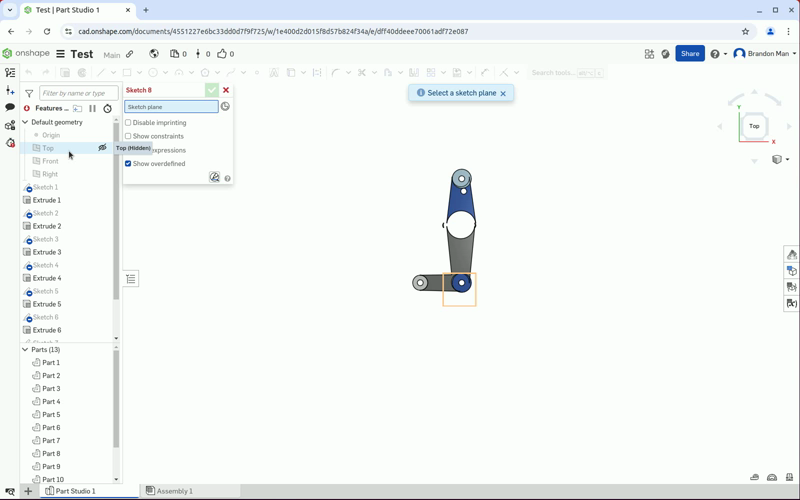
click(69, 150)
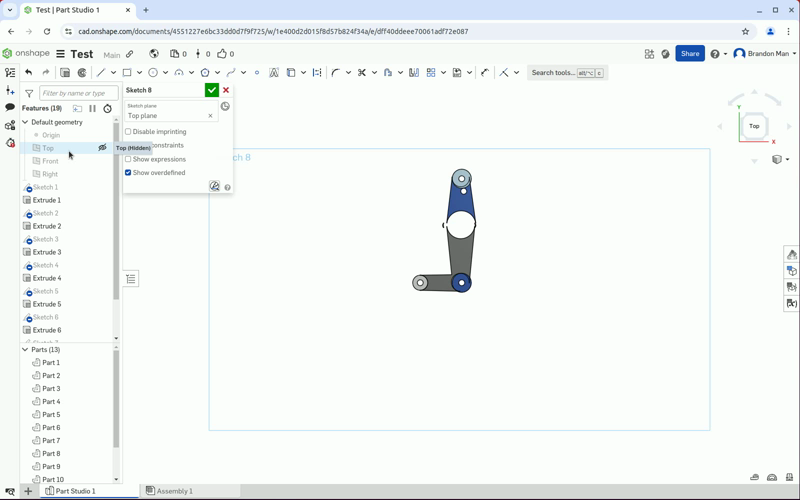
mouse_move(69, 352)
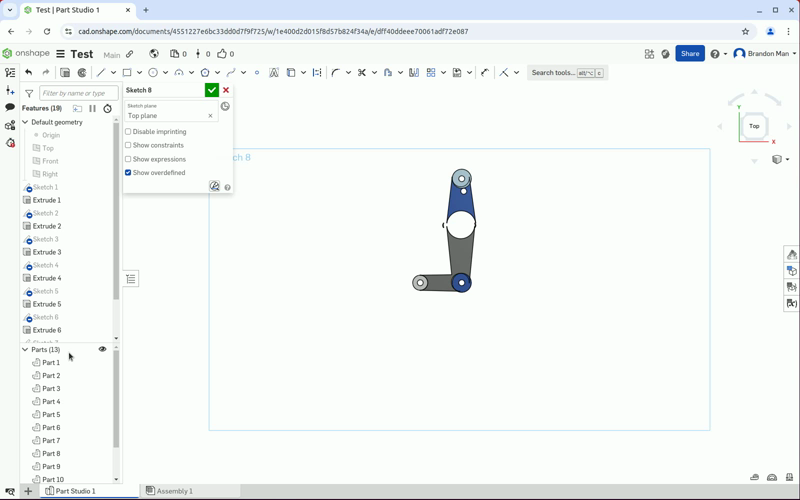
key(y)
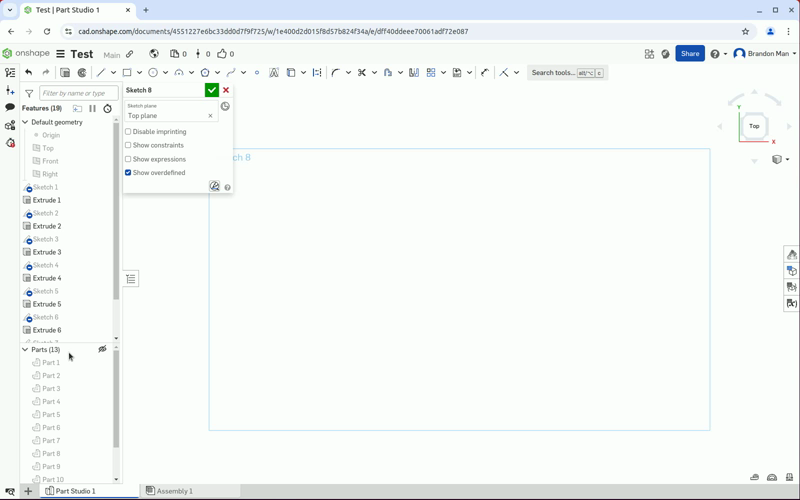
key(c)
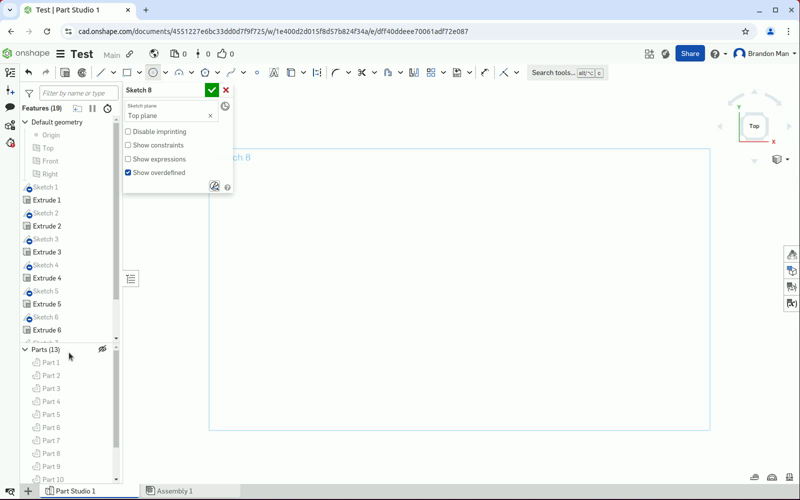
key_down(shift)
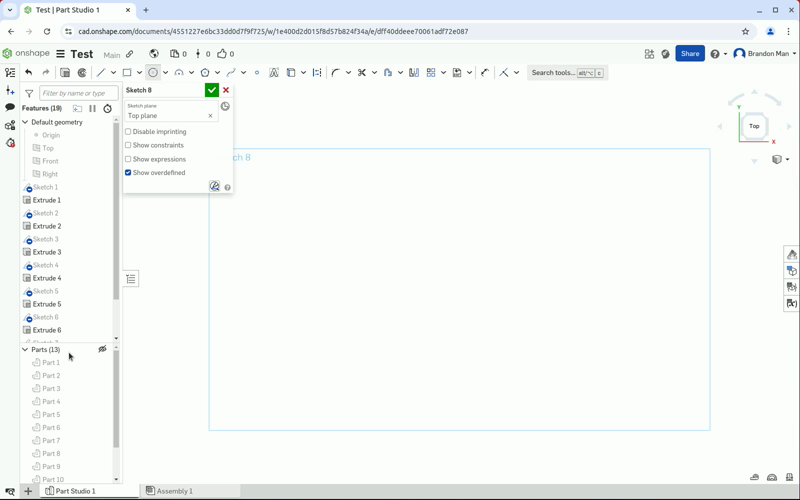
mouse_move(461, 225)
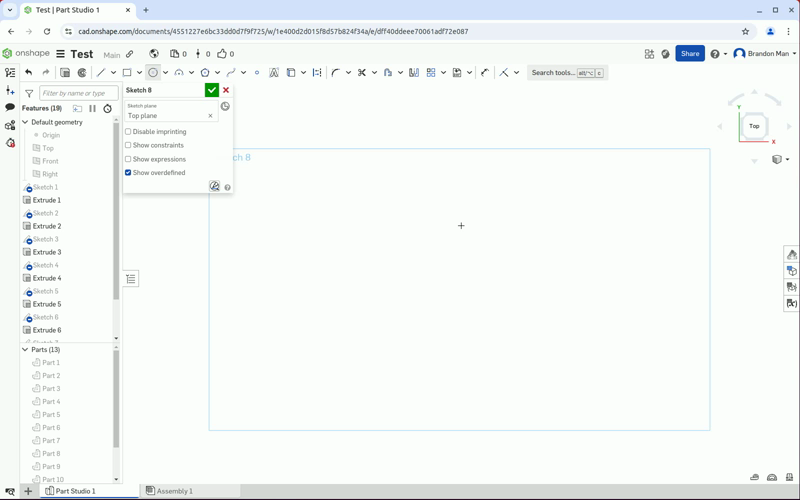
click(461, 225)
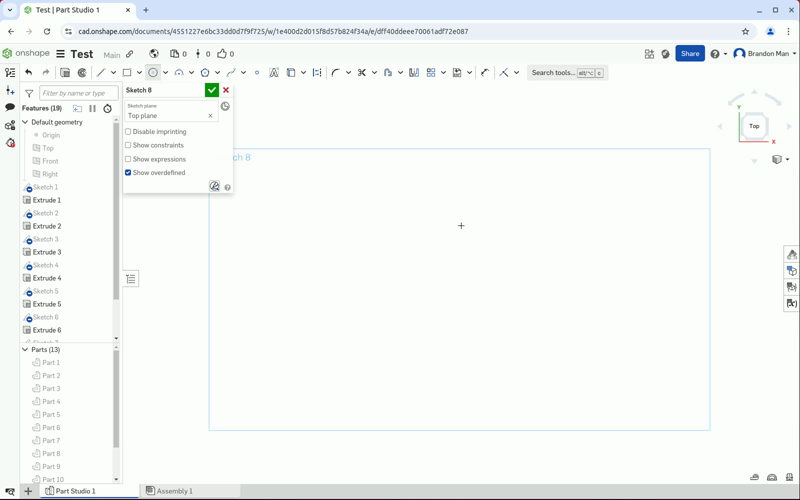
key_up(shift)
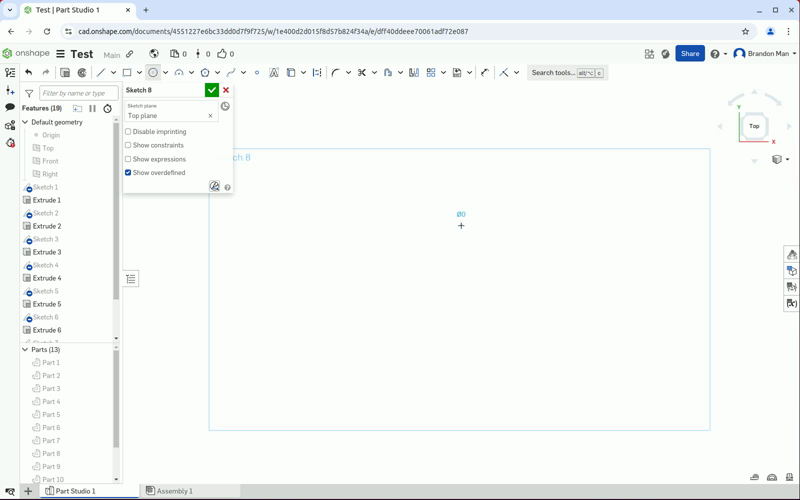
mouse_move(476, 225)
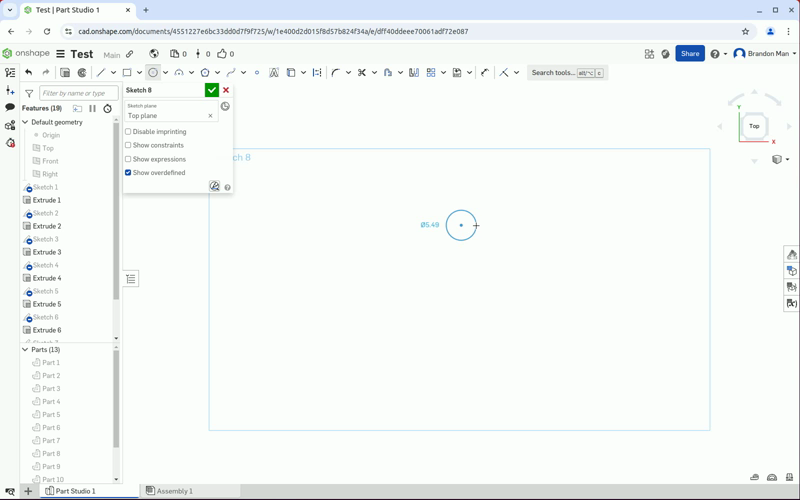
click(476, 225)
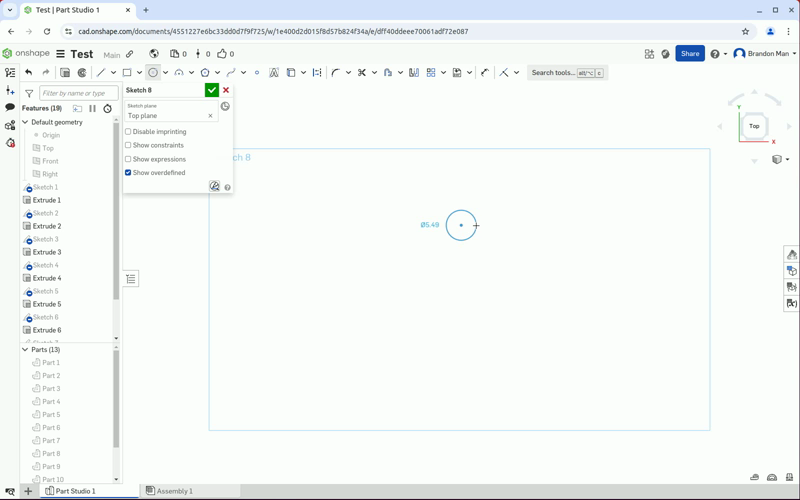
key(esc)
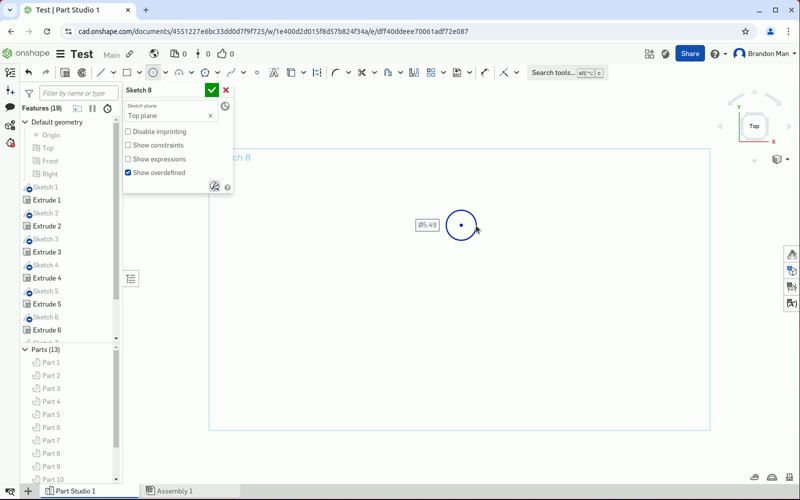
key(c)
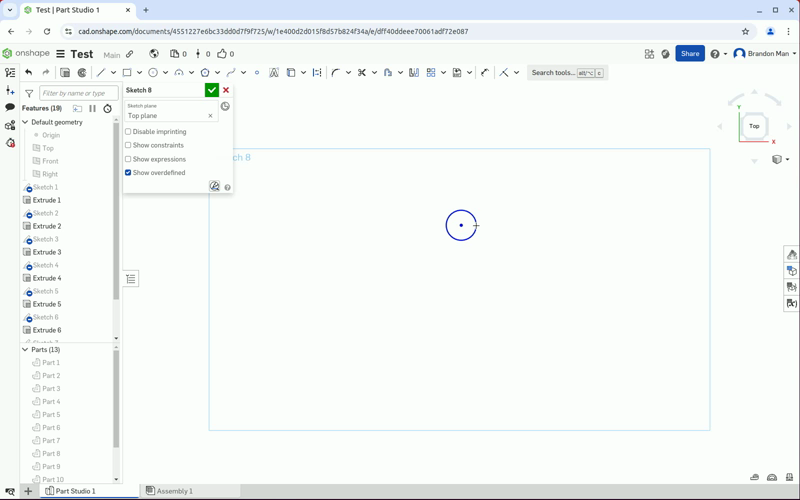
key_down(shift)
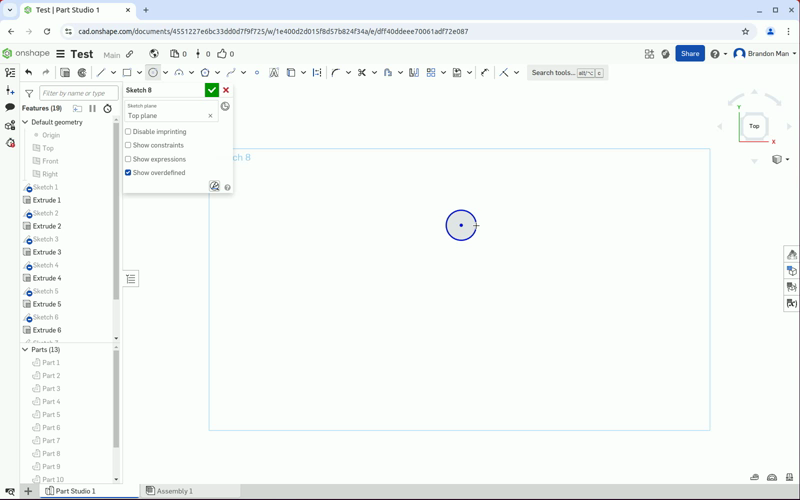
mouse_move(461, 225)
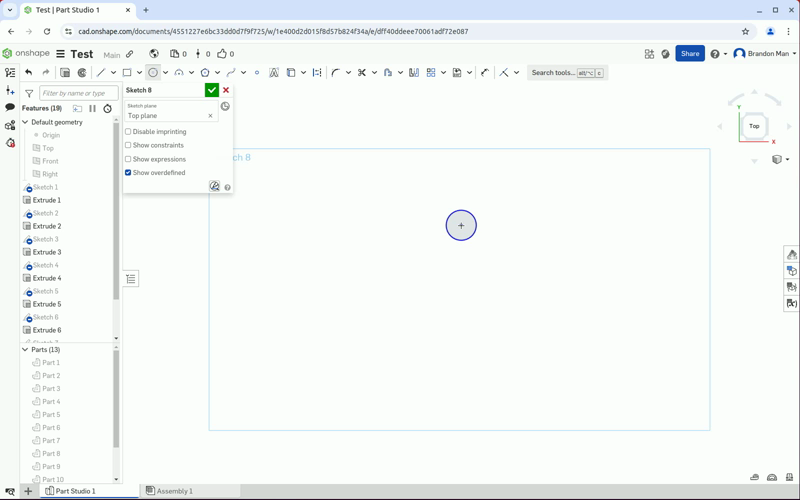
click(461, 225)
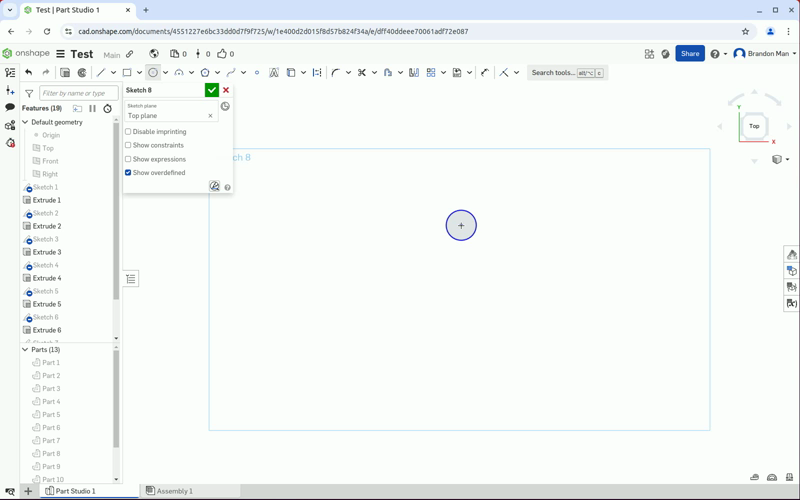
key_up(shift)
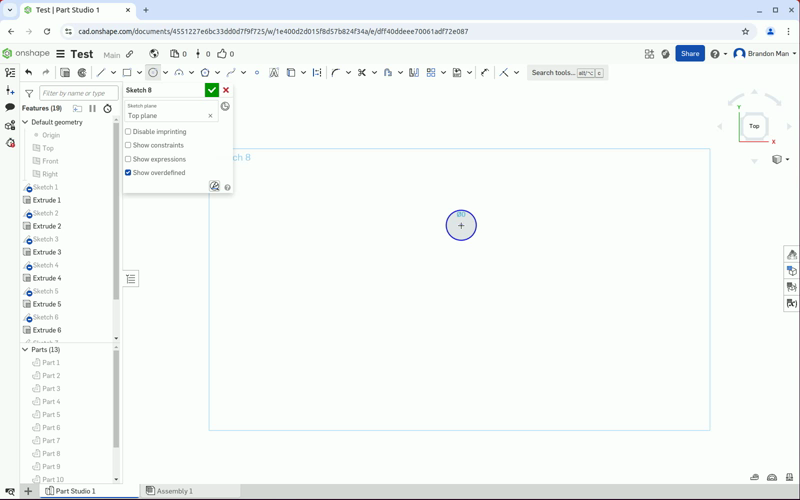
mouse_move(464, 225)
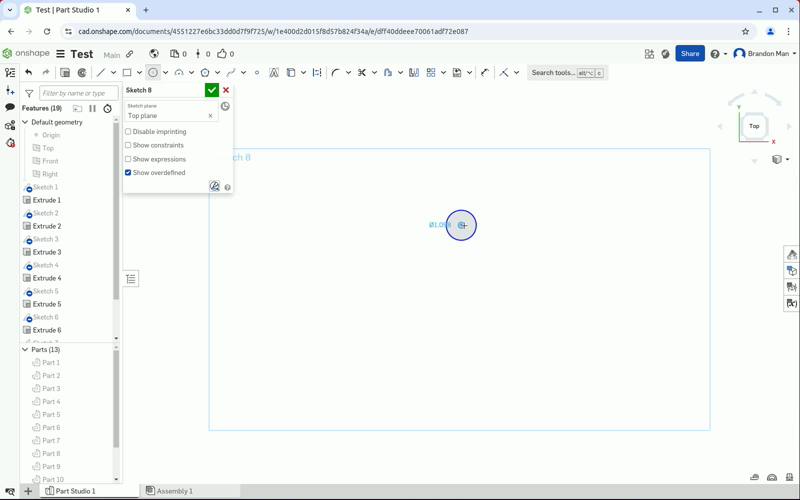
scroll(6)
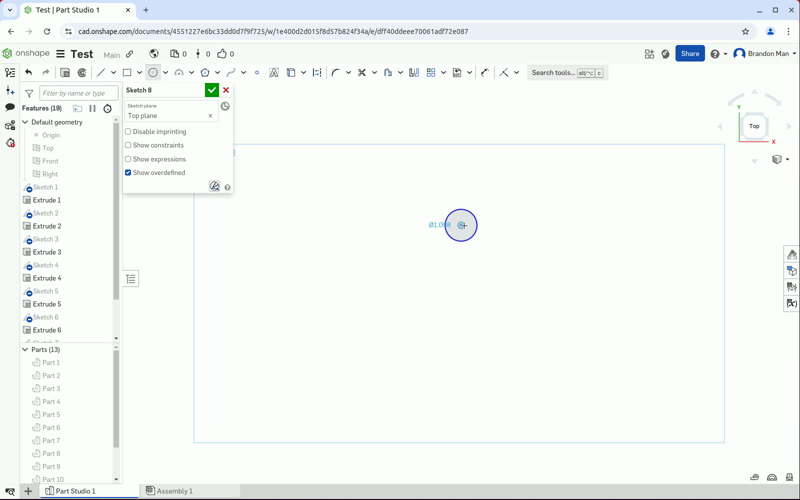
scroll(6)
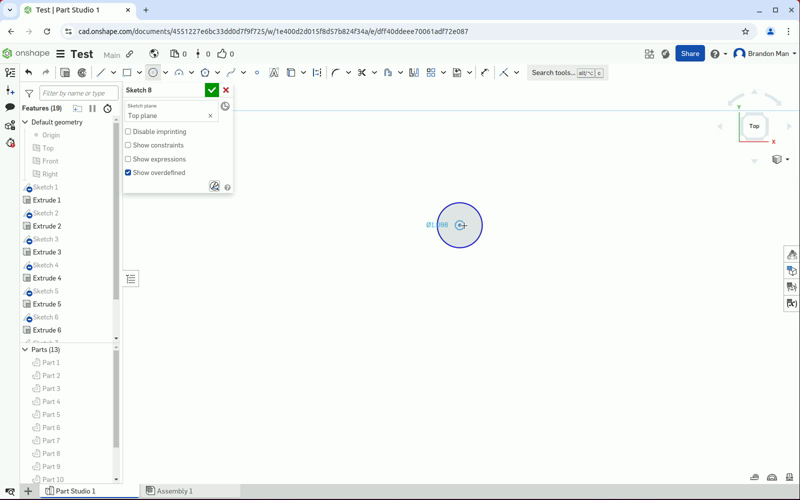
scroll(6)
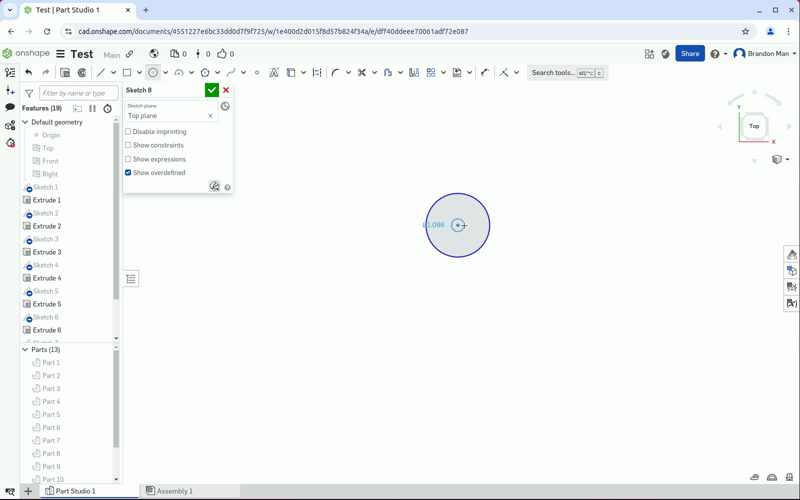
scroll(6)
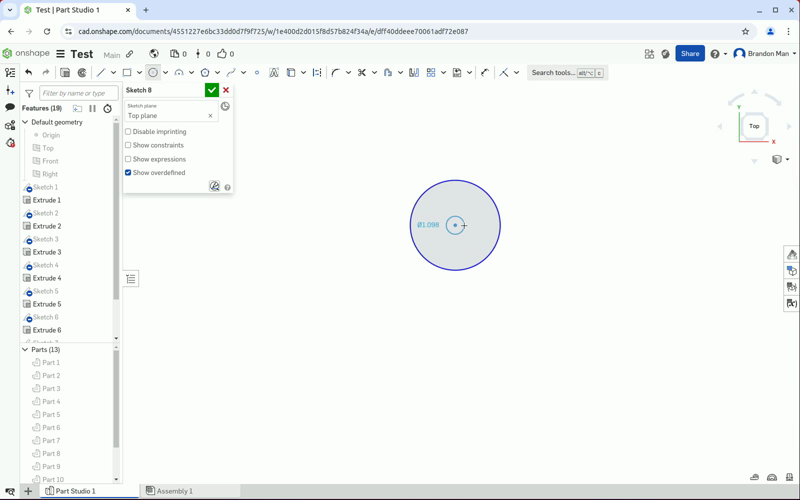
scroll(6)
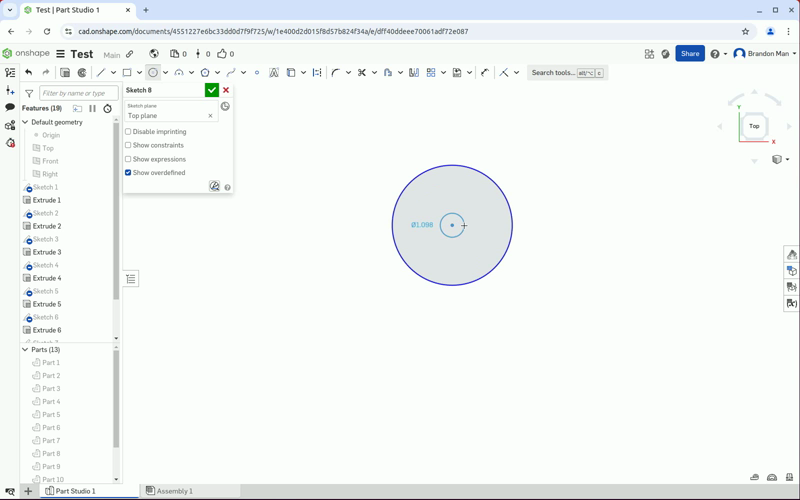
scroll(6)
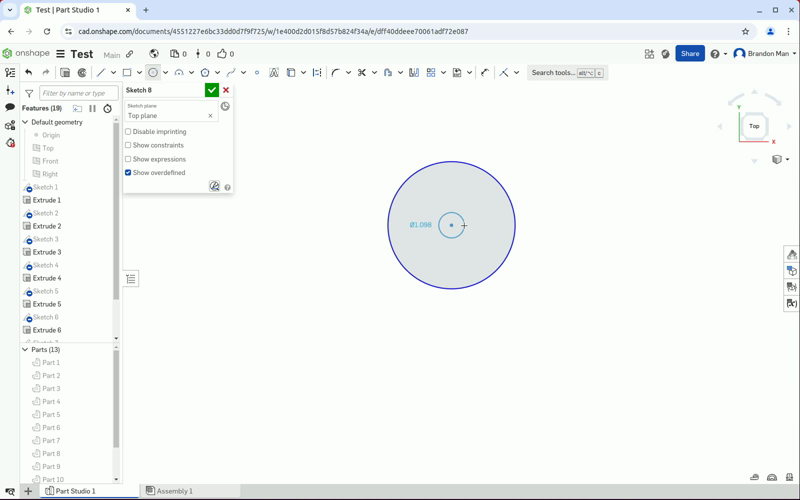
scroll(6)
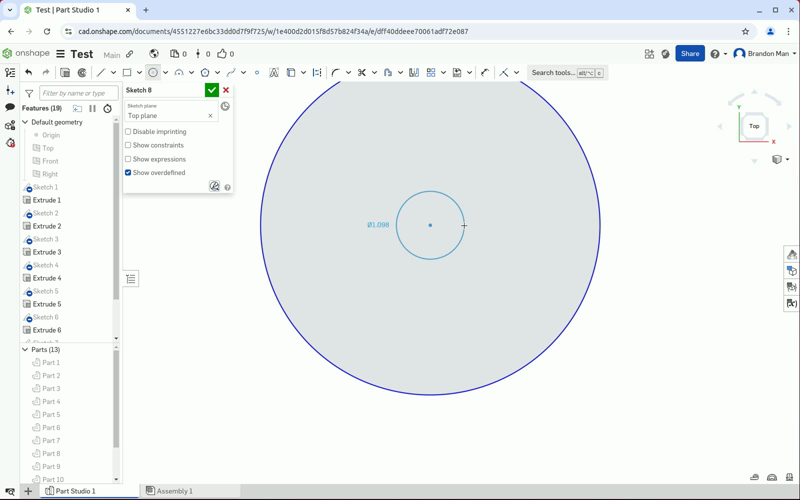
click(464, 225)
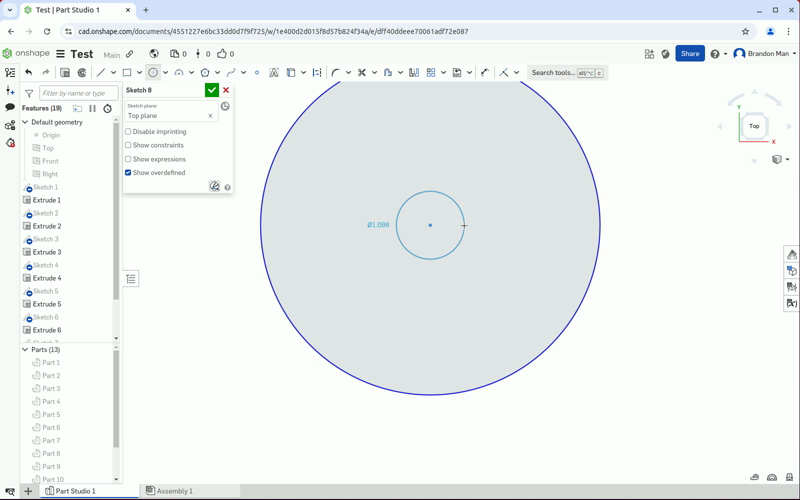
scroll(-6)
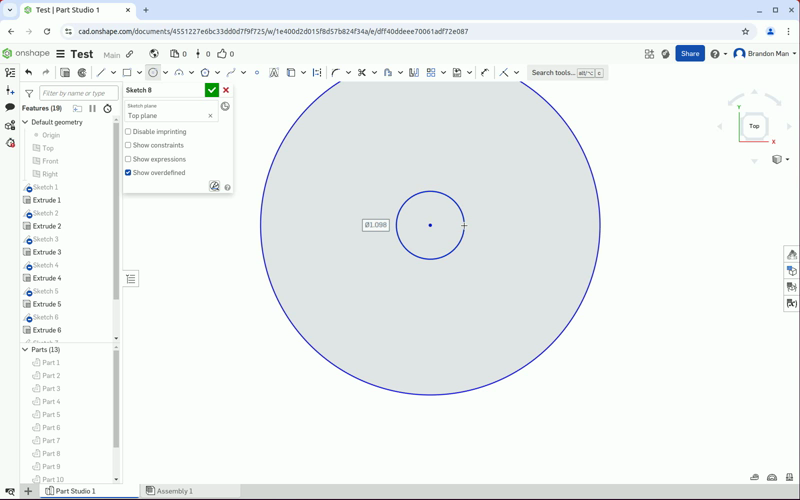
scroll(-6)
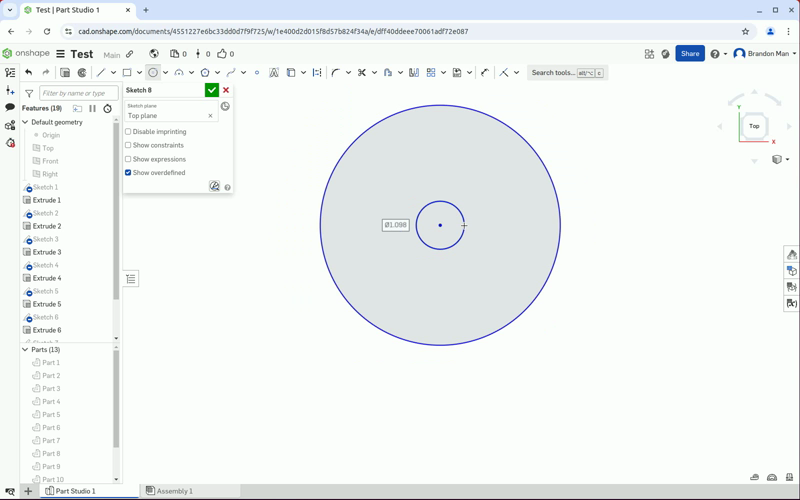
scroll(-6)
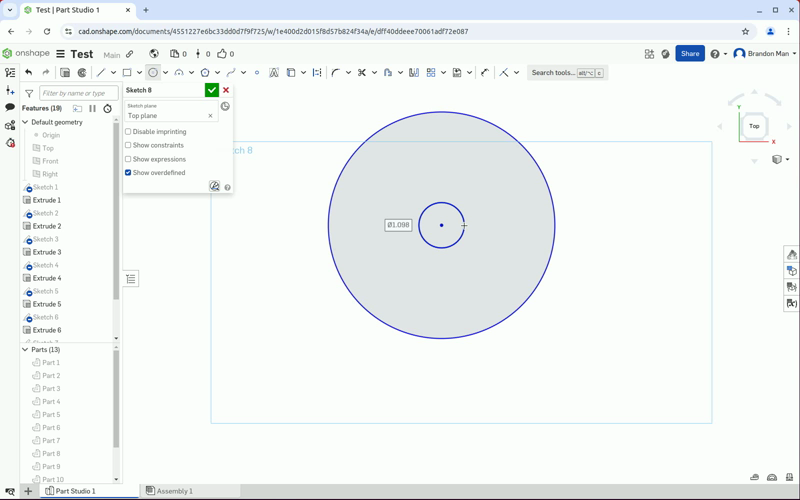
scroll(-6)
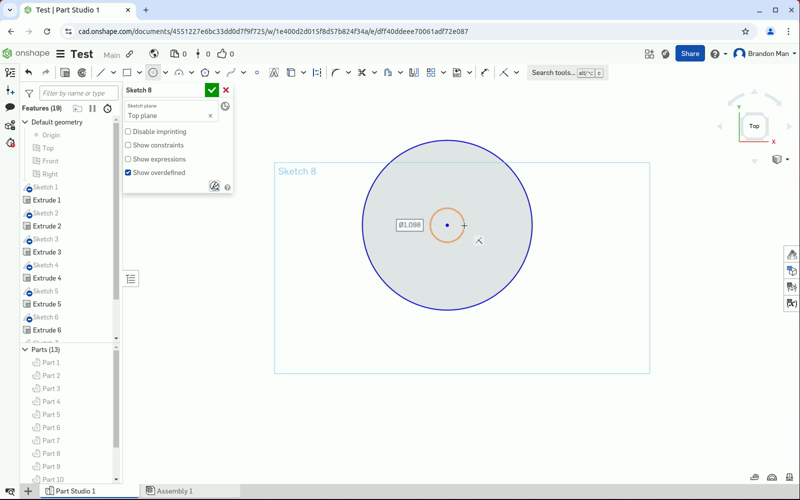
scroll(-6)
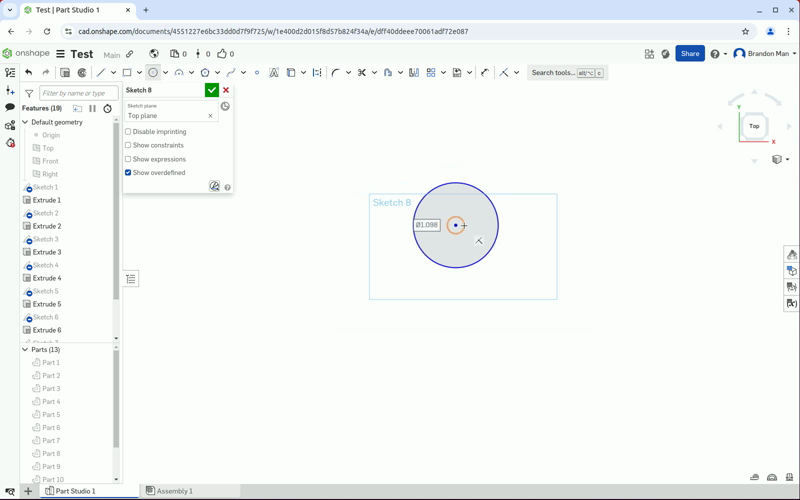
scroll(-6)
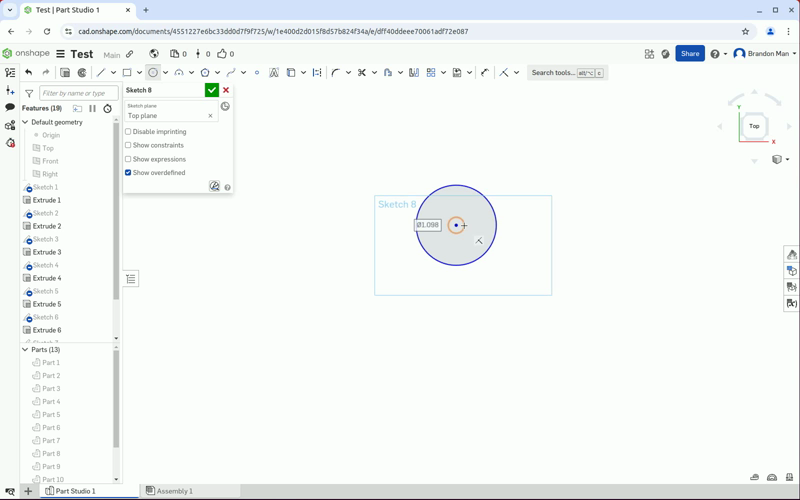
scroll(-6)
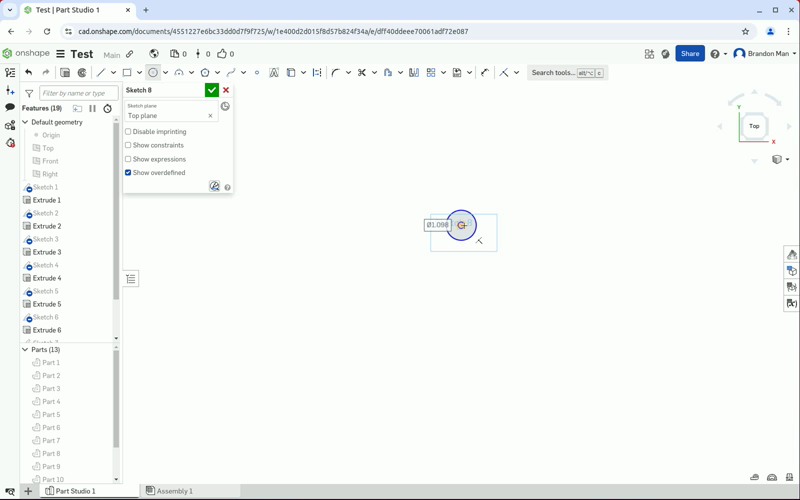
key(esc)
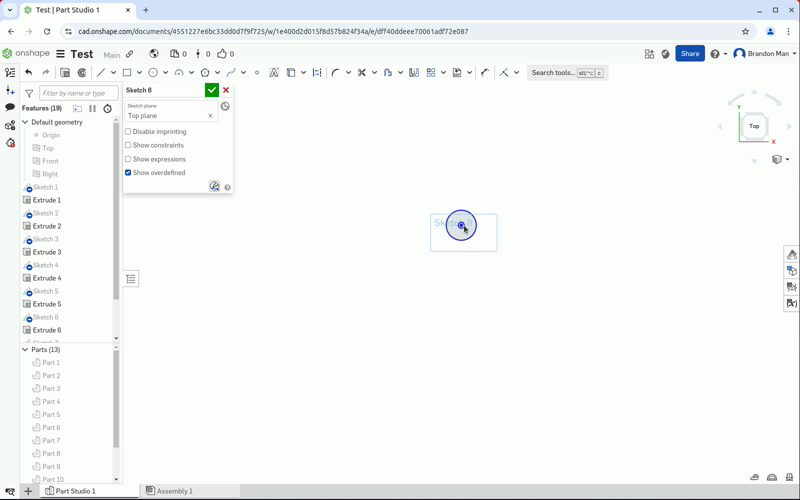
mouse_move(462, 236)
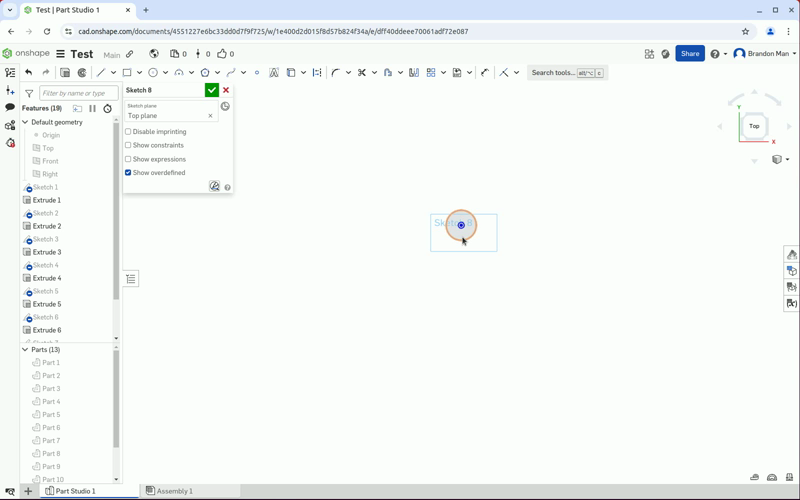
scroll(6)
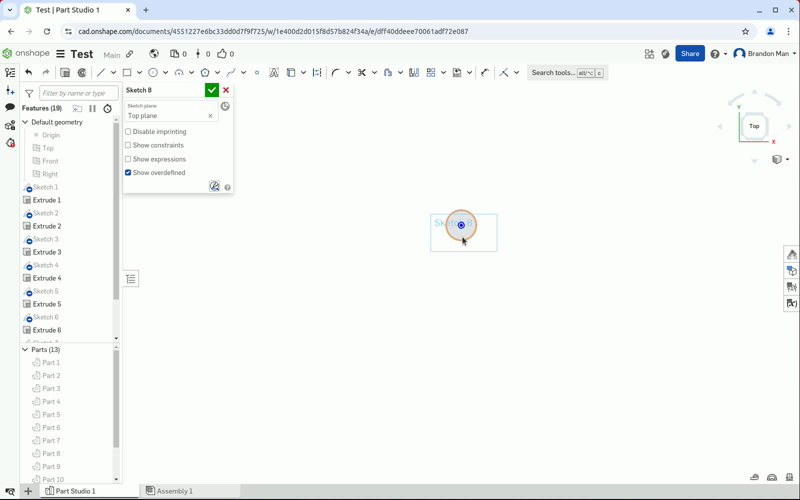
scroll(6)
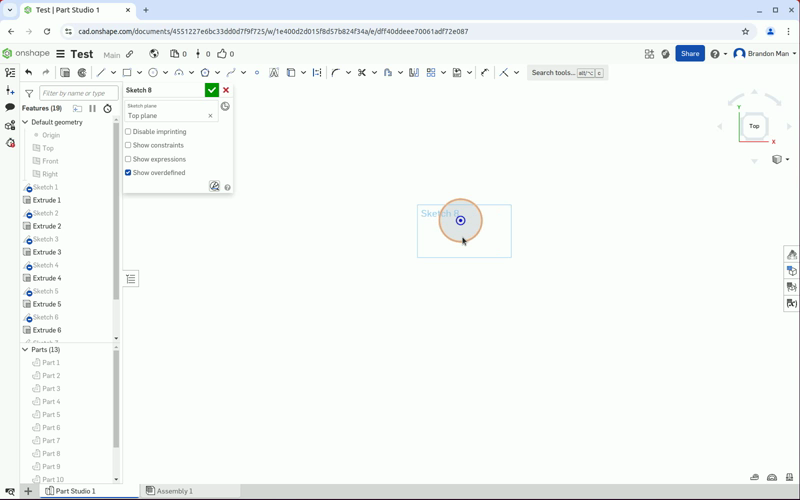
scroll(6)
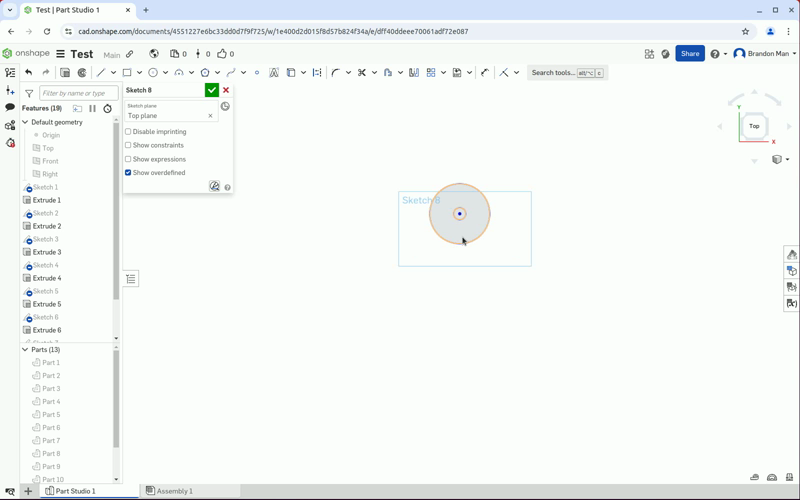
scroll(6)
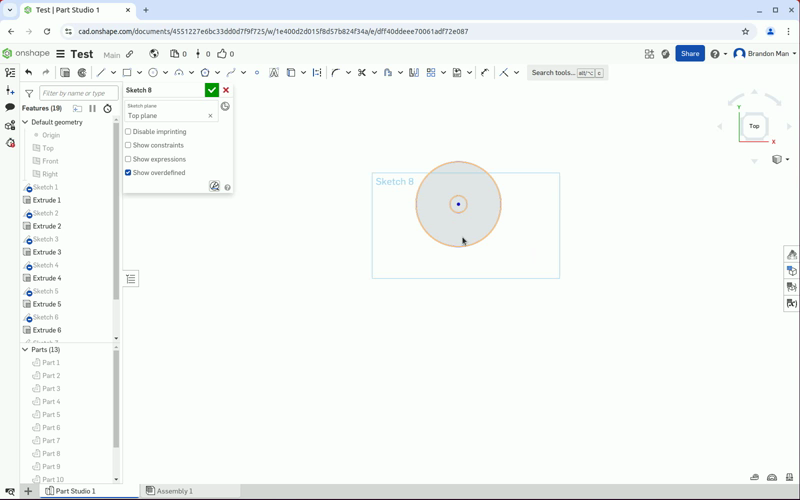
scroll(6)
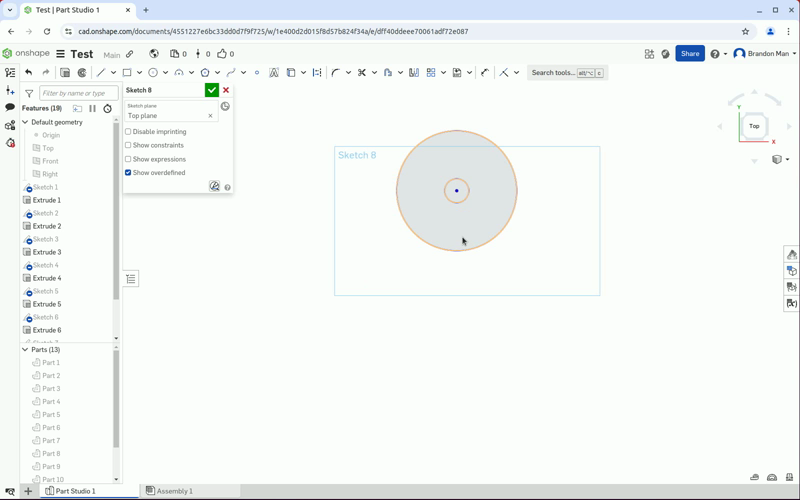
scroll(6)
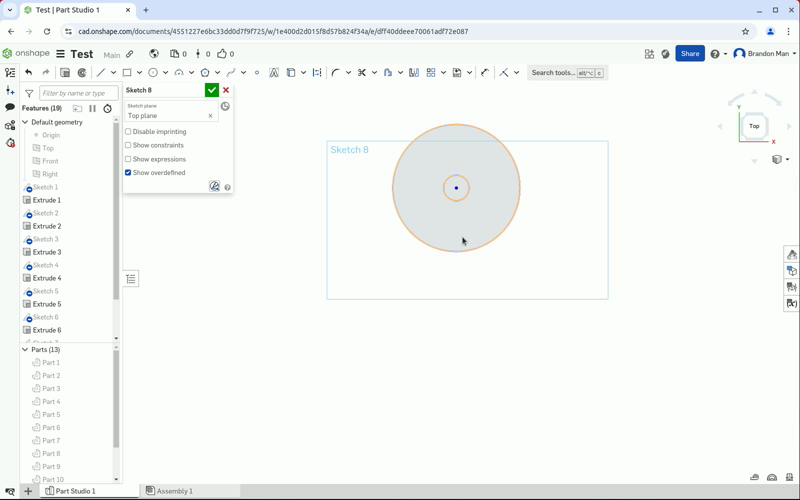
scroll(6)
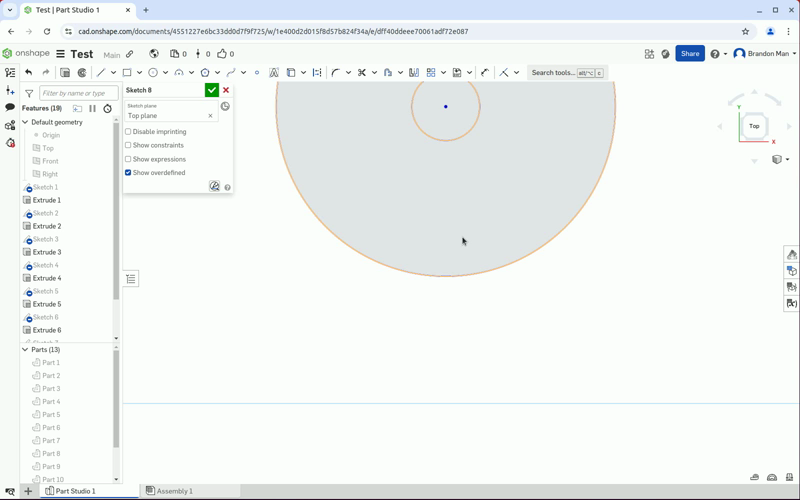
click(462, 236)
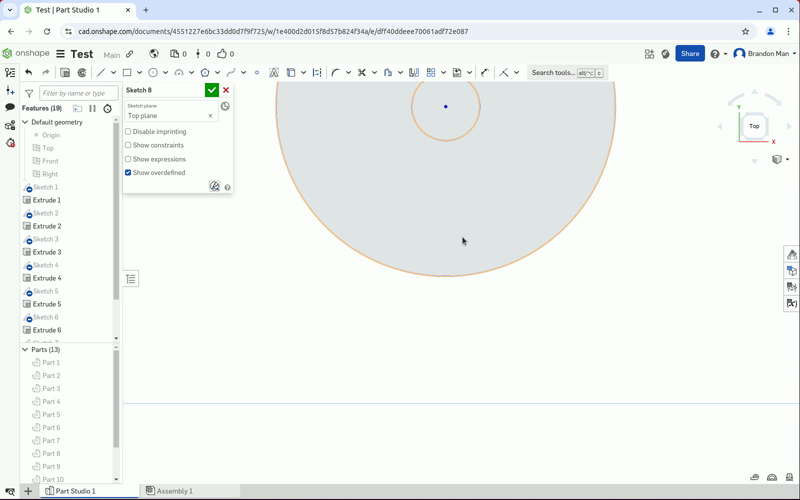
scroll(-6)
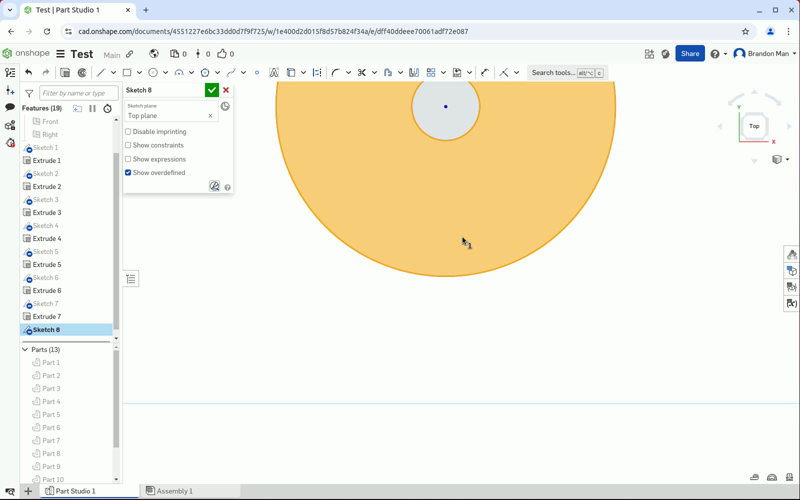
scroll(-6)
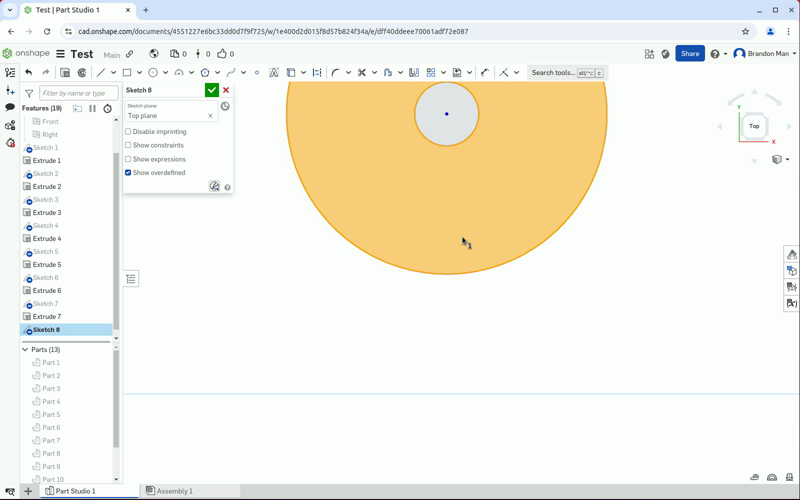
scroll(-6)
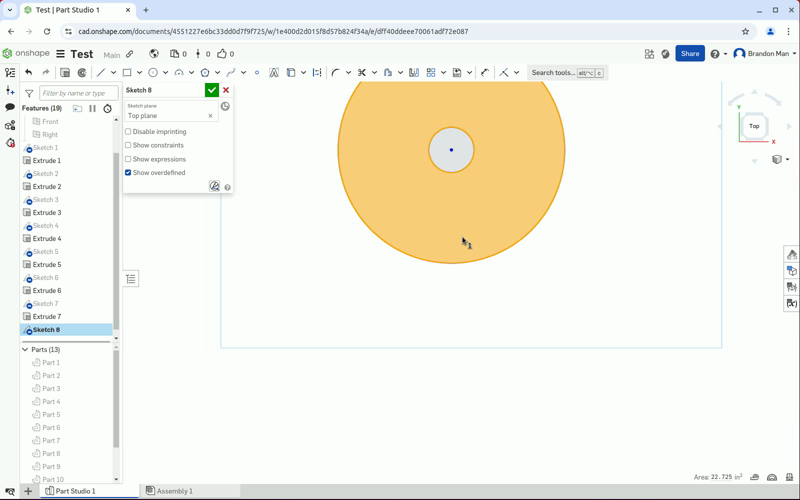
scroll(-6)
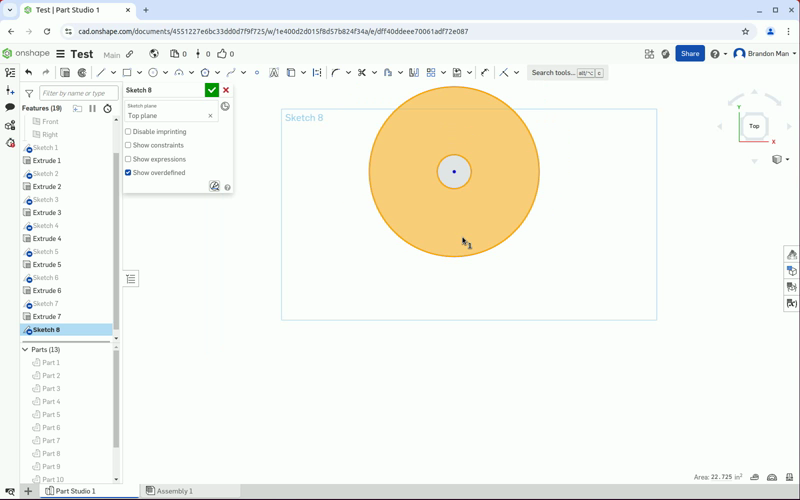
scroll(-6)
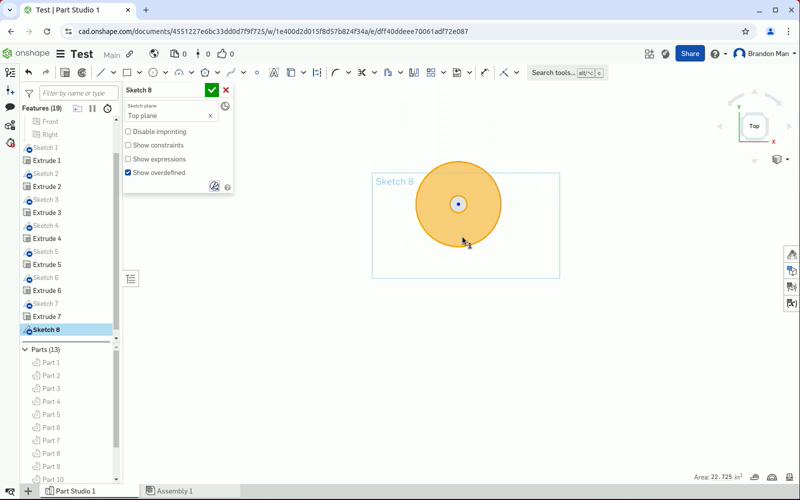
scroll(-6)
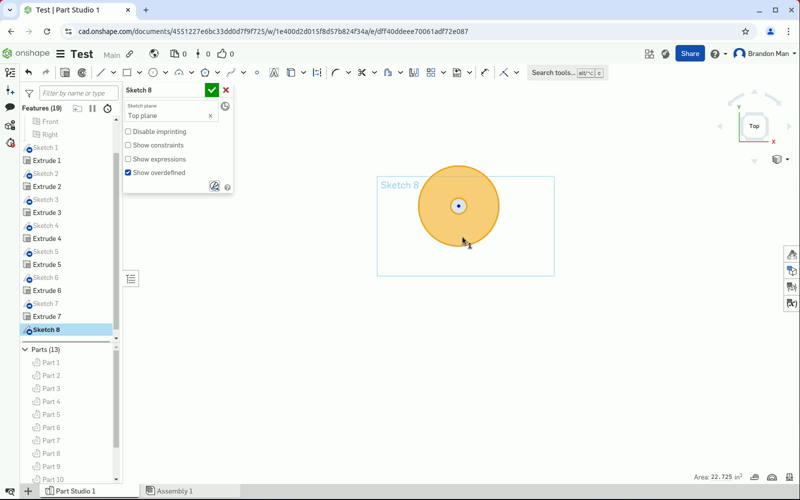
scroll(-6)
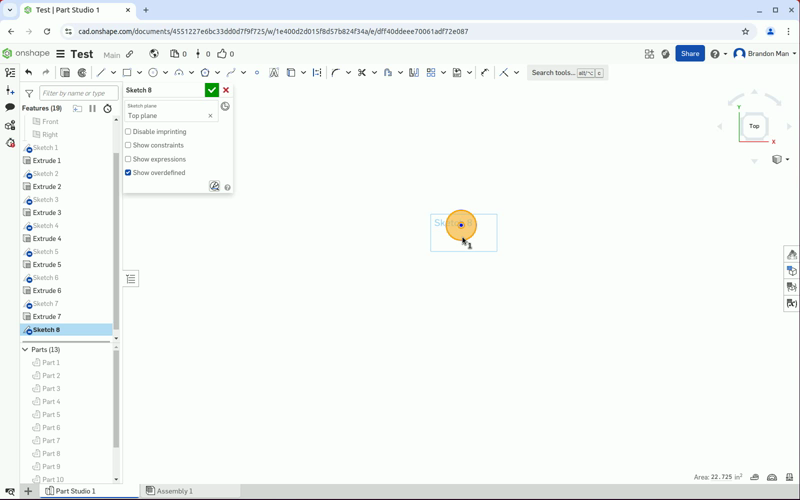
mouse_move(69, 352)
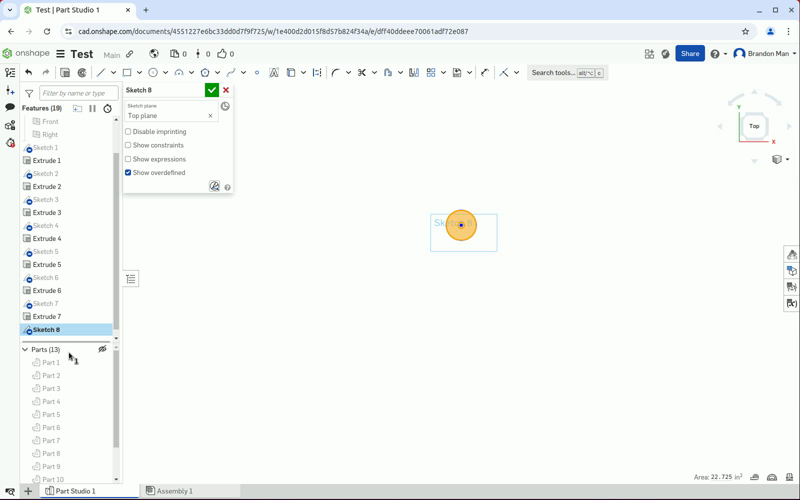
key(shift+y)
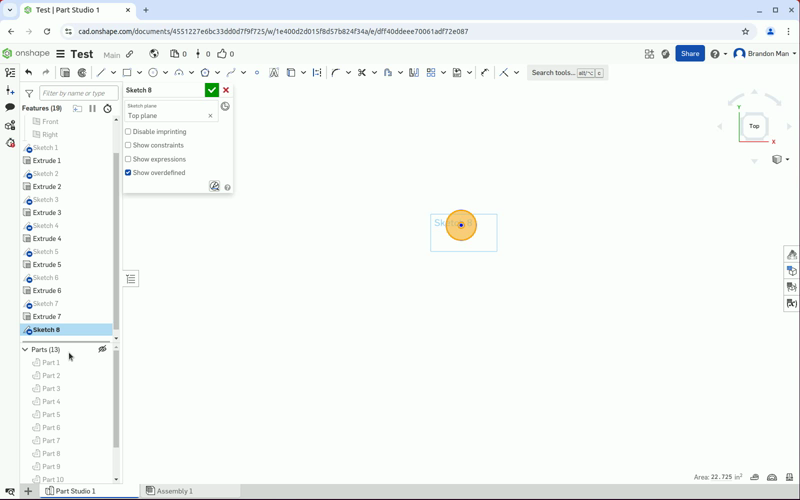
key(shift+e)
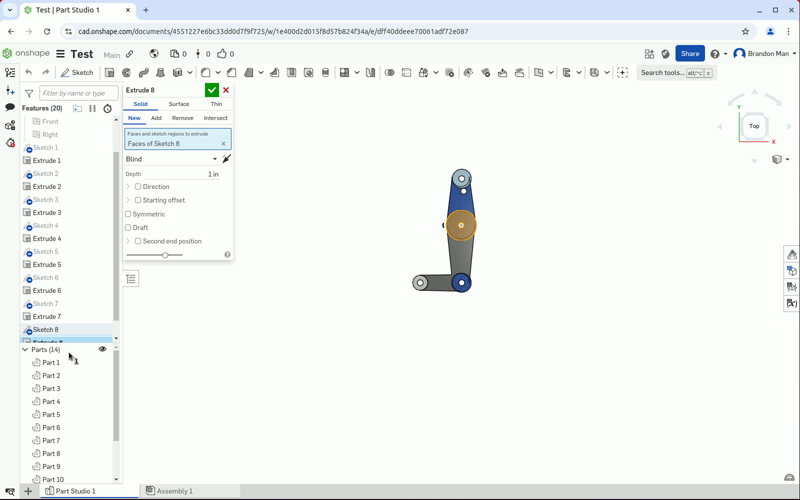
mouse_move(143, 106)
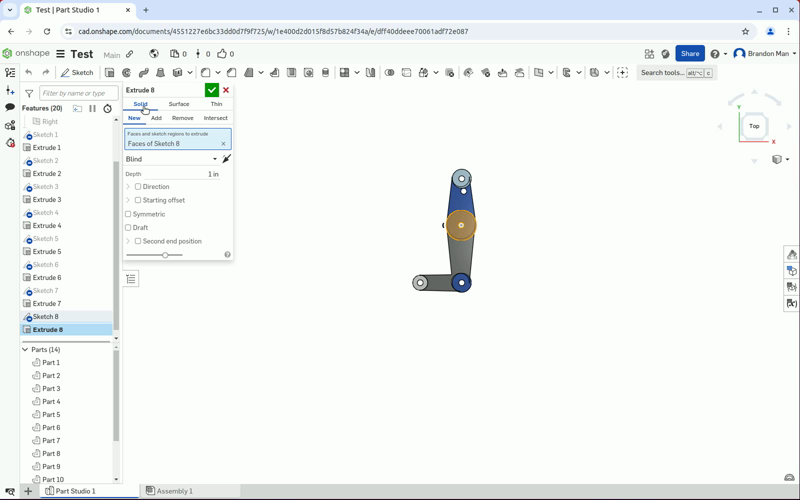
click(143, 106)
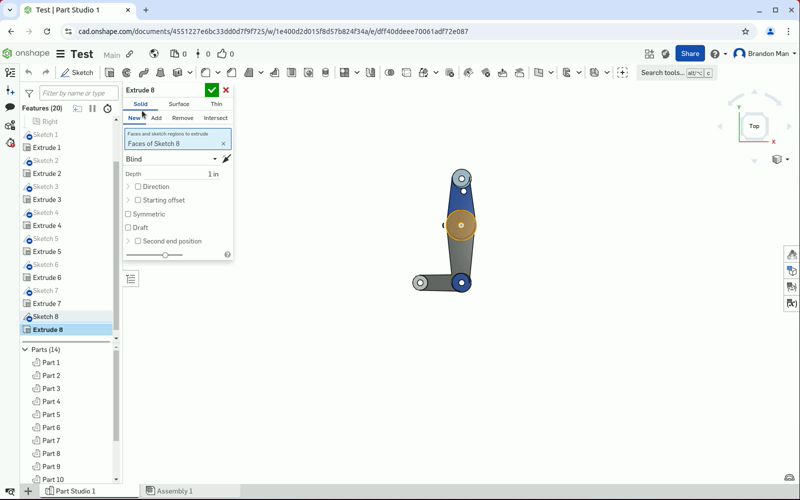
mouse_move(137, 120)
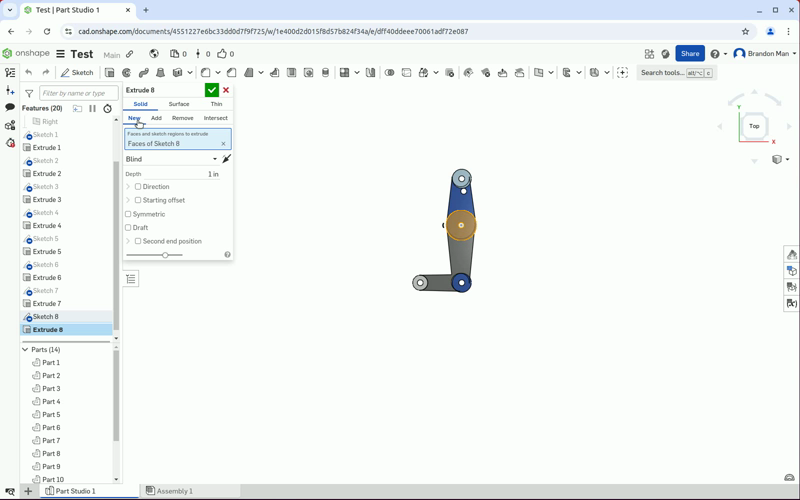
click(137, 120)
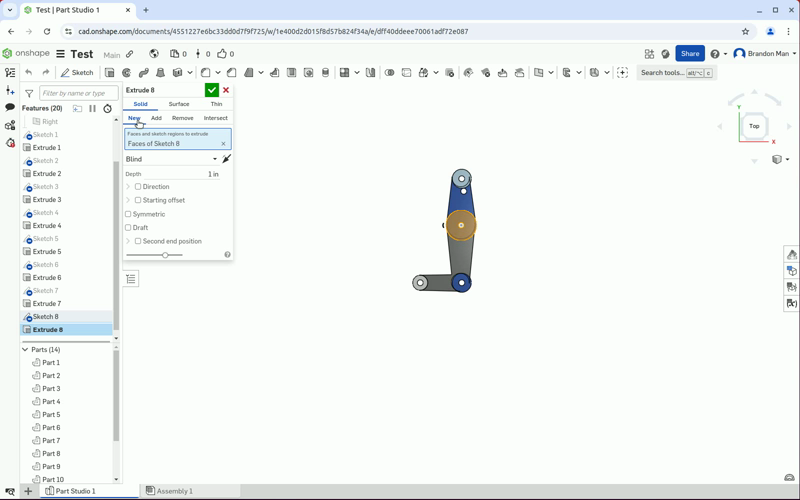
key(tab, 4)
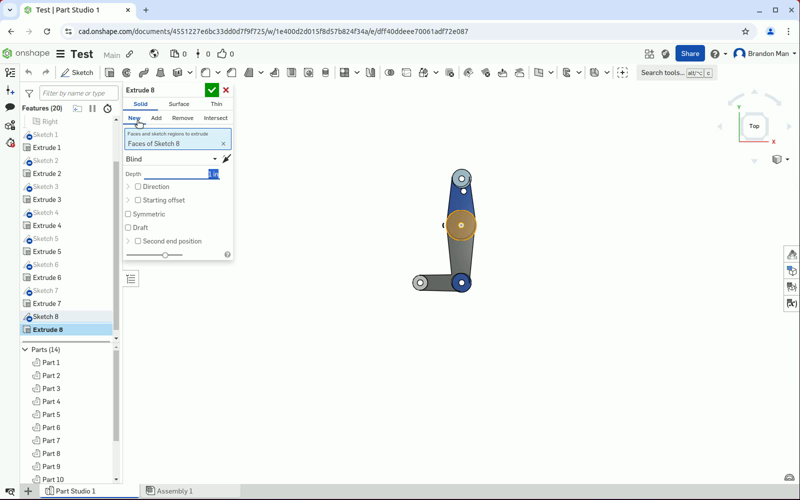
text(0.481)
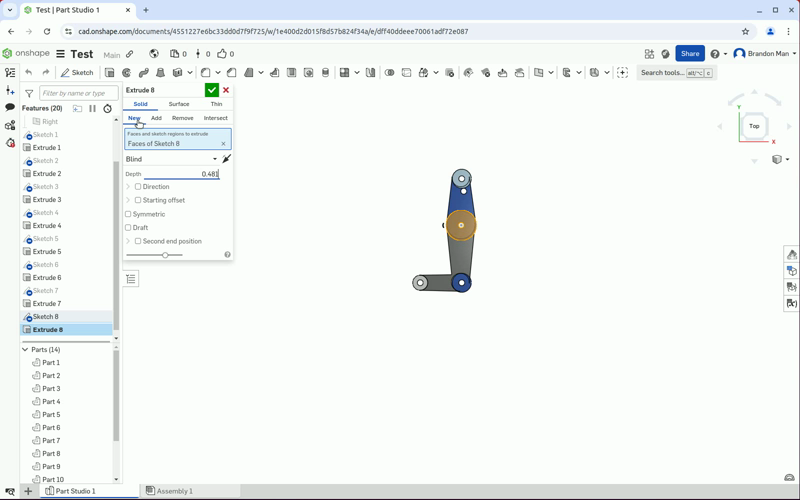
key(enter)
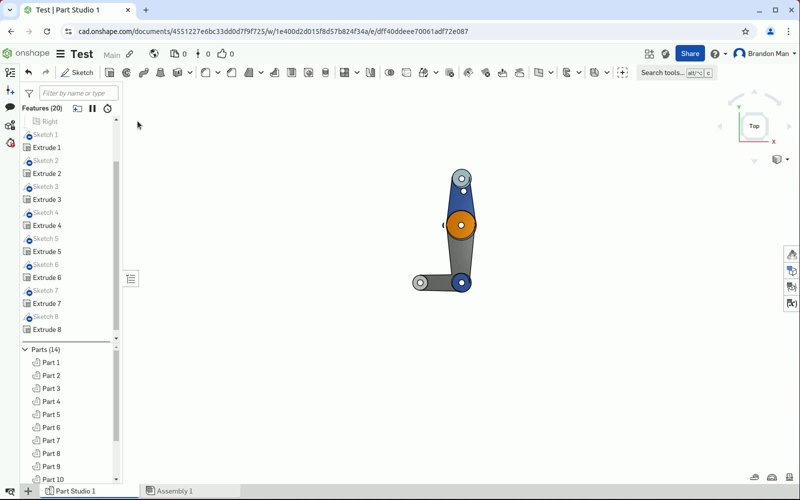
key(shift+h)
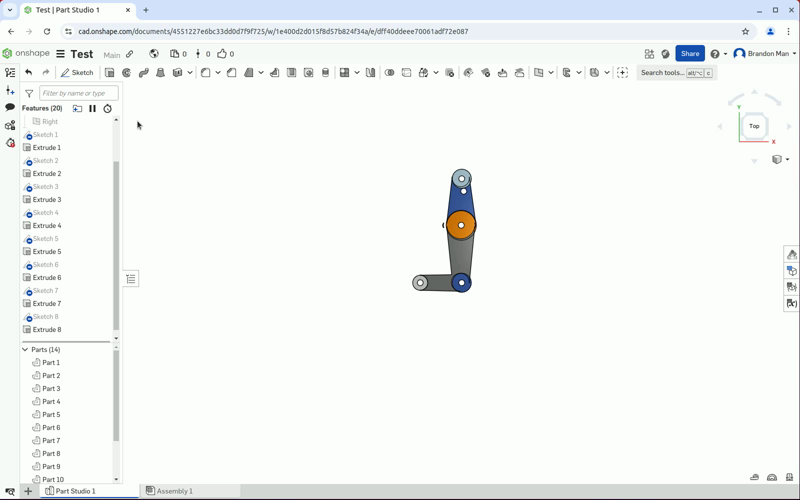
key(shift+h)
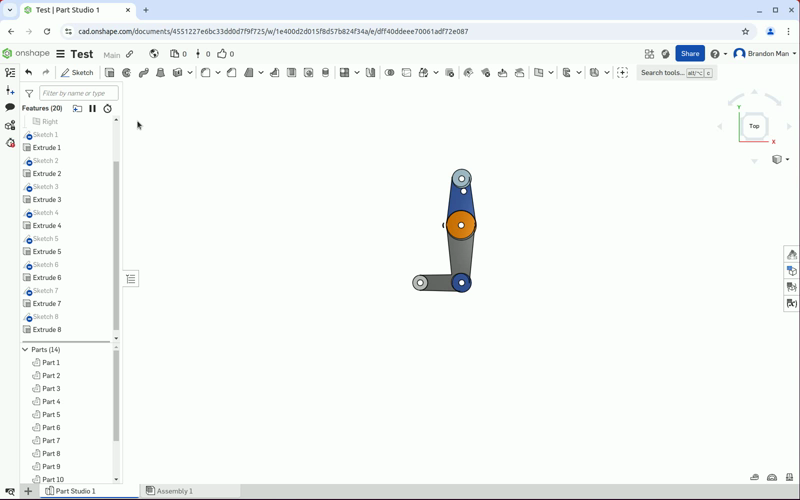
key(shift+7)
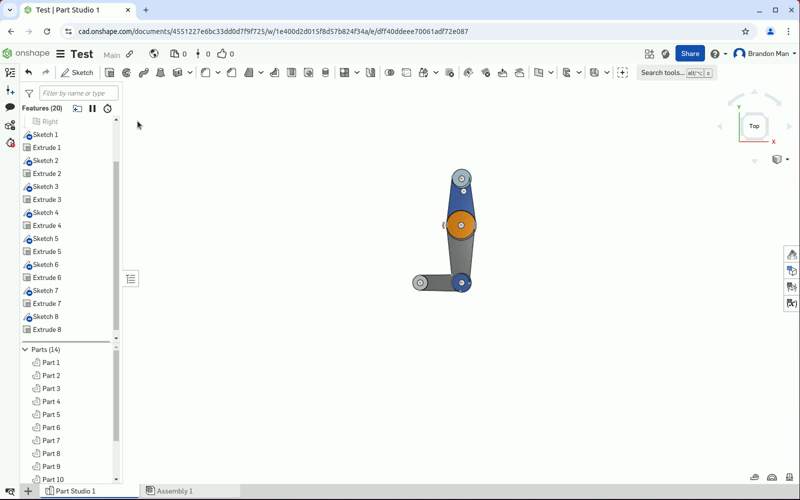
key(up, 3)
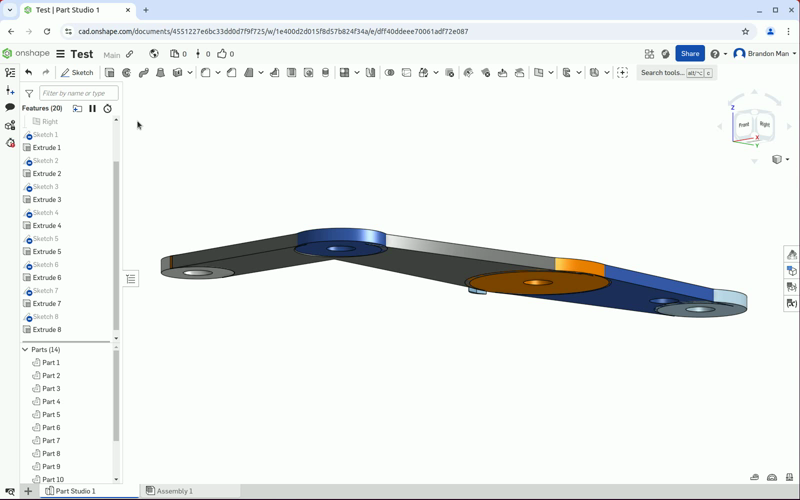
key(left, 3)
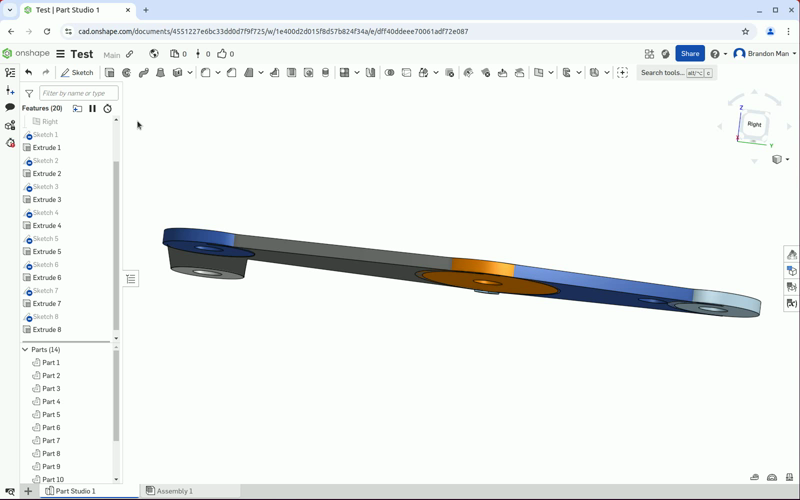
key(right, 3)
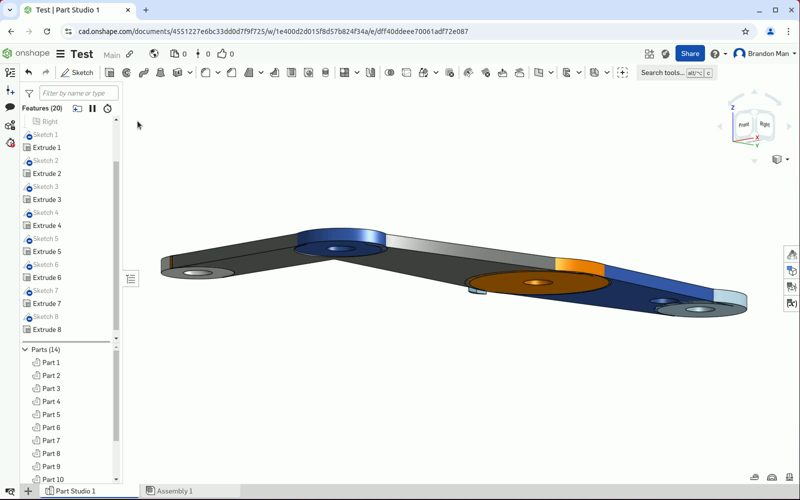
key(down, 3)
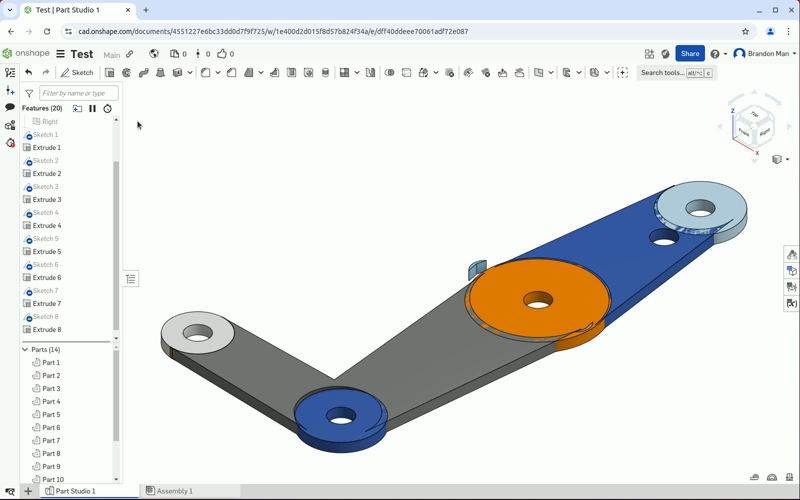
mouse_move(69, 137)
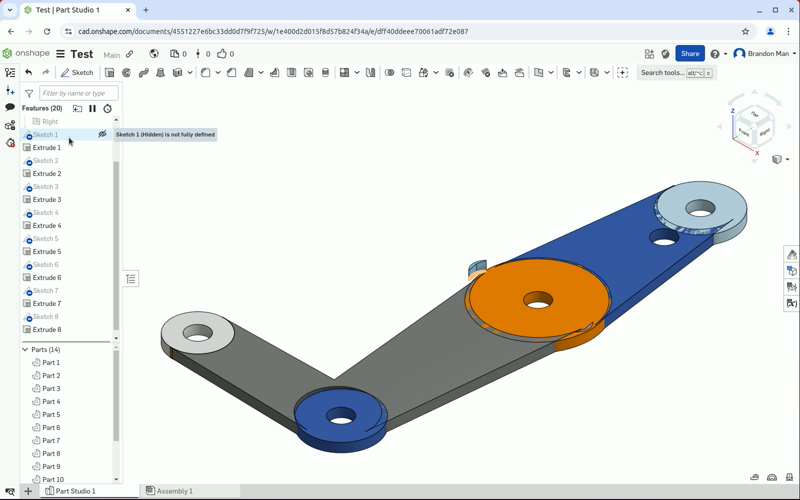
click(69, 137)